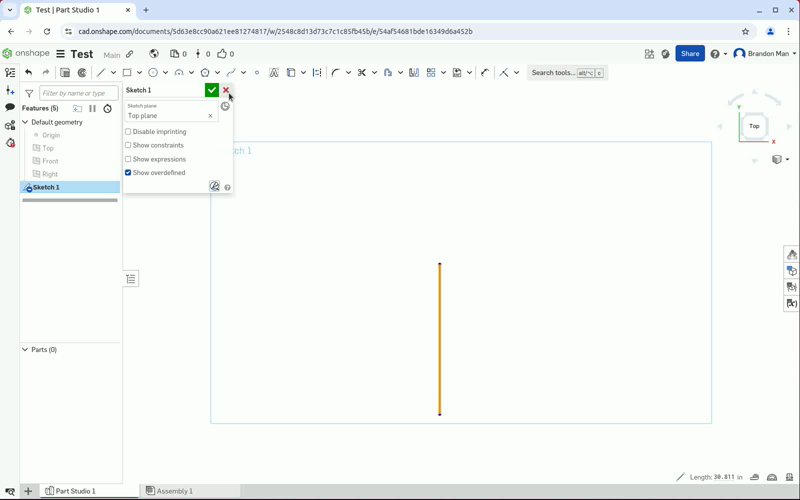
key(shift+h)
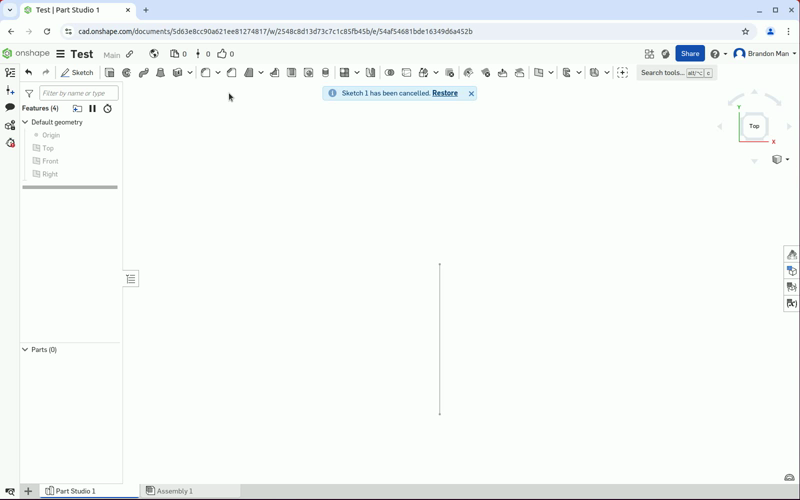
mouse_move(73, 352)
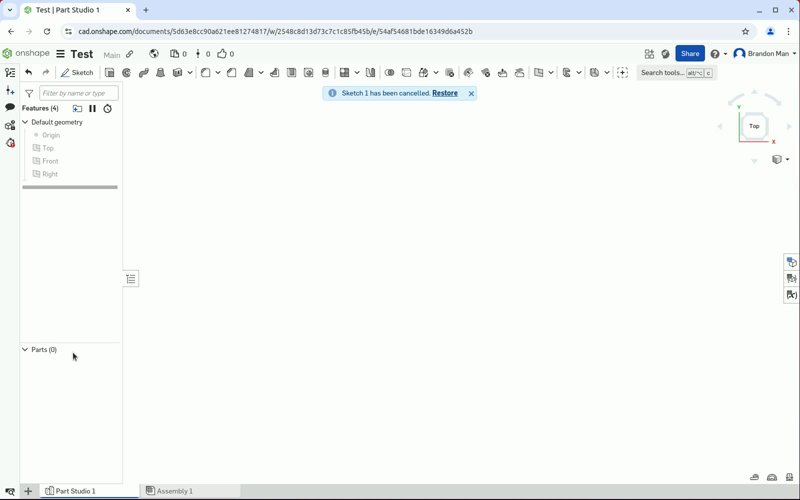
key(y)
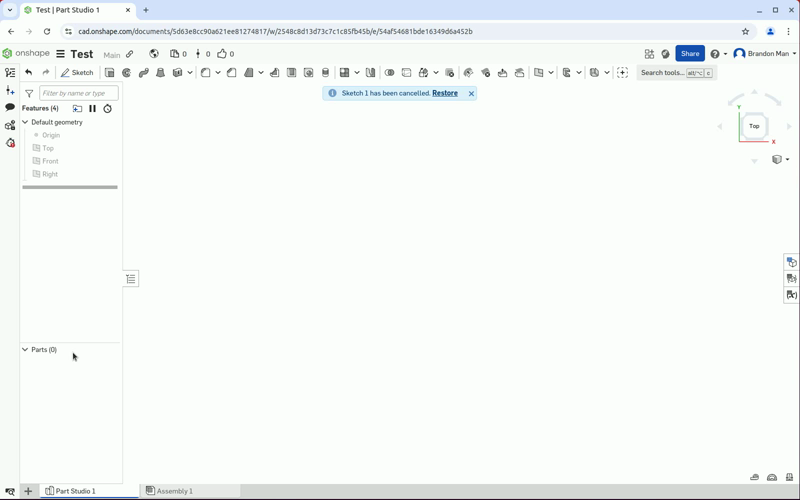
key(shift+p)
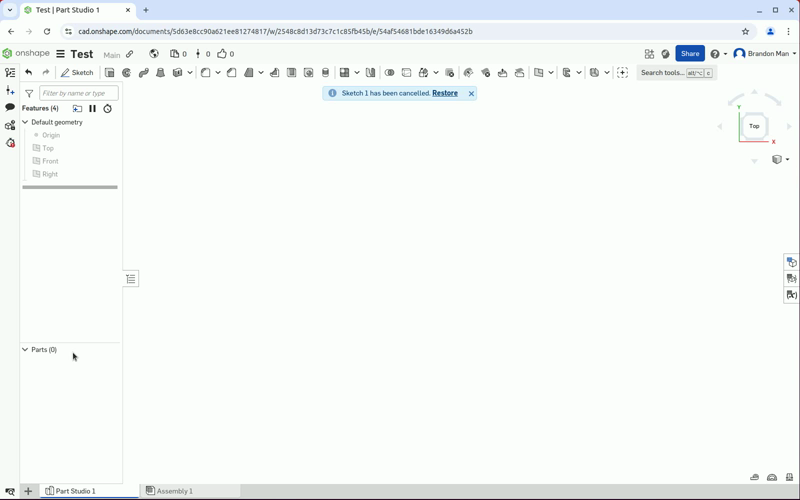
key(space)
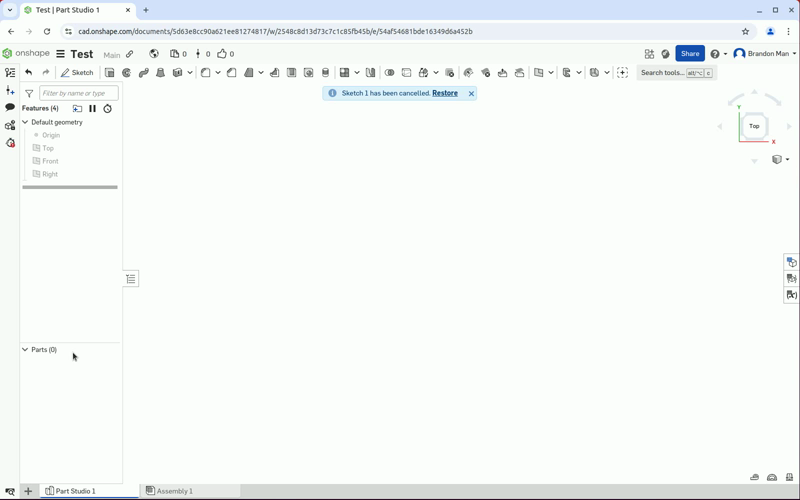
key_down(shift)
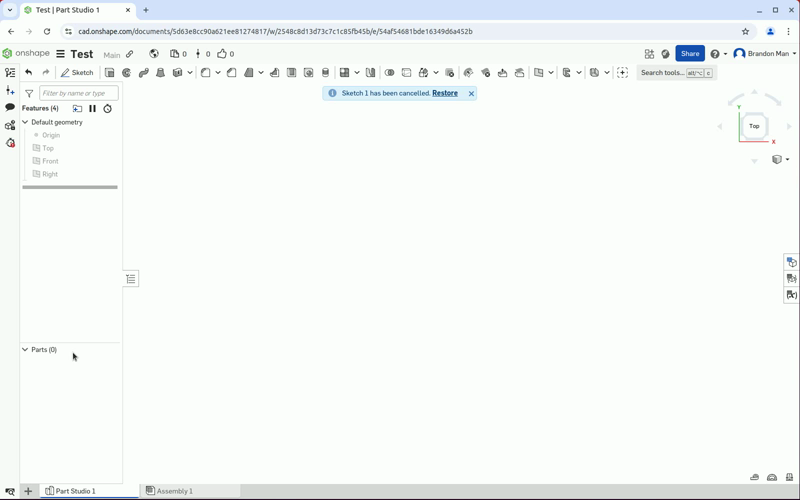
key(up)
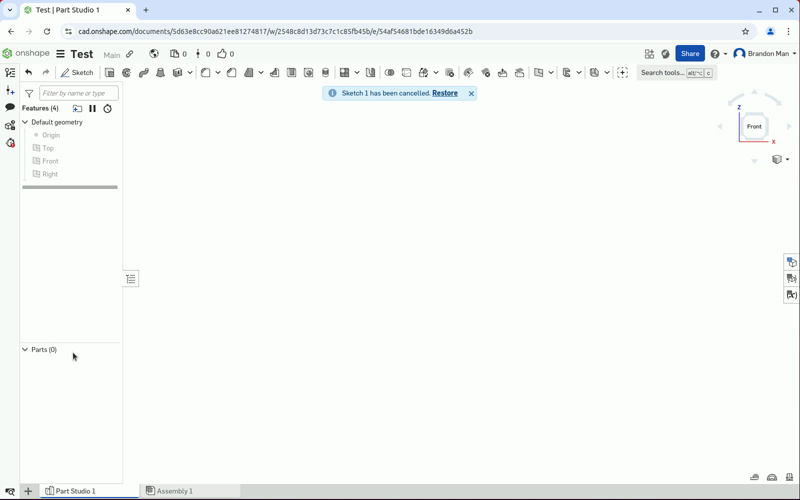
key_up(shift)
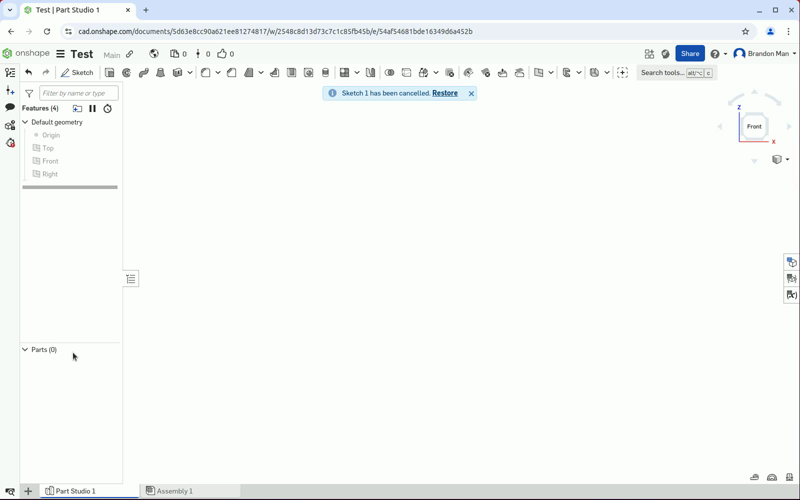
mouse_move(73, 352)
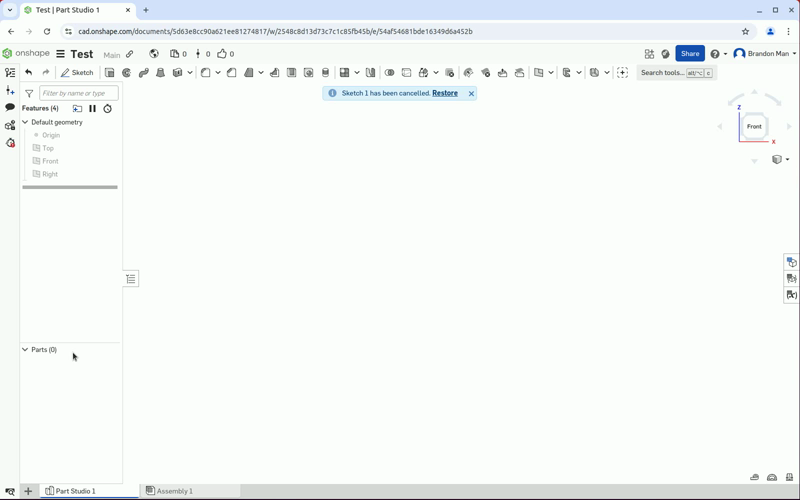
key(shift+y)
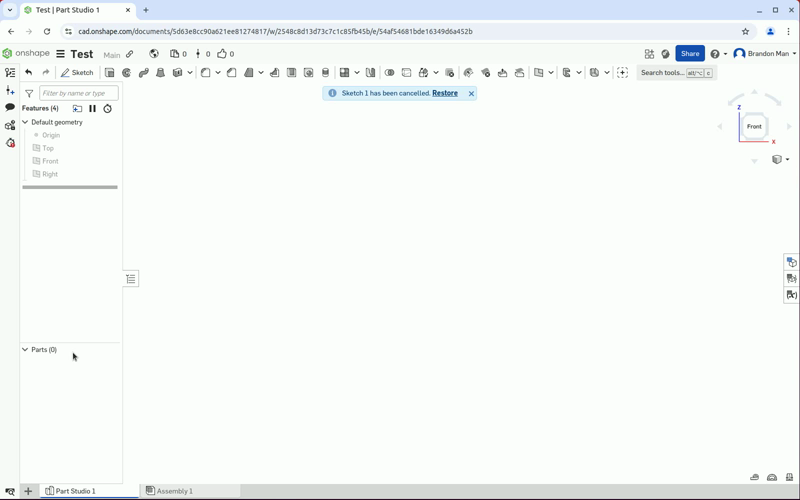
key(shift+s)
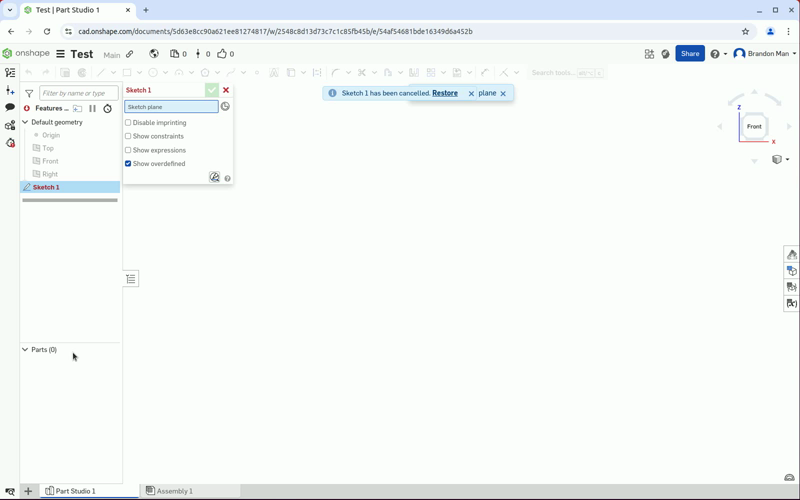
mouse_move(73, 163)
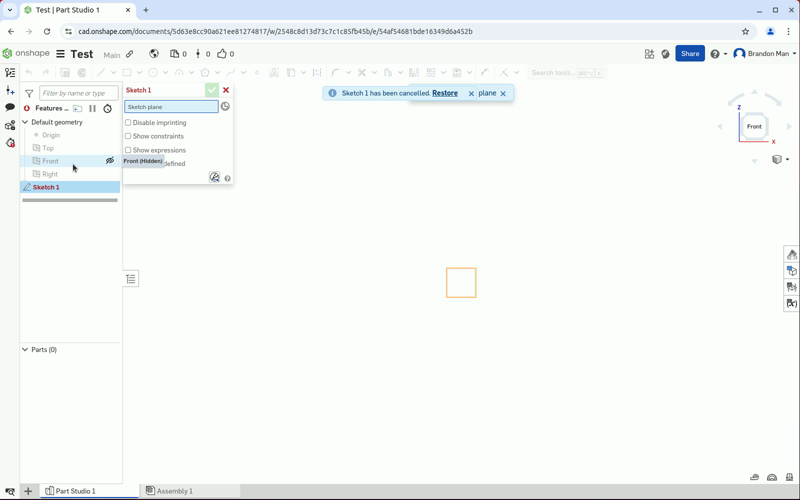
click(73, 163)
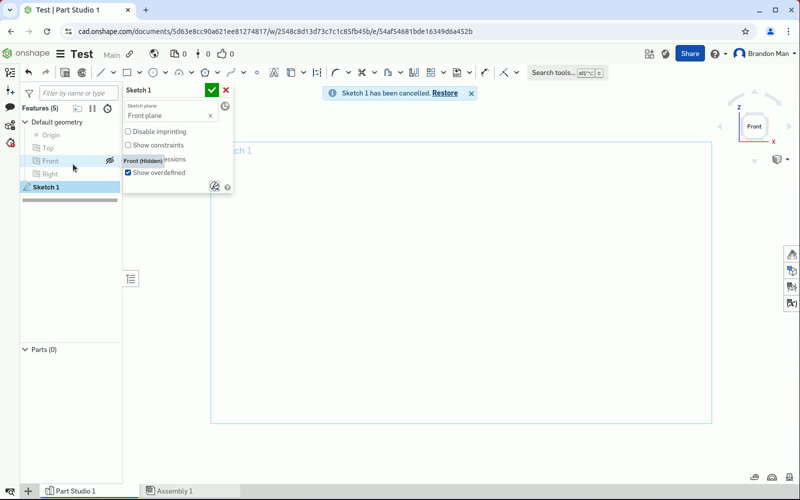
mouse_move(73, 352)
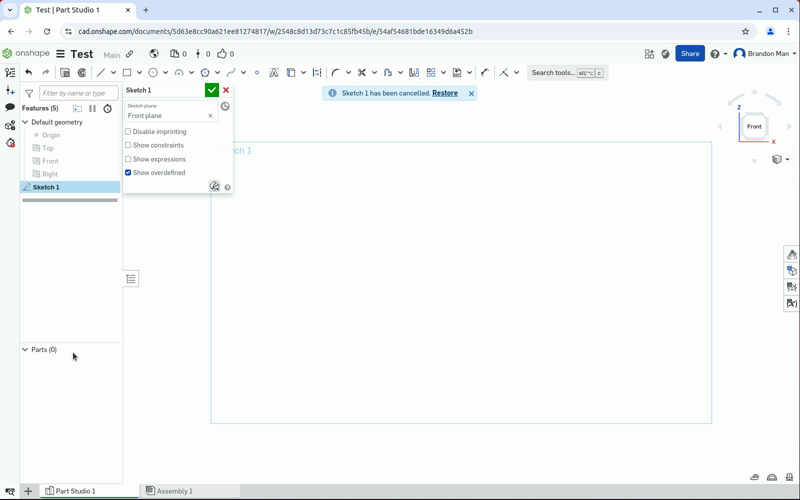
key(y)
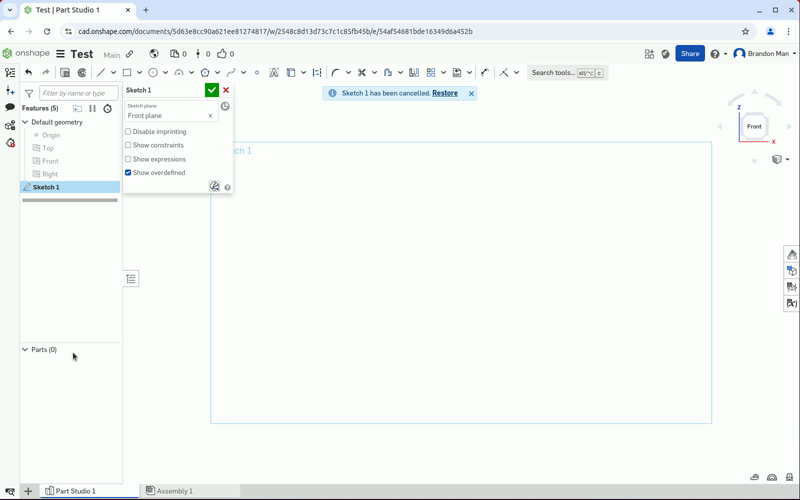
key(c)
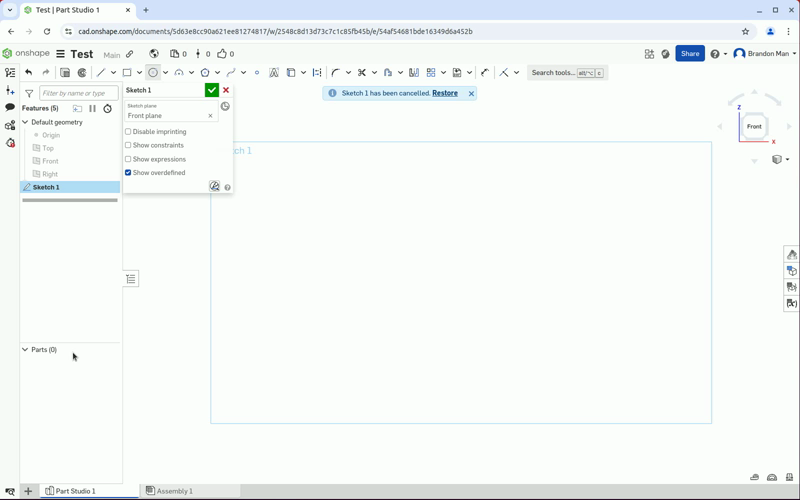
key_down(shift)
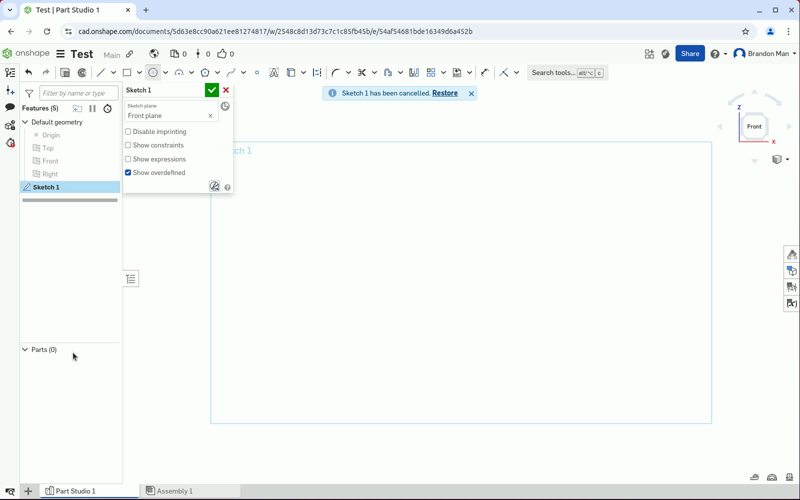
mouse_move(461, 178)
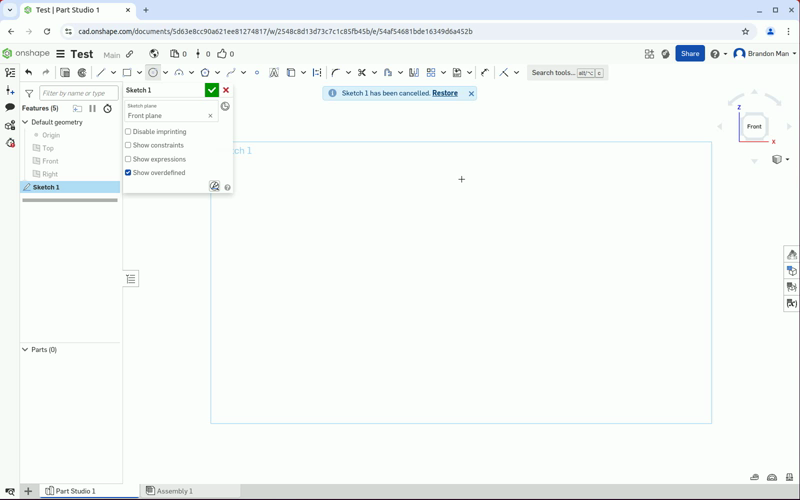
click(461, 178)
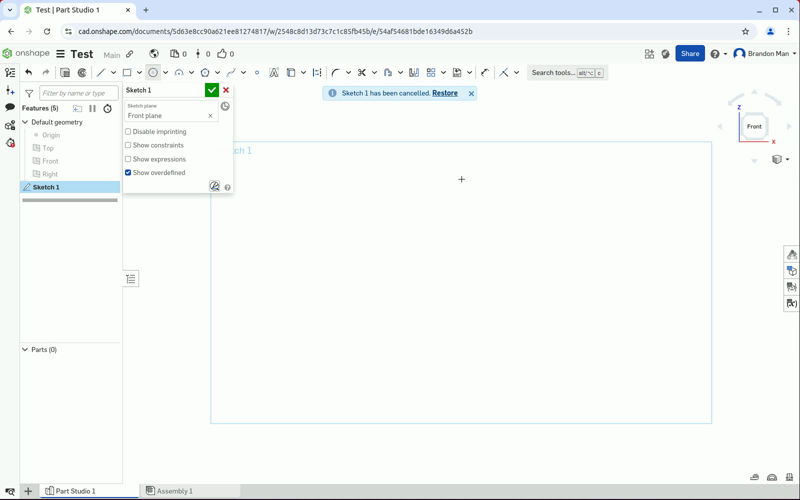
key_up(shift)
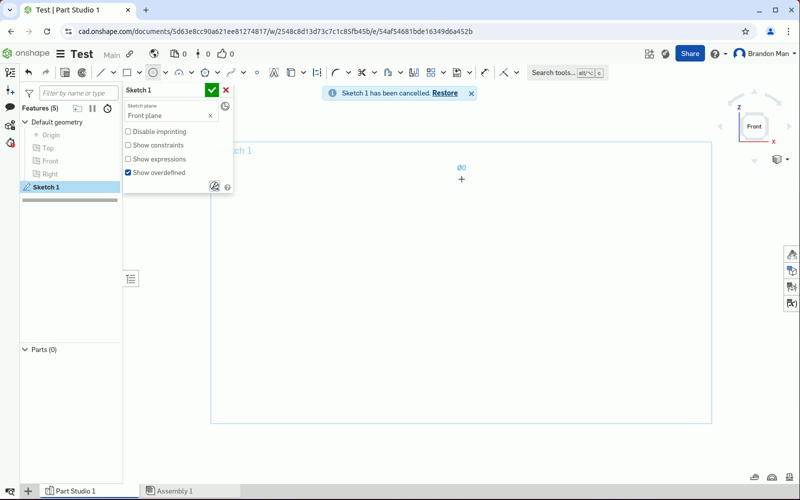
mouse_move(471, 178)
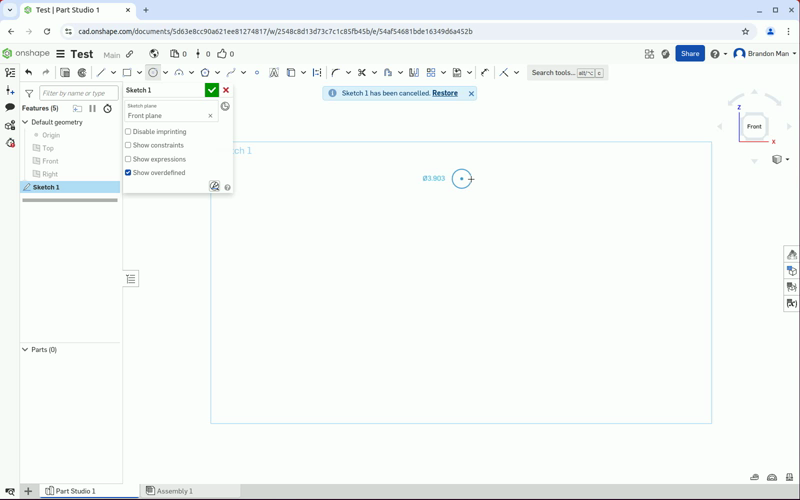
click(471, 178)
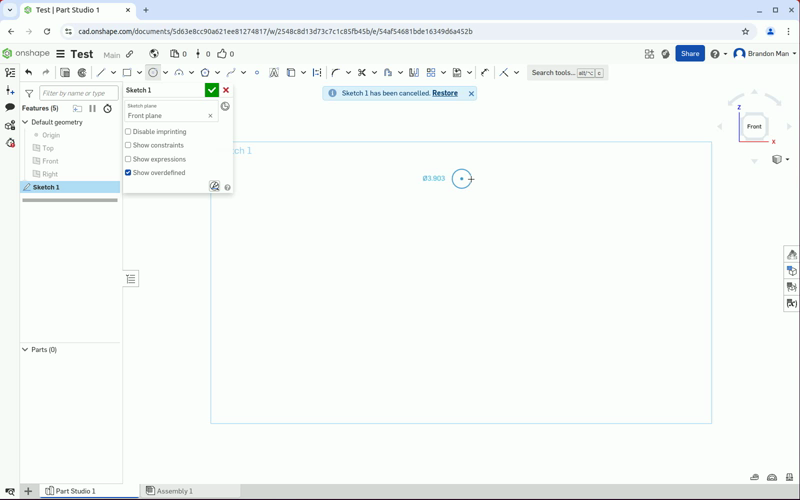
key(esc)
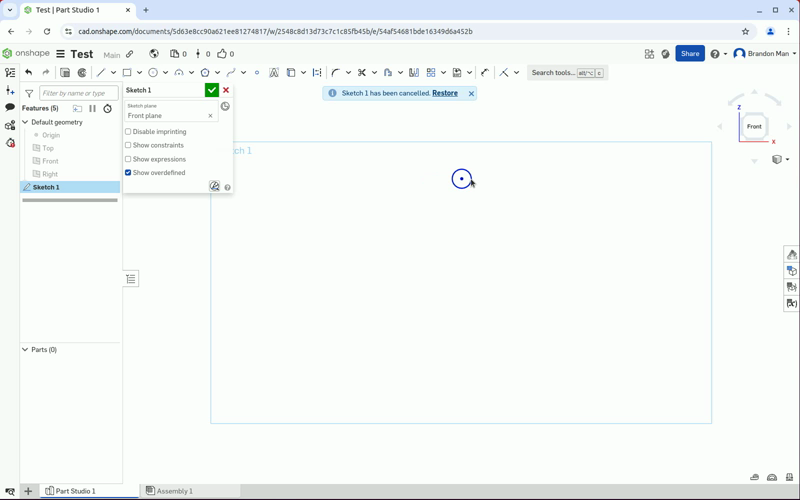
key(c)
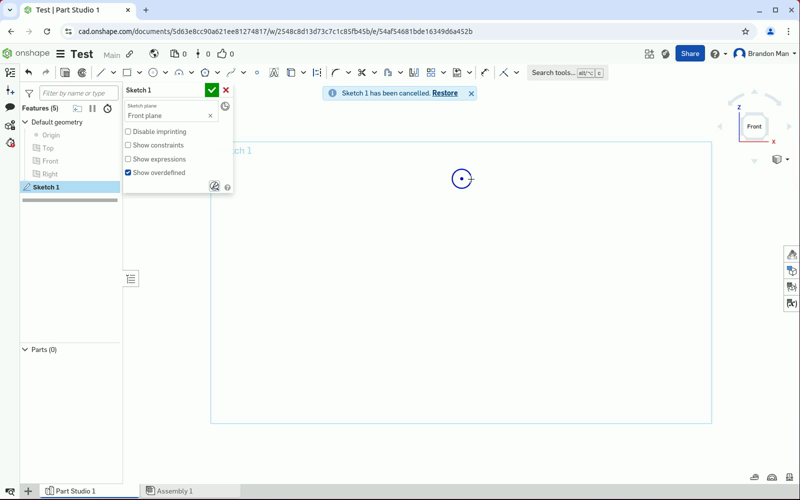
key_down(shift)
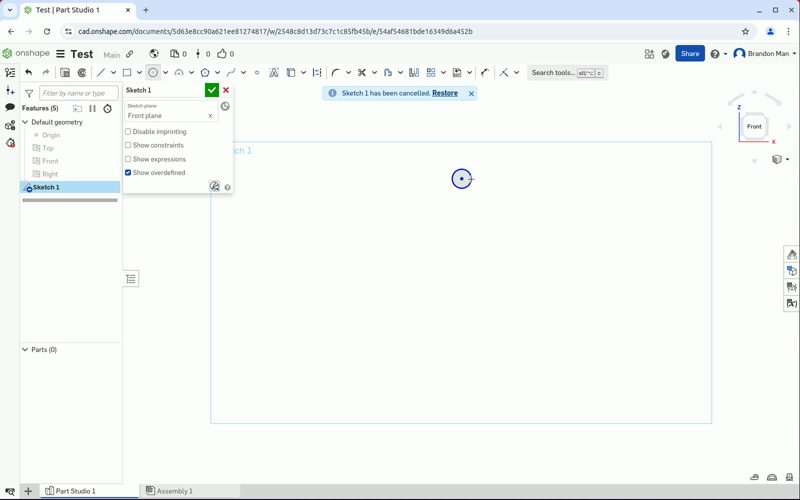
mouse_move(461, 178)
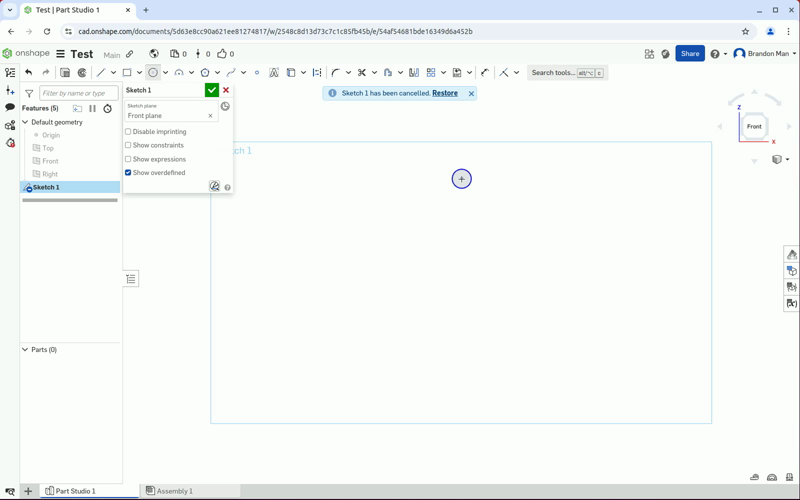
click(461, 178)
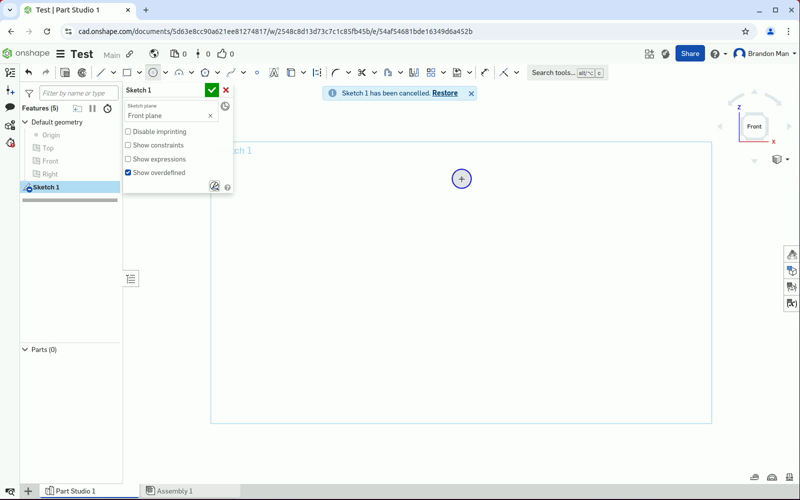
key_up(shift)
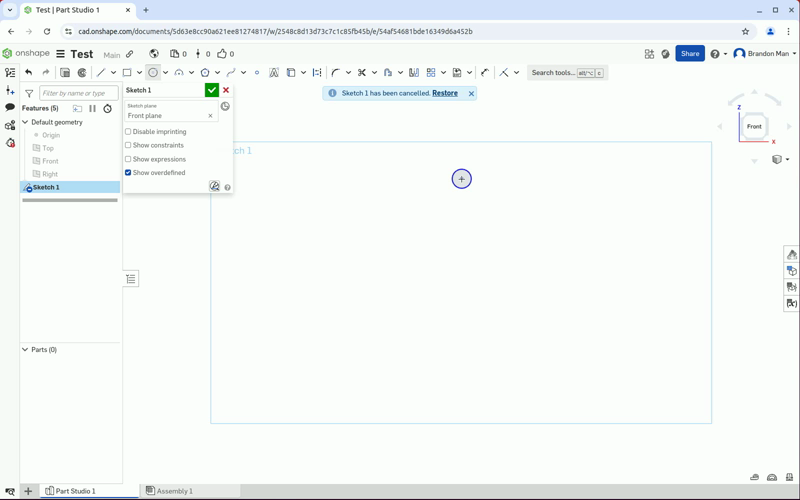
mouse_move(464, 178)
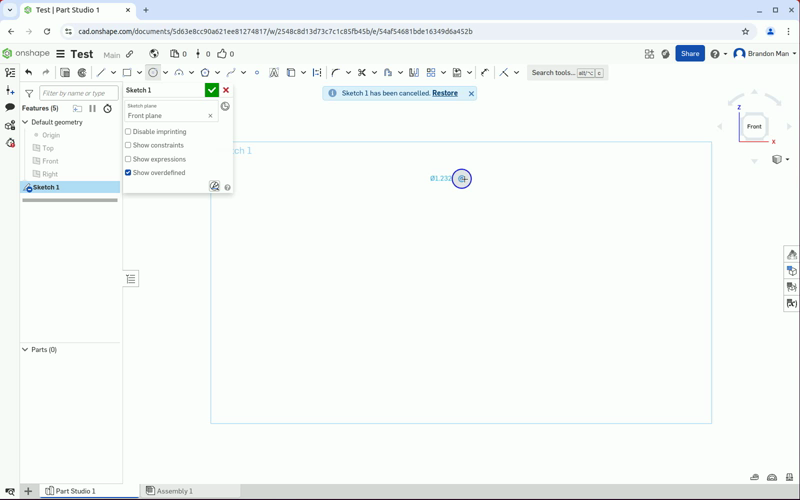
scroll(6)
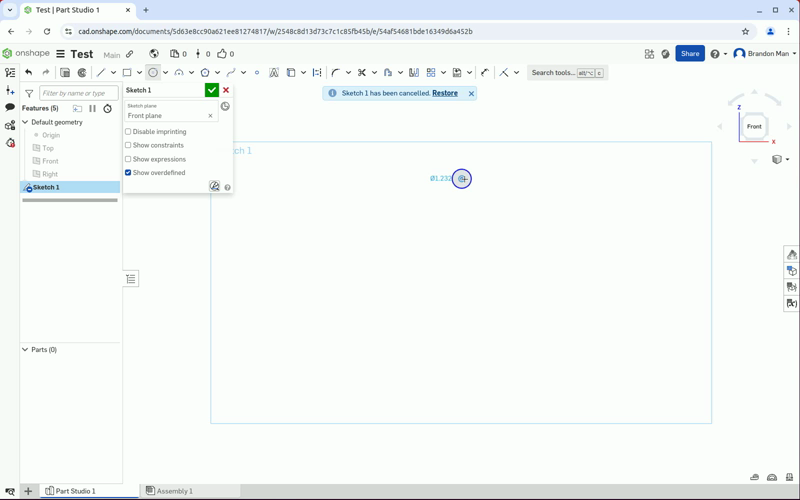
scroll(6)
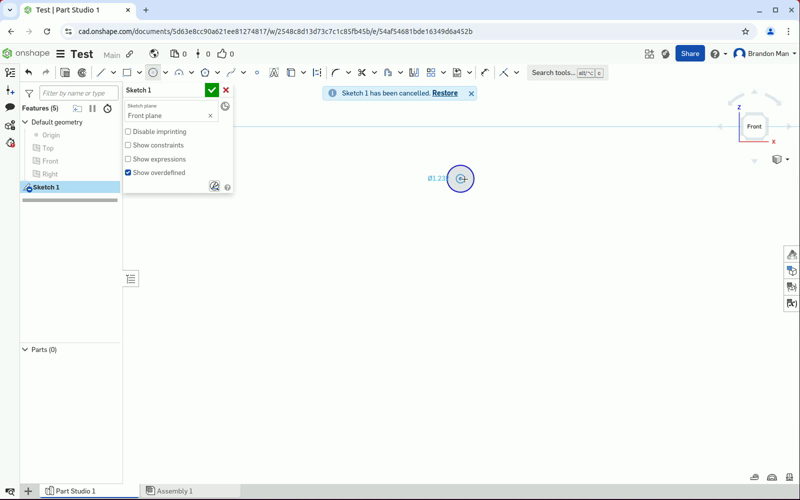
scroll(6)
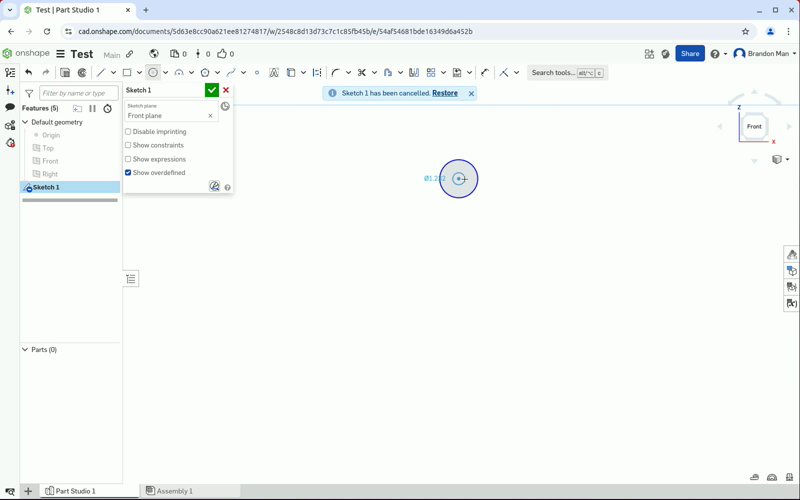
scroll(6)
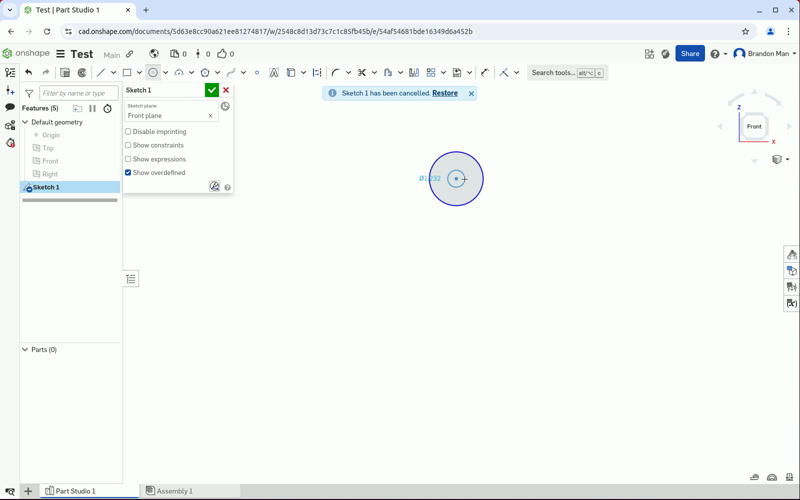
scroll(6)
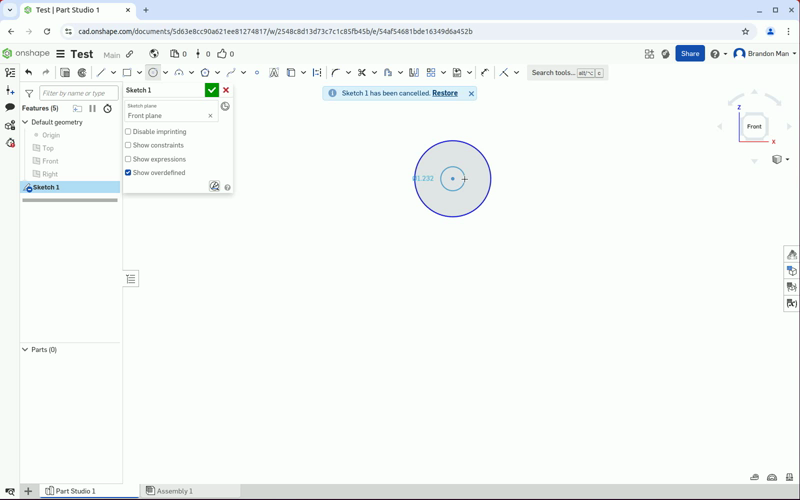
scroll(6)
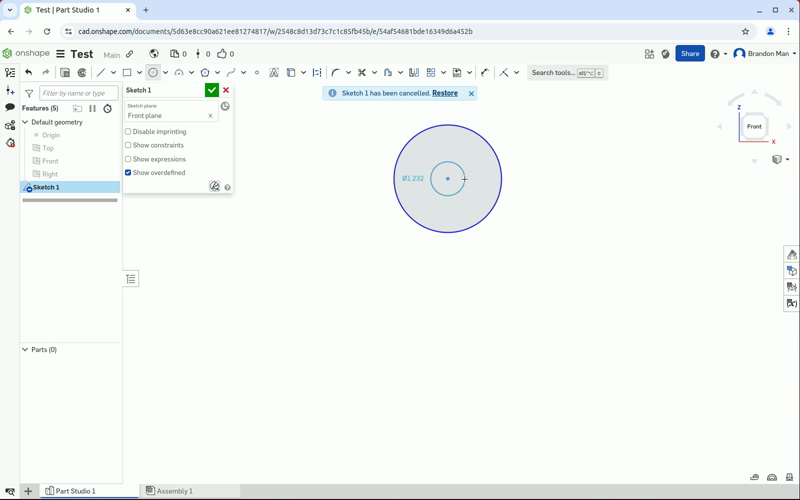
scroll(6)
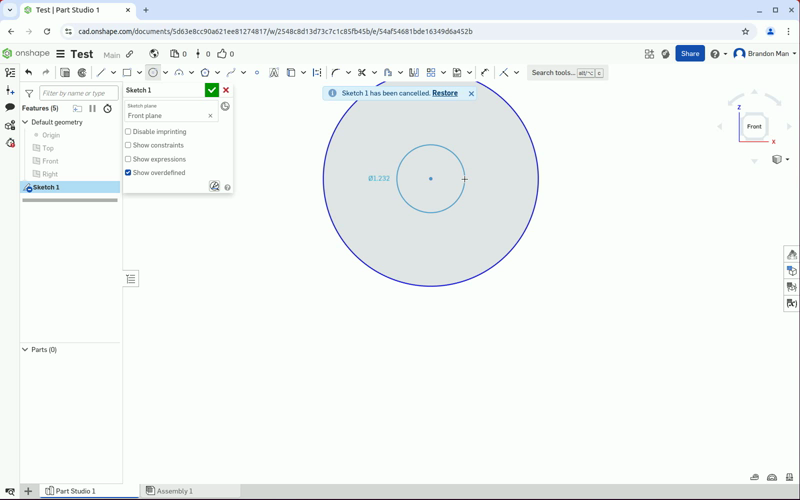
click(464, 178)
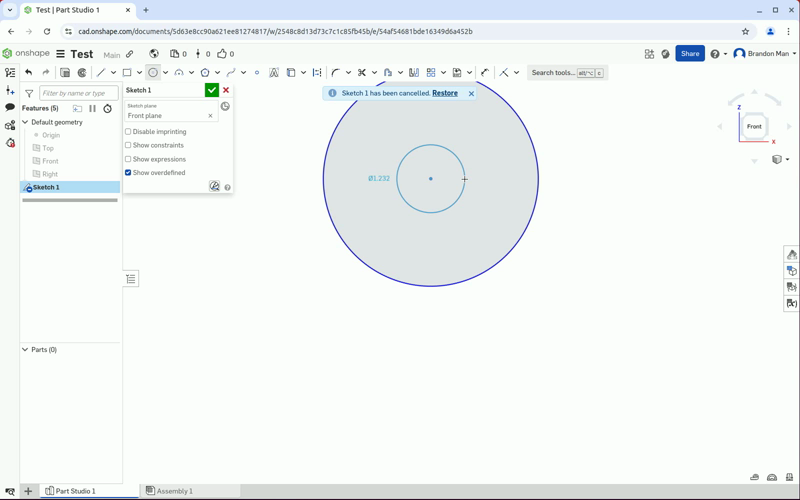
scroll(-6)
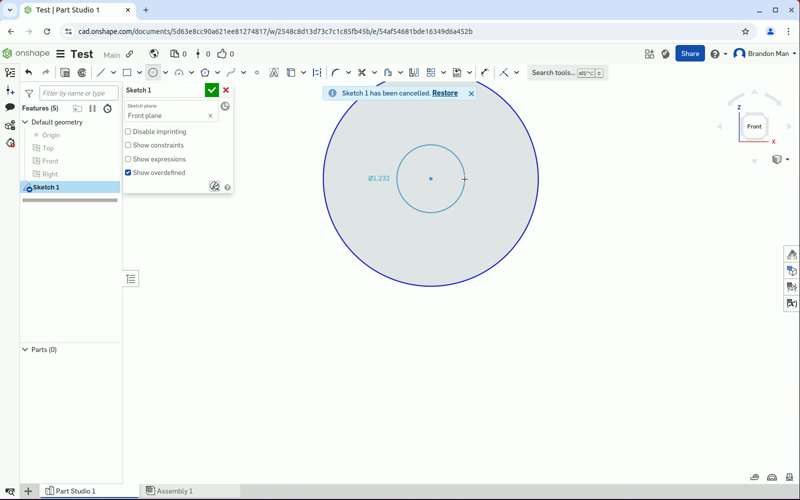
scroll(-6)
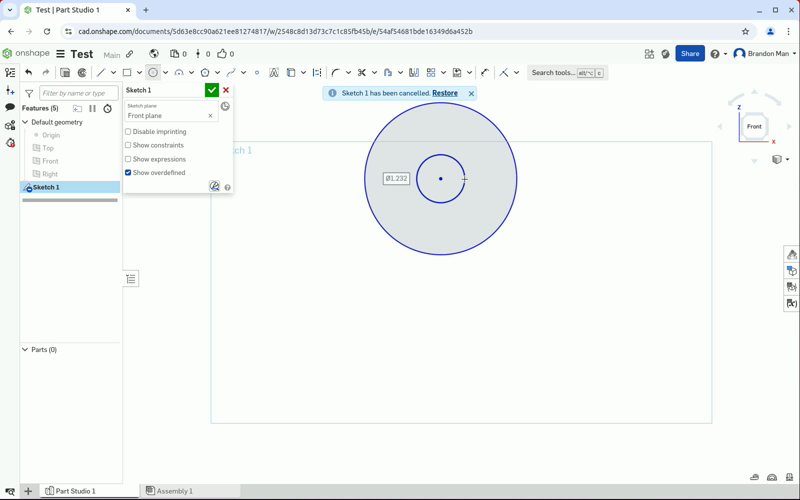
scroll(-6)
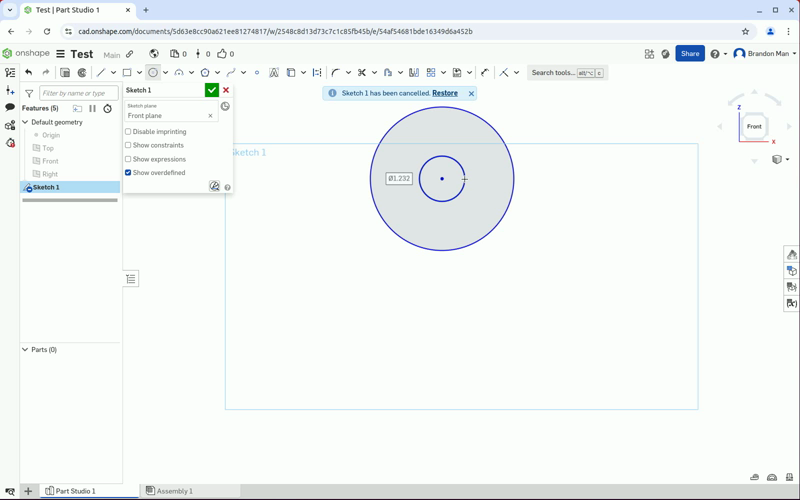
scroll(-6)
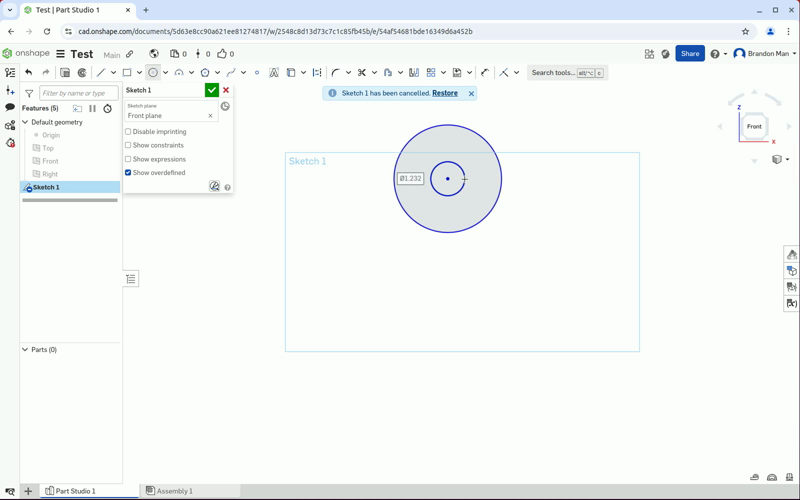
scroll(-6)
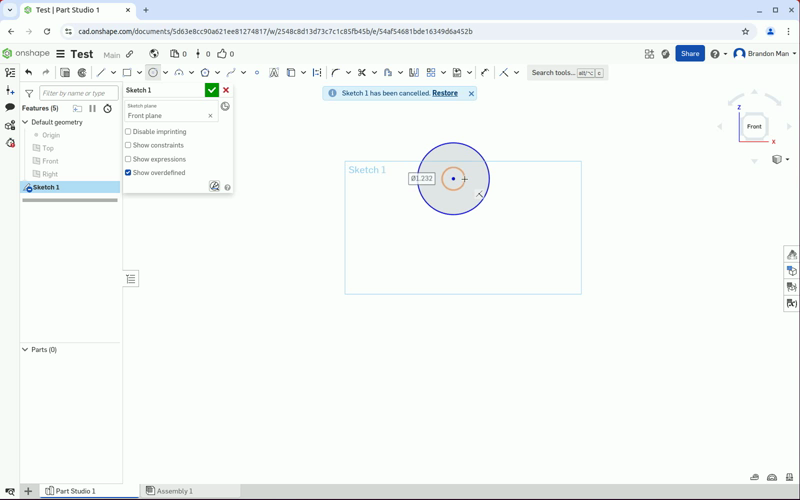
scroll(-6)
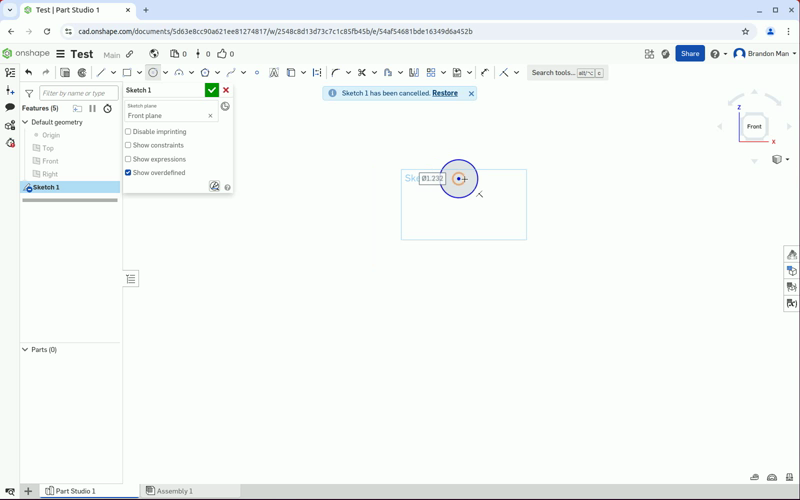
scroll(-6)
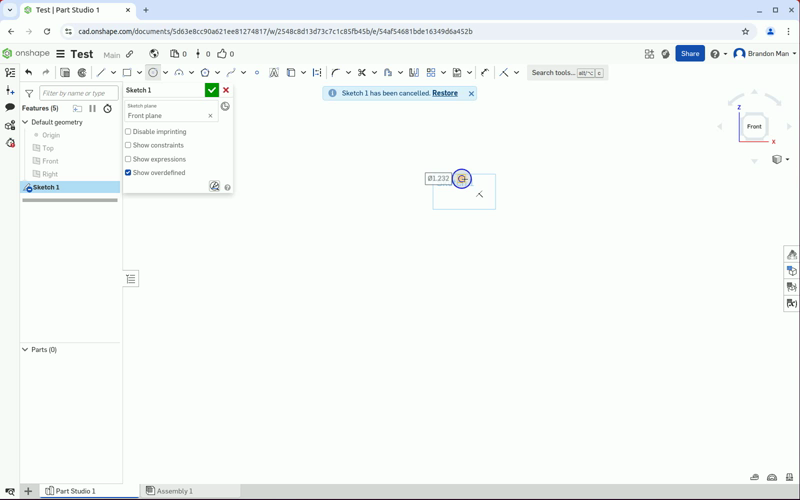
key(esc)
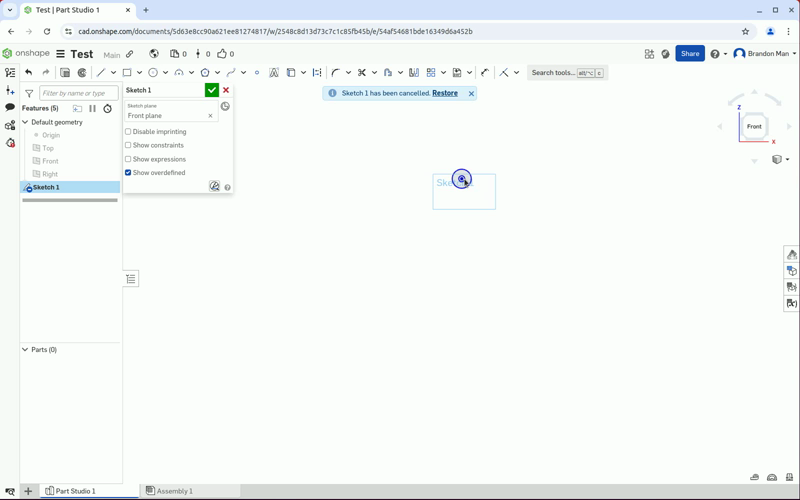
mouse_move(467, 182)
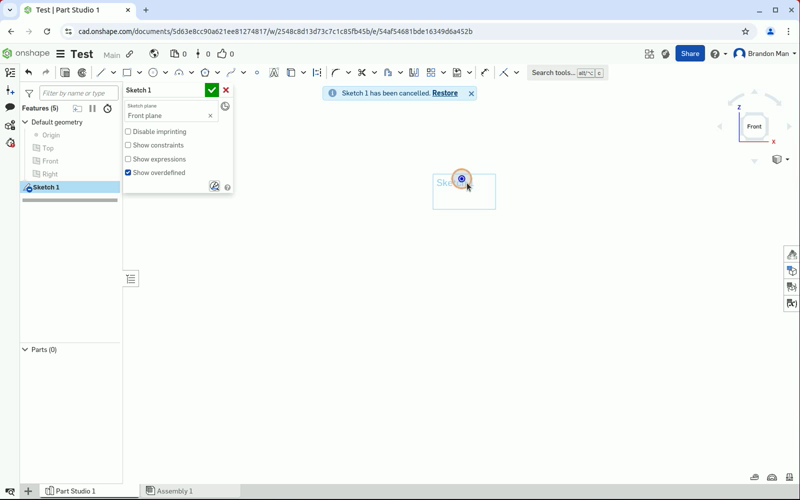
scroll(6)
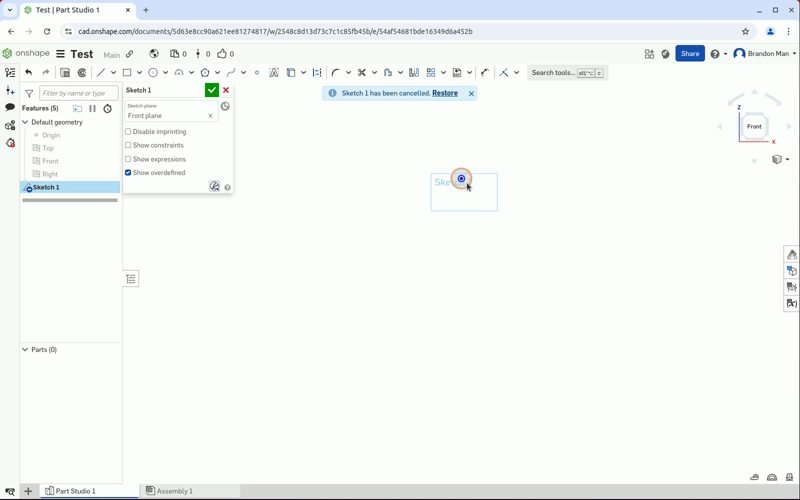
scroll(6)
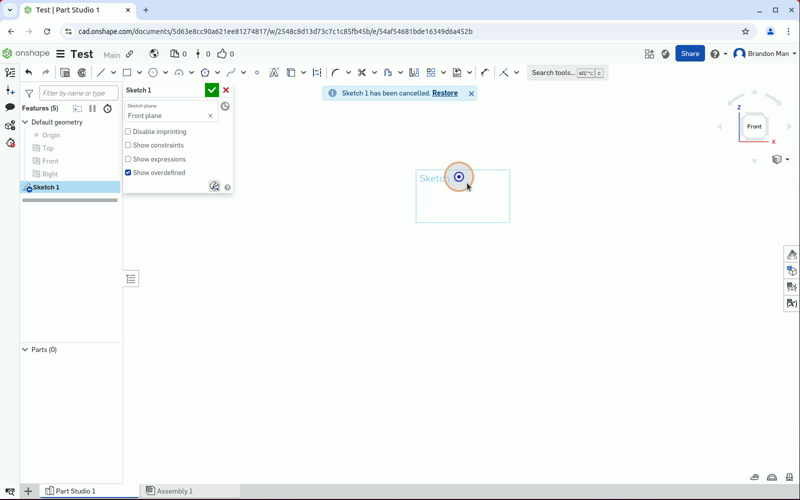
scroll(6)
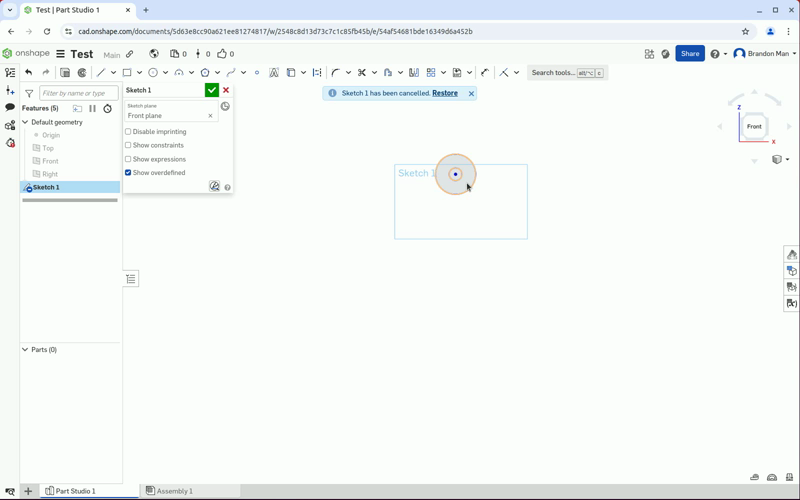
scroll(6)
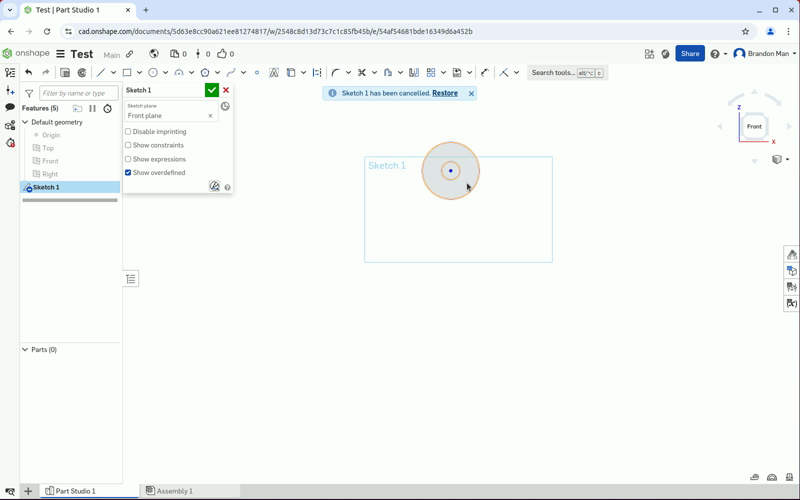
scroll(6)
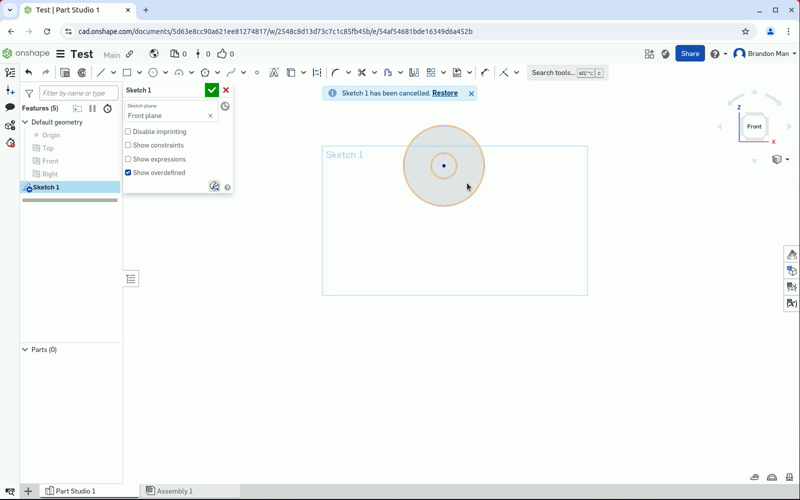
scroll(6)
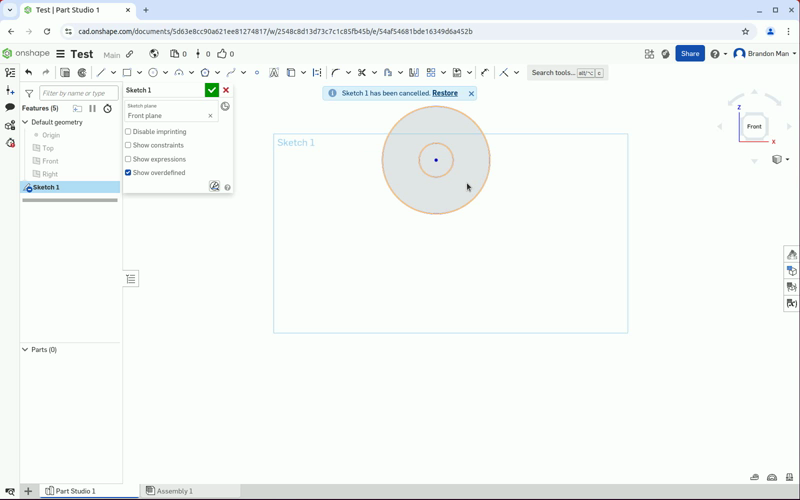
scroll(6)
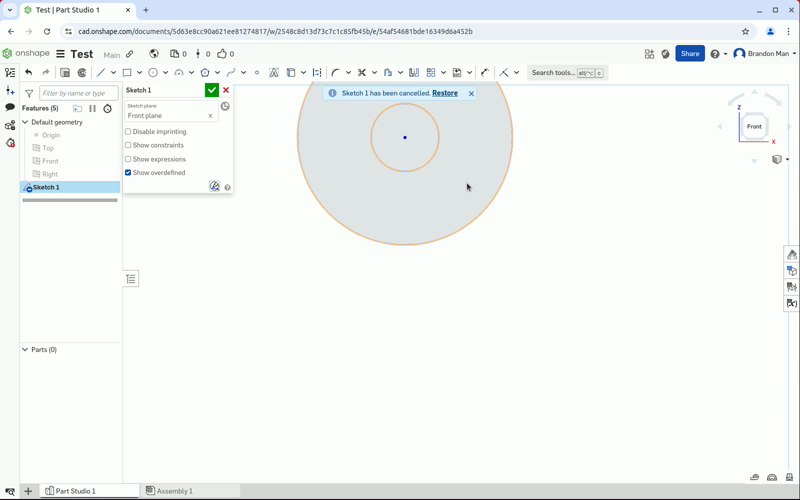
click(467, 182)
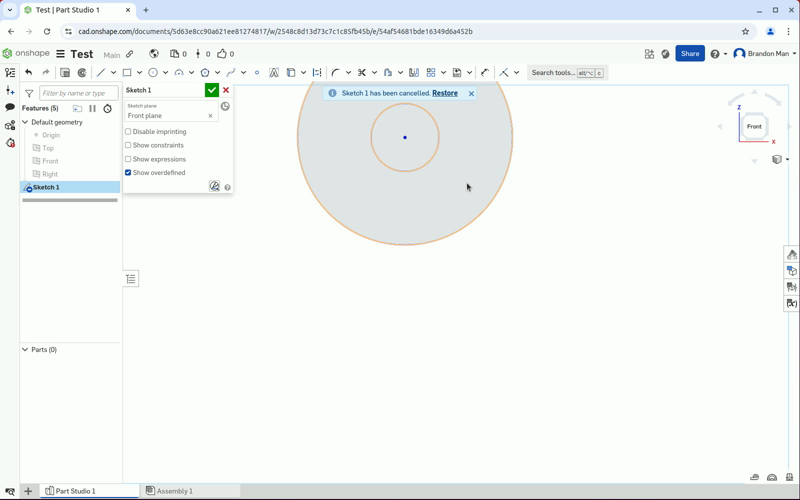
scroll(-6)
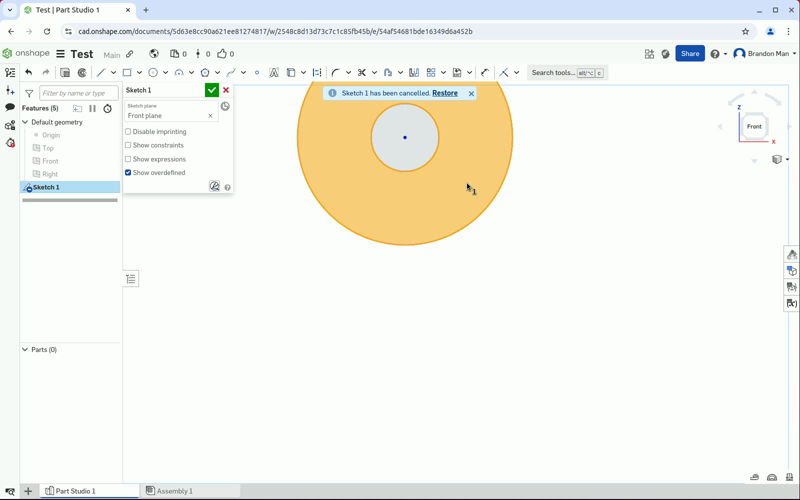
scroll(-6)
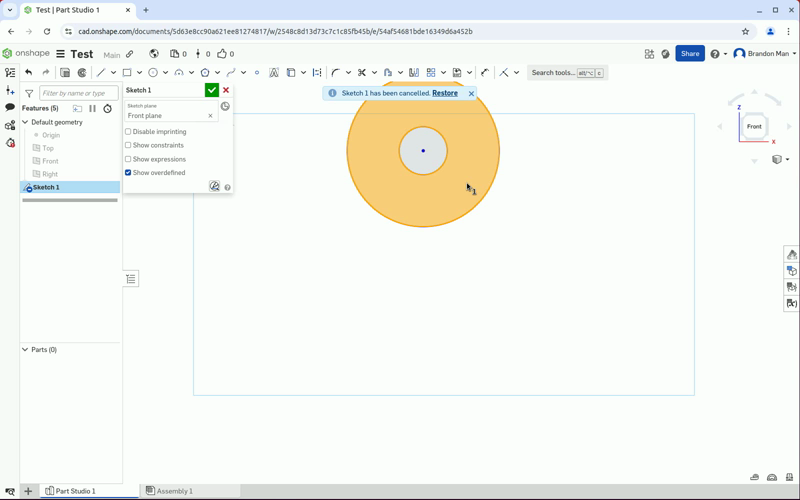
scroll(-6)
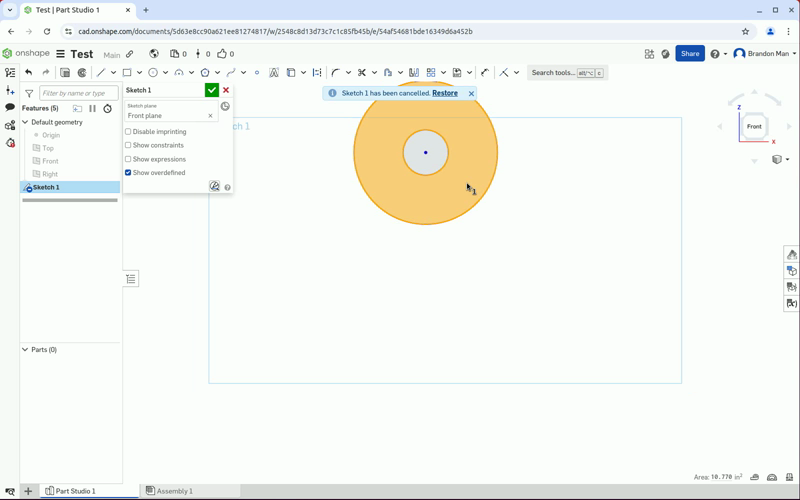
scroll(-6)
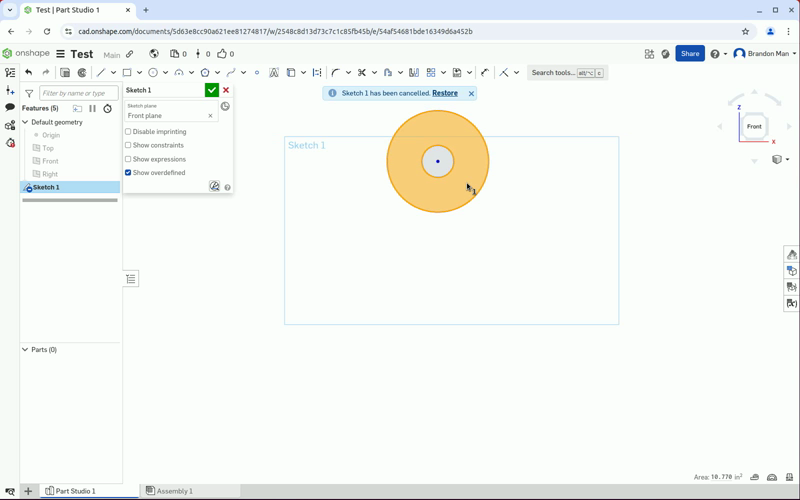
scroll(-6)
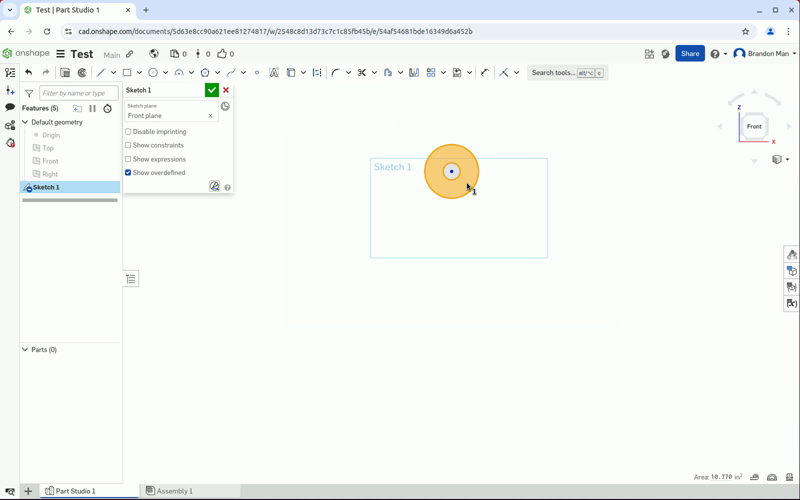
scroll(-6)
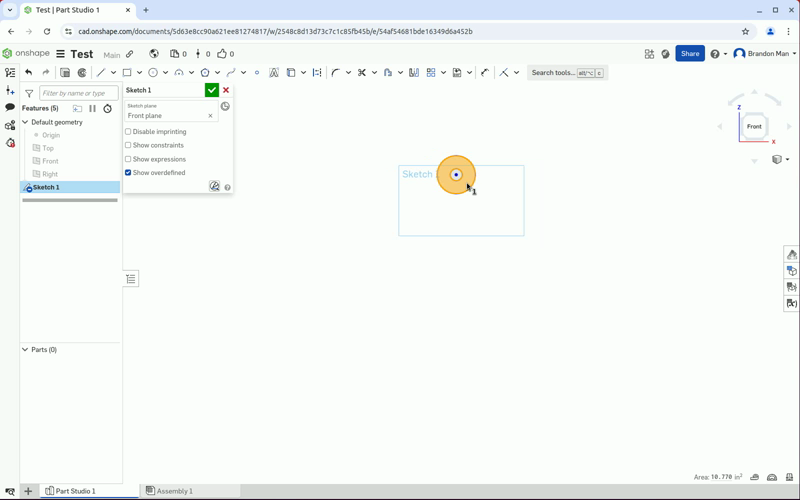
scroll(-6)
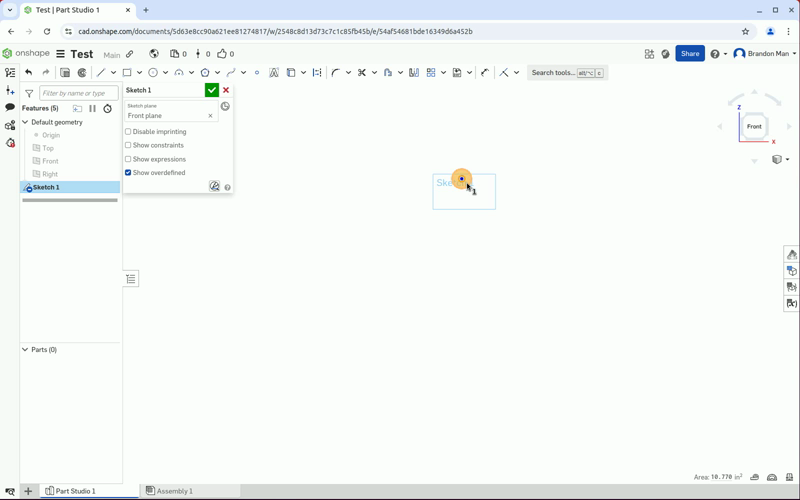
mouse_move(73, 352)
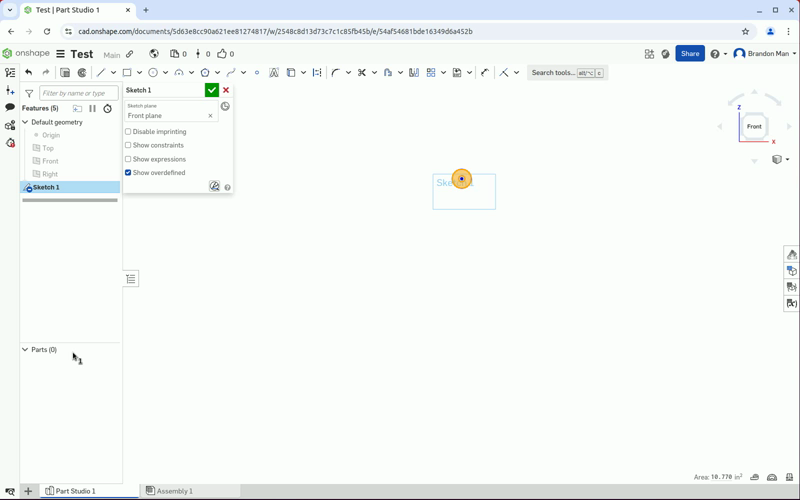
key(shift+y)
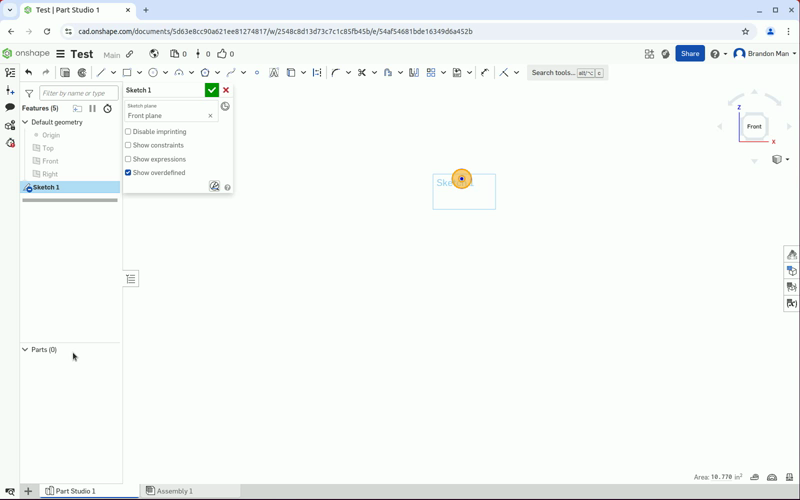
key(shift+e)
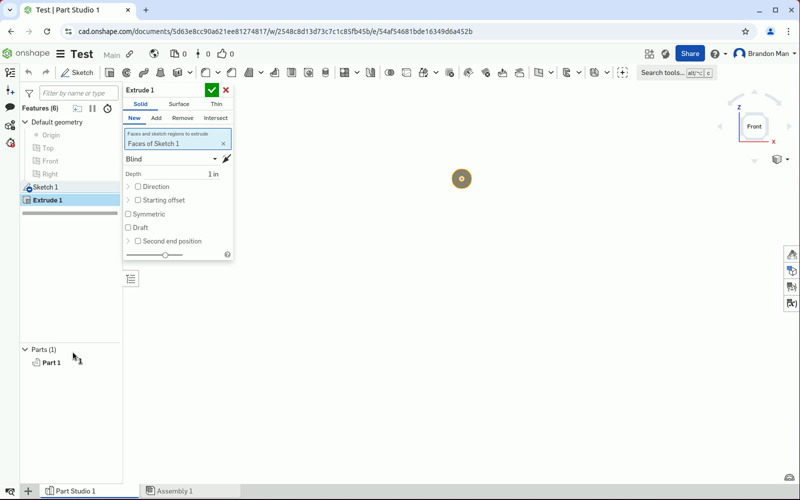
mouse_move(143, 106)
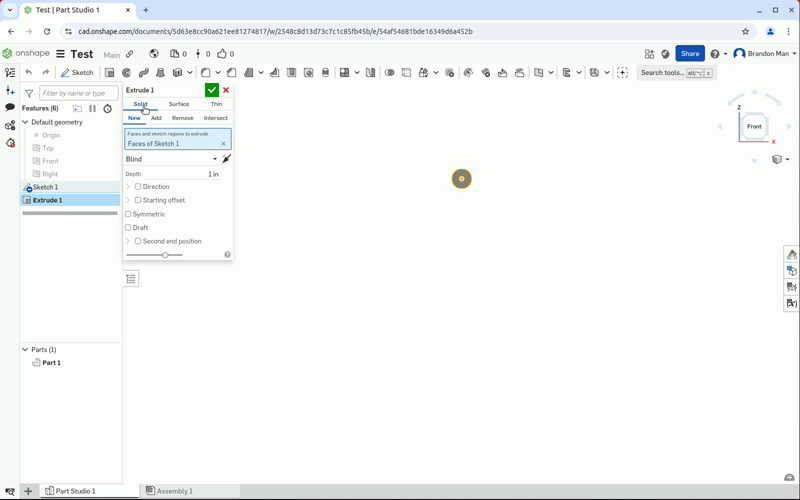
click(143, 106)
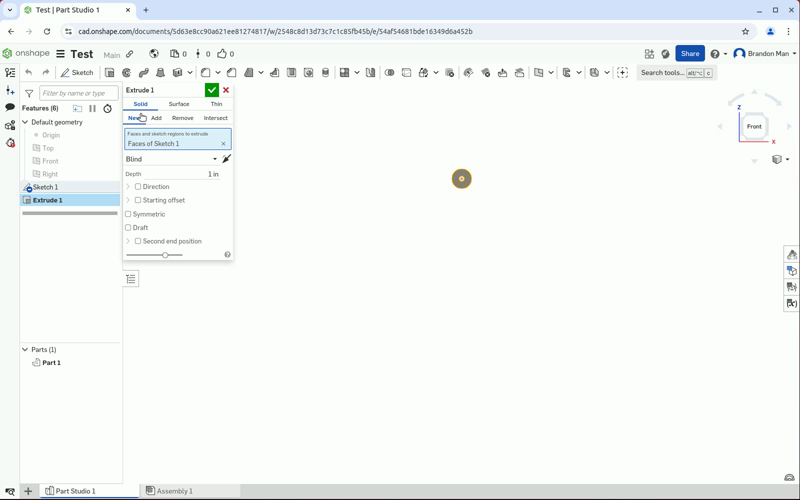
mouse_move(137, 120)
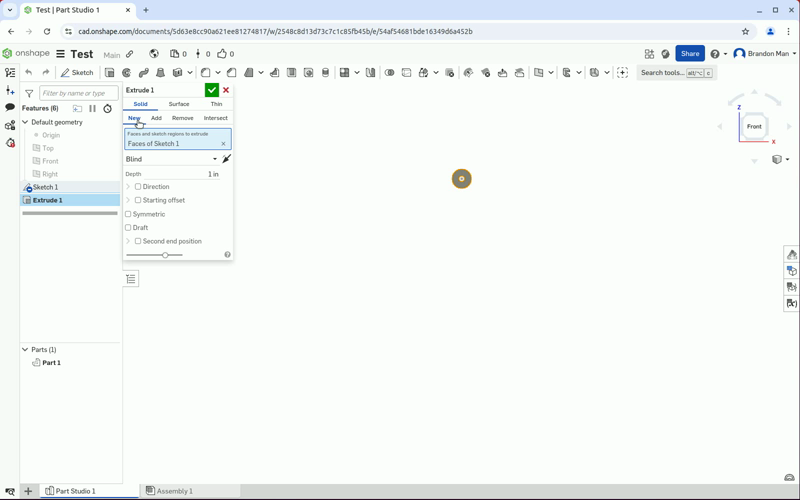
click(137, 120)
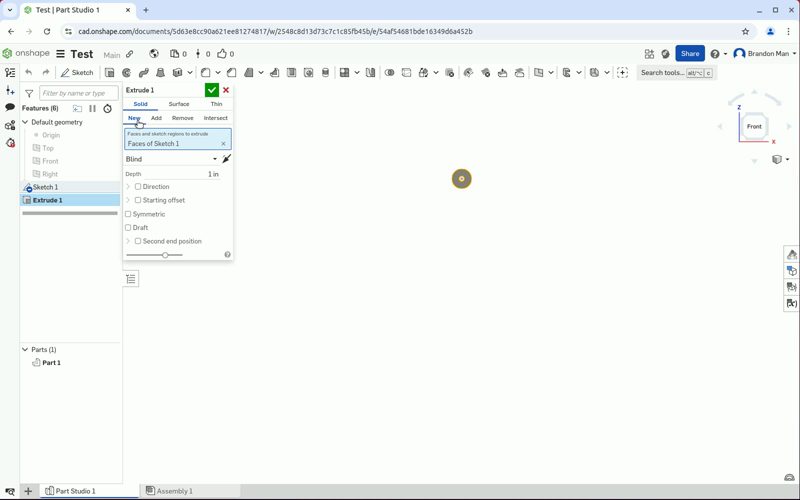
key(tab, 4)
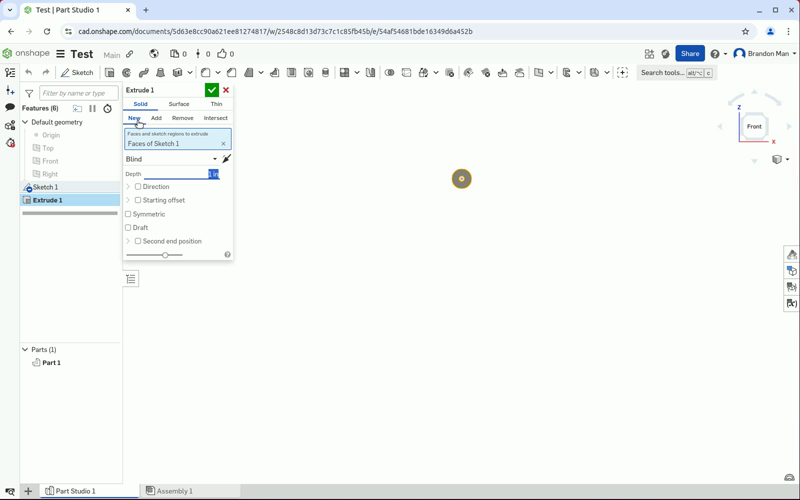
text(0.481)
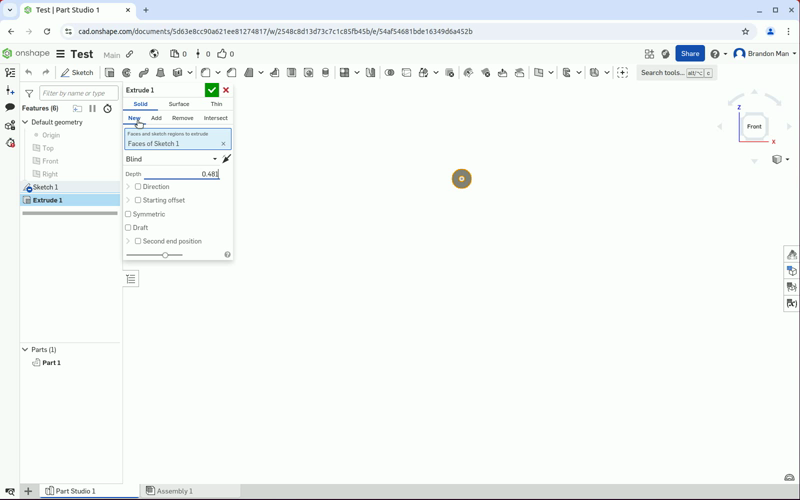
key(enter)
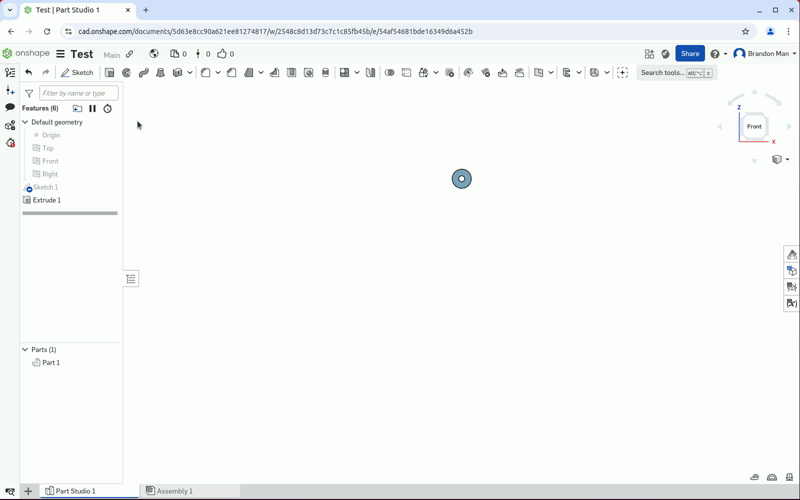
key(shift+h)
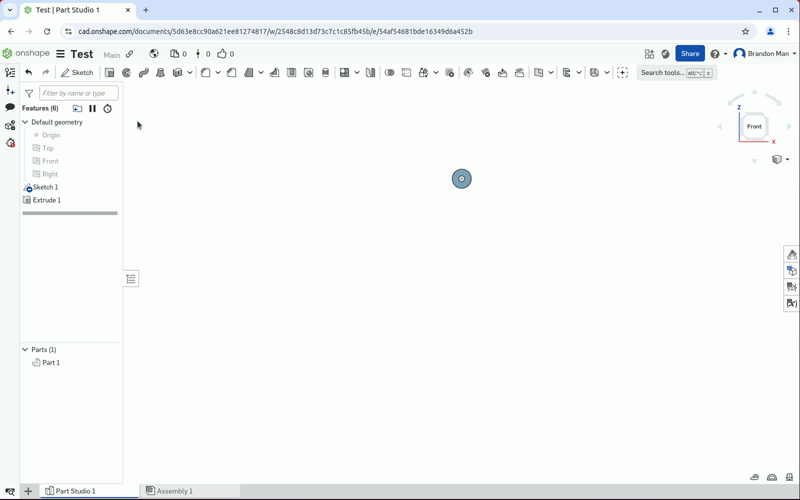
key(shift+h)
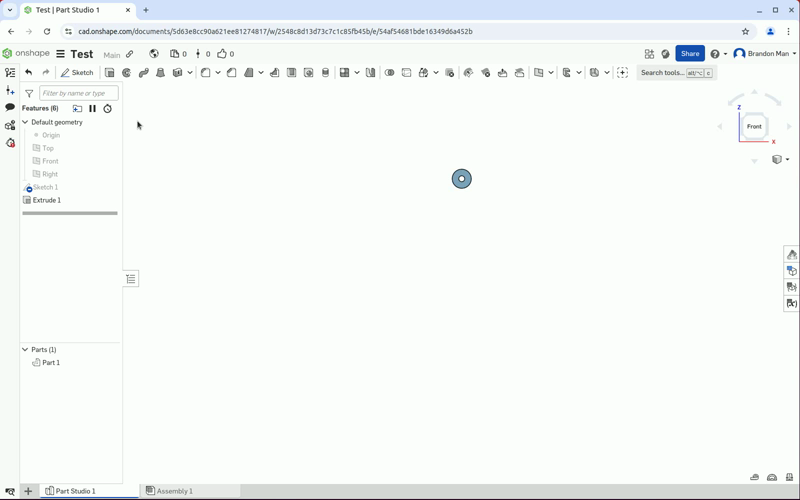
mouse_move(73, 189)
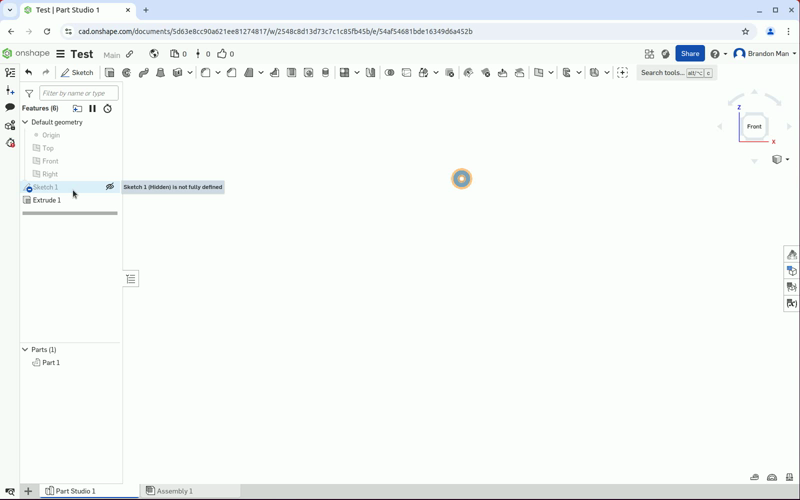
click(73, 189)
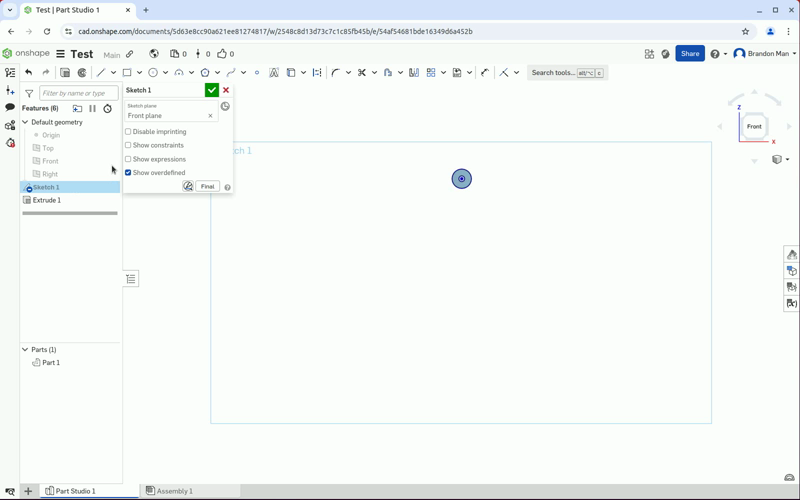
mouse_move(229, 92)
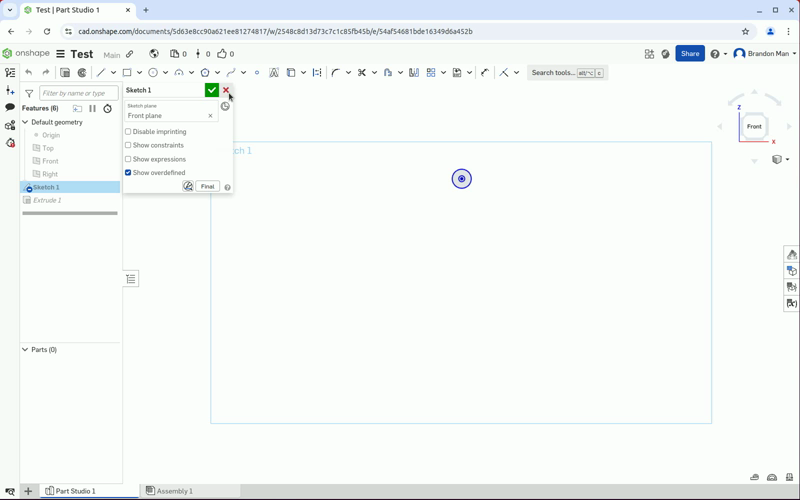
click(229, 92)
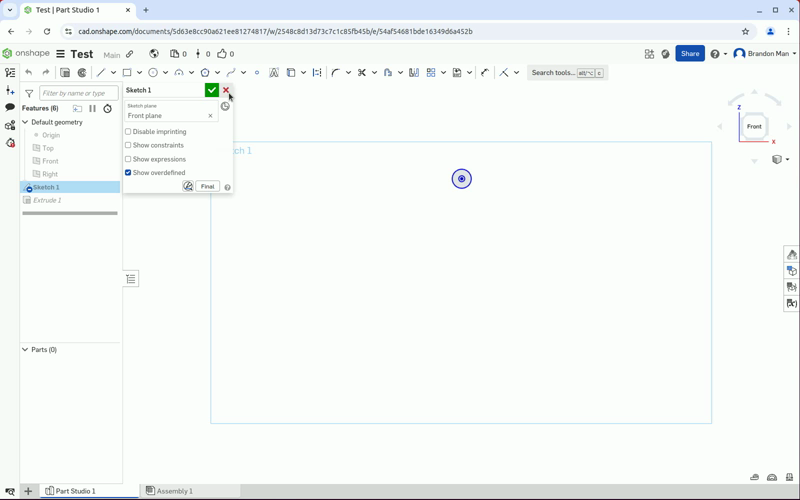
key(shift+s)
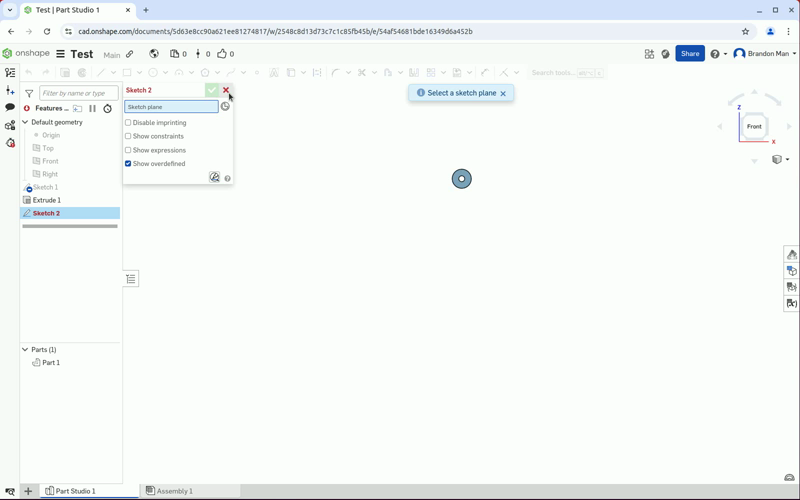
mouse_move(73, 163)
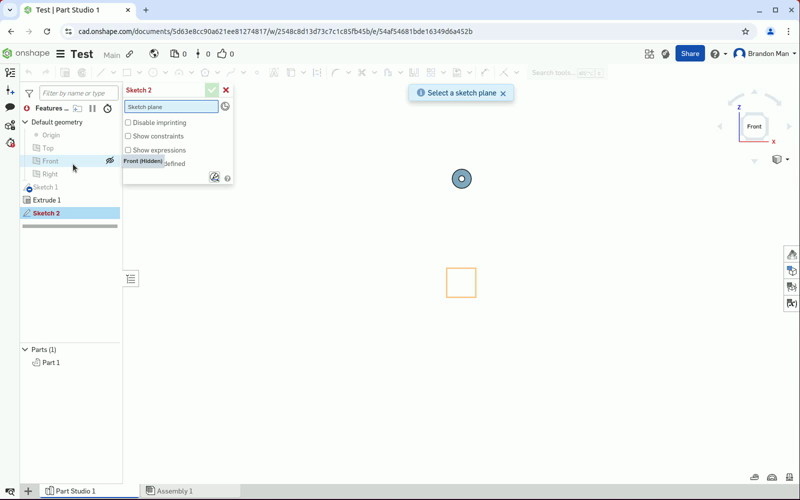
click(73, 163)
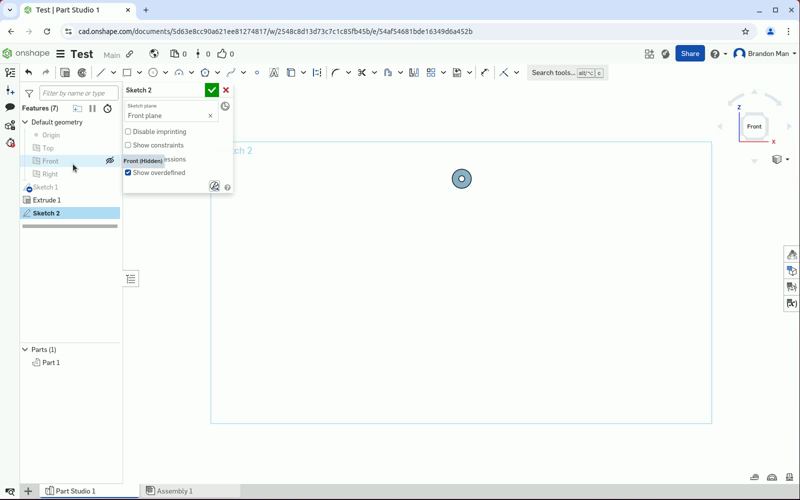
mouse_move(73, 352)
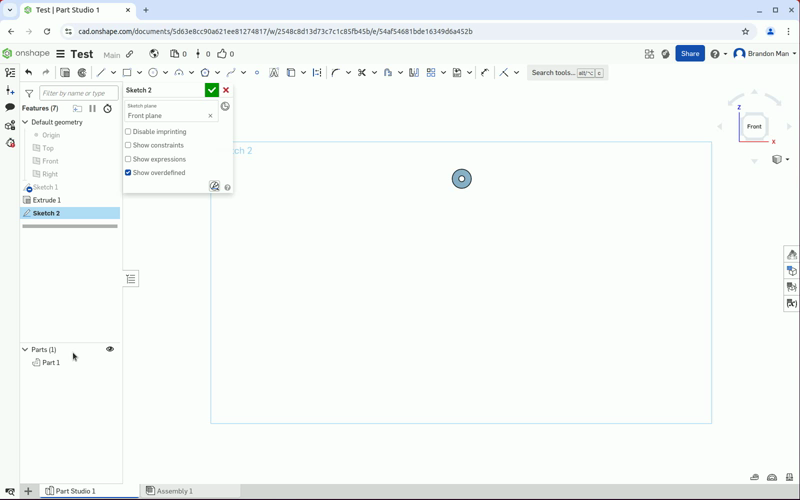
key(y)
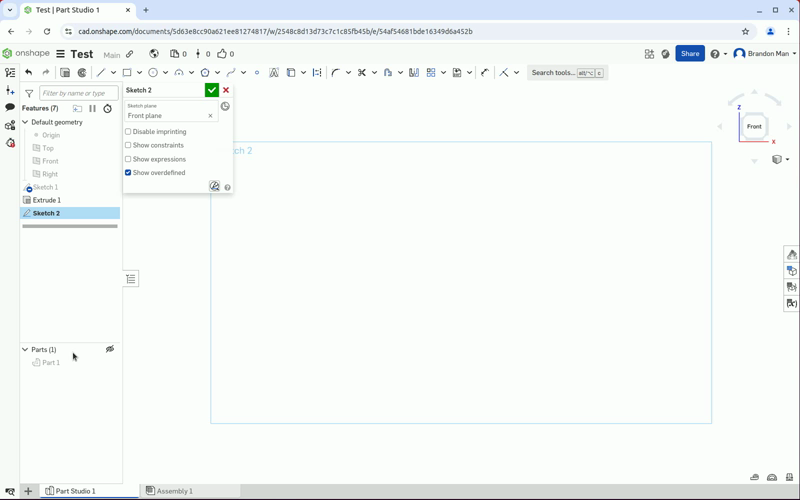
key(c)
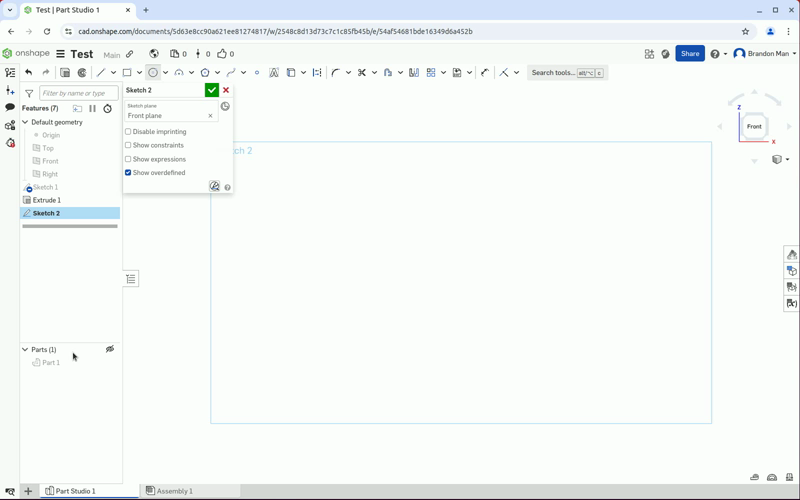
key_down(shift)
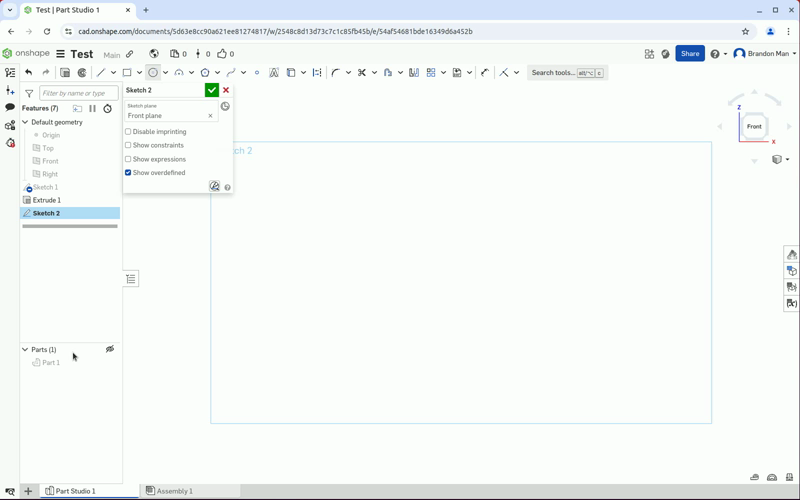
mouse_move(461, 178)
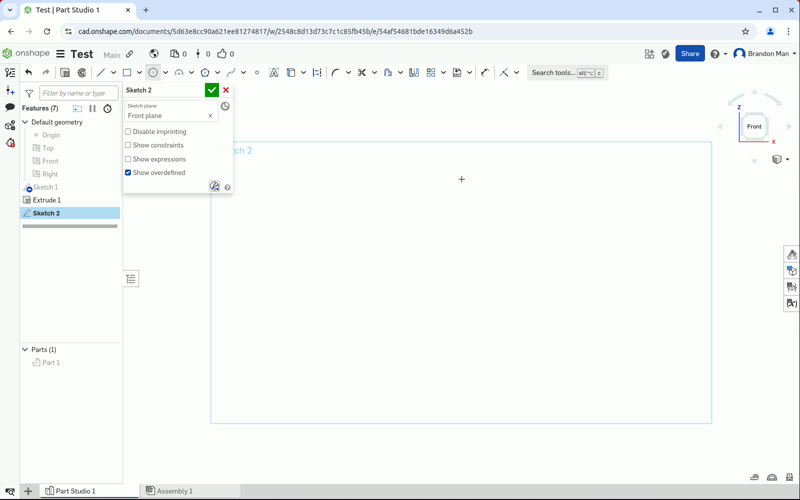
click(461, 178)
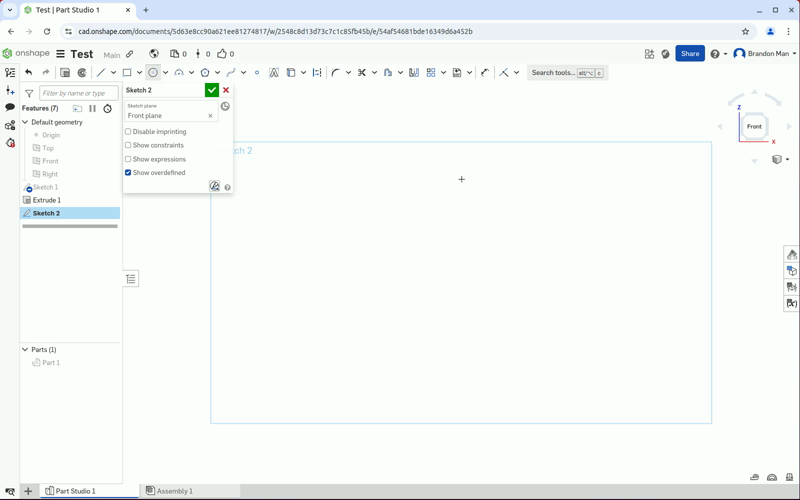
key_up(shift)
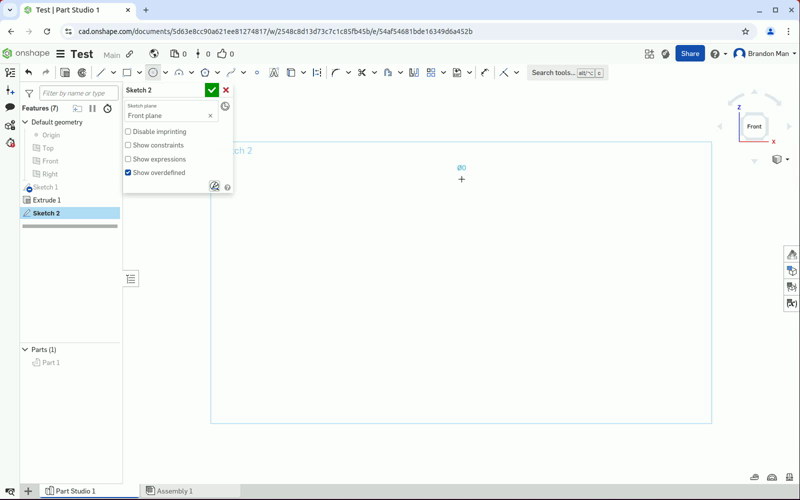
mouse_move(465, 178)
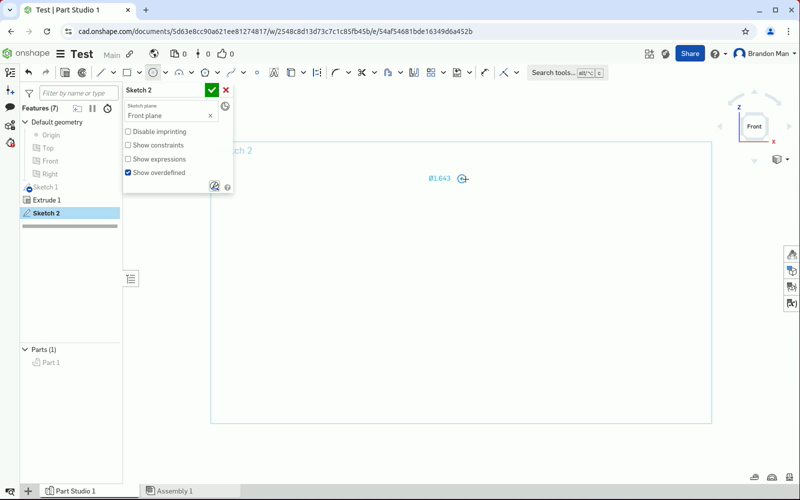
click(465, 178)
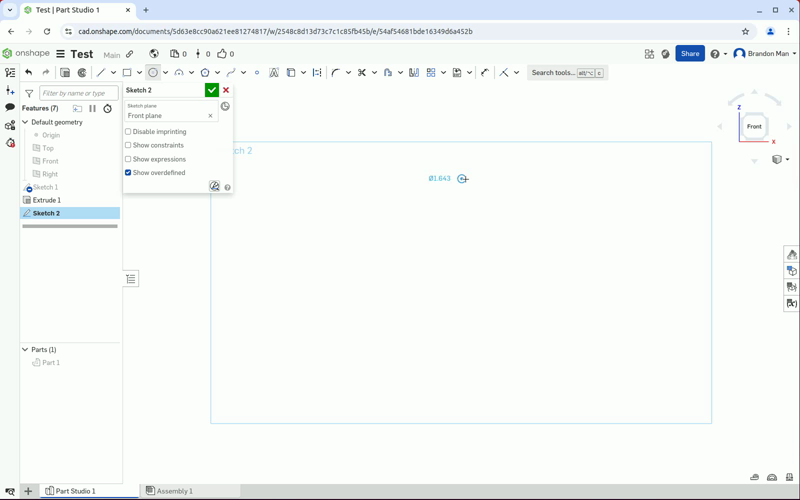
key(esc)
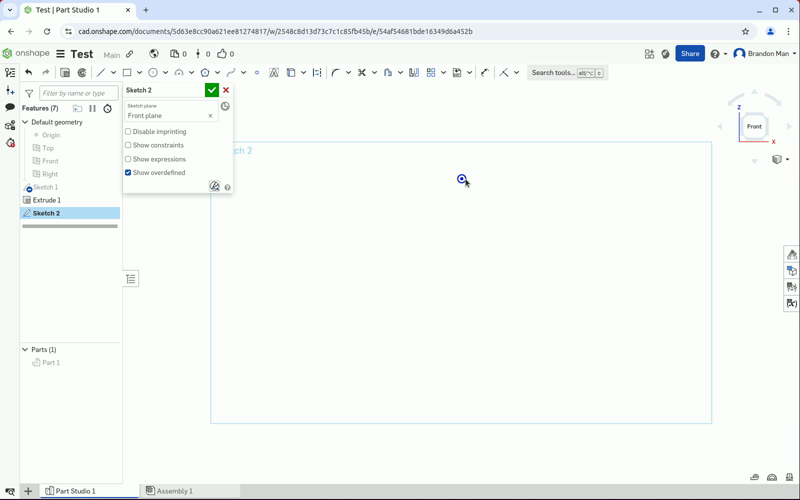
mouse_move(462, 177)
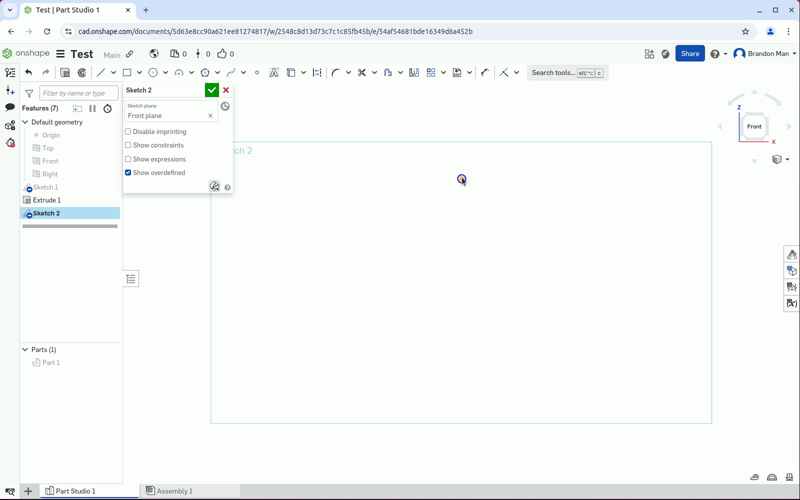
scroll(6)
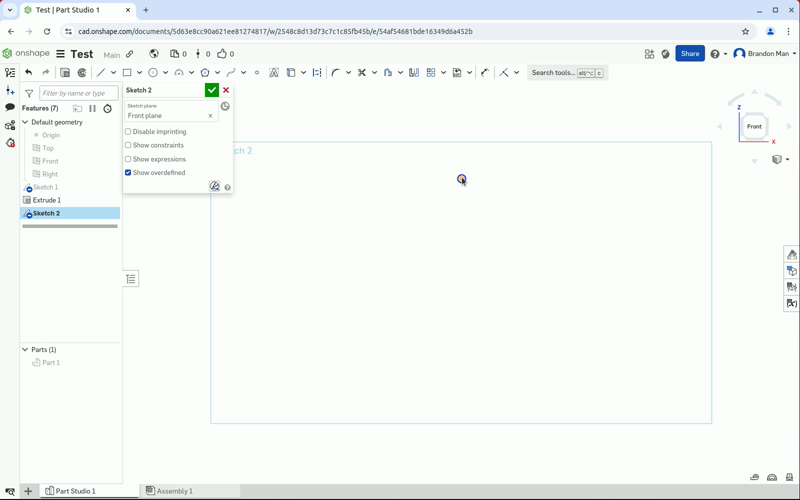
scroll(6)
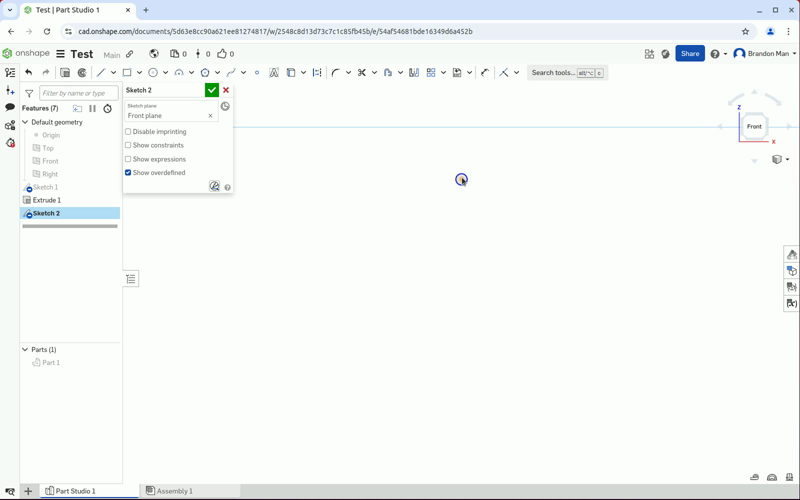
scroll(6)
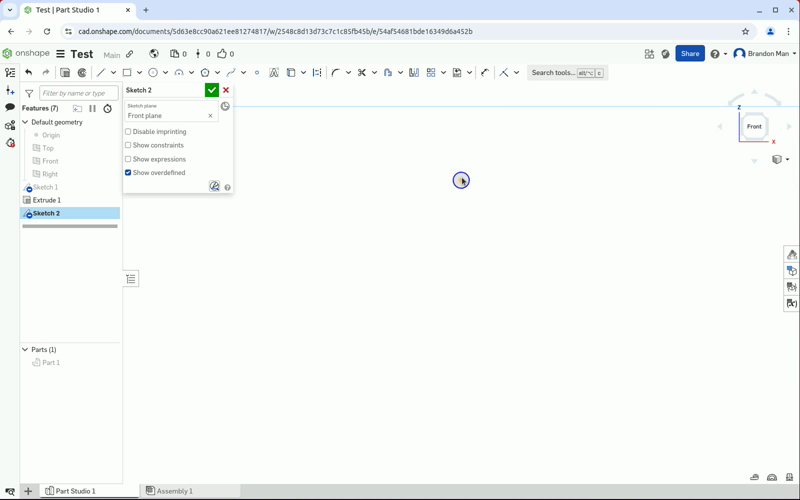
scroll(6)
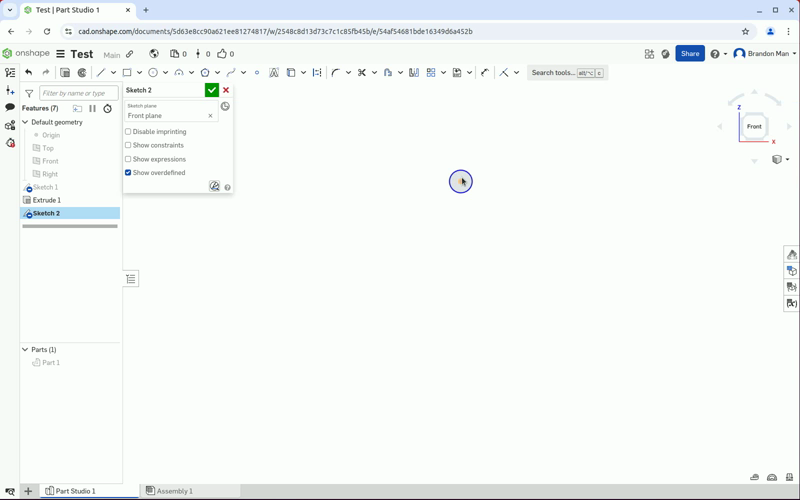
scroll(6)
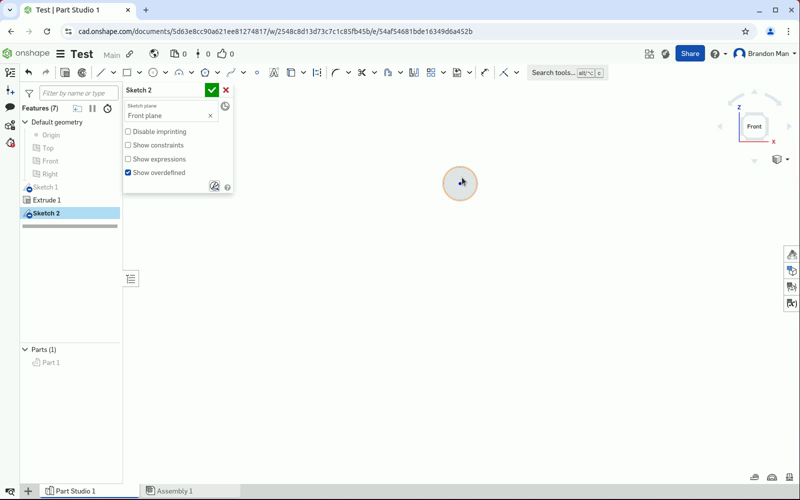
scroll(6)
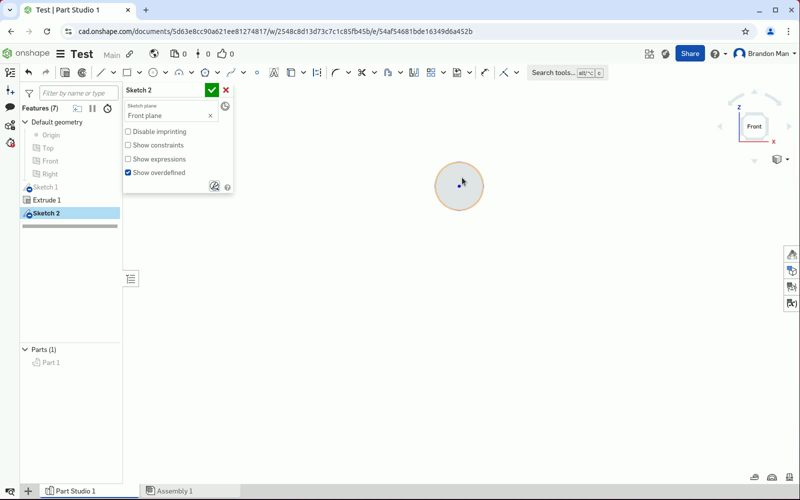
scroll(6)
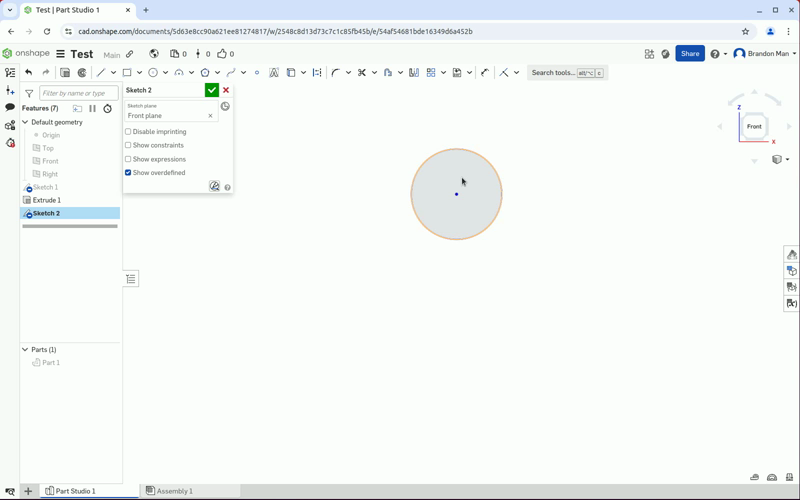
click(462, 177)
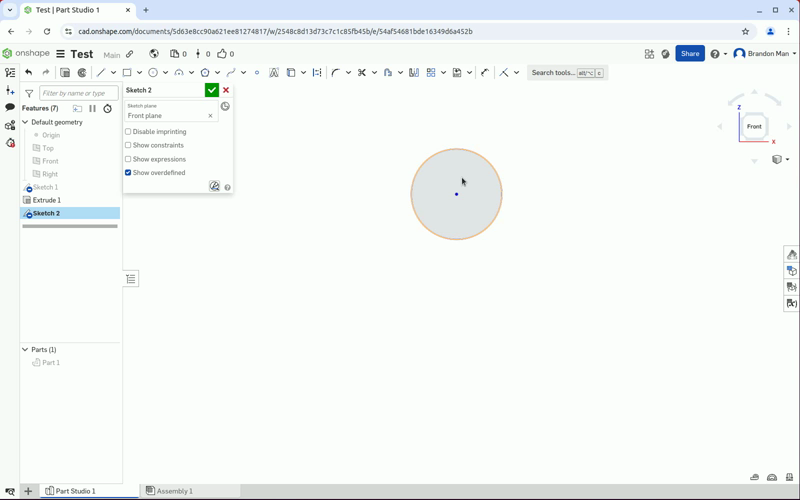
scroll(-6)
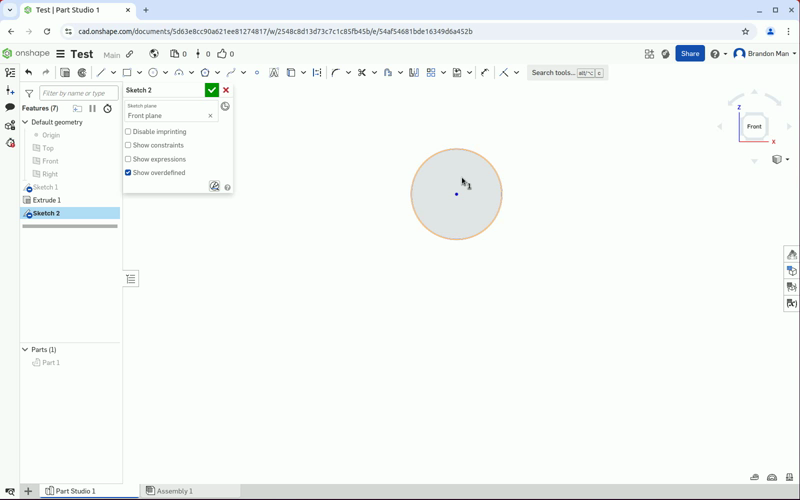
scroll(-6)
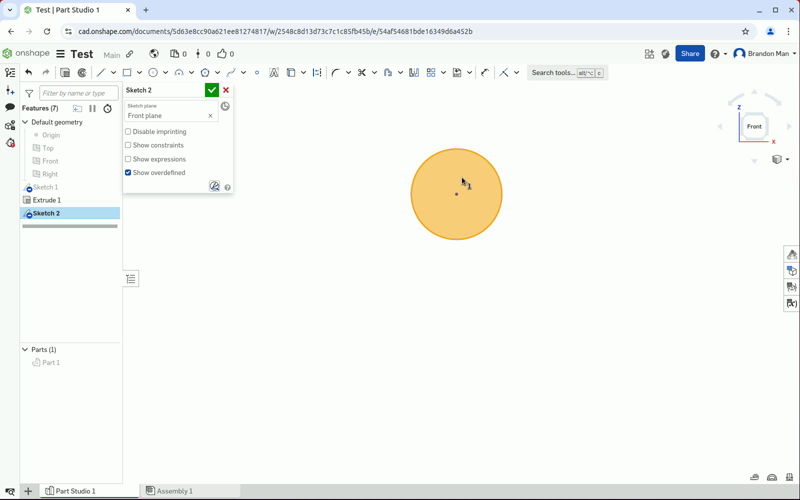
scroll(-6)
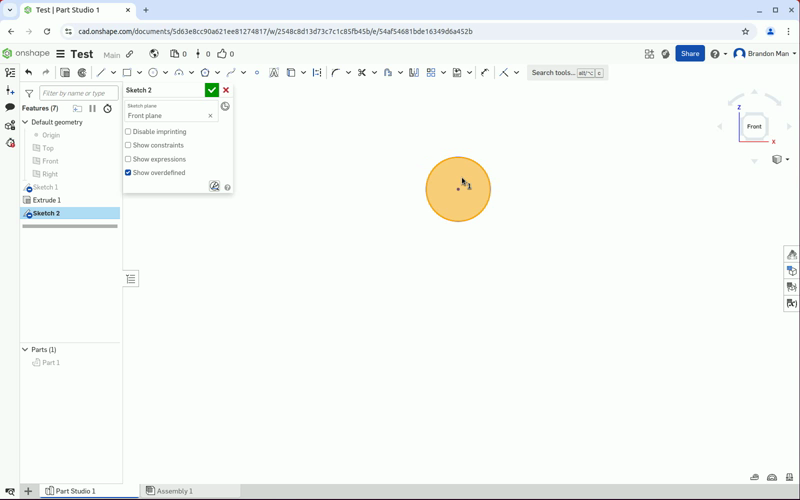
scroll(-6)
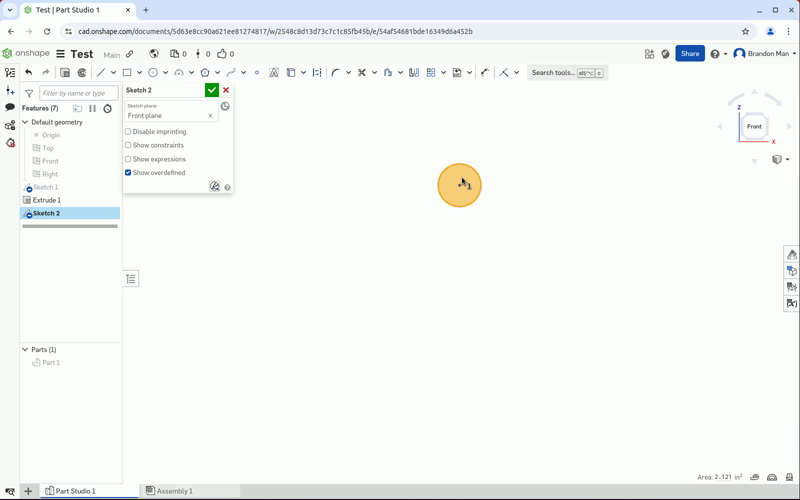
scroll(-6)
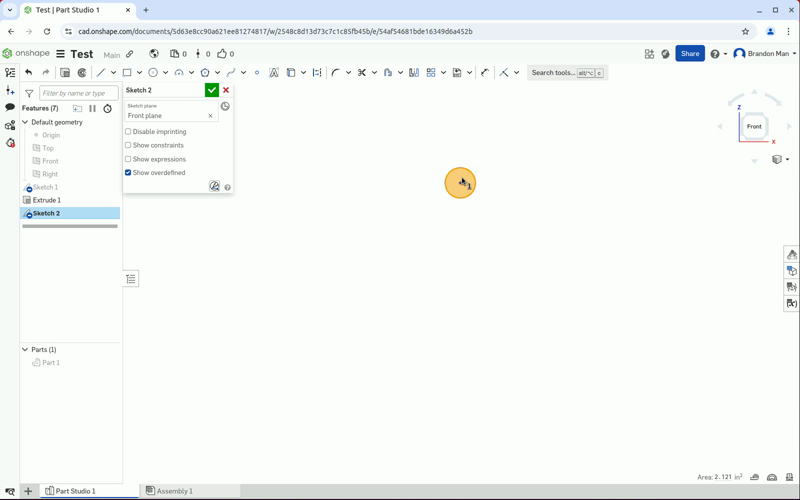
scroll(-6)
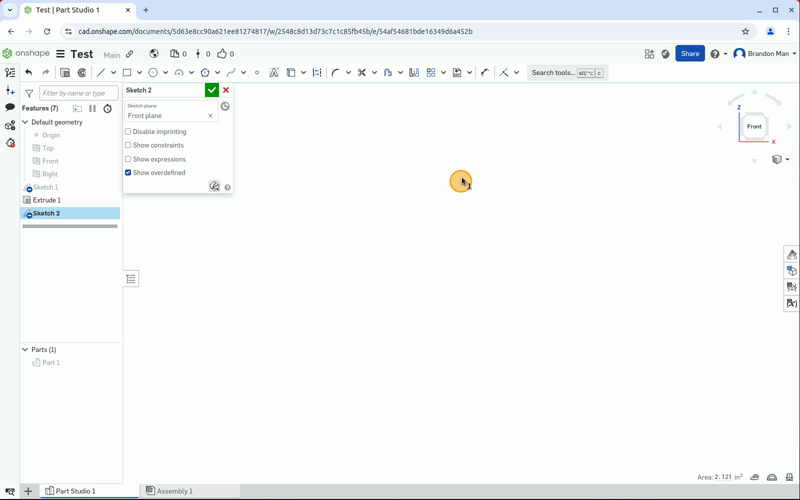
scroll(-6)
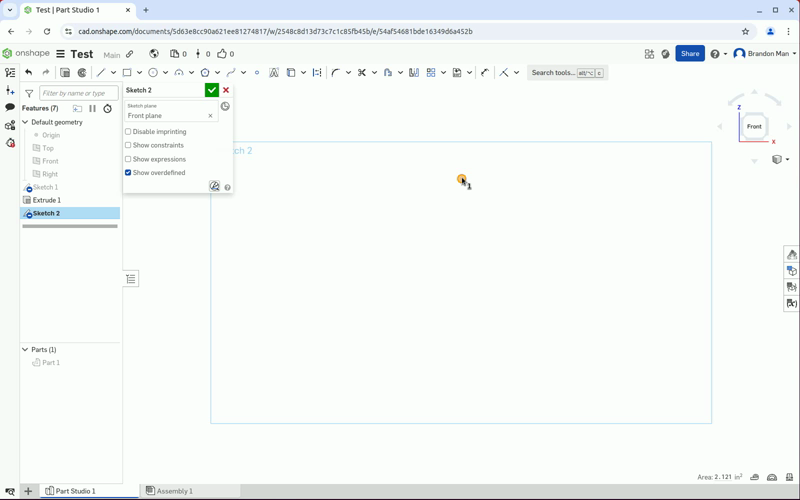
mouse_move(73, 352)
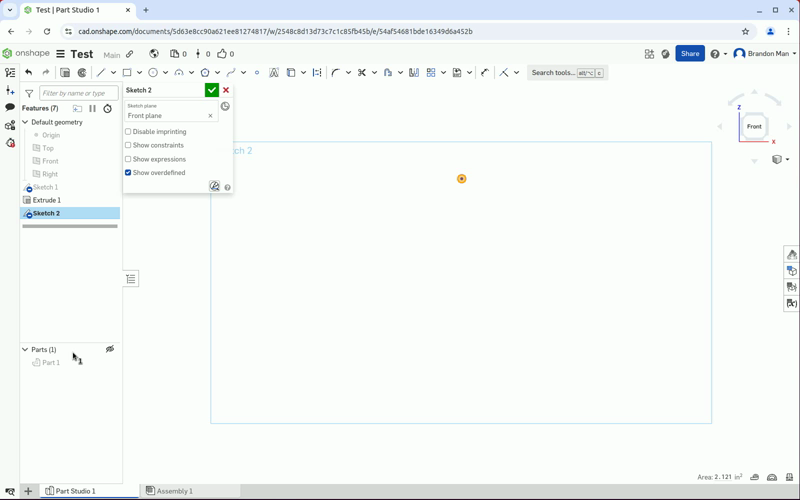
key(shift+y)
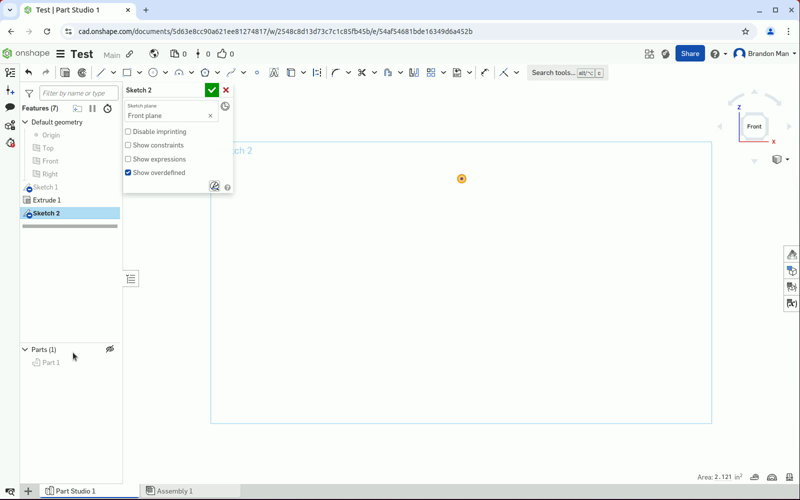
key(shift+e)
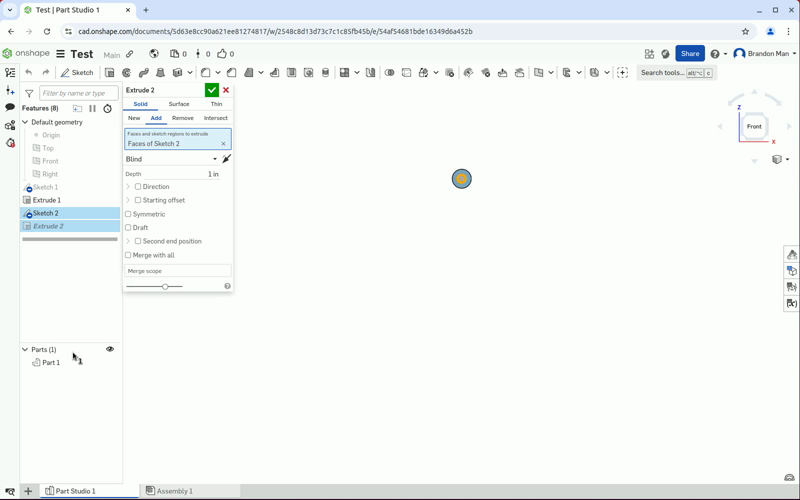
mouse_move(143, 106)
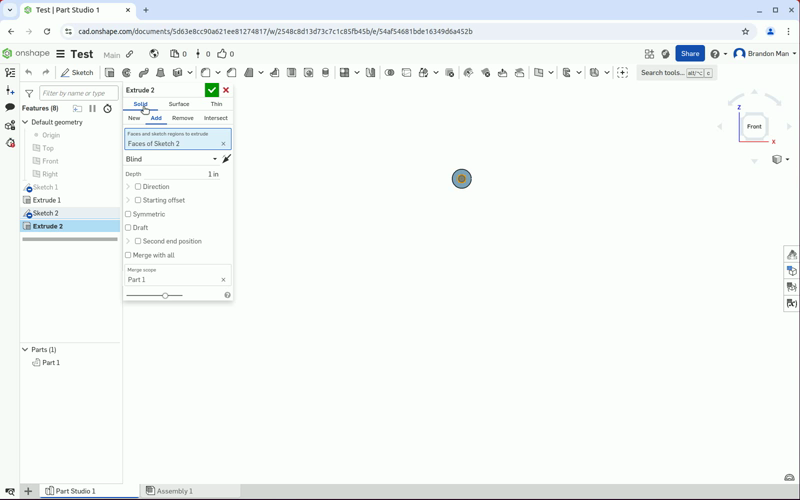
click(143, 106)
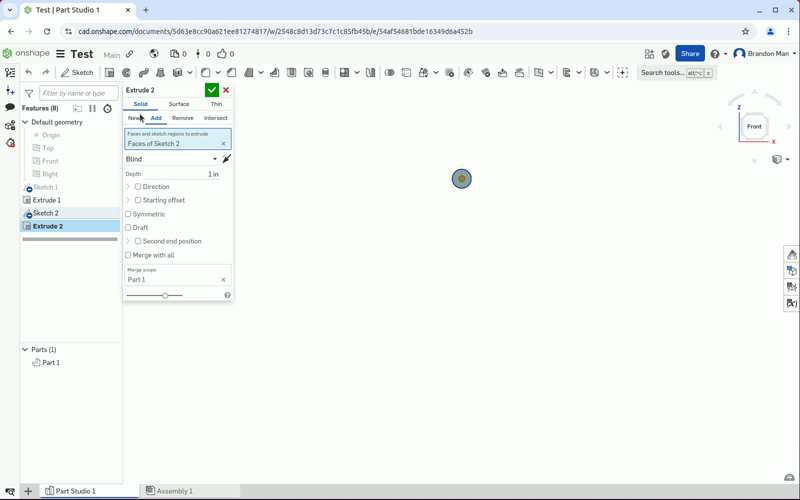
mouse_move(137, 120)
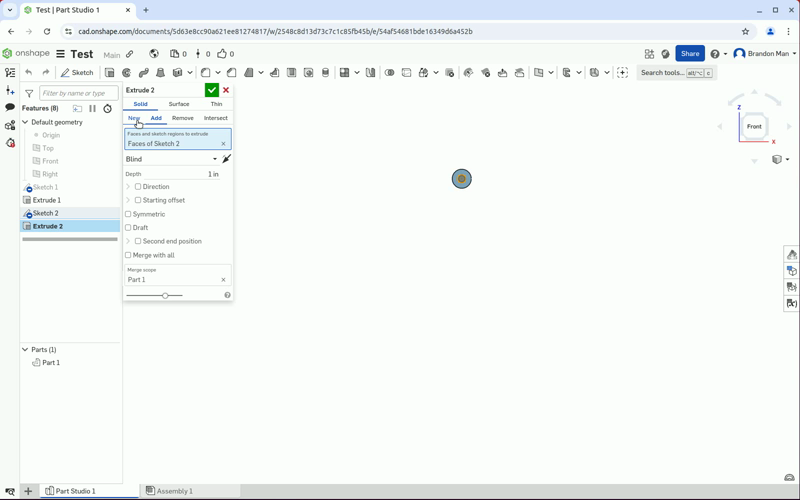
click(137, 120)
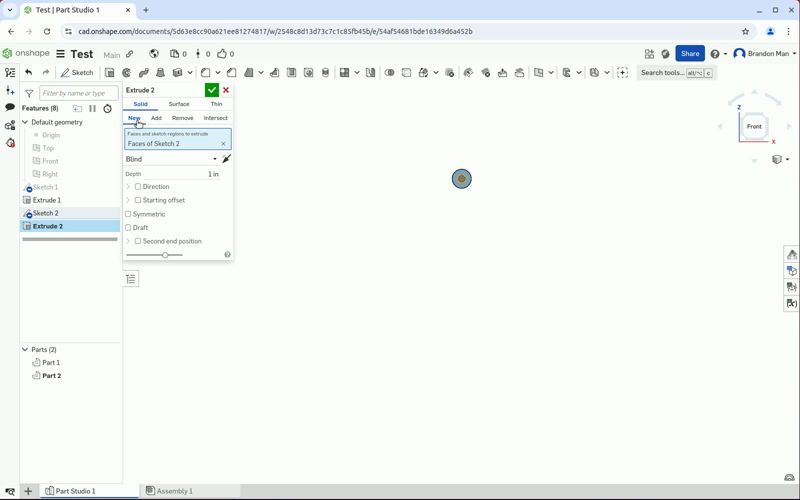
key(tab, 4)
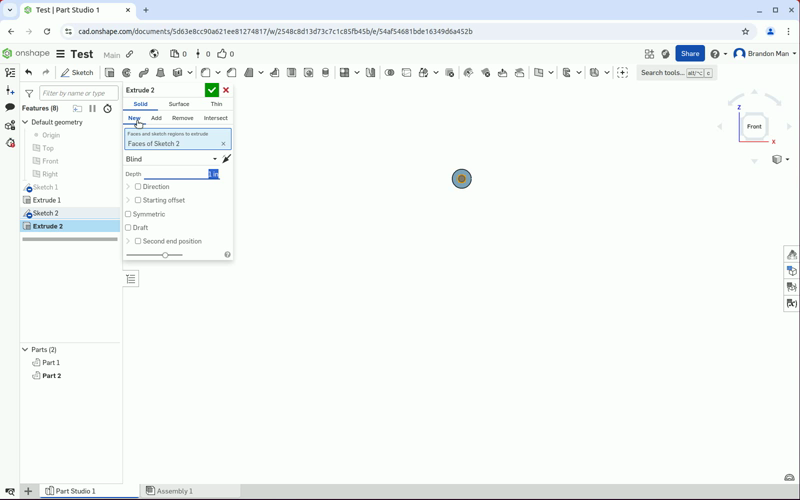
text(0.481)
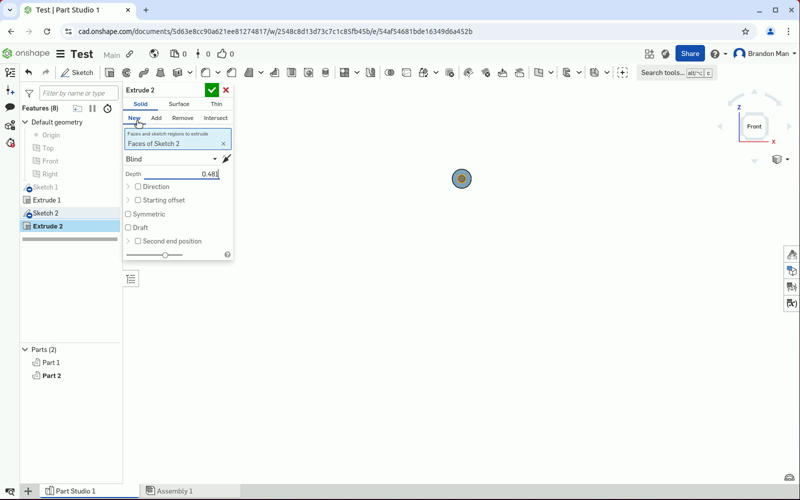
key(enter)
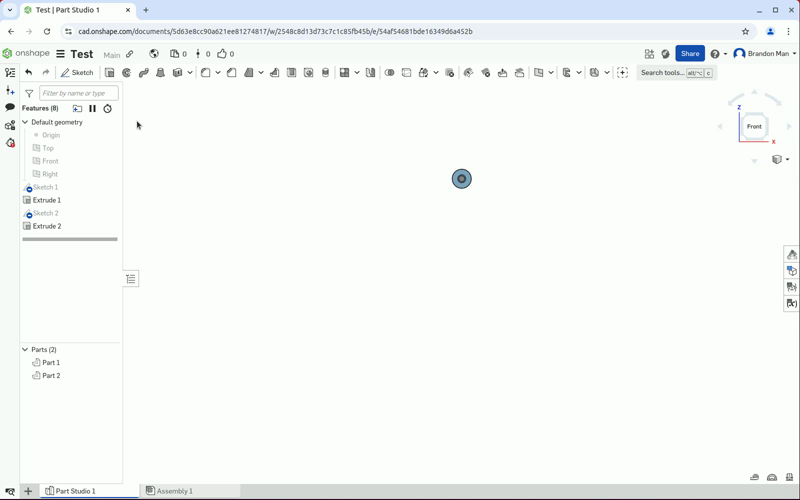
key(shift+h)
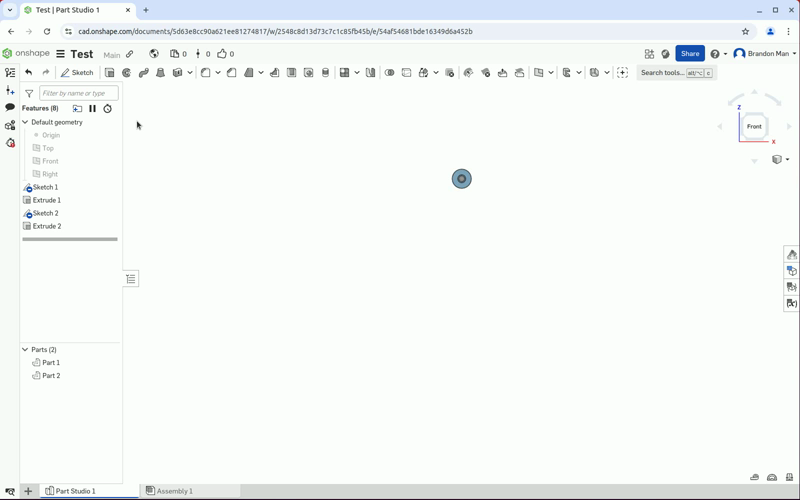
key(shift+h)
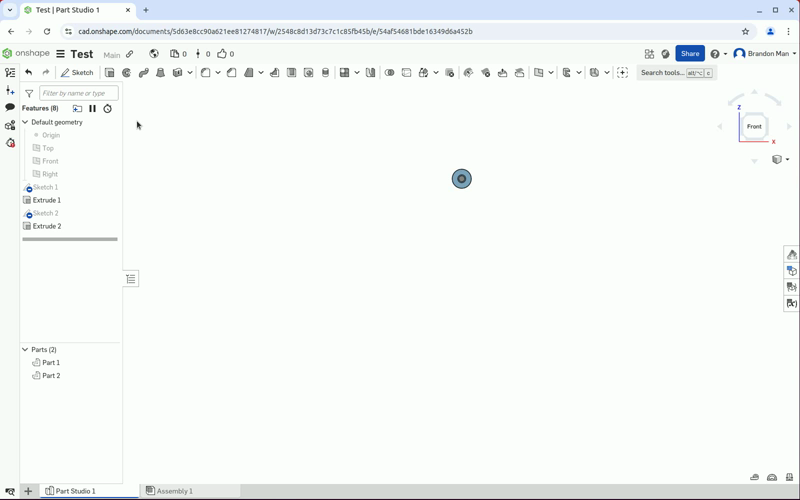
mouse_move(73, 189)
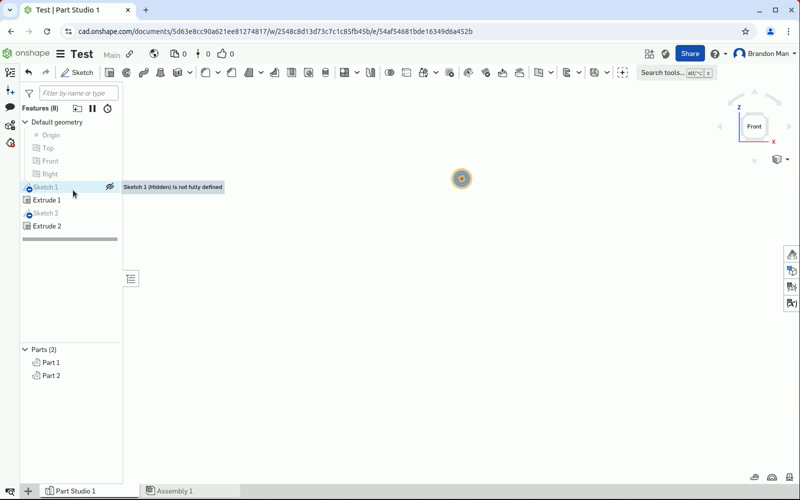
click(73, 189)
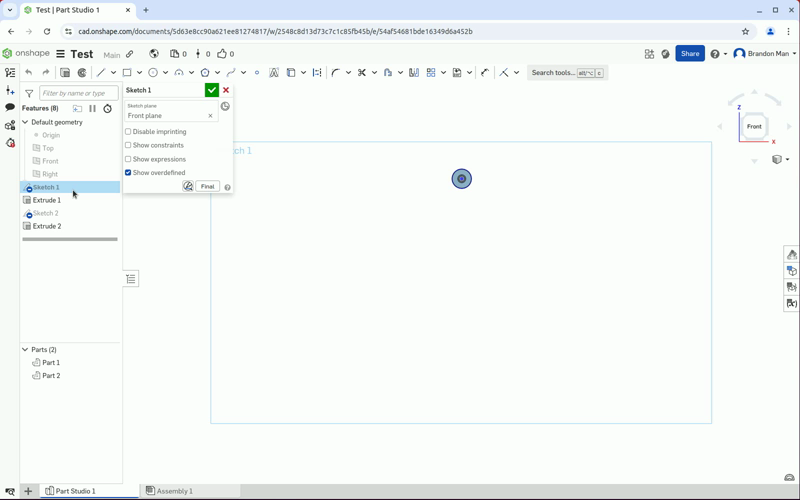
mouse_move(229, 92)
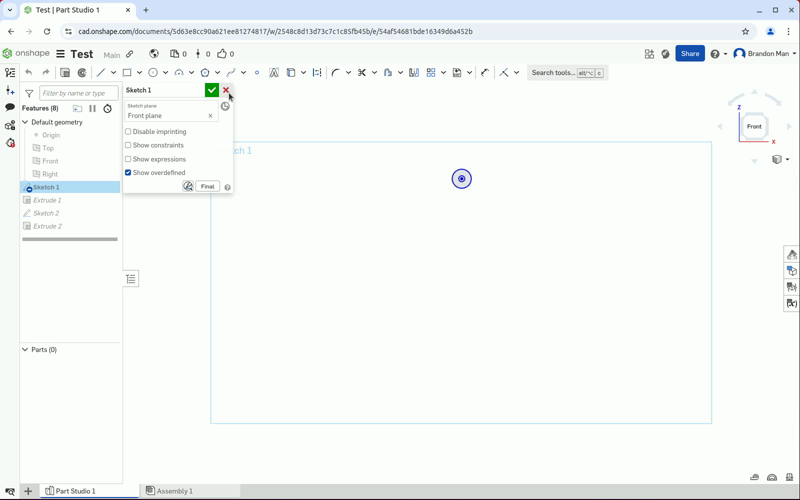
click(229, 92)
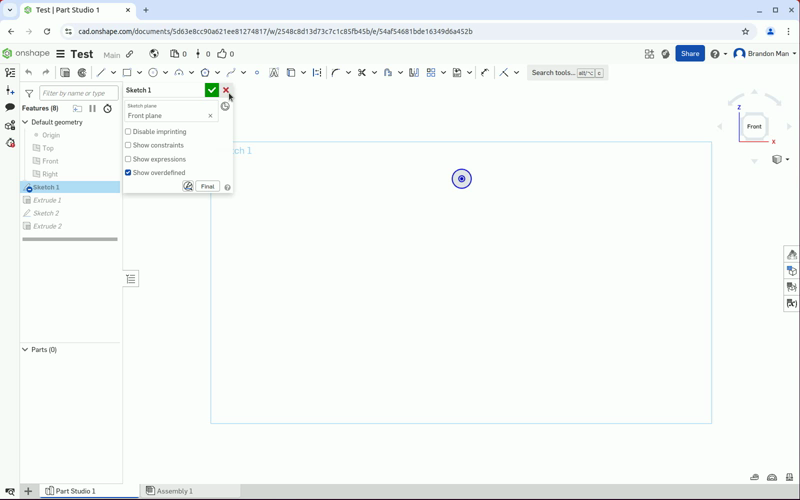
key(shift+s)
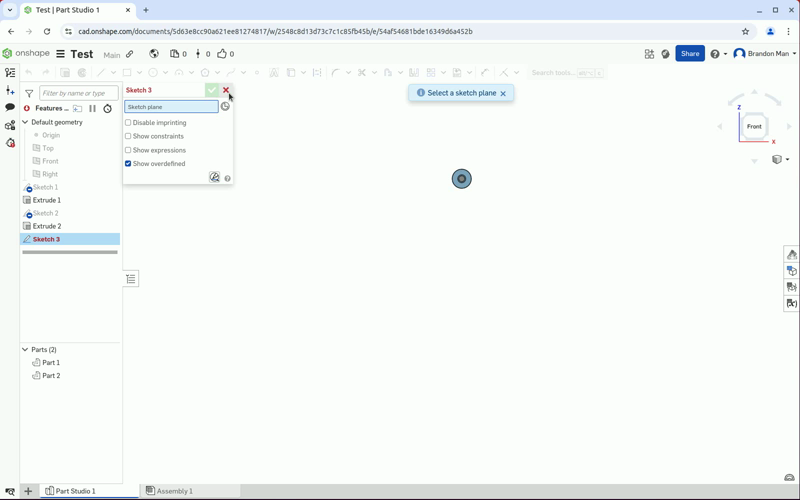
mouse_move(73, 163)
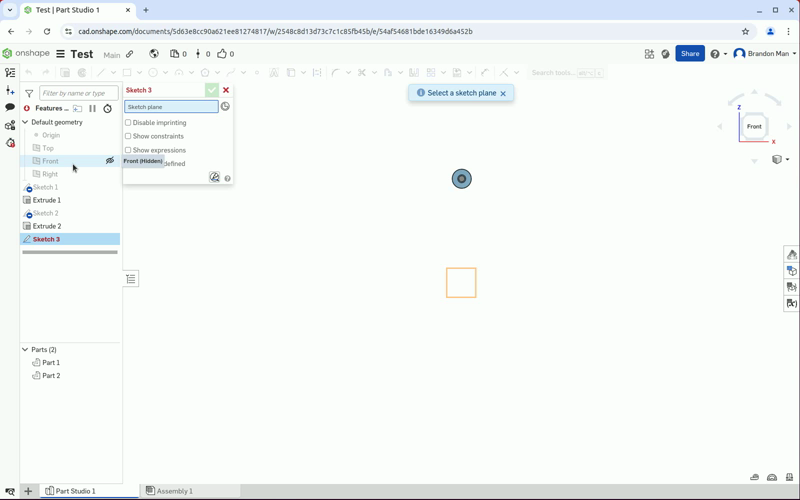
click(73, 163)
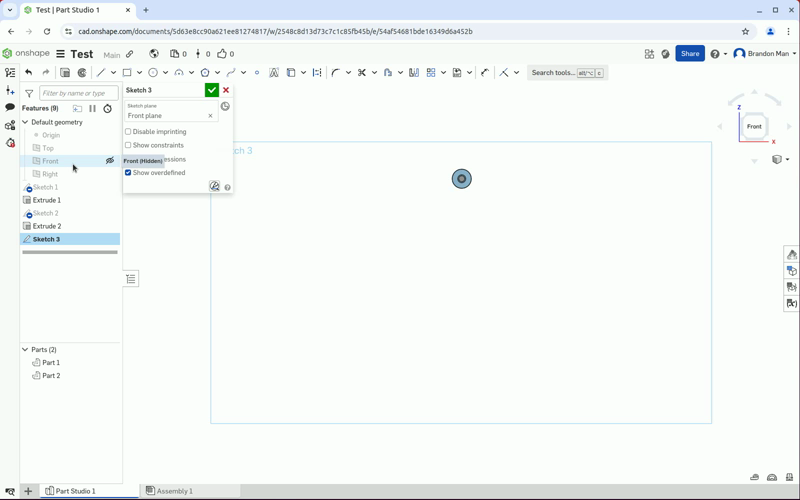
mouse_move(73, 352)
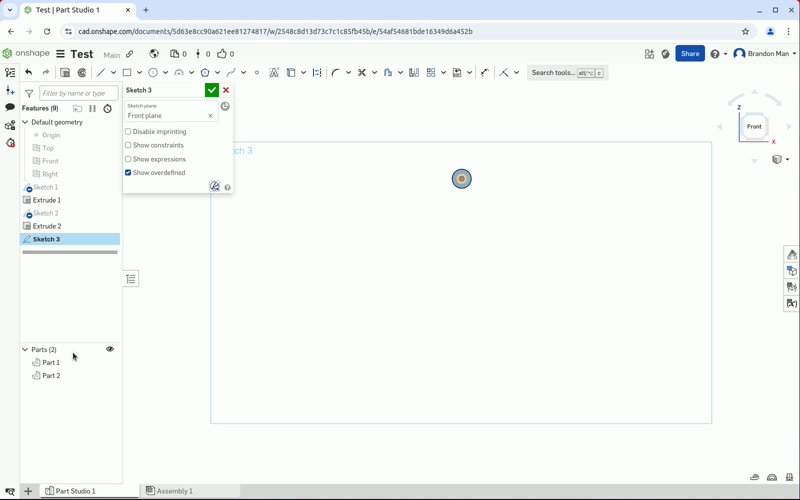
key(y)
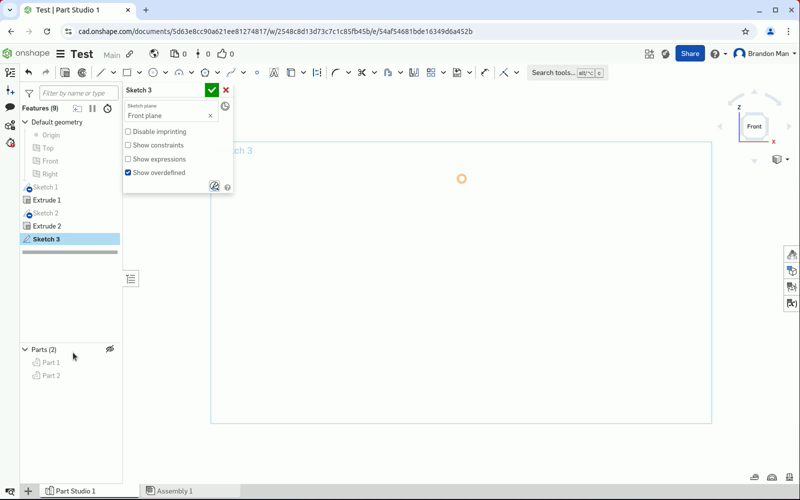
key(a)
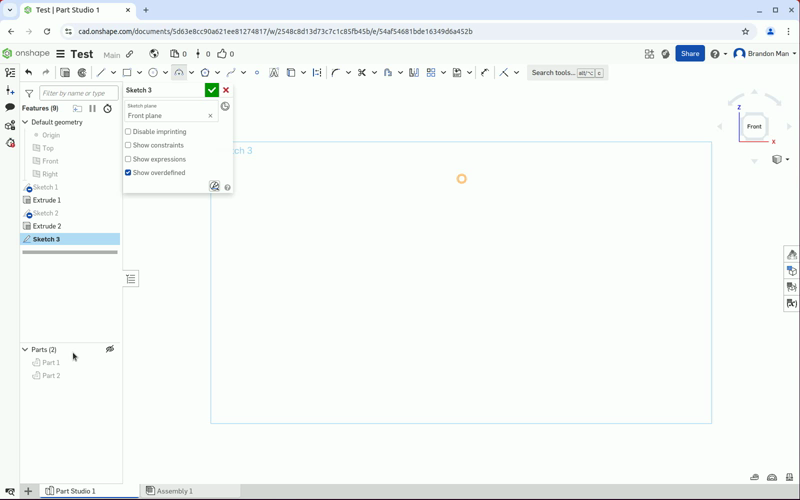
key_down(shift)
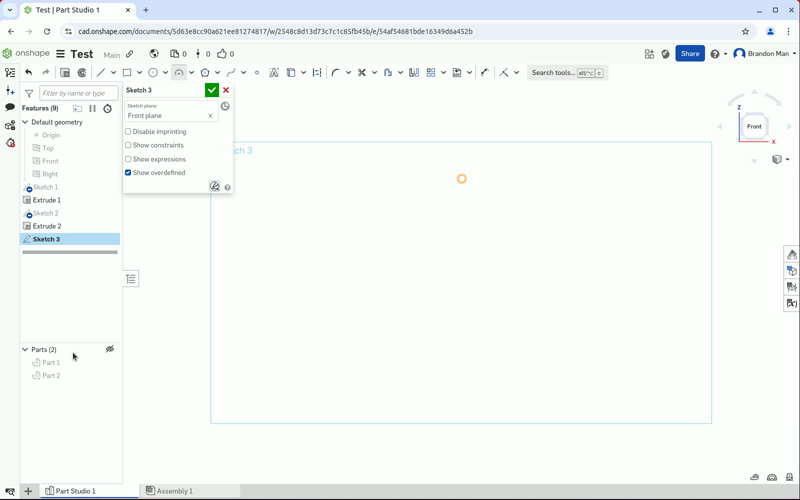
mouse_move(446, 227)
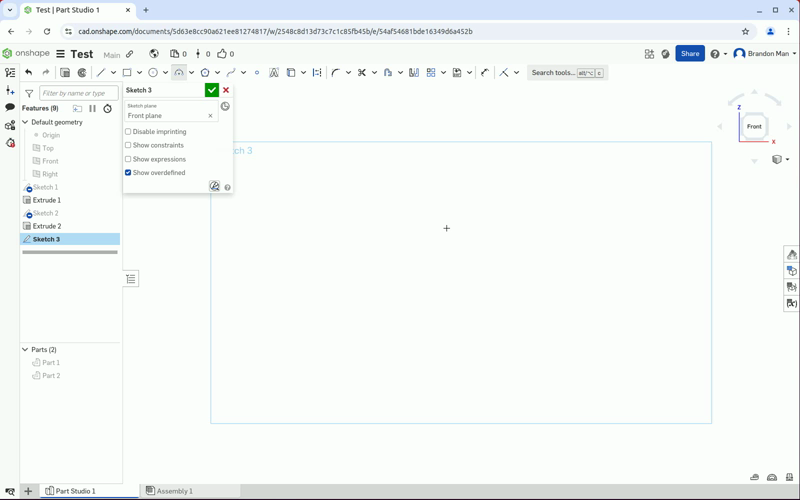
click(446, 227)
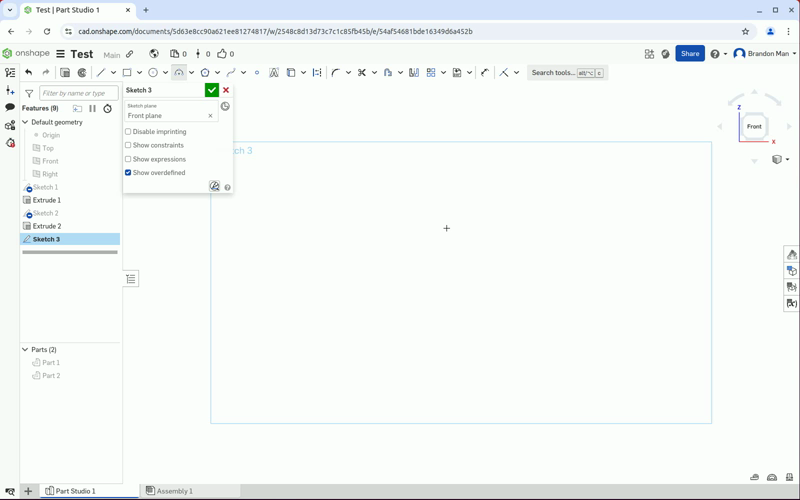
key_up(shift)
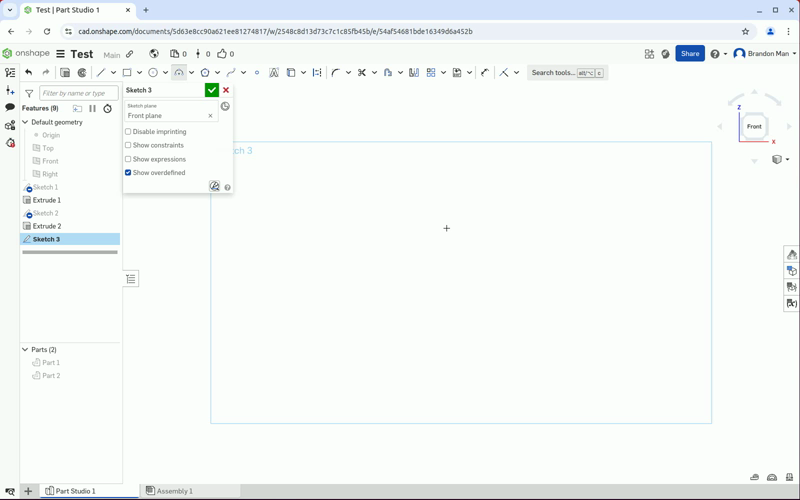
key_down(shift)
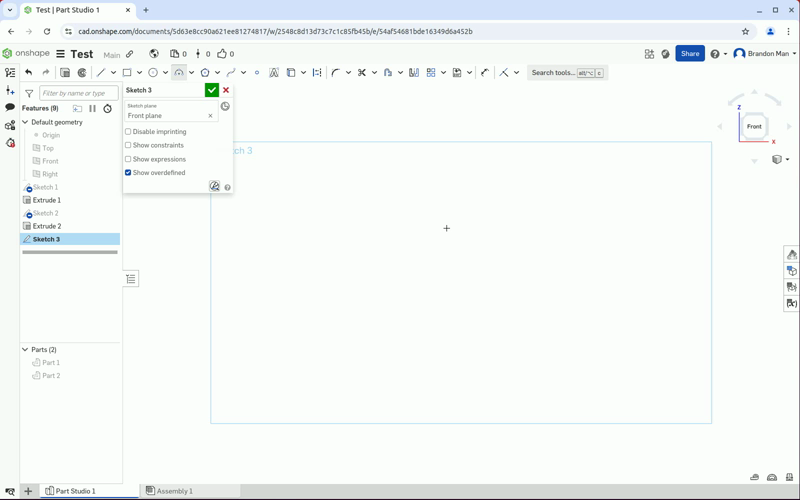
mouse_move(475, 227)
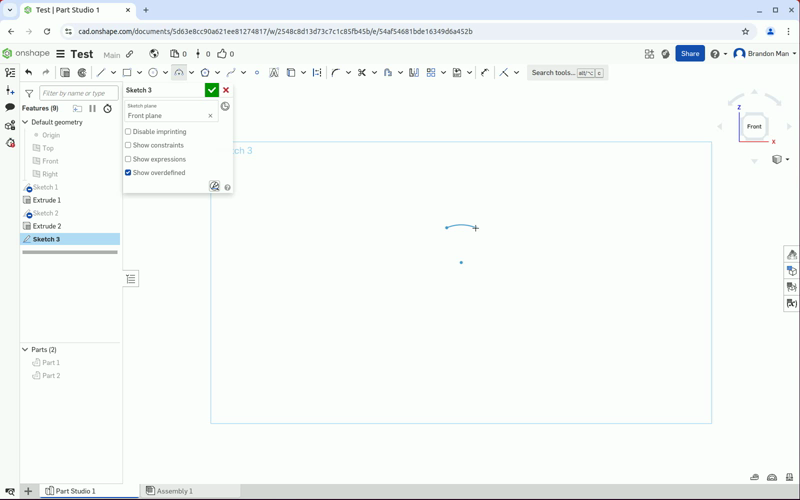
click(475, 227)
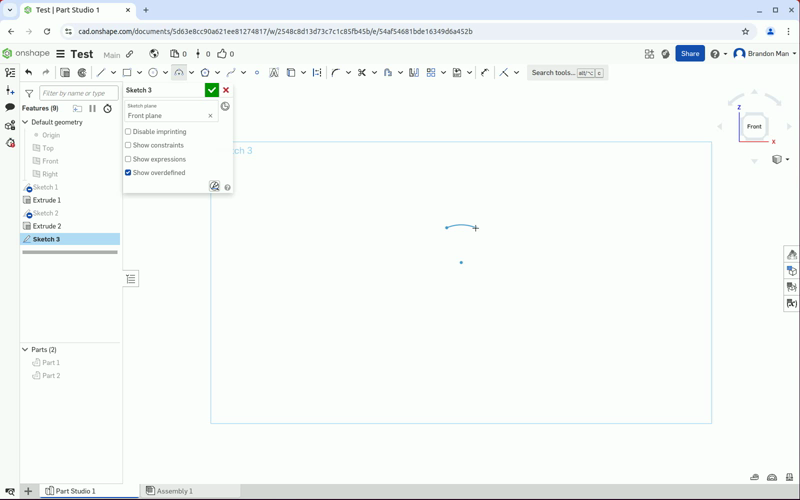
mouse_move(461, 216)
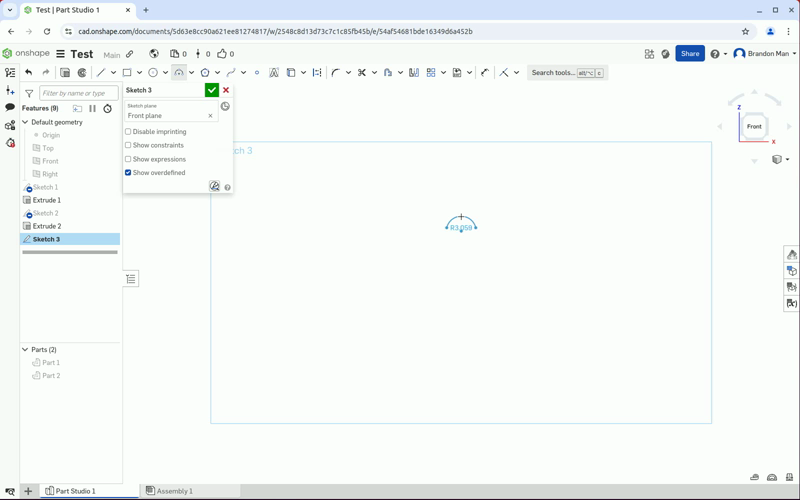
click(461, 216)
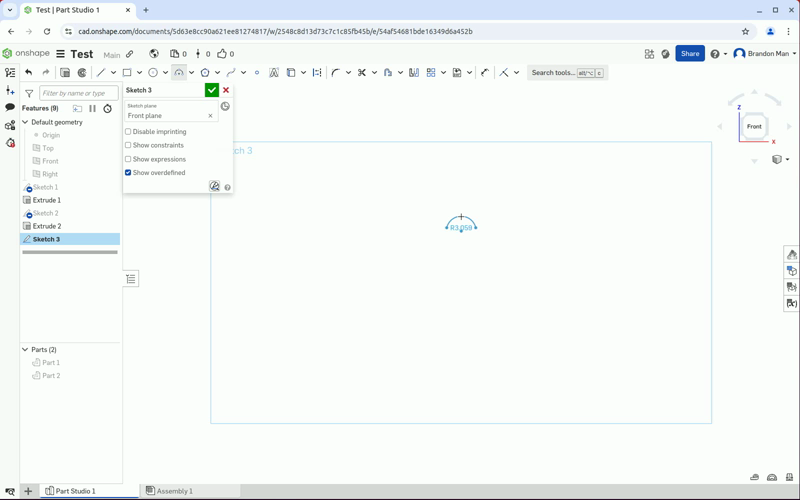
key_up(shift)
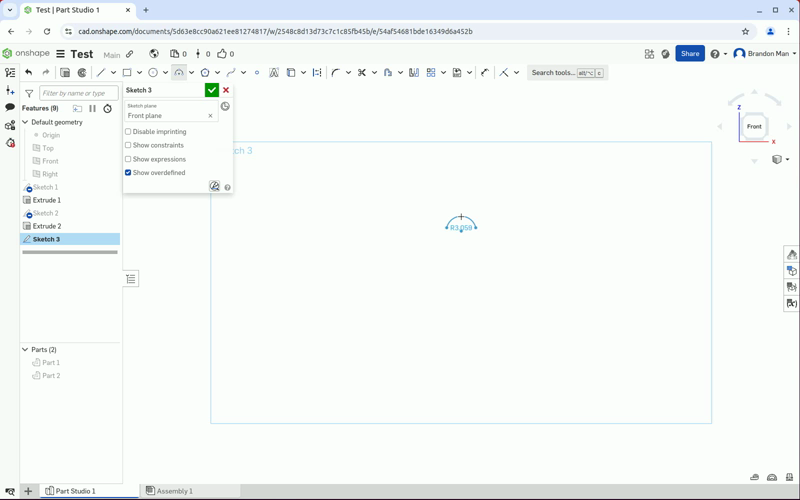
key(esc)
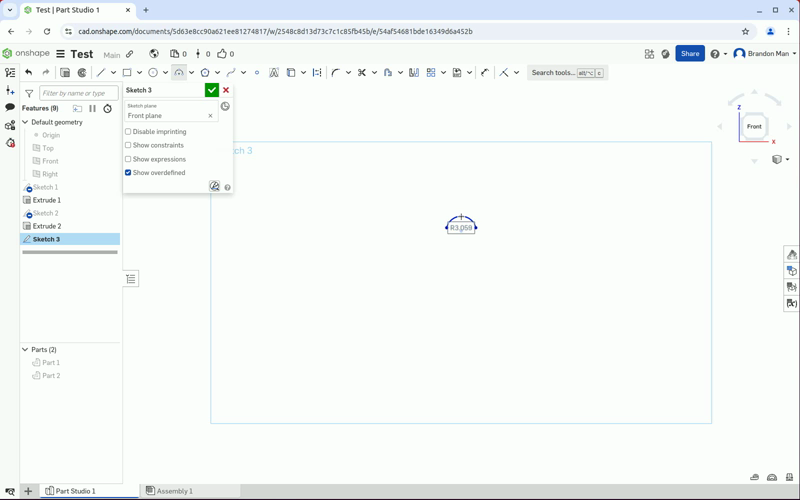
key(l)
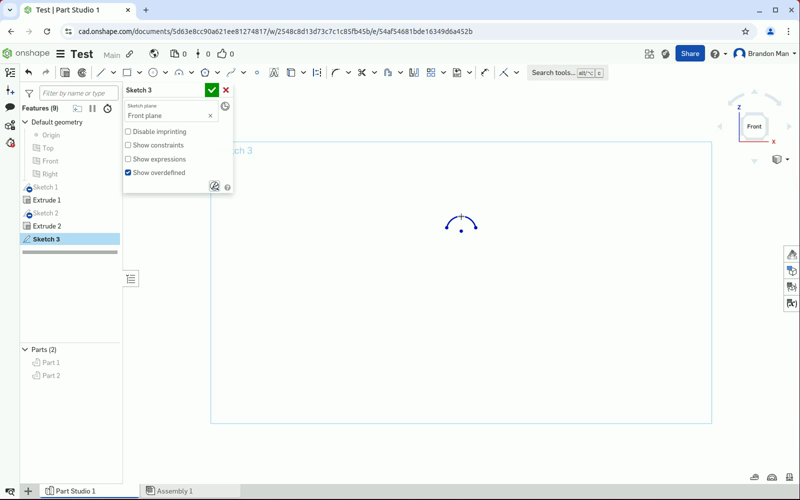
mouse_move(475, 227)
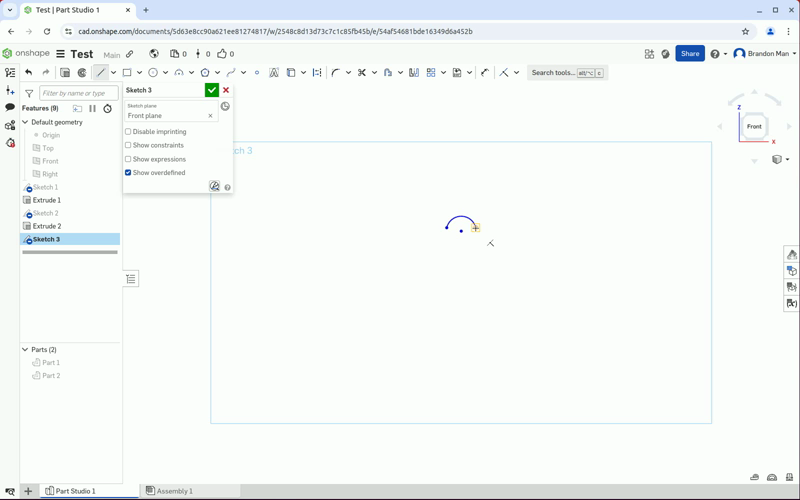
click(475, 227)
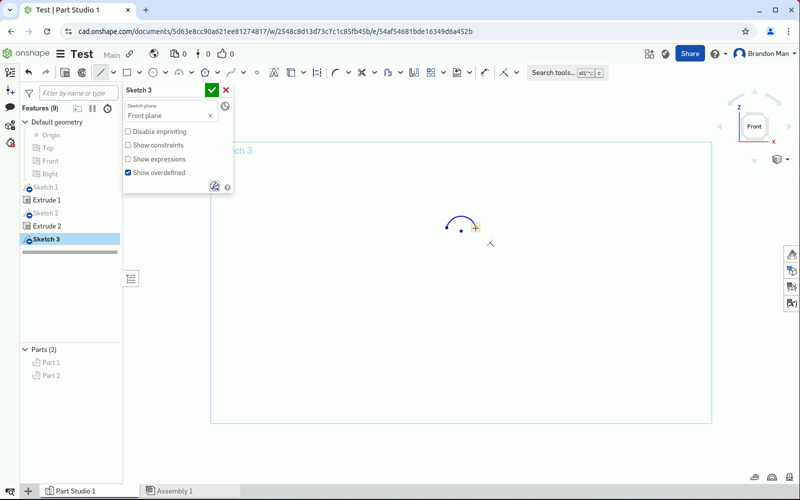
key_down(shift)
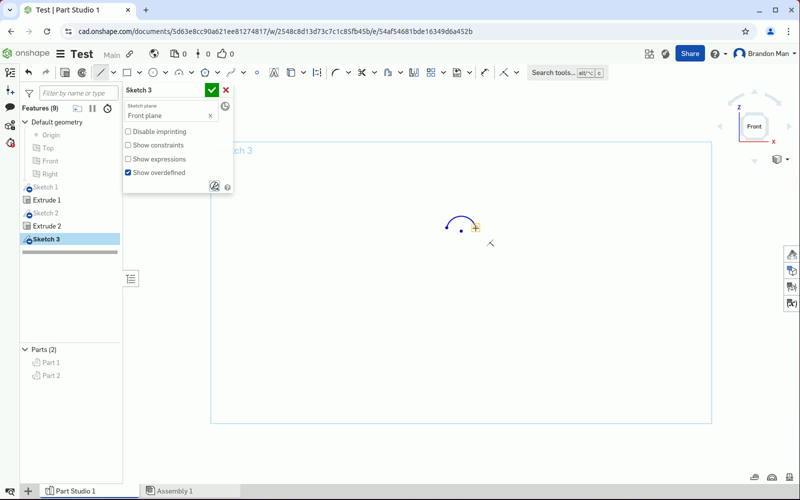
mouse_move(505, 227)
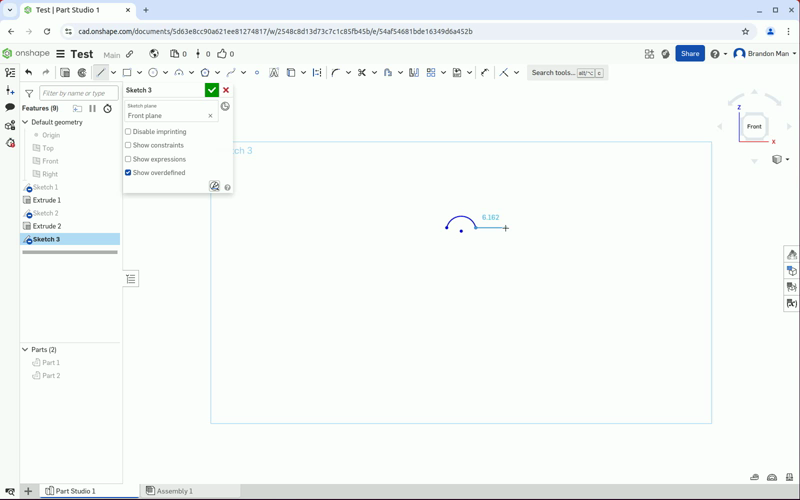
mouse_move(469, 177)
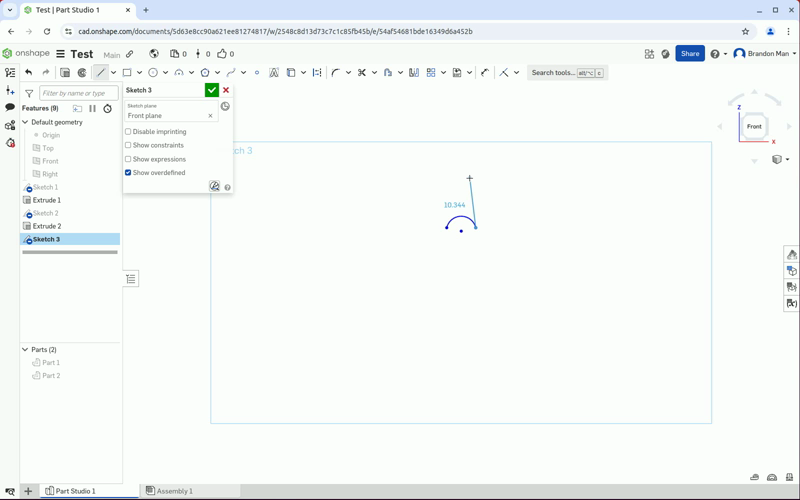
click(469, 177)
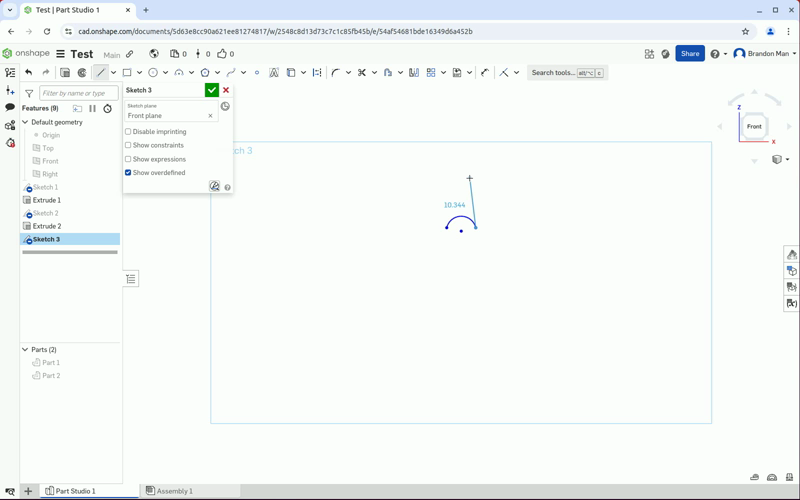
key_up(shift)
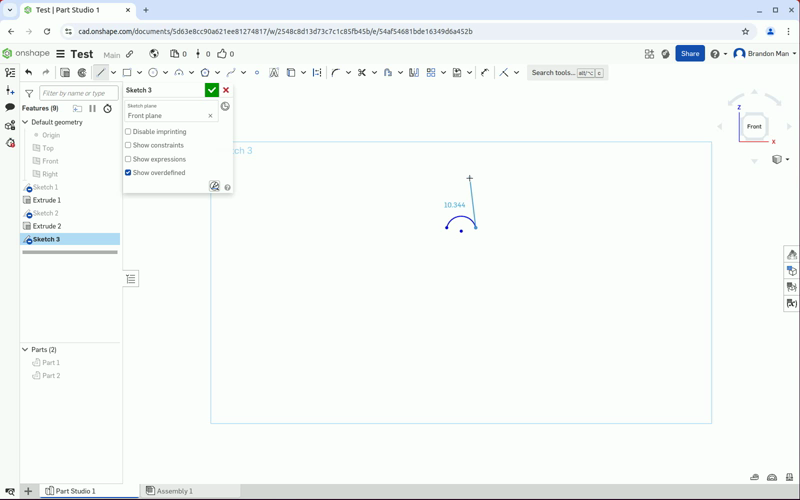
key(esc)
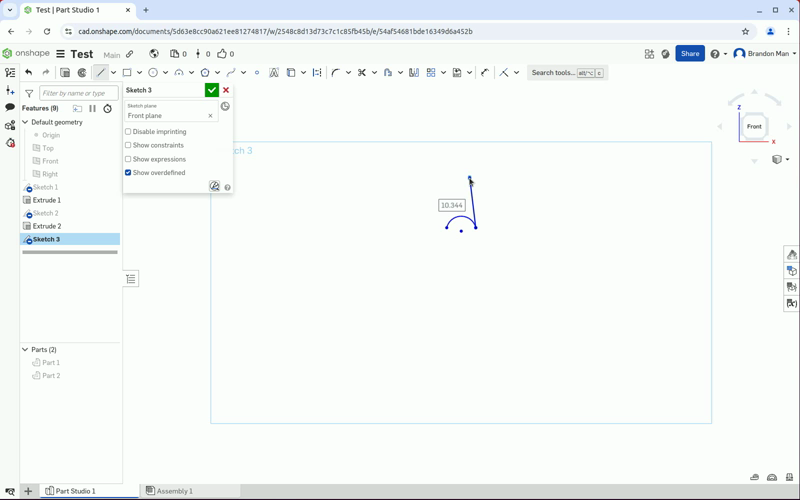
key(a)
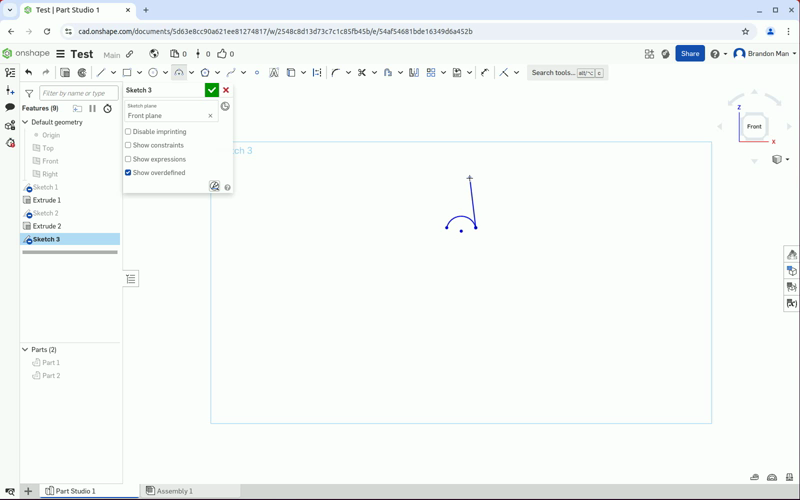
mouse_move(469, 177)
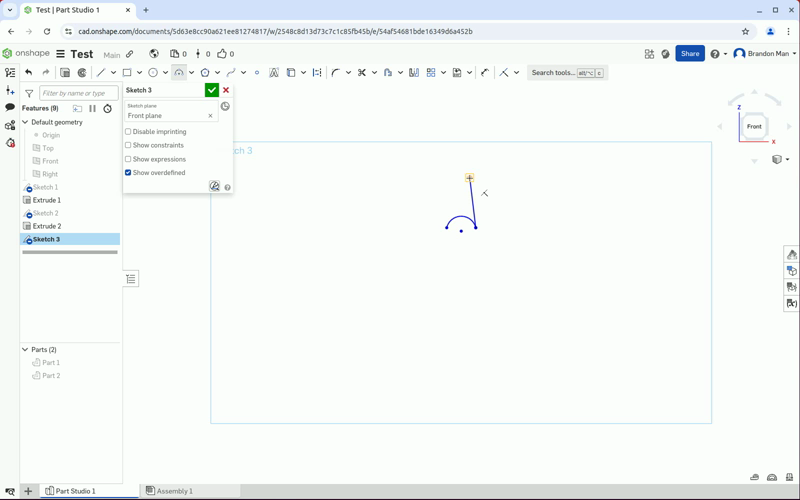
click(469, 177)
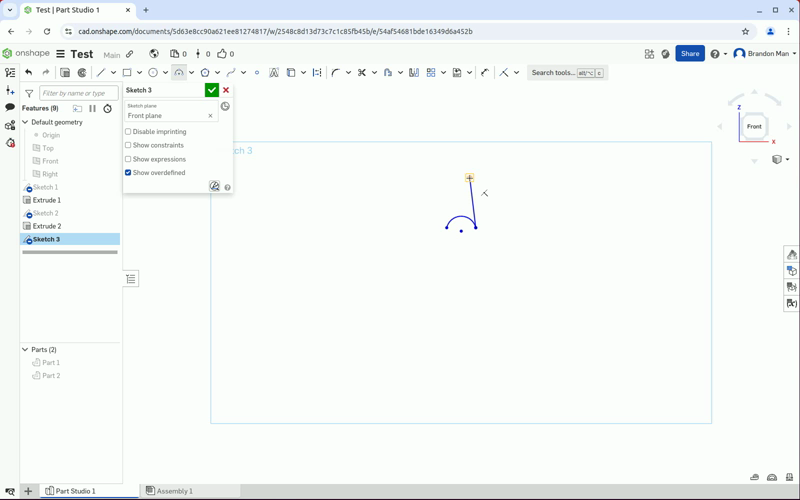
key_down(shift)
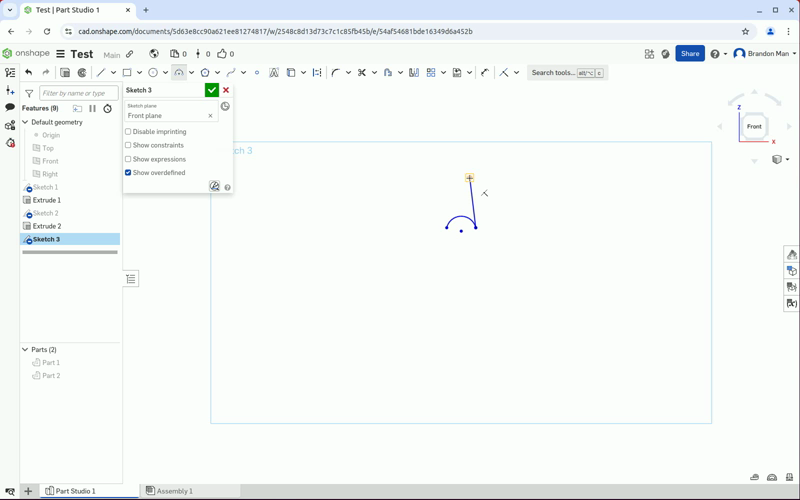
mouse_move(452, 177)
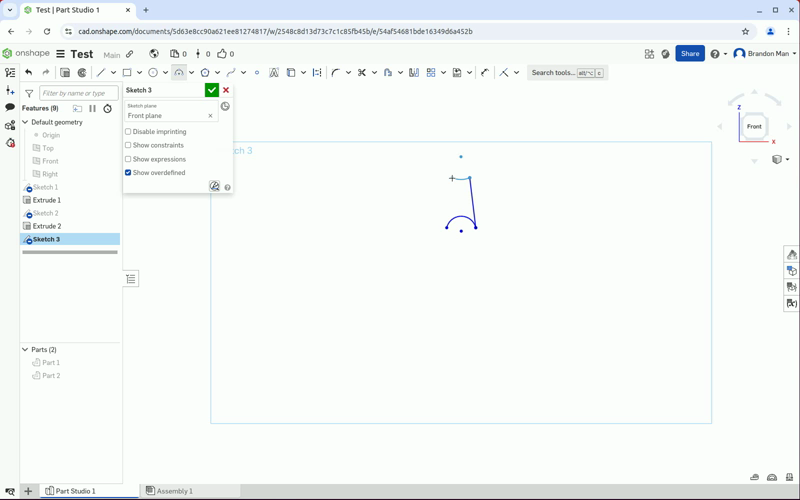
click(452, 177)
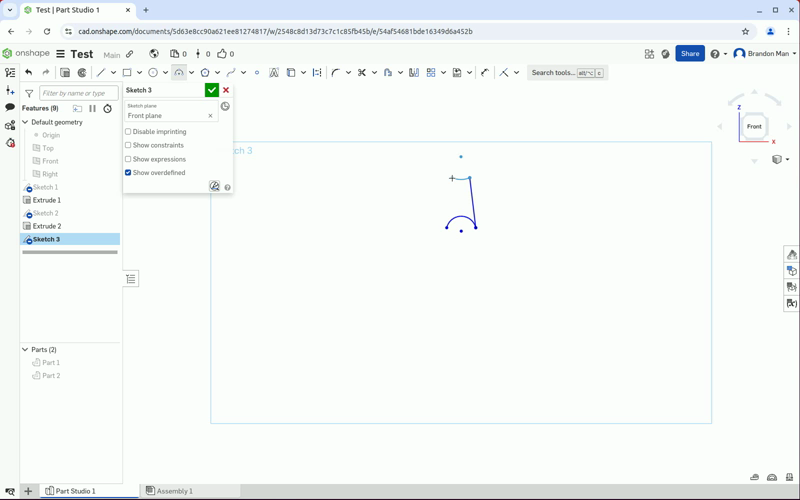
mouse_move(461, 186)
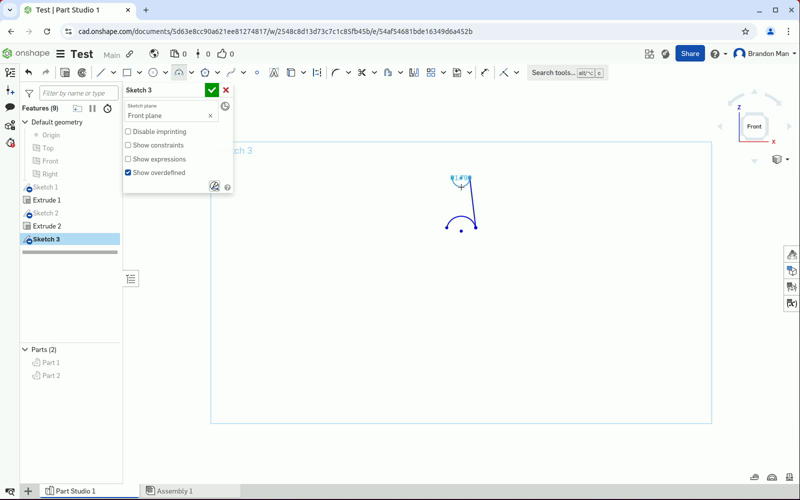
click(461, 186)
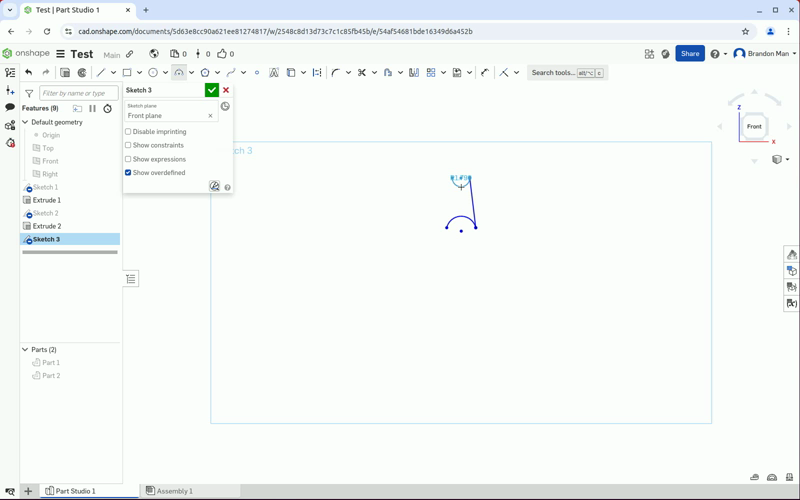
key_up(shift)
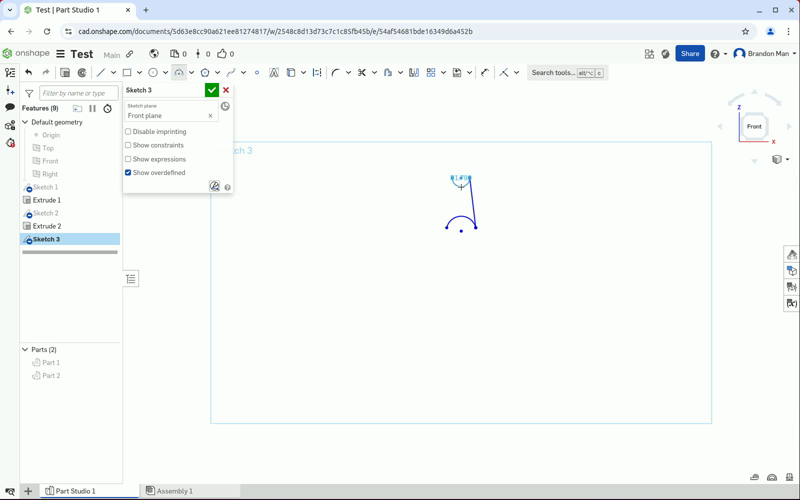
key(esc)
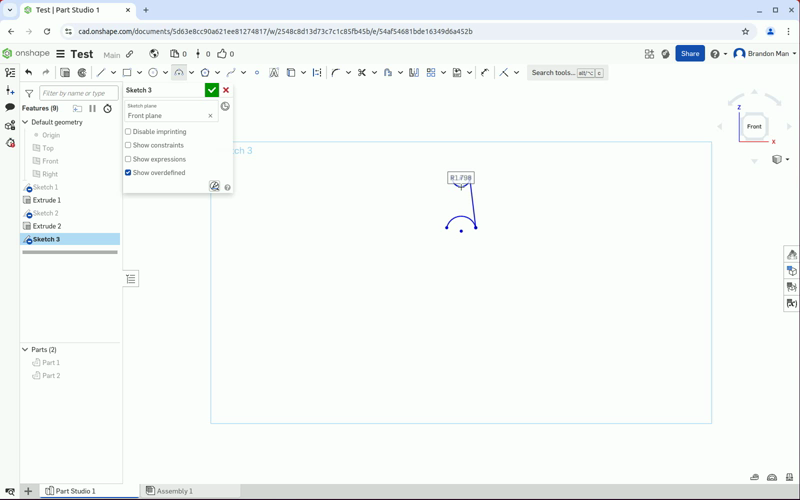
key(l)
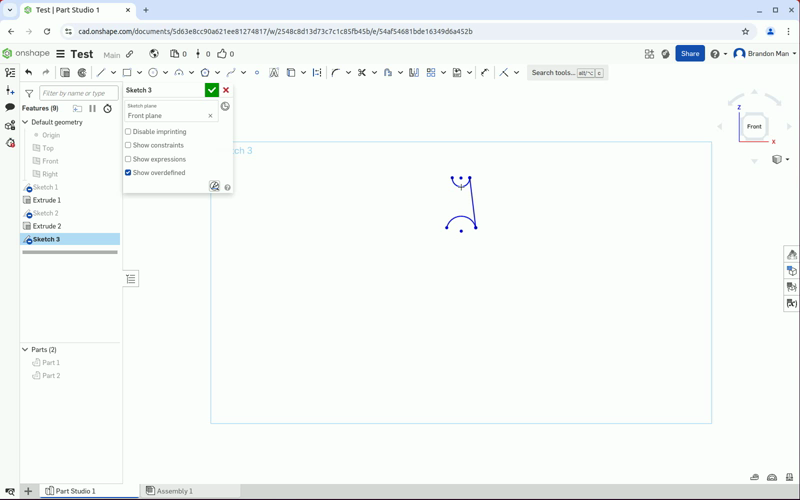
mouse_move(452, 177)
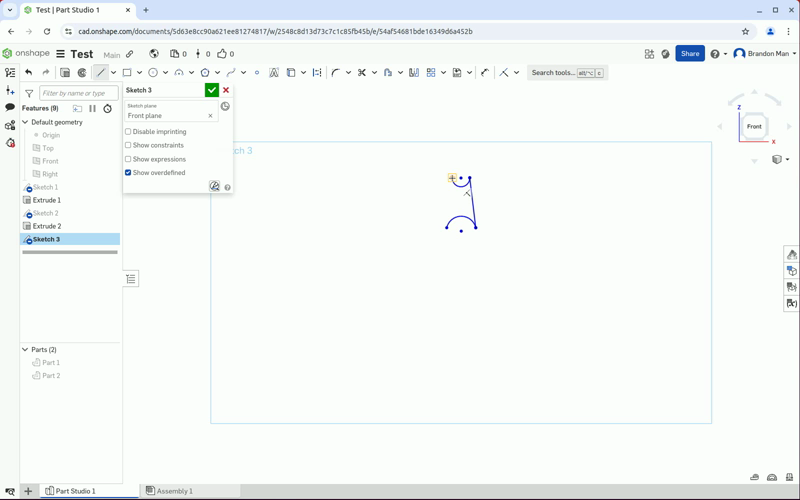
click(452, 177)
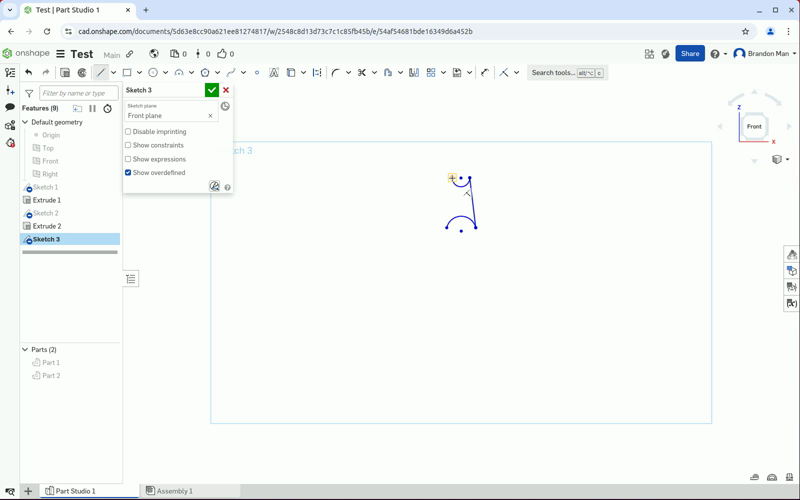
mouse_move(482, 177)
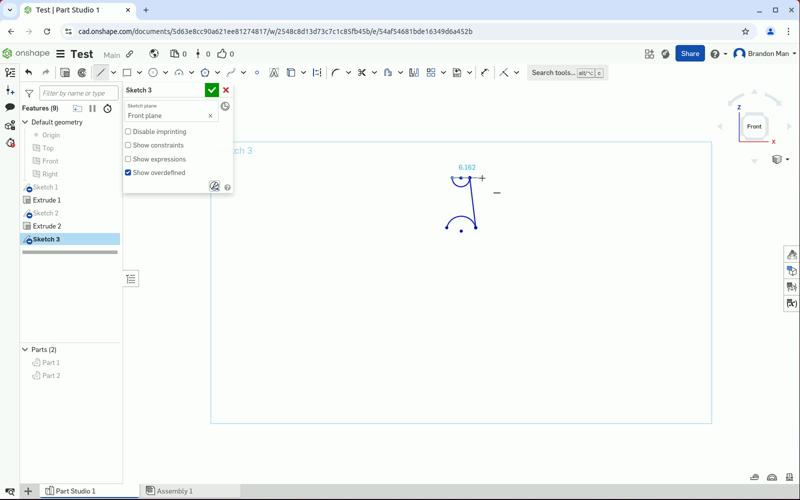
key_down(shift)
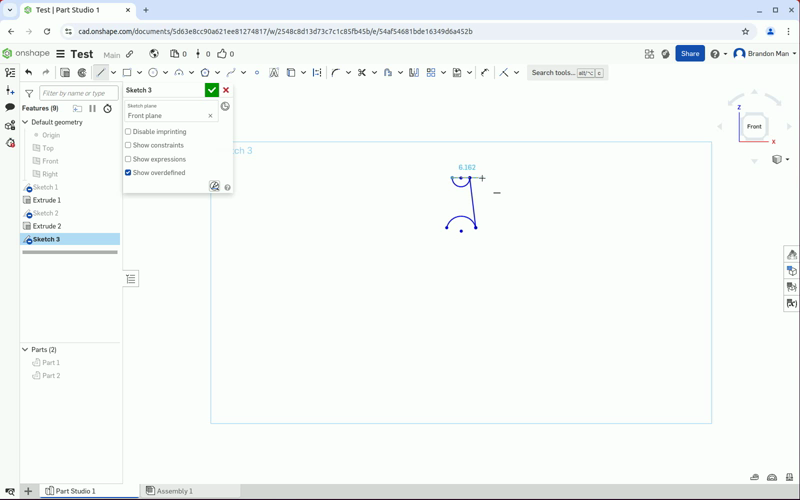
mouse_move(446, 227)
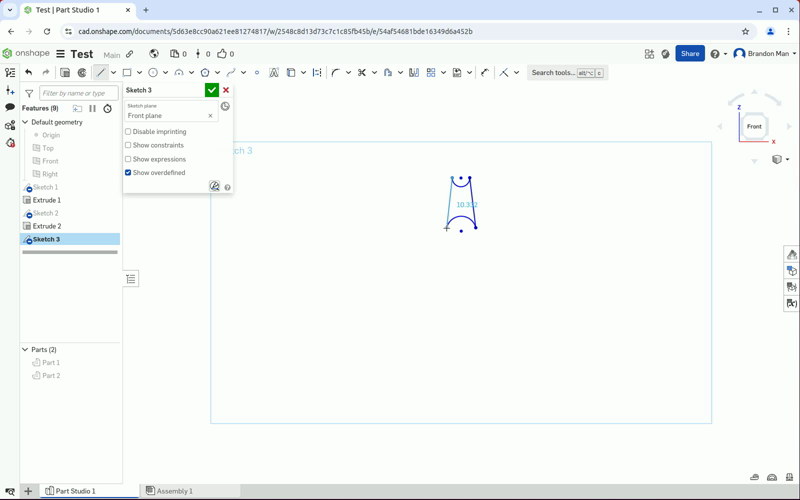
key_up(shift)
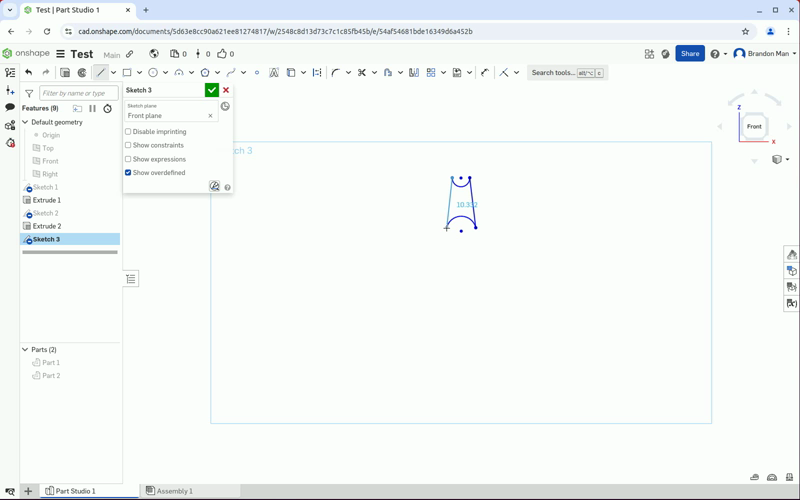
click(446, 227)
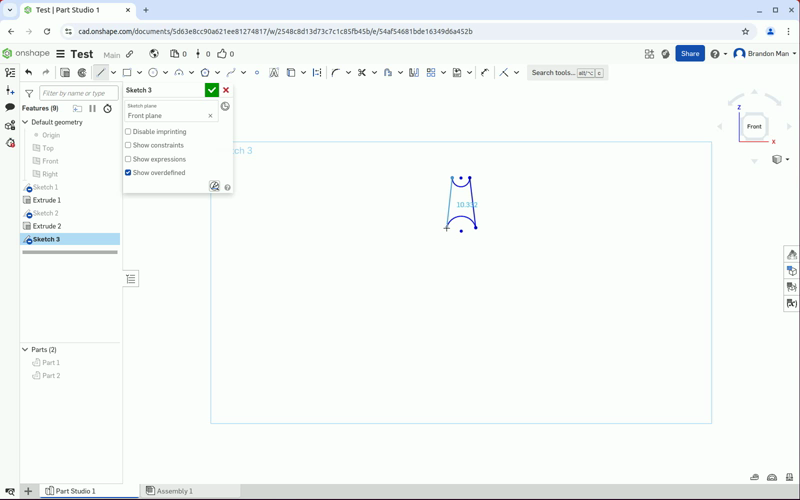
key(esc)
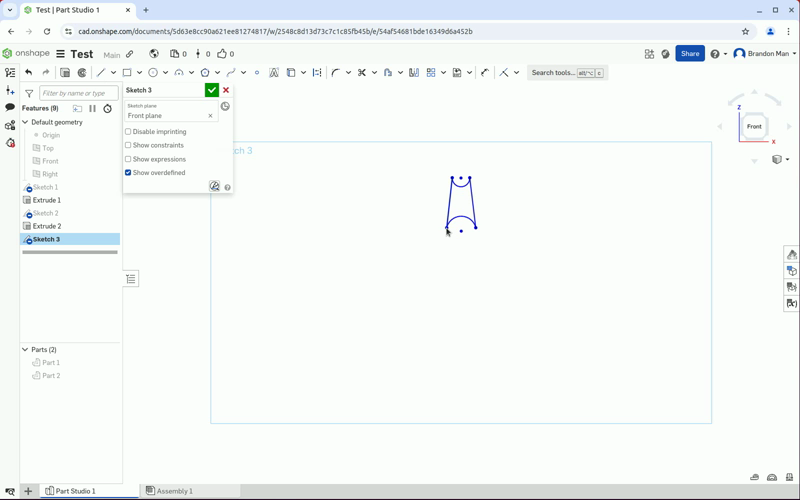
key(c)
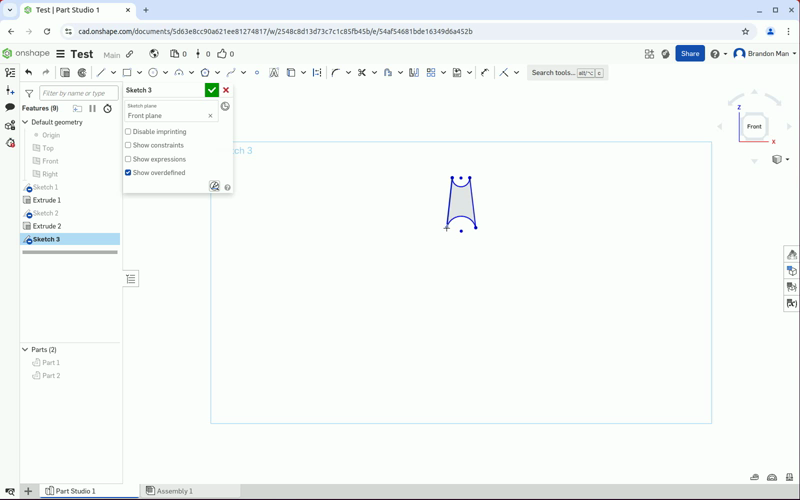
key_down(shift)
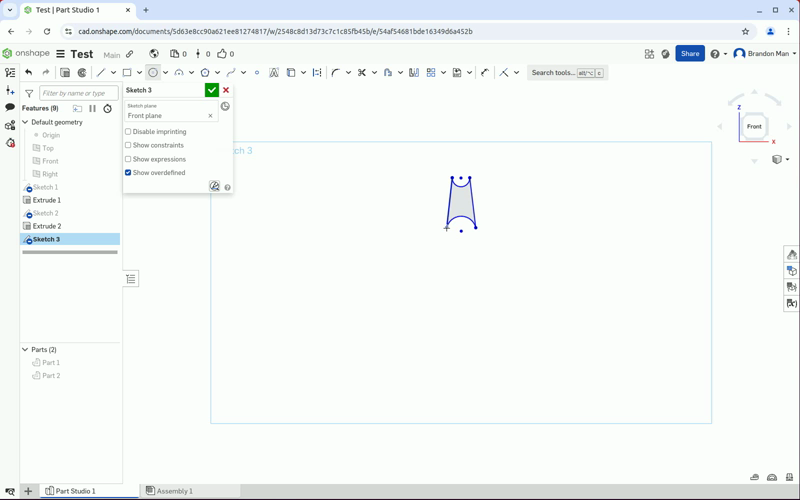
mouse_move(456, 197)
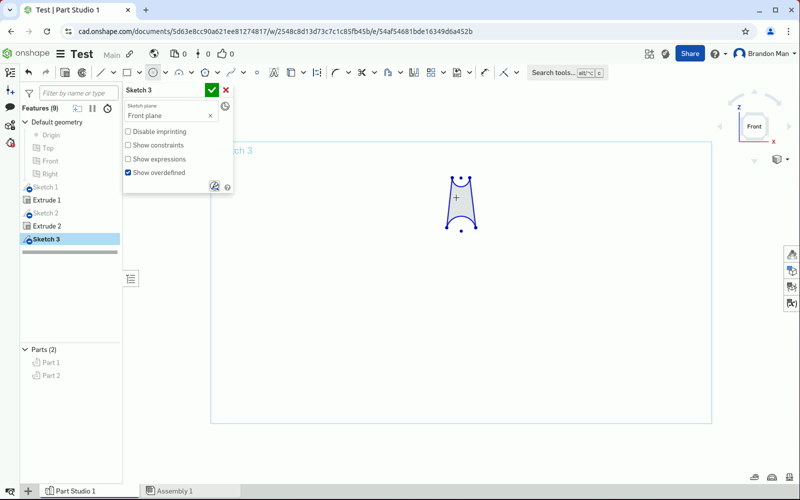
click(456, 197)
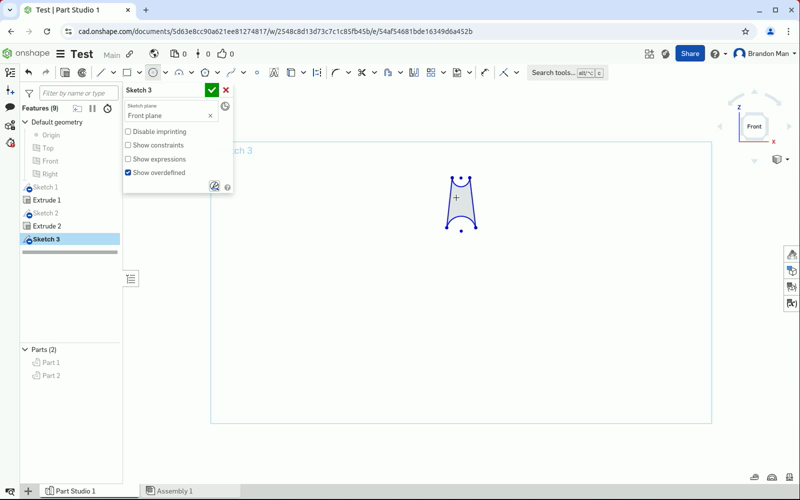
key_up(shift)
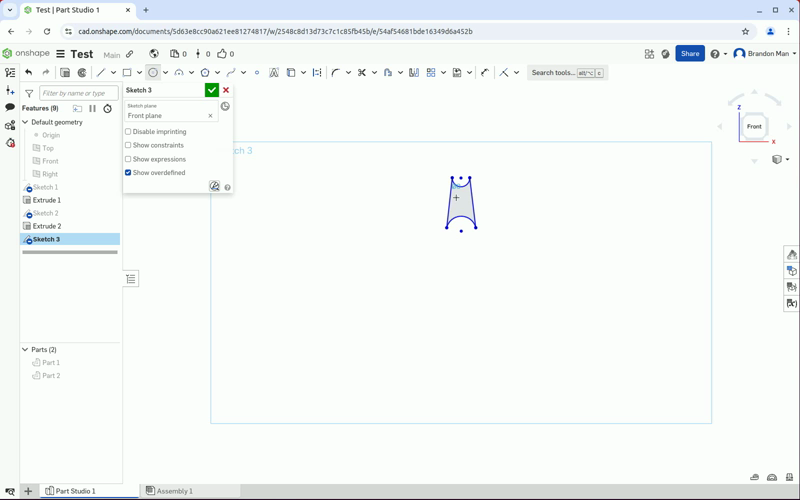
mouse_move(457, 197)
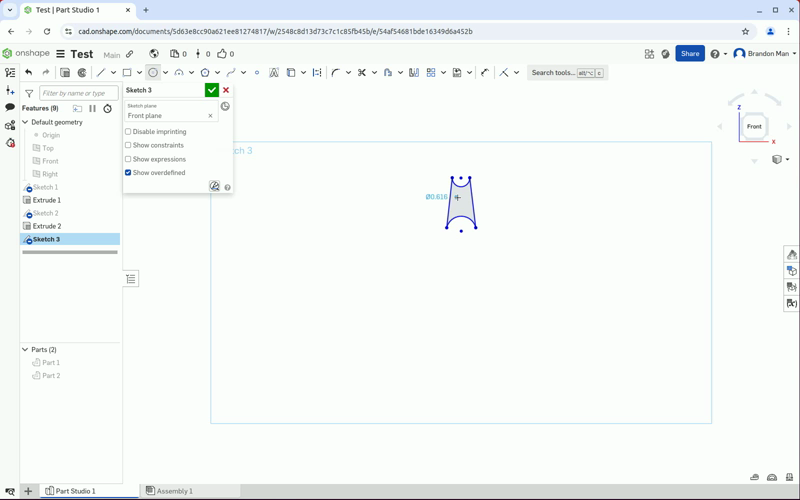
scroll(6)
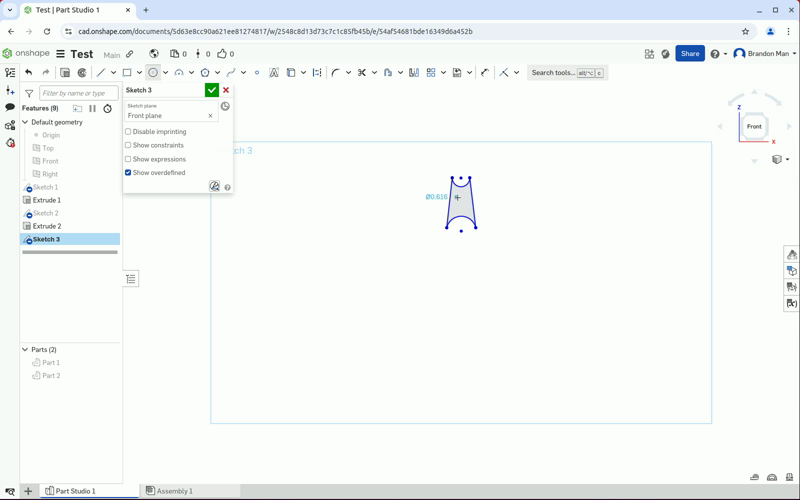
scroll(6)
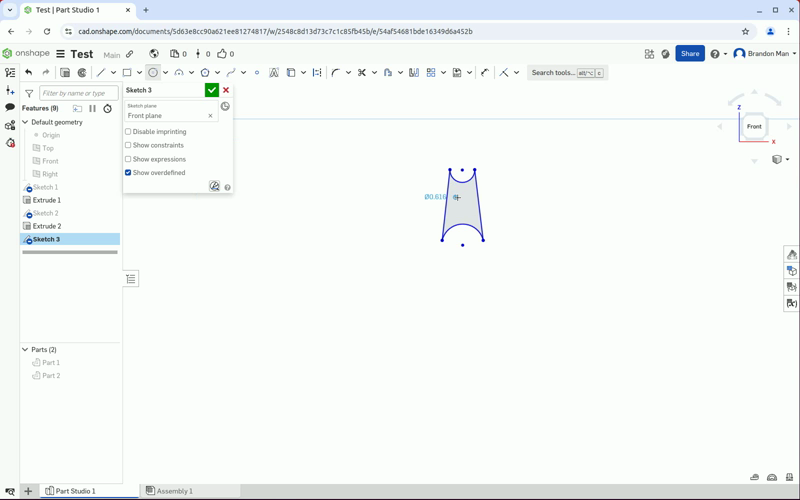
scroll(6)
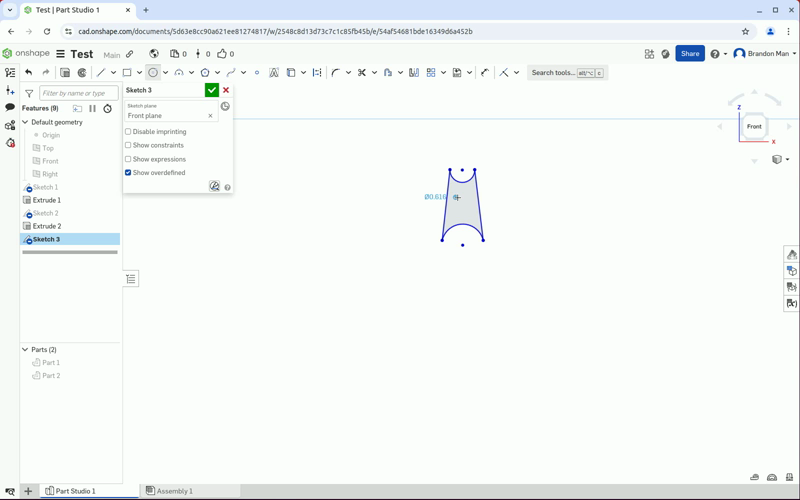
scroll(6)
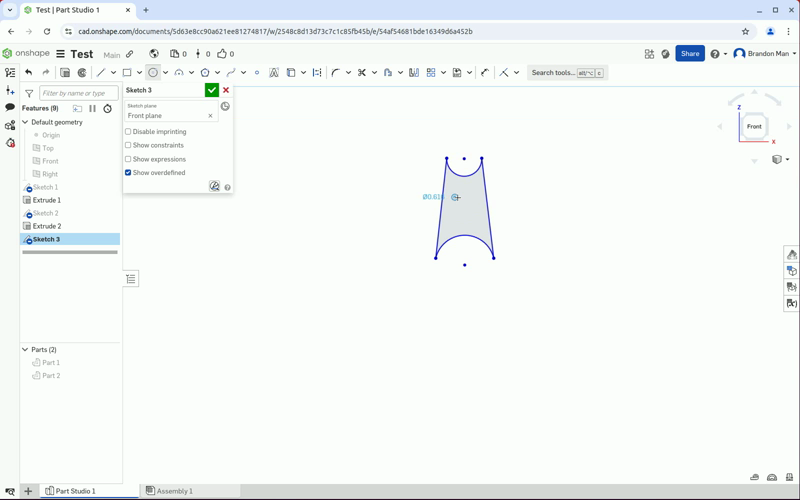
scroll(6)
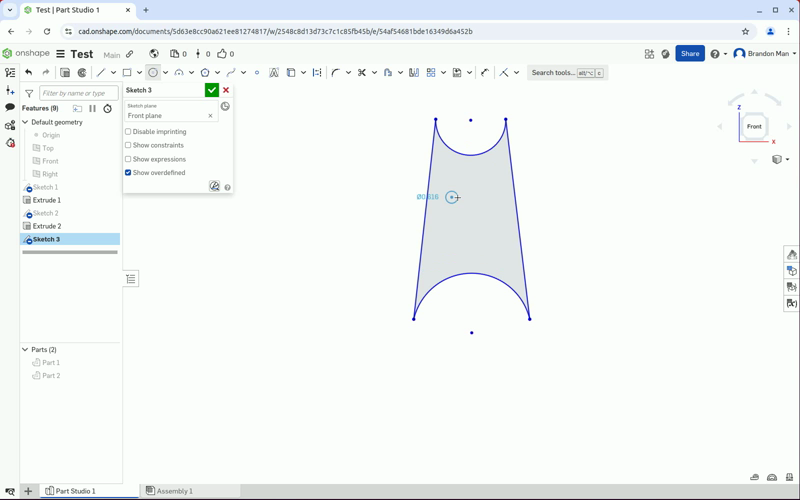
scroll(6)
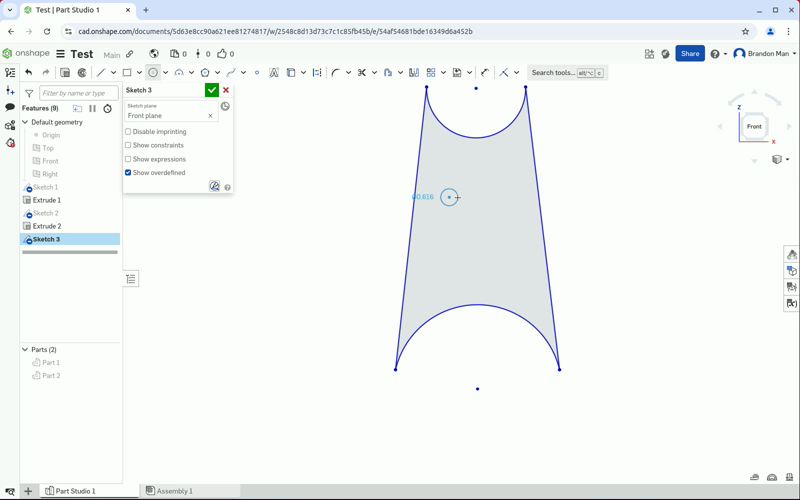
scroll(6)
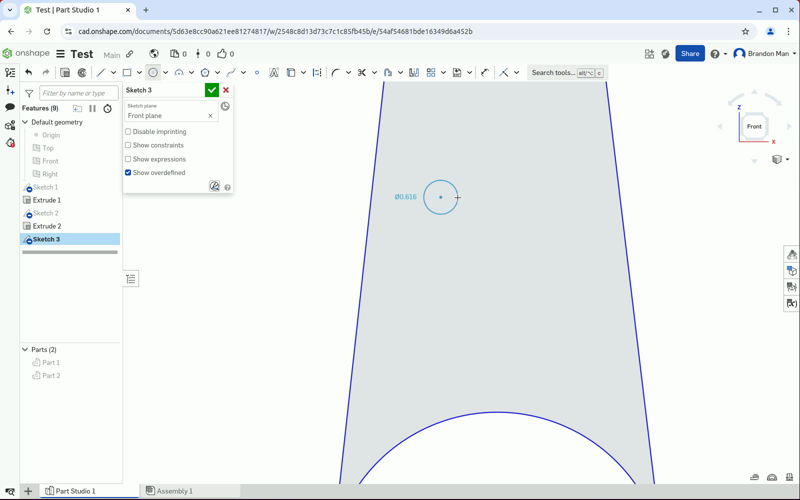
click(457, 197)
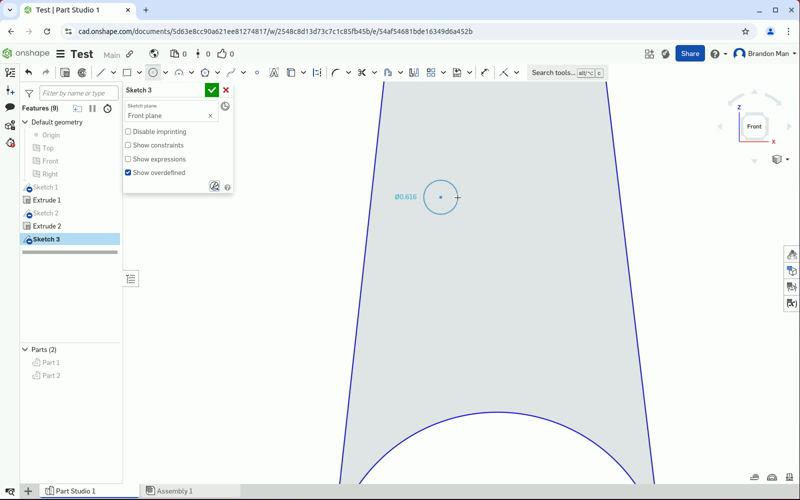
scroll(-6)
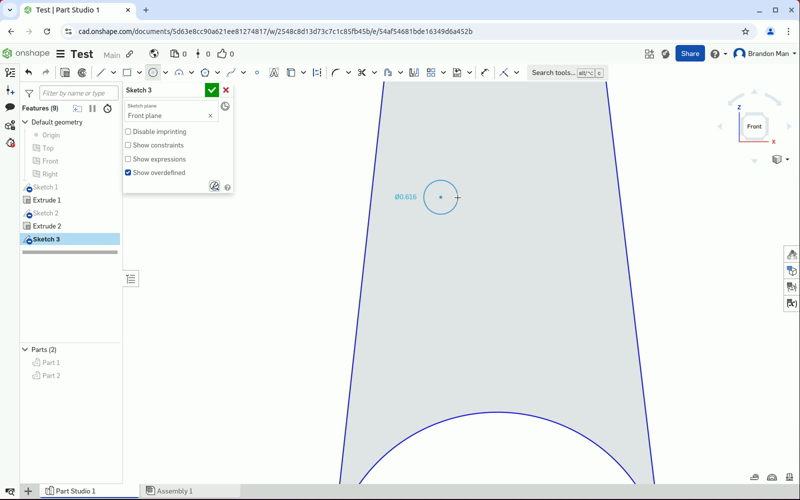
scroll(-6)
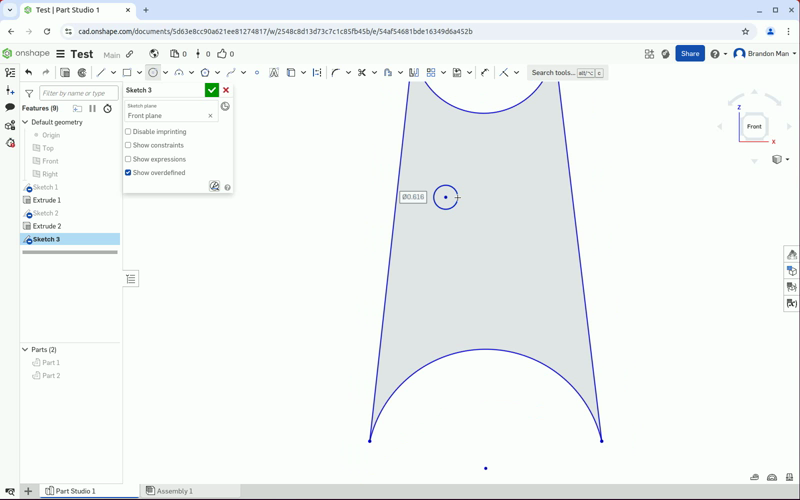
scroll(-6)
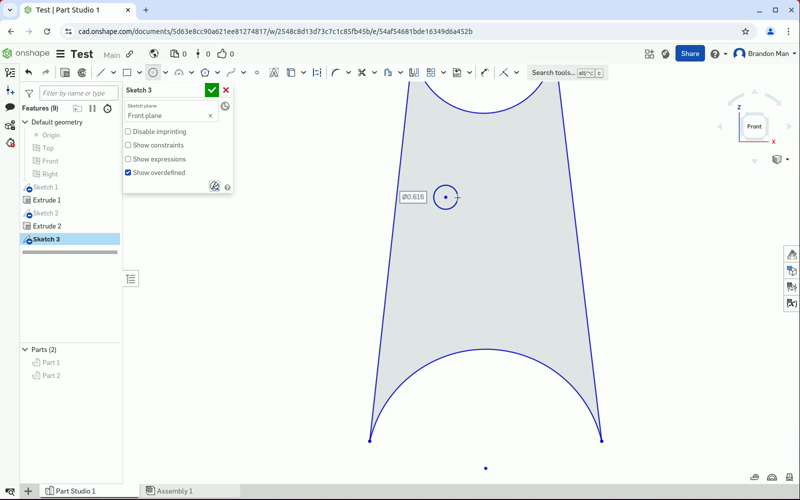
scroll(-6)
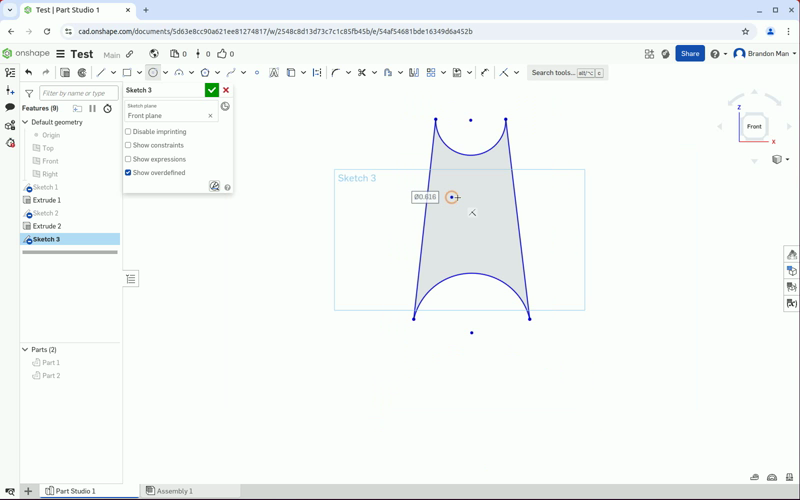
scroll(-6)
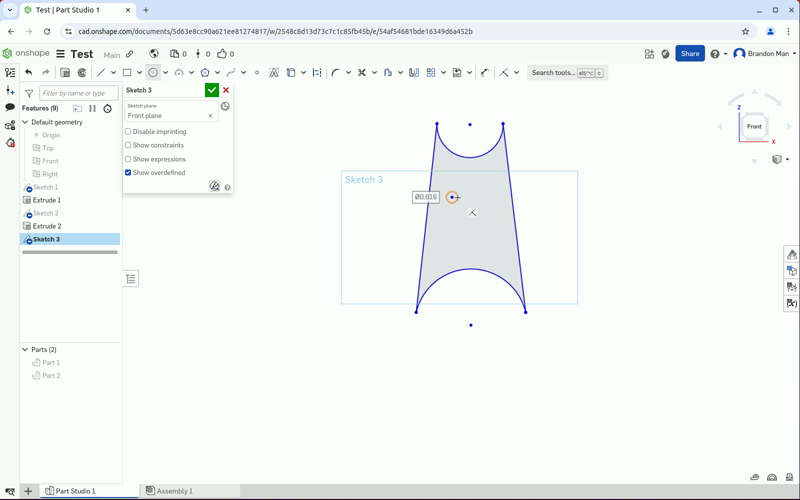
scroll(-6)
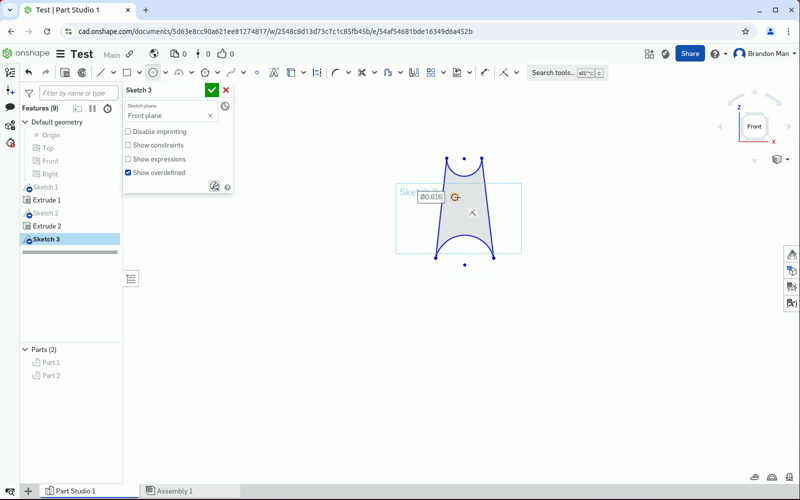
scroll(-6)
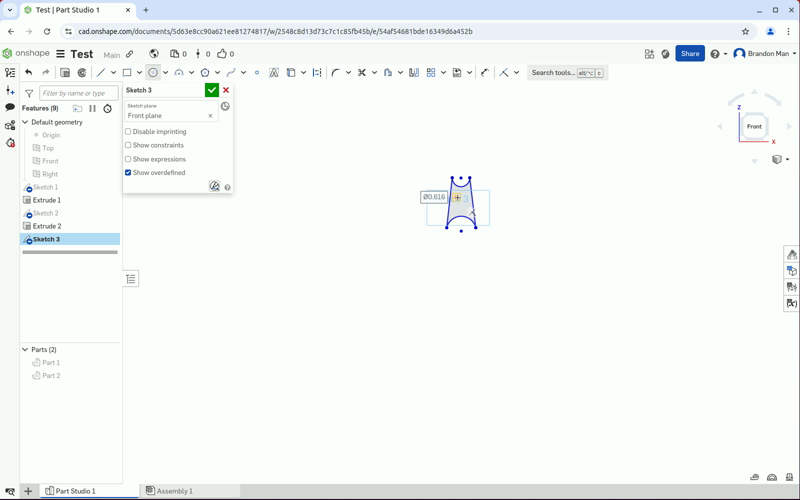
key(esc)
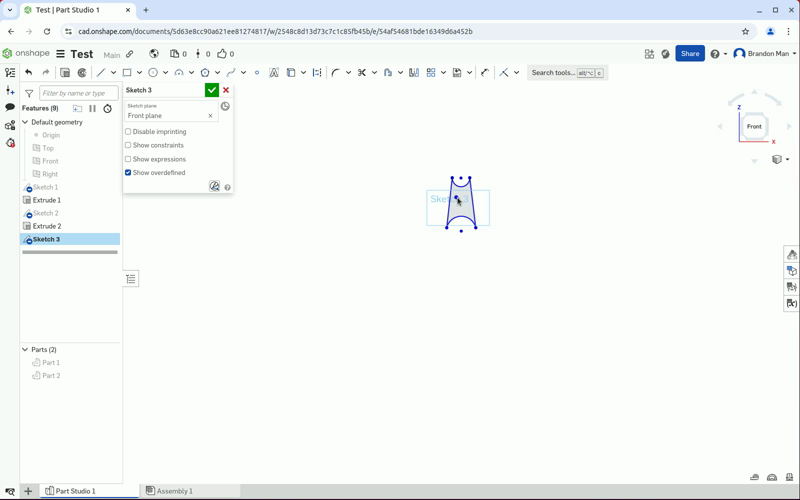
mouse_move(464, 186)
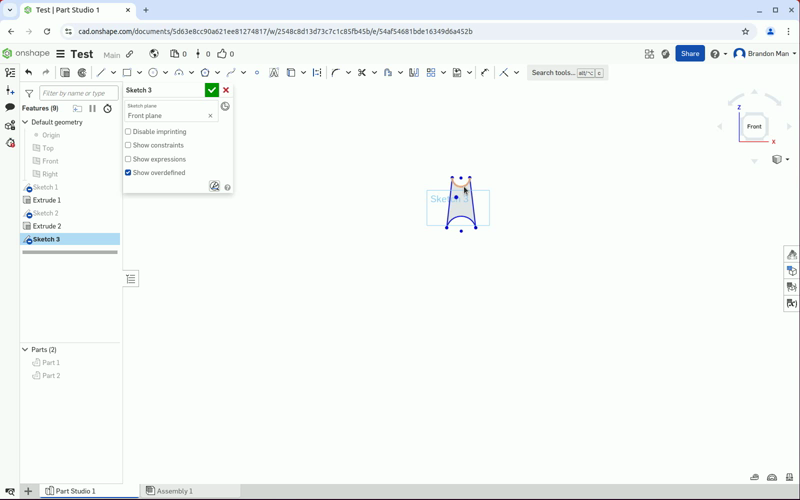
scroll(6)
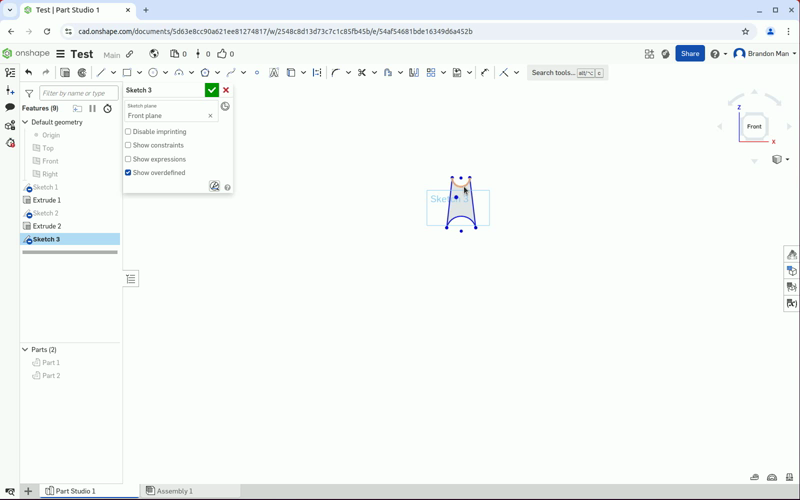
scroll(6)
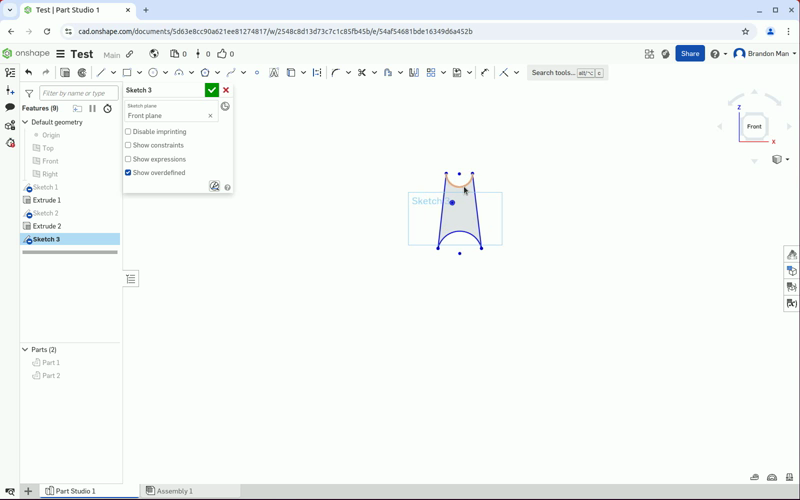
scroll(6)
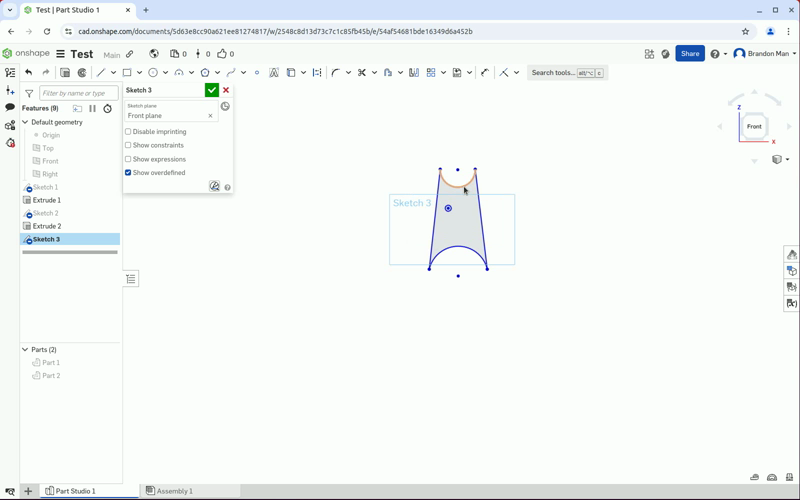
scroll(6)
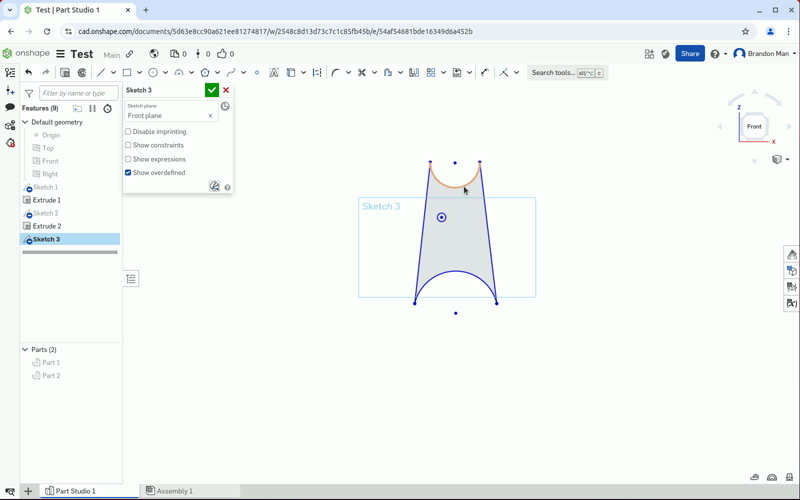
scroll(6)
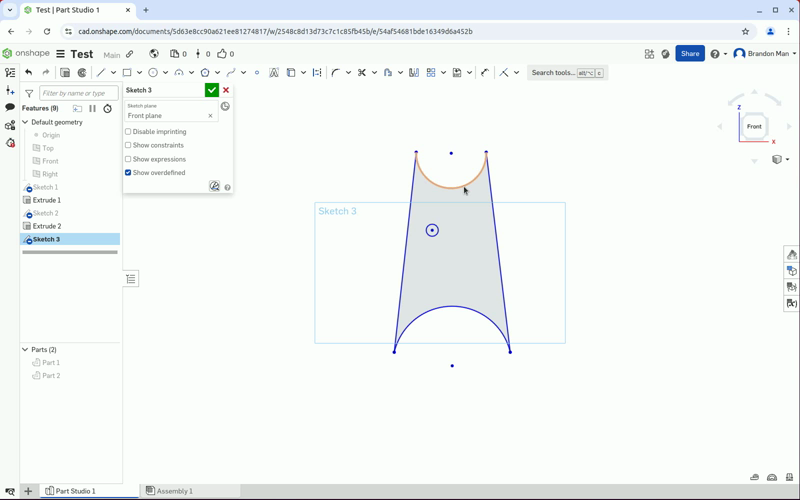
scroll(6)
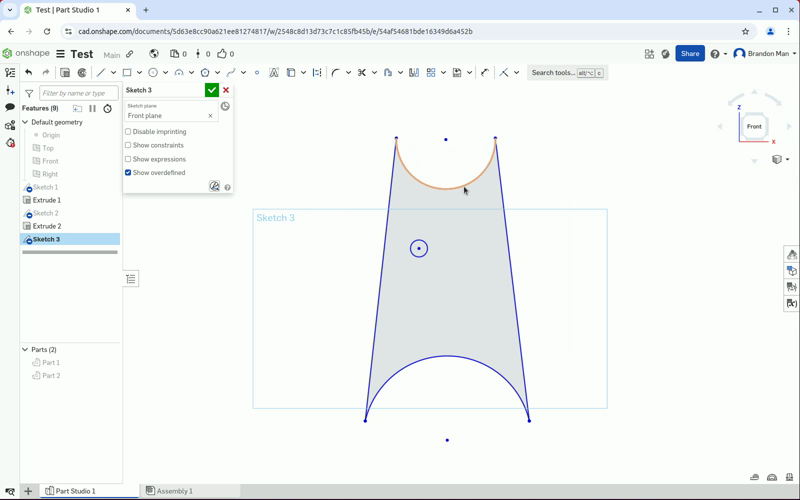
scroll(6)
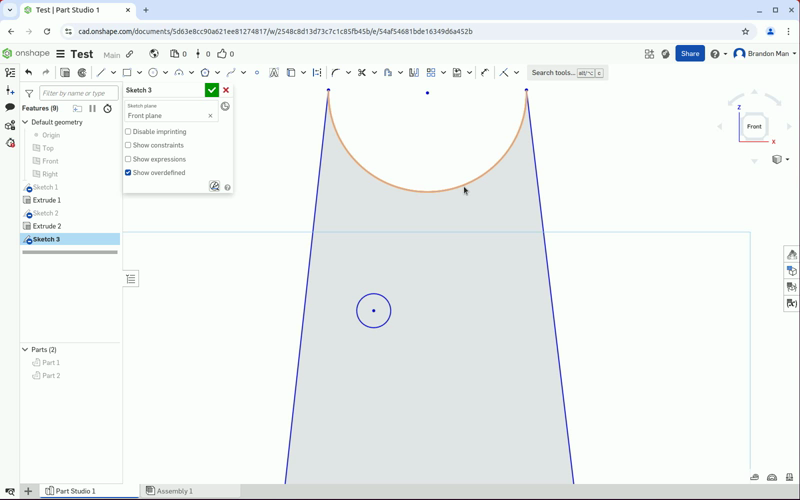
click(464, 186)
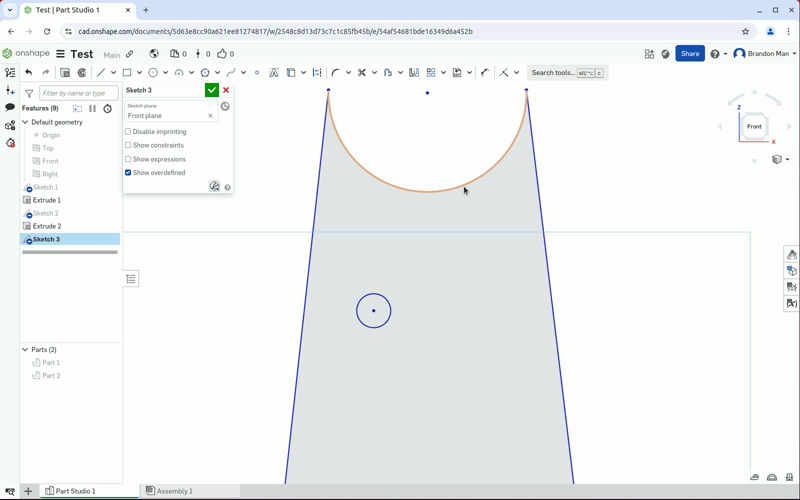
scroll(-6)
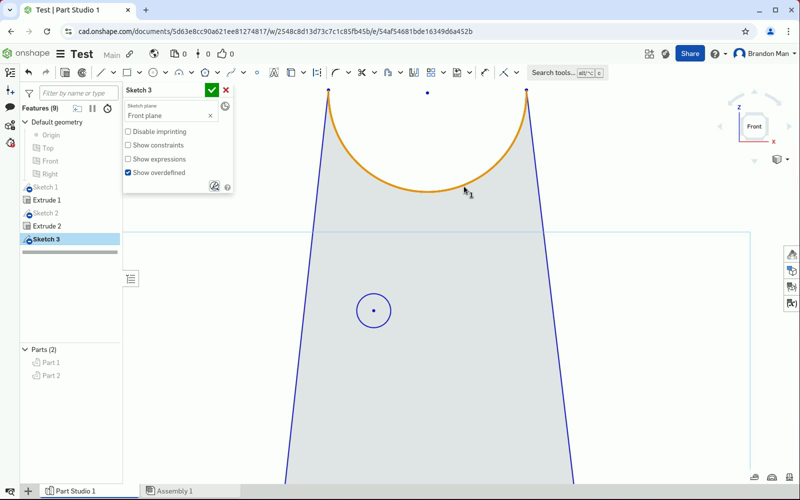
scroll(-6)
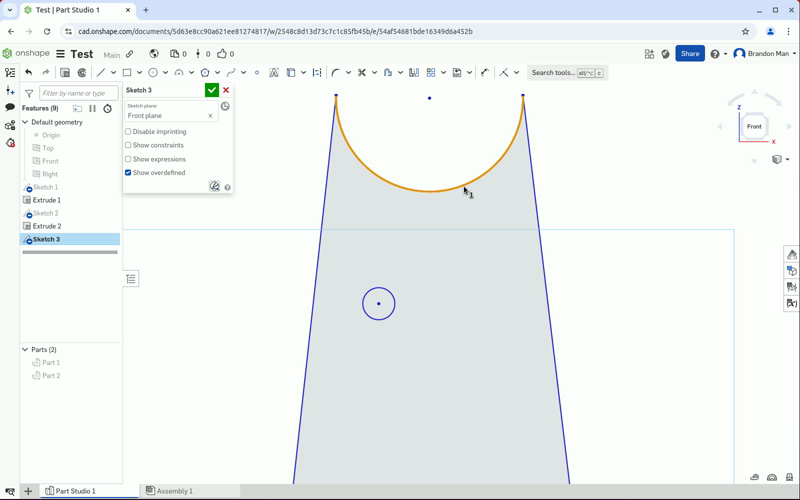
scroll(-6)
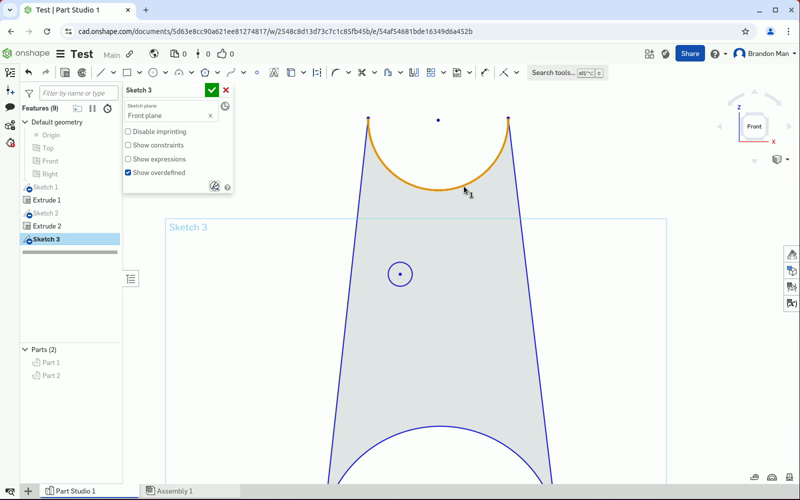
scroll(-6)
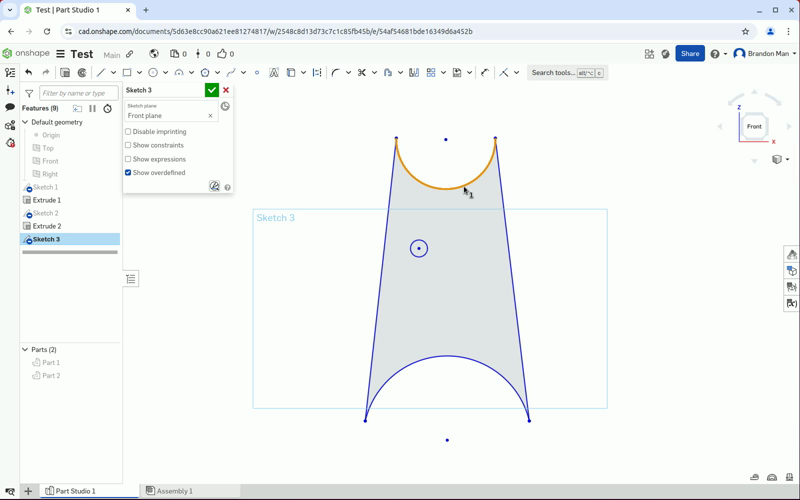
scroll(-6)
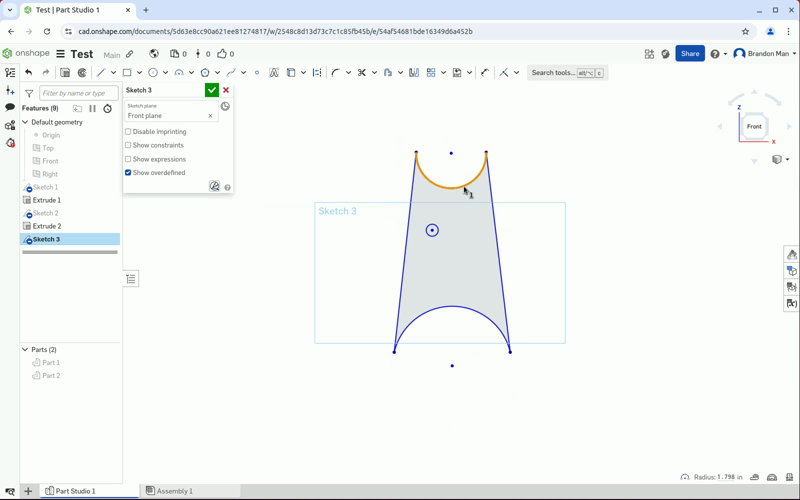
scroll(-6)
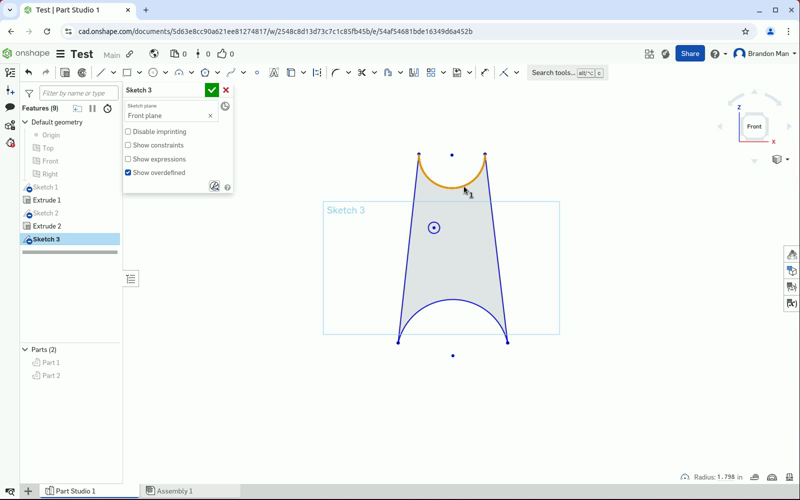
scroll(-6)
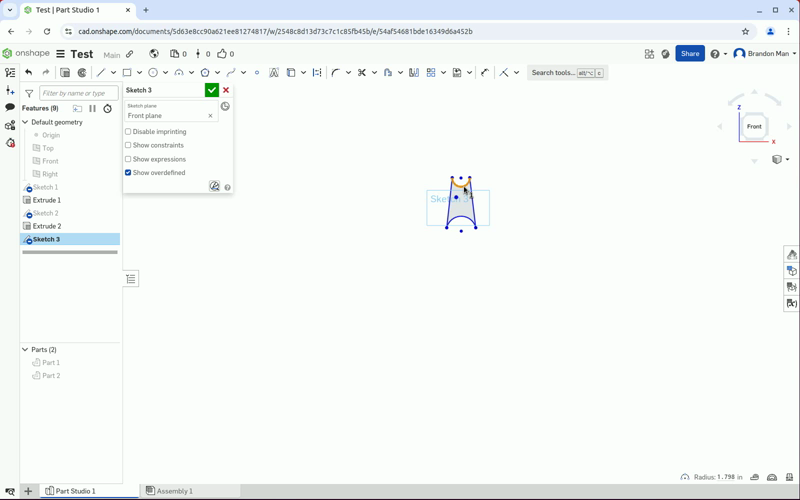
mouse_move(73, 352)
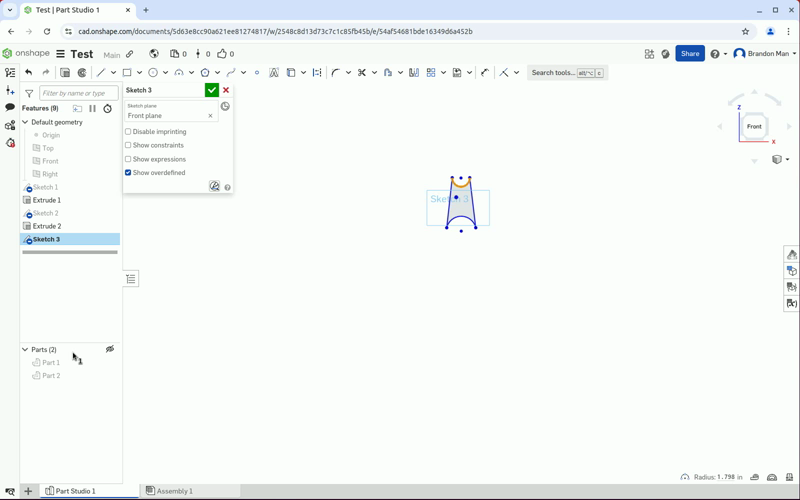
key(shift+y)
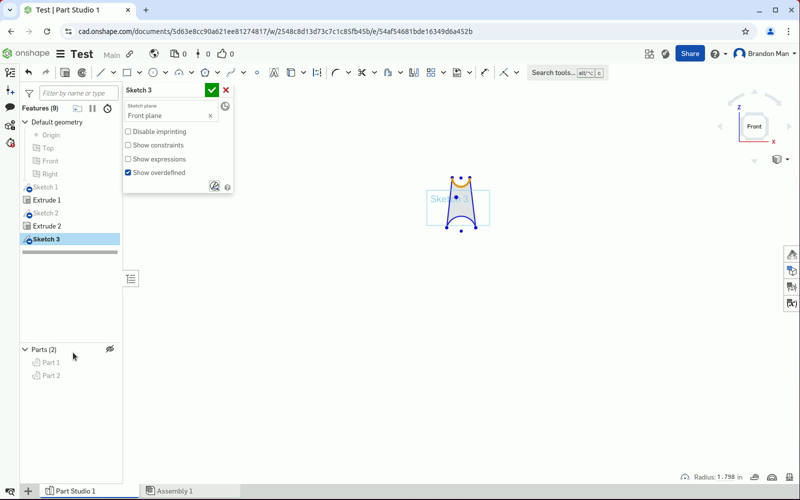
key(shift+e)
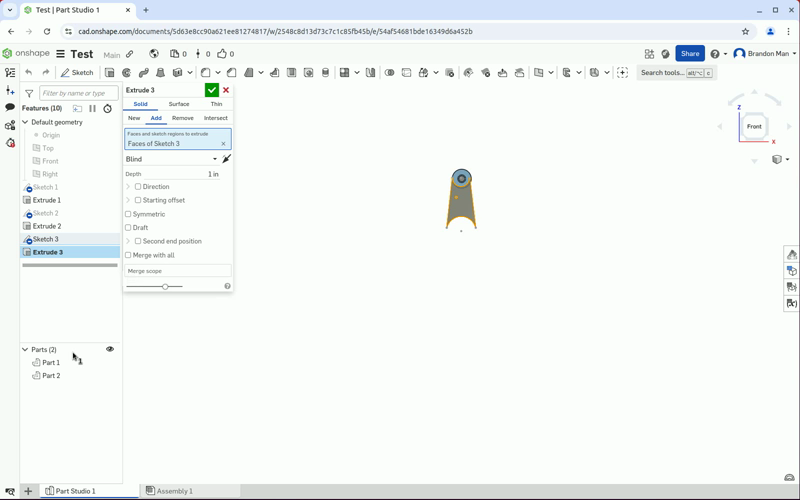
mouse_move(143, 106)
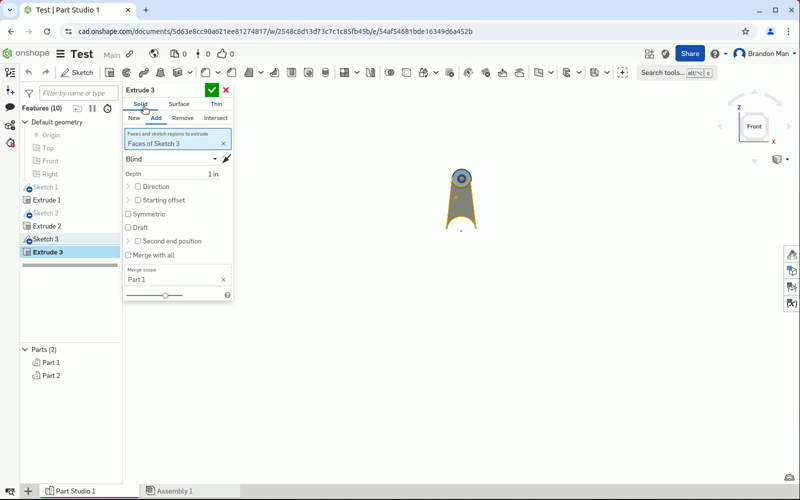
click(143, 106)
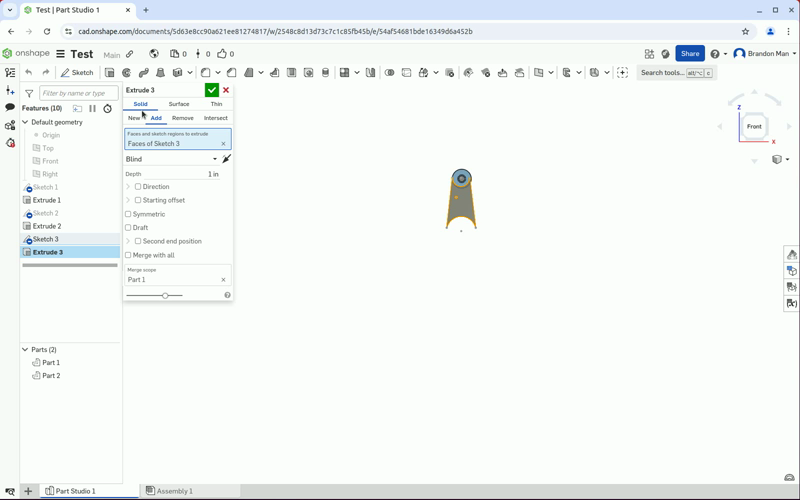
mouse_move(137, 120)
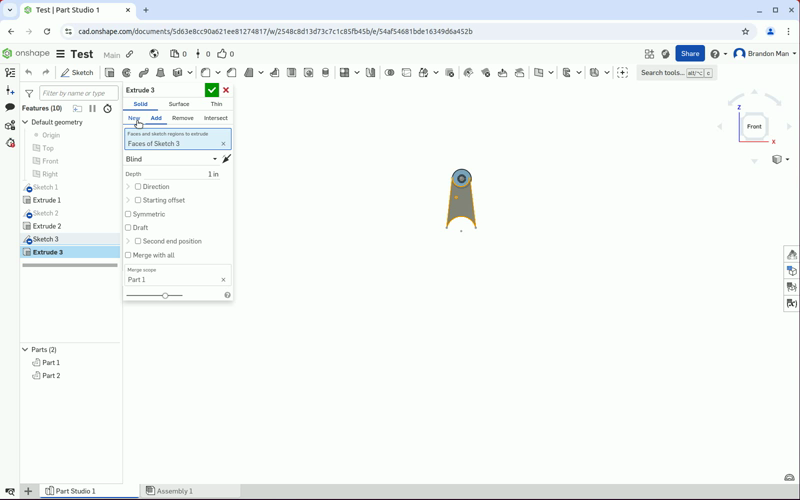
click(137, 120)
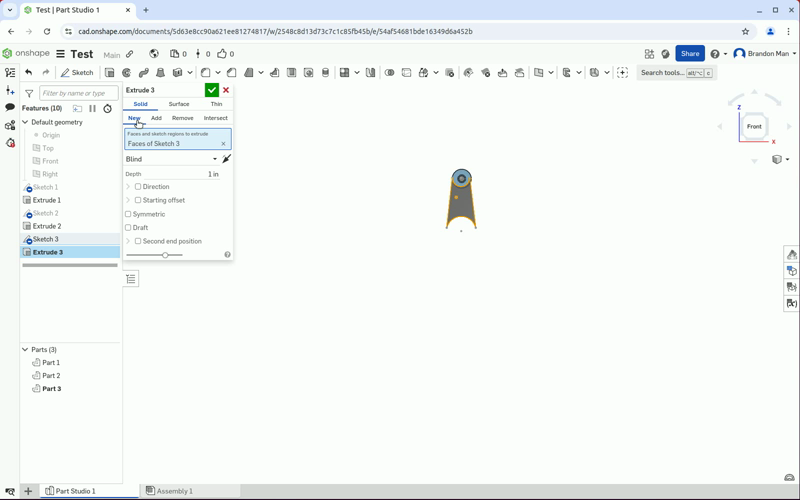
key(tab, 4)
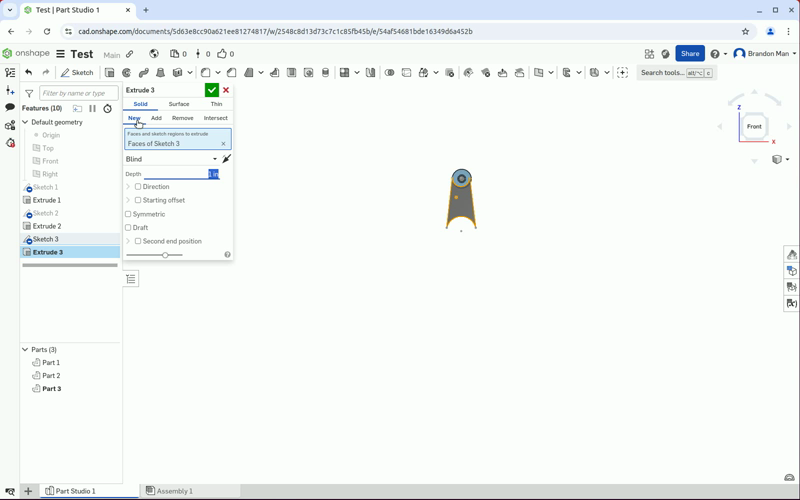
text(0.481)
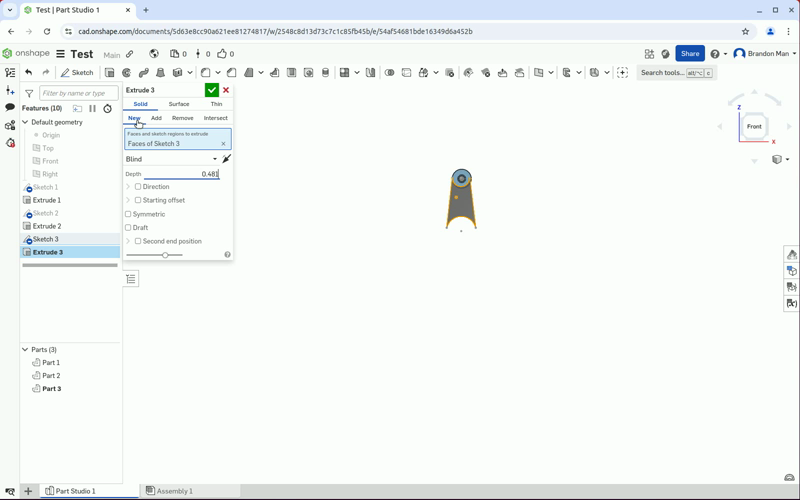
key(enter)
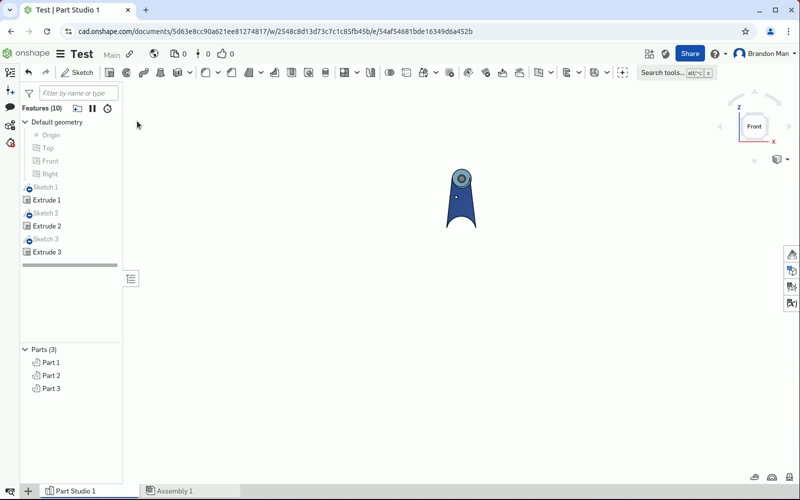
key(shift+h)
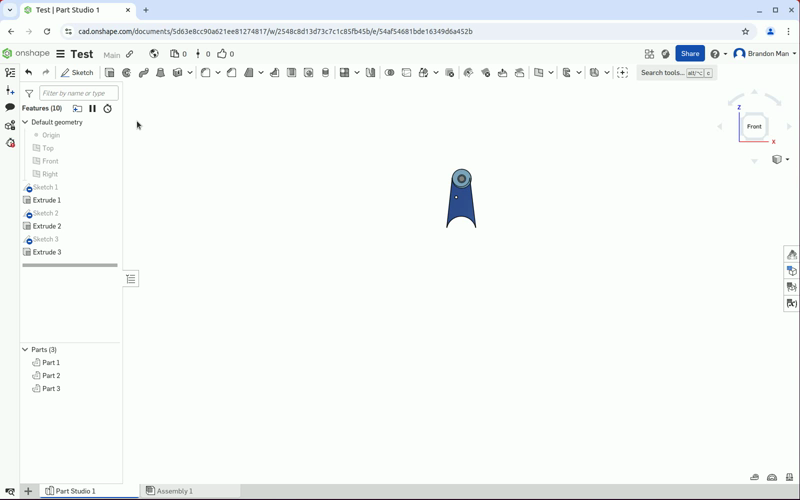
key(shift+h)
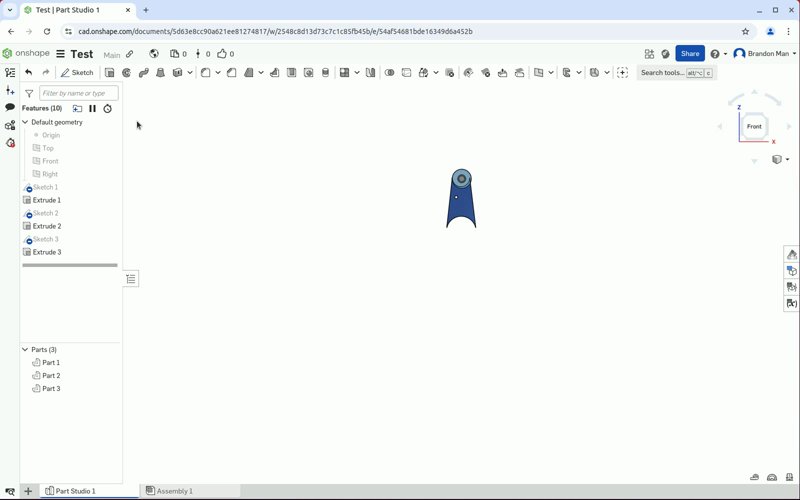
mouse_move(73, 189)
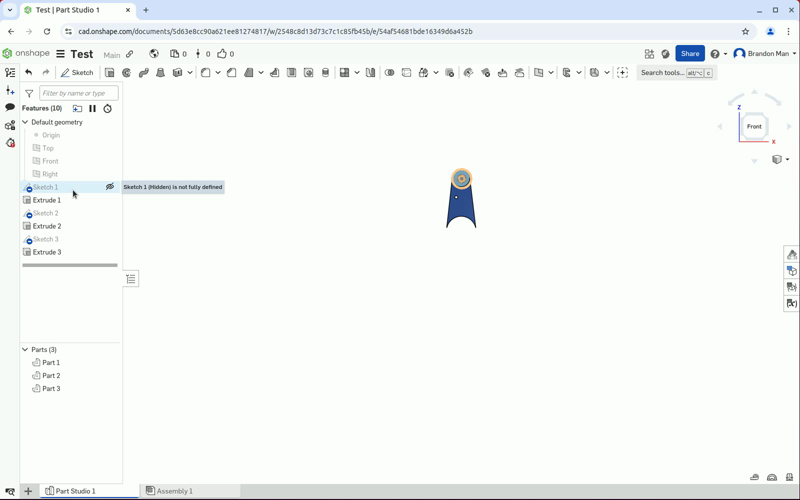
click(73, 189)
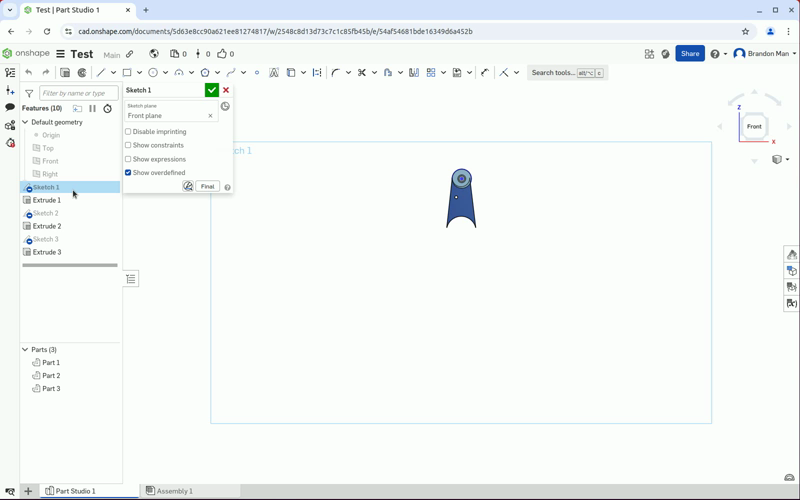
mouse_move(229, 92)
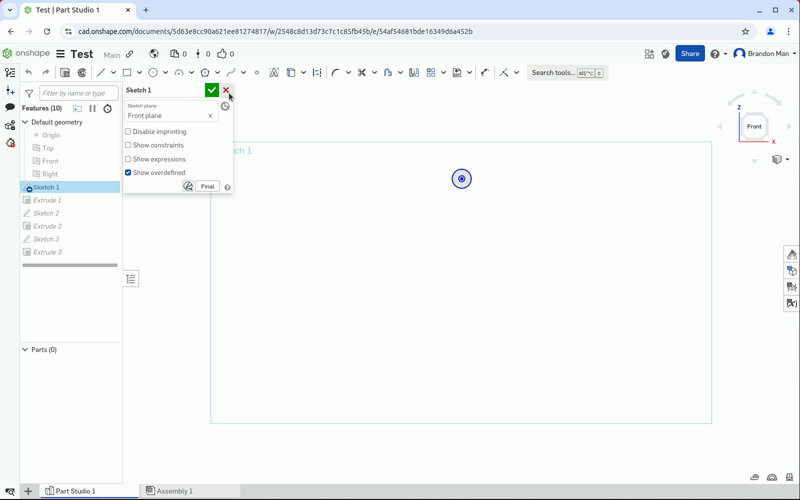
click(229, 92)
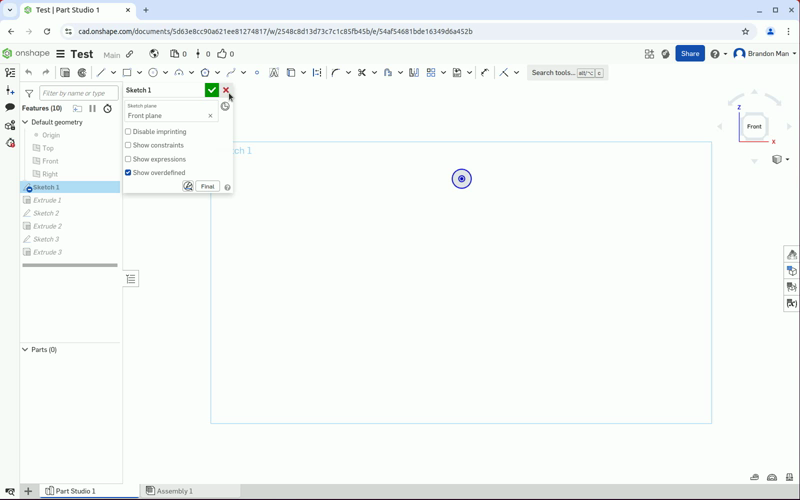
key(shift+s)
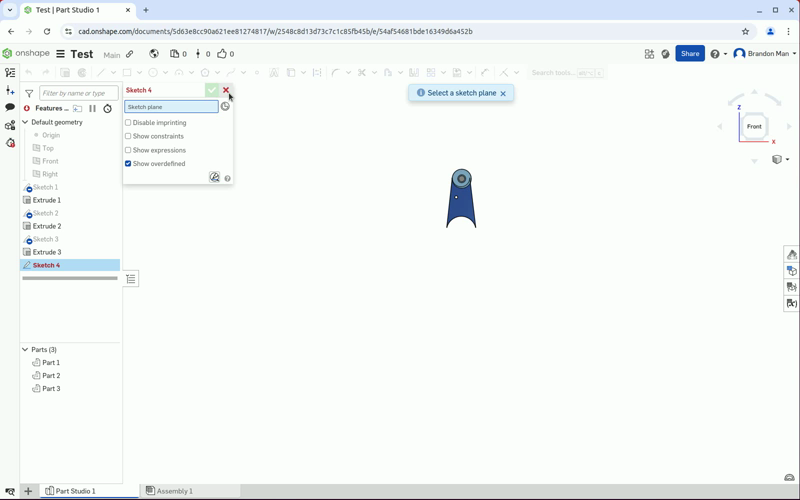
mouse_move(73, 163)
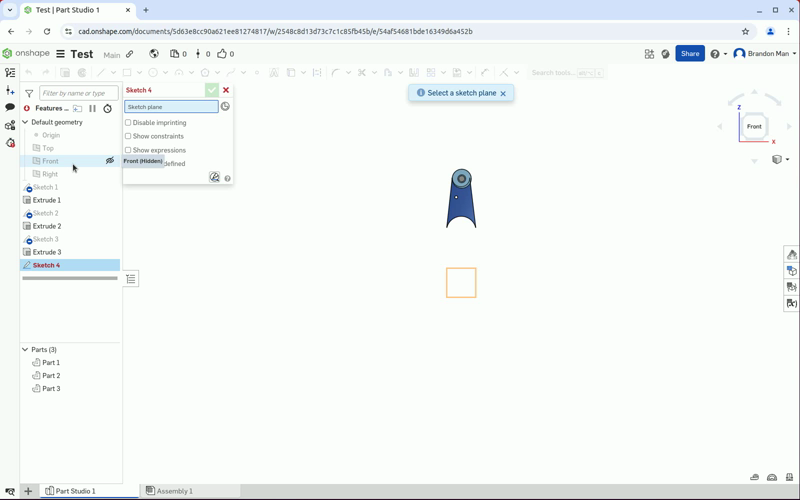
click(73, 163)
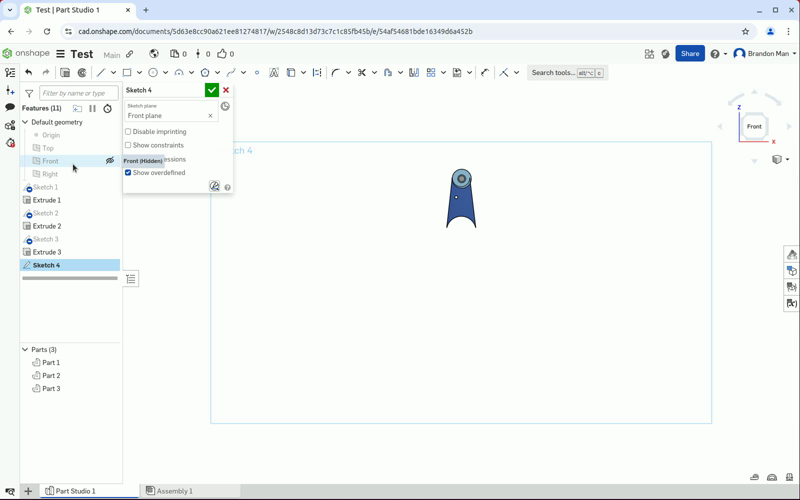
mouse_move(73, 352)
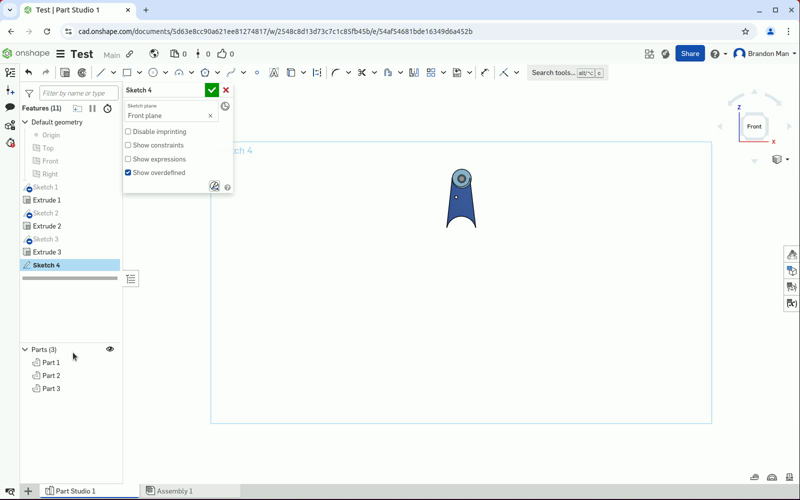
key(y)
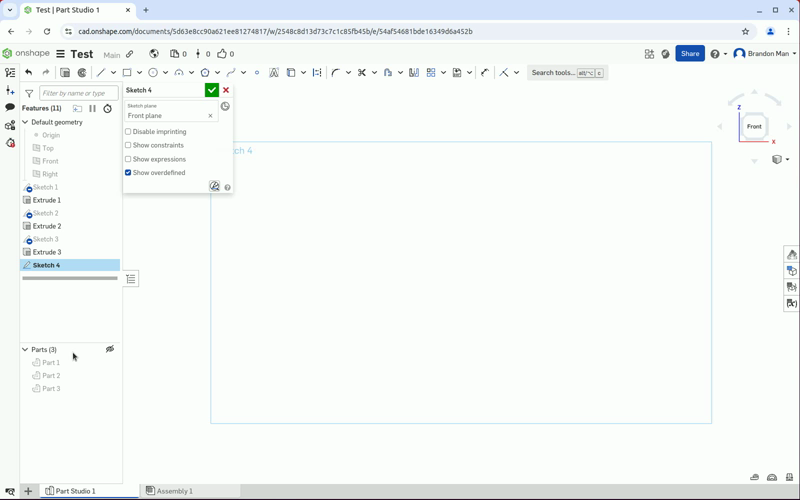
key(l)
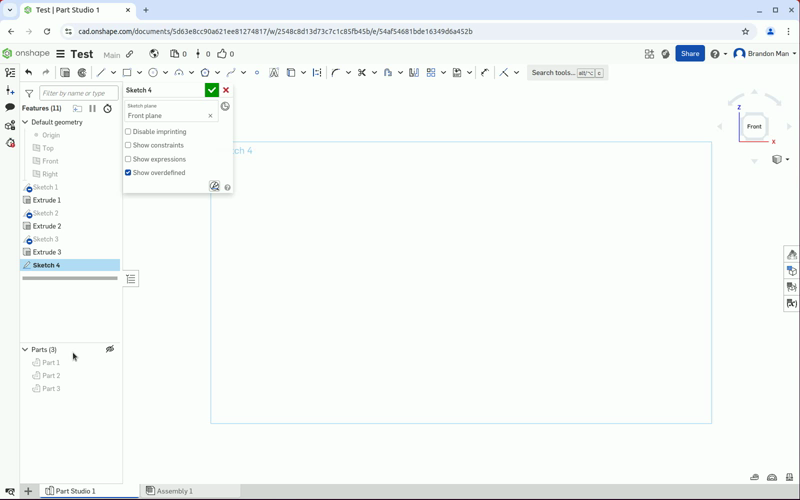
key_down(shift)
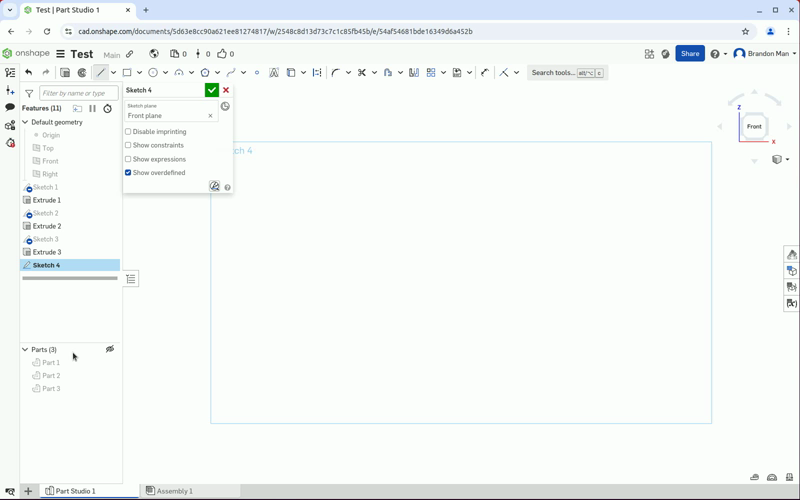
mouse_move(446, 231)
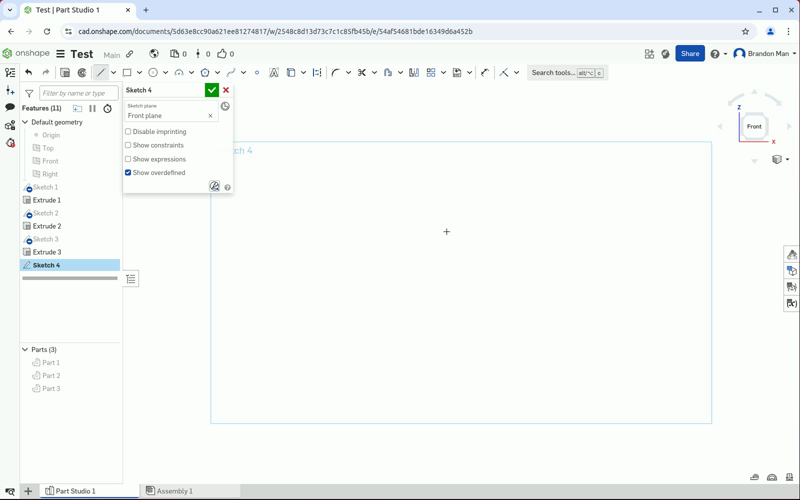
click(446, 231)
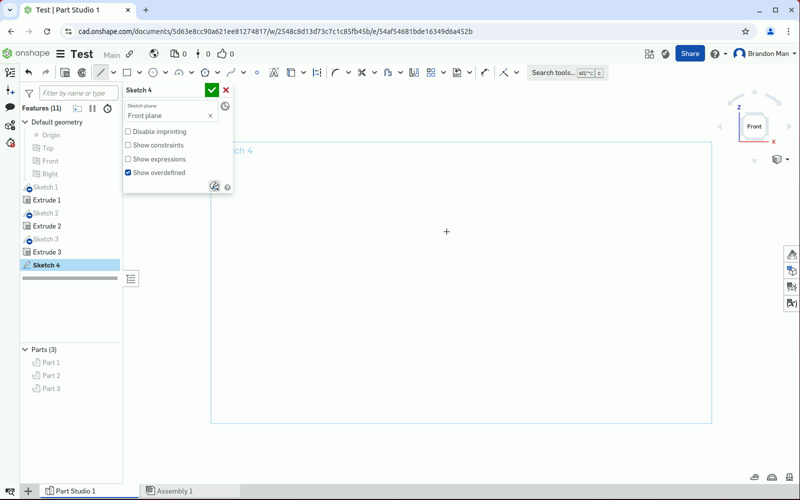
key_up(shift)
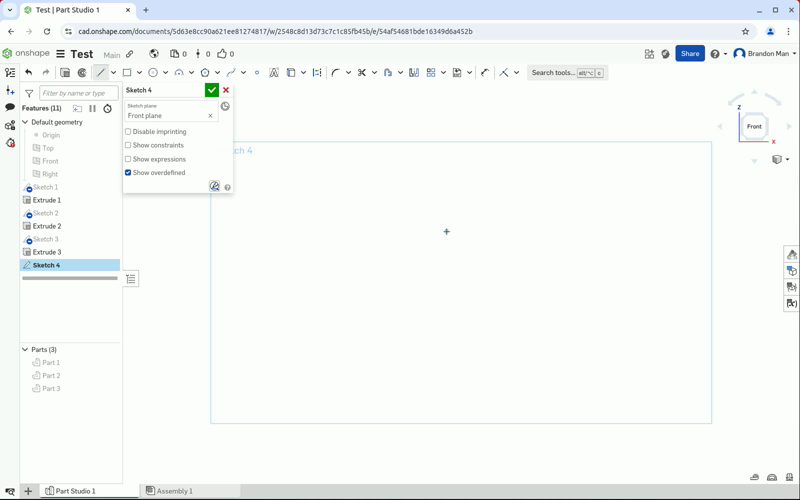
key_down(shift)
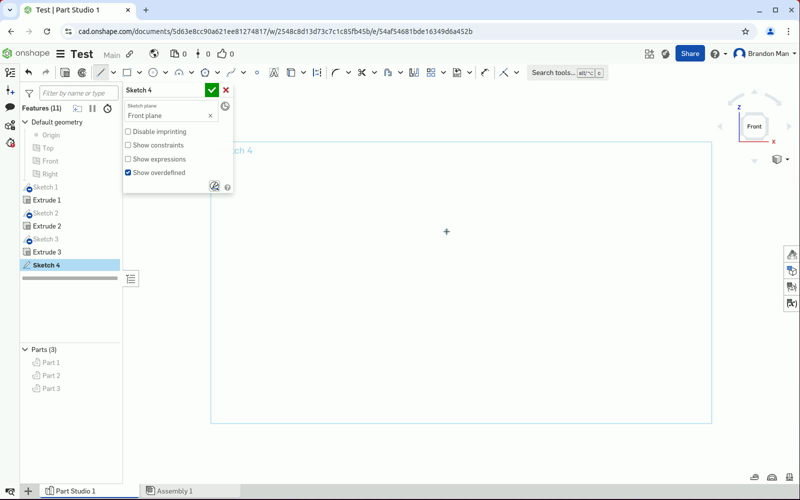
mouse_move(476, 231)
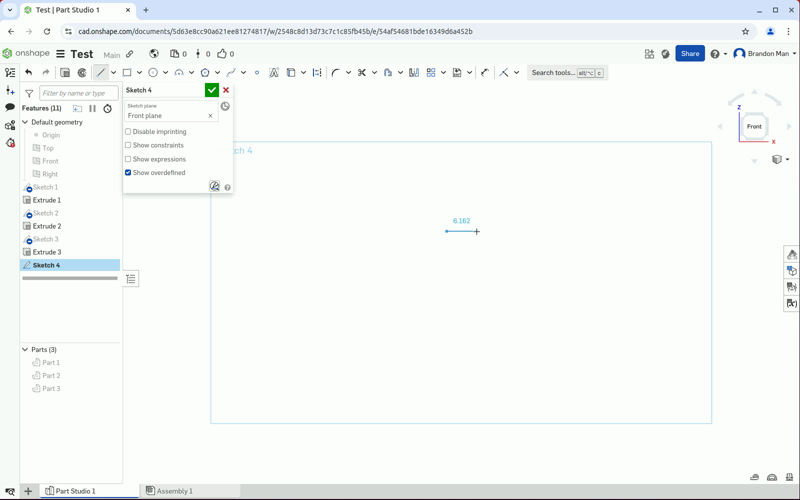
mouse_move(447, 234)
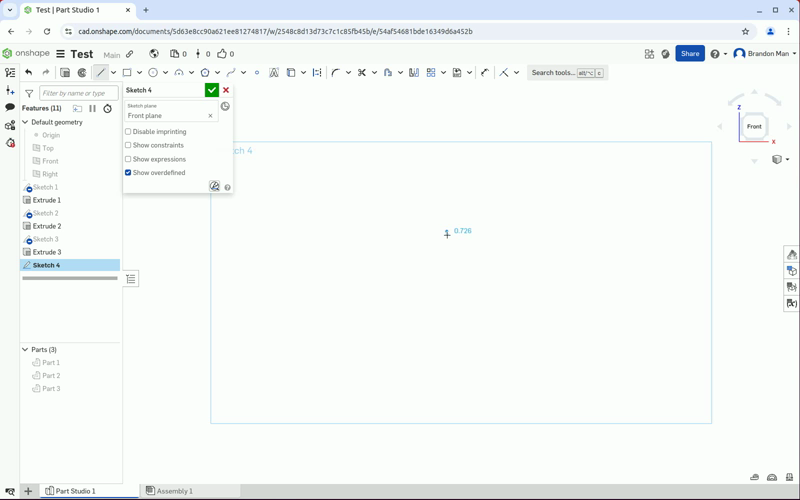
scroll(6)
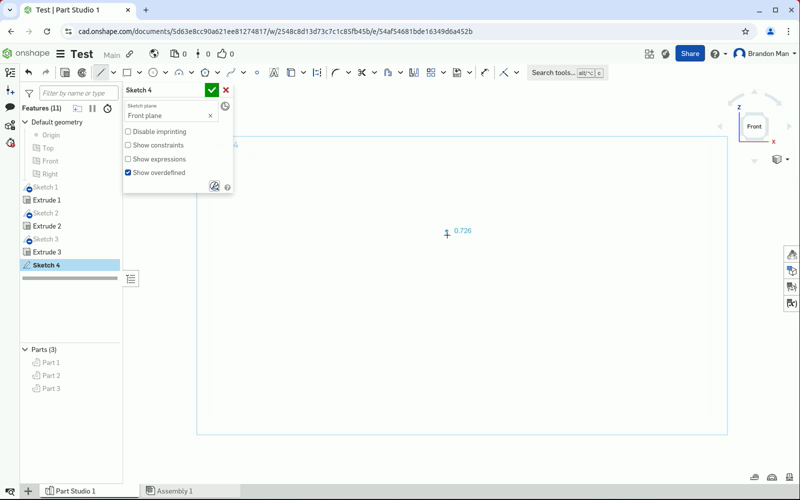
scroll(6)
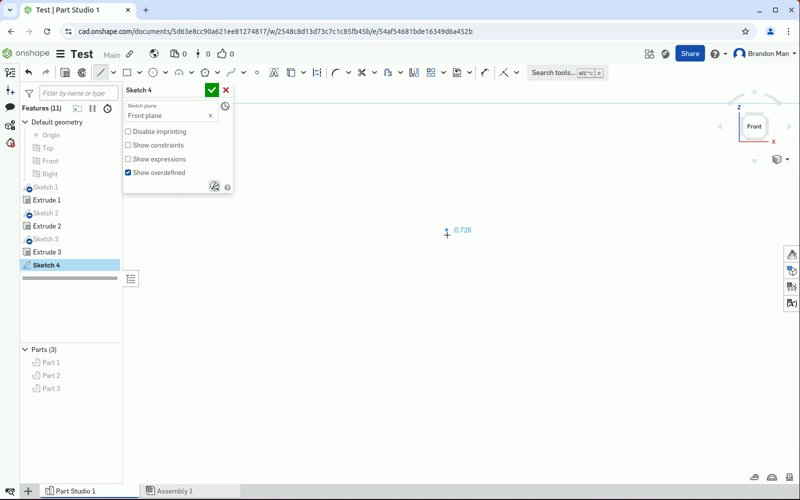
scroll(6)
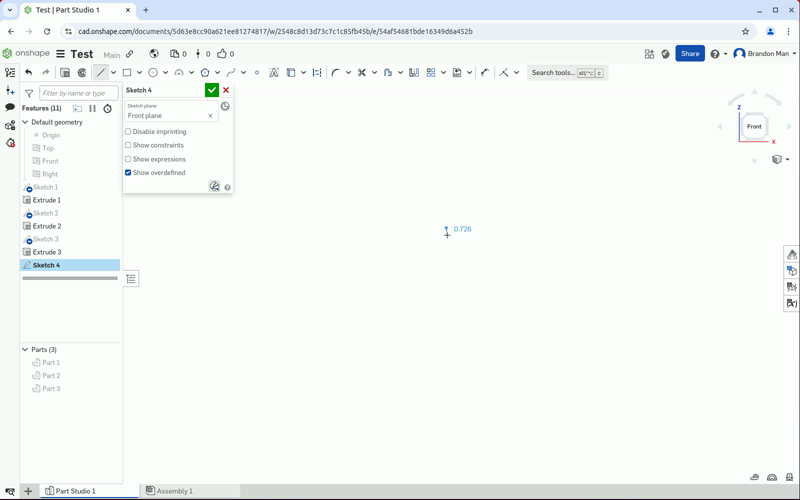
scroll(6)
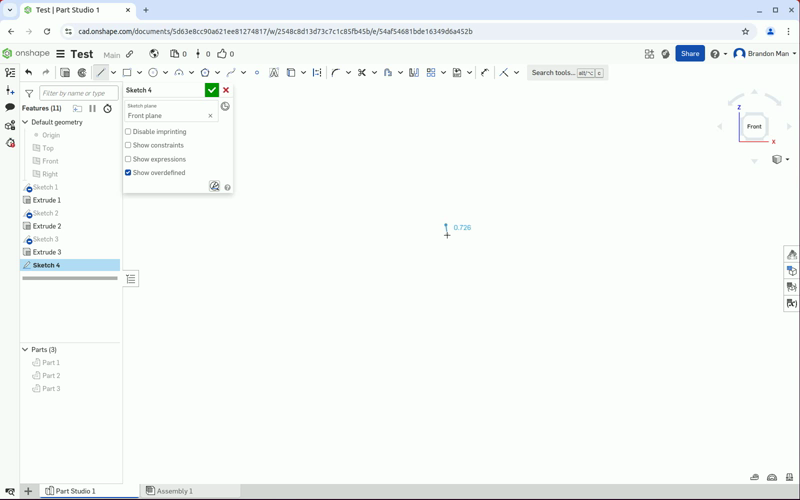
scroll(6)
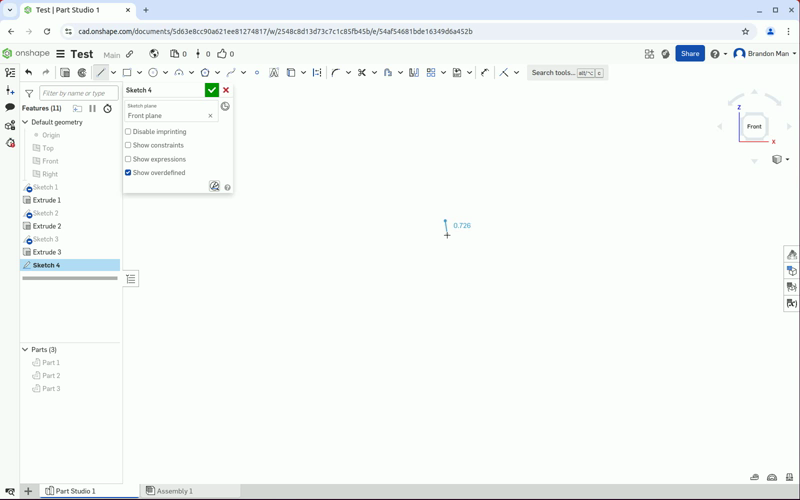
scroll(6)
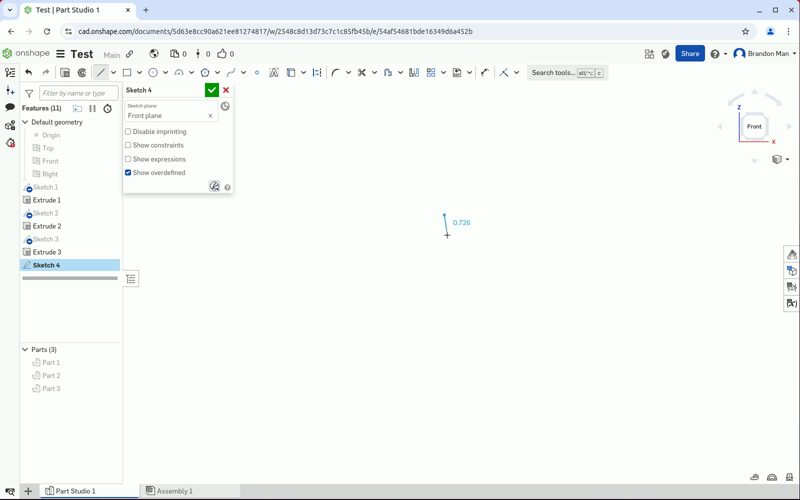
scroll(6)
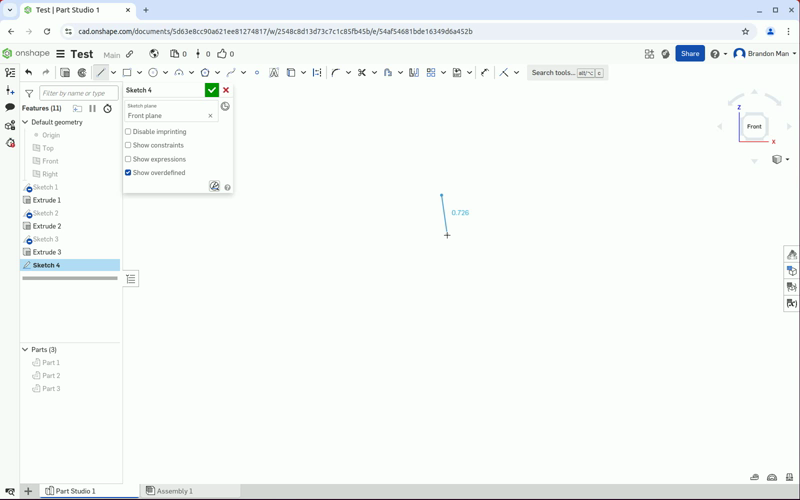
click(447, 234)
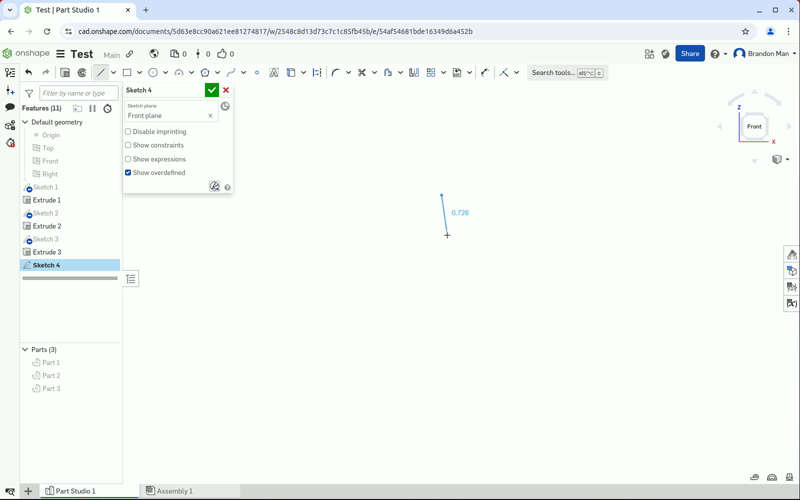
scroll(-6)
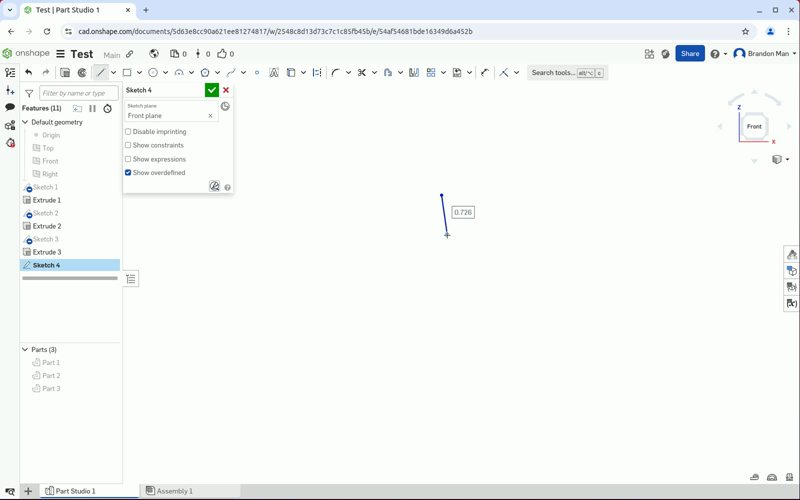
scroll(-6)
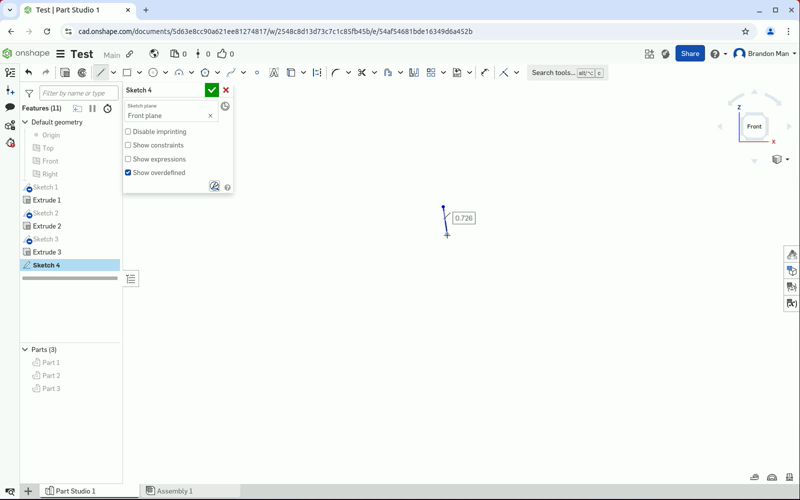
scroll(-6)
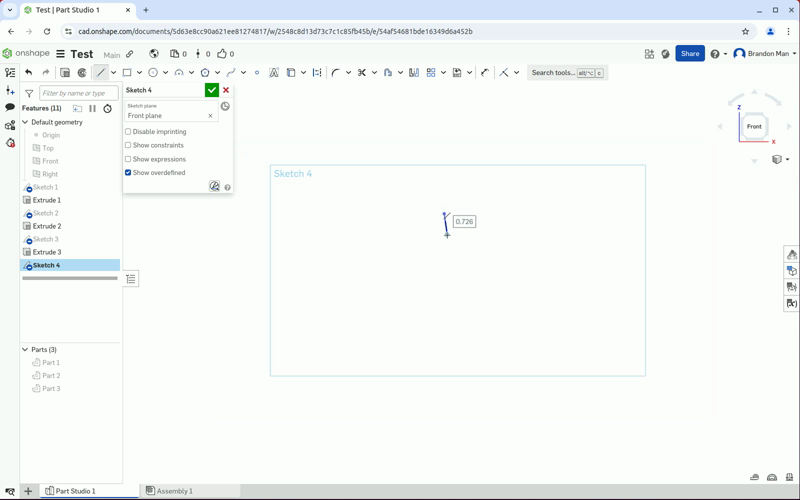
scroll(-6)
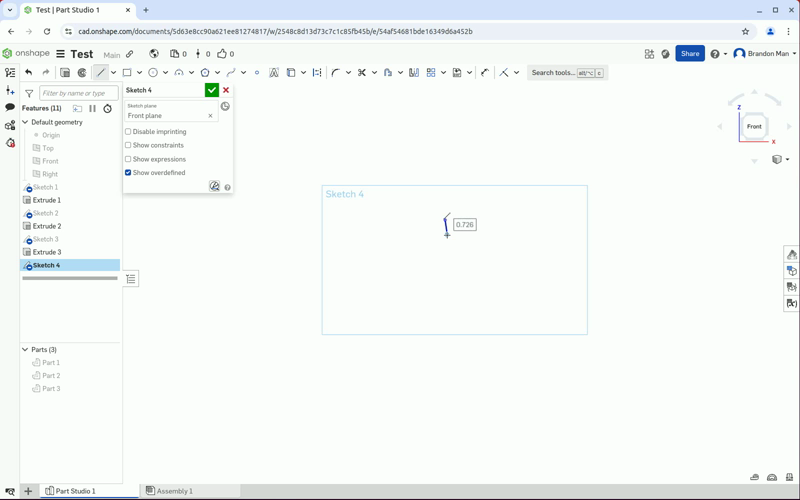
scroll(-6)
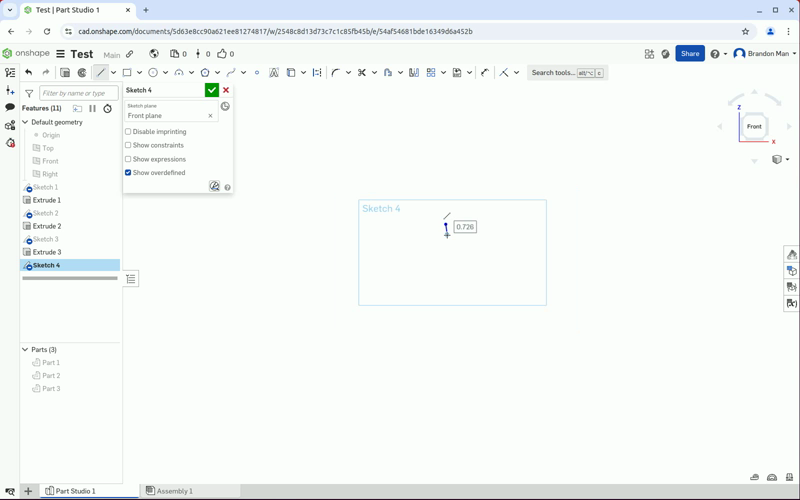
scroll(-6)
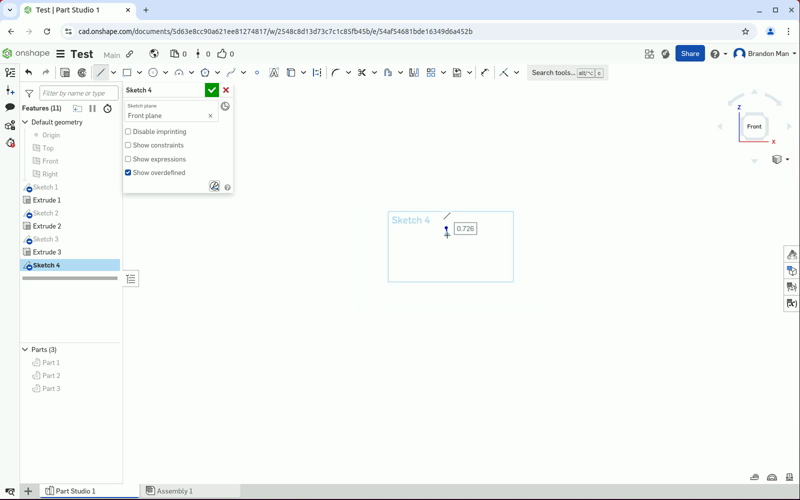
scroll(-6)
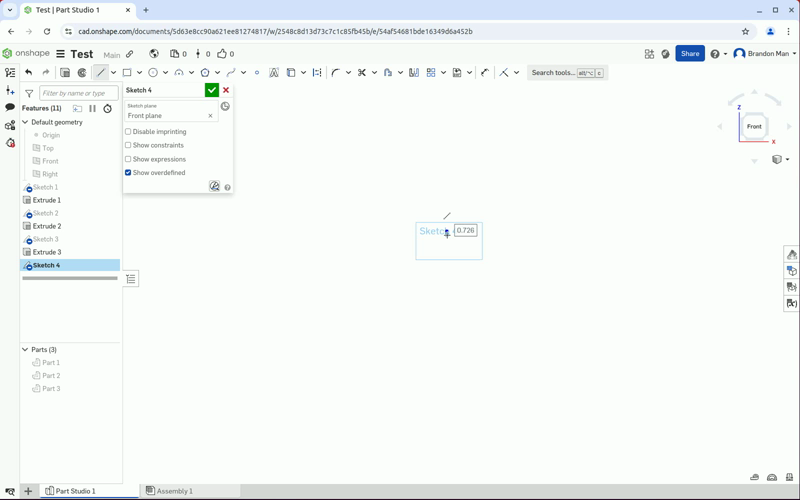
key_up(shift)
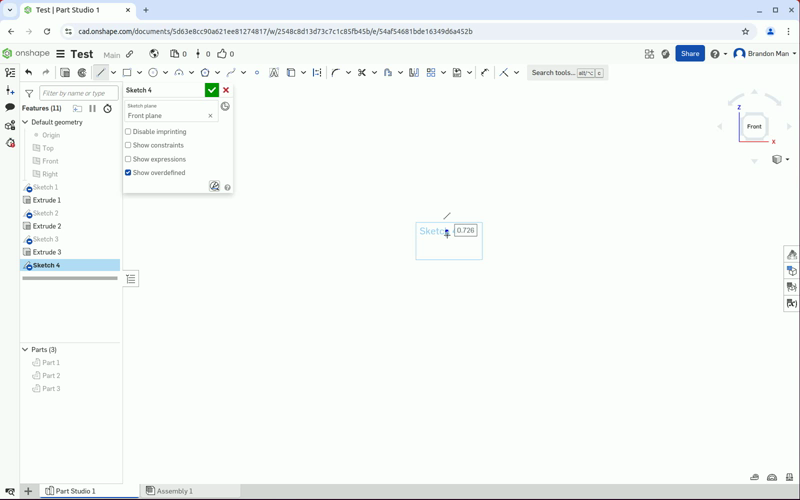
key(esc)
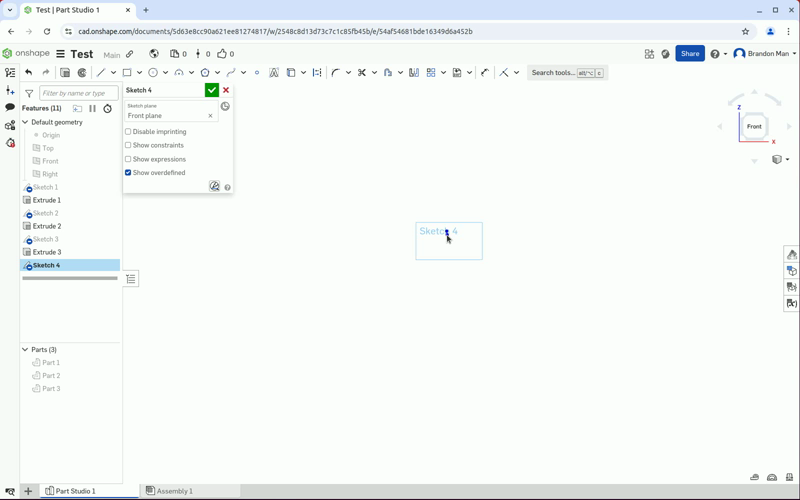
key(a)
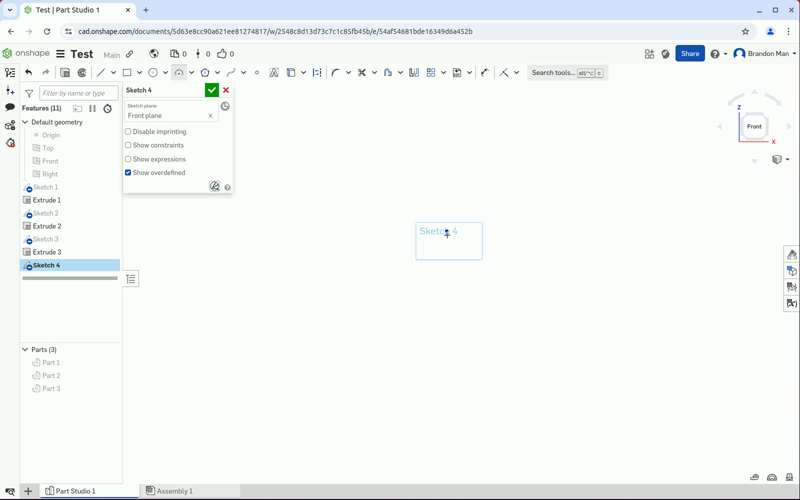
mouse_move(447, 234)
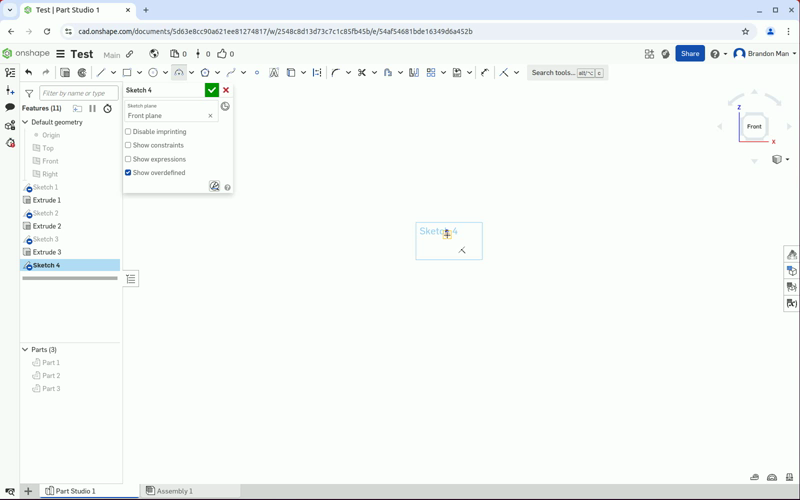
scroll(6)
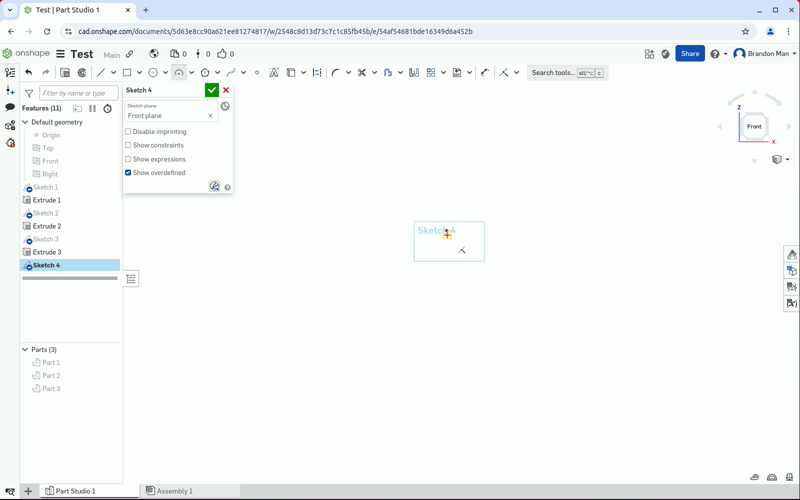
scroll(6)
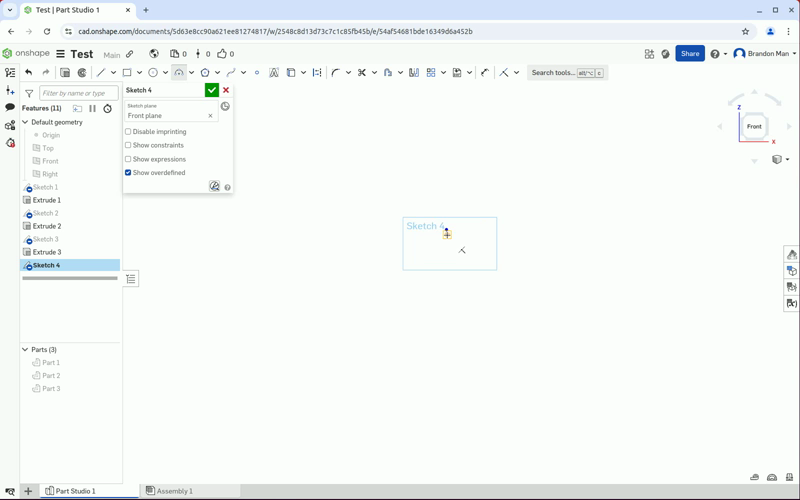
scroll(6)
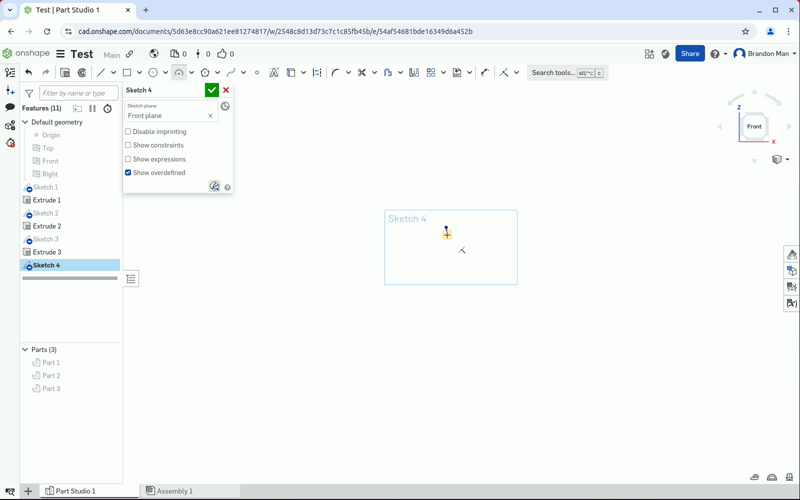
scroll(6)
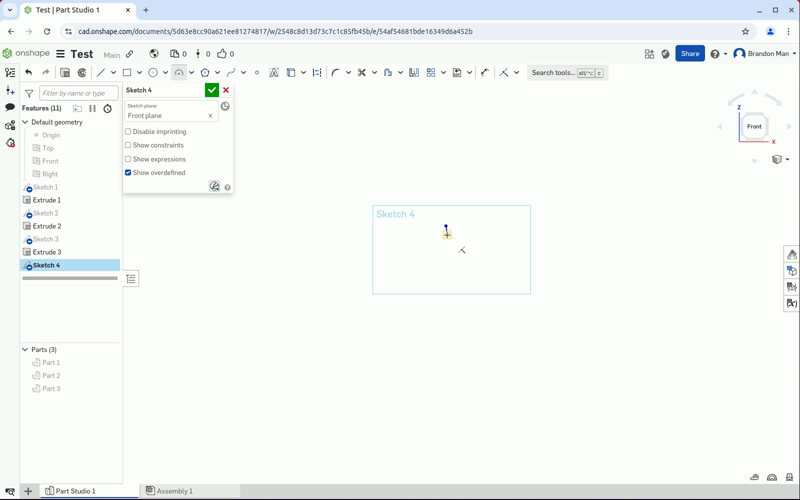
scroll(6)
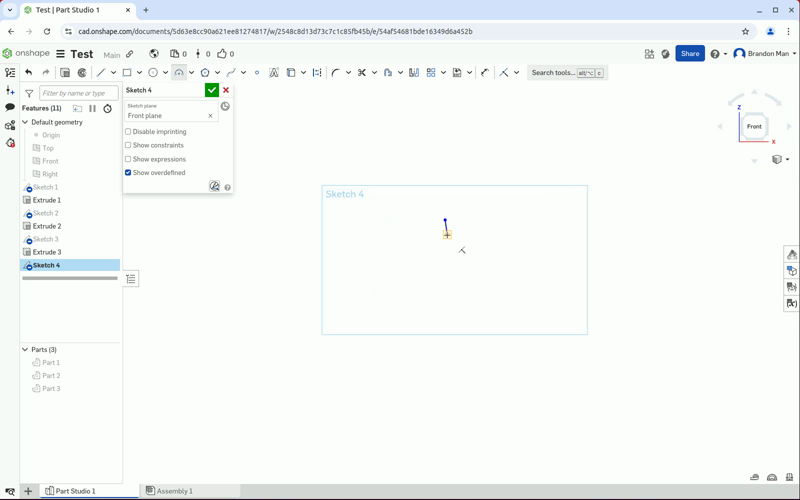
scroll(6)
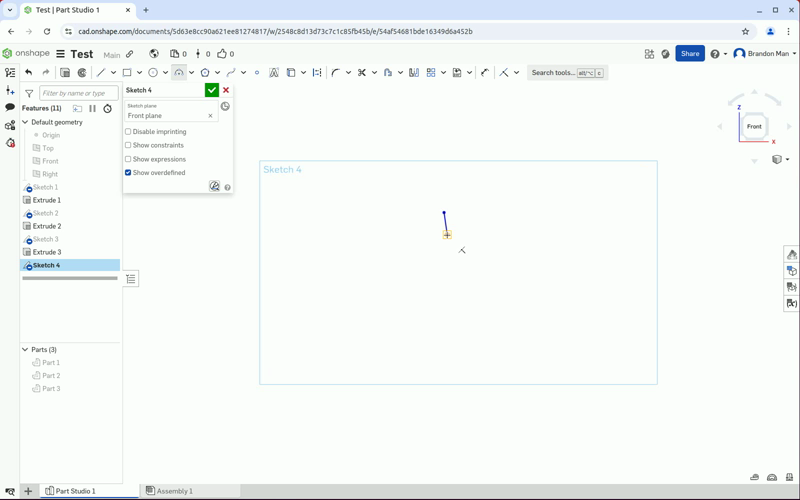
scroll(6)
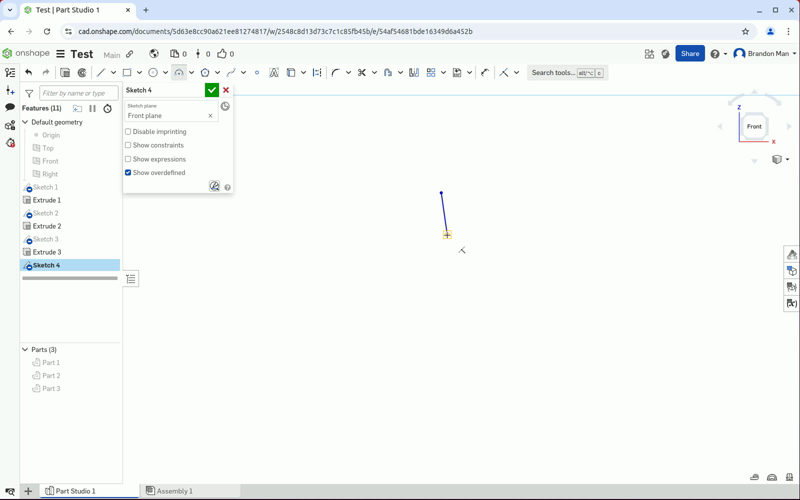
click(447, 234)
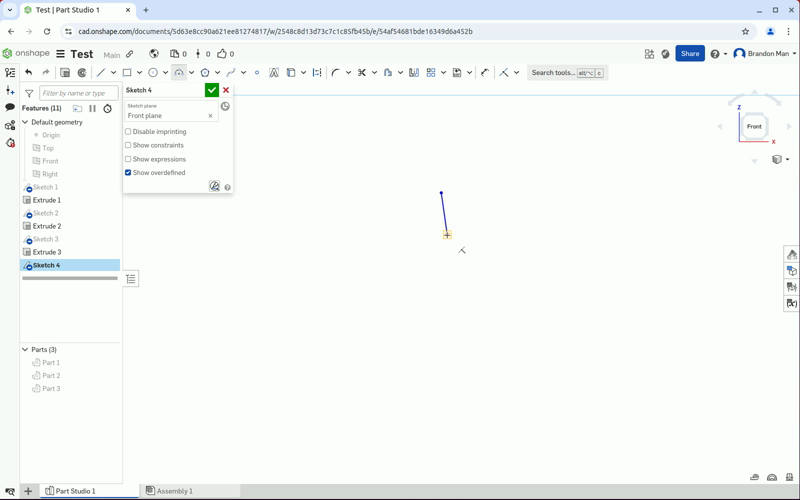
scroll(-6)
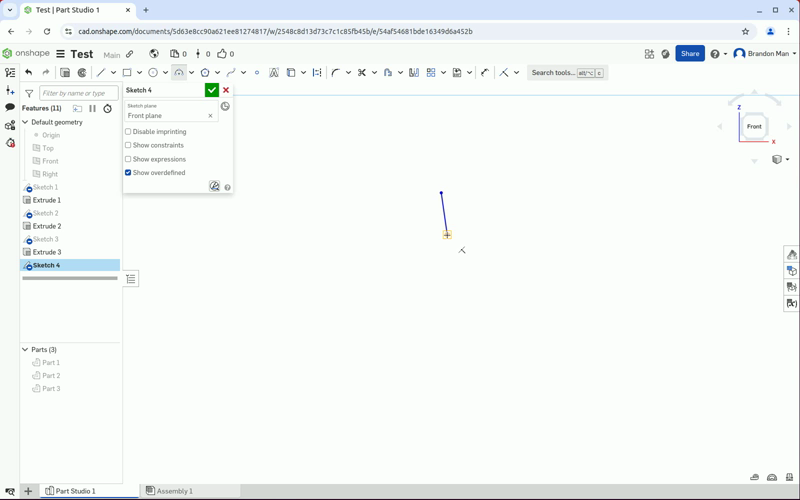
scroll(-6)
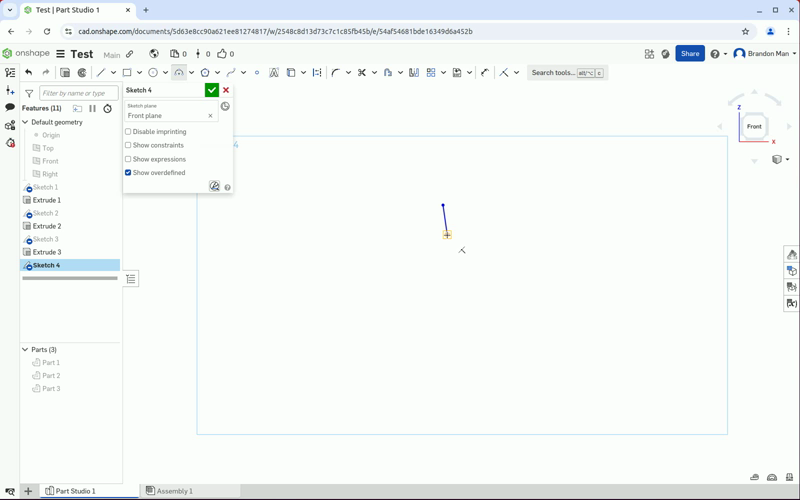
scroll(-6)
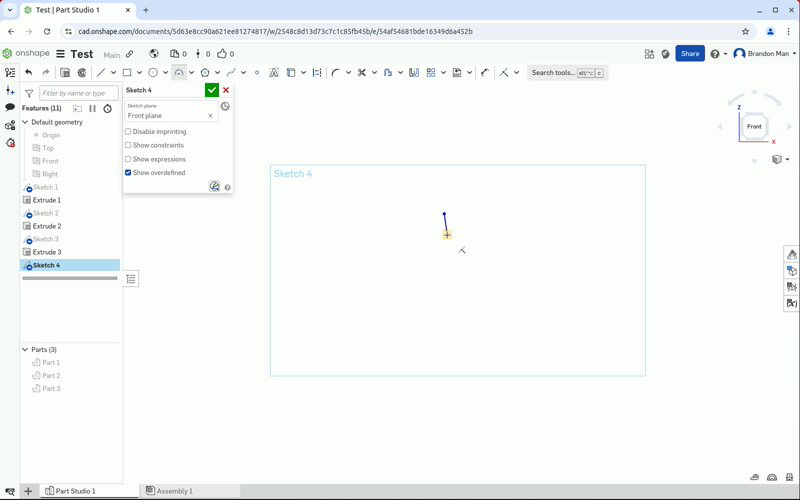
scroll(-6)
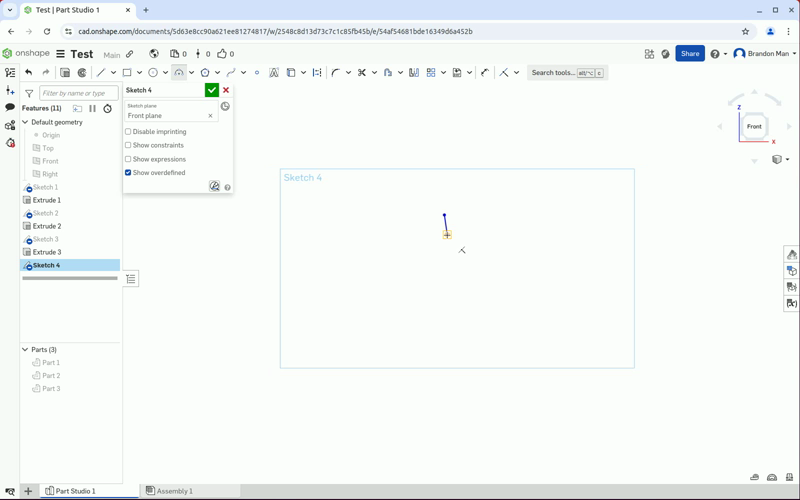
scroll(-6)
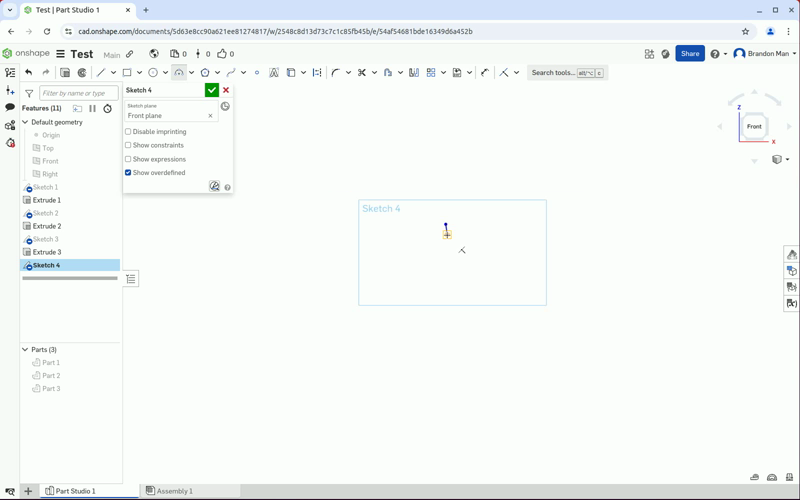
scroll(-6)
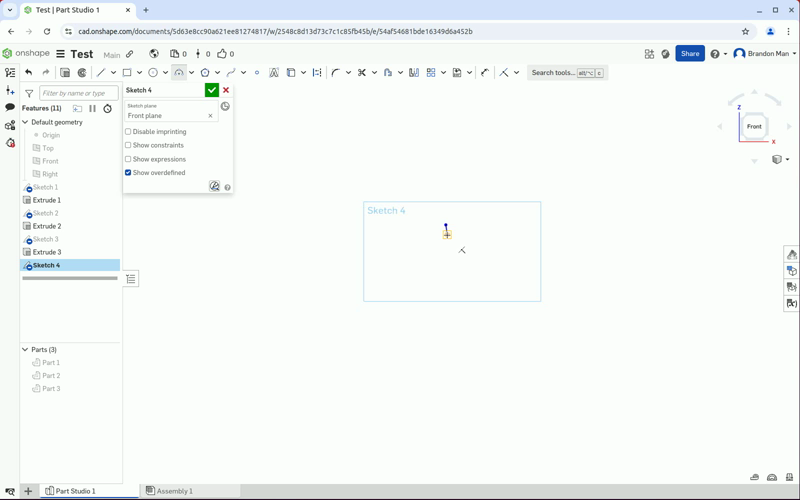
scroll(-6)
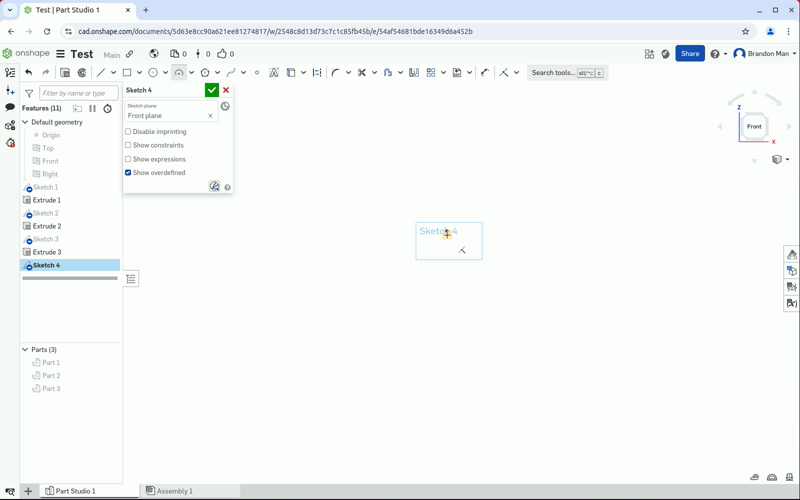
key_down(shift)
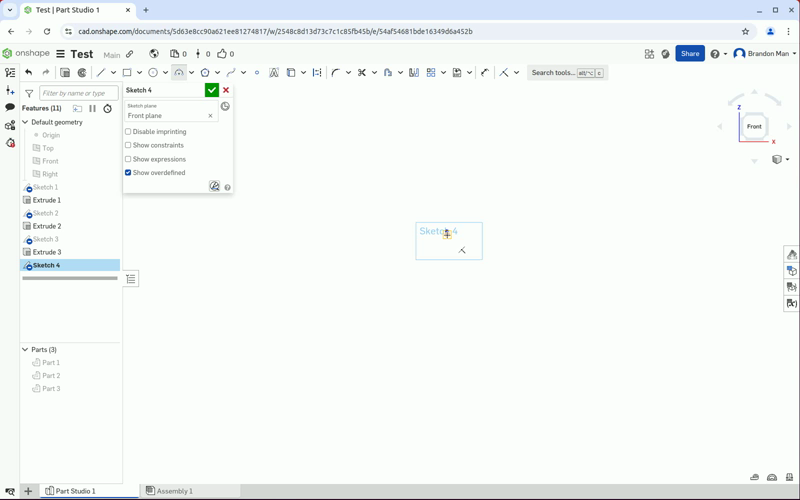
mouse_move(476, 234)
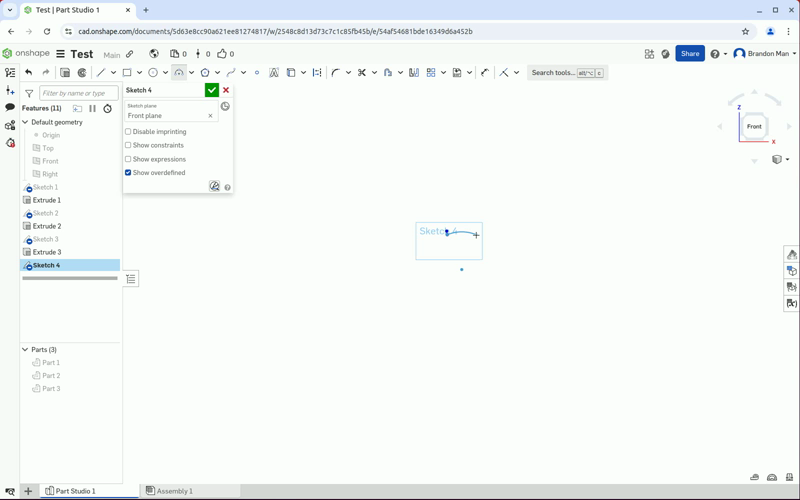
click(476, 234)
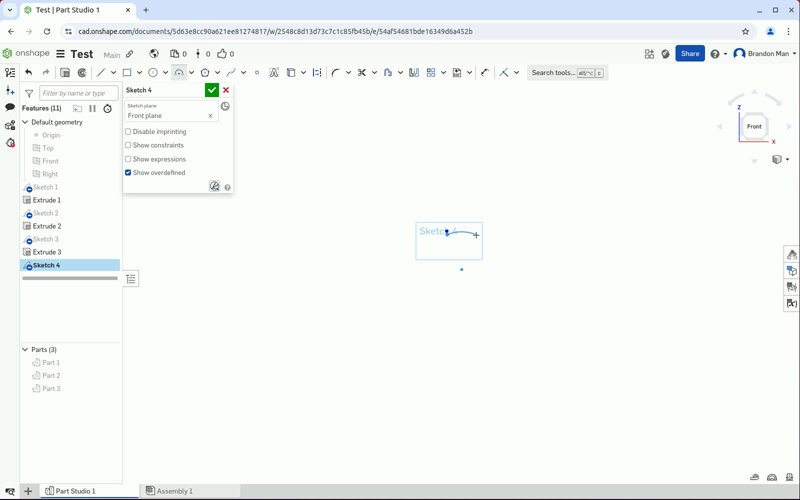
mouse_move(461, 246)
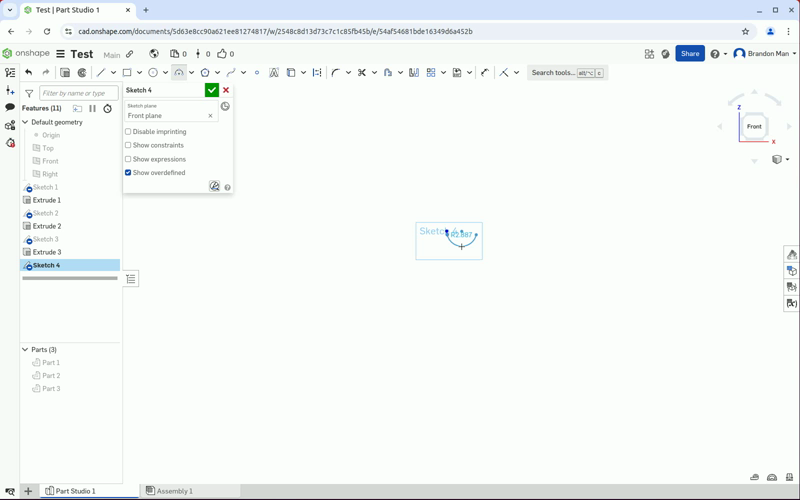
click(461, 246)
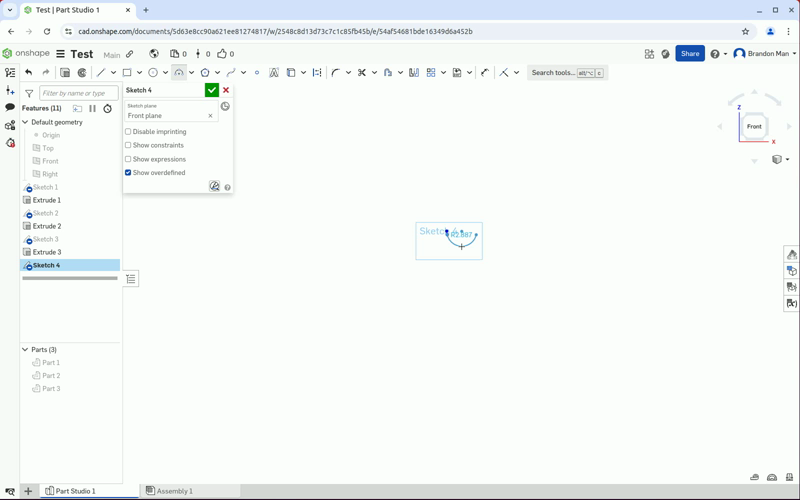
key_up(shift)
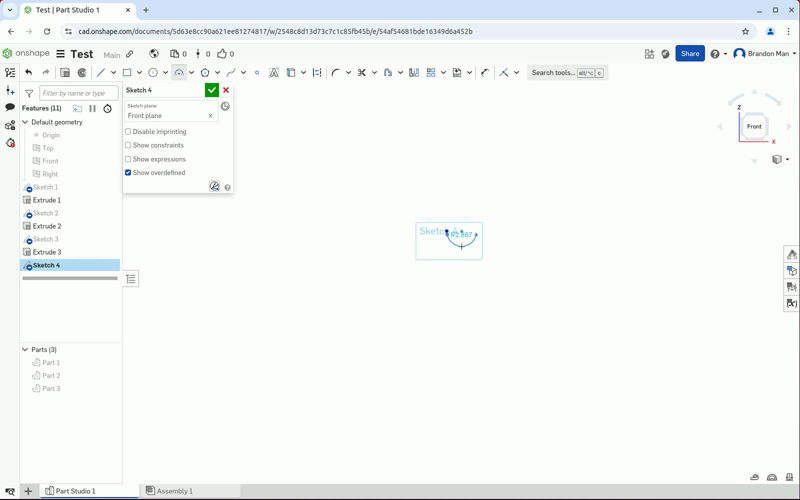
key(esc)
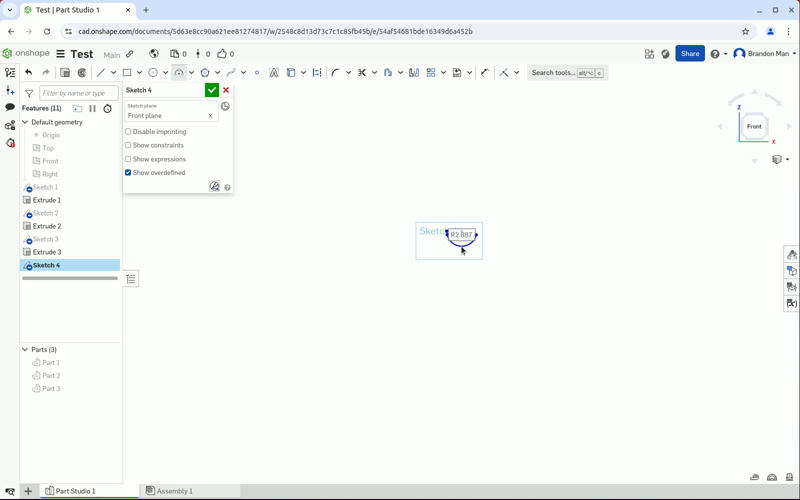
key(l)
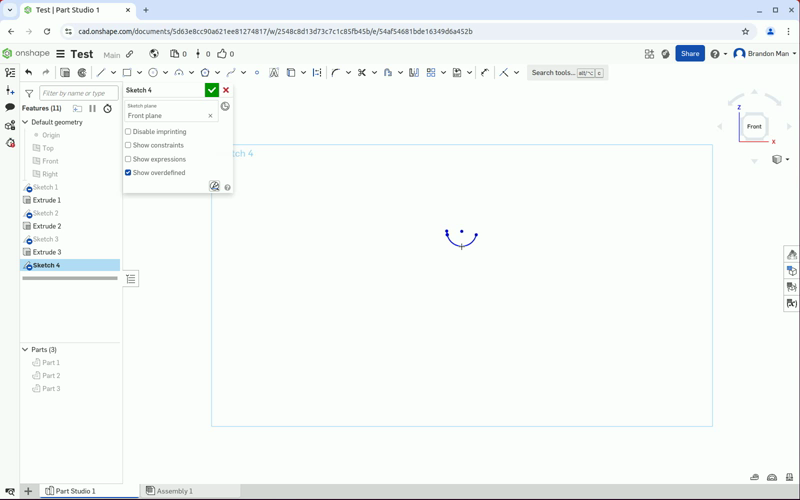
mouse_move(476, 234)
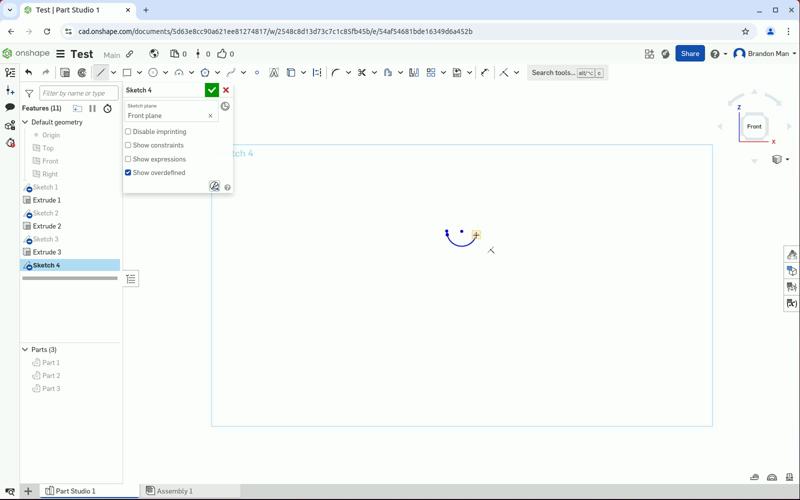
click(476, 234)
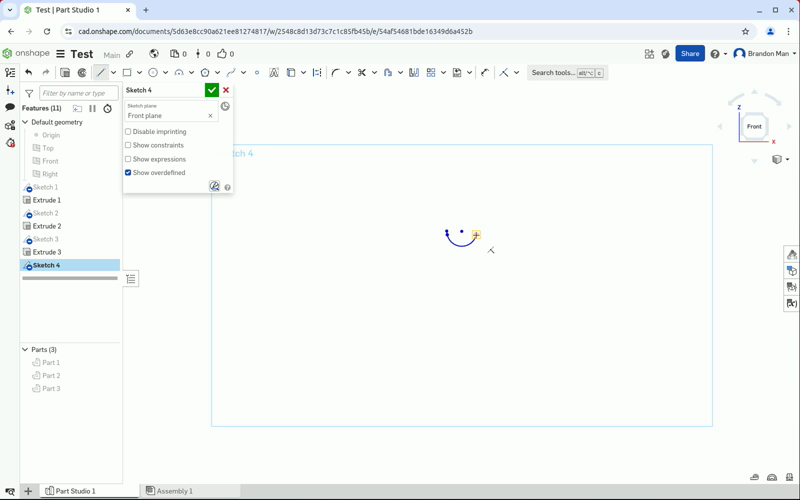
key_down(shift)
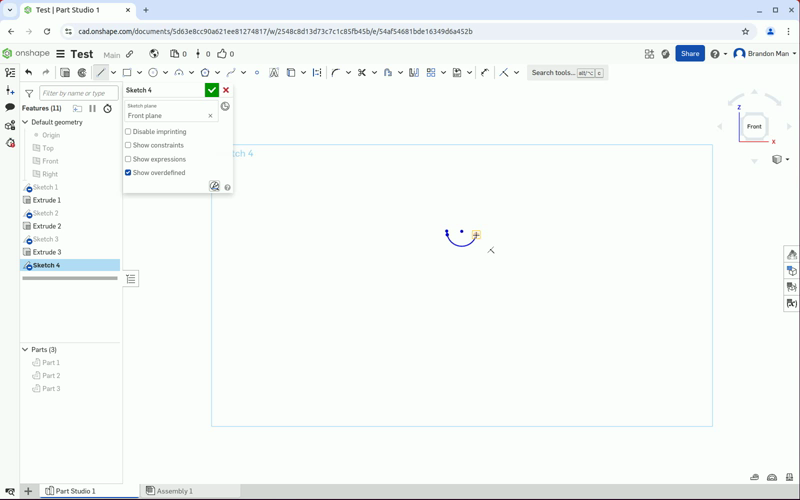
mouse_move(506, 234)
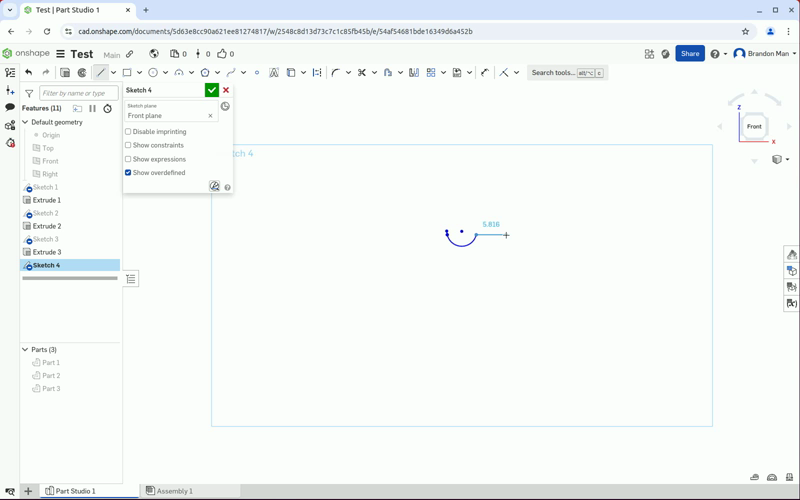
mouse_move(477, 231)
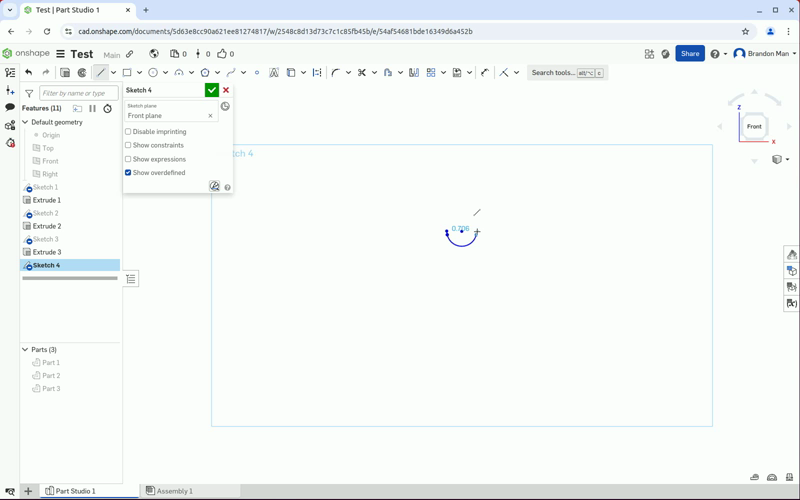
scroll(6)
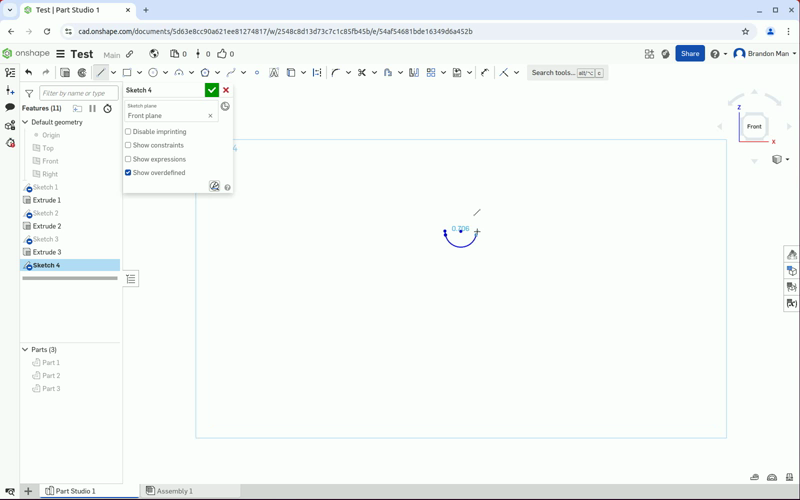
scroll(6)
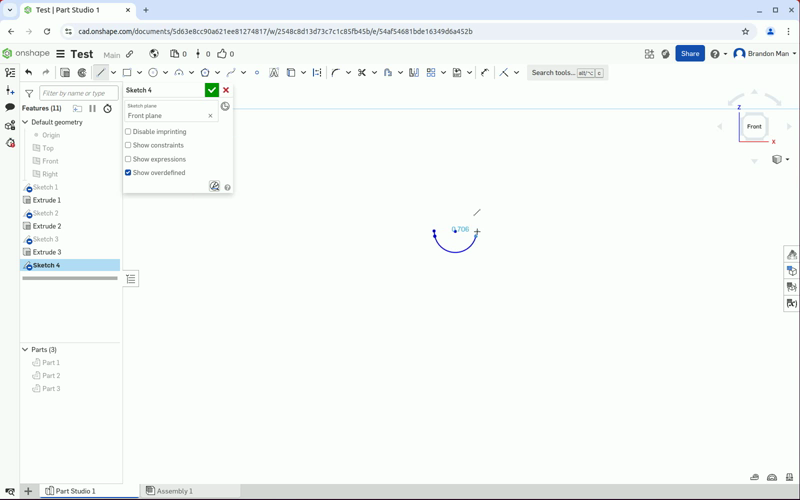
scroll(6)
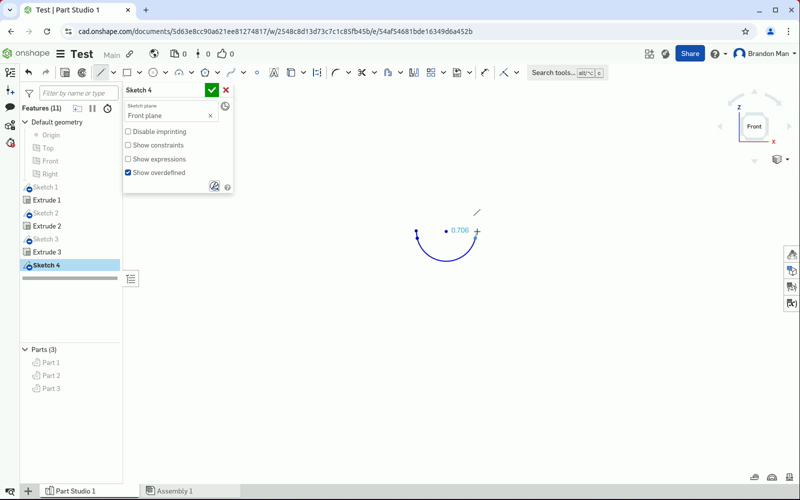
scroll(6)
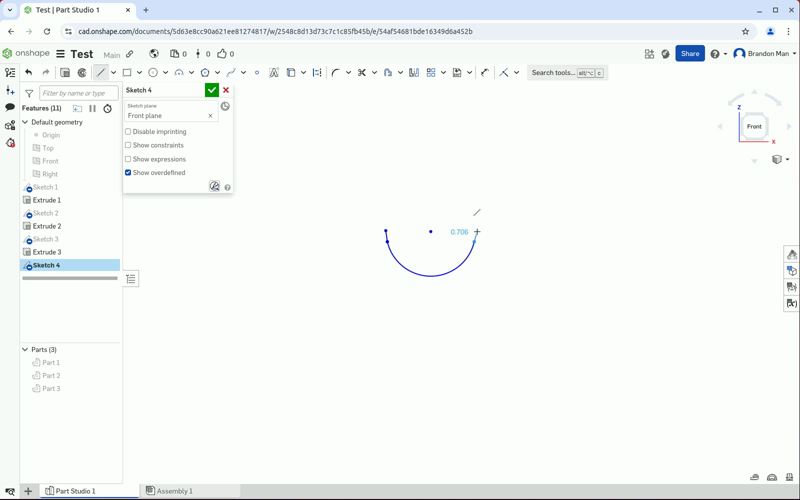
scroll(6)
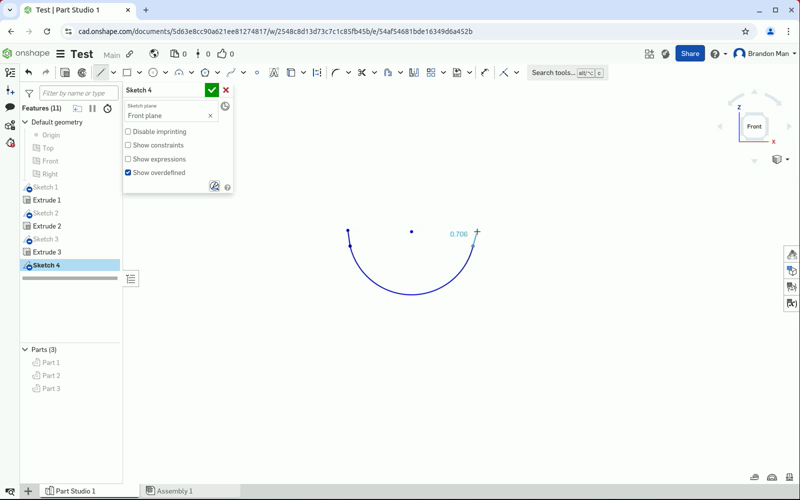
scroll(6)
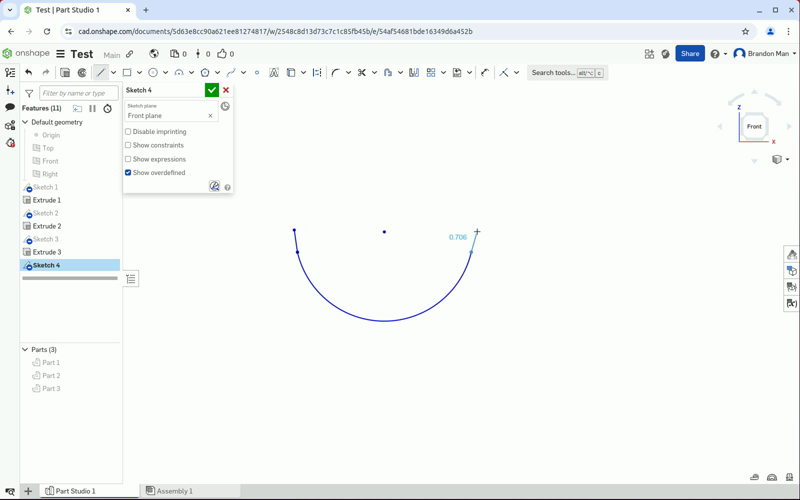
scroll(6)
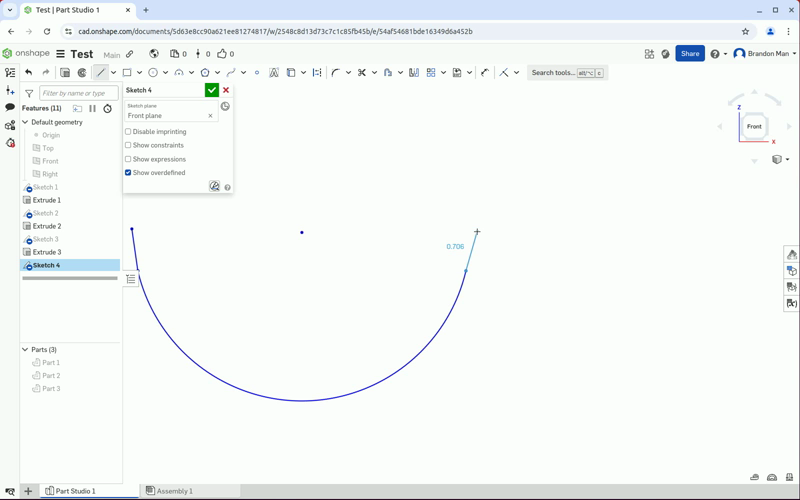
click(477, 231)
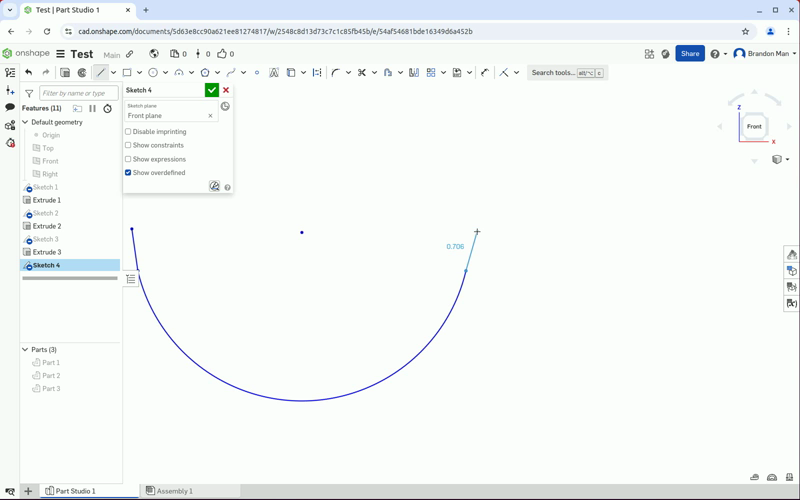
scroll(-6)
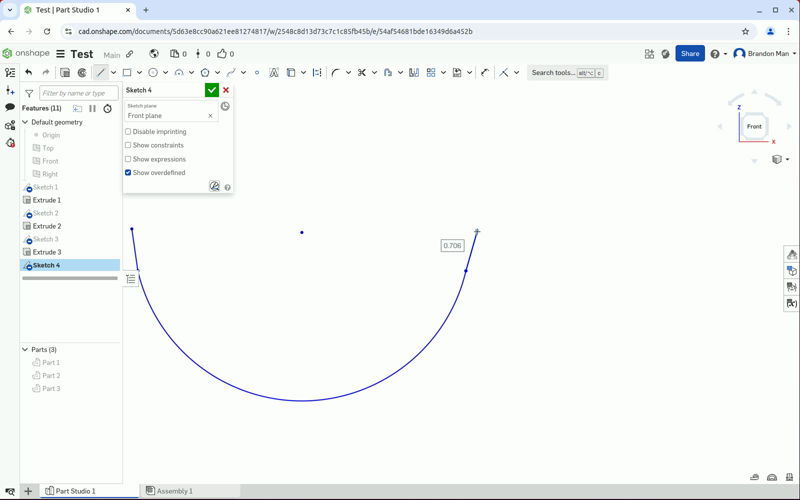
scroll(-6)
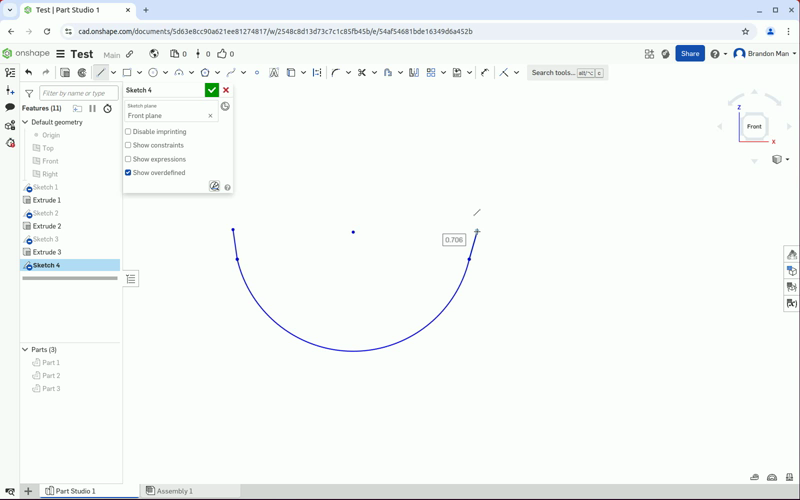
scroll(-6)
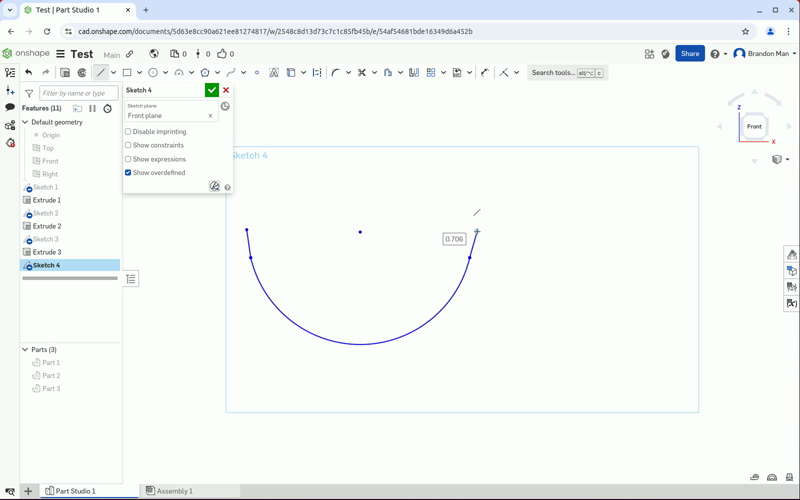
scroll(-6)
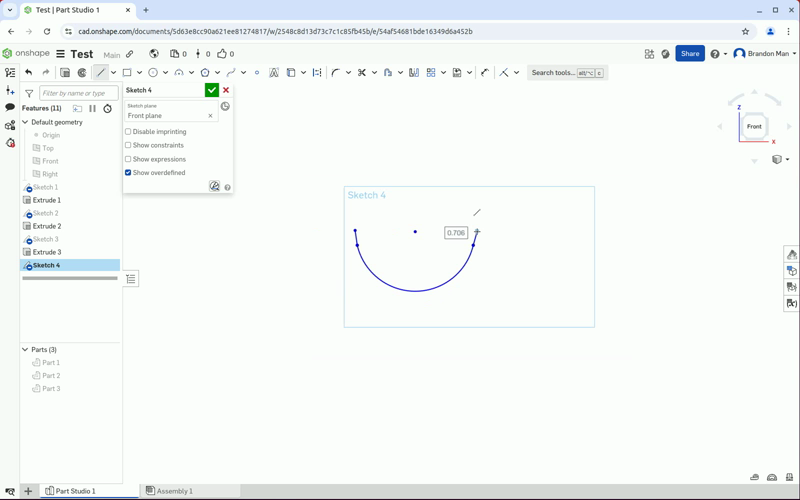
scroll(-6)
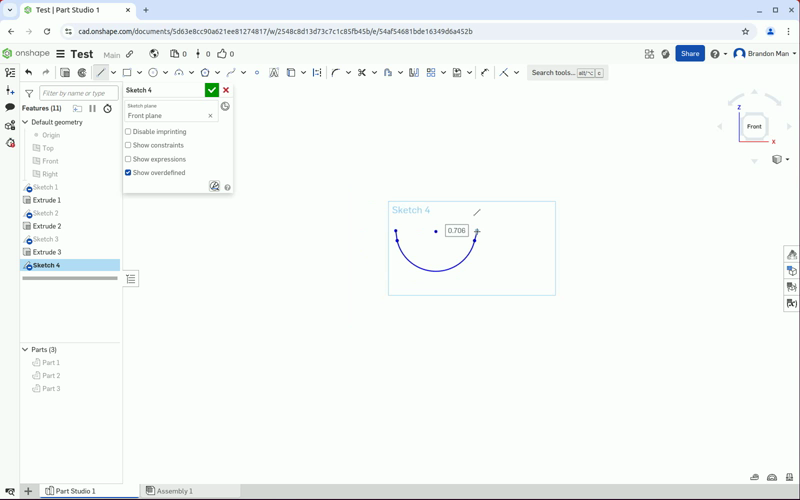
scroll(-6)
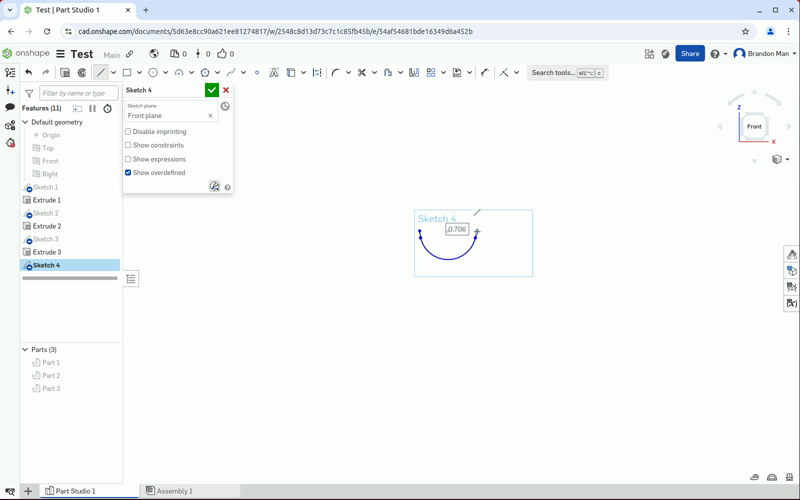
scroll(-6)
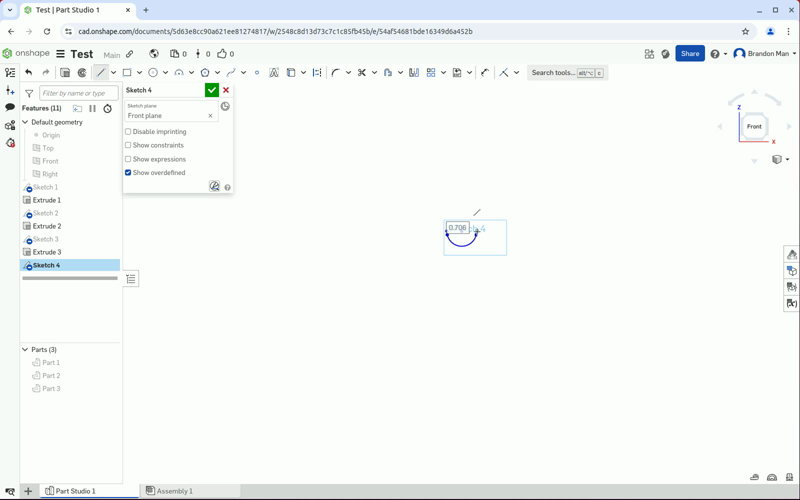
key_up(shift)
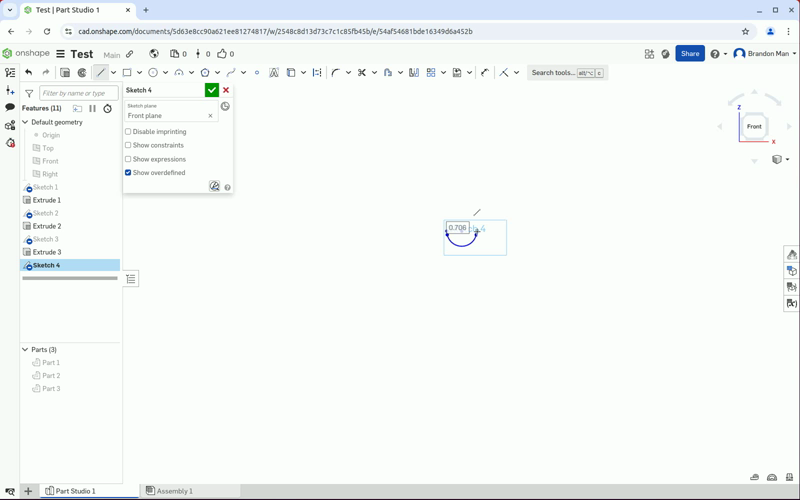
key_down(shift)
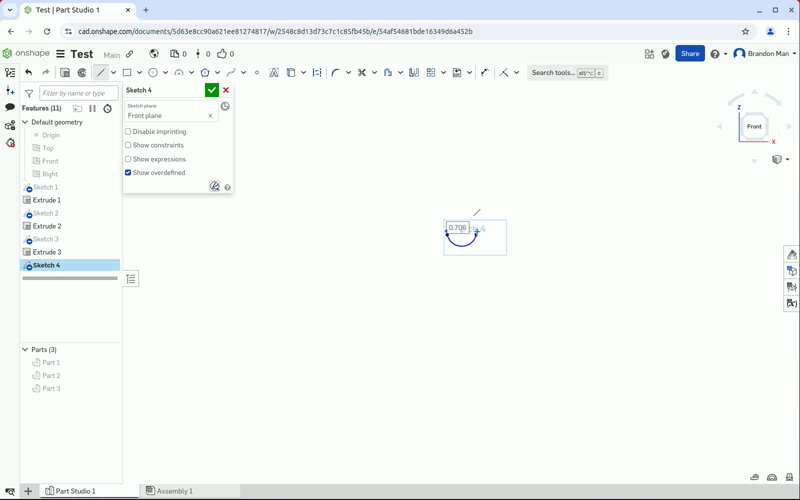
mouse_move(507, 231)
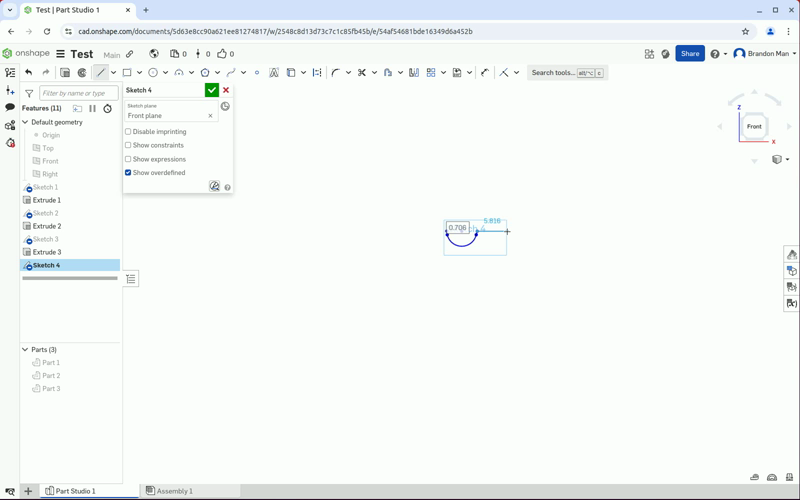
mouse_move(476, 228)
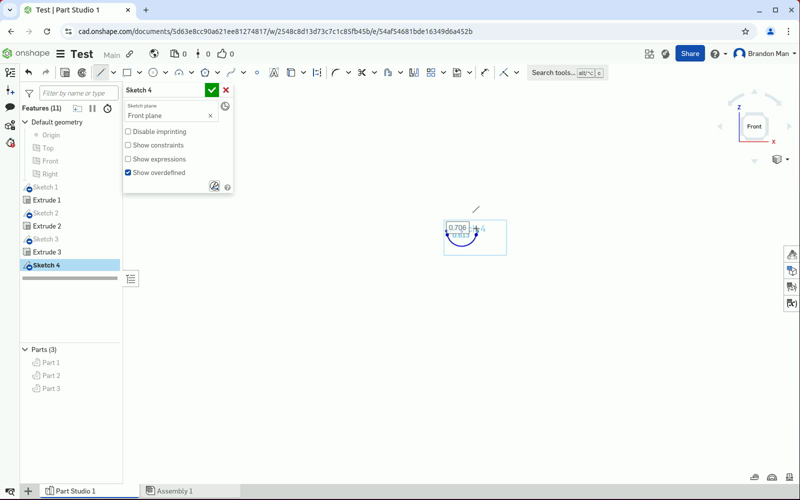
scroll(6)
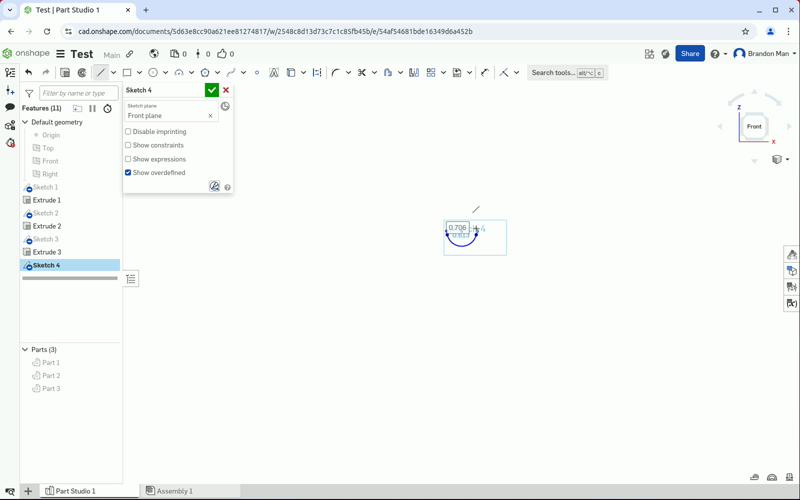
scroll(6)
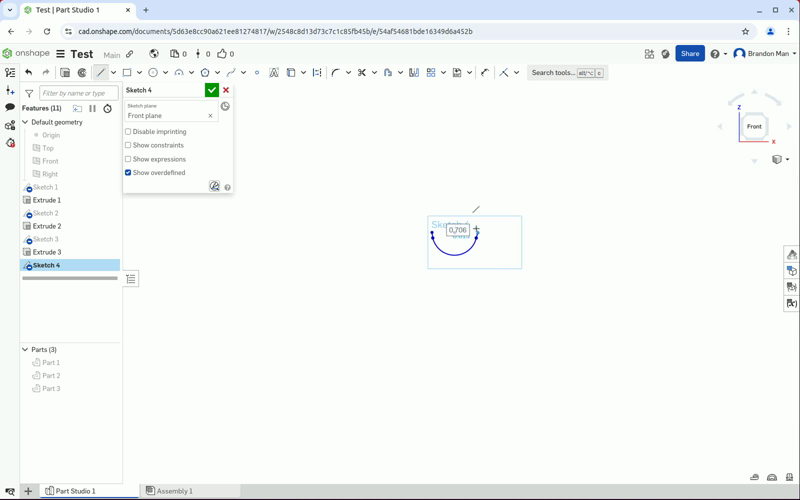
scroll(6)
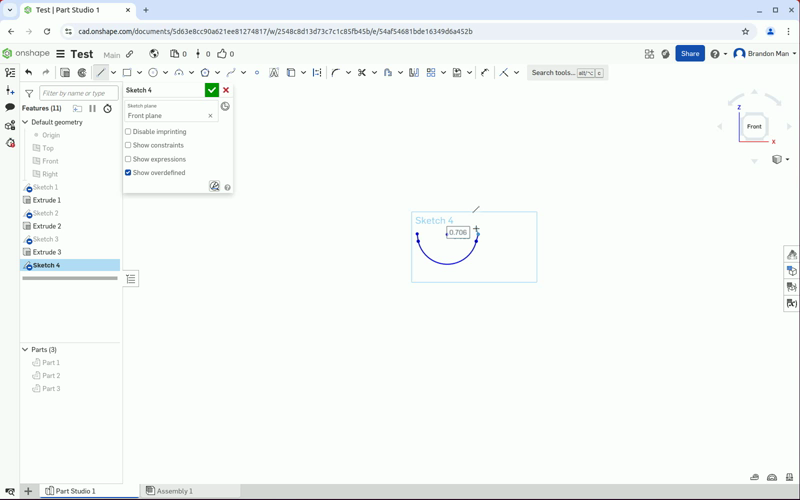
scroll(6)
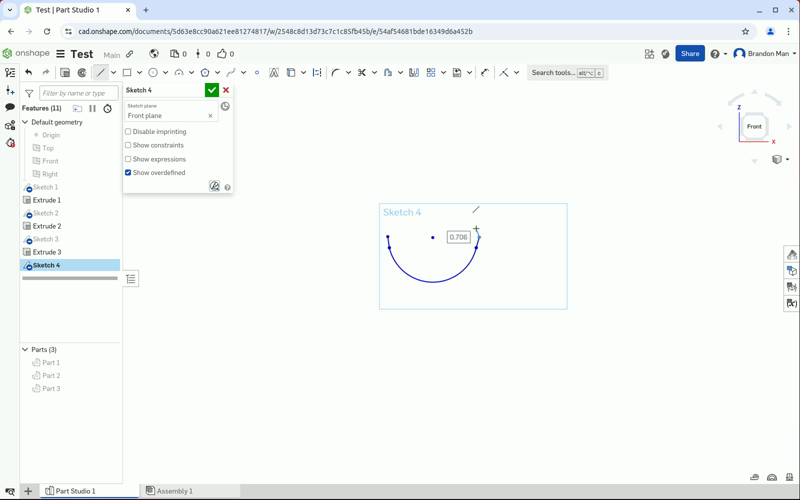
scroll(6)
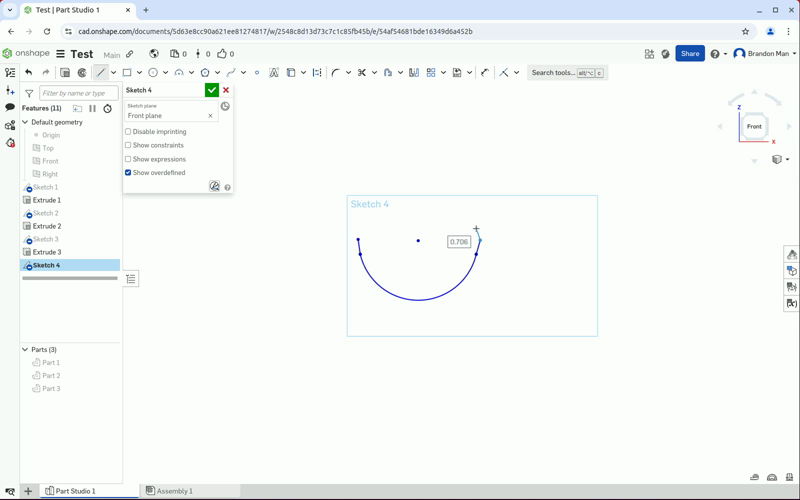
scroll(6)
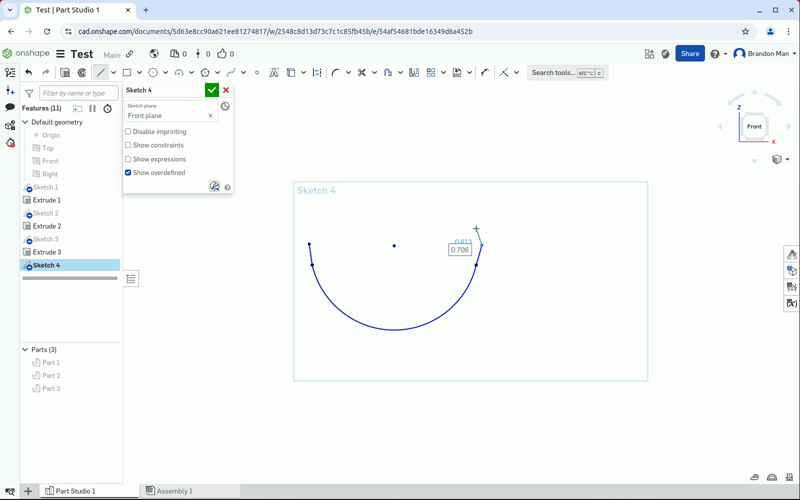
scroll(6)
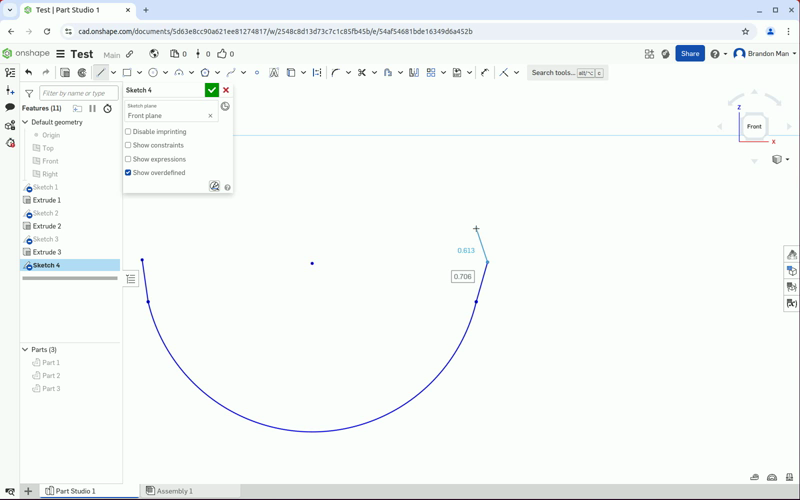
click(476, 228)
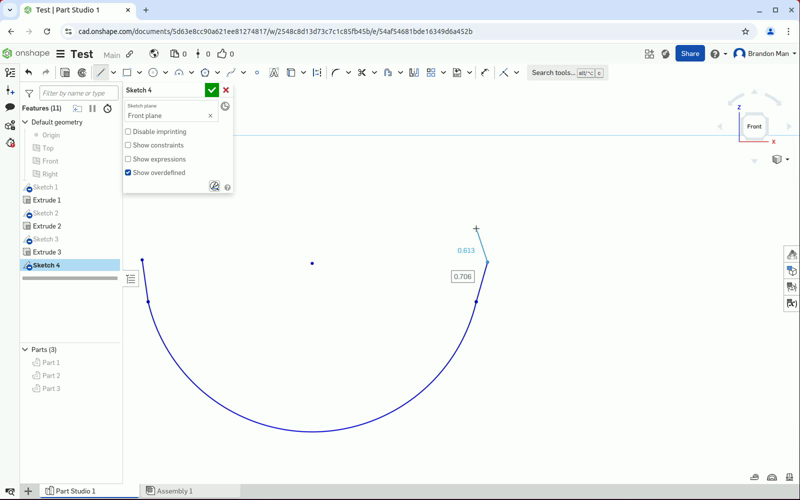
scroll(-6)
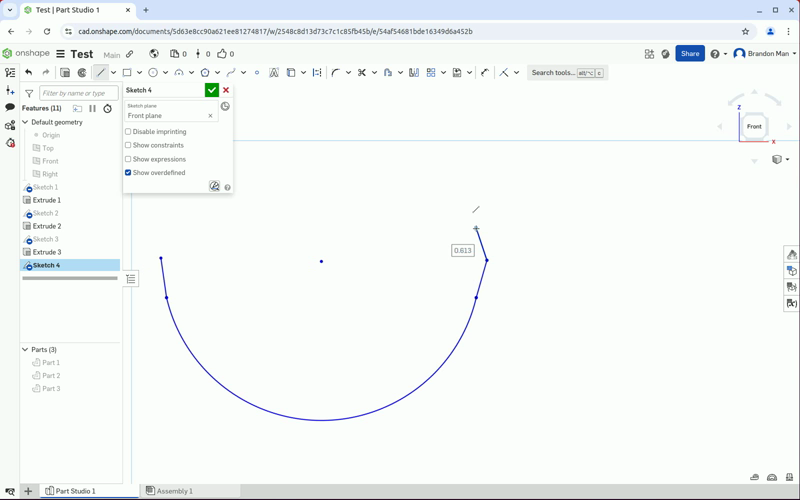
scroll(-6)
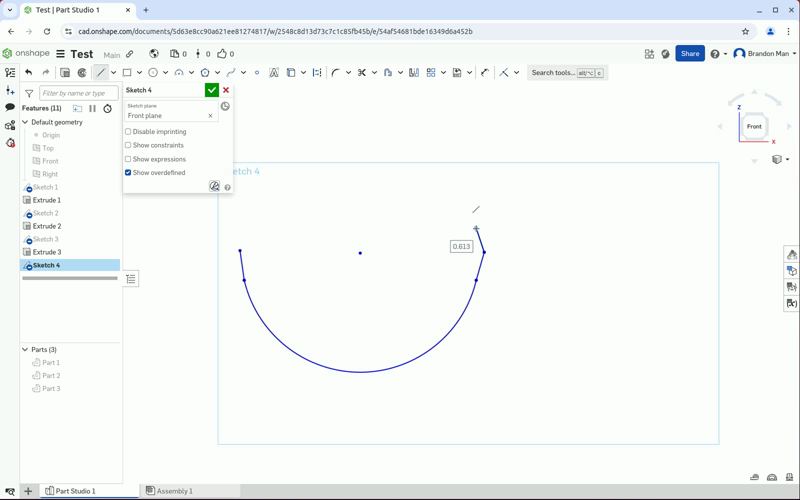
scroll(-6)
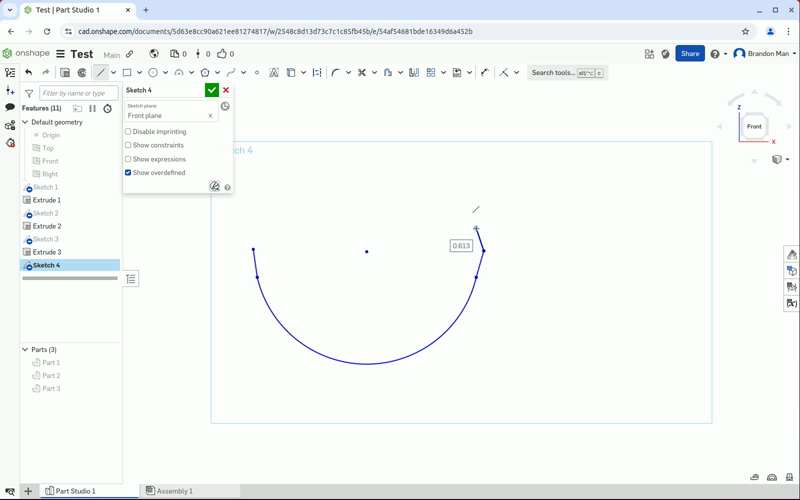
scroll(-6)
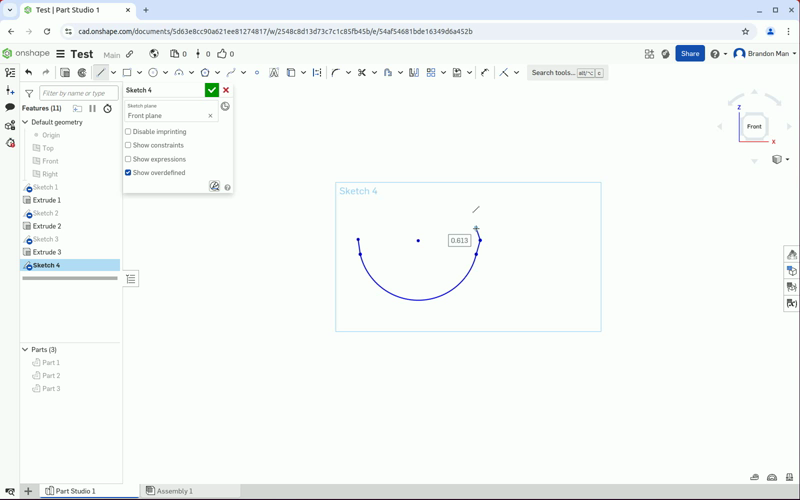
scroll(-6)
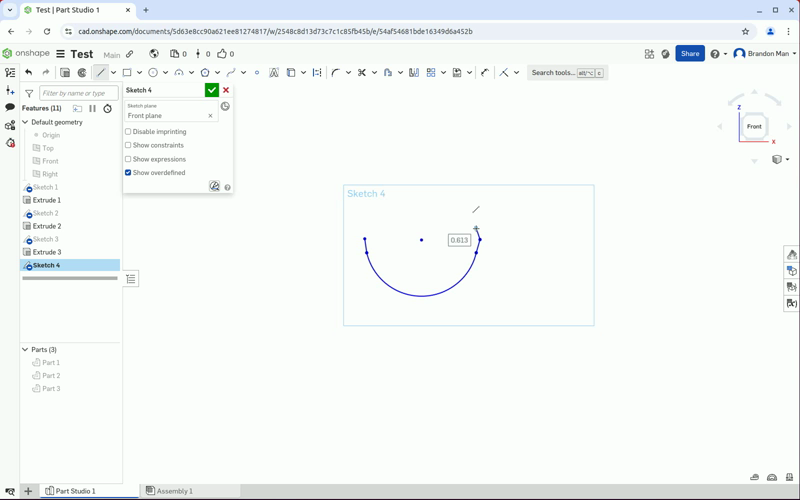
scroll(-6)
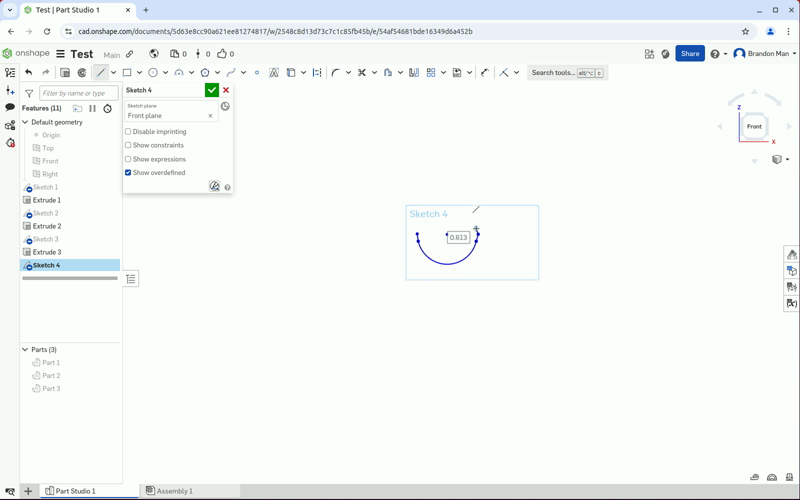
scroll(-6)
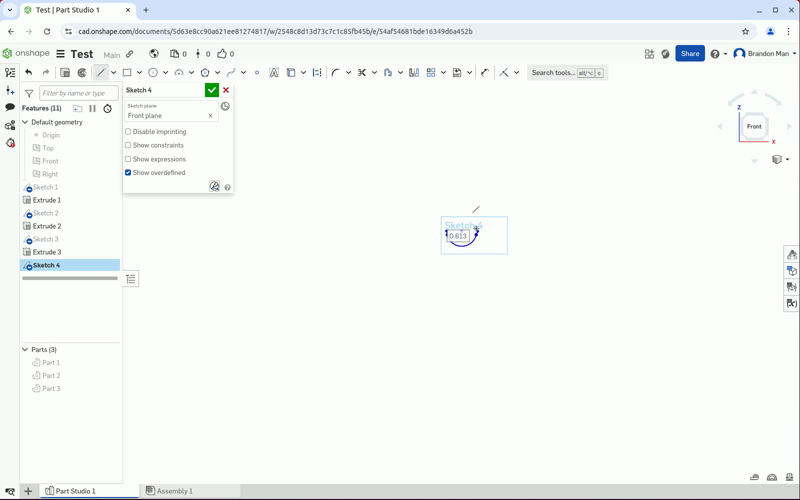
key_up(shift)
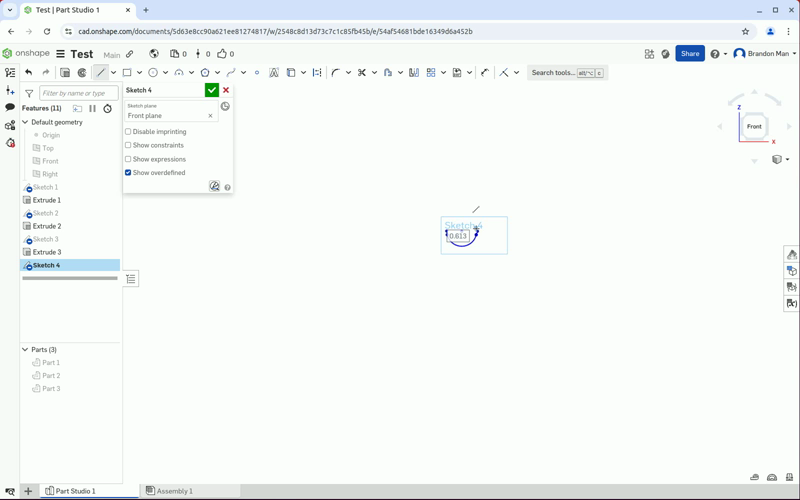
key(esc)
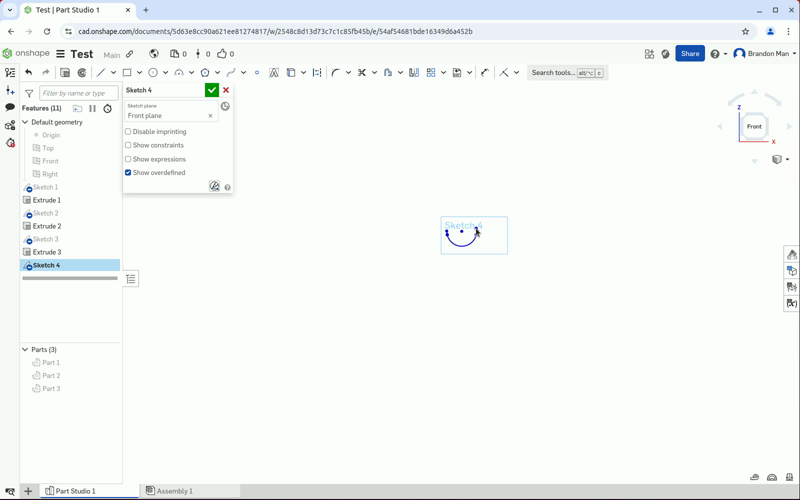
key(a)
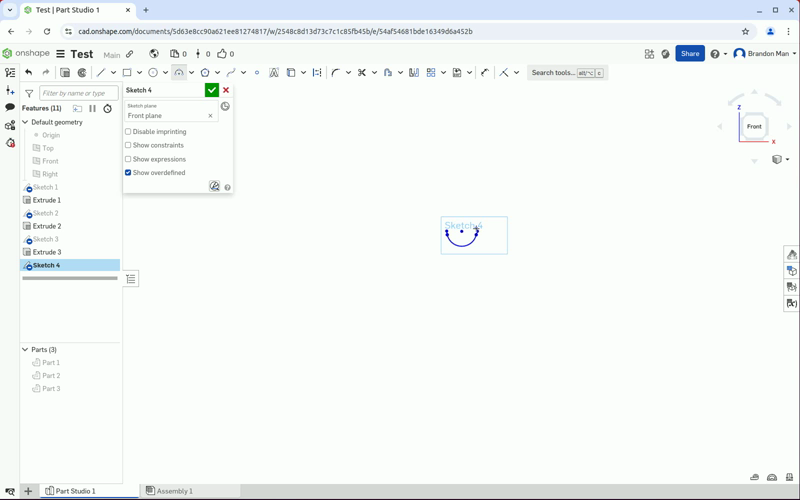
mouse_move(476, 228)
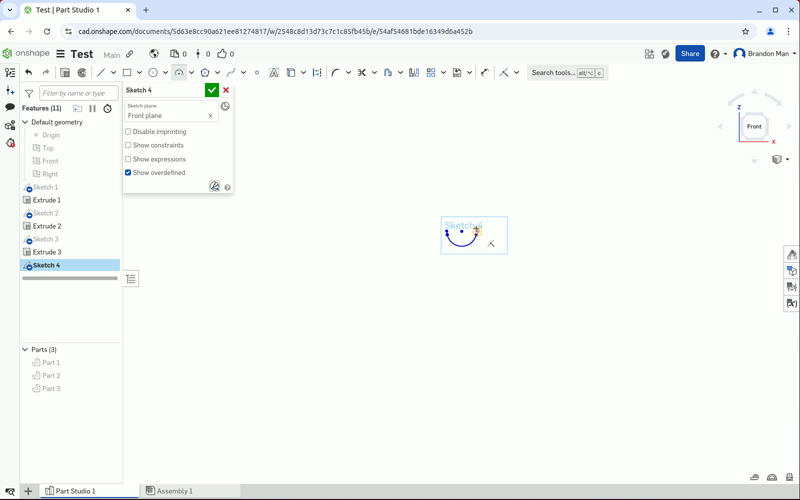
scroll(6)
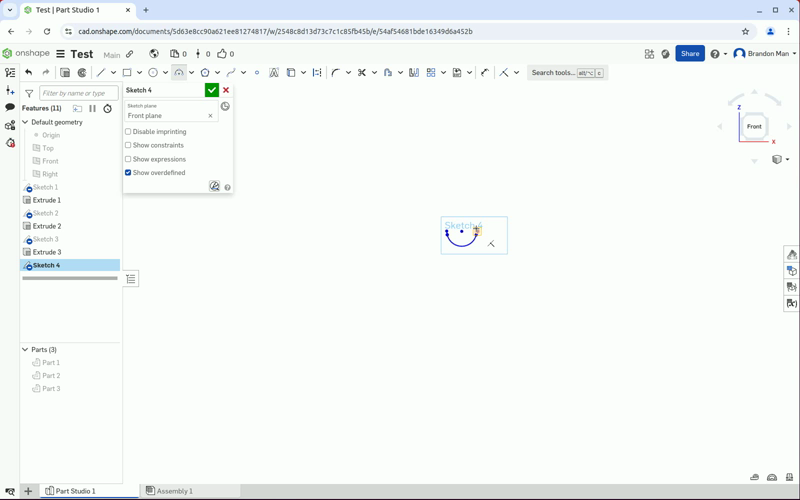
scroll(6)
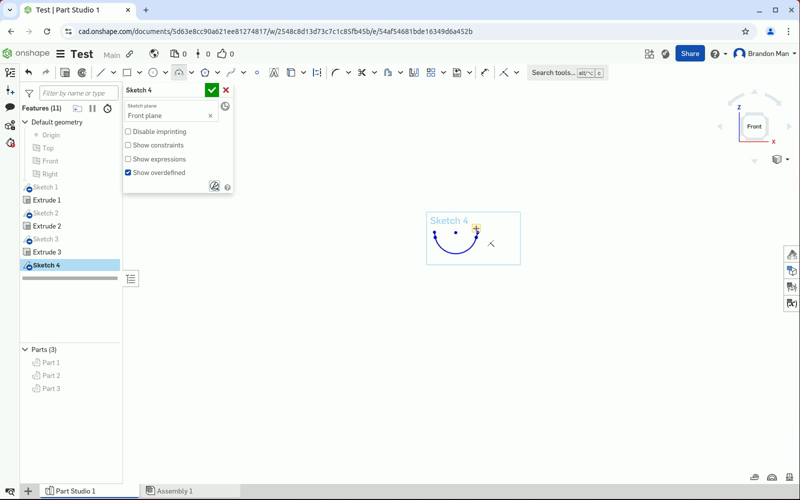
scroll(6)
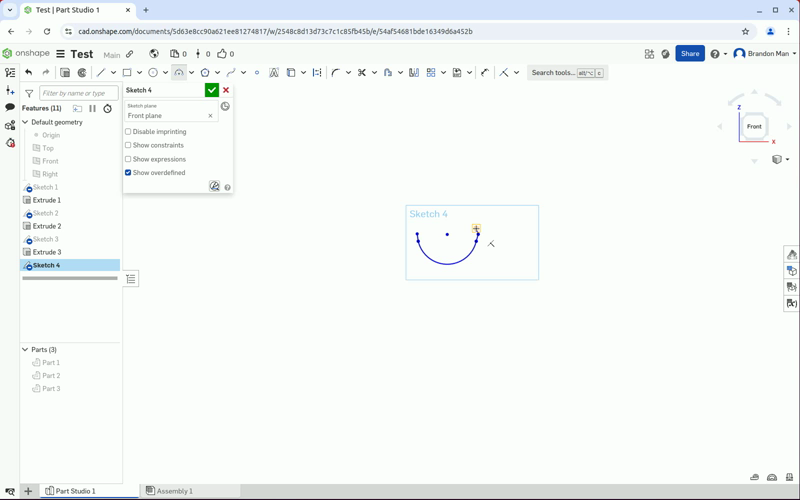
scroll(6)
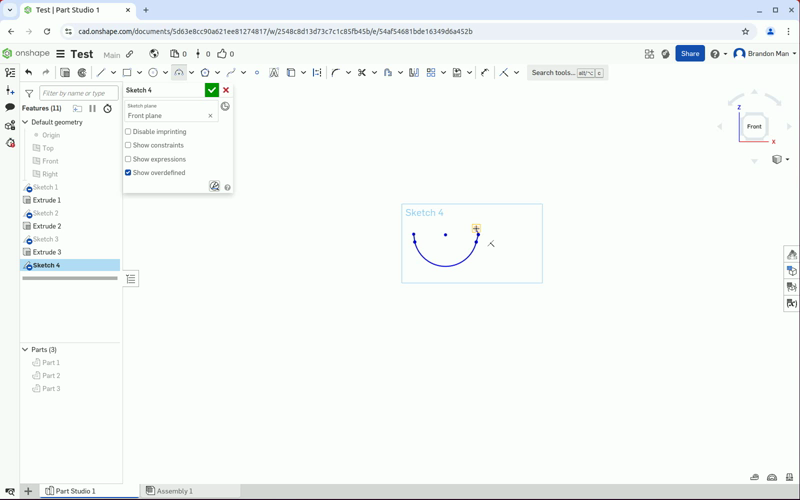
scroll(6)
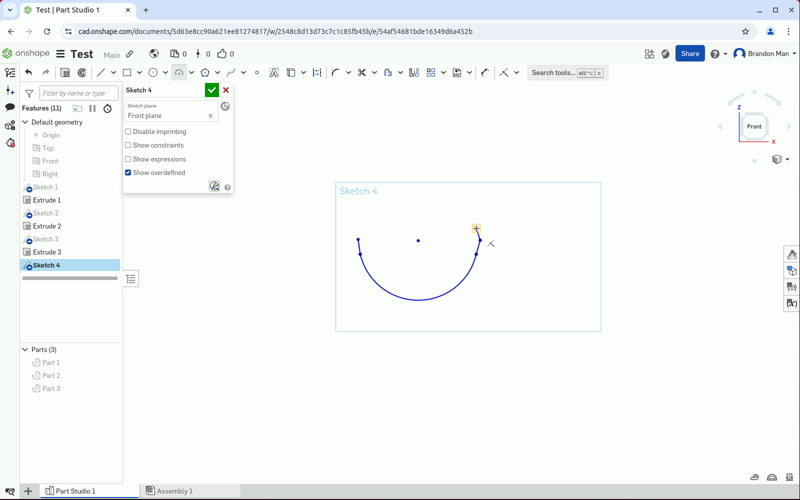
scroll(6)
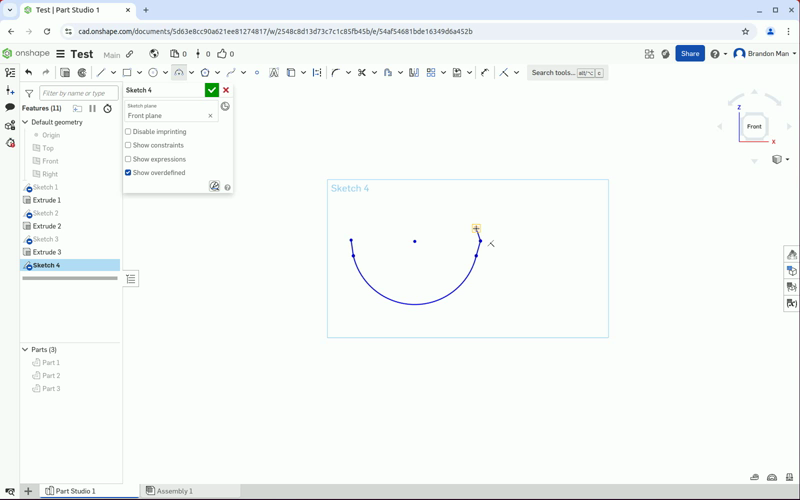
scroll(6)
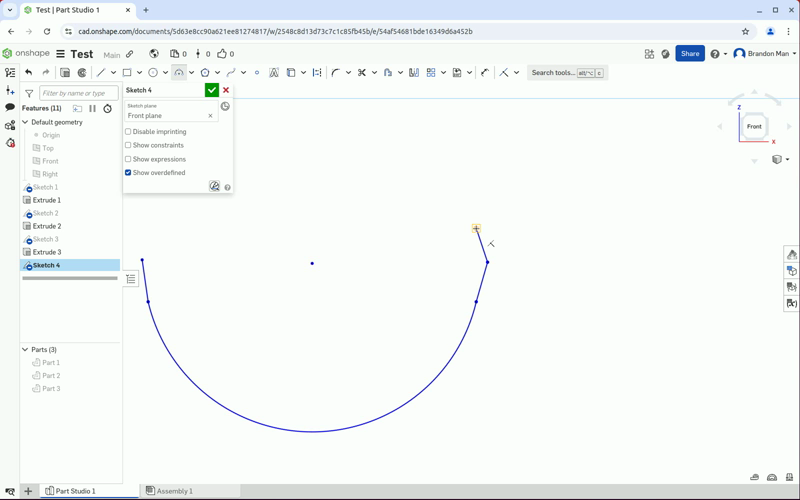
click(476, 228)
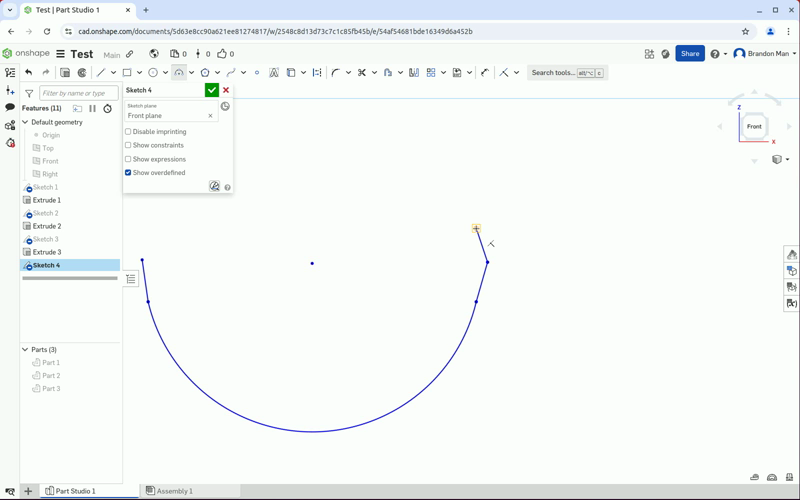
scroll(-6)
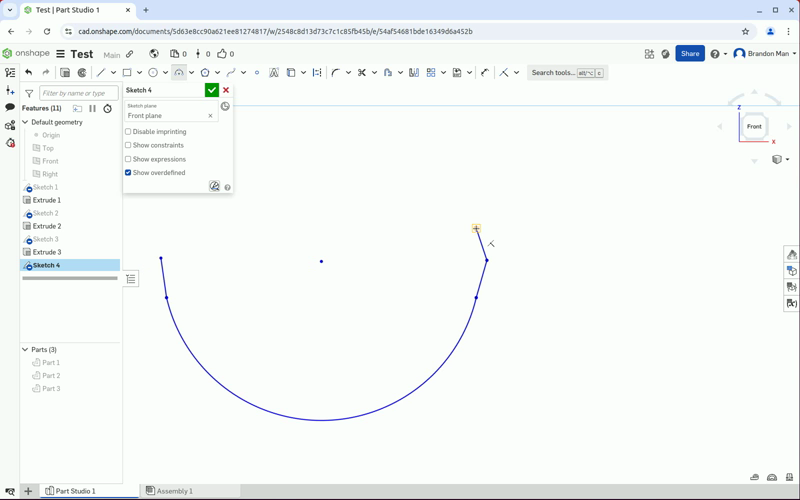
scroll(-6)
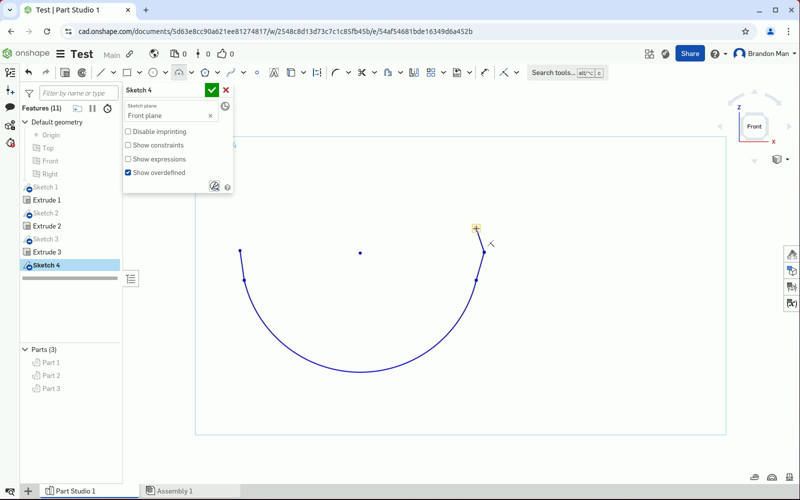
scroll(-6)
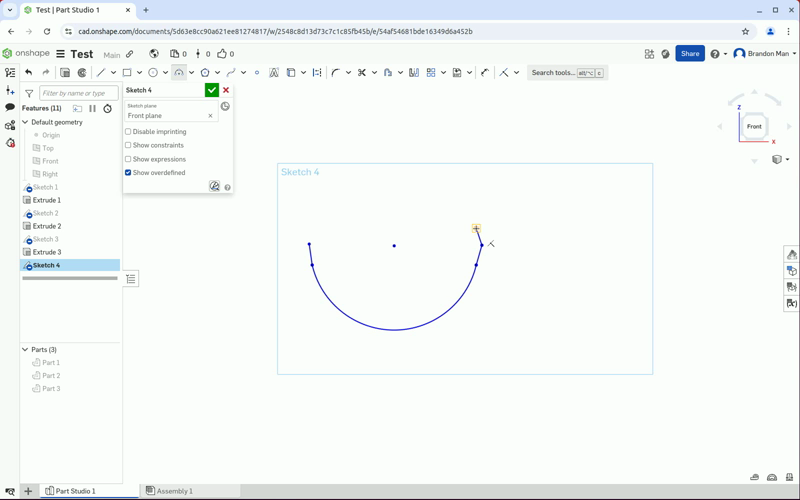
scroll(-6)
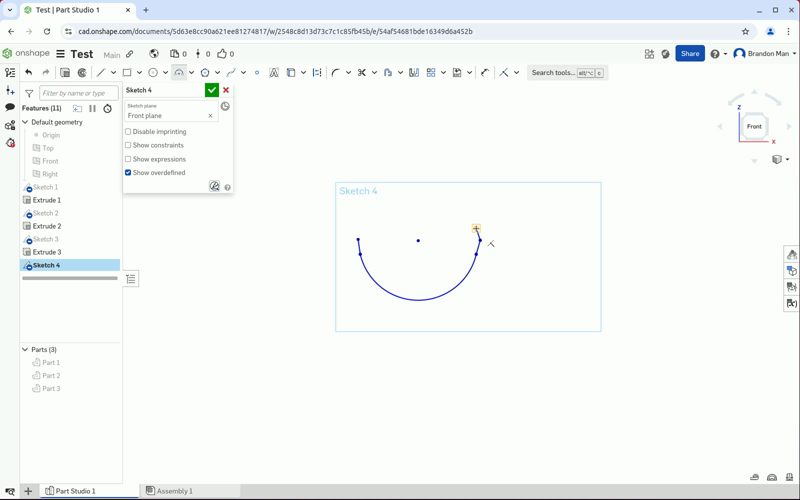
scroll(-6)
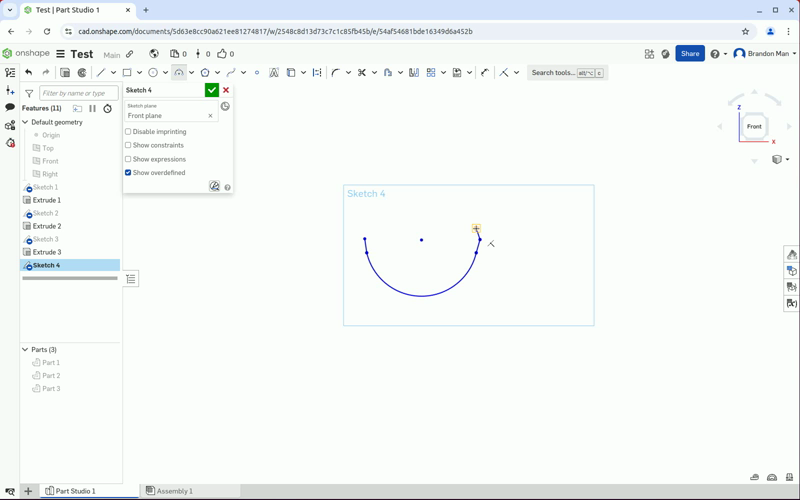
scroll(-6)
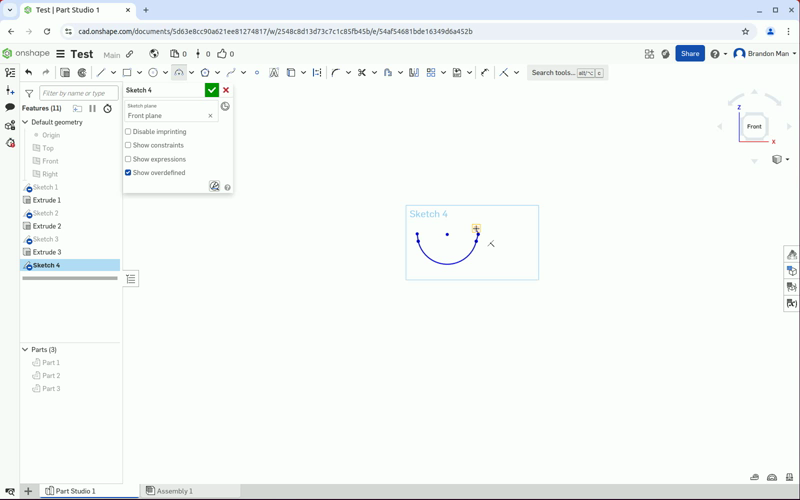
scroll(-6)
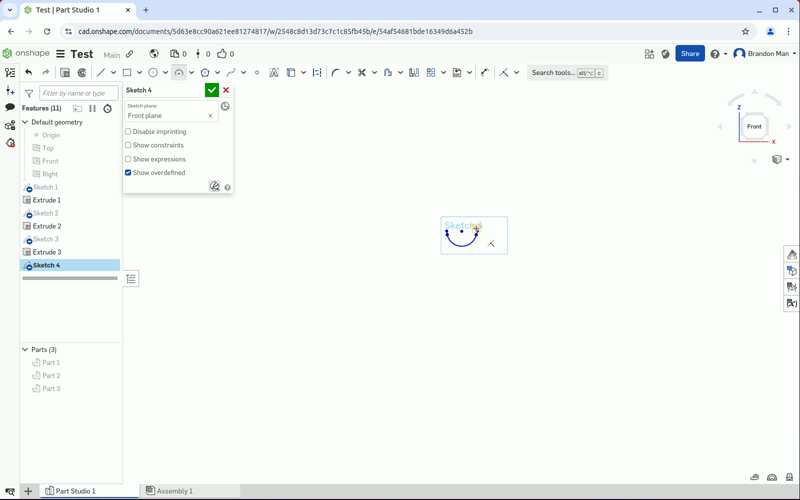
key_down(shift)
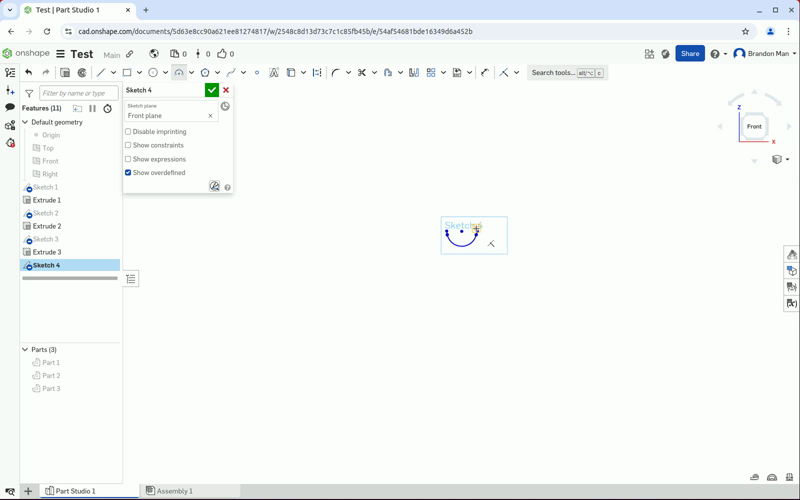
mouse_move(447, 228)
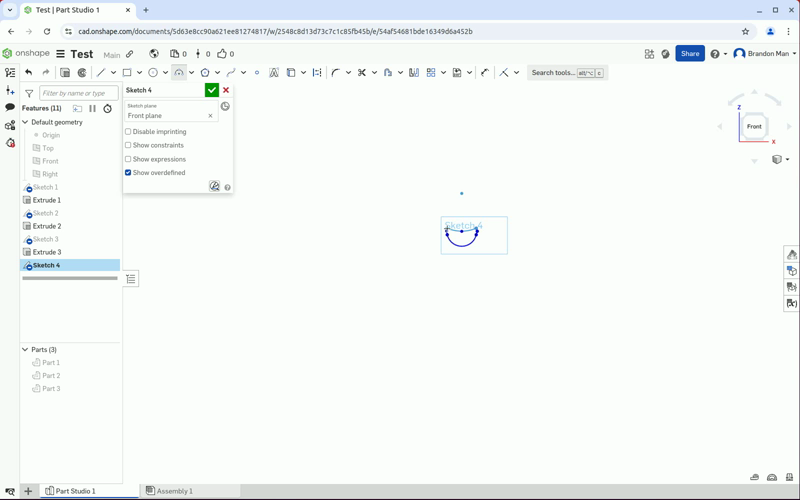
scroll(6)
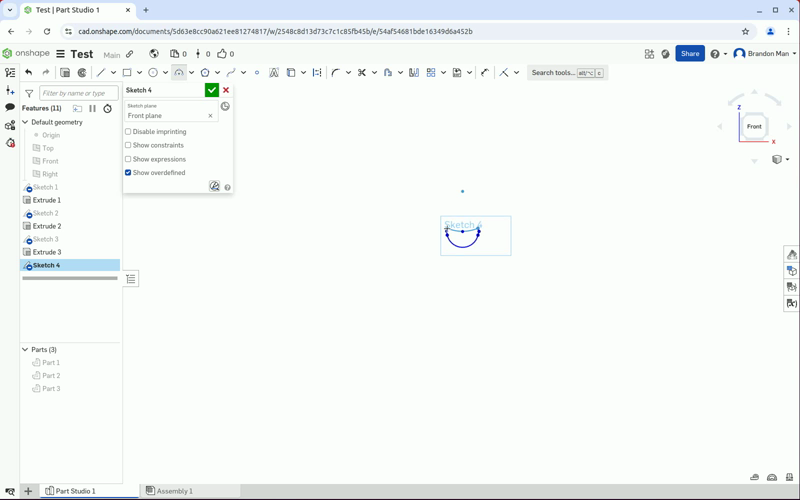
scroll(6)
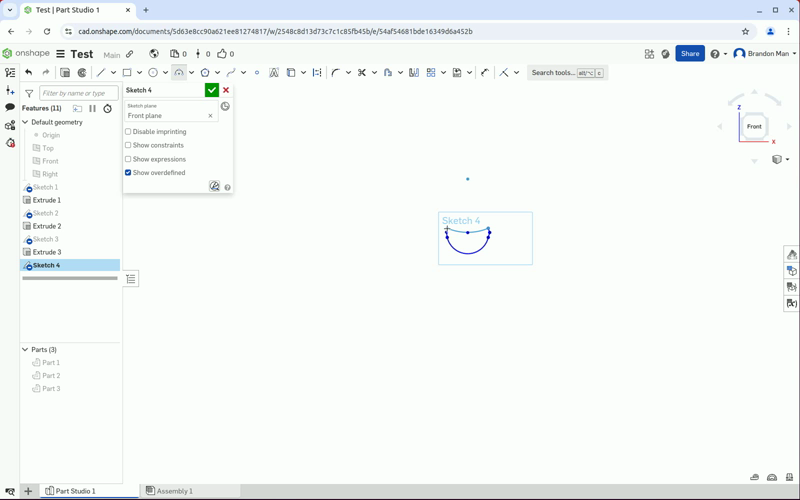
scroll(6)
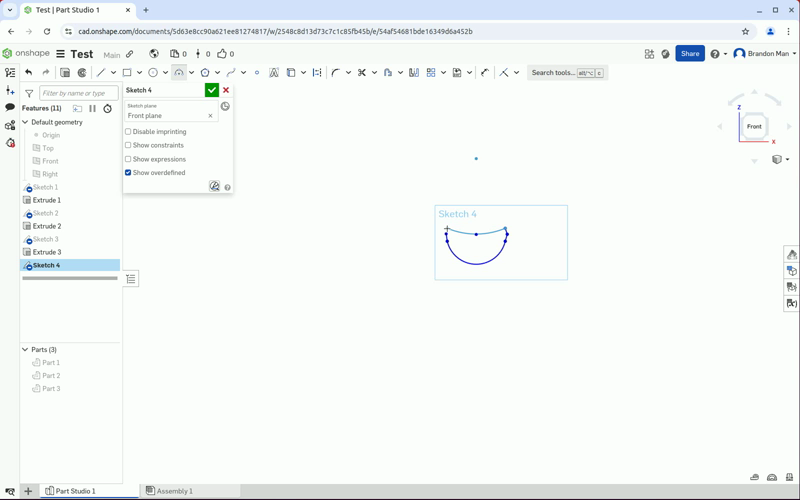
scroll(6)
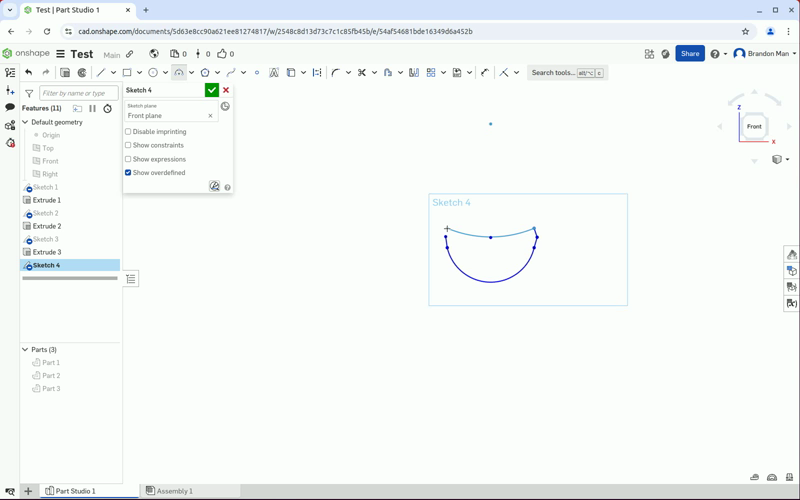
scroll(6)
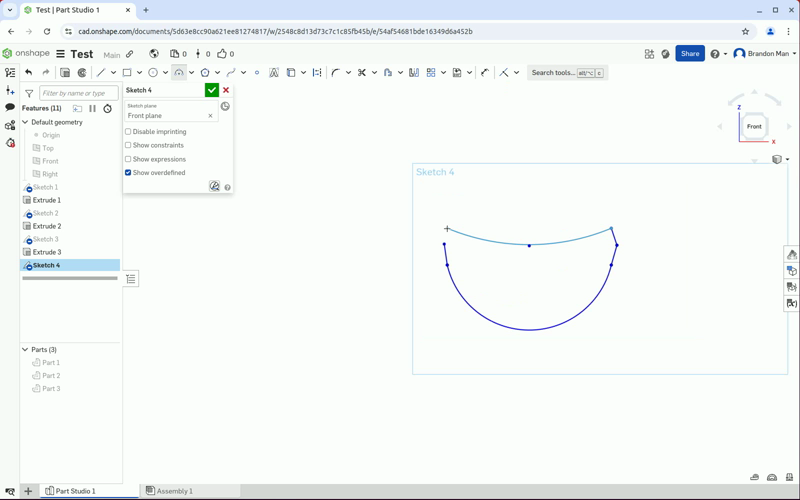
scroll(6)
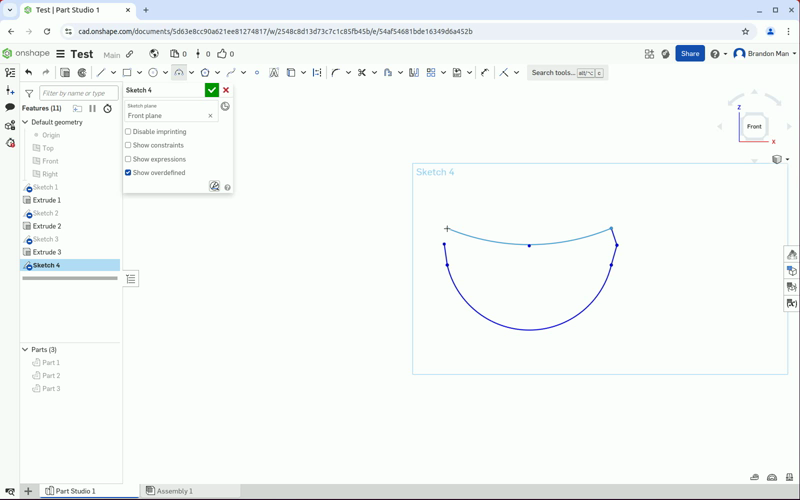
scroll(6)
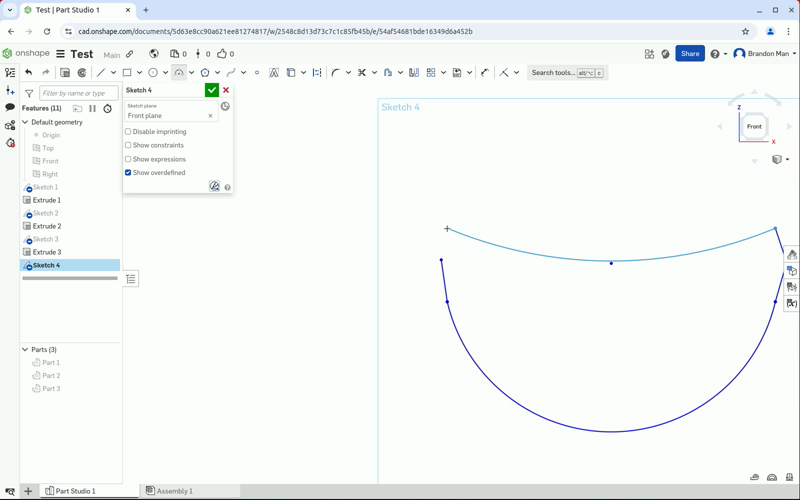
click(447, 228)
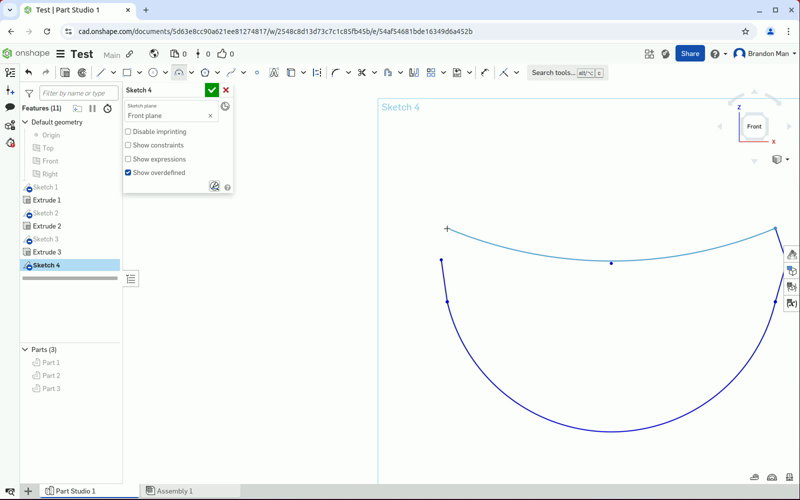
scroll(-6)
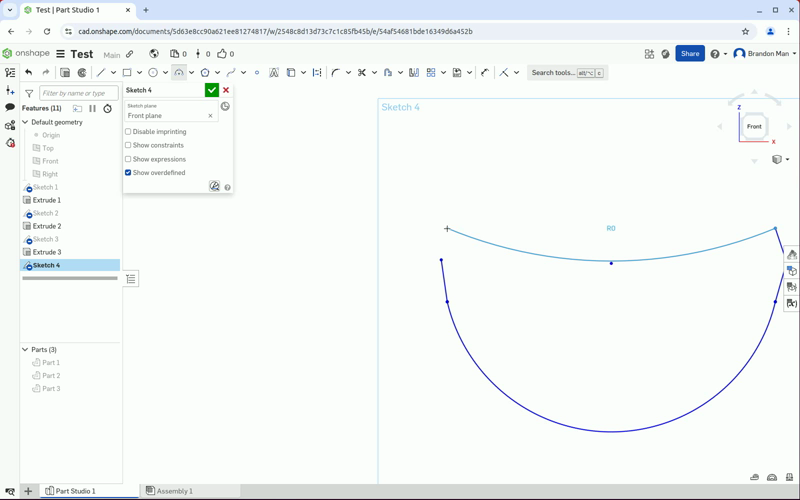
scroll(-6)
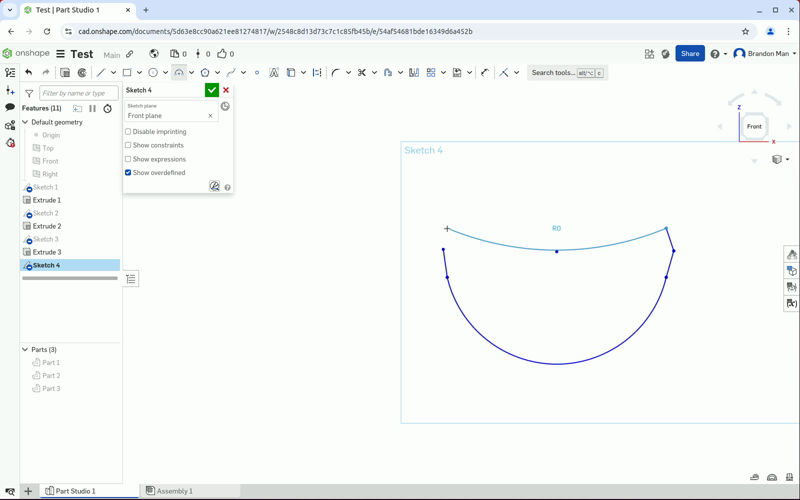
scroll(-6)
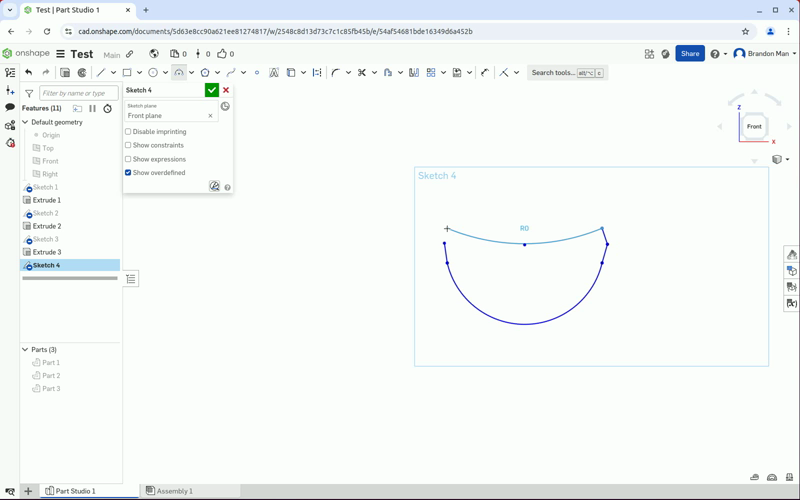
scroll(-6)
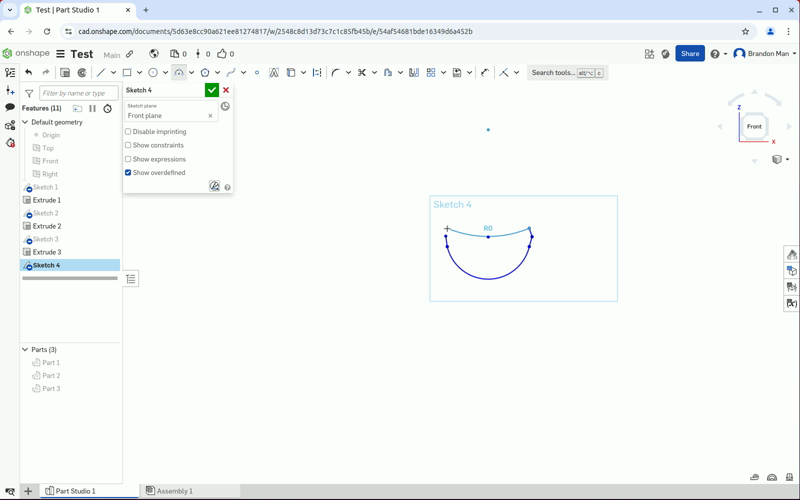
scroll(-6)
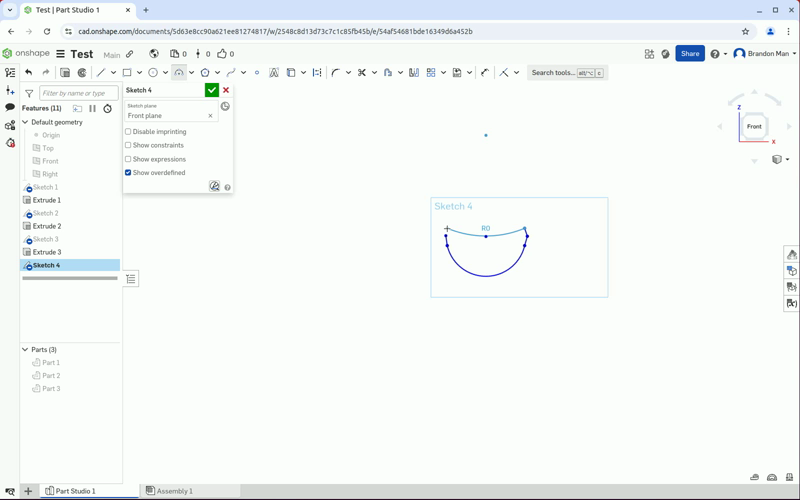
scroll(-6)
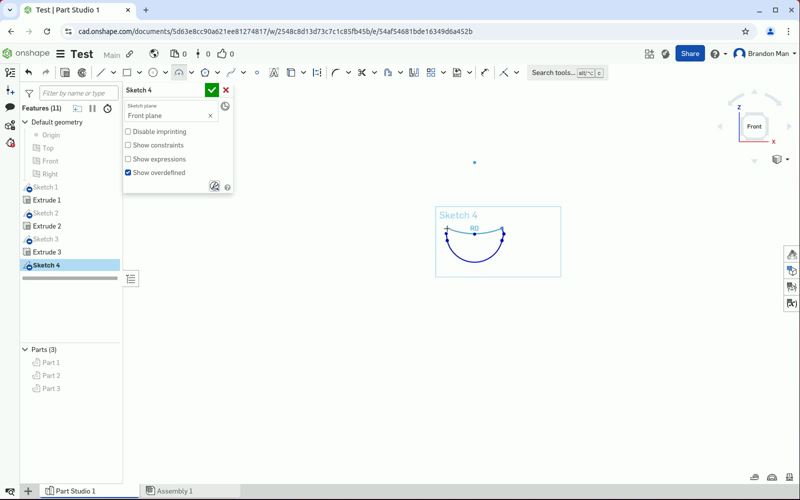
scroll(-6)
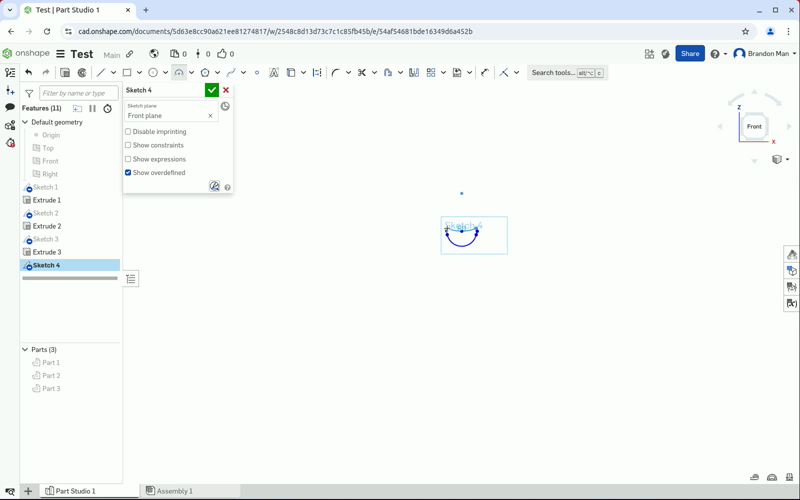
mouse_move(461, 216)
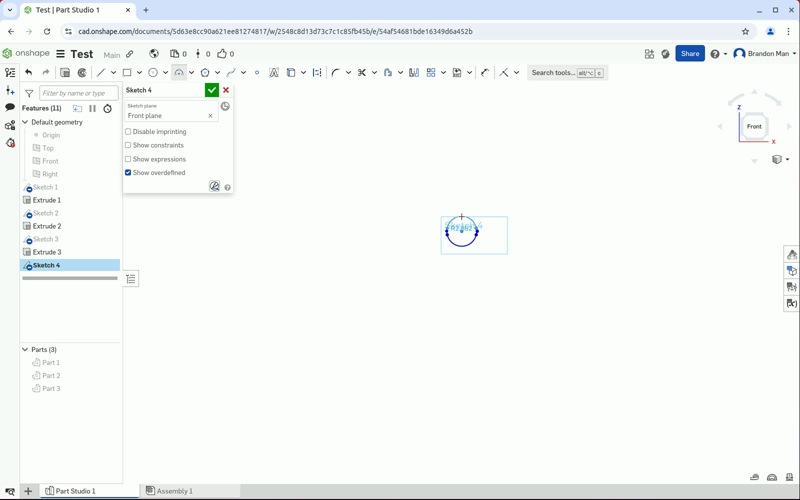
click(461, 216)
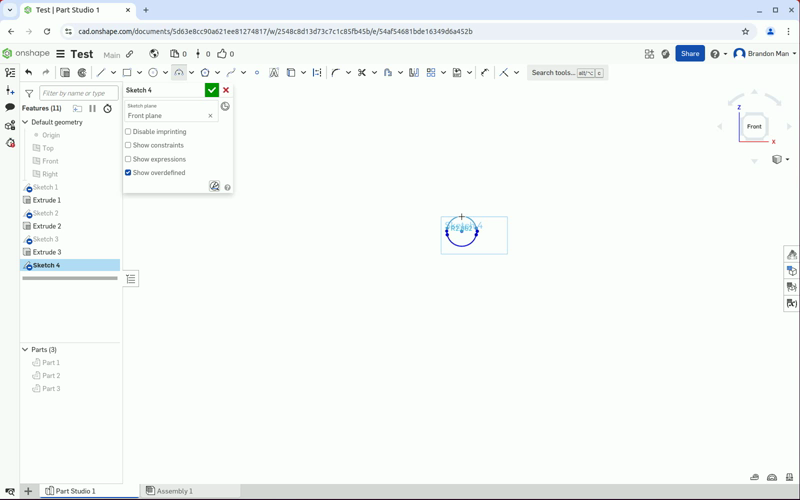
key_up(shift)
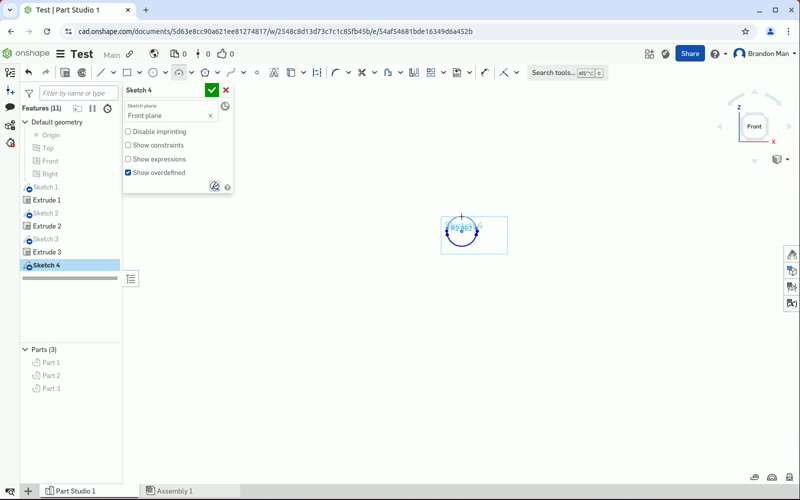
key(esc)
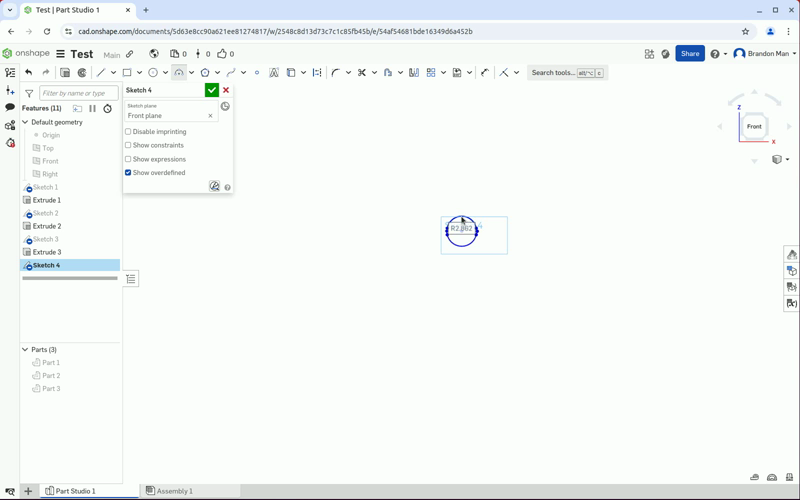
key(l)
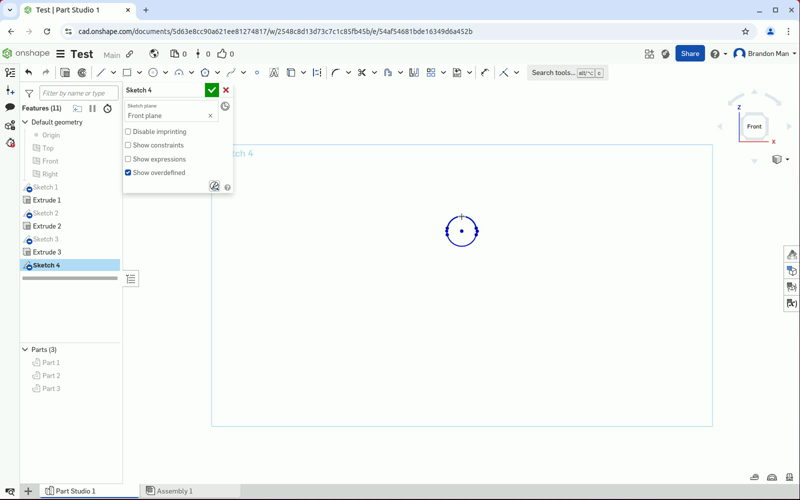
mouse_move(447, 228)
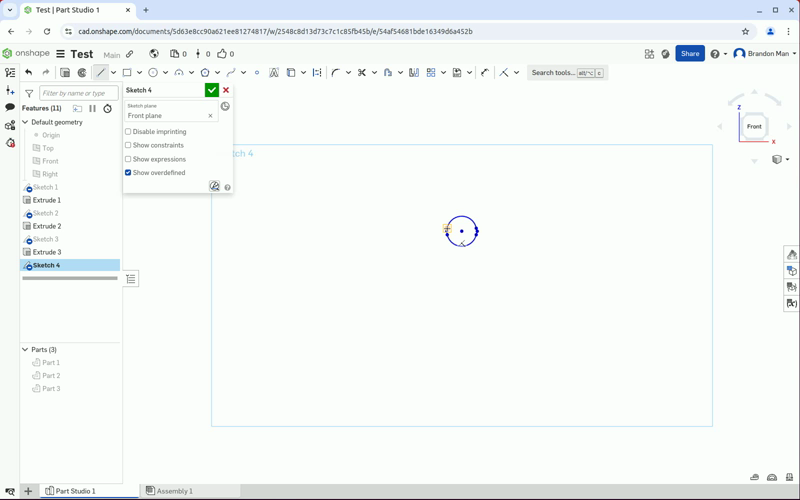
scroll(6)
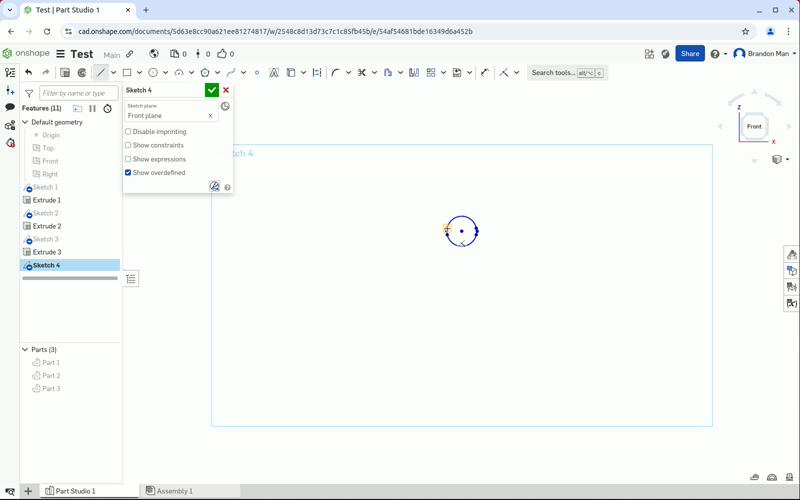
scroll(6)
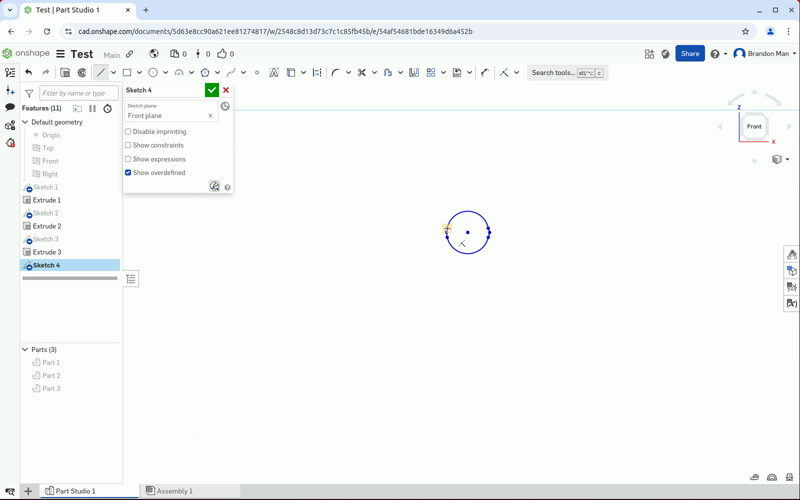
scroll(6)
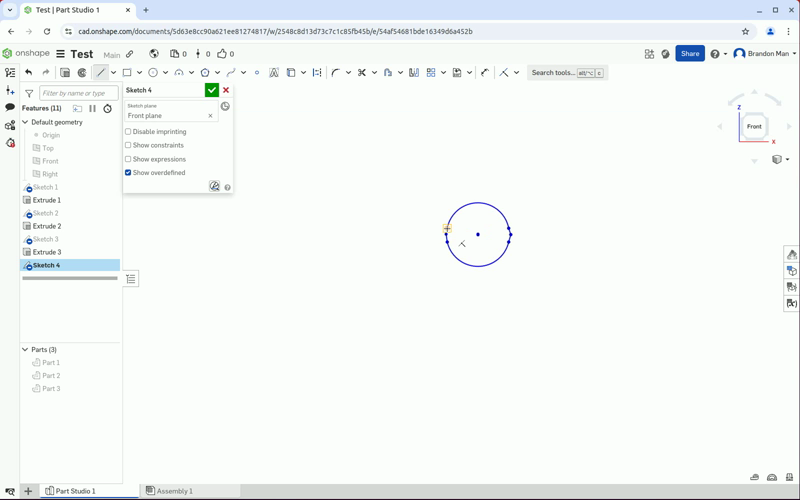
scroll(6)
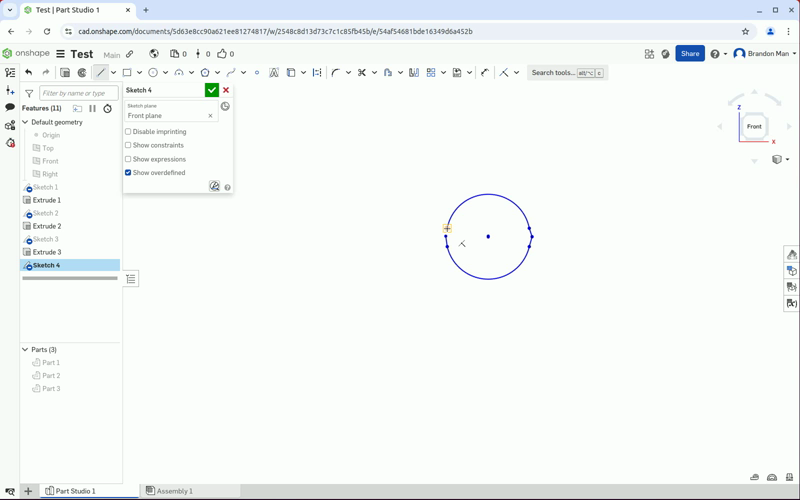
scroll(6)
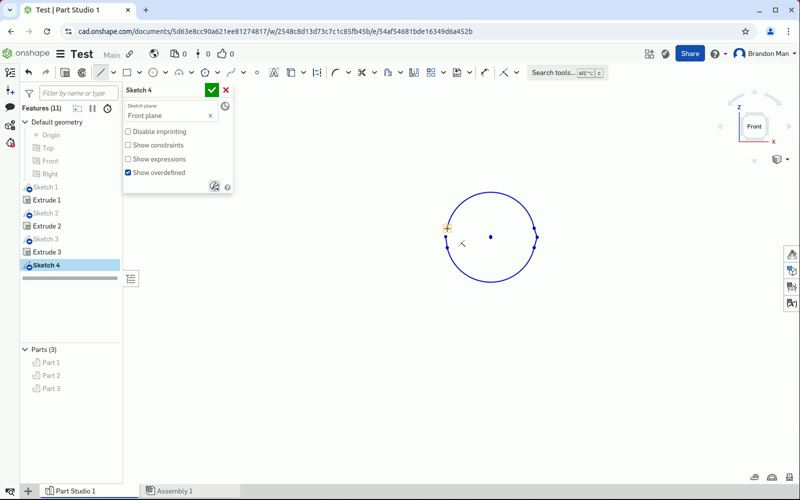
scroll(6)
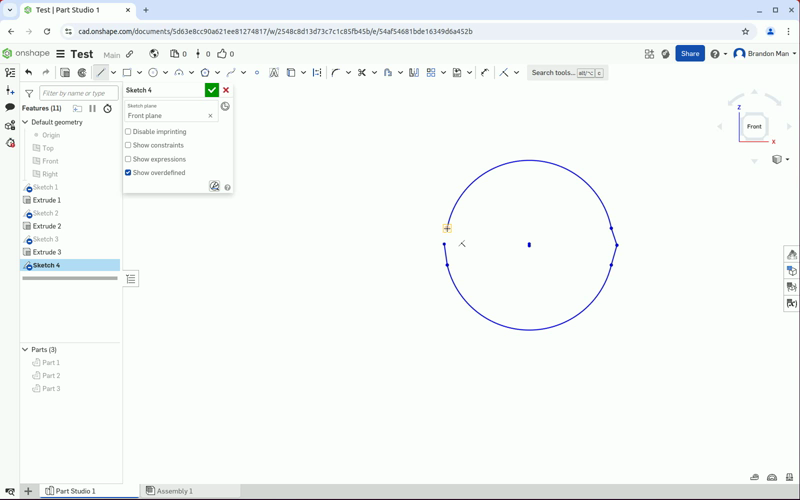
scroll(6)
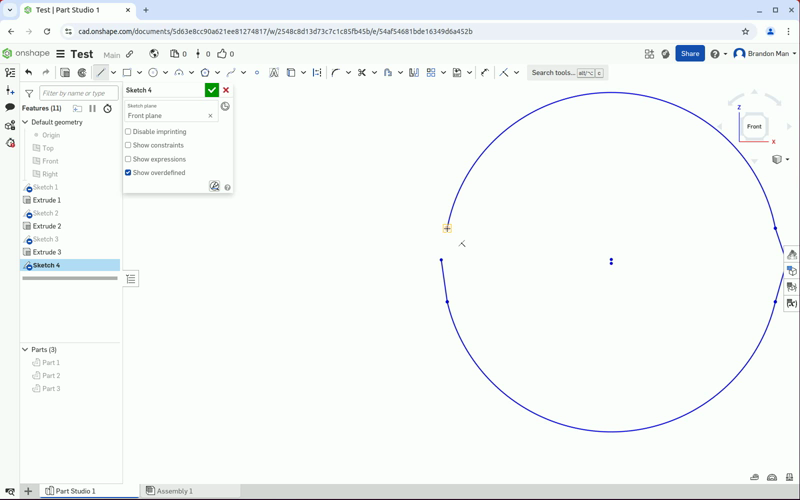
click(447, 228)
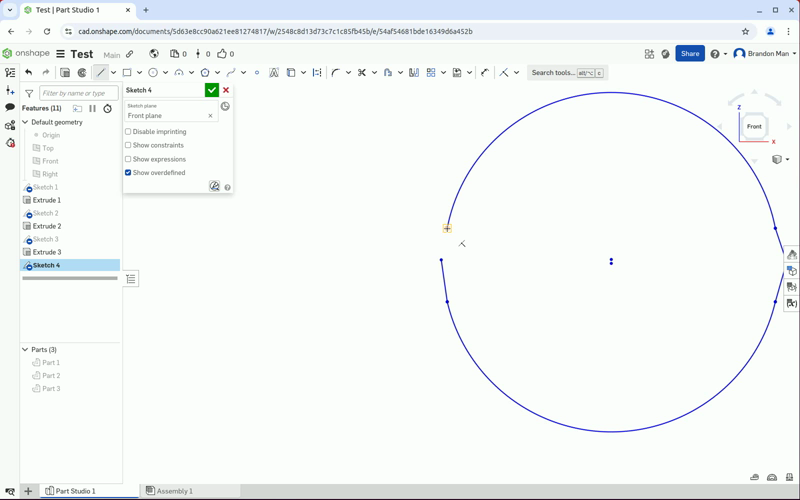
scroll(-6)
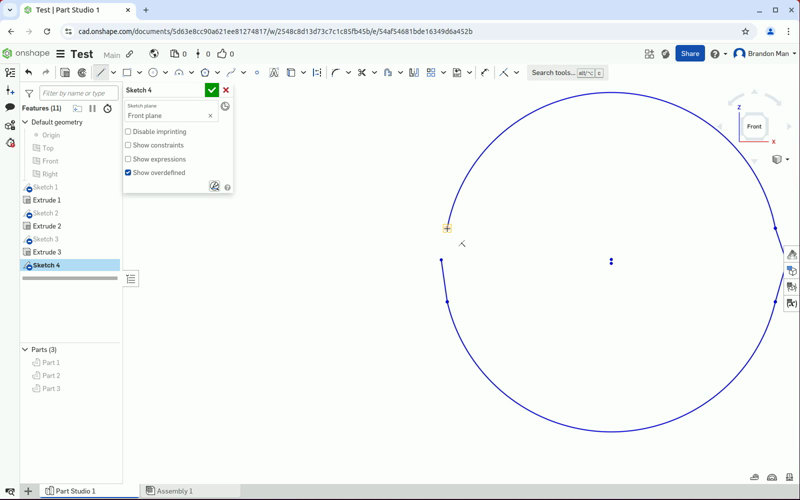
scroll(-6)
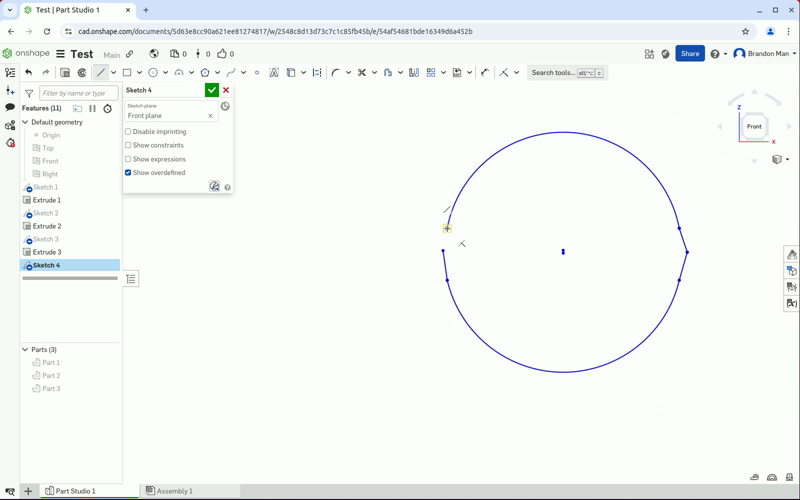
scroll(-6)
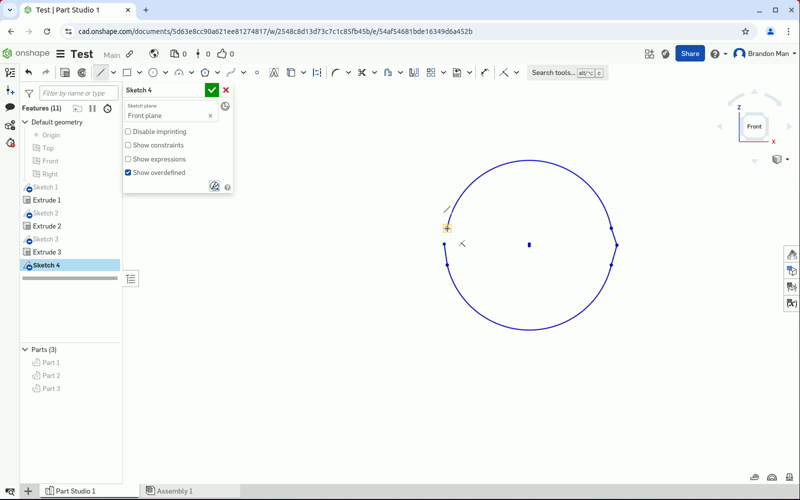
scroll(-6)
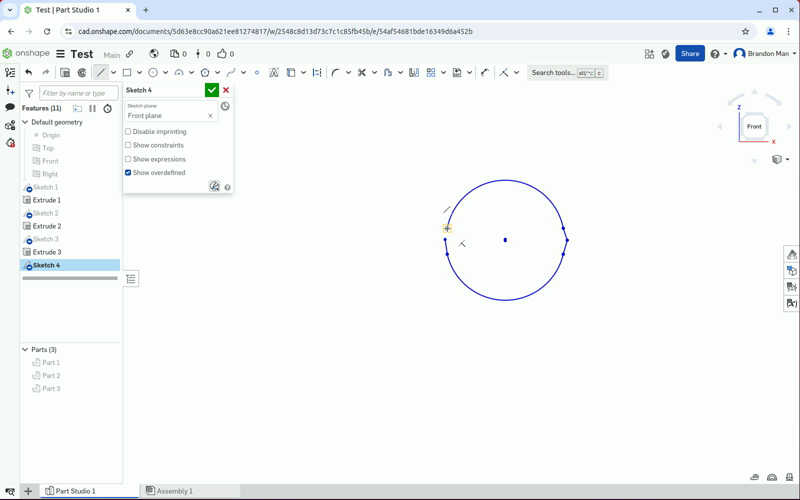
scroll(-6)
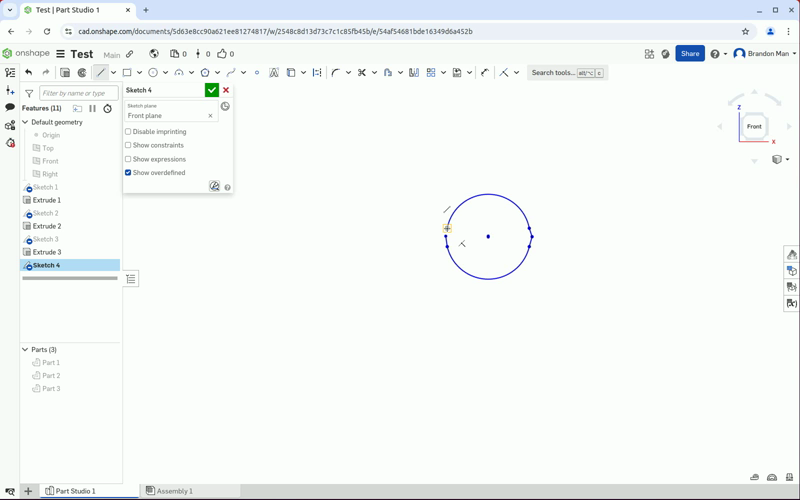
scroll(-6)
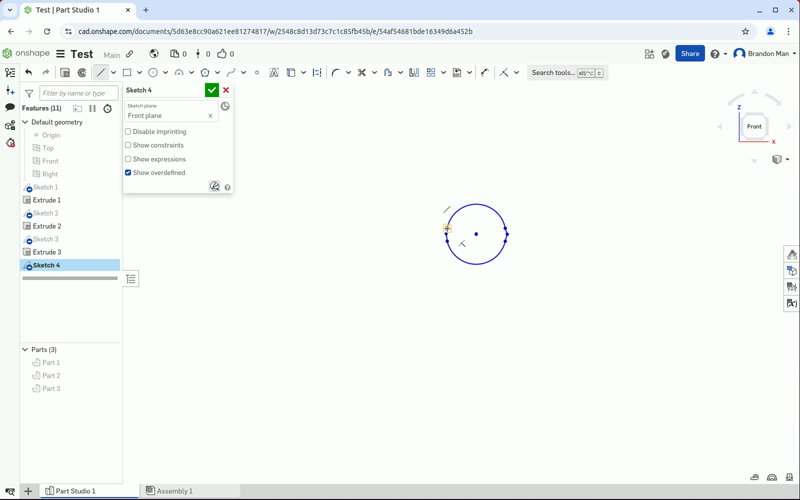
scroll(-6)
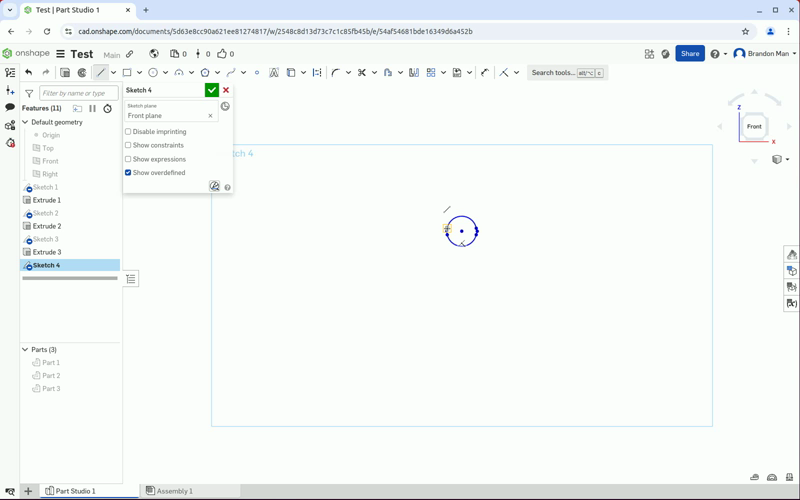
mouse_move(477, 228)
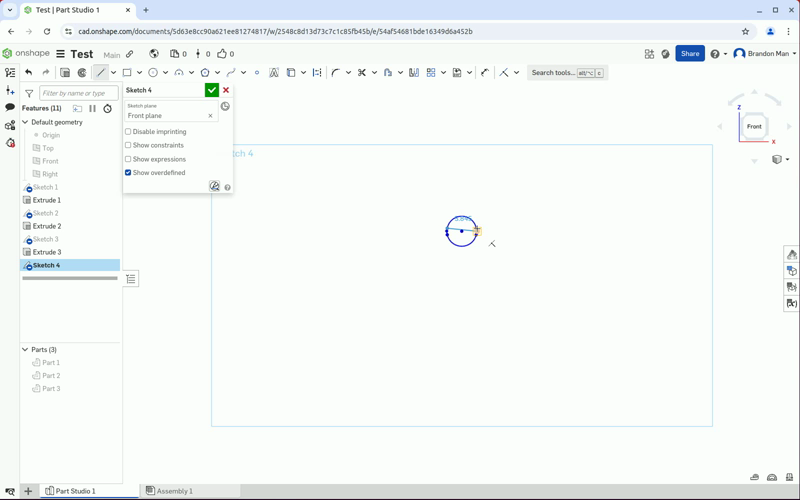
key_down(shift)
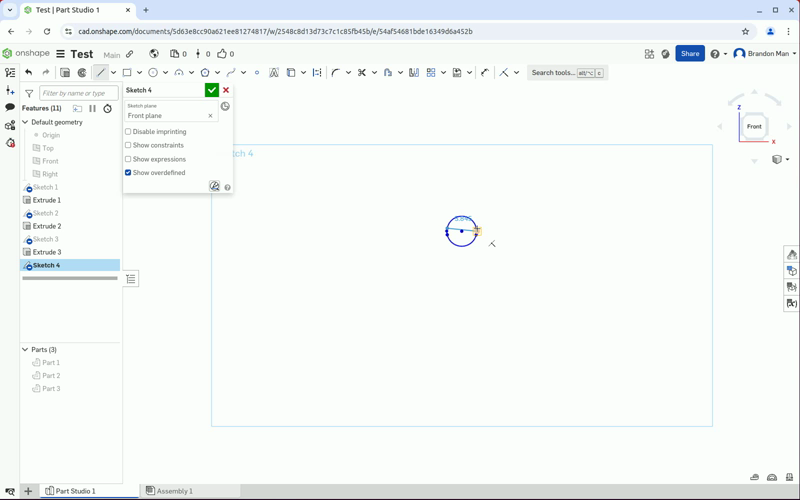
mouse_move(446, 231)
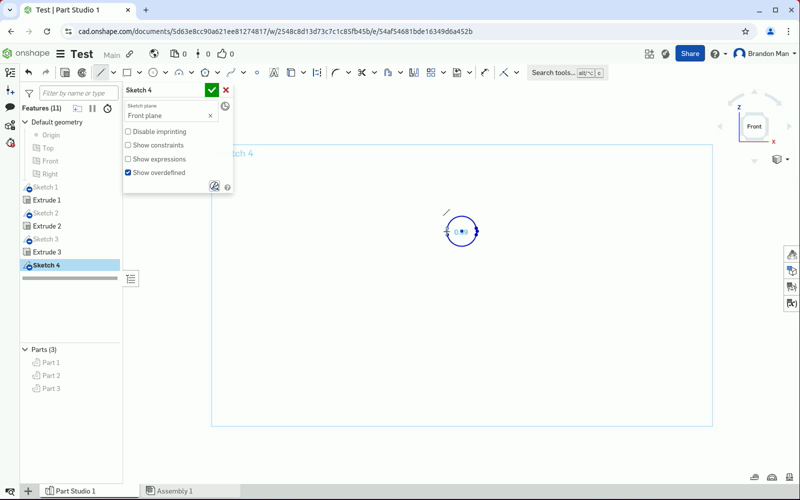
scroll(6)
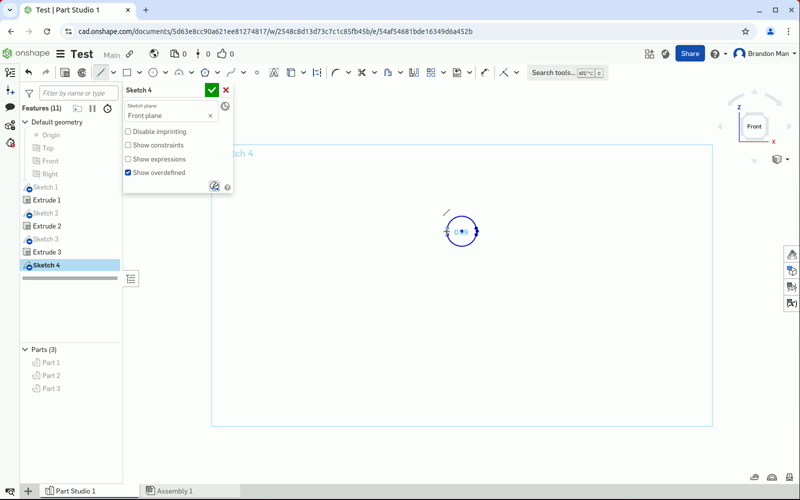
scroll(6)
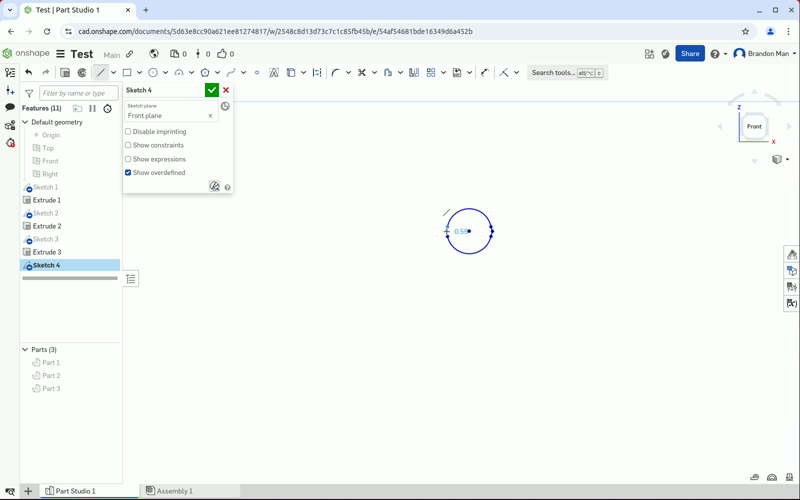
scroll(6)
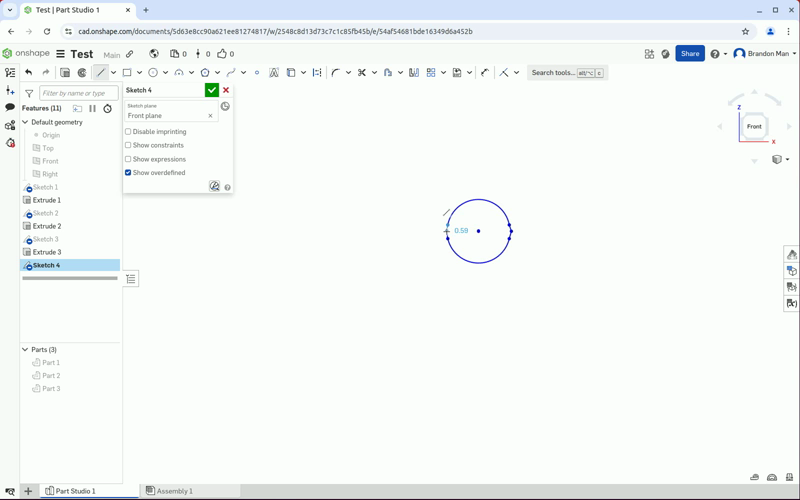
scroll(6)
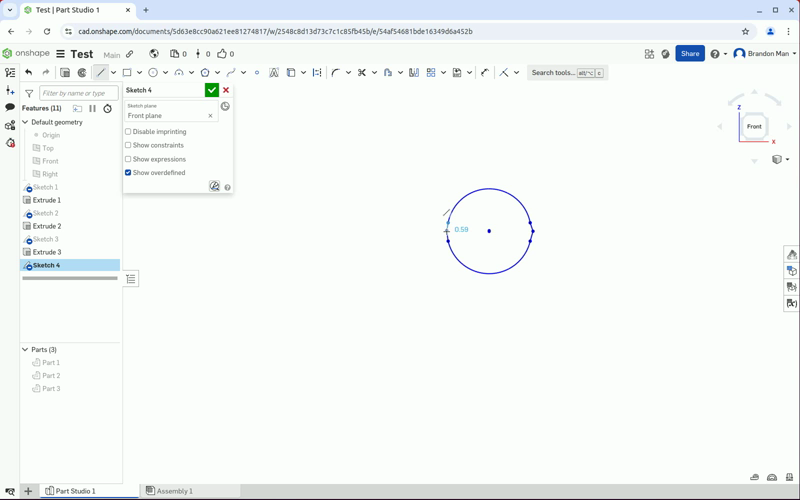
scroll(6)
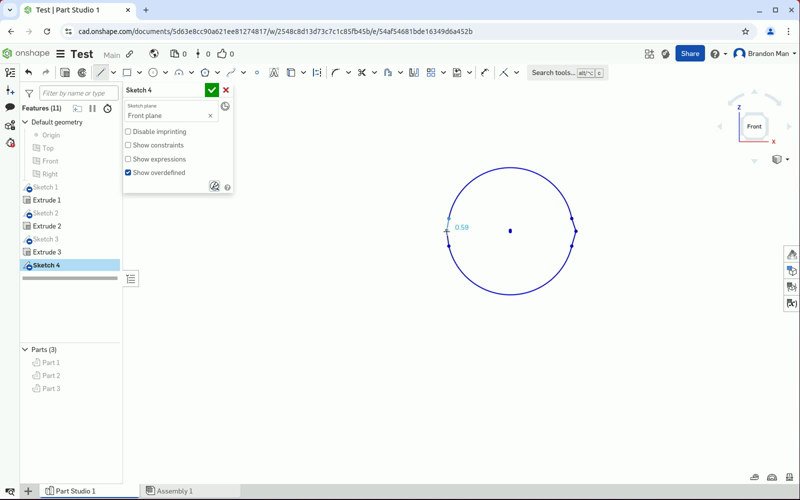
scroll(6)
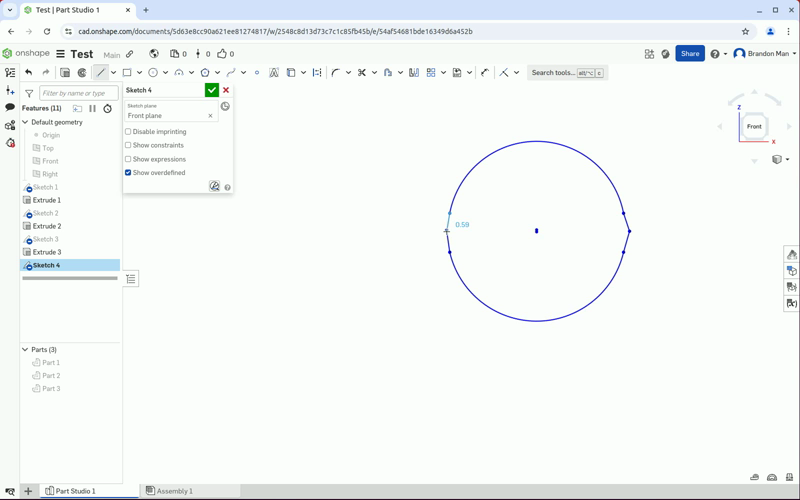
scroll(6)
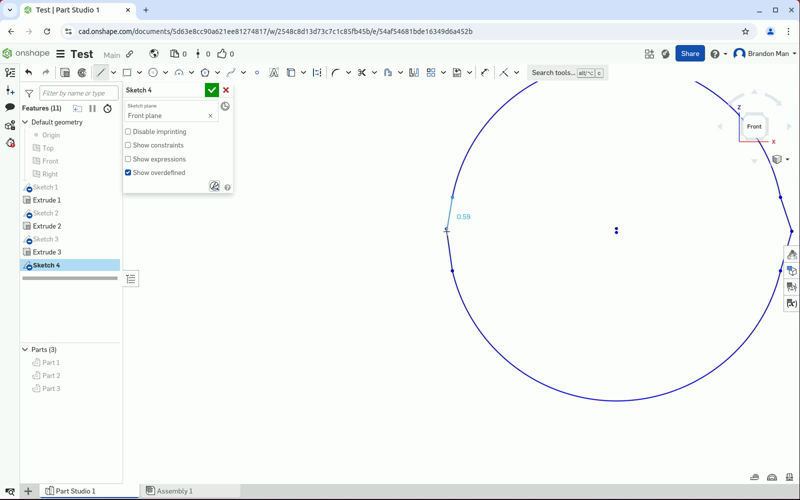
key_up(shift)
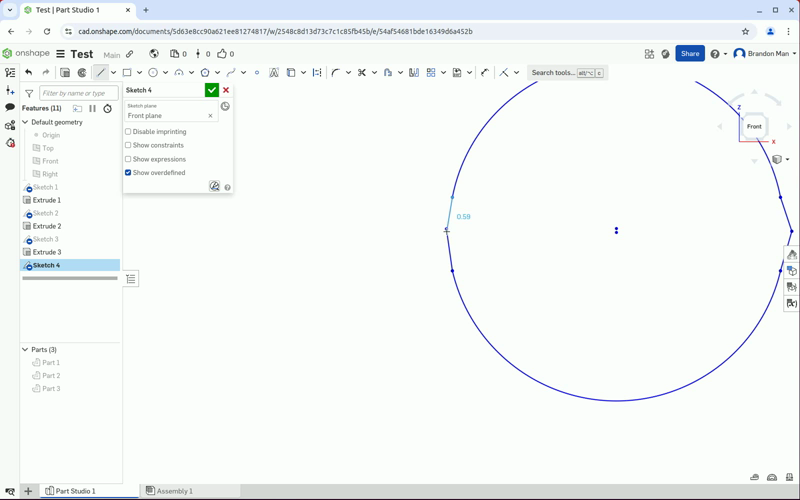
click(446, 231)
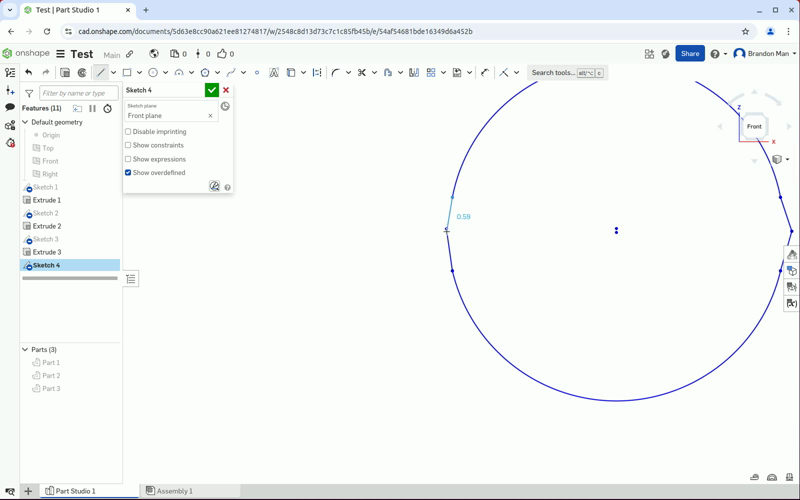
scroll(-6)
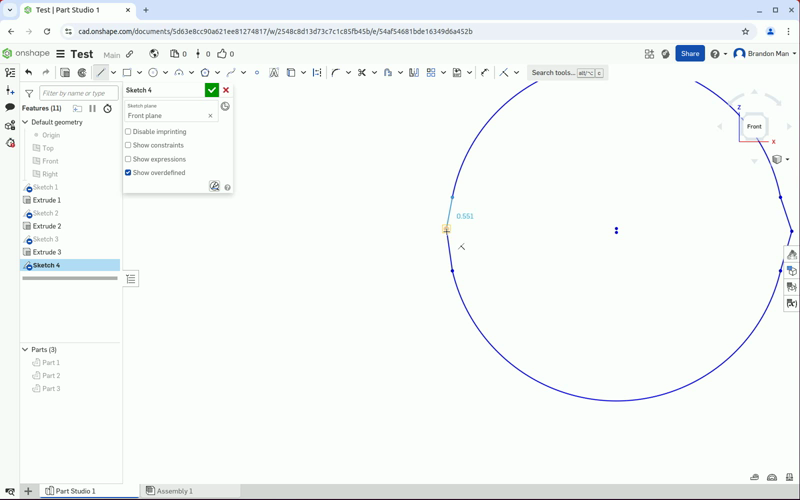
scroll(-6)
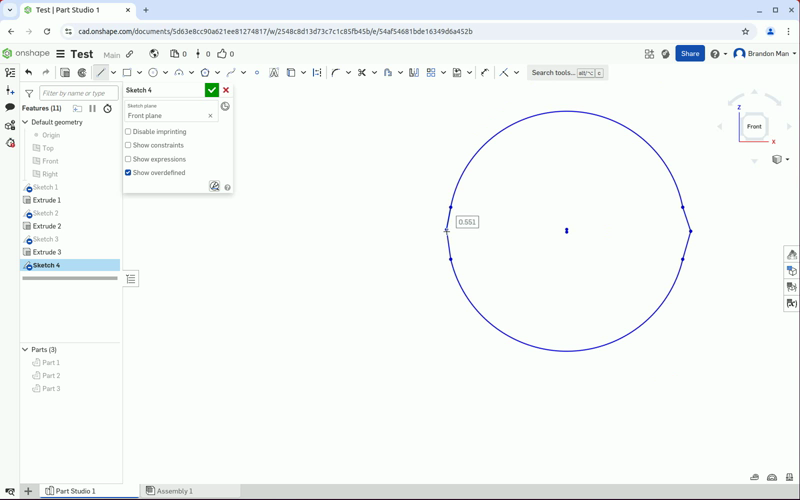
scroll(-6)
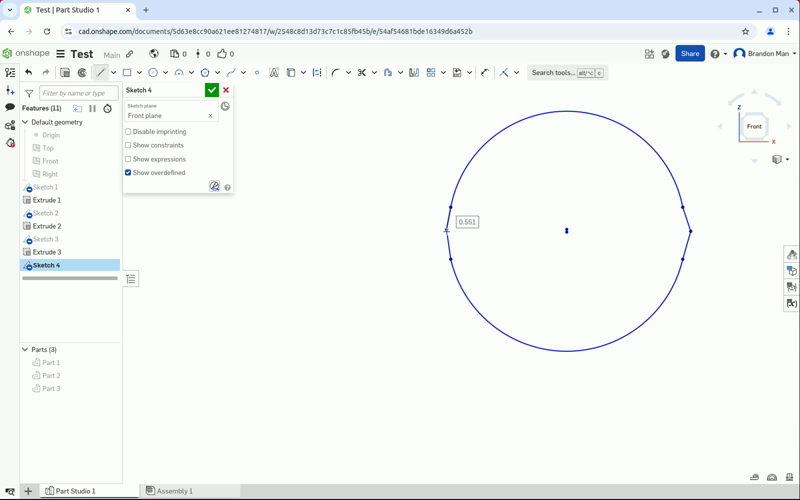
scroll(-6)
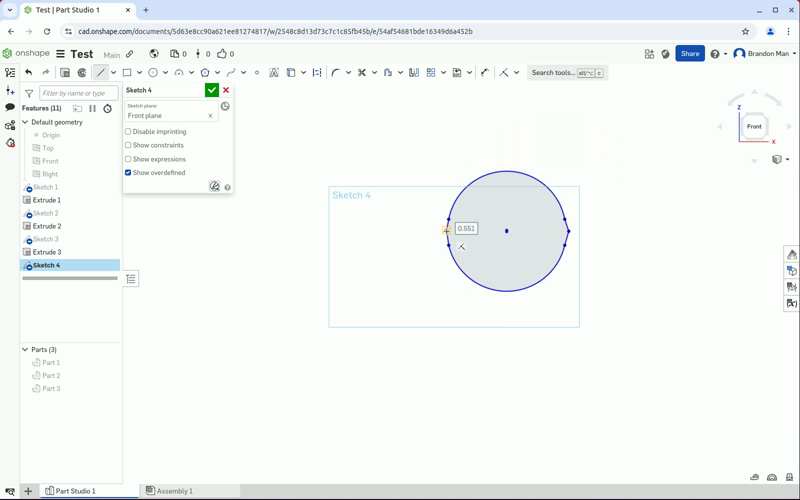
scroll(-6)
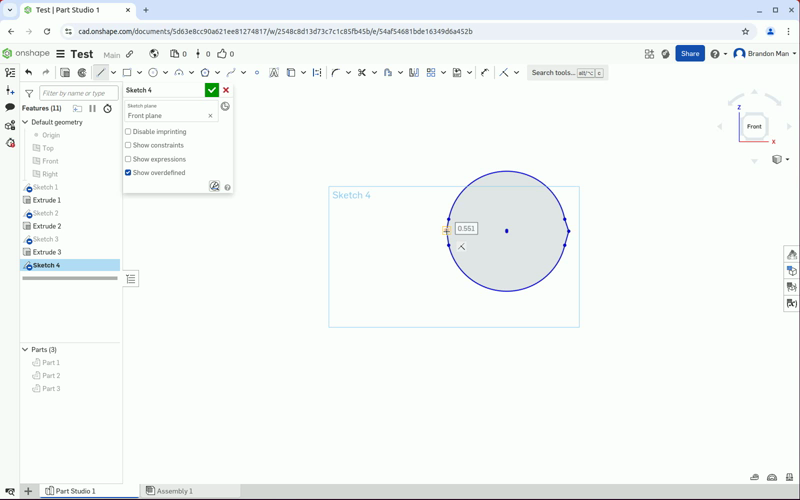
scroll(-6)
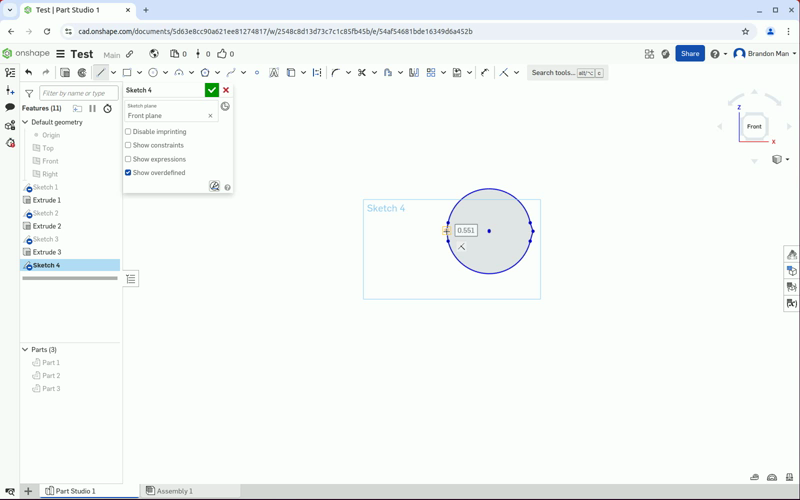
scroll(-6)
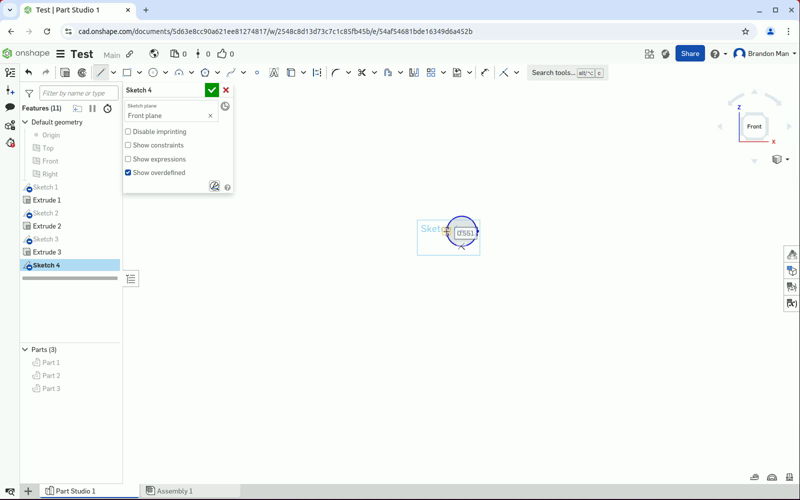
key(esc)
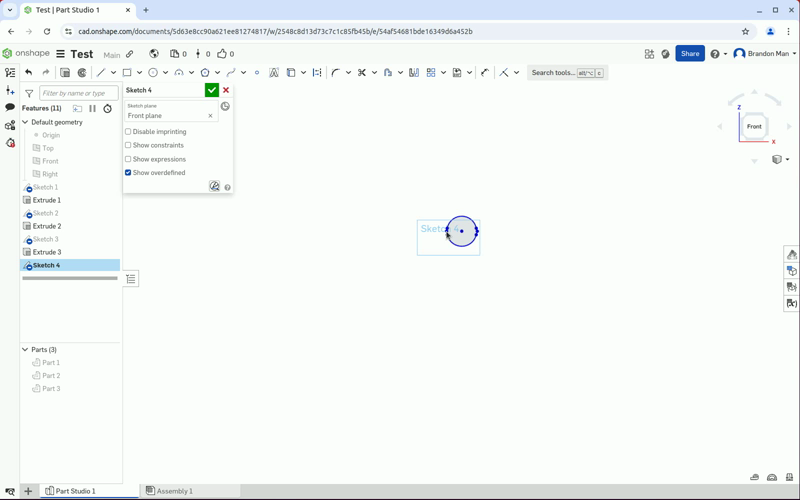
key(c)
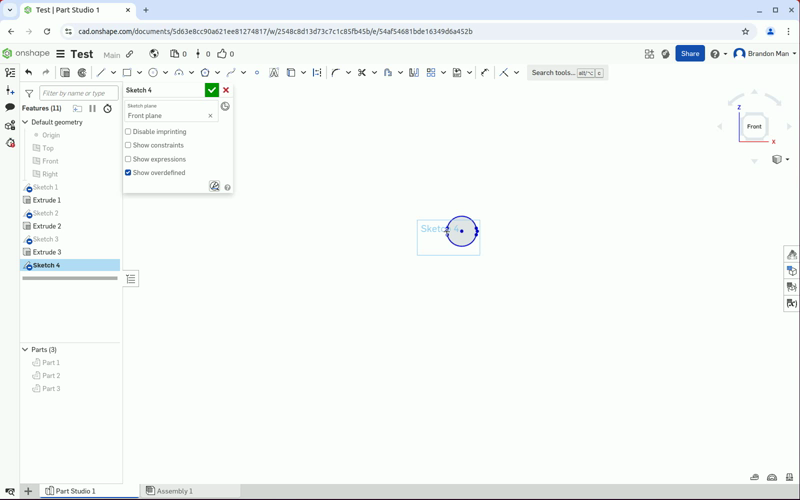
key_down(shift)
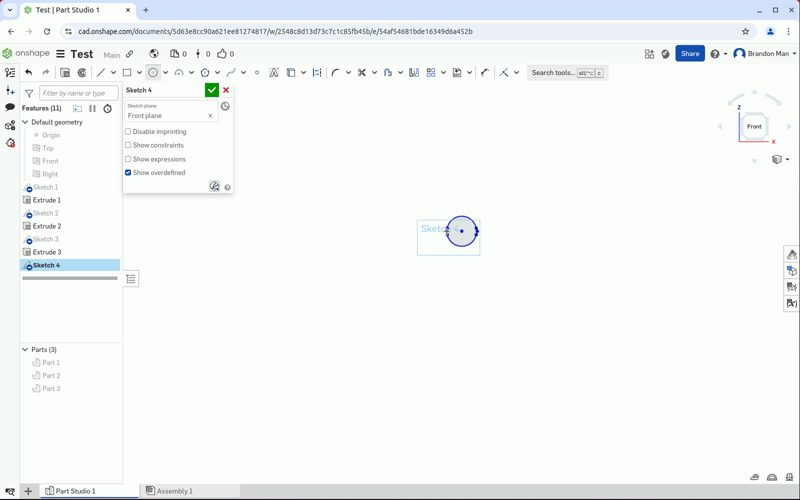
mouse_move(461, 231)
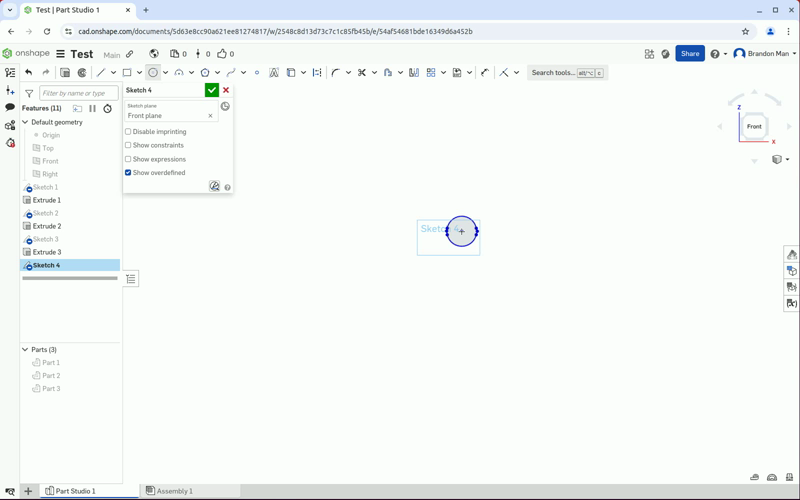
click(461, 231)
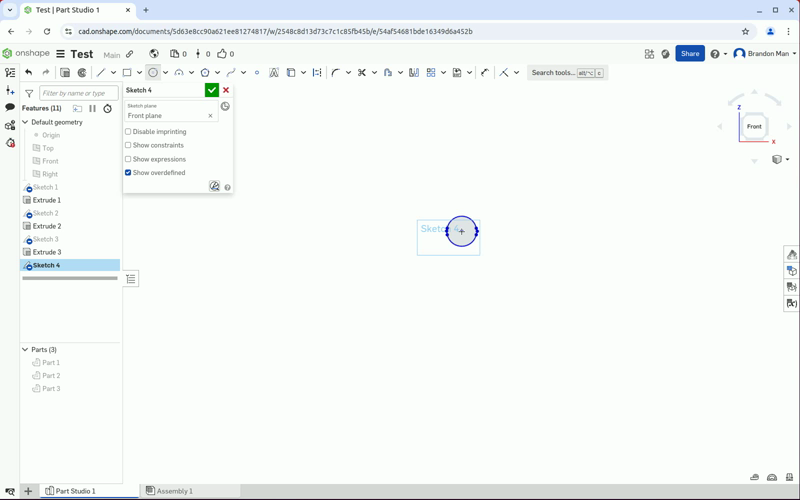
key_up(shift)
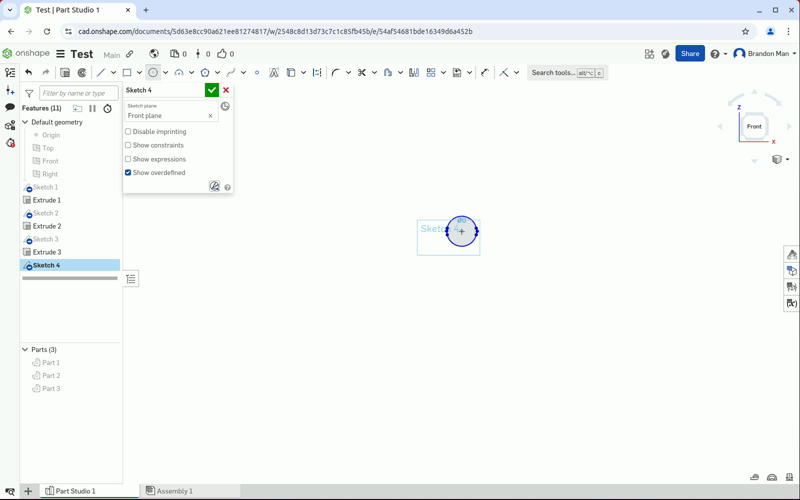
mouse_move(465, 231)
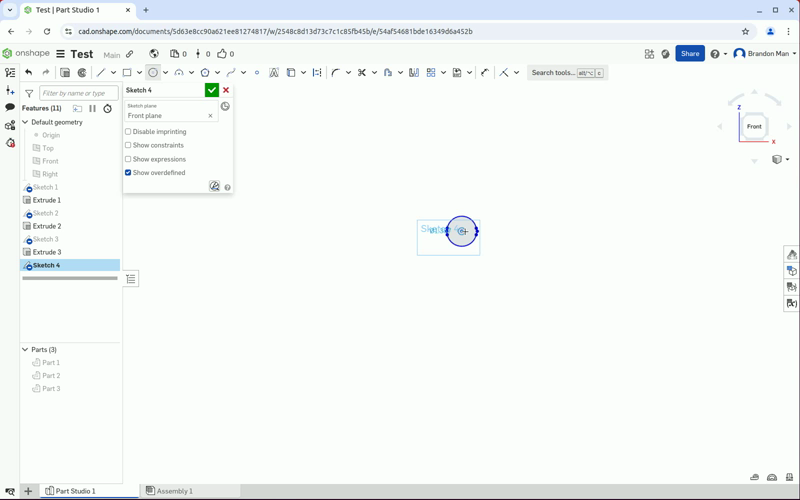
scroll(6)
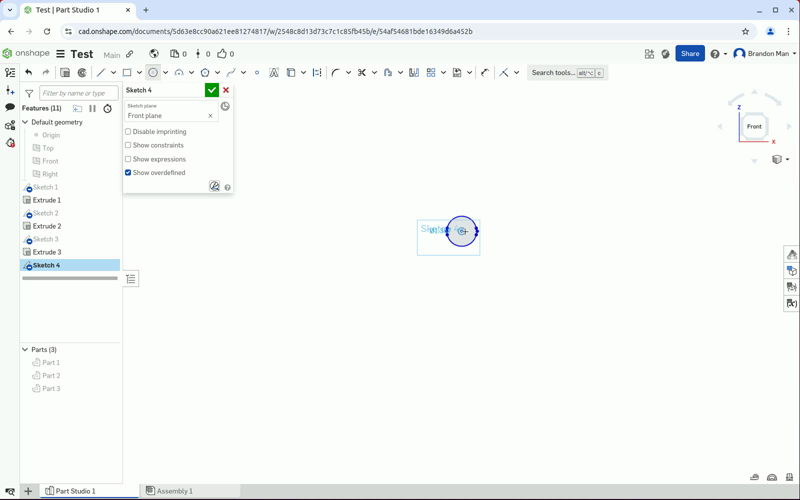
scroll(6)
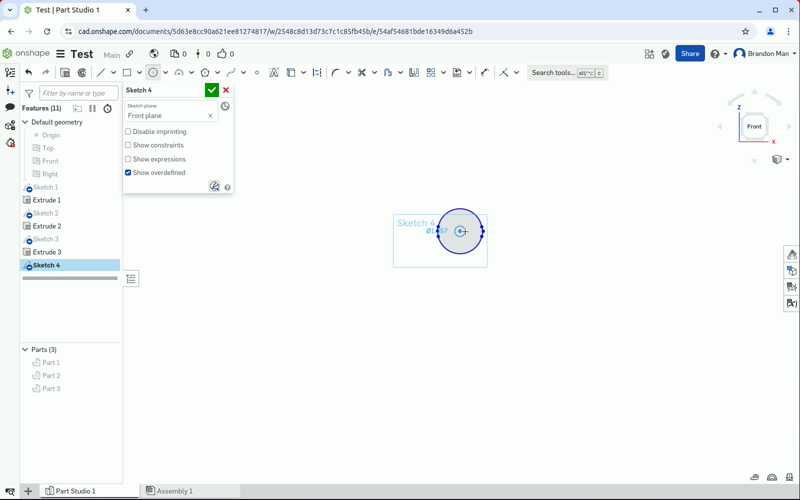
scroll(6)
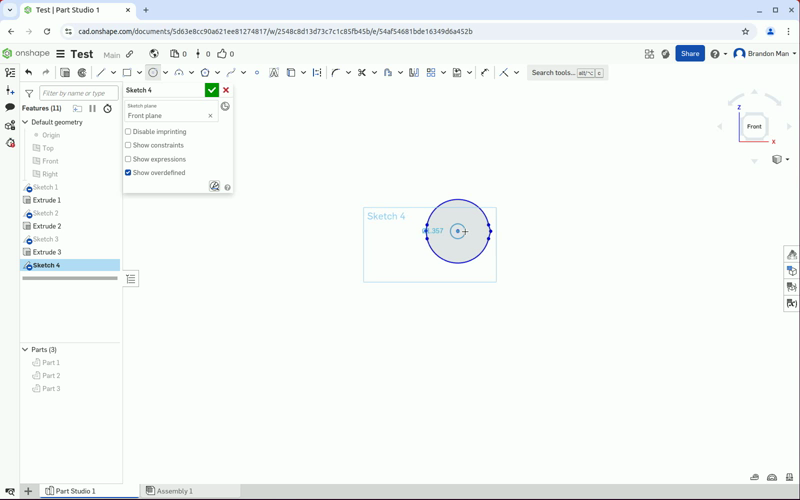
scroll(6)
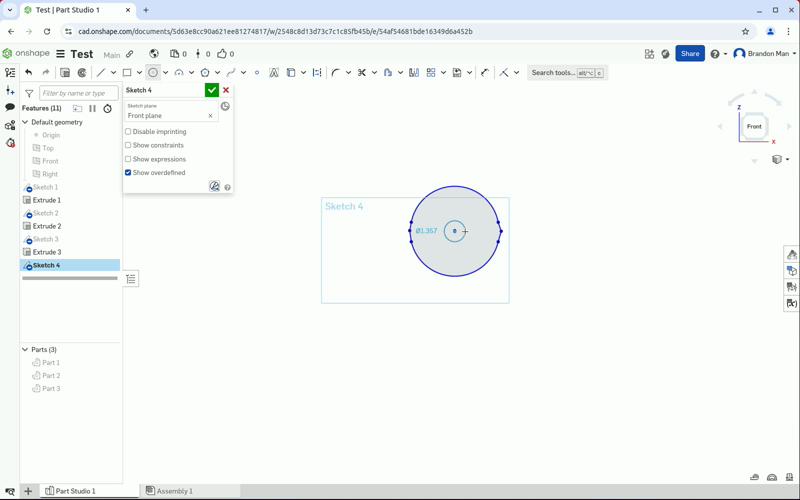
scroll(6)
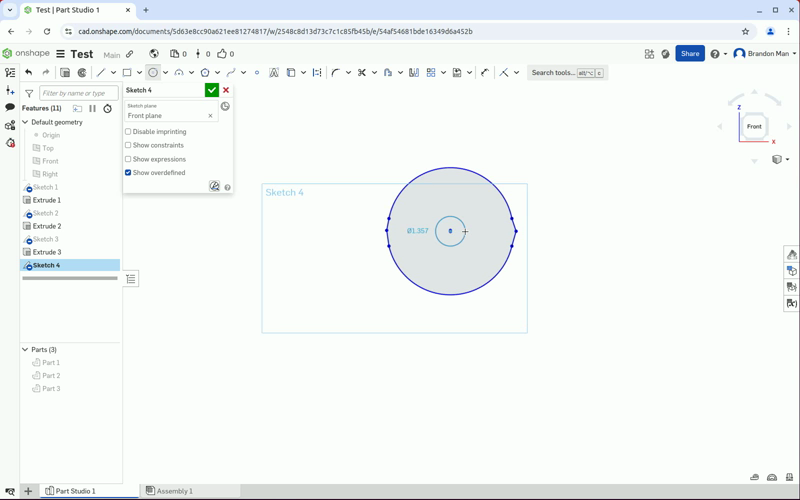
scroll(6)
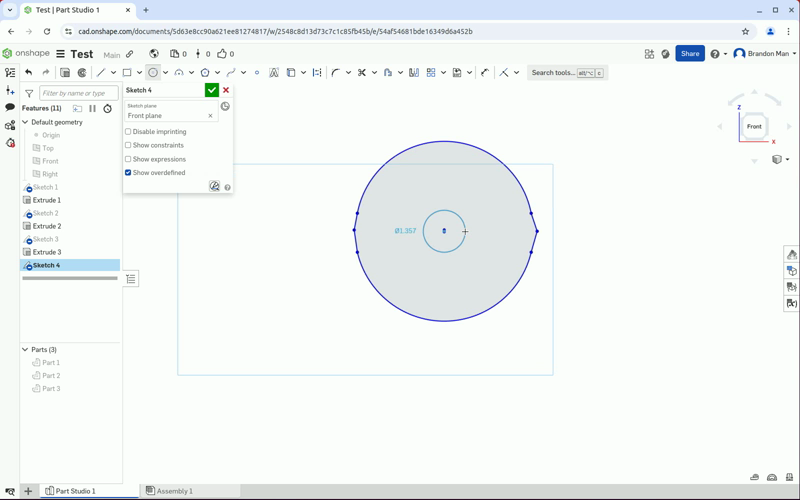
scroll(6)
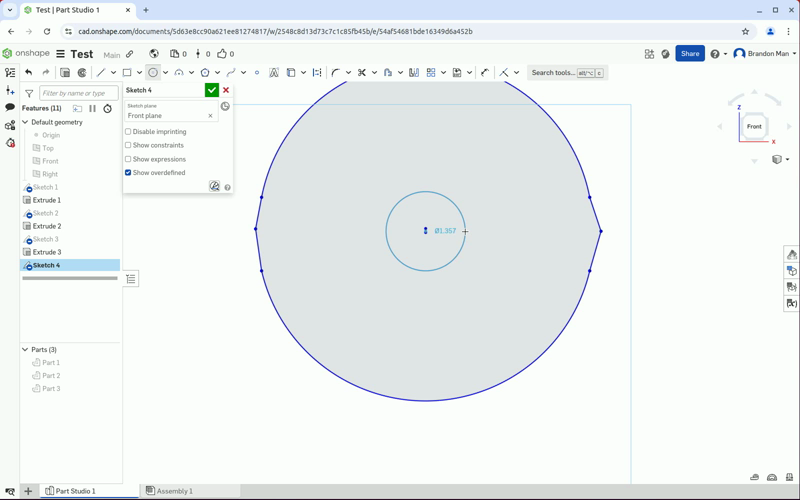
click(465, 231)
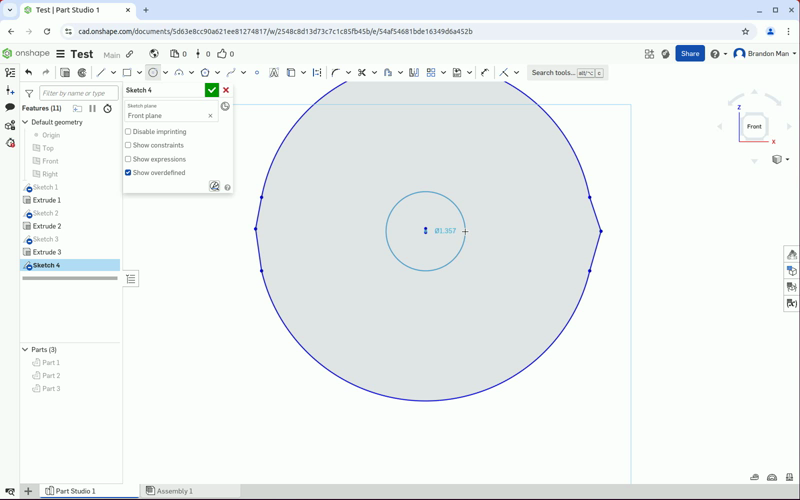
scroll(-6)
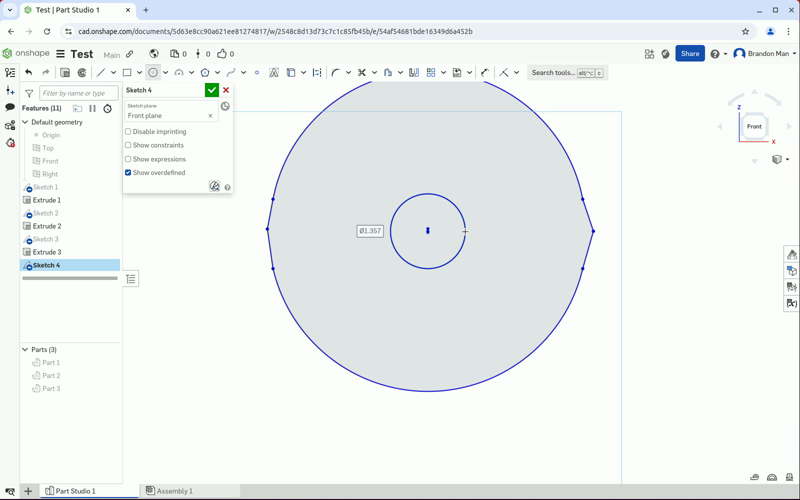
scroll(-6)
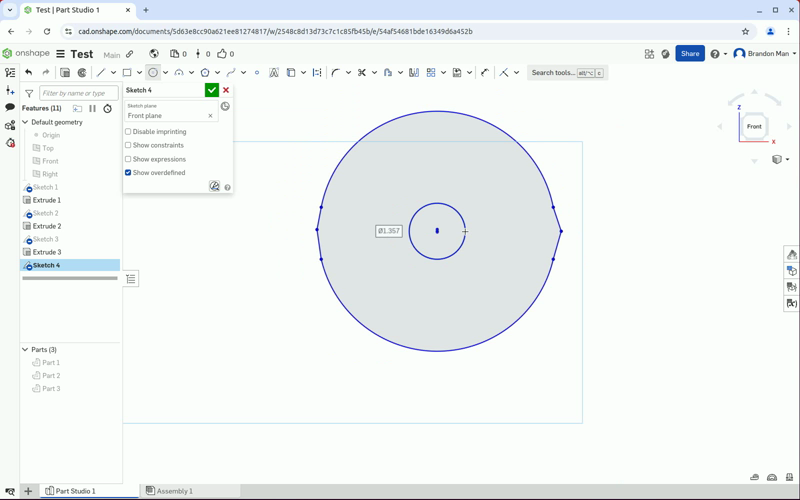
scroll(-6)
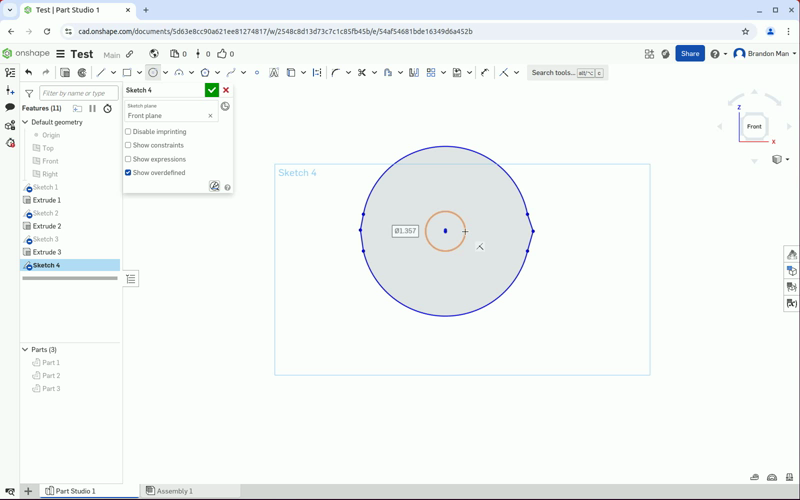
scroll(-6)
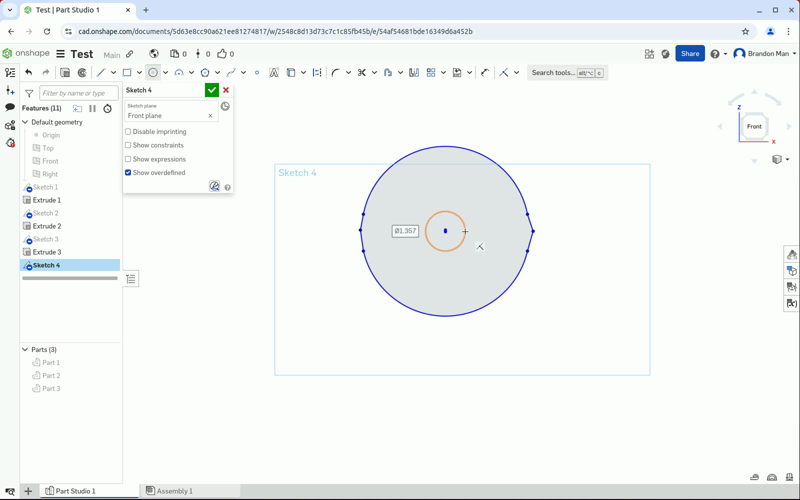
scroll(-6)
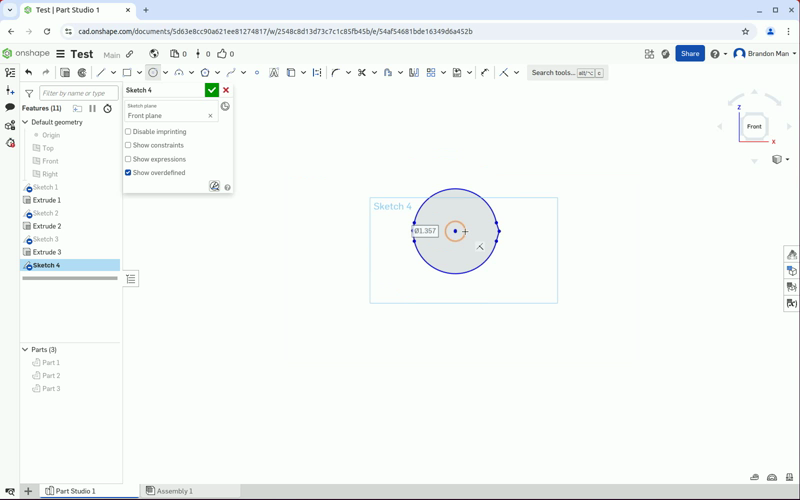
scroll(-6)
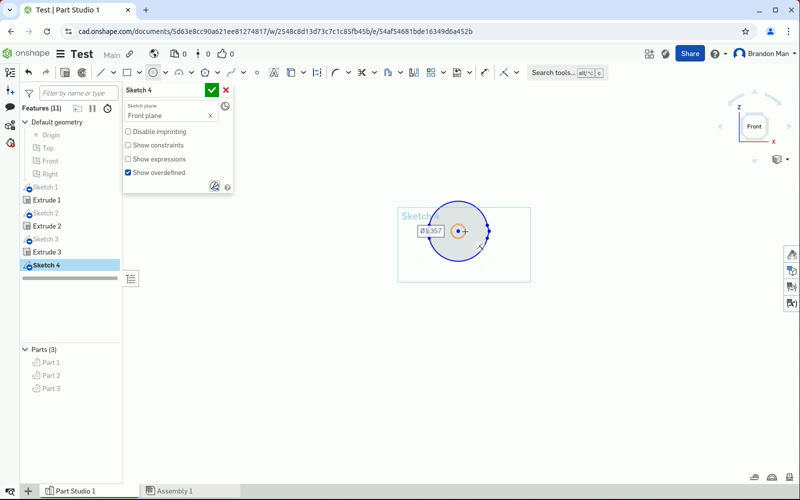
scroll(-6)
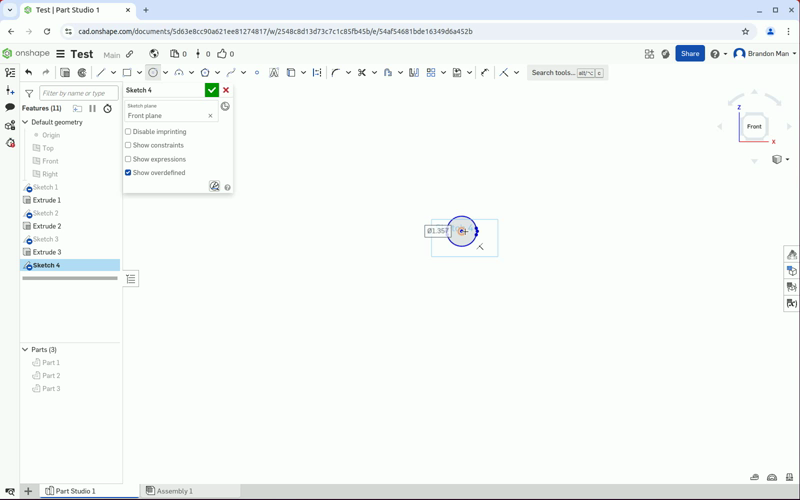
key(esc)
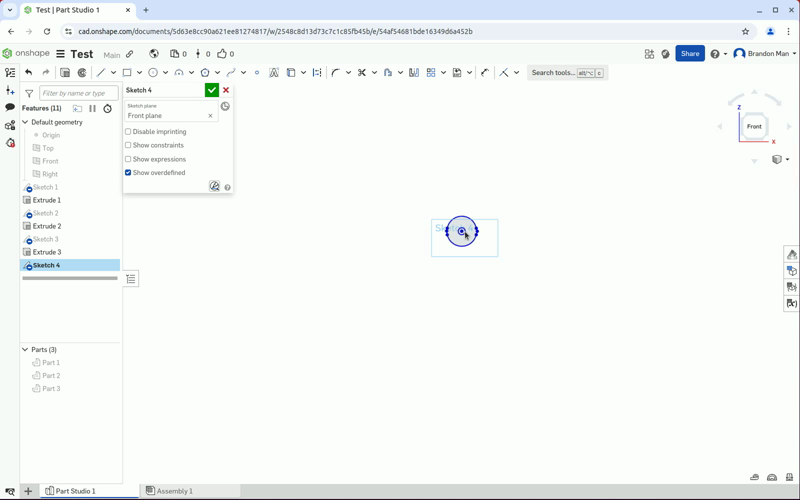
mouse_move(466, 238)
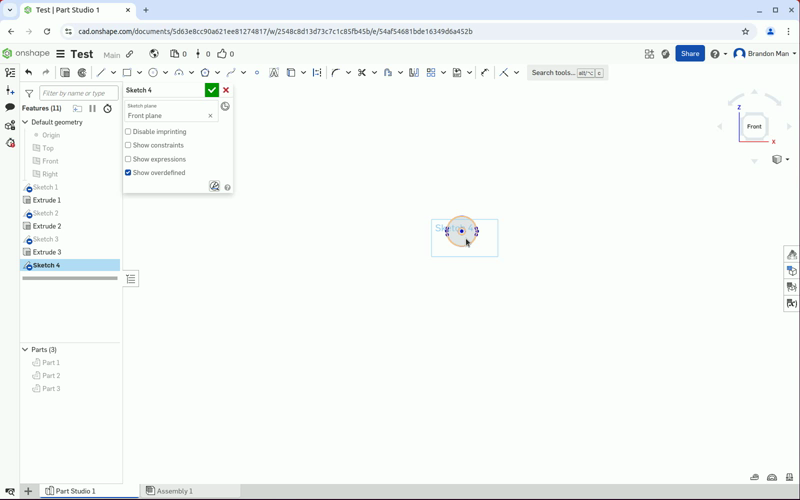
scroll(6)
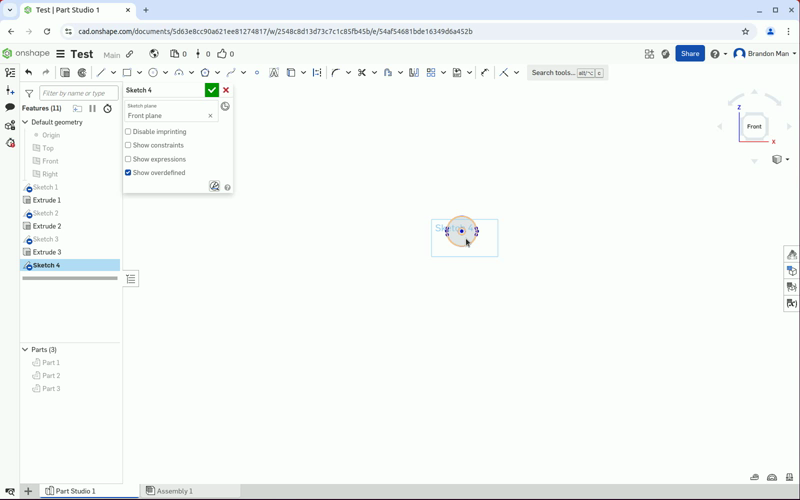
scroll(6)
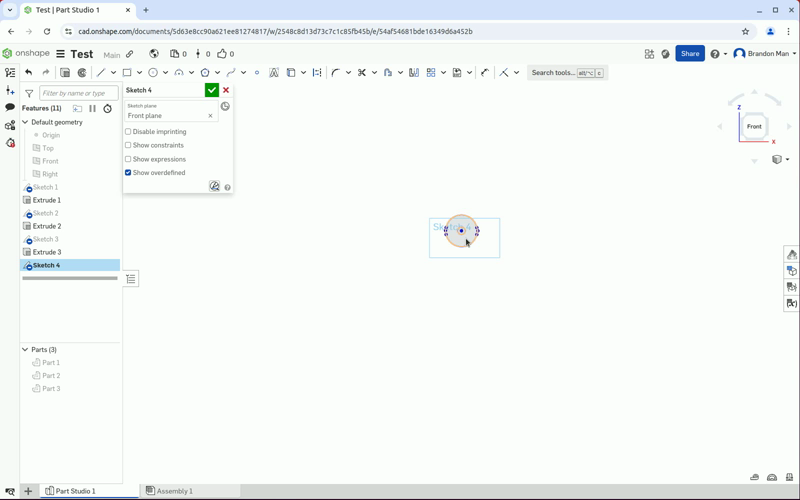
scroll(6)
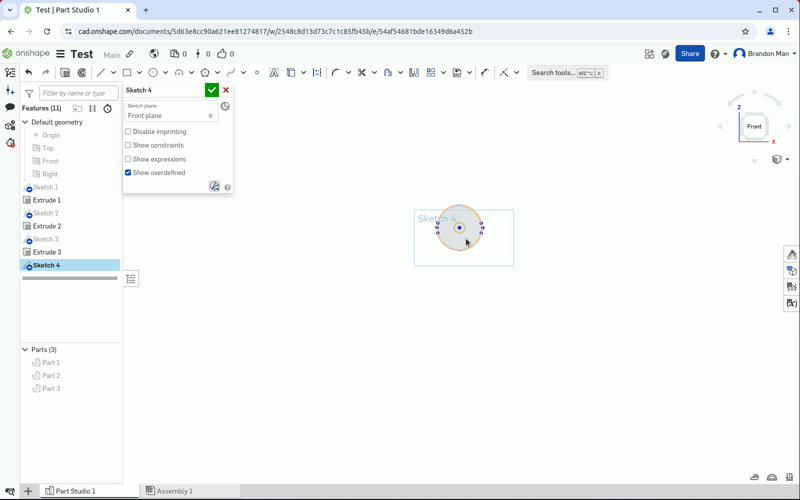
scroll(6)
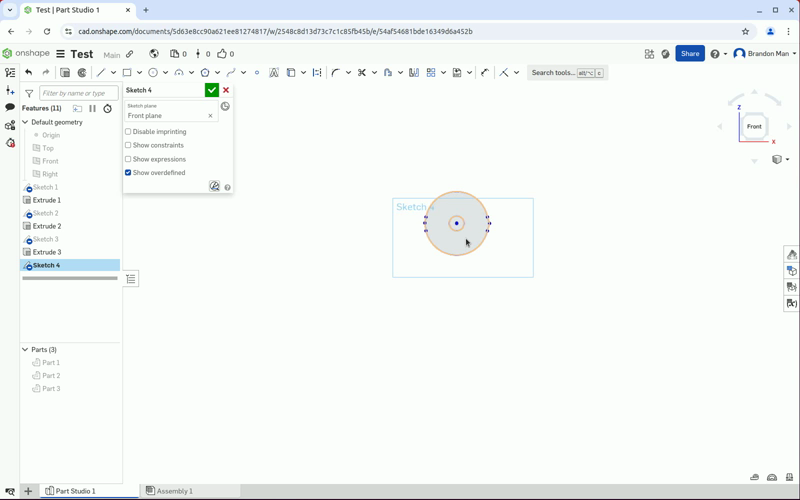
scroll(6)
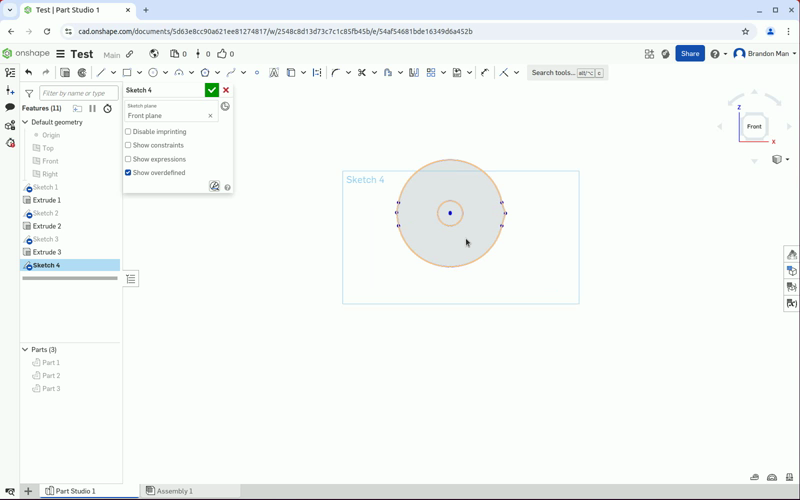
scroll(6)
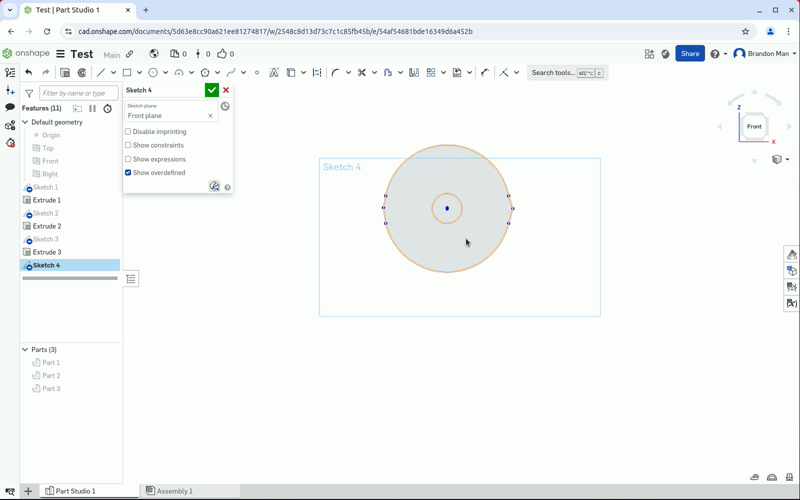
scroll(6)
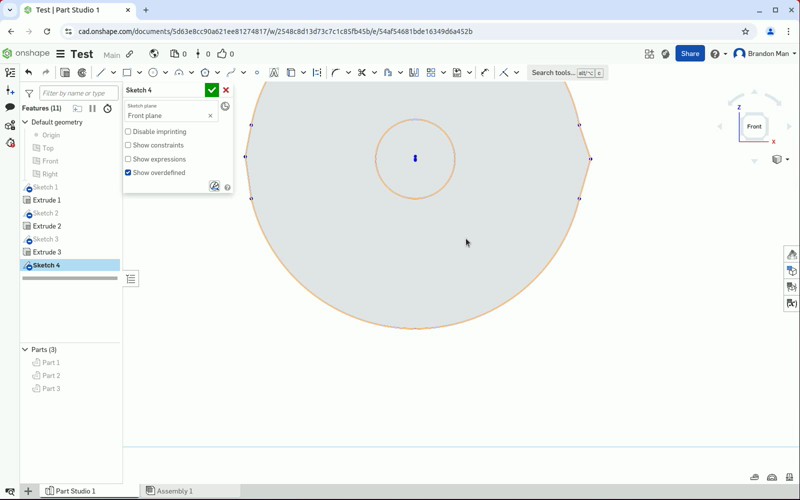
click(466, 238)
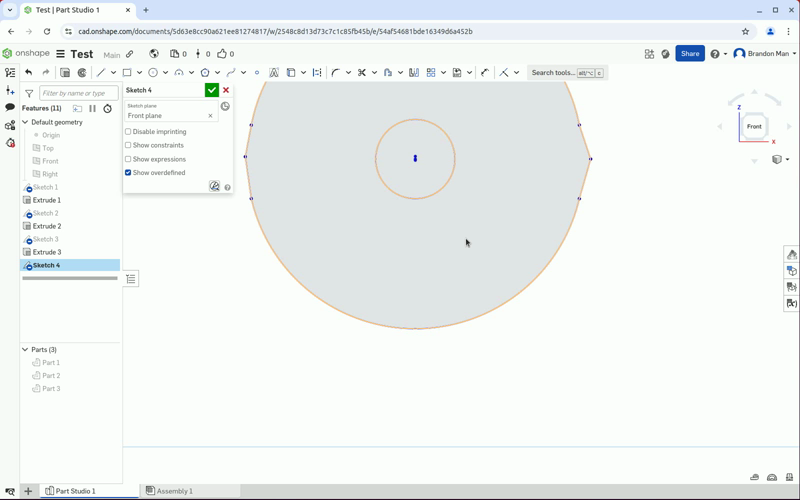
scroll(-6)
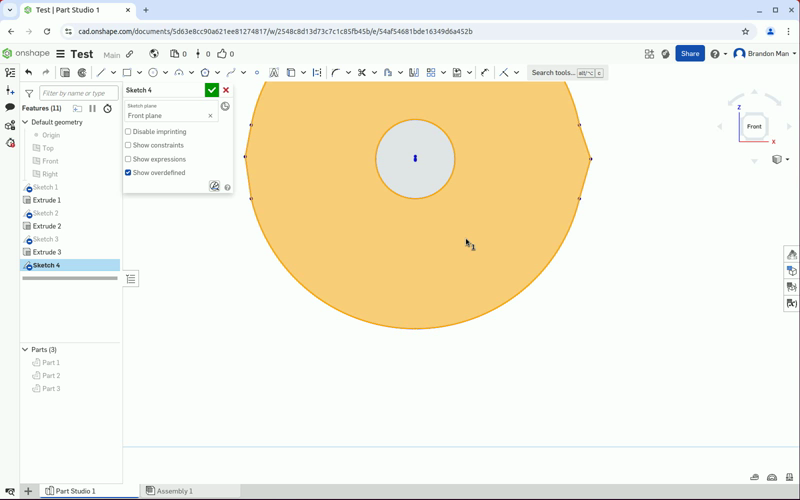
scroll(-6)
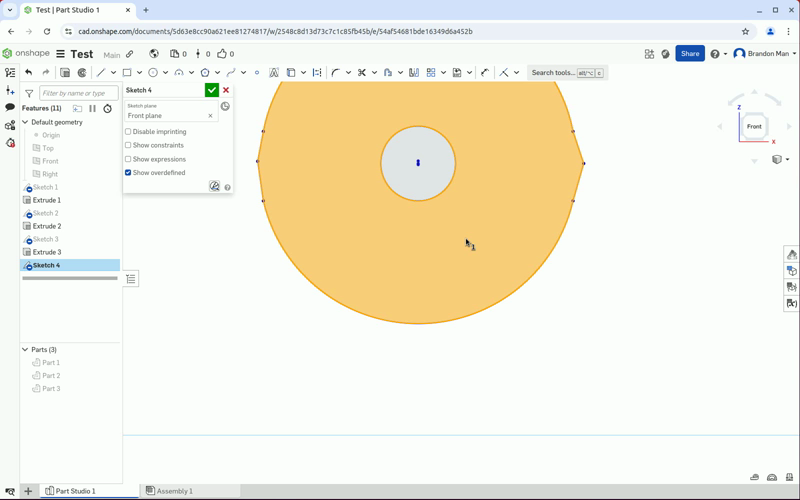
scroll(-6)
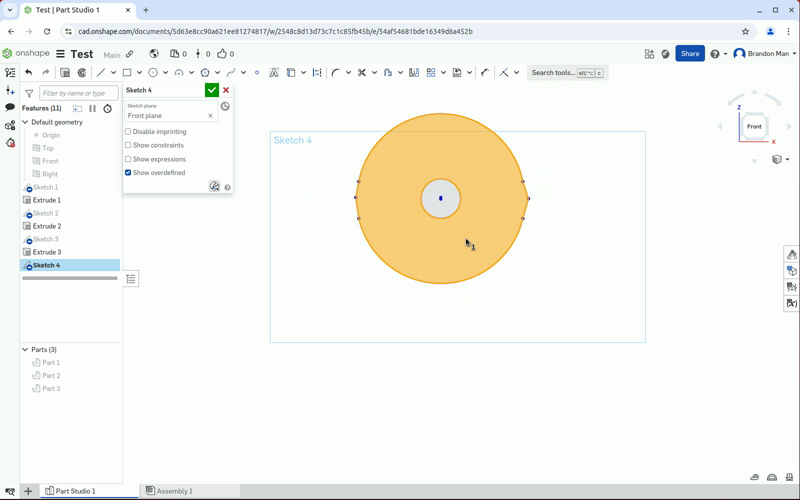
scroll(-6)
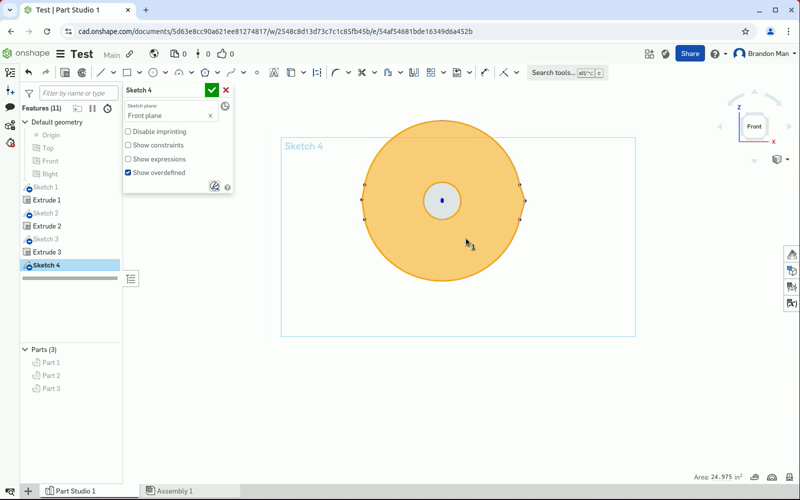
scroll(-6)
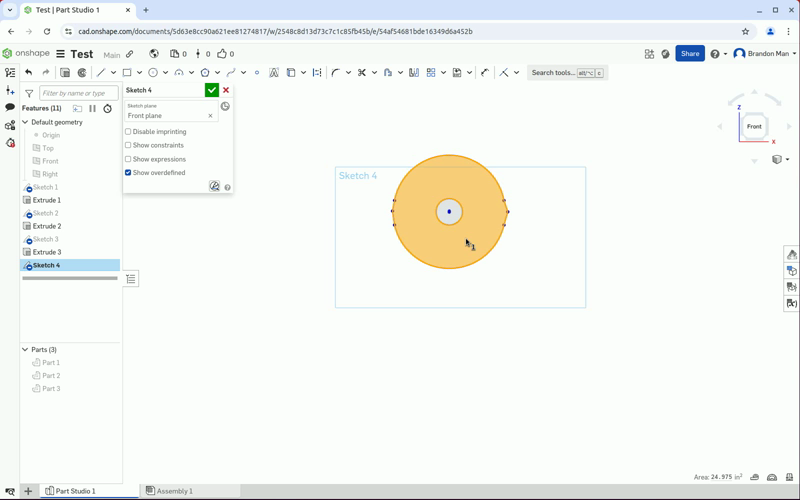
scroll(-6)
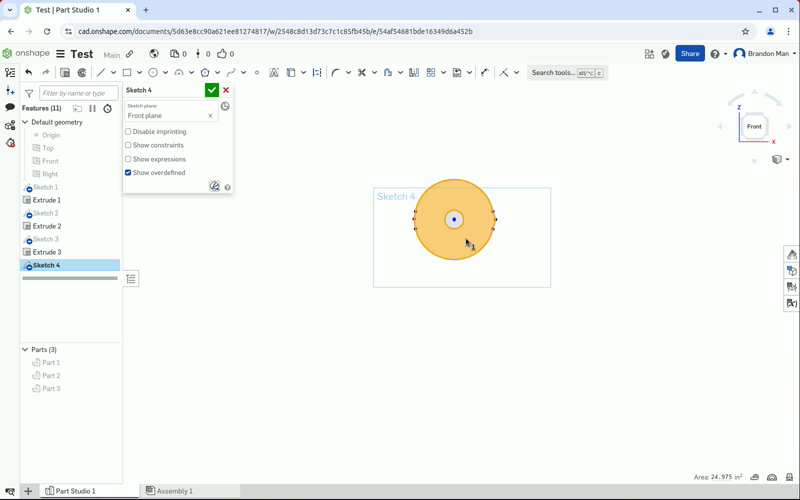
scroll(-6)
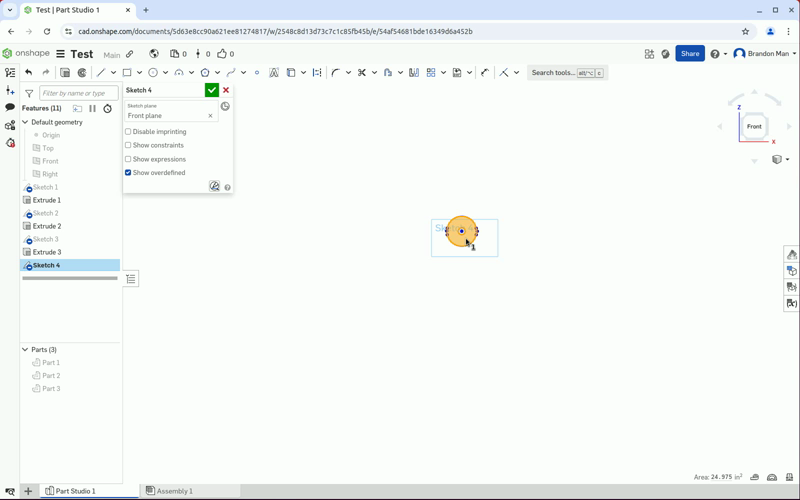
mouse_move(73, 352)
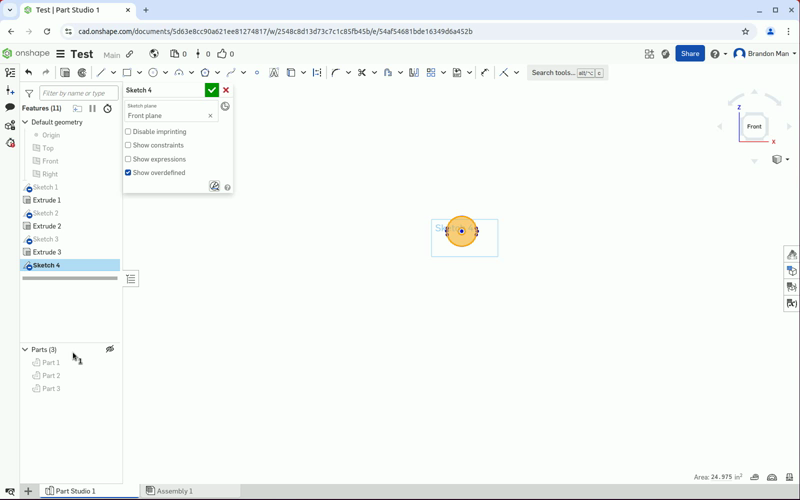
key(shift+y)
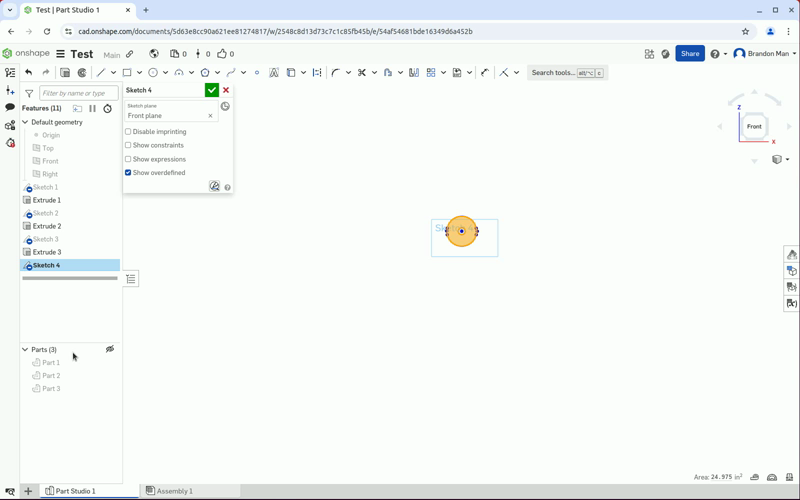
key(shift+e)
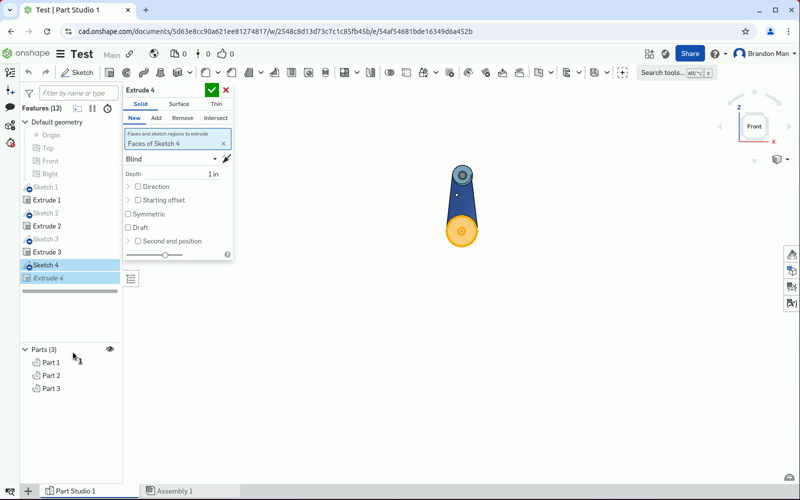
mouse_move(143, 106)
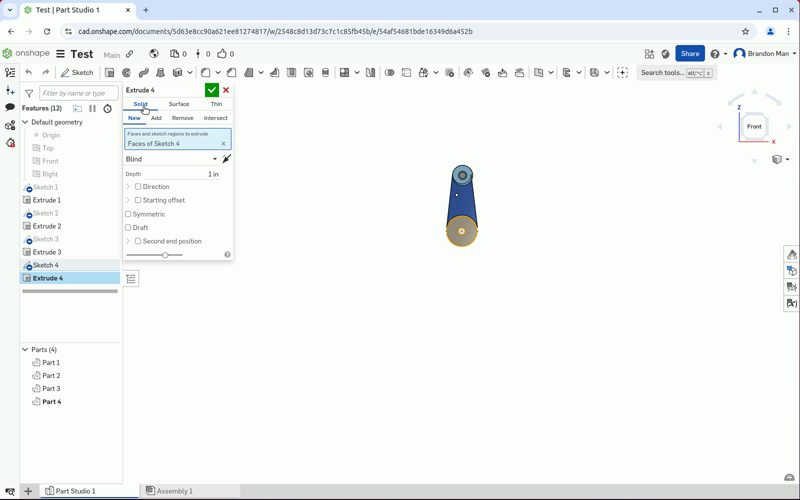
click(143, 106)
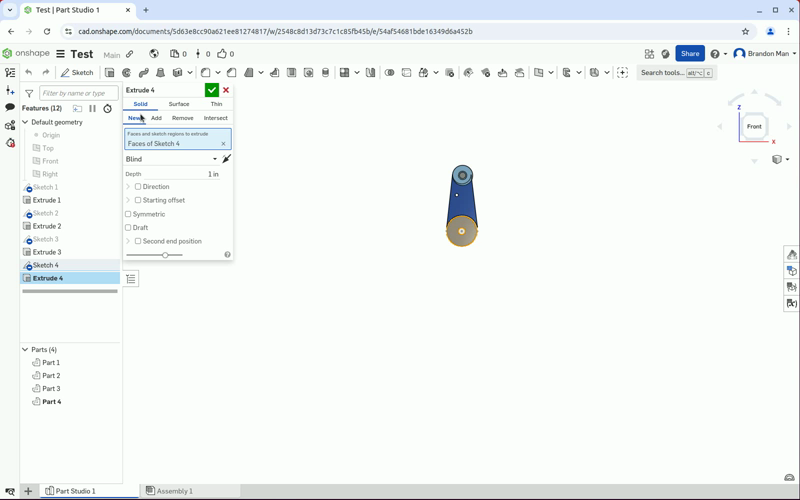
mouse_move(137, 120)
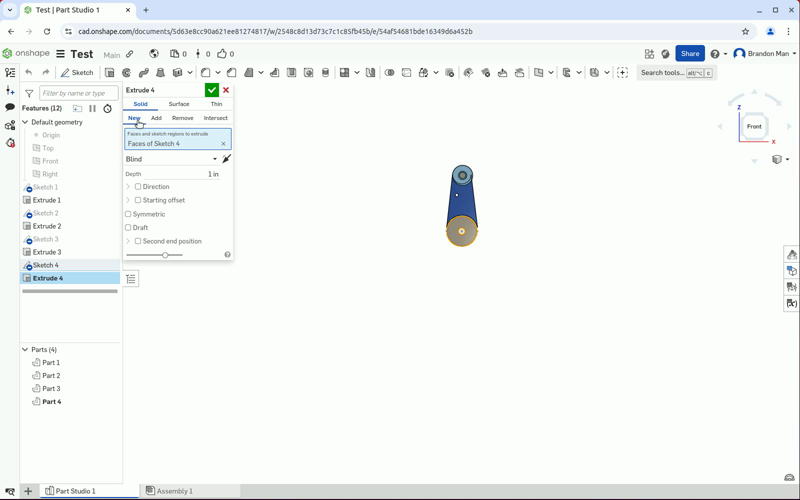
click(137, 120)
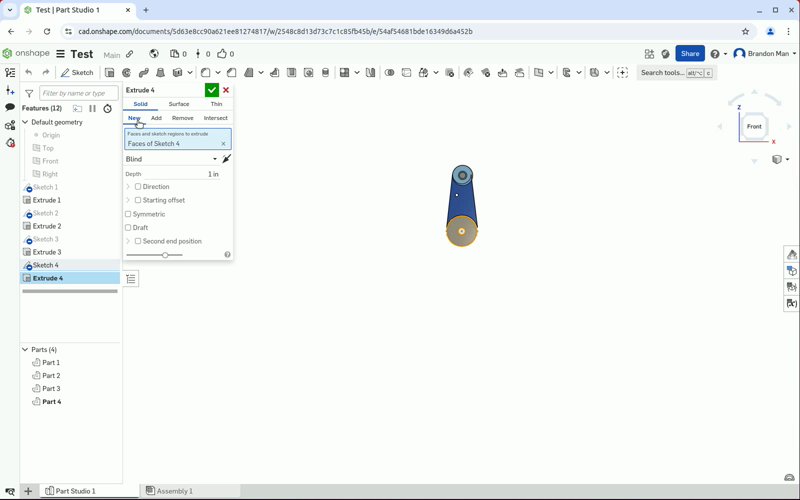
key(tab, 4)
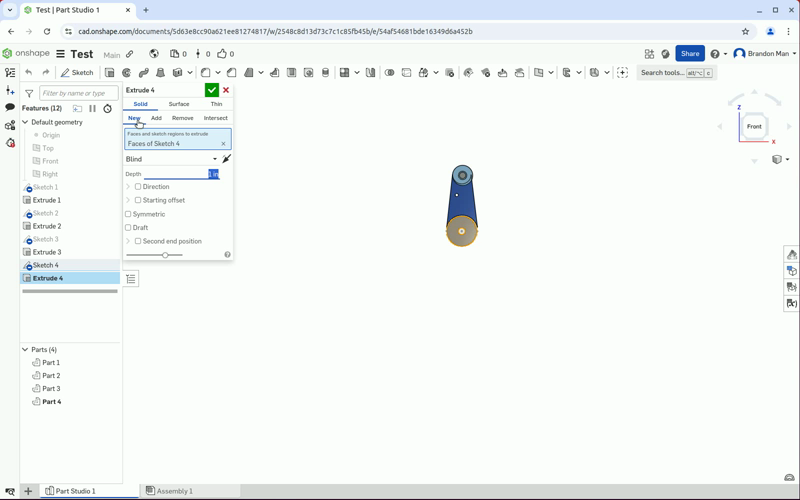
text(0.481)
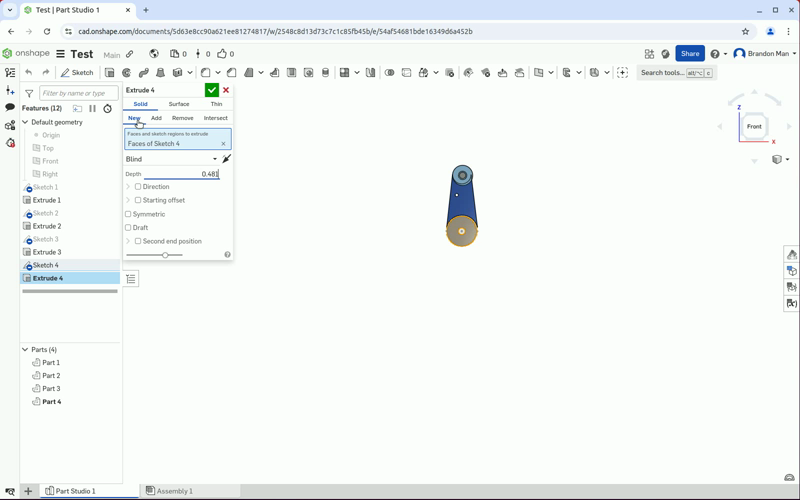
key(enter)
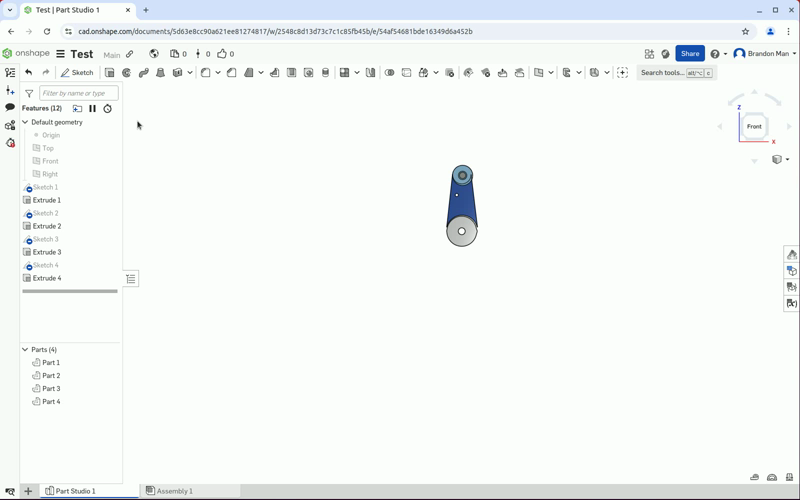
key(shift+h)
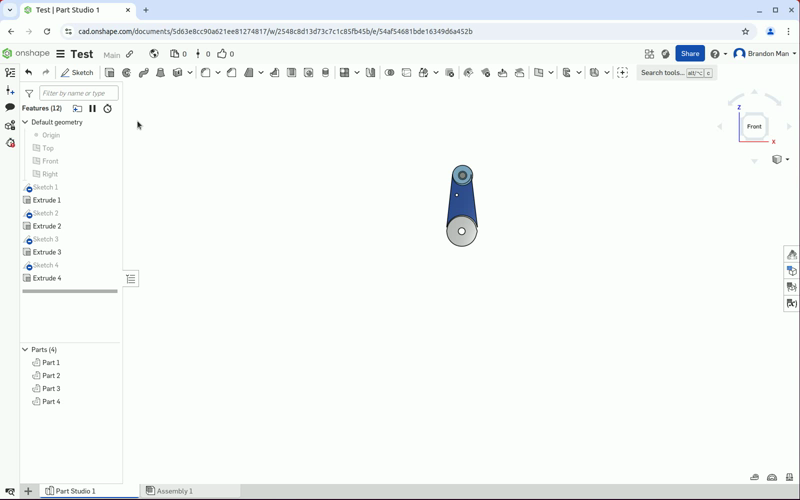
key(shift+h)
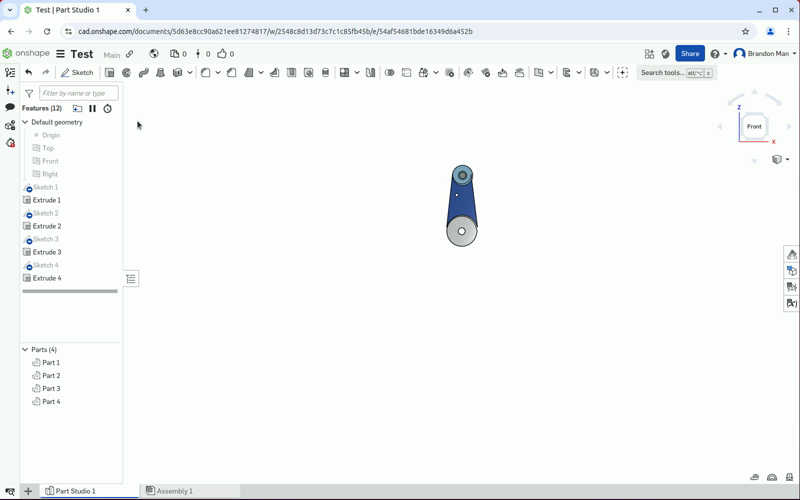
mouse_move(73, 189)
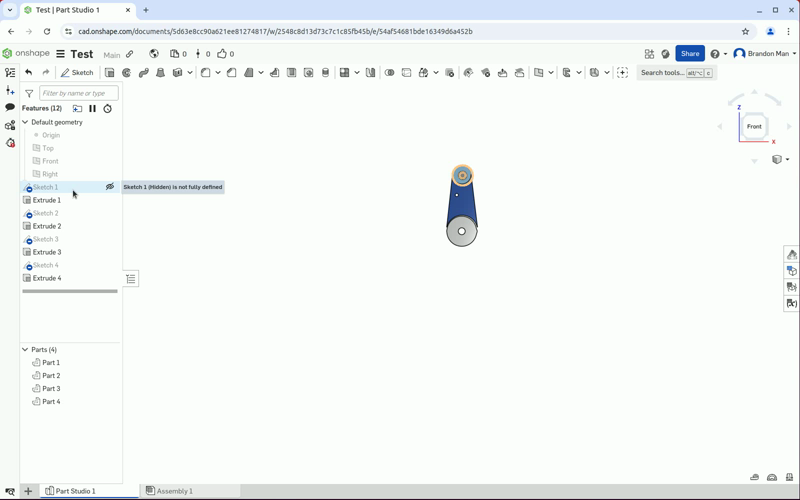
click(73, 189)
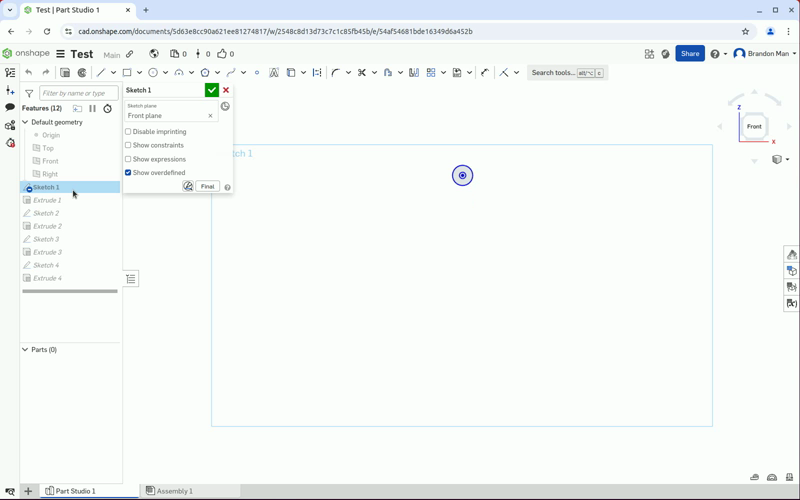
mouse_move(229, 92)
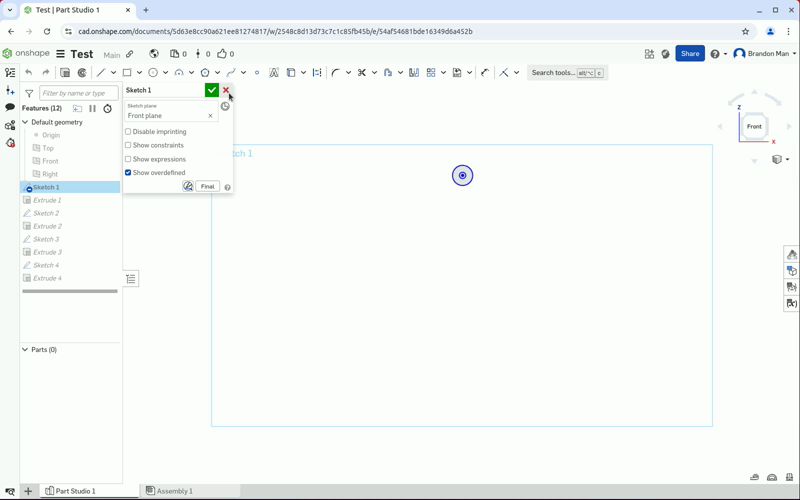
click(229, 92)
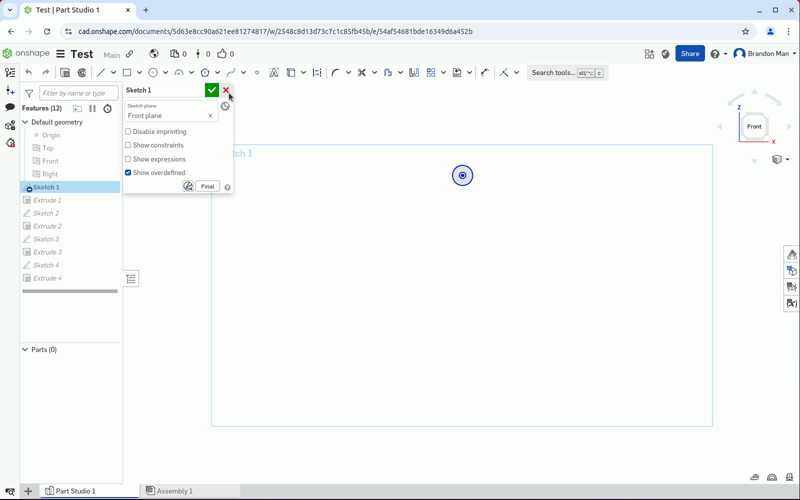
key(shift+s)
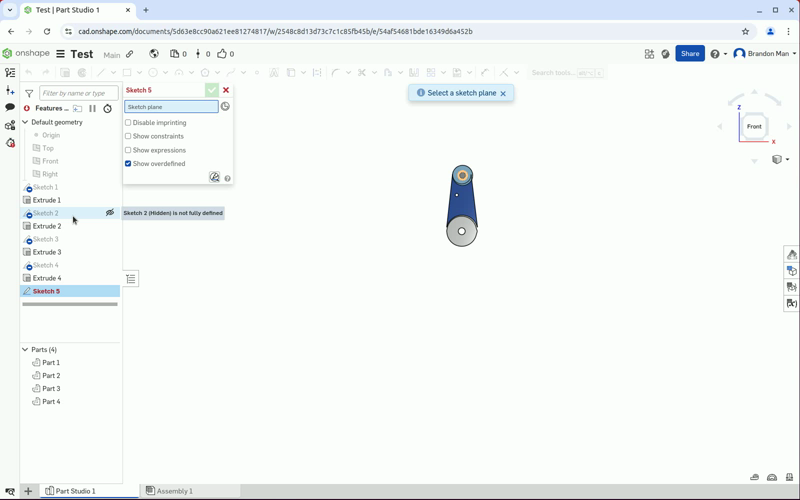
scroll(3)
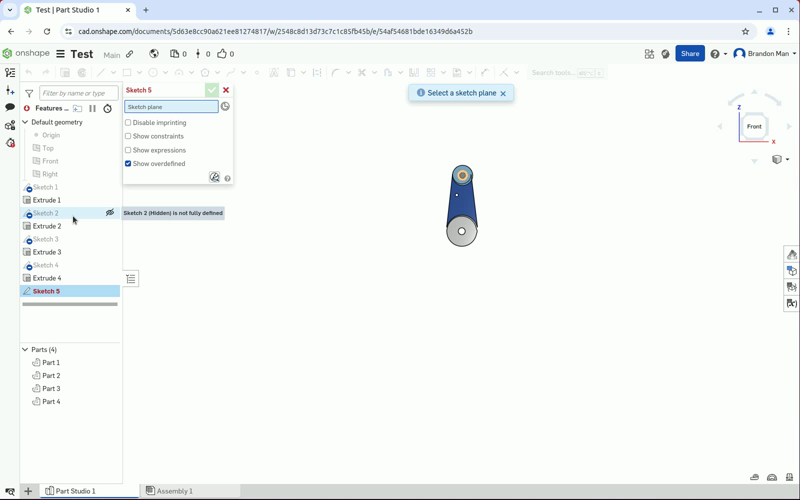
mouse_move(73, 163)
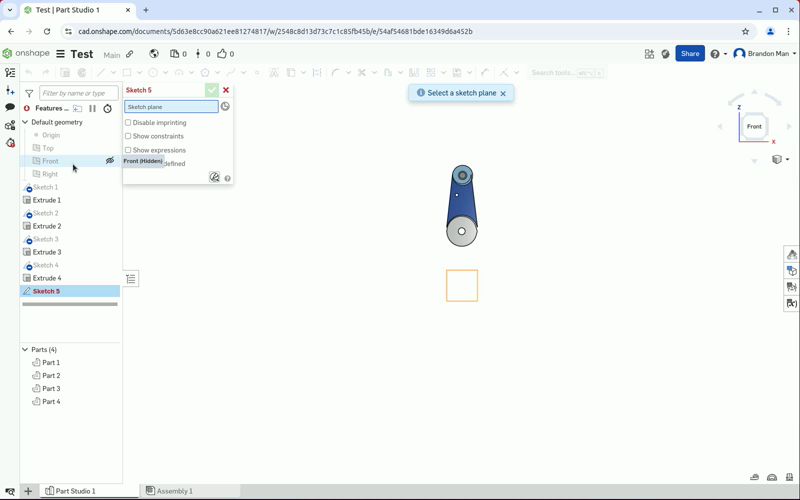
click(73, 163)
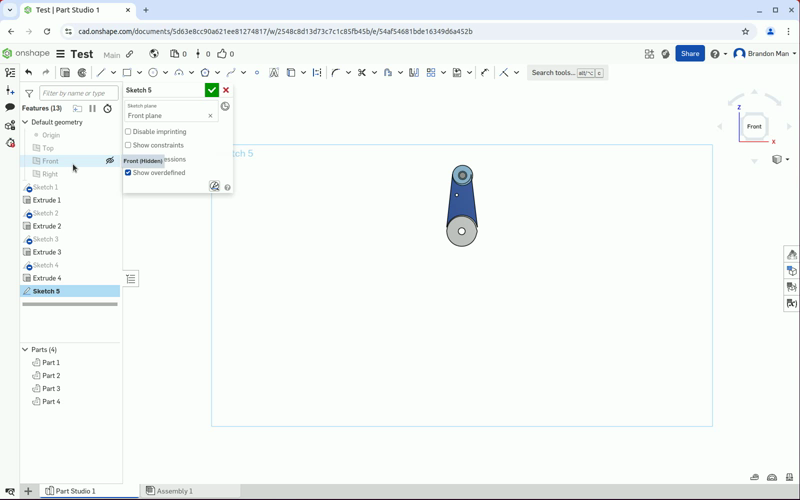
mouse_move(73, 352)
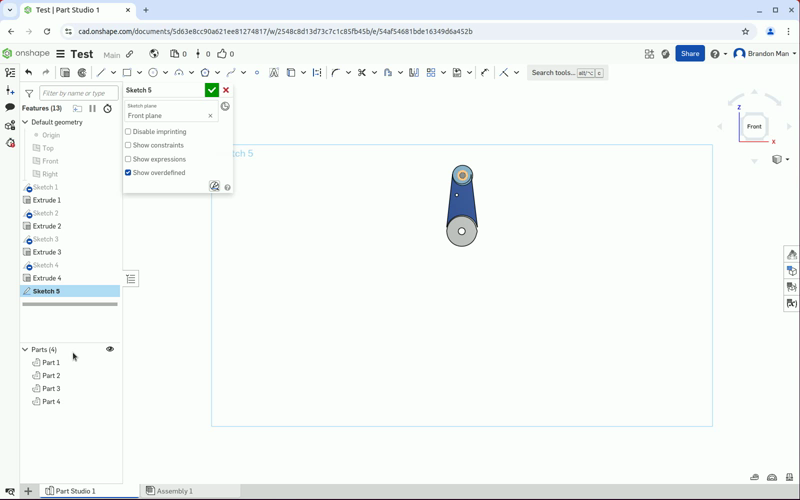
key(y)
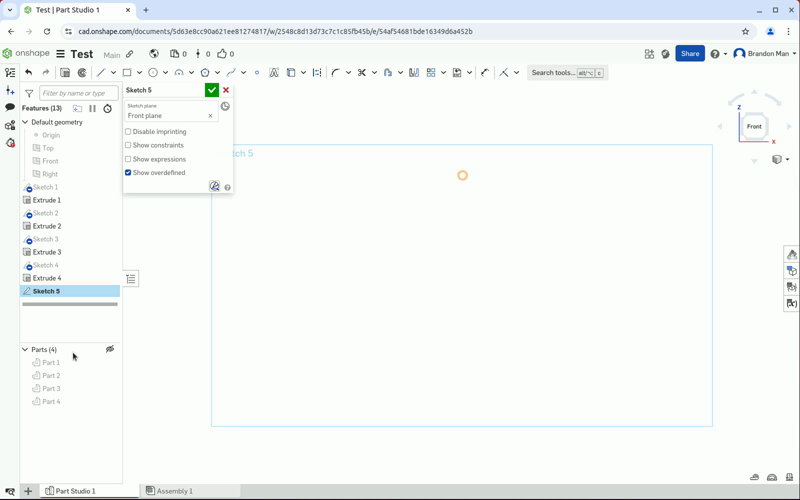
key(l)
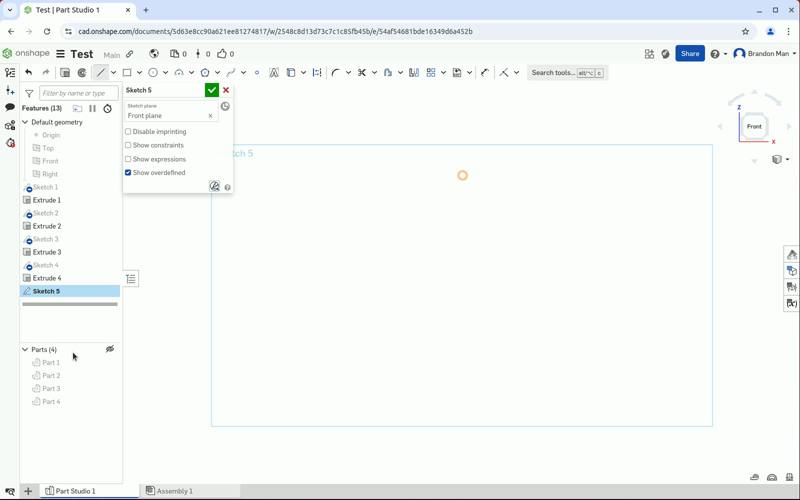
key_down(shift)
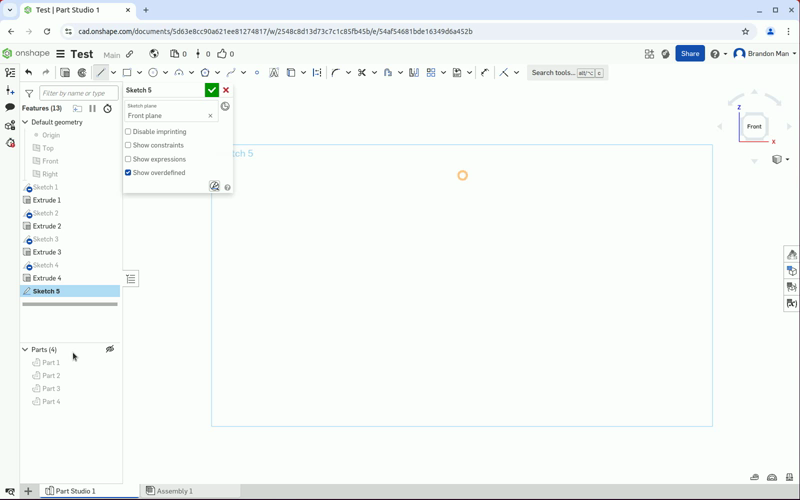
mouse_move(446, 233)
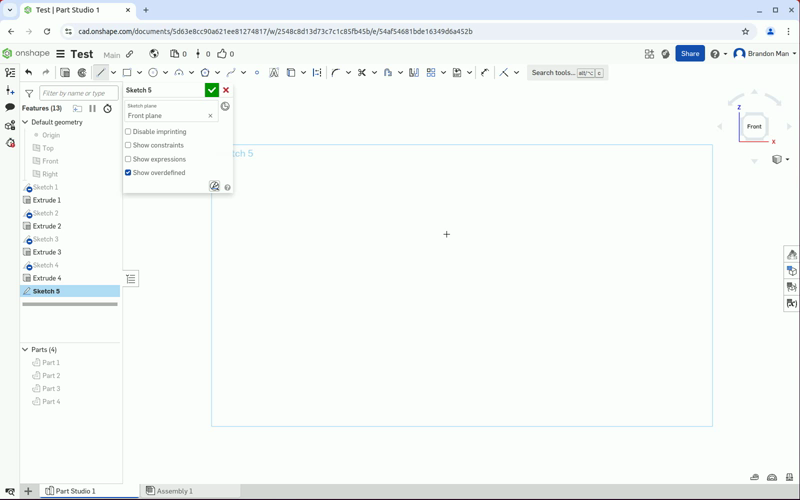
click(446, 233)
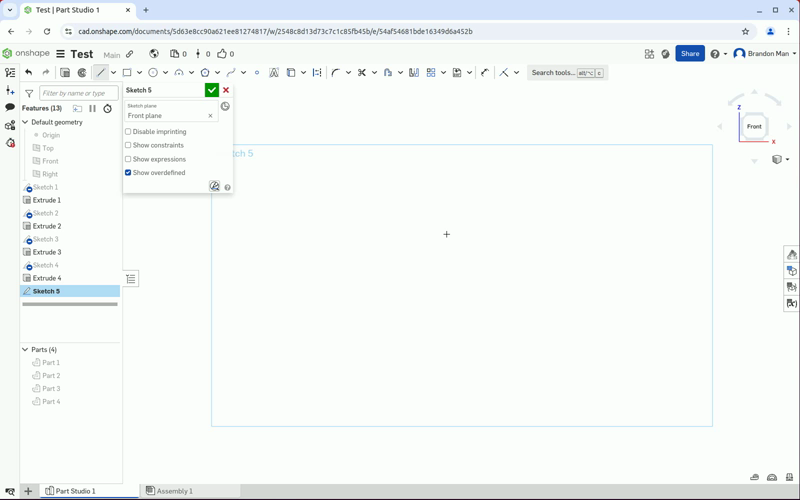
key_up(shift)
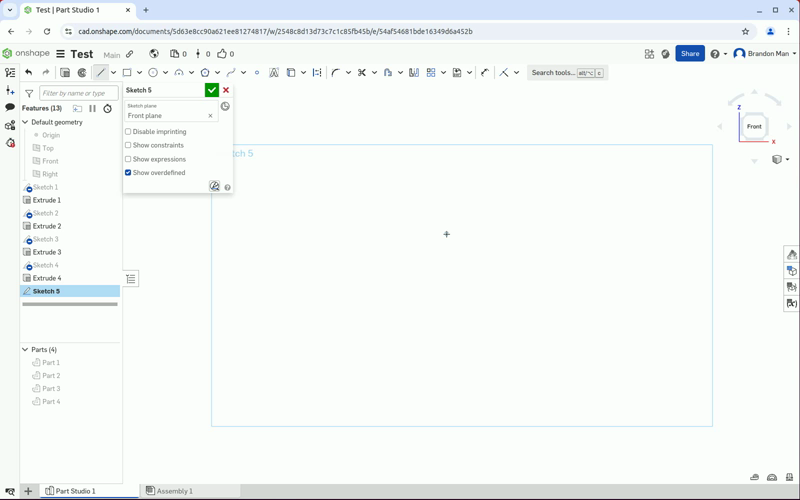
key_down(shift)
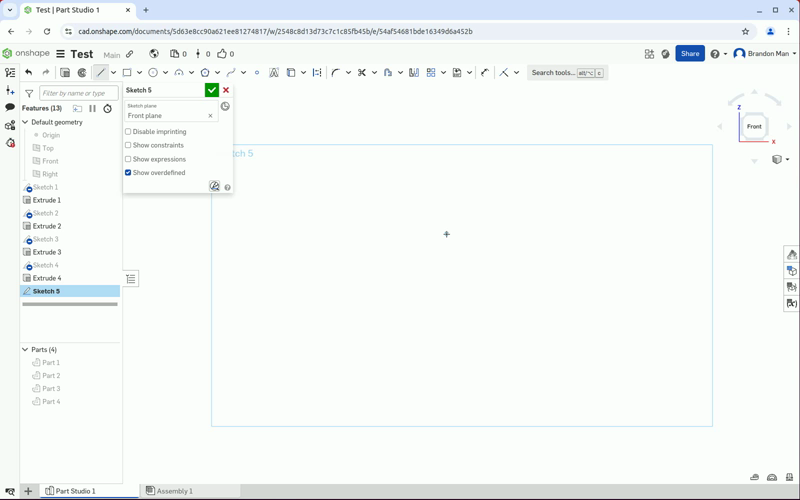
mouse_move(476, 233)
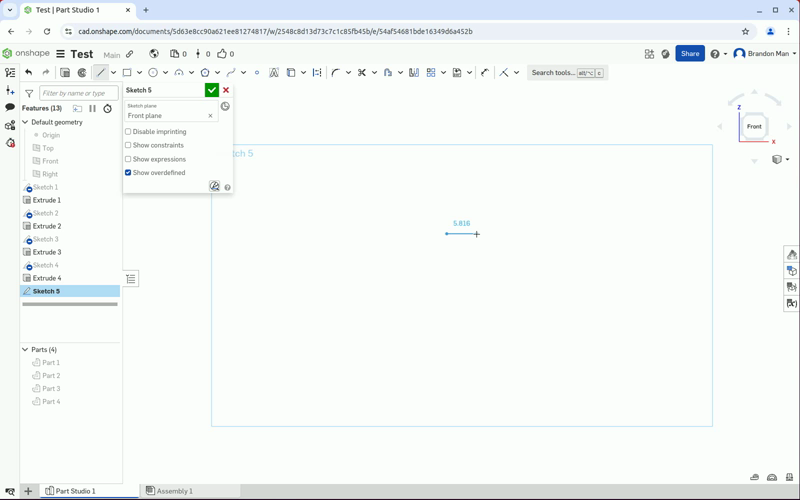
mouse_move(452, 283)
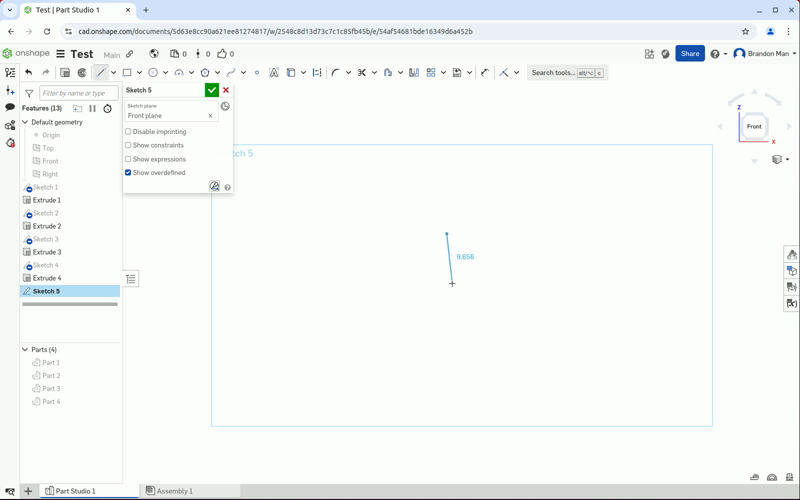
click(452, 283)
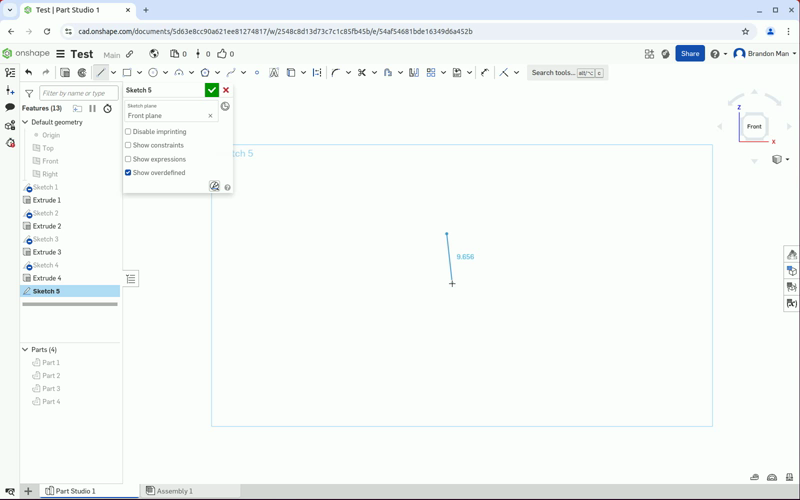
key_up(shift)
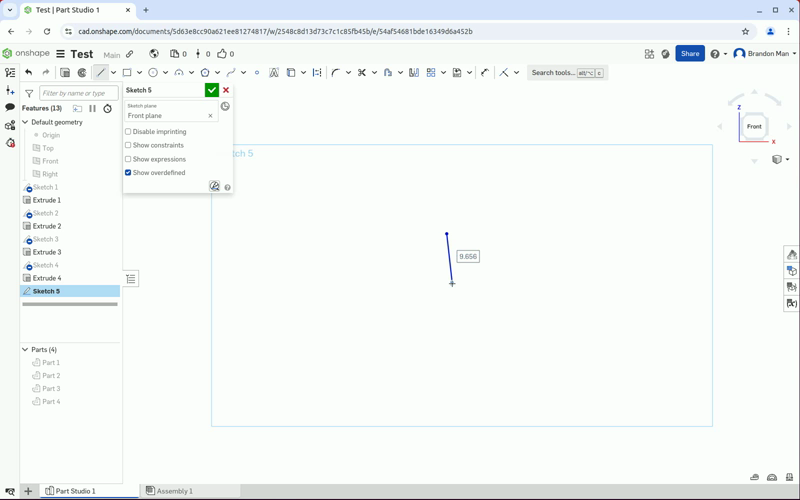
key(esc)
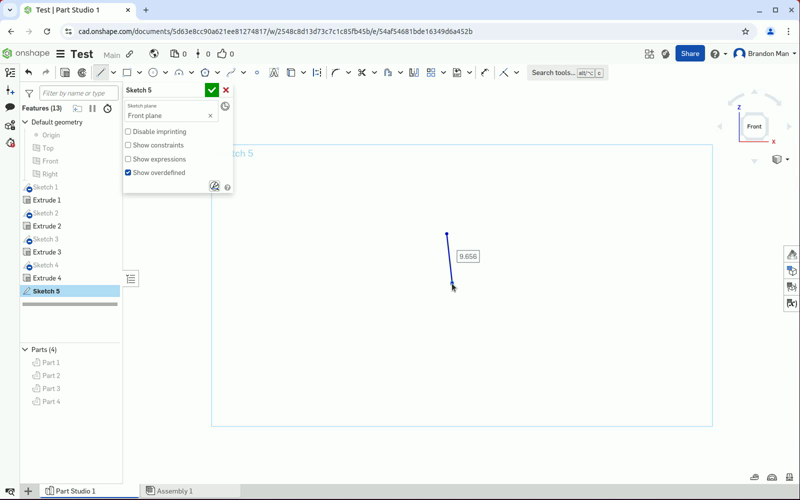
key(a)
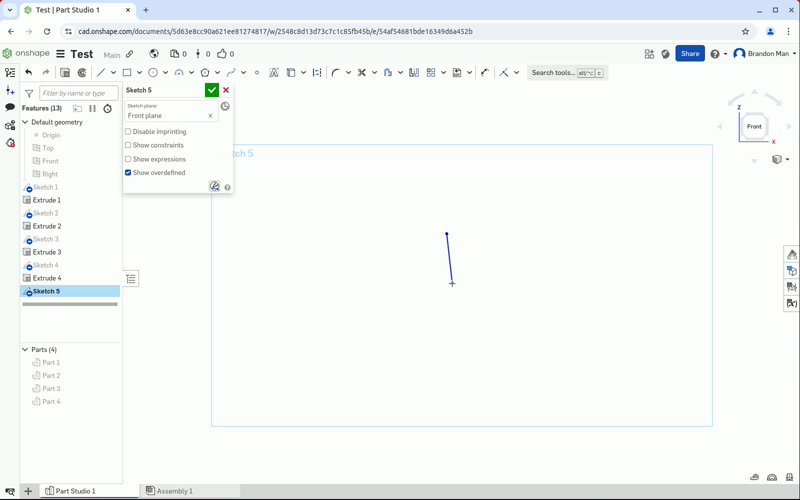
mouse_move(452, 283)
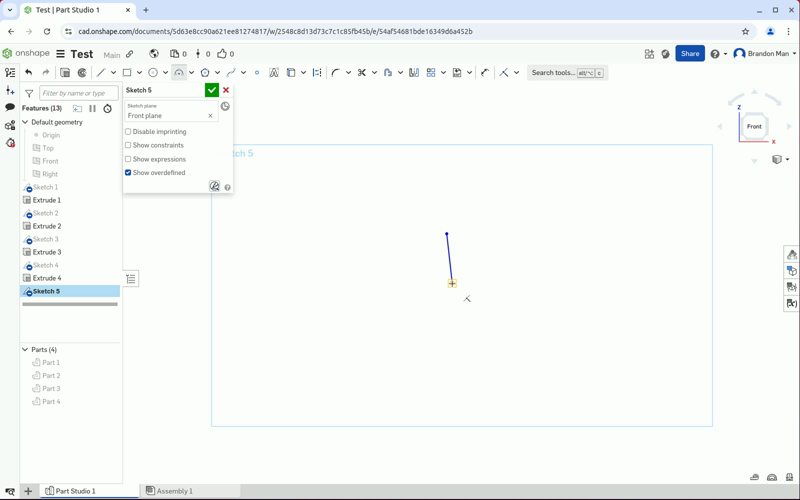
click(452, 283)
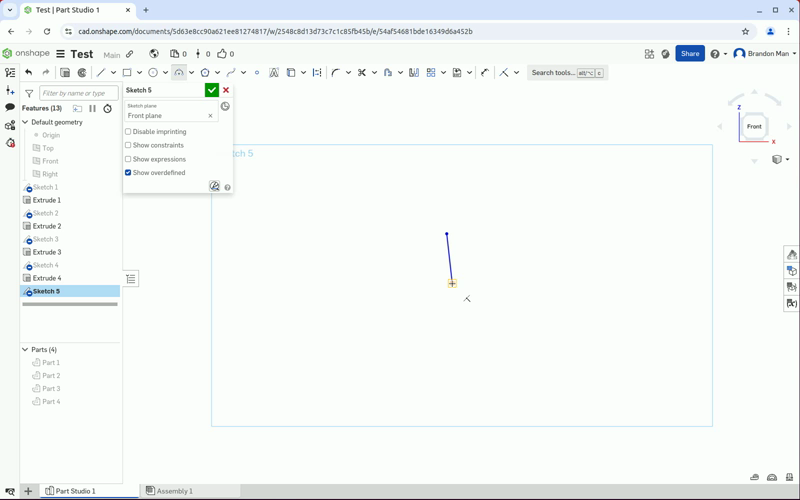
key_down(shift)
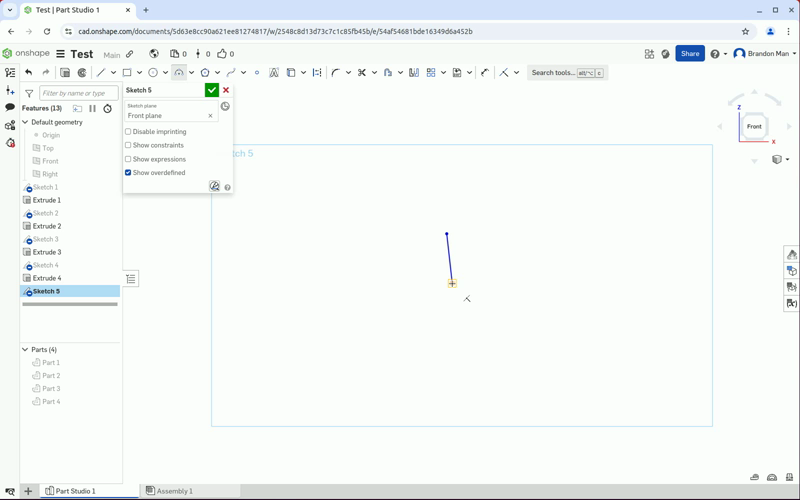
mouse_move(461, 291)
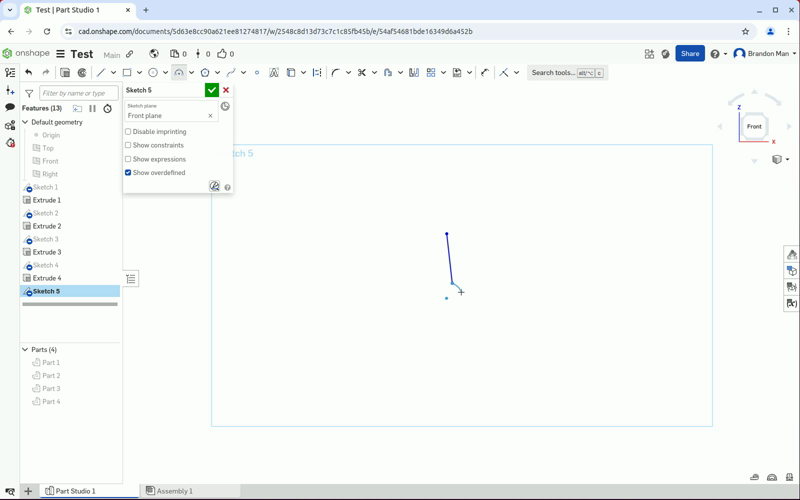
click(461, 291)
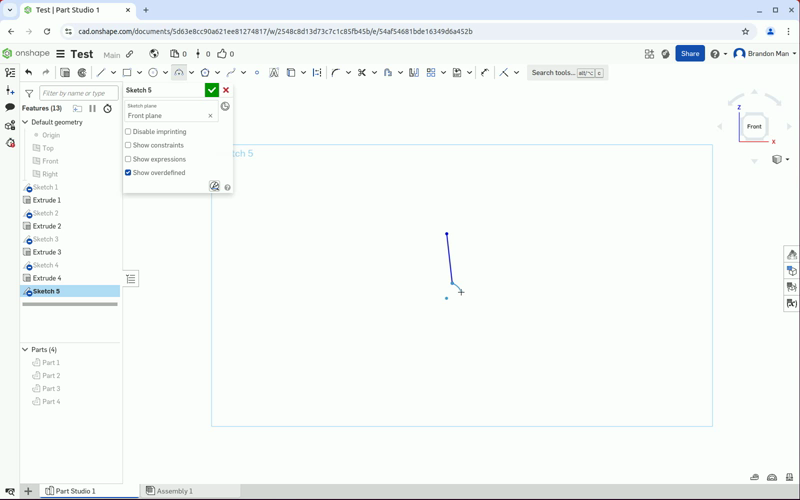
mouse_move(466, 276)
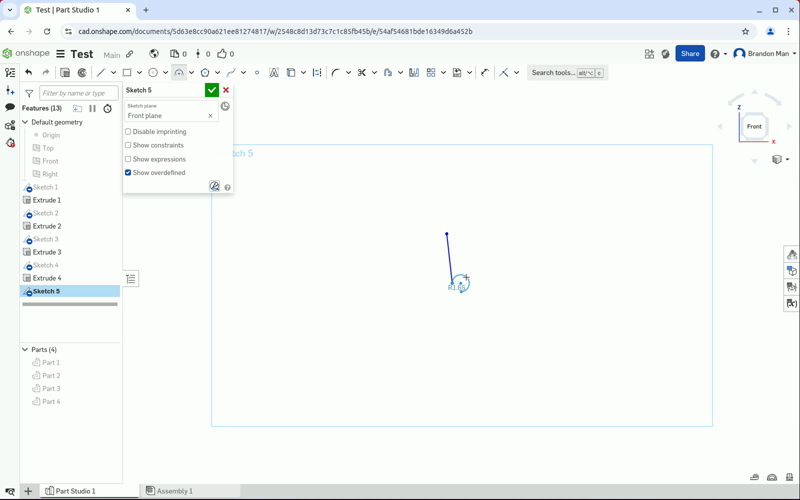
click(466, 276)
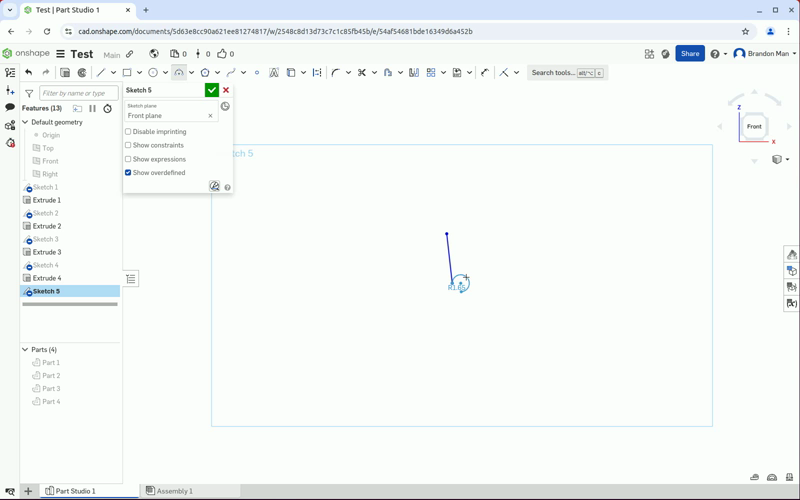
key_up(shift)
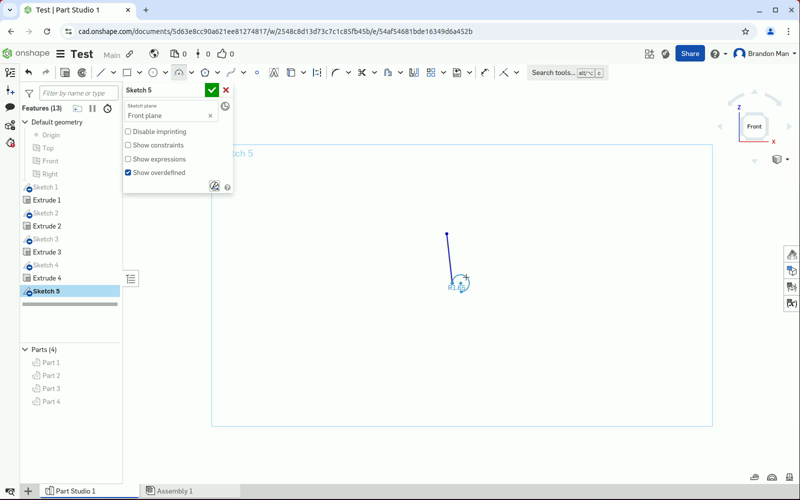
key(esc)
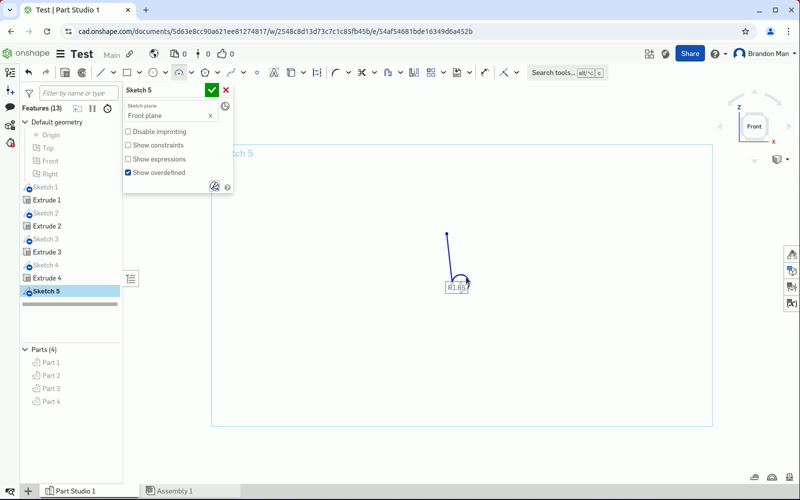
key(l)
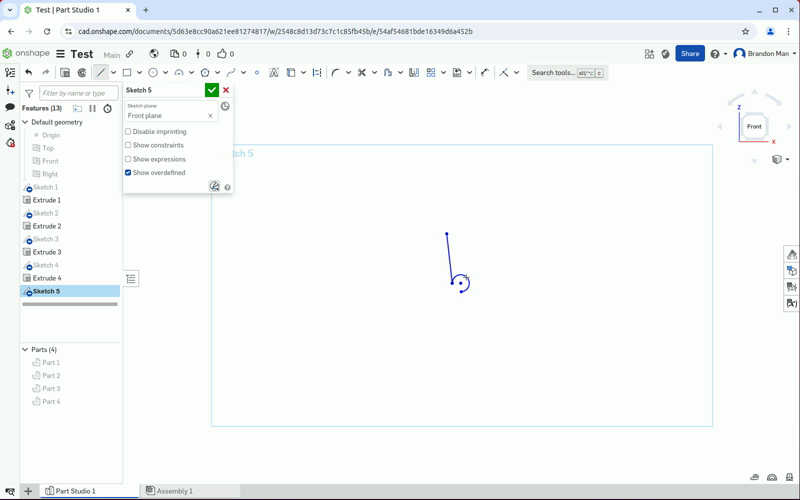
mouse_move(461, 291)
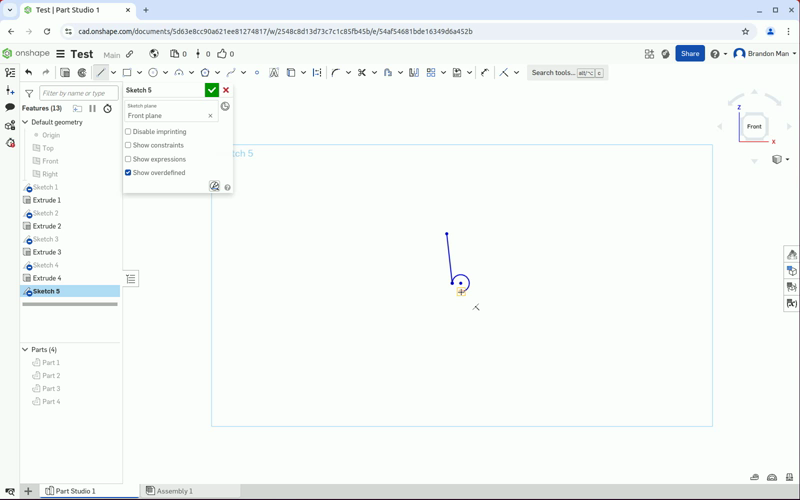
click(461, 291)
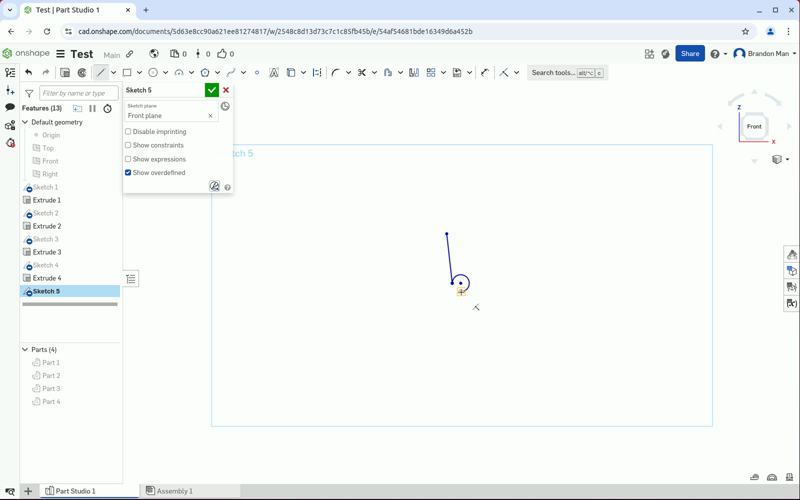
key_down(shift)
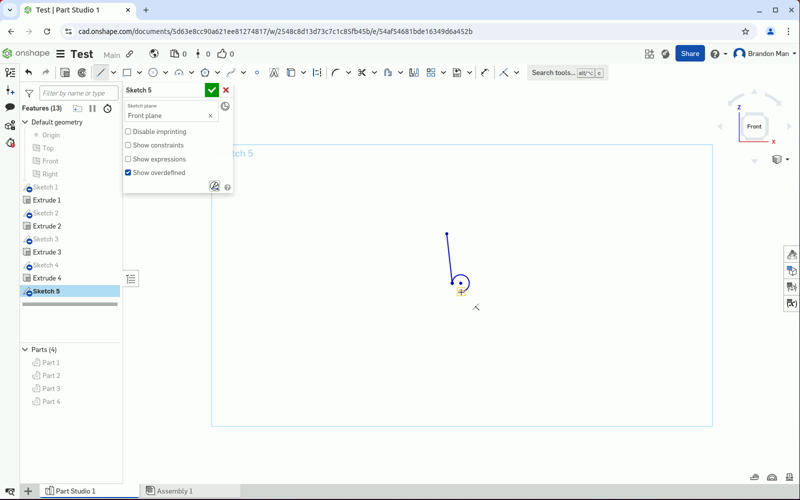
mouse_move(491, 291)
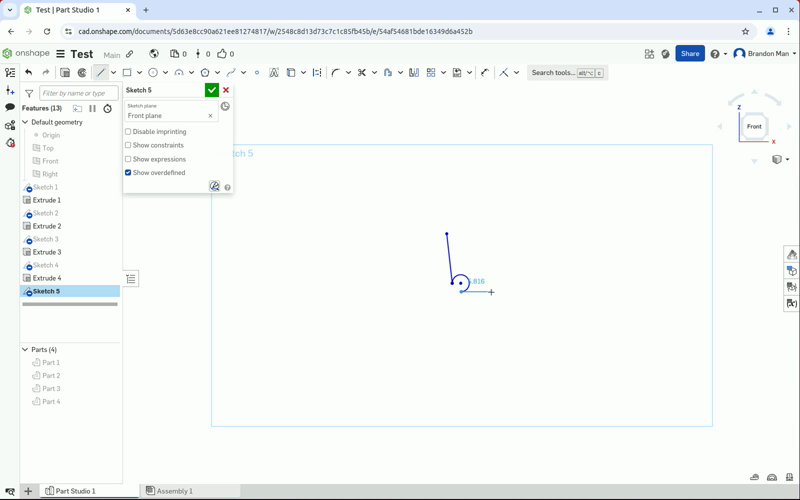
mouse_move(501, 290)
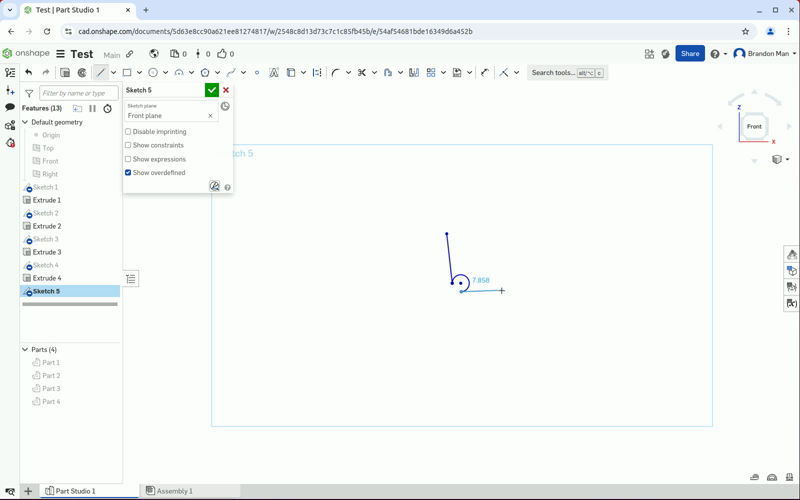
click(501, 290)
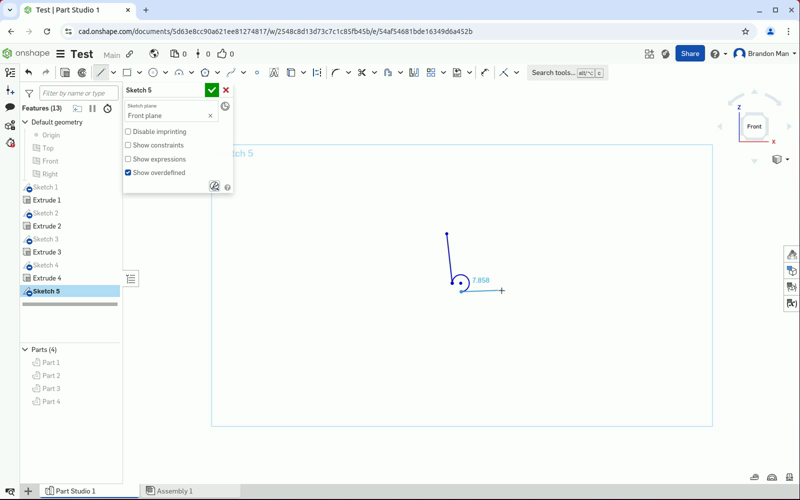
key_up(shift)
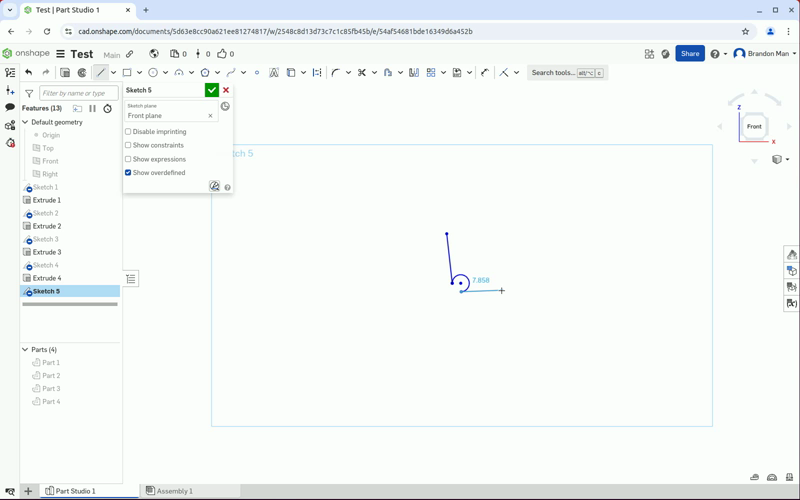
key(esc)
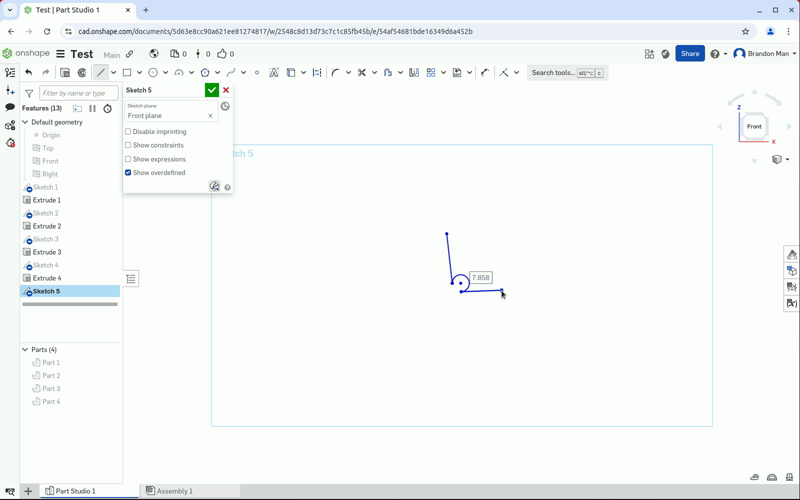
key(a)
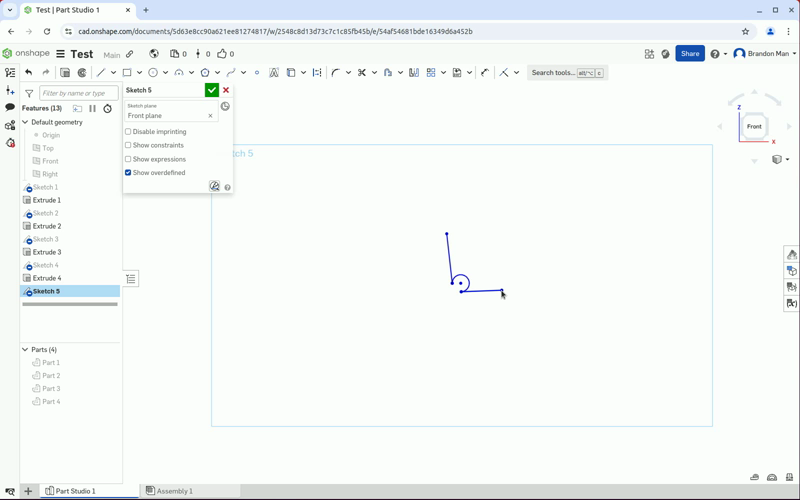
mouse_move(501, 290)
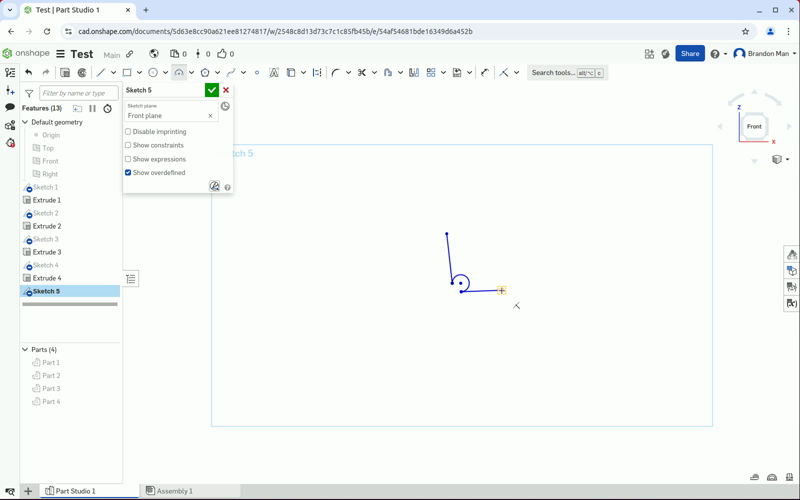
click(501, 290)
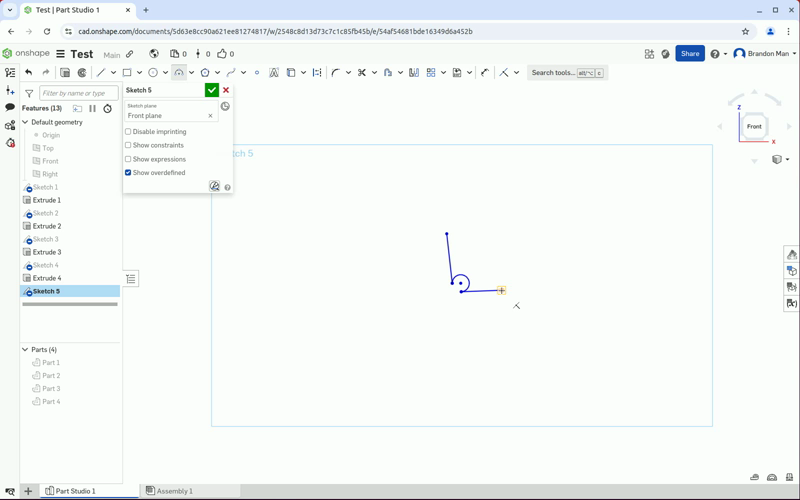
key_down(shift)
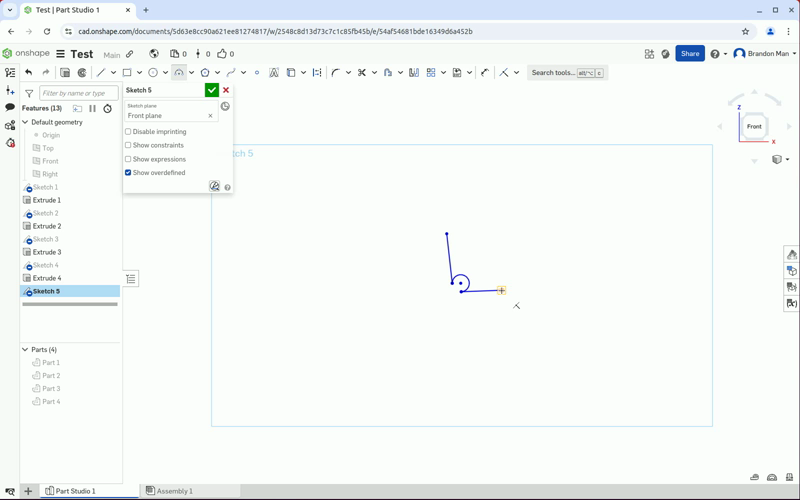
mouse_move(501, 275)
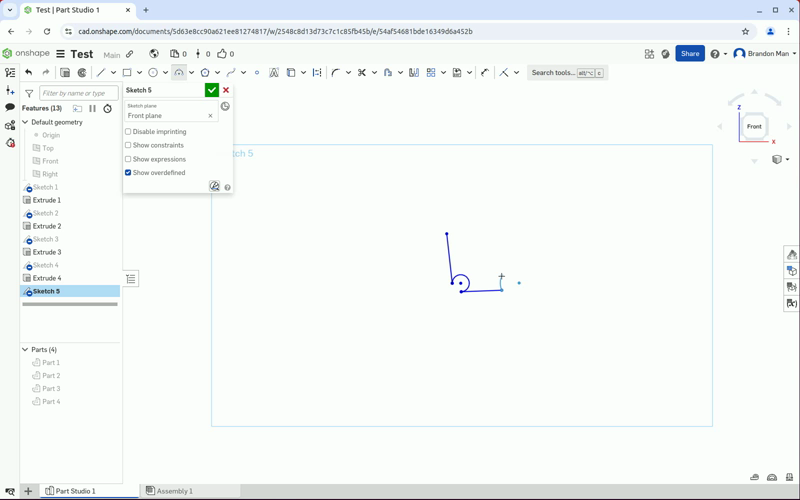
click(501, 275)
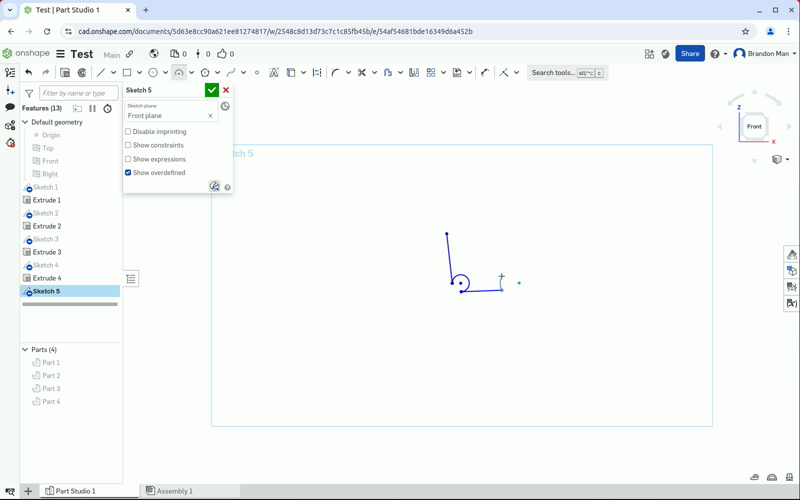
mouse_move(494, 283)
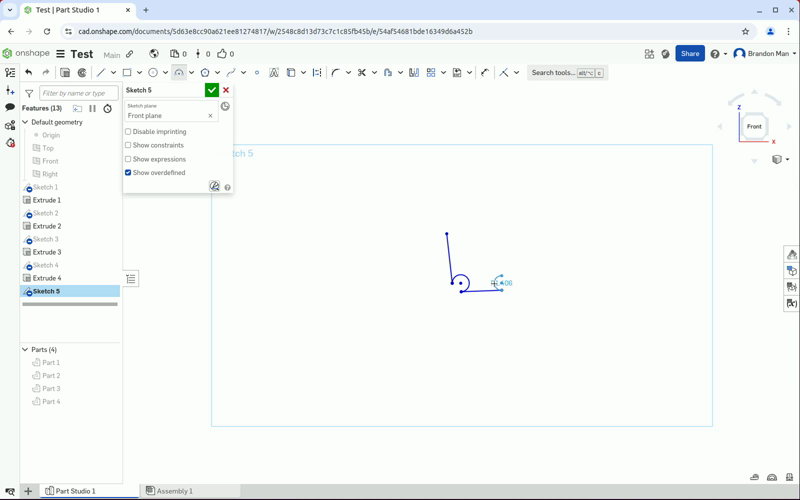
click(494, 283)
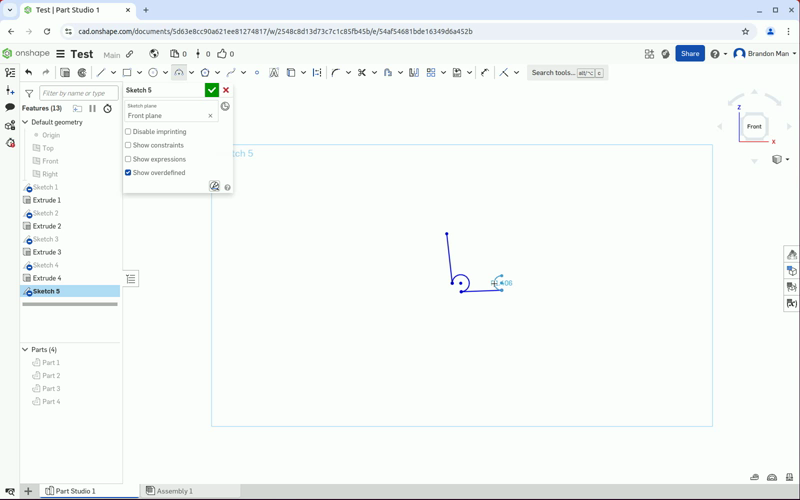
key_up(shift)
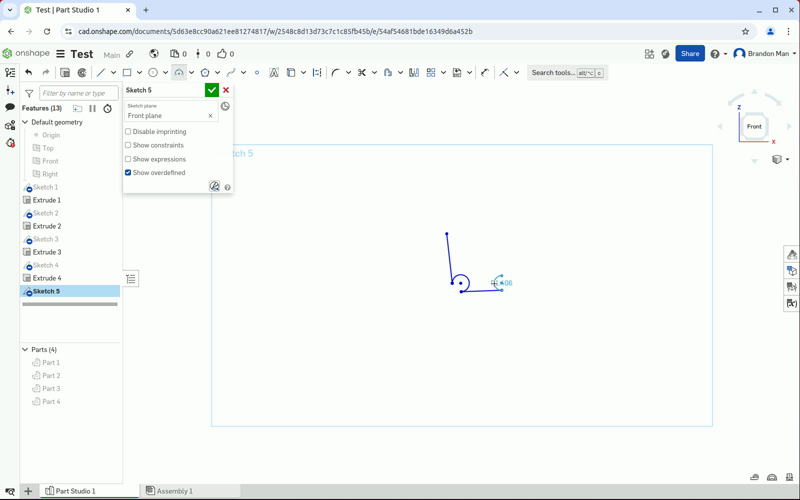
key(esc)
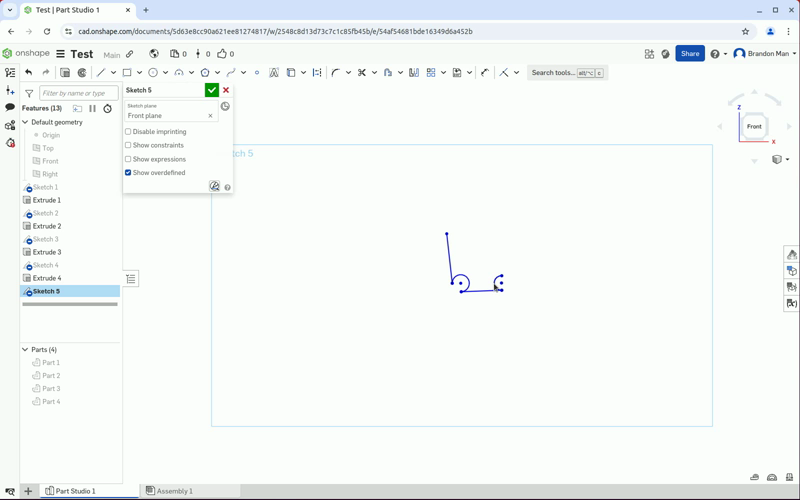
key(l)
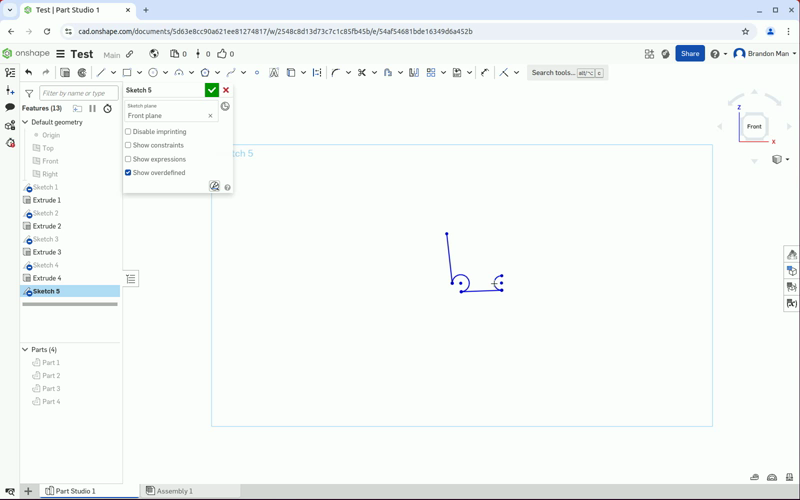
mouse_move(501, 275)
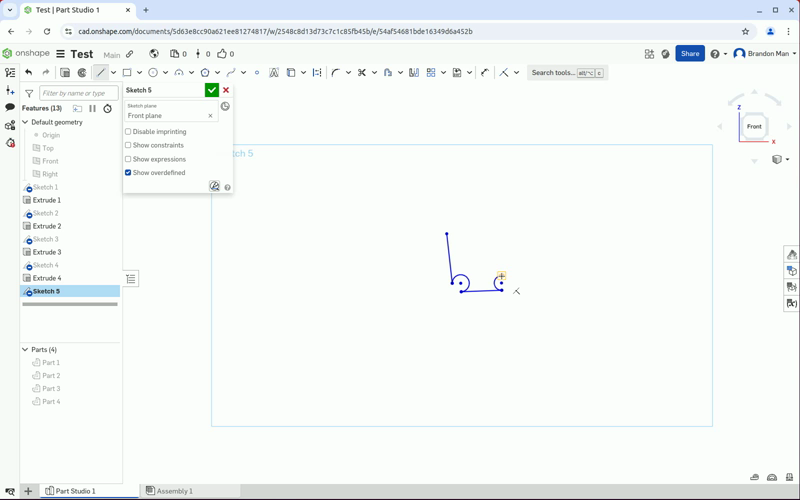
click(501, 275)
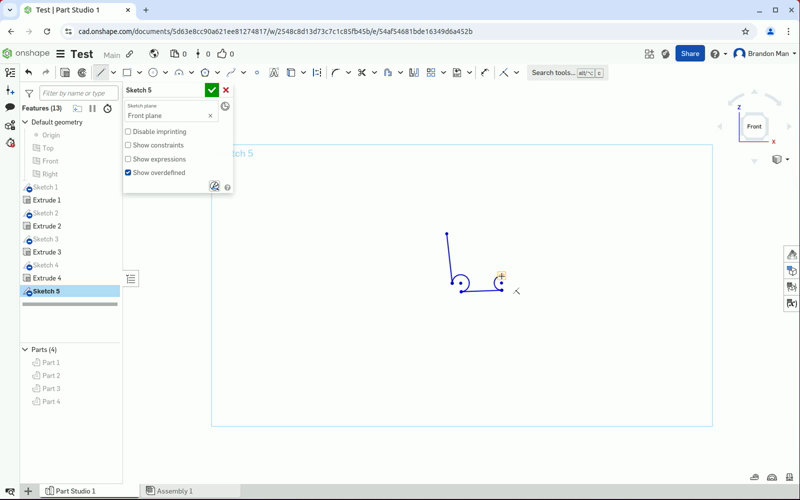
key_down(shift)
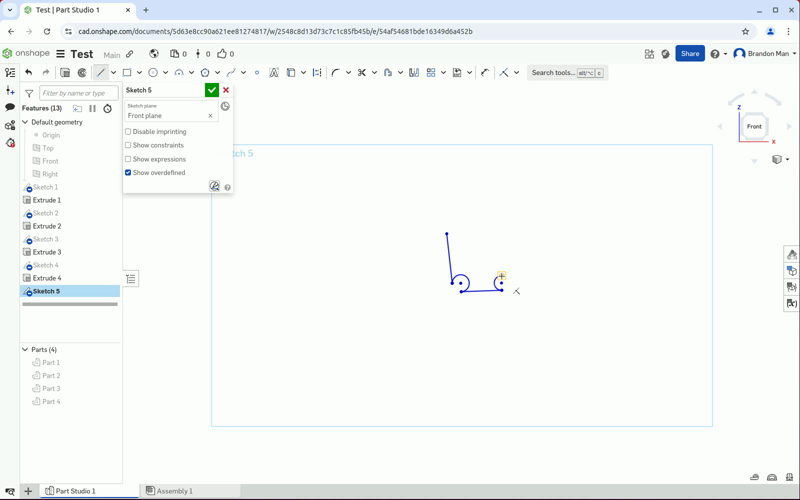
mouse_move(531, 275)
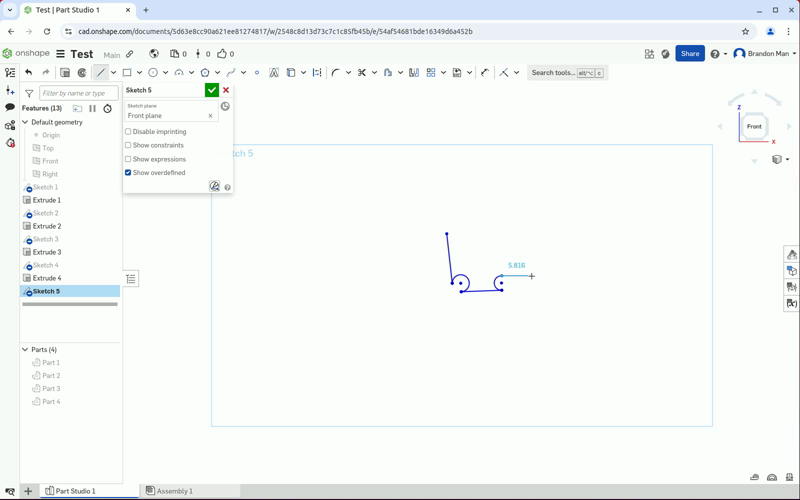
mouse_move(478, 274)
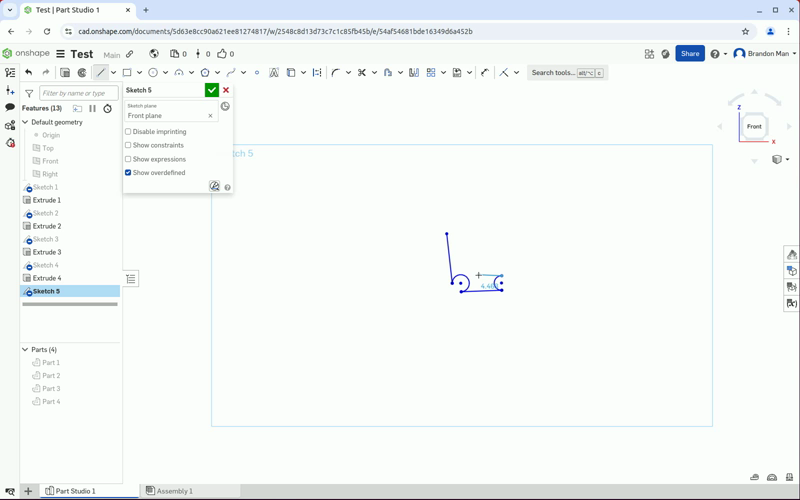
click(478, 274)
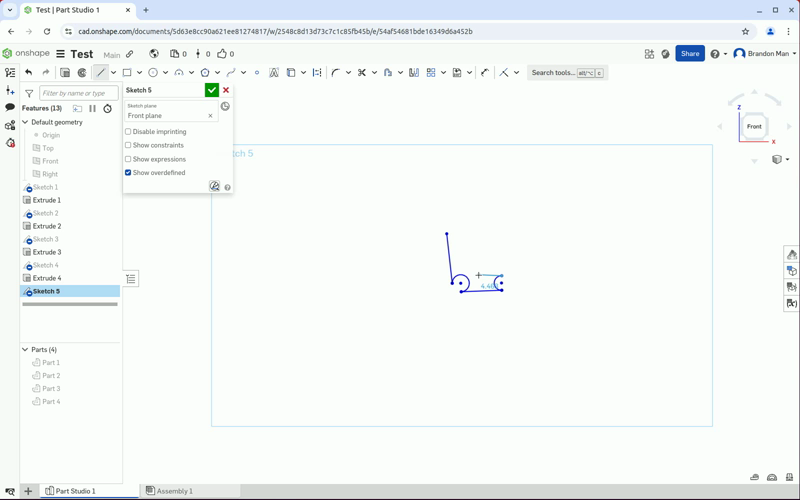
key_up(shift)
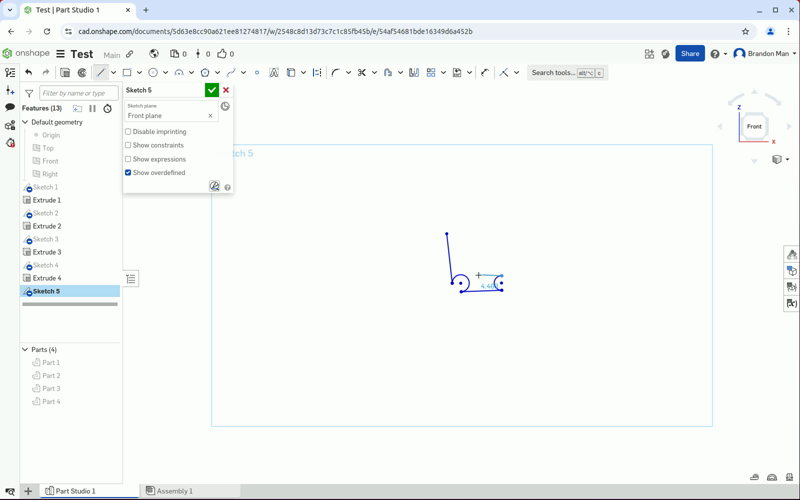
key(esc)
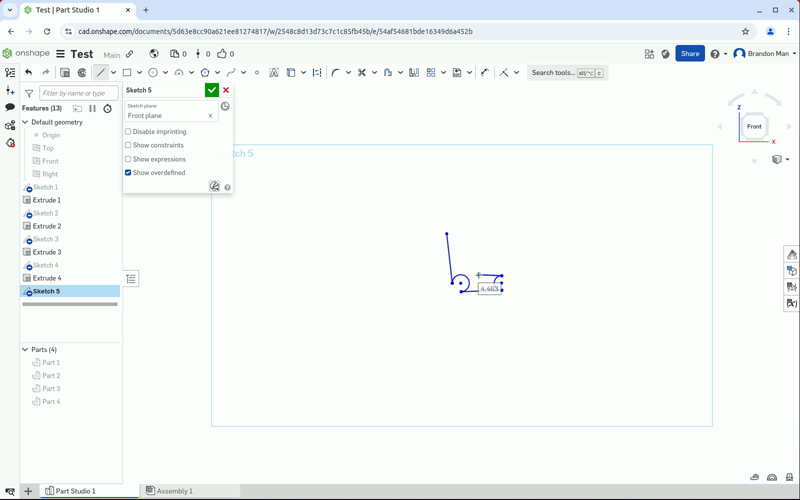
key(a)
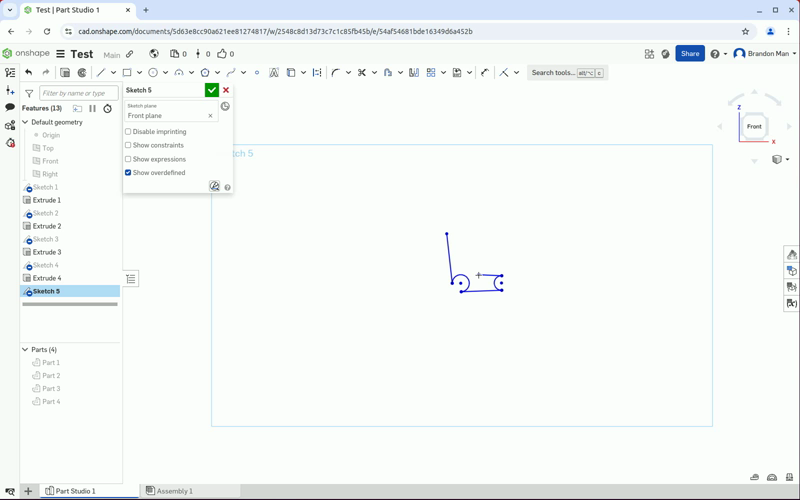
mouse_move(478, 274)
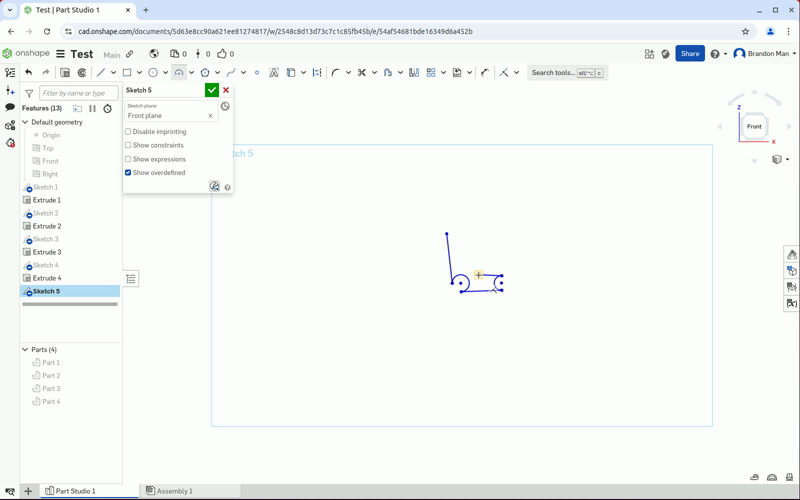
click(478, 274)
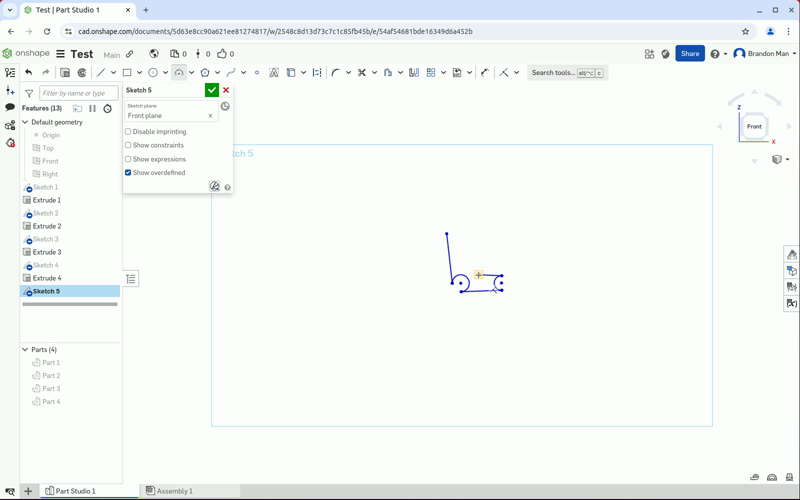
key_down(shift)
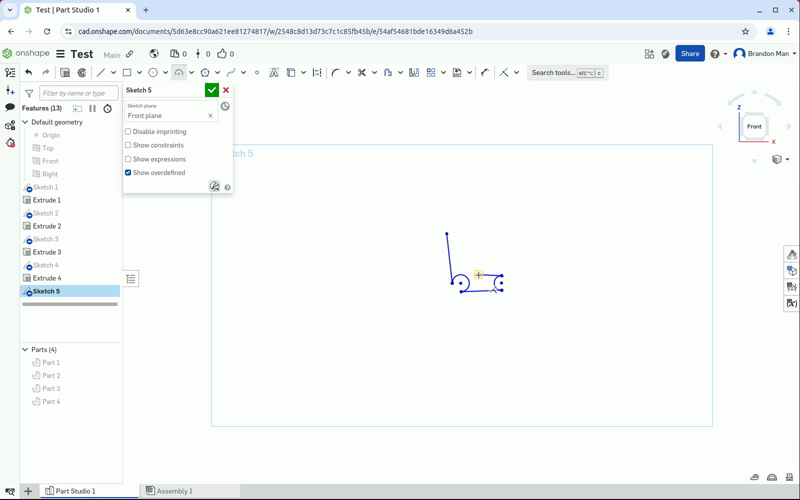
mouse_move(471, 266)
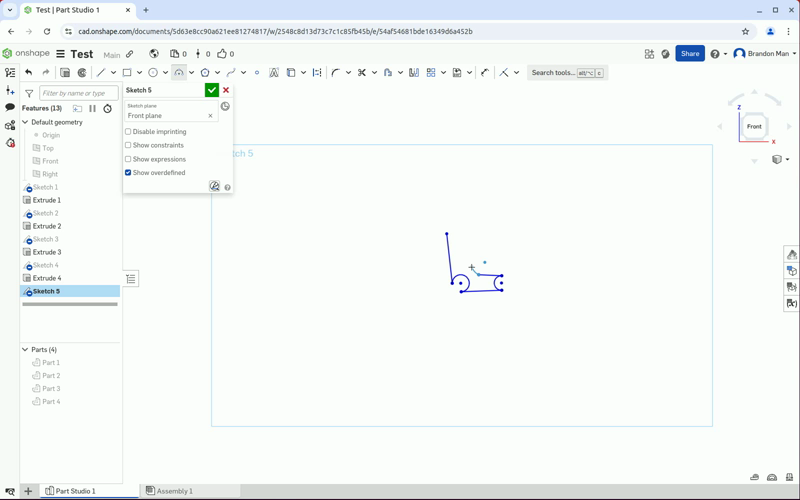
click(471, 266)
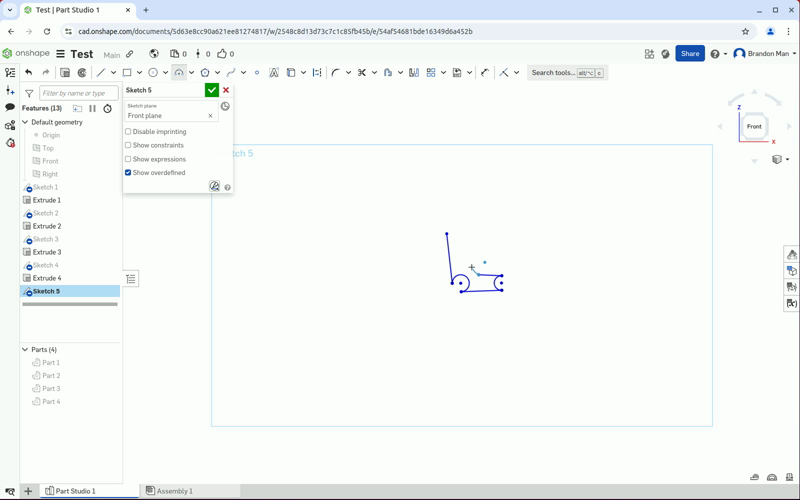
mouse_move(473, 272)
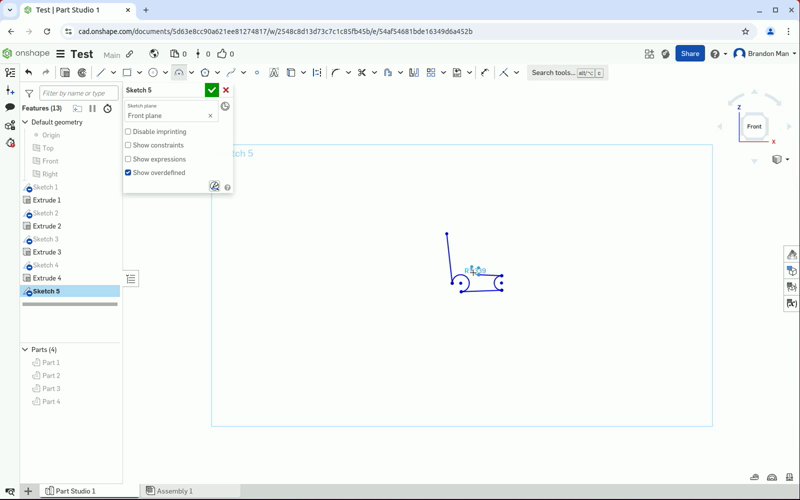
click(473, 272)
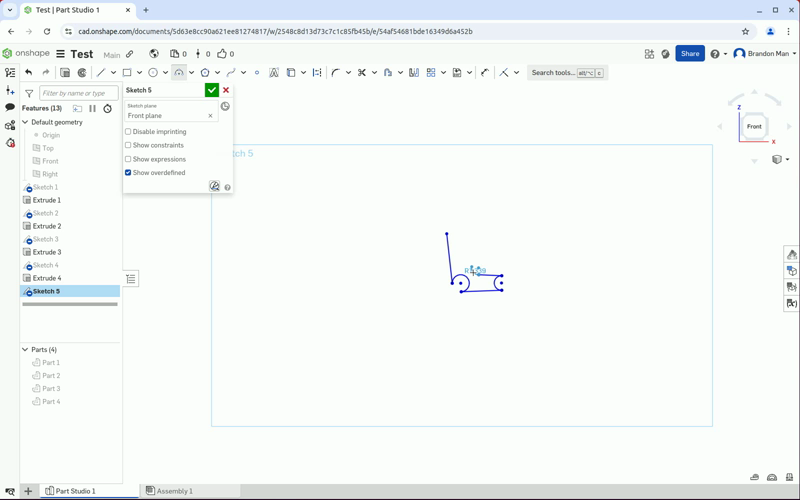
key_up(shift)
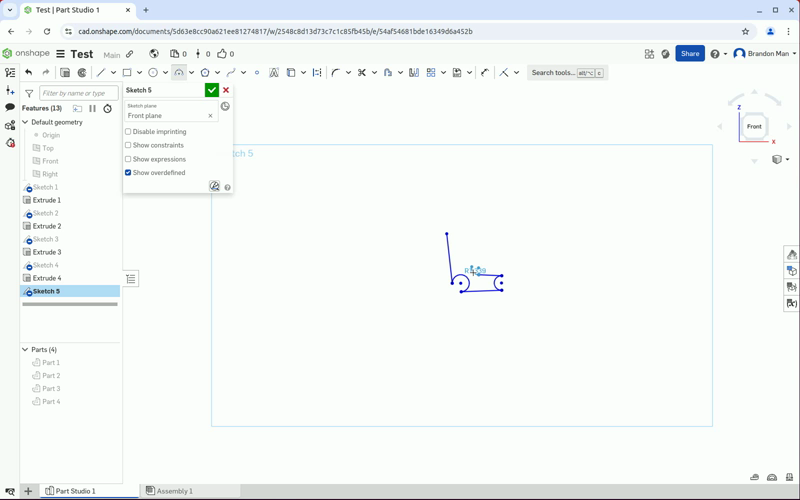
key(esc)
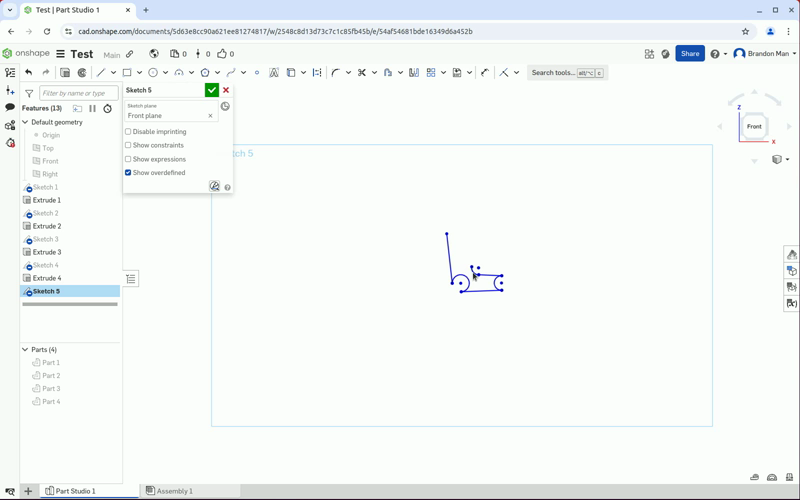
key(l)
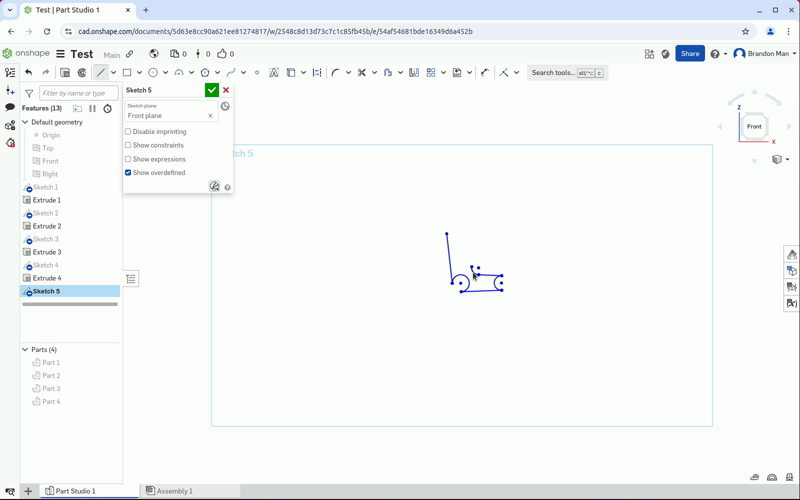
mouse_move(471, 266)
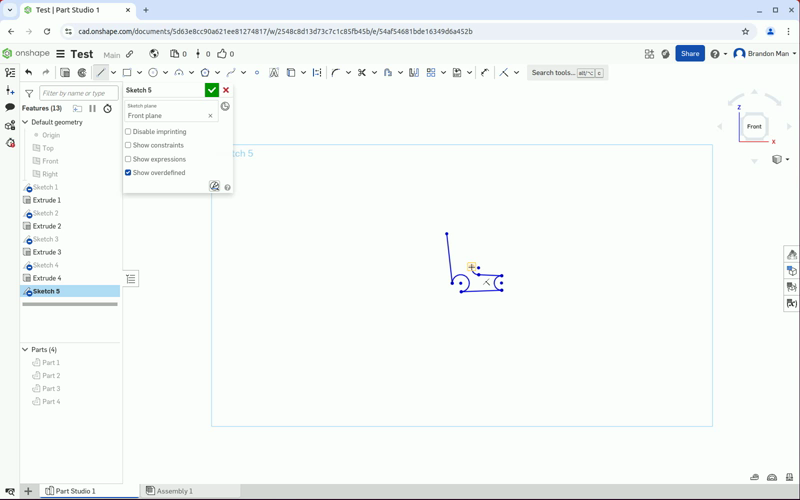
click(471, 266)
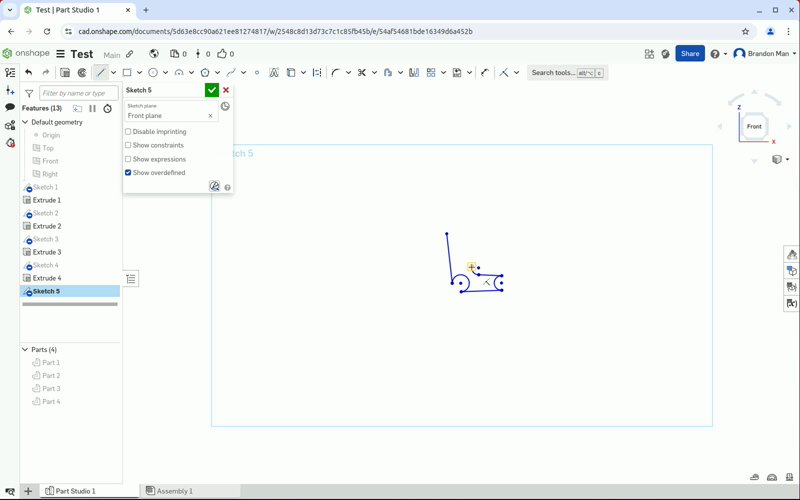
key_down(shift)
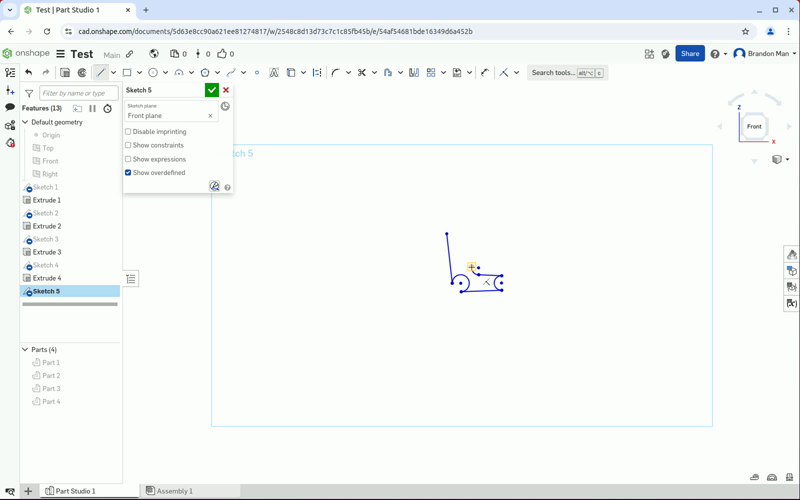
mouse_move(501, 266)
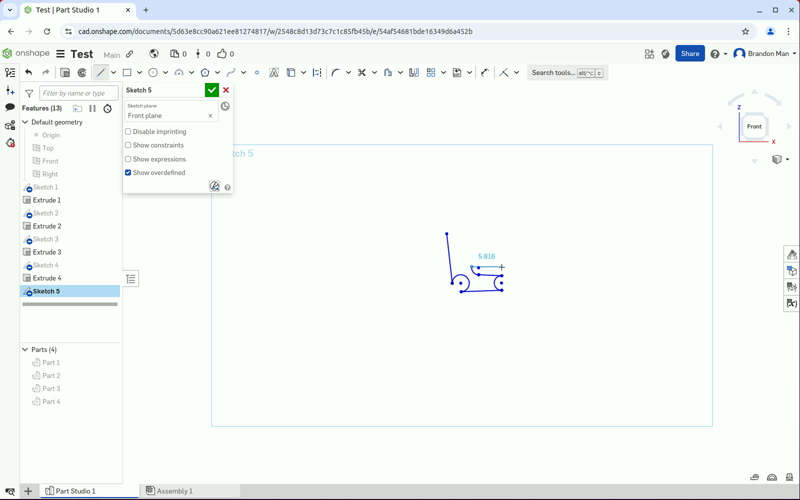
mouse_move(475, 233)
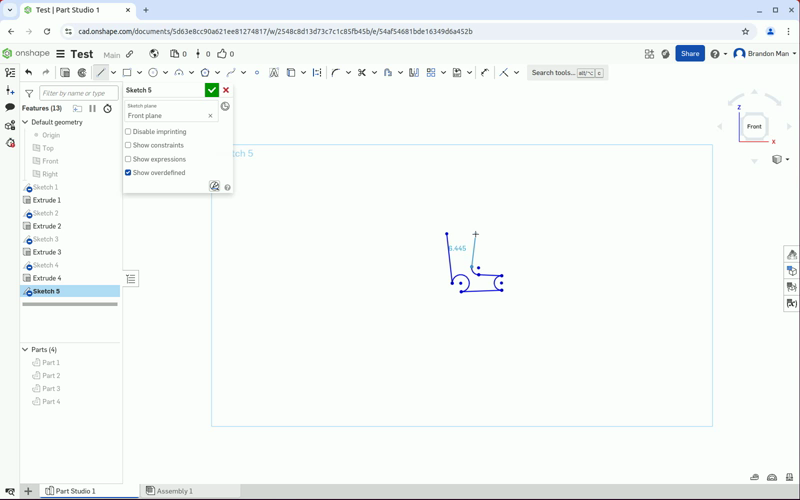
click(475, 233)
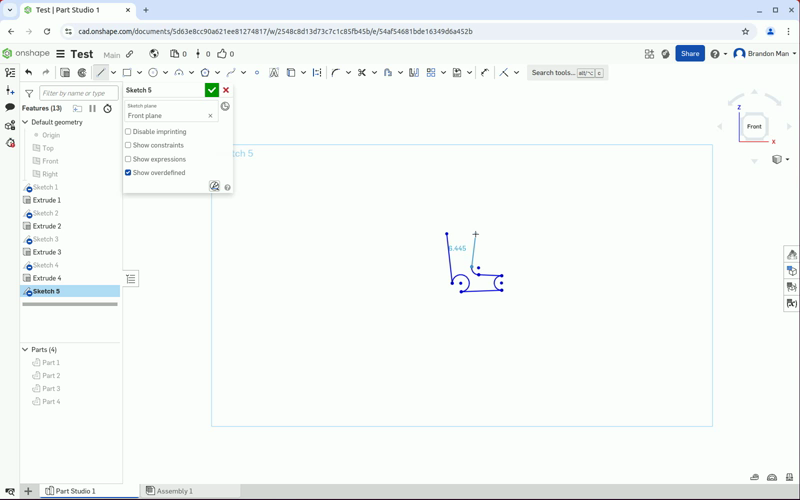
key_up(shift)
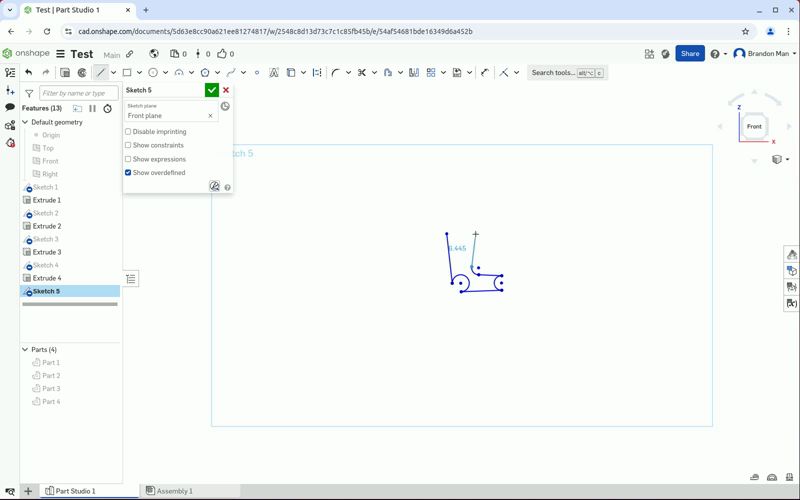
key(esc)
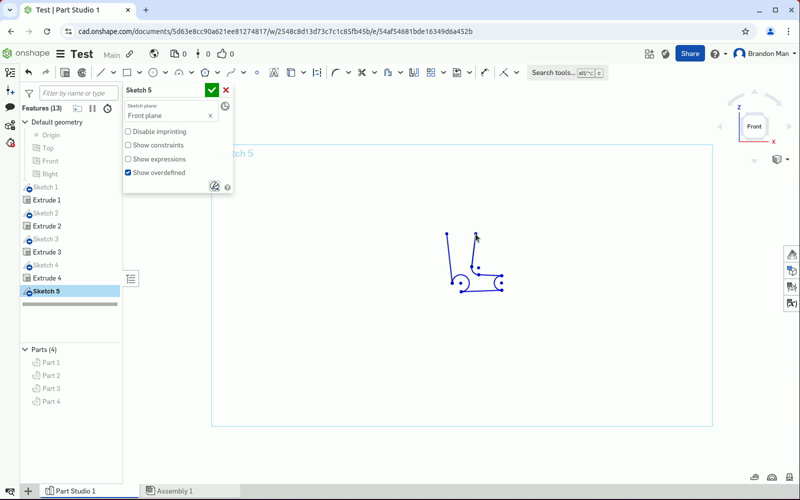
key(a)
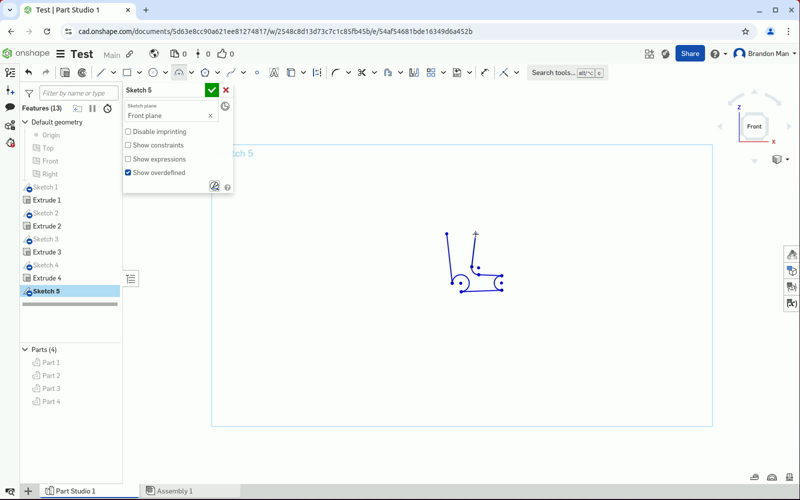
mouse_move(475, 233)
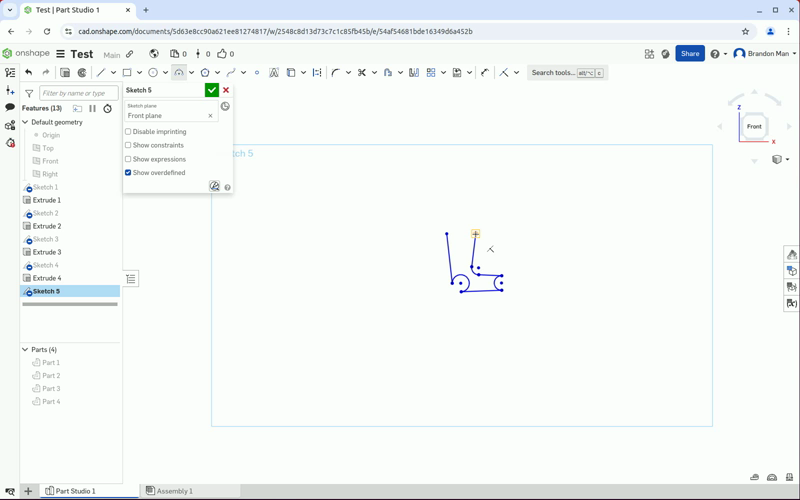
click(475, 233)
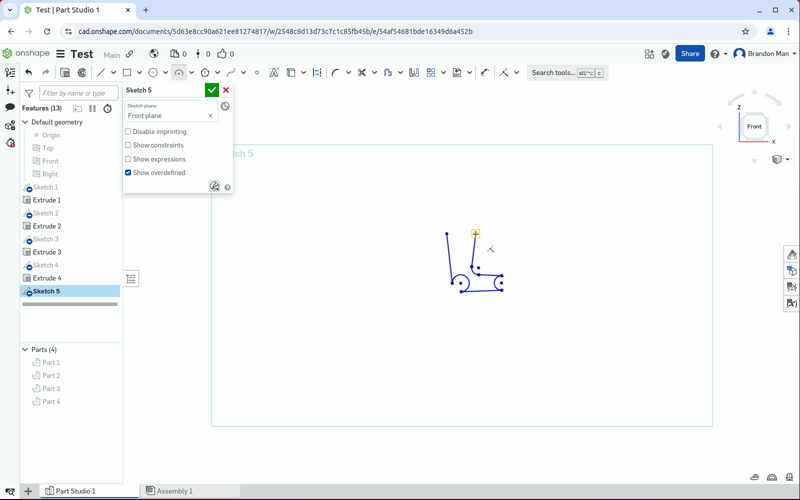
mouse_move(446, 233)
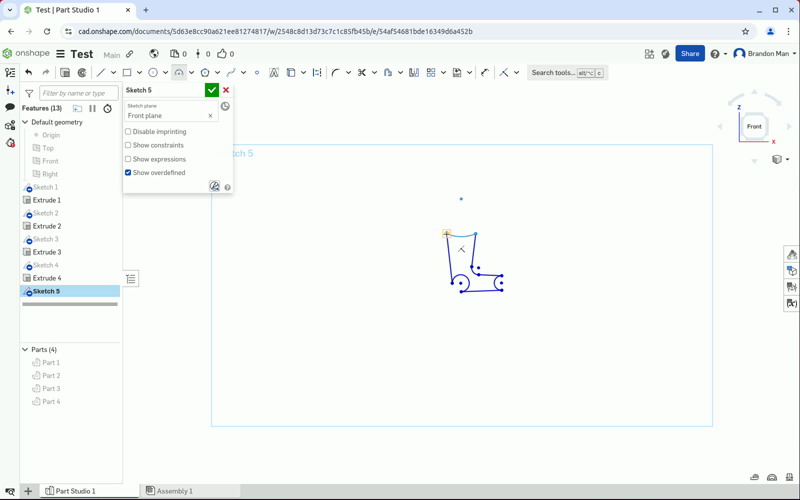
click(446, 233)
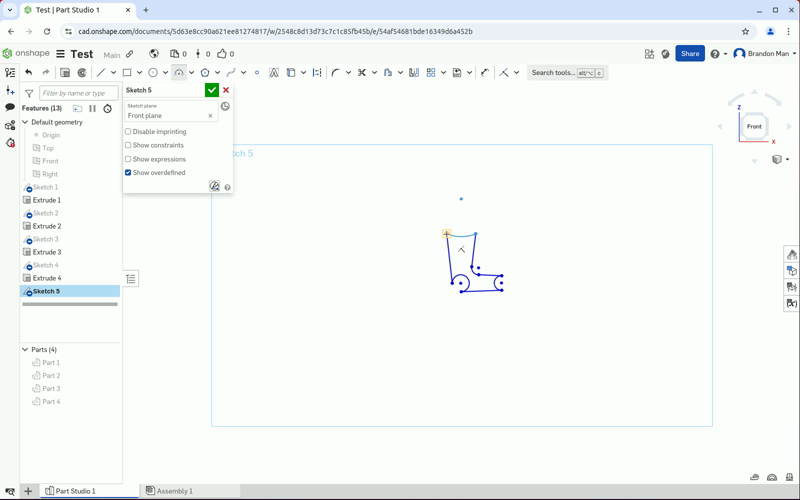
key_down(shift)
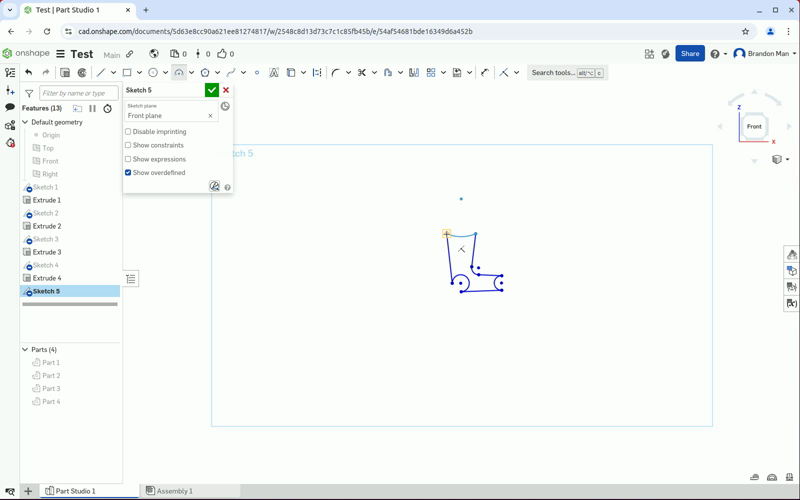
mouse_move(461, 245)
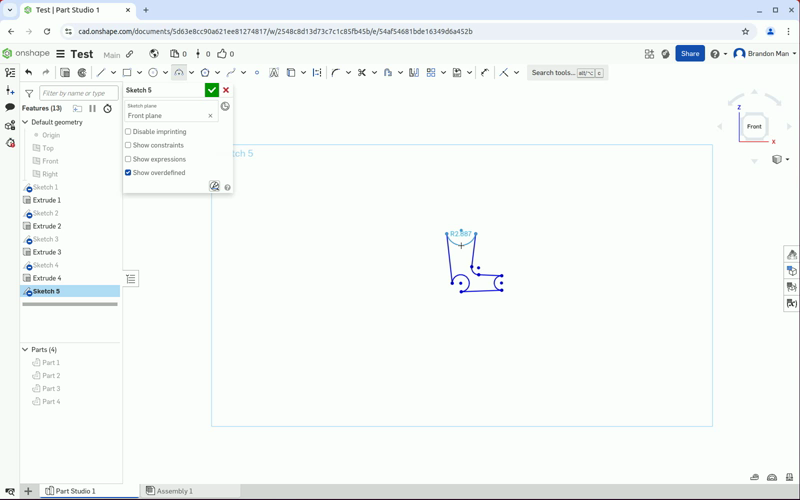
click(461, 245)
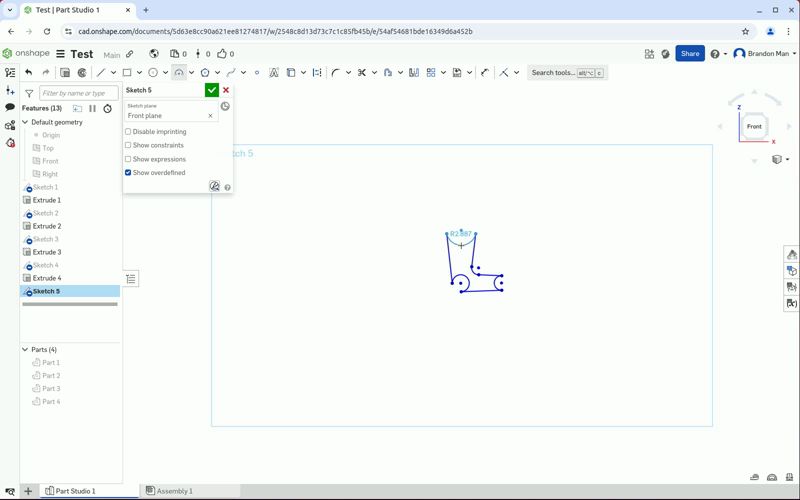
key_up(shift)
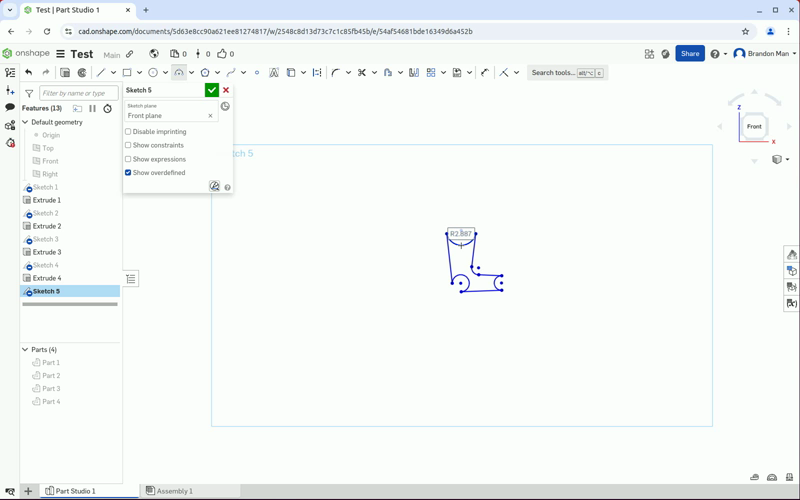
key(esc)
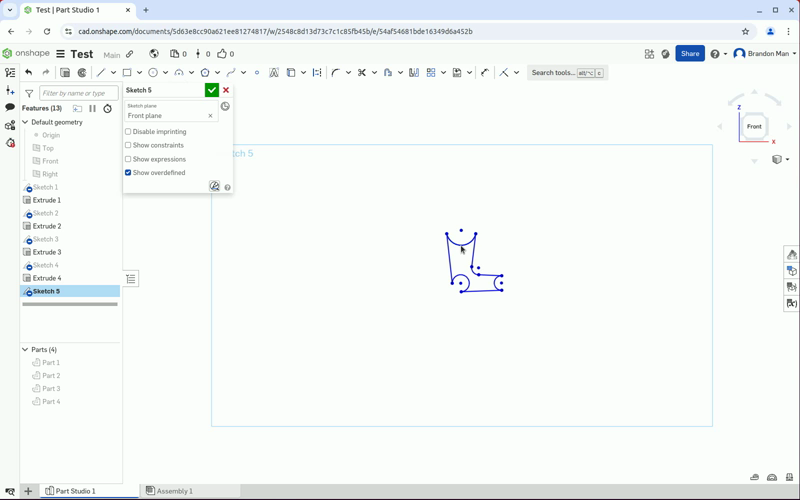
mouse_move(470, 268)
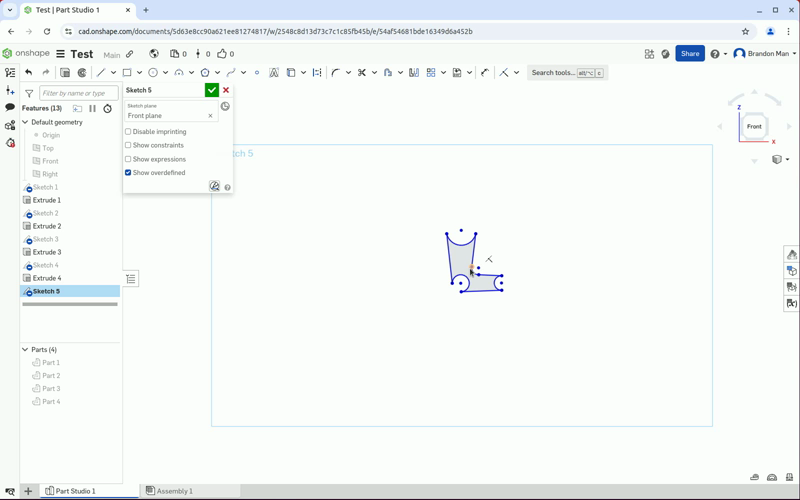
scroll(6)
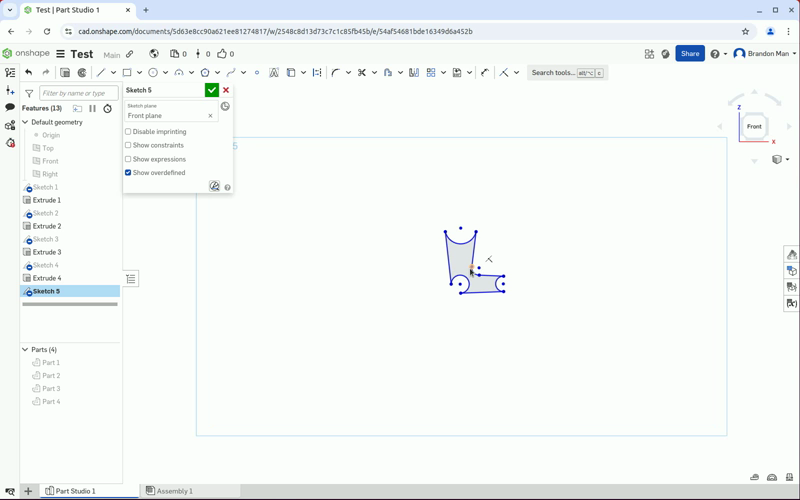
scroll(6)
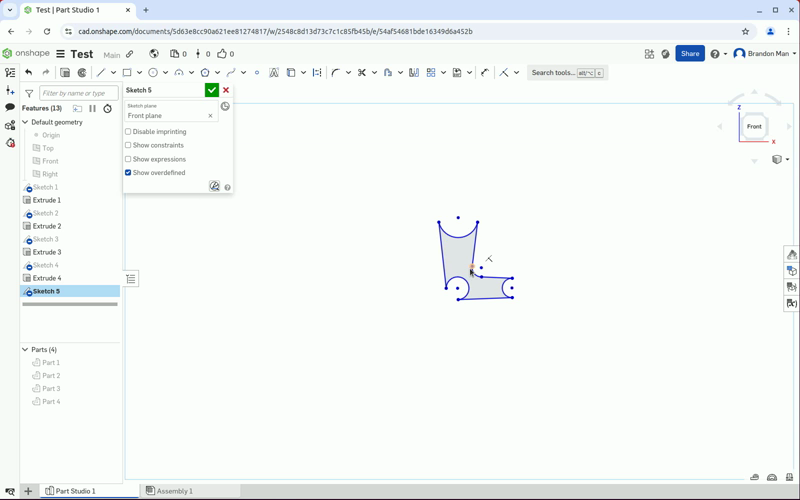
scroll(6)
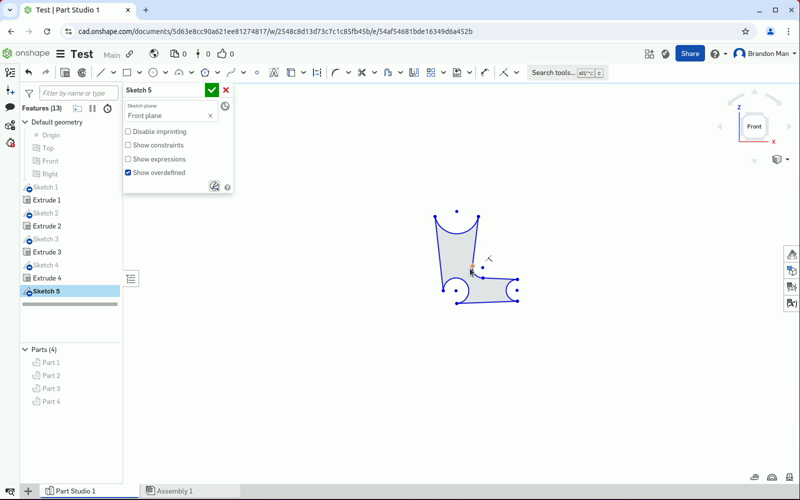
scroll(6)
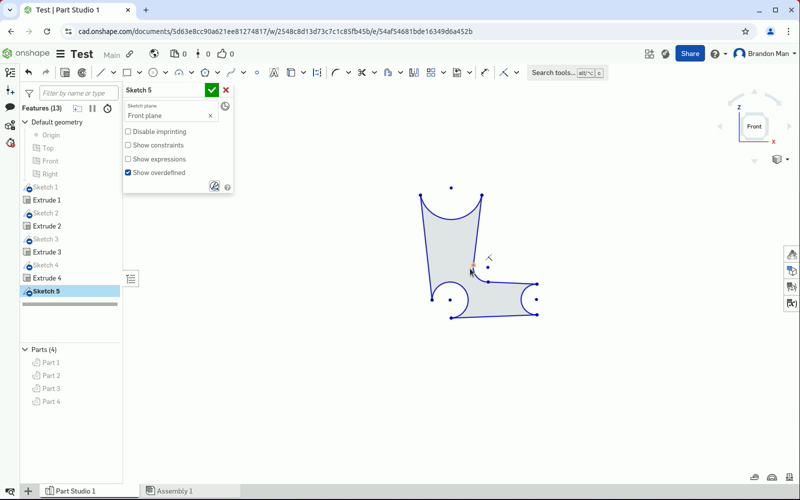
scroll(6)
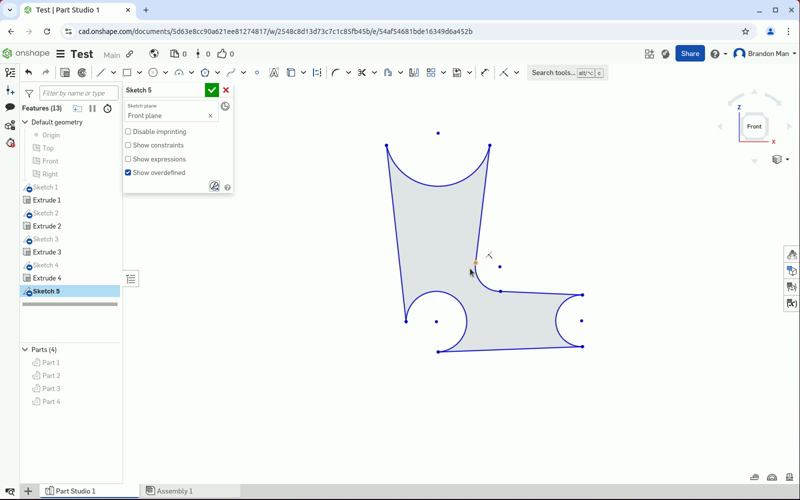
scroll(6)
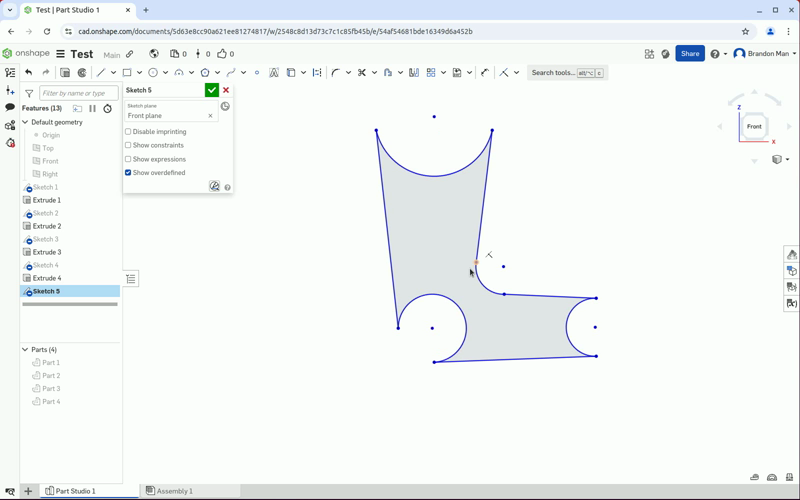
scroll(6)
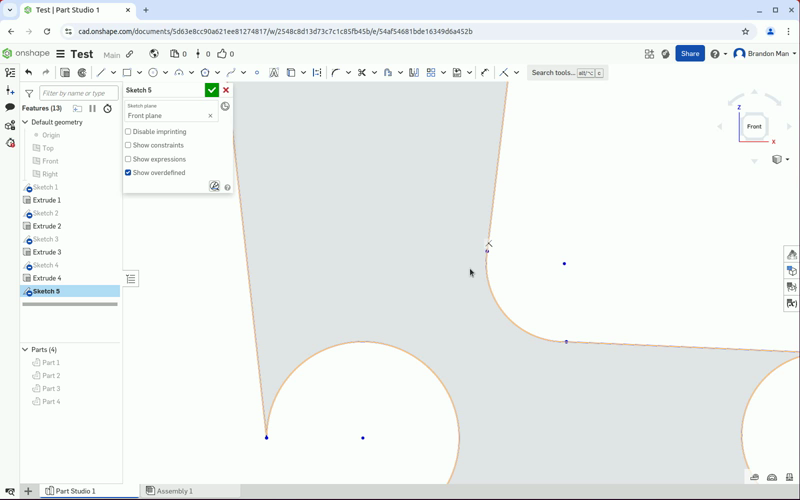
click(470, 268)
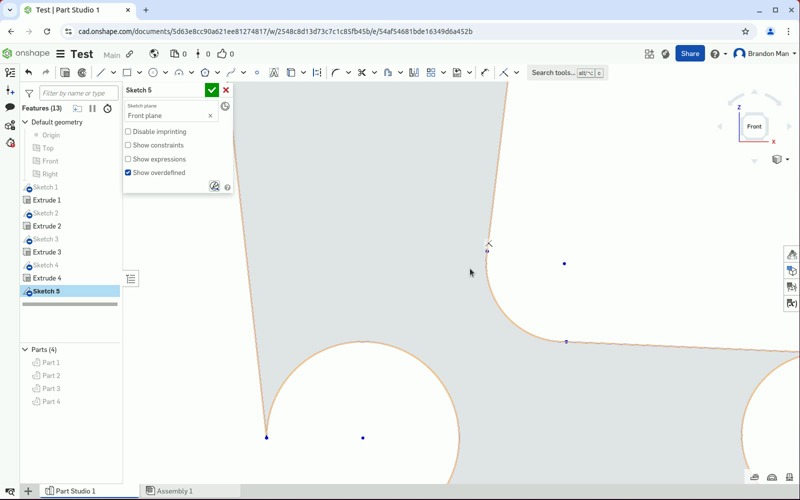
scroll(-6)
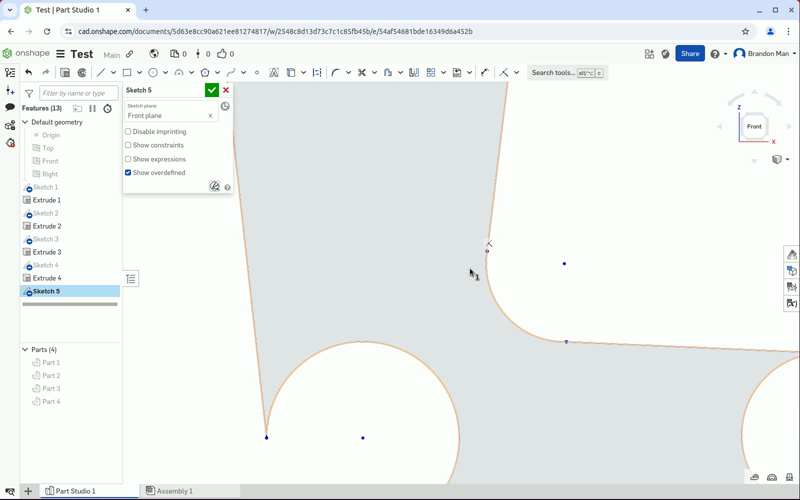
scroll(-6)
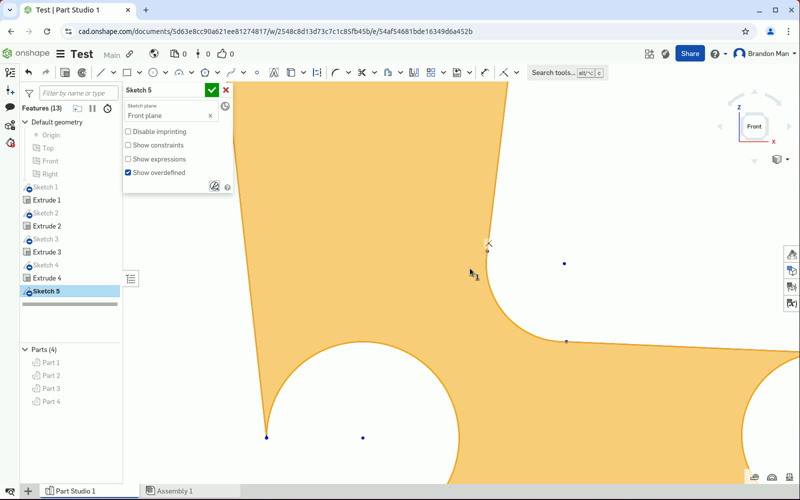
scroll(-6)
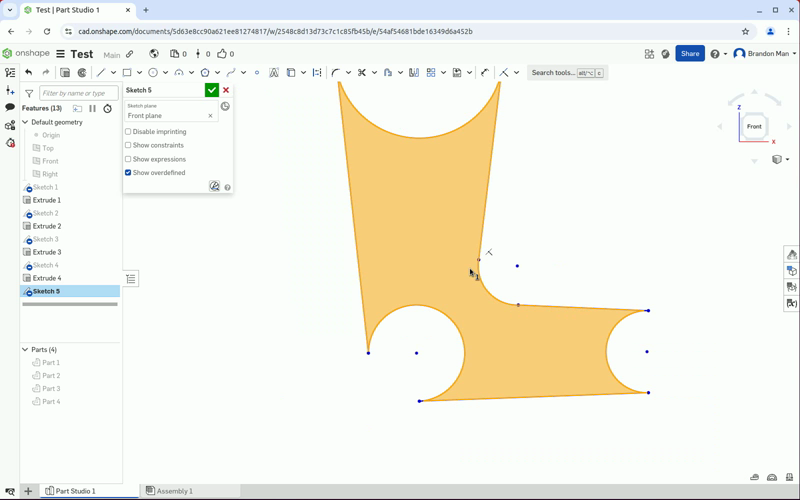
scroll(-6)
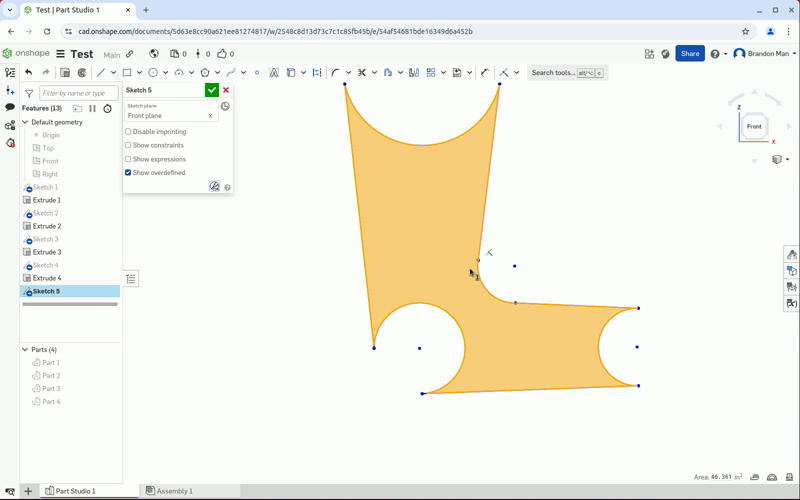
scroll(-6)
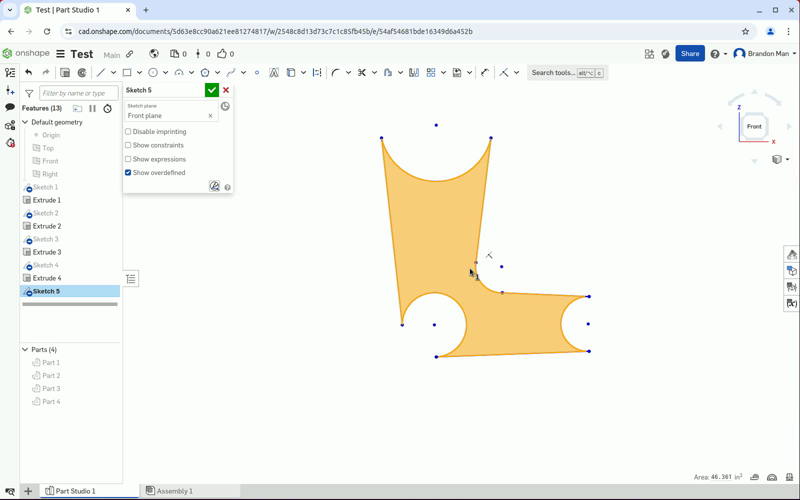
scroll(-6)
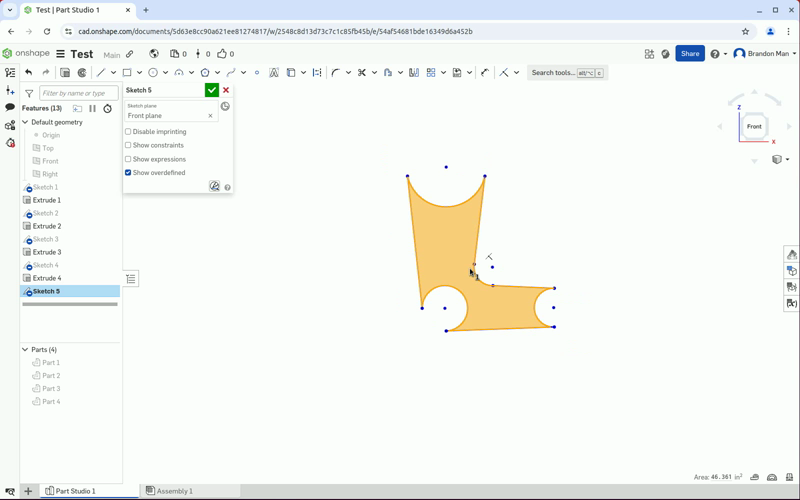
scroll(-6)
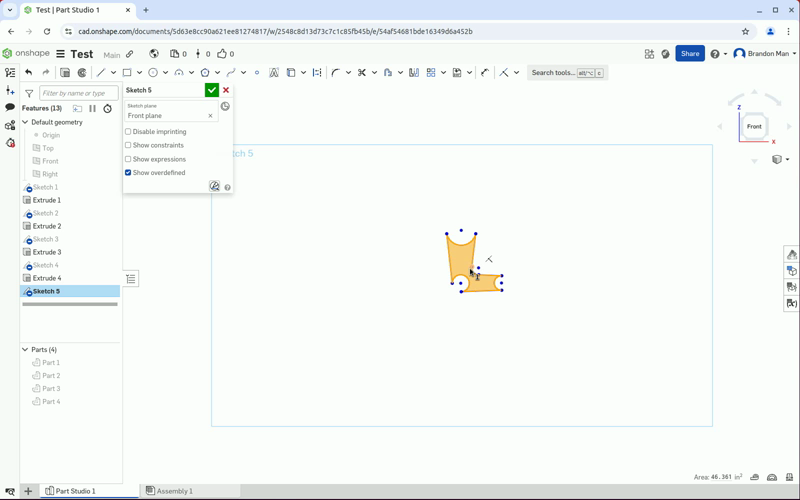
mouse_move(73, 352)
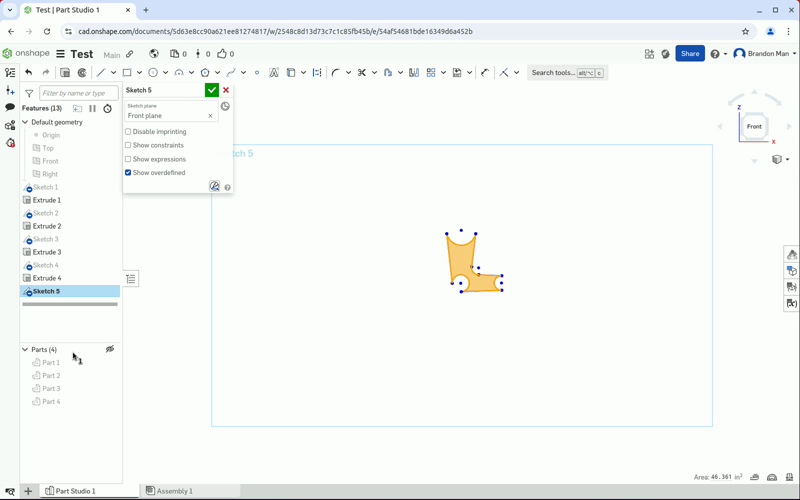
key(shift+y)
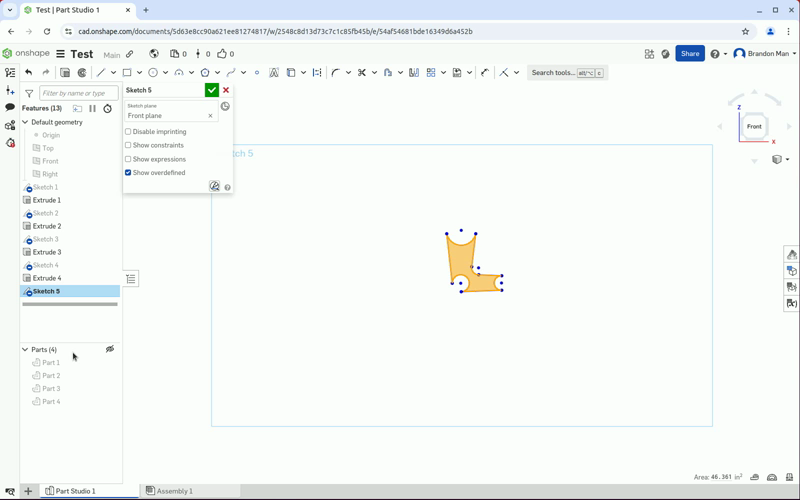
key(shift+e)
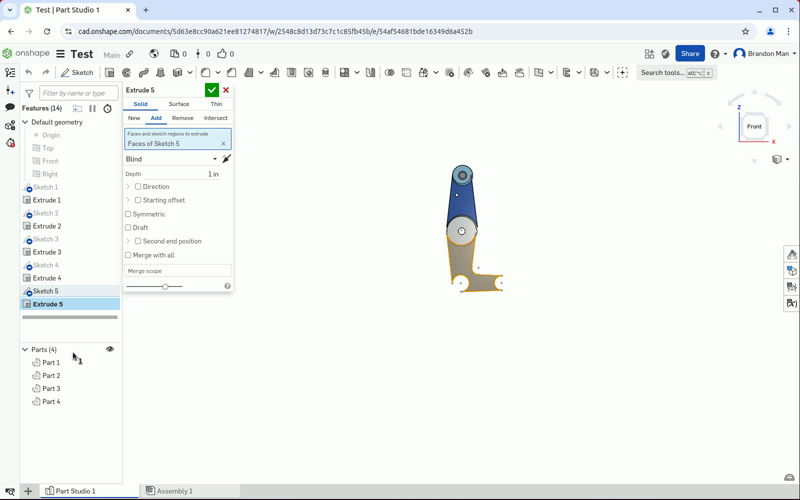
mouse_move(143, 106)
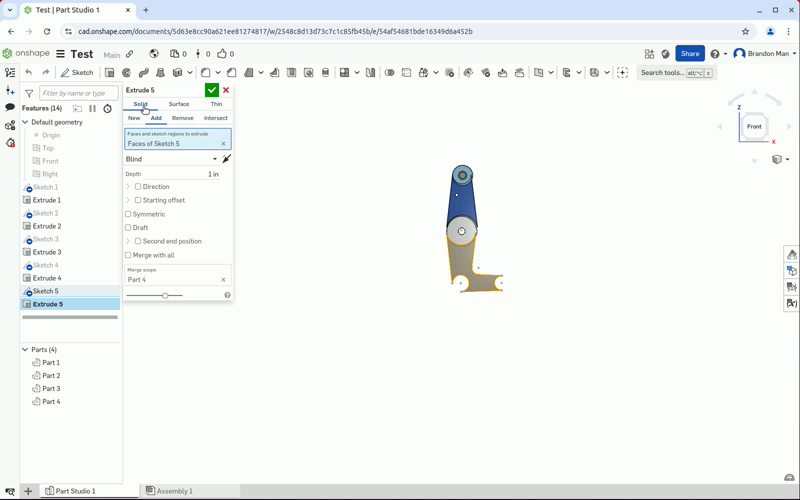
click(143, 106)
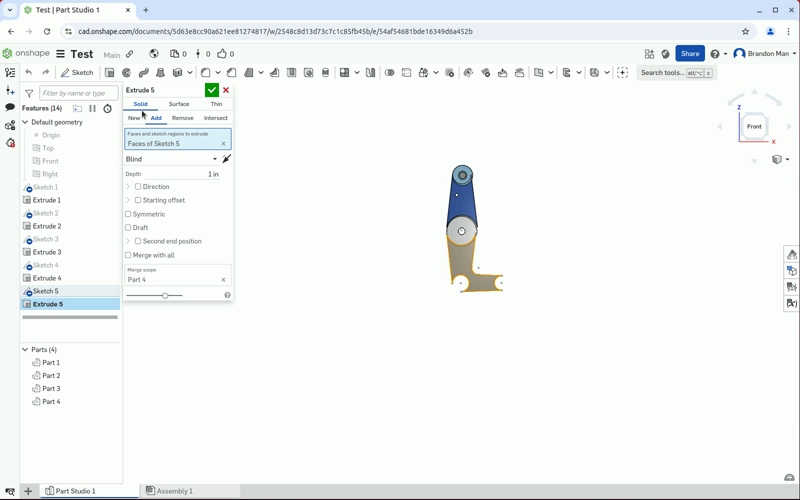
mouse_move(137, 120)
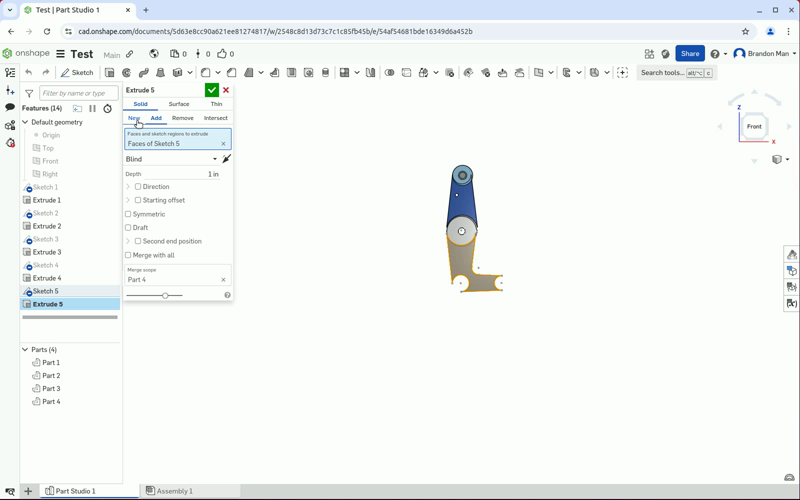
click(137, 120)
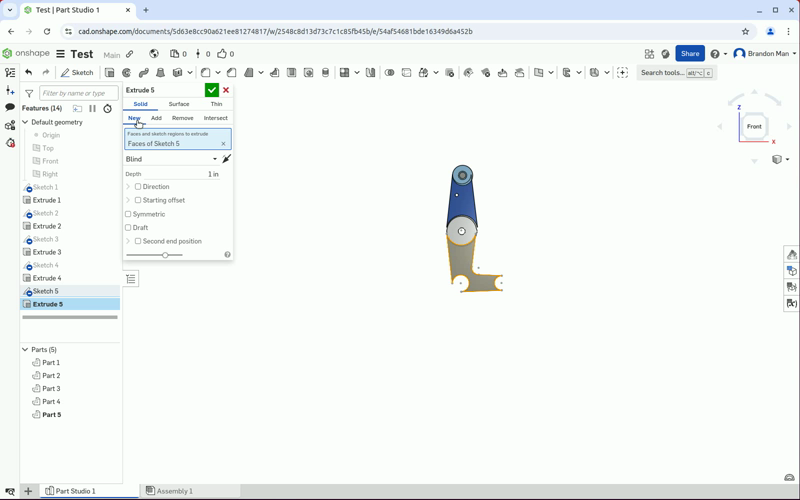
key(tab, 4)
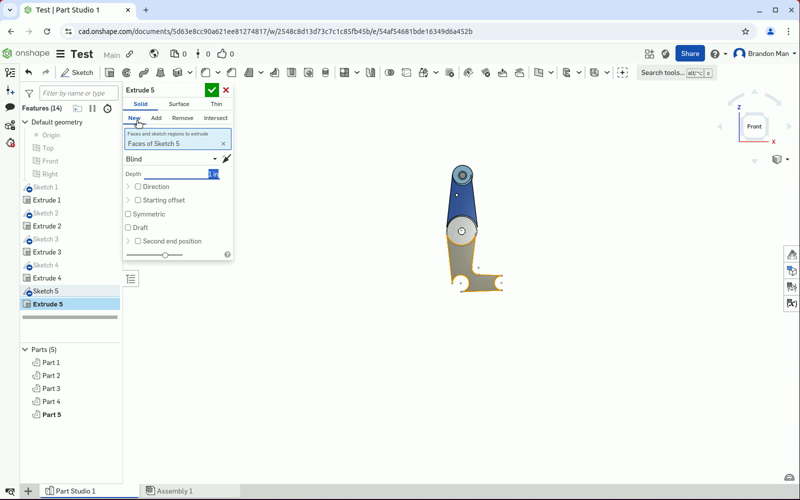
text(0.481)
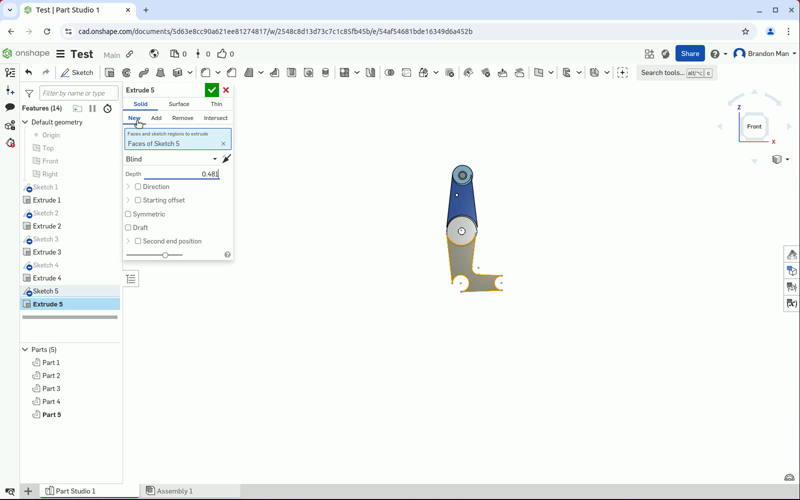
key(enter)
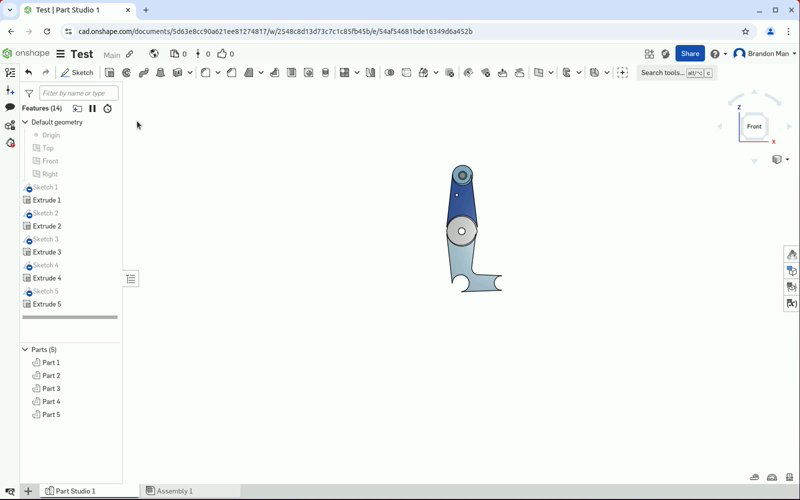
key(shift+h)
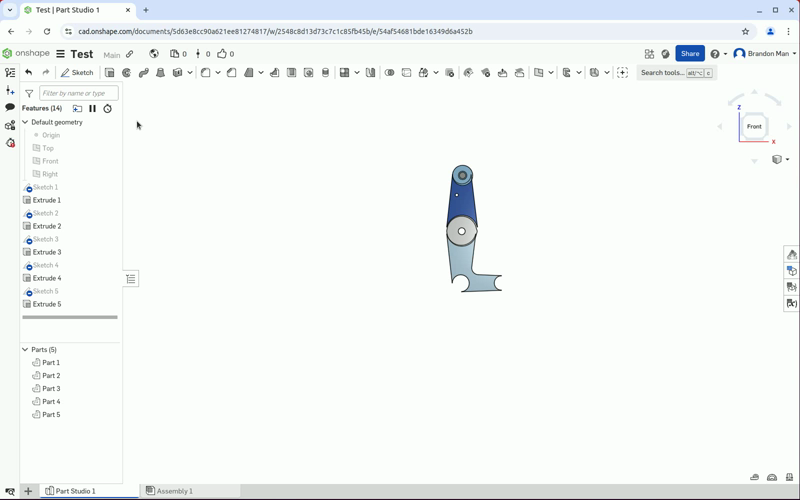
key(shift+h)
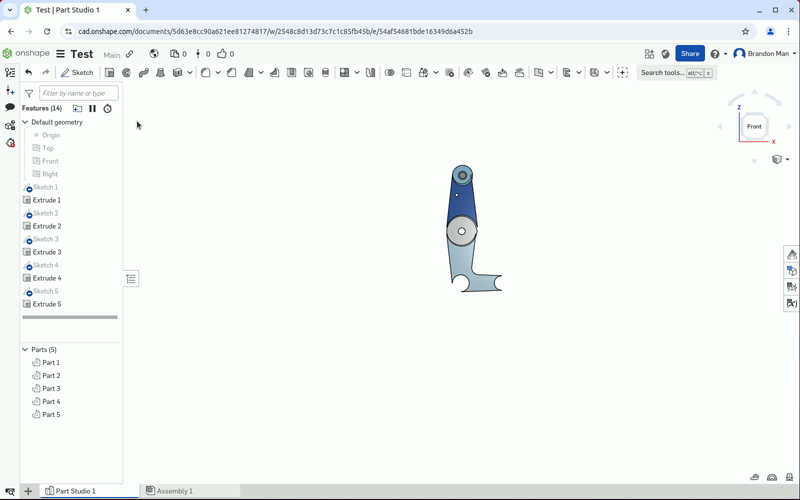
mouse_move(73, 189)
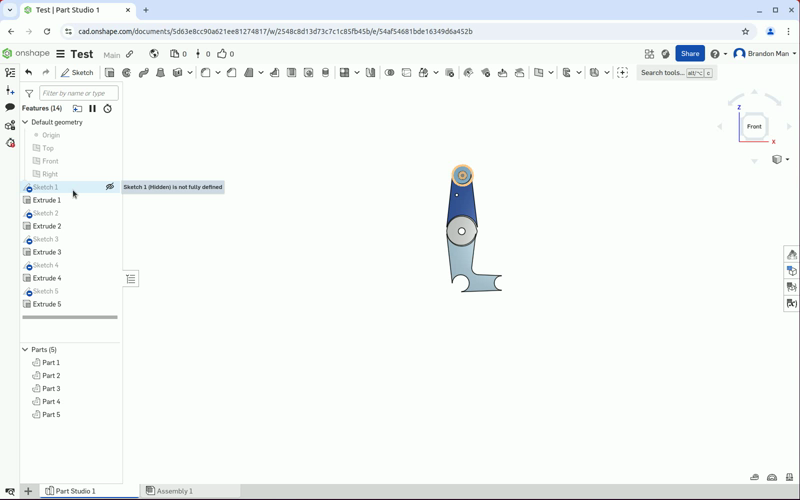
click(73, 189)
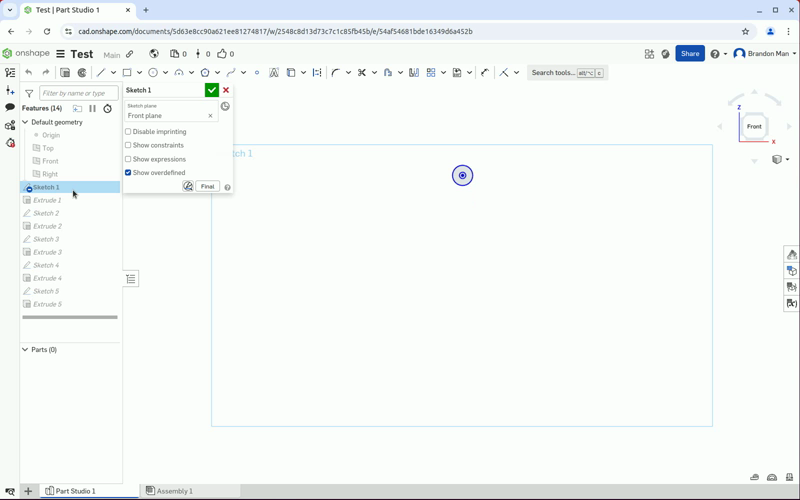
mouse_move(229, 92)
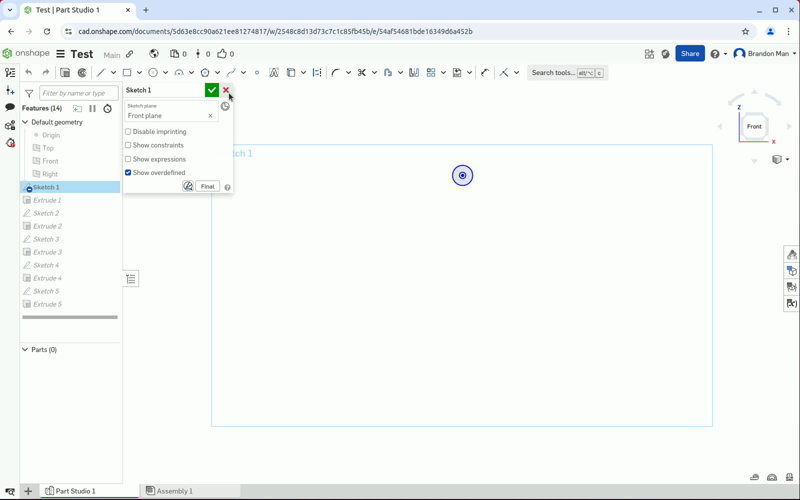
click(229, 92)
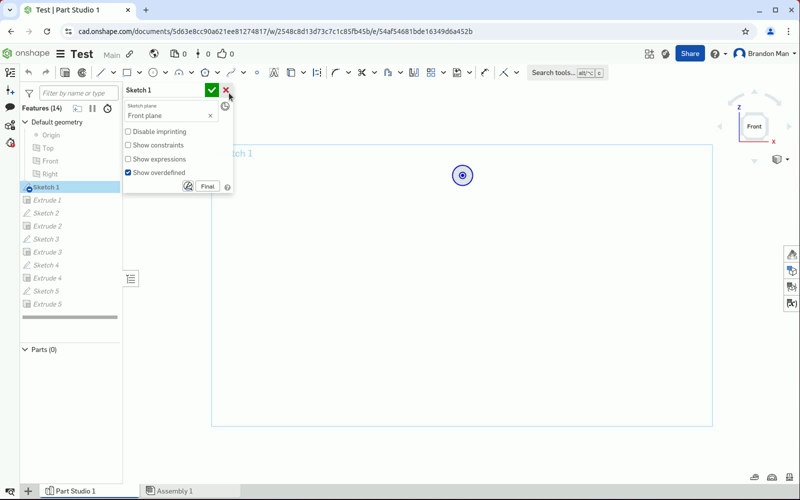
key(shift+s)
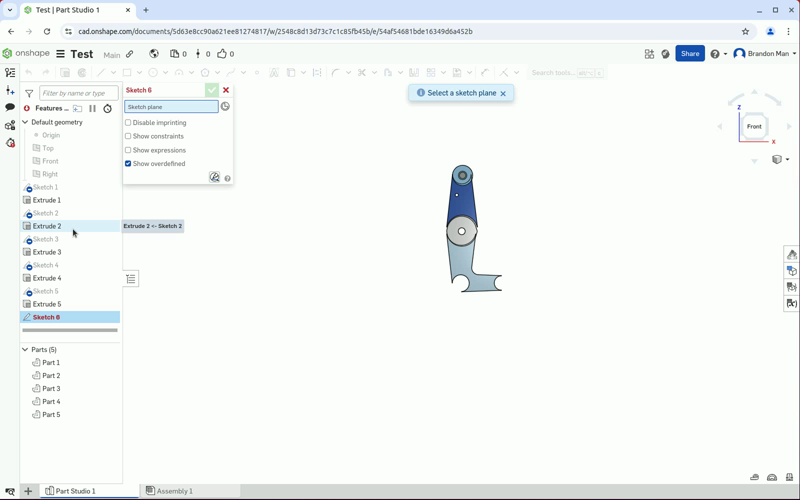
scroll(3)
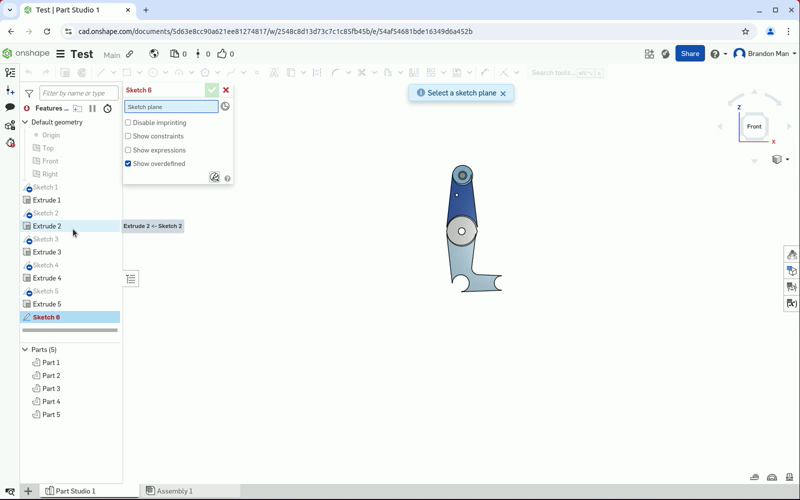
mouse_move(73, 163)
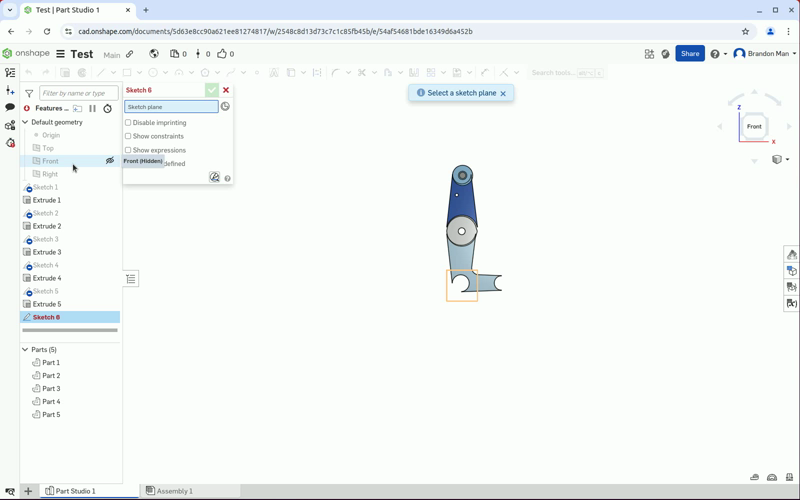
click(73, 163)
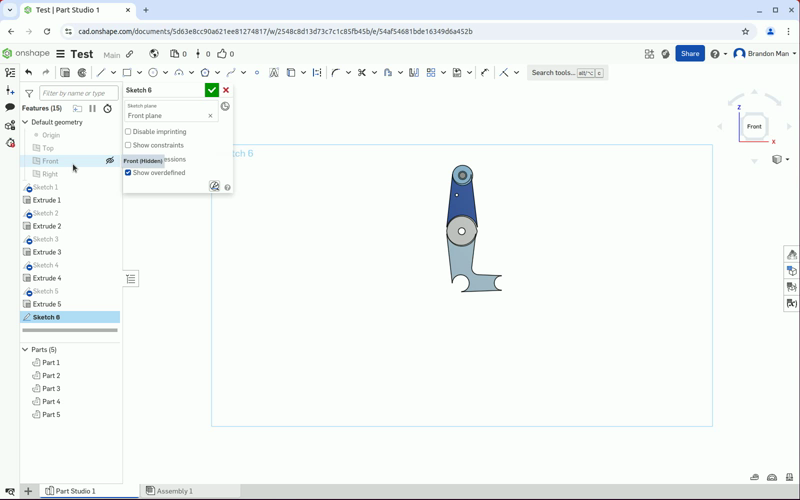
mouse_move(73, 352)
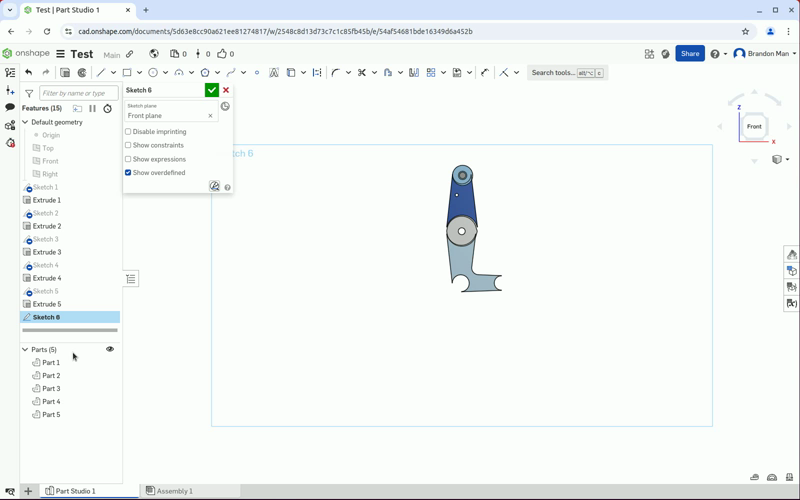
key(y)
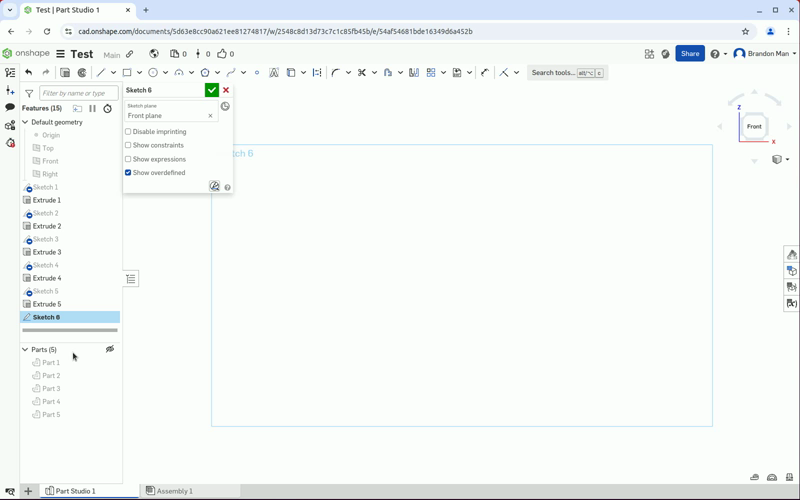
key(l)
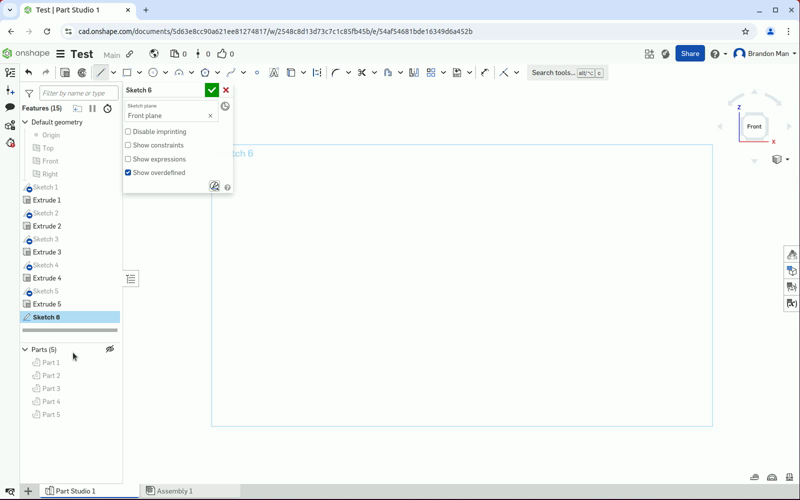
key_down(shift)
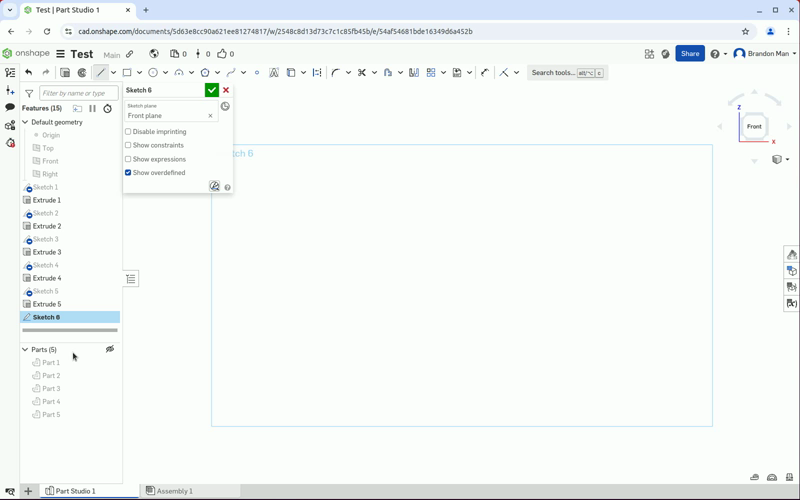
mouse_move(460, 291)
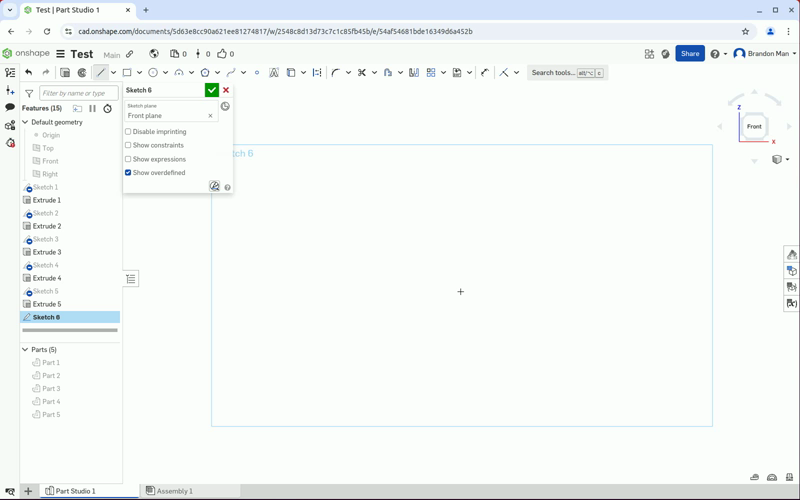
click(460, 291)
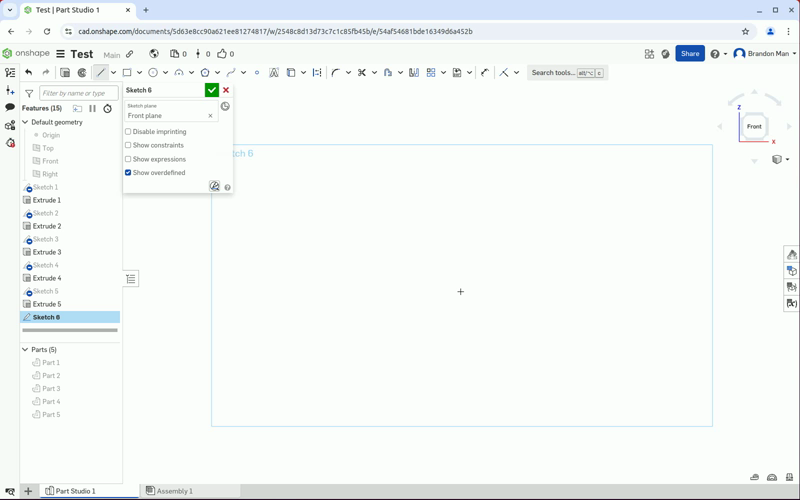
key_up(shift)
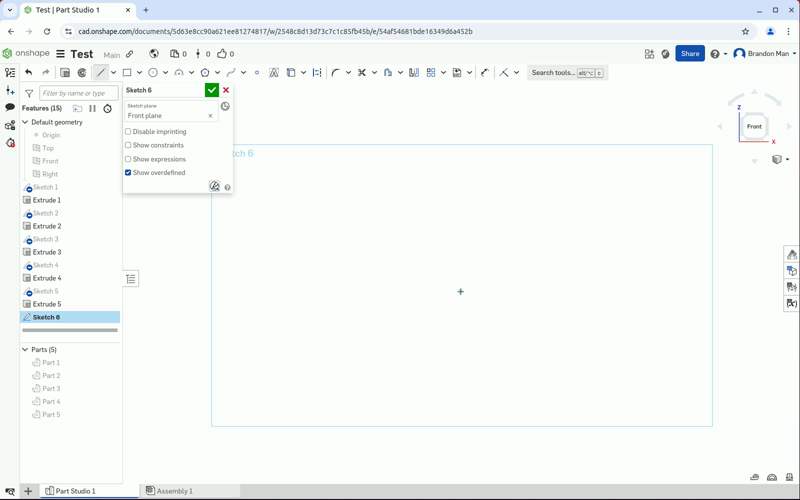
key_down(shift)
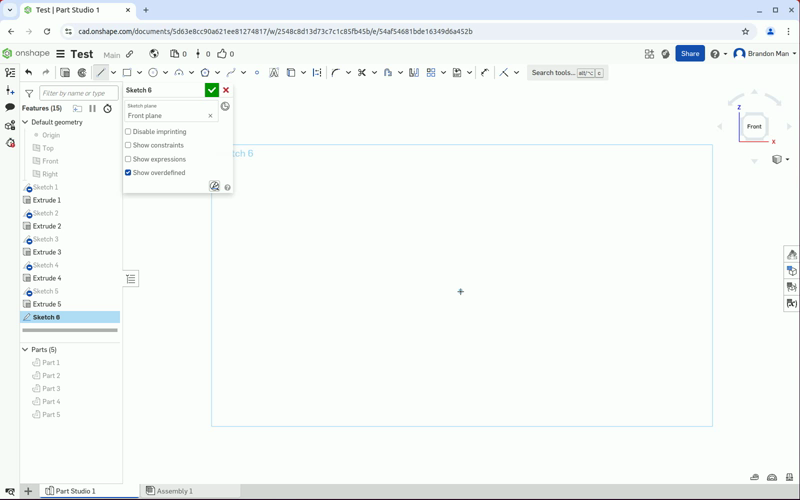
mouse_move(490, 291)
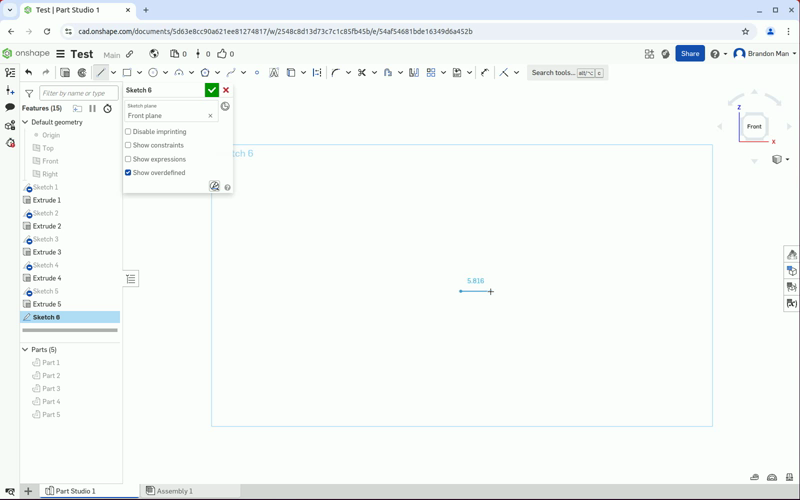
mouse_move(461, 291)
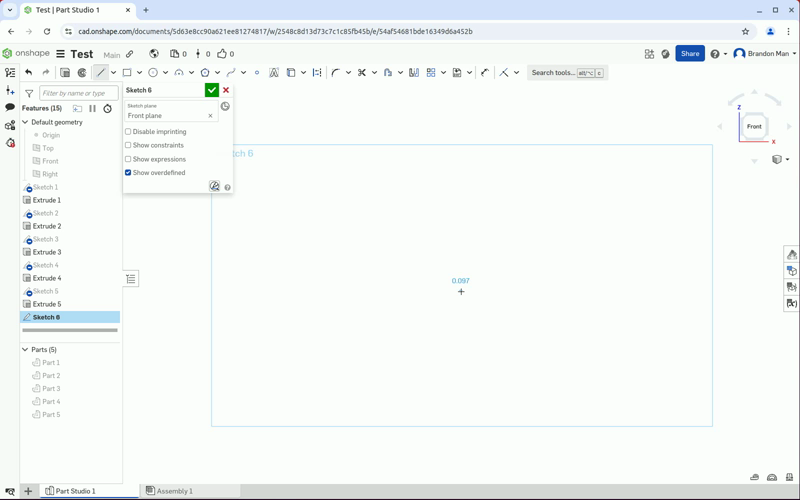
scroll(6)
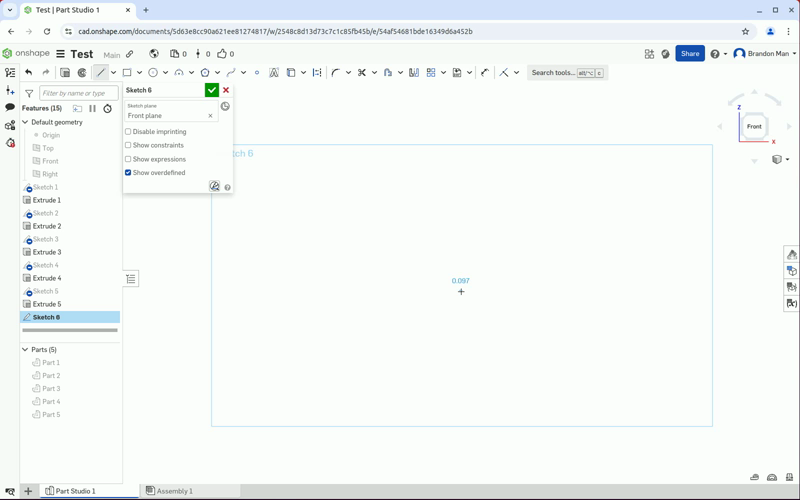
scroll(6)
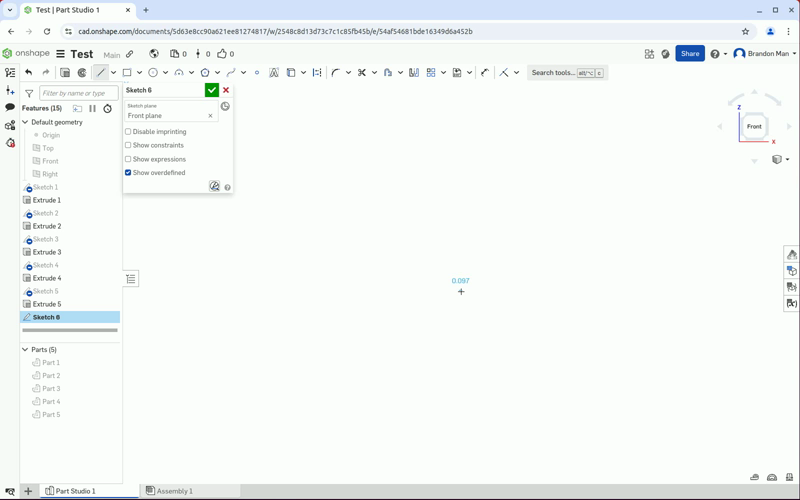
scroll(6)
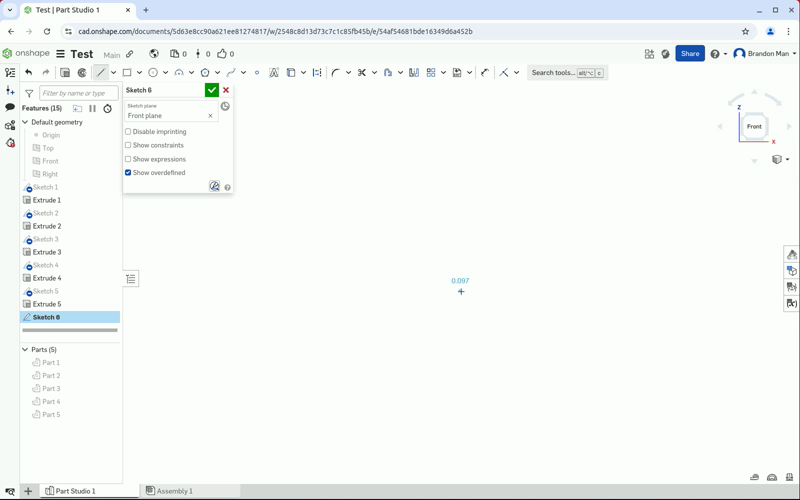
scroll(6)
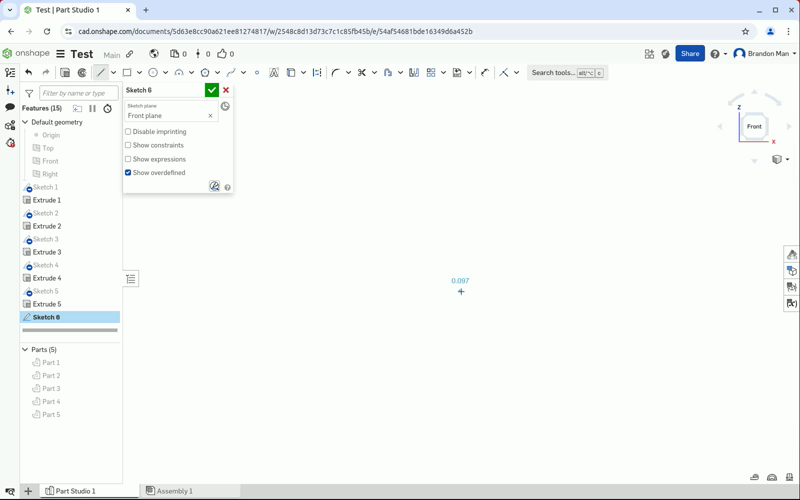
scroll(6)
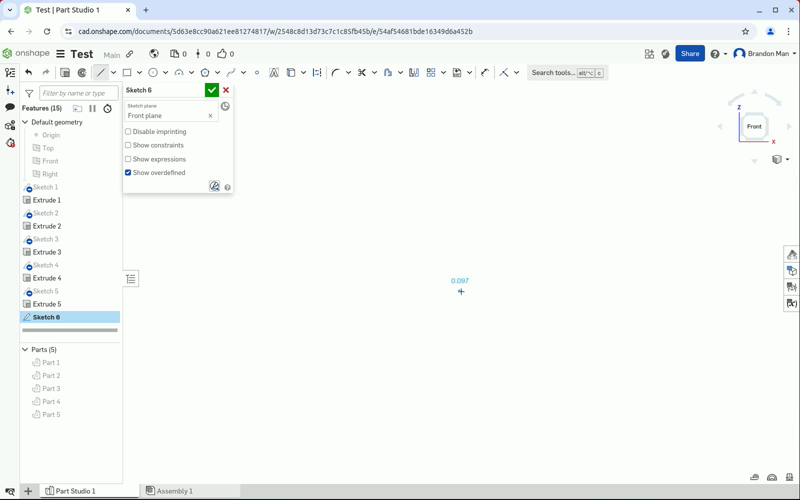
scroll(6)
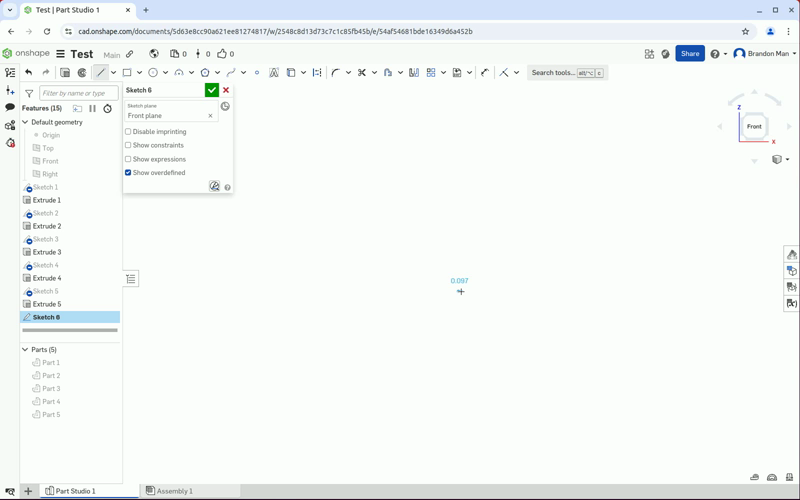
scroll(6)
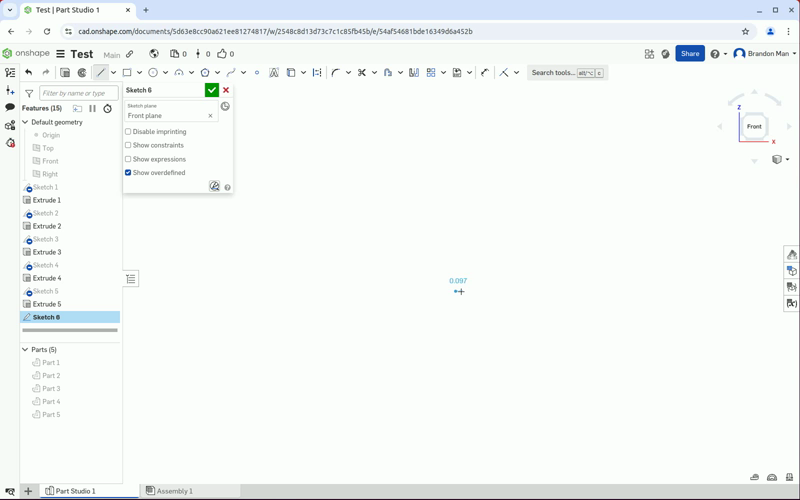
click(461, 291)
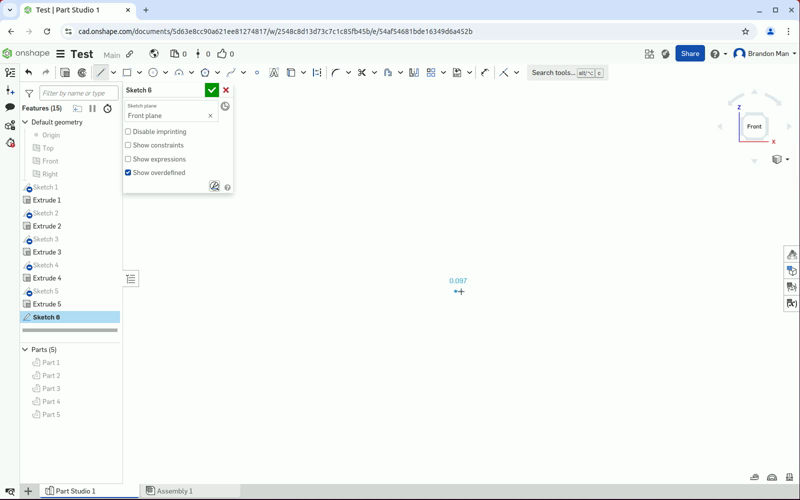
scroll(-6)
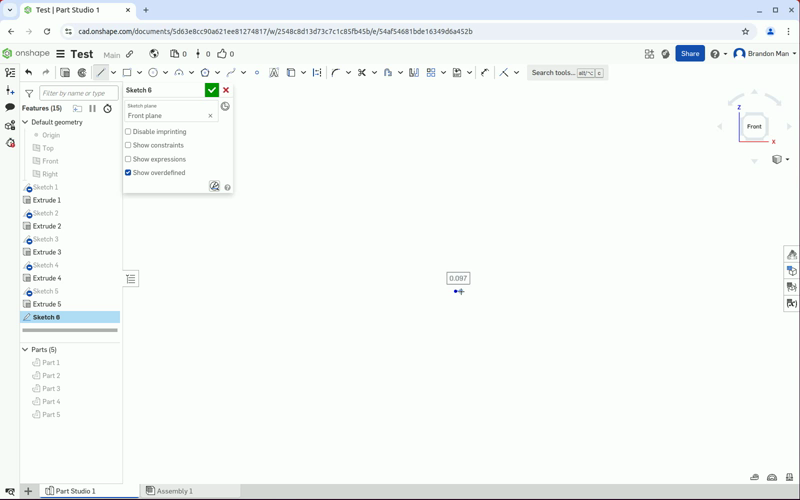
scroll(-6)
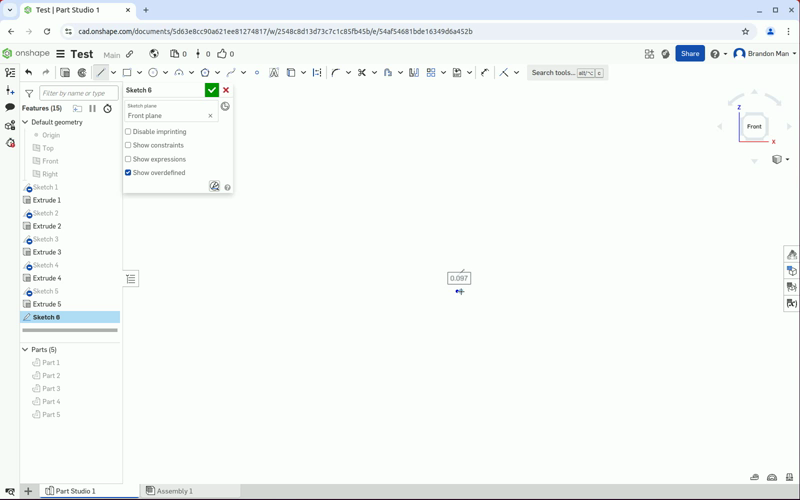
scroll(-6)
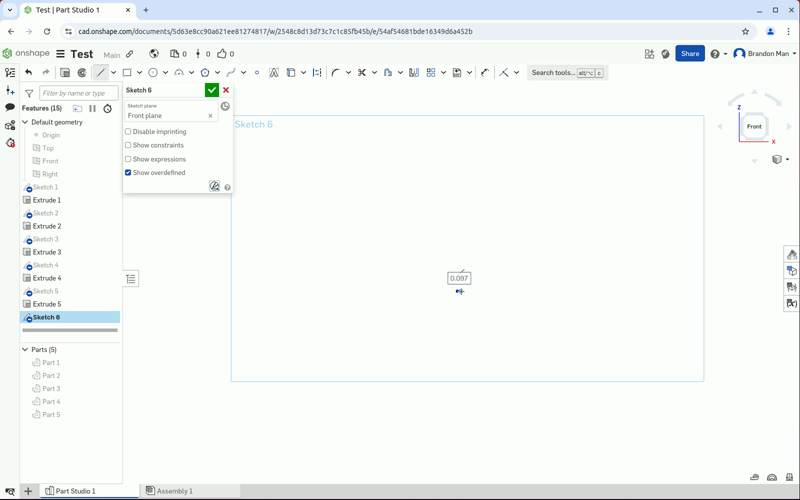
scroll(-6)
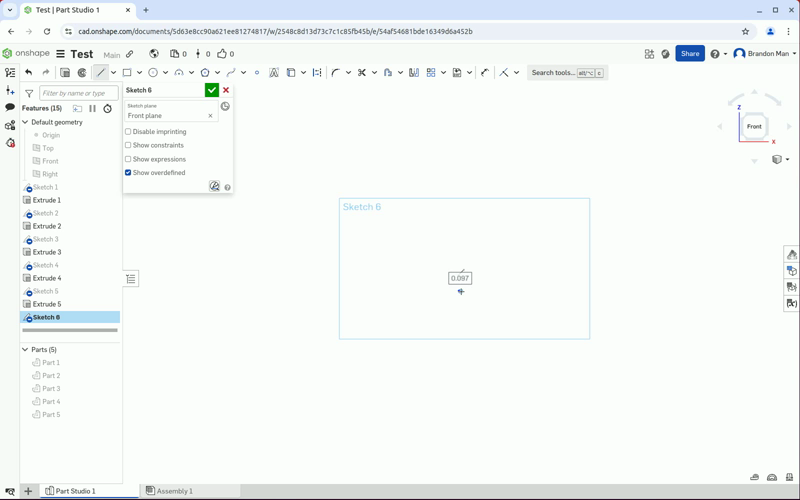
scroll(-6)
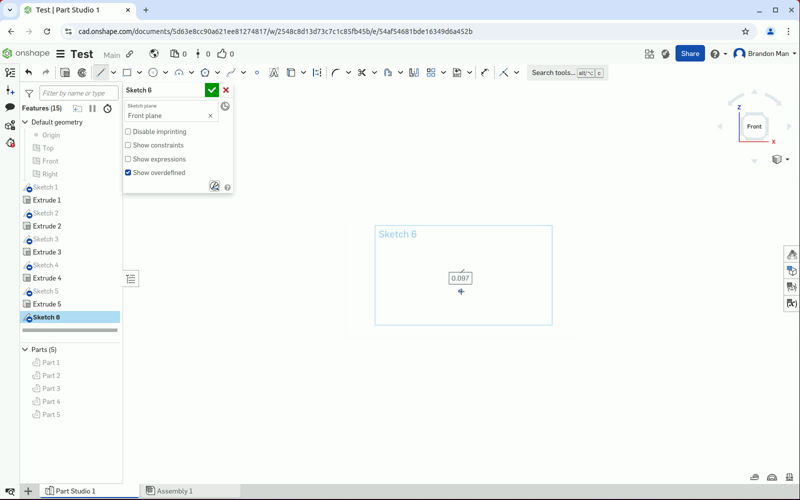
scroll(-6)
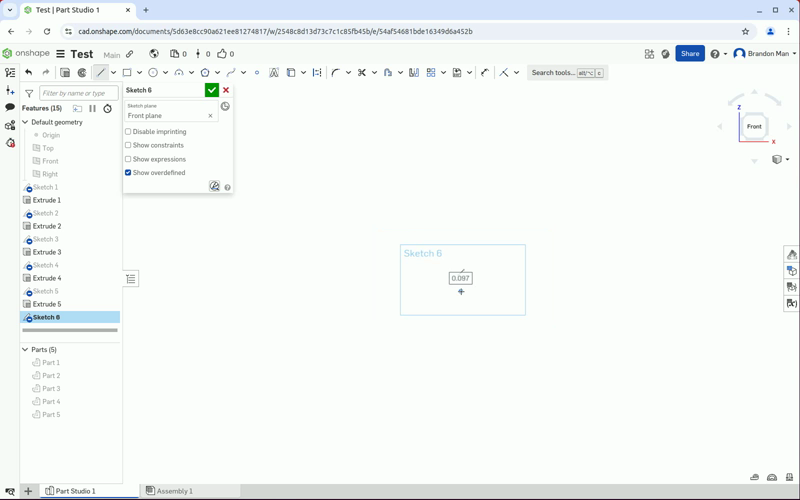
scroll(-6)
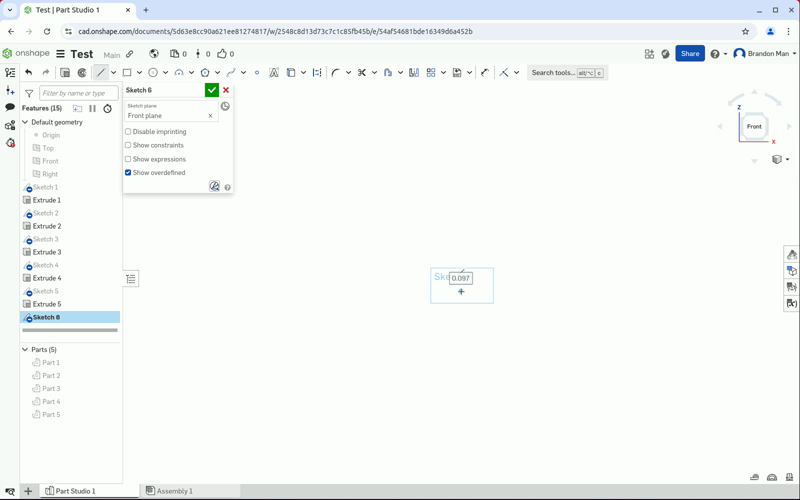
key_up(shift)
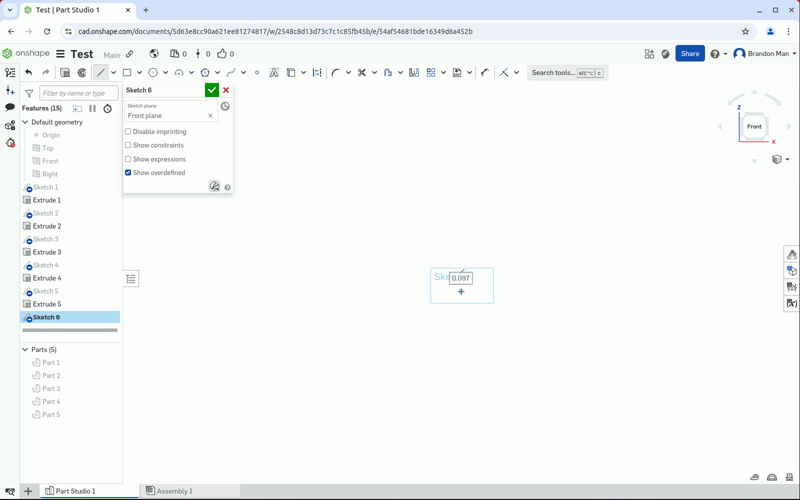
key(esc)
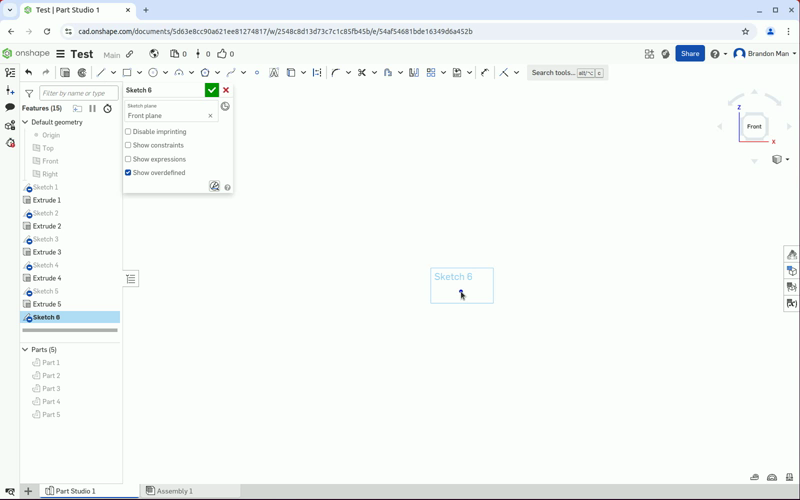
key(a)
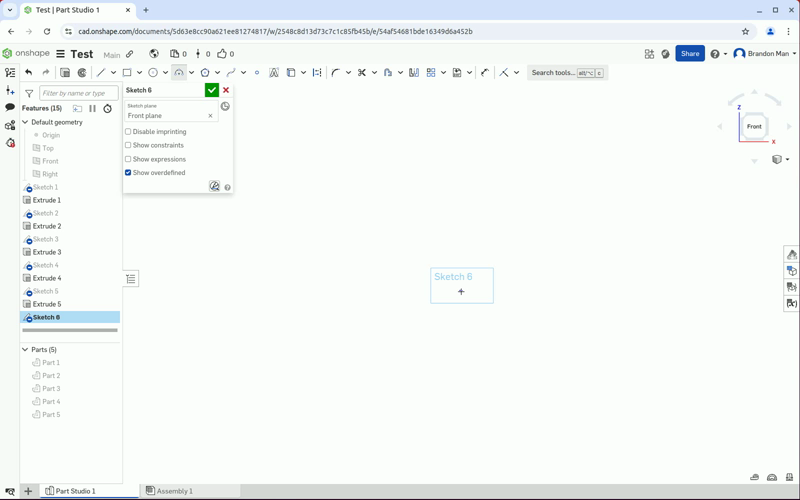
mouse_move(461, 291)
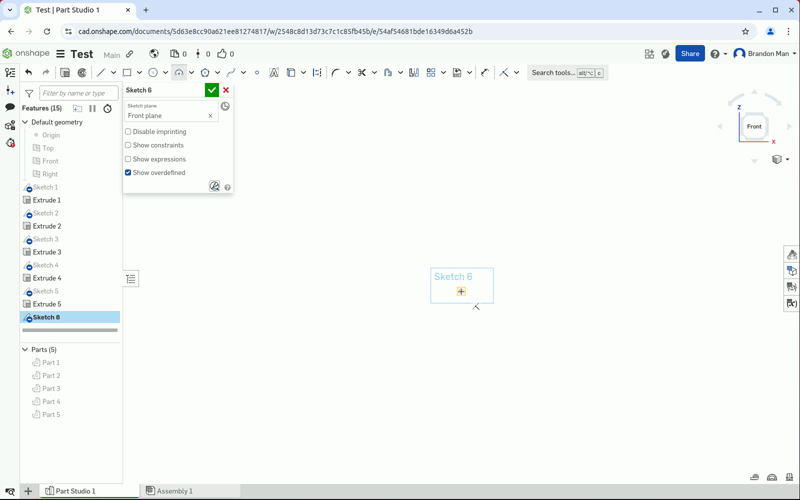
scroll(6)
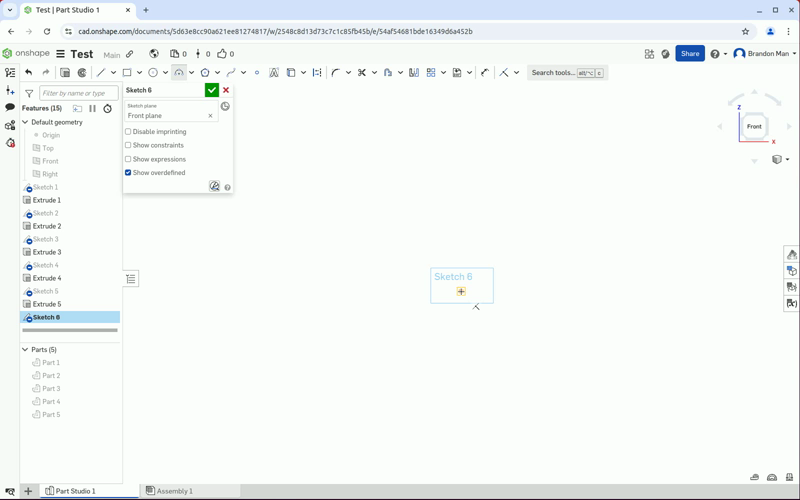
scroll(6)
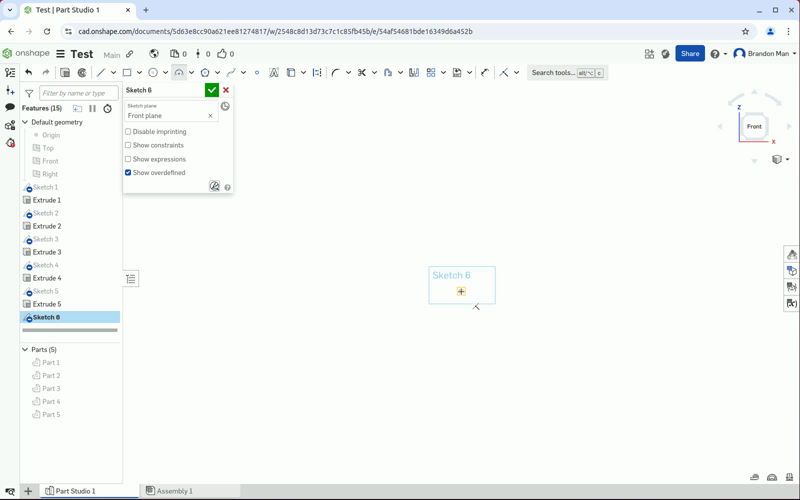
scroll(6)
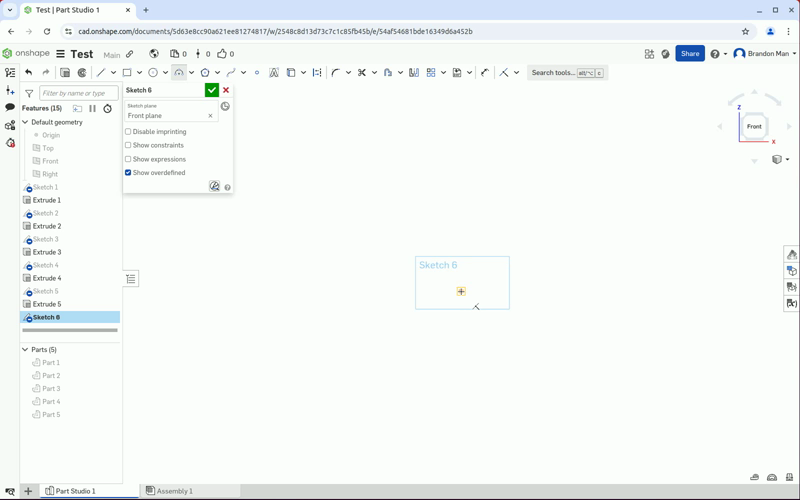
scroll(6)
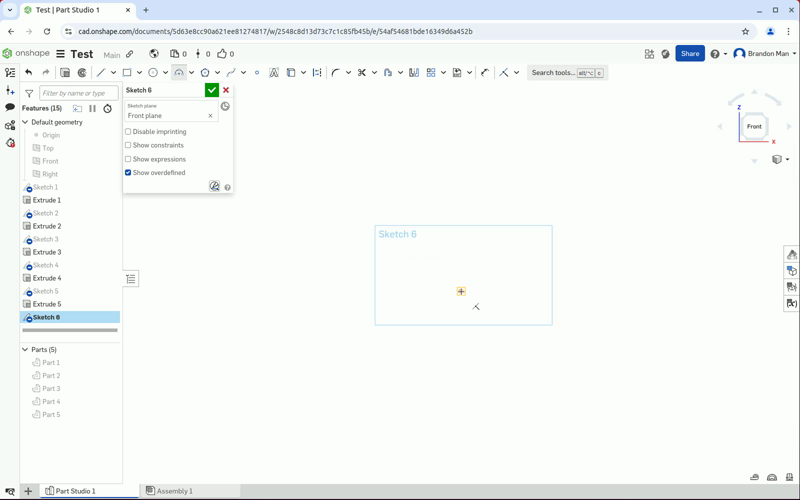
scroll(6)
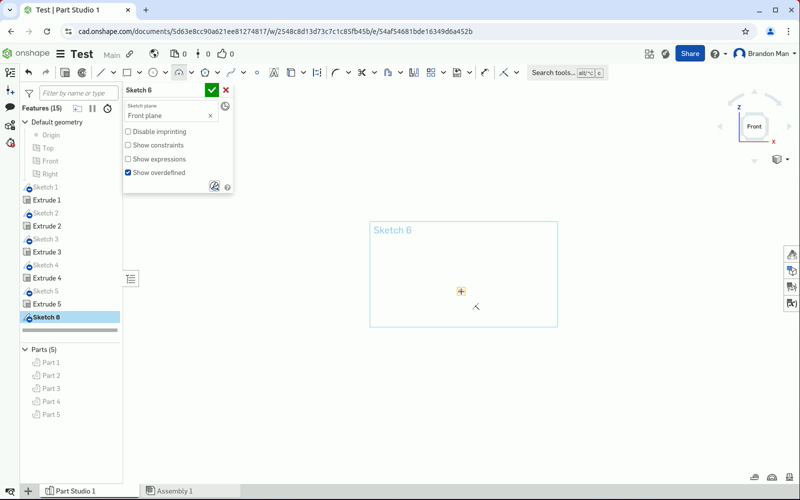
scroll(6)
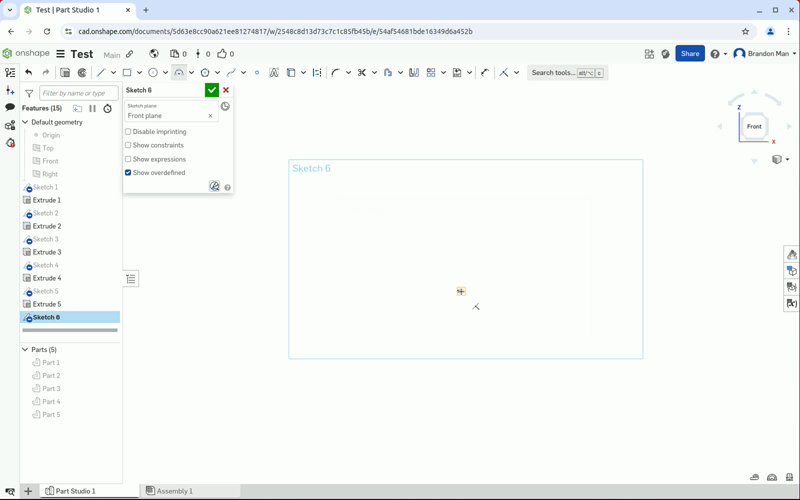
scroll(6)
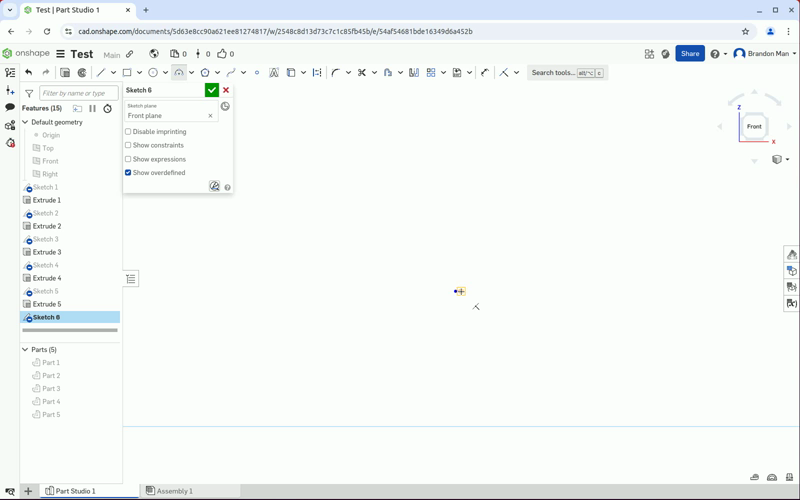
click(461, 291)
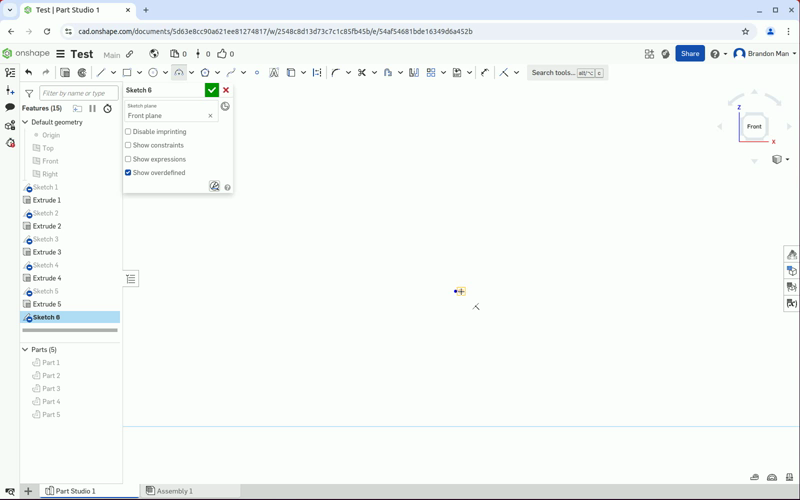
scroll(-6)
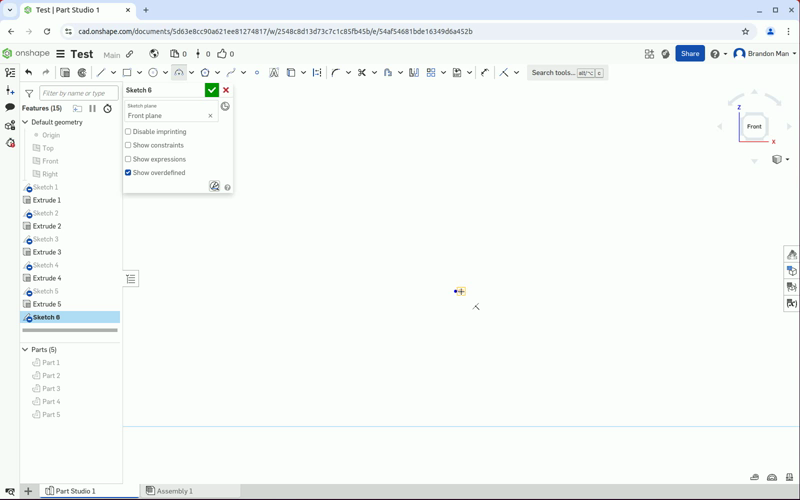
scroll(-6)
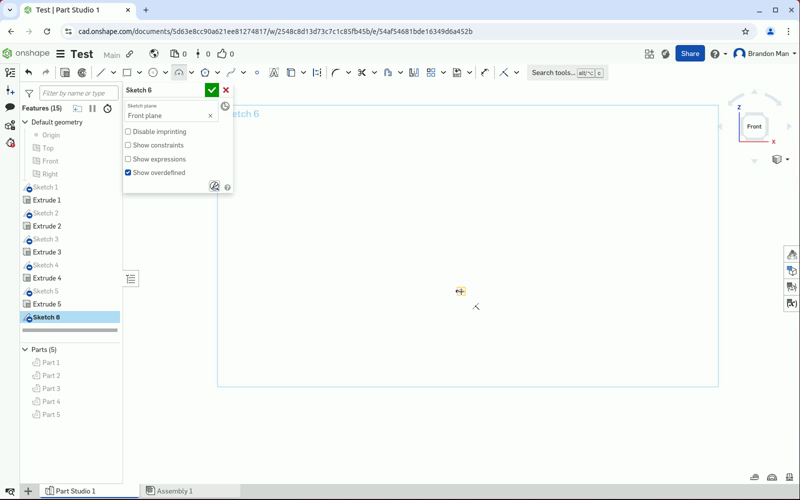
scroll(-6)
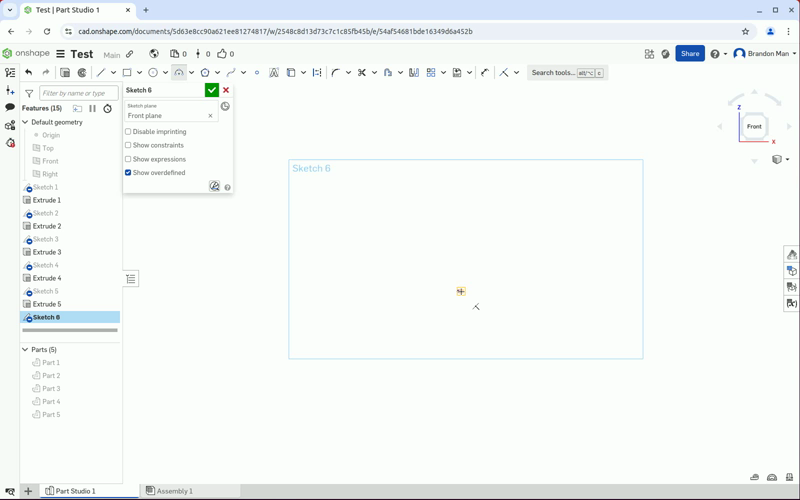
scroll(-6)
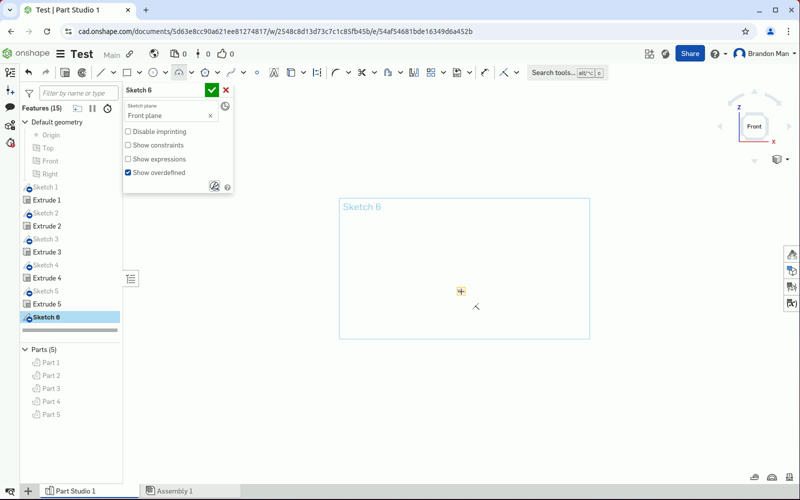
scroll(-6)
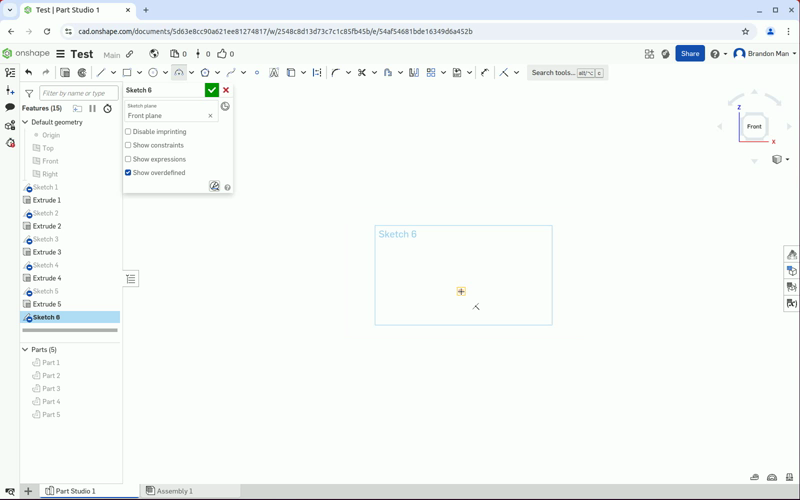
scroll(-6)
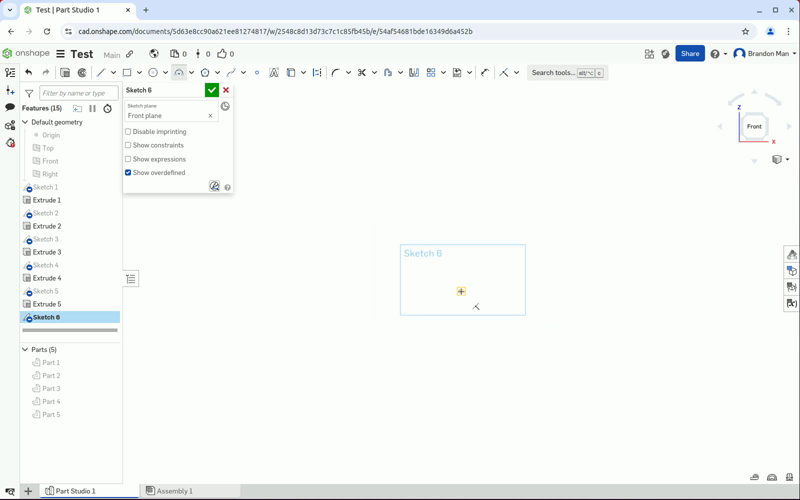
scroll(-6)
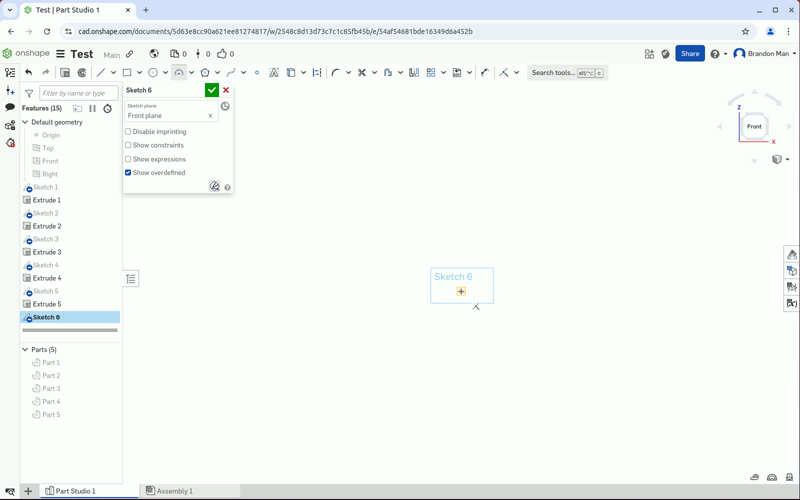
mouse_move(460, 291)
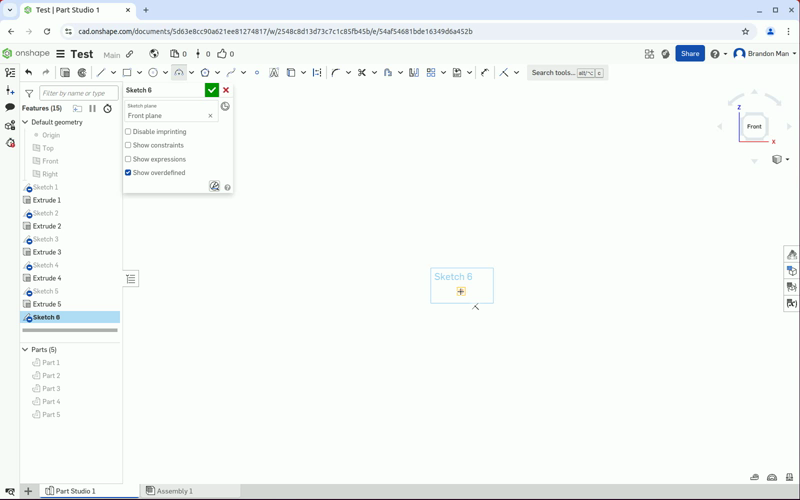
scroll(6)
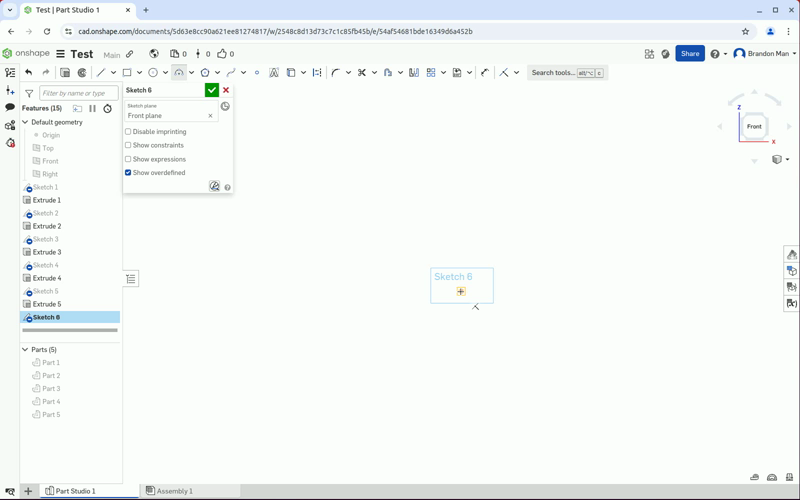
scroll(6)
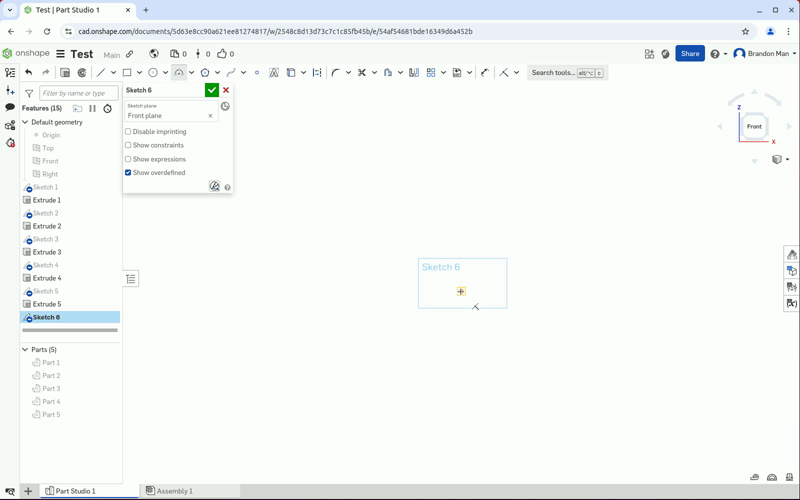
scroll(6)
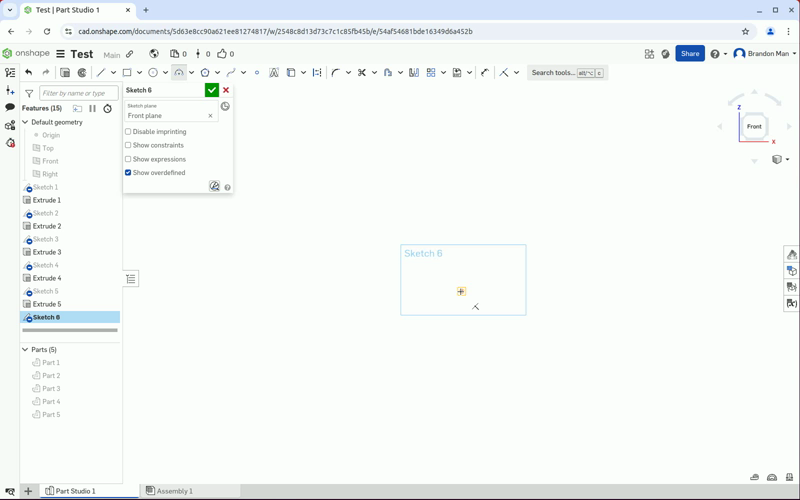
scroll(6)
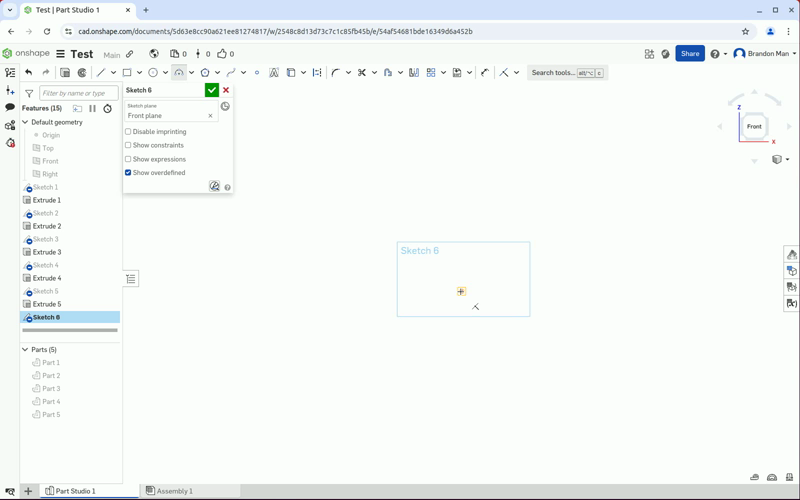
scroll(6)
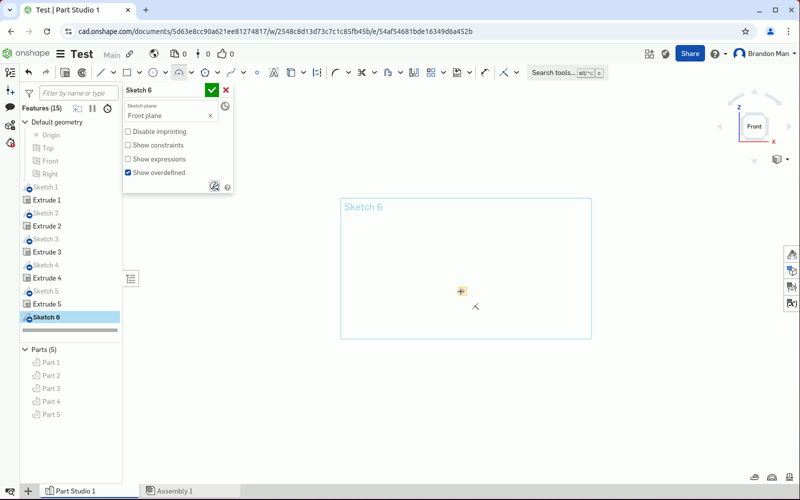
scroll(6)
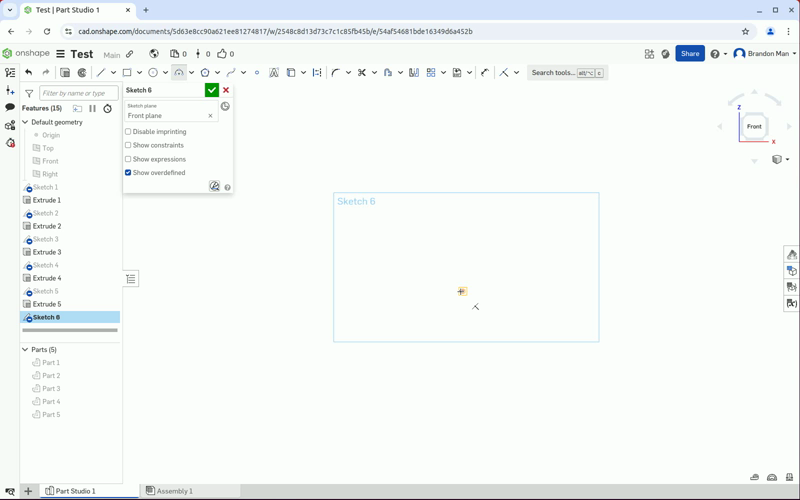
scroll(6)
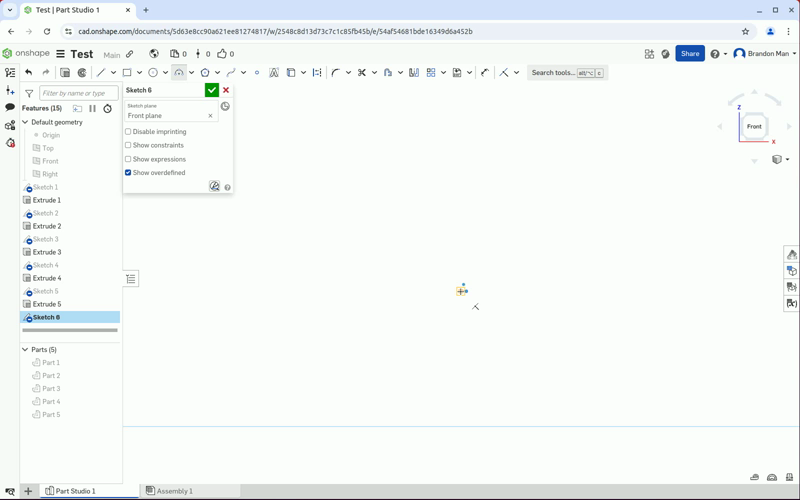
click(460, 291)
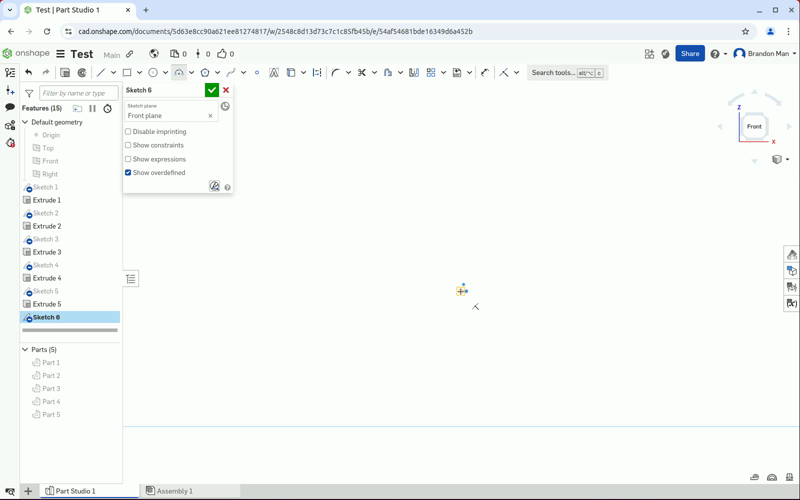
scroll(-6)
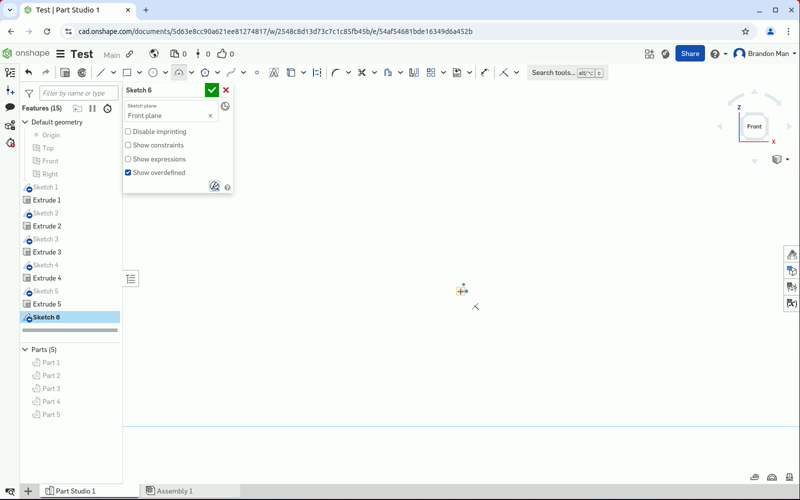
scroll(-6)
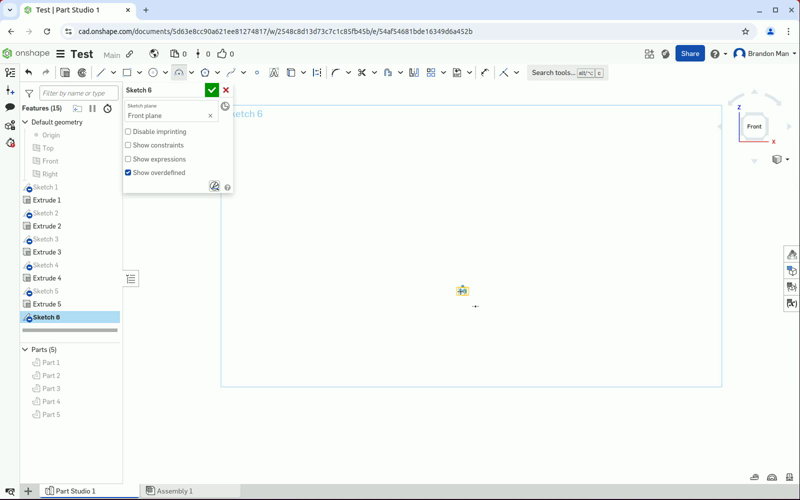
scroll(-6)
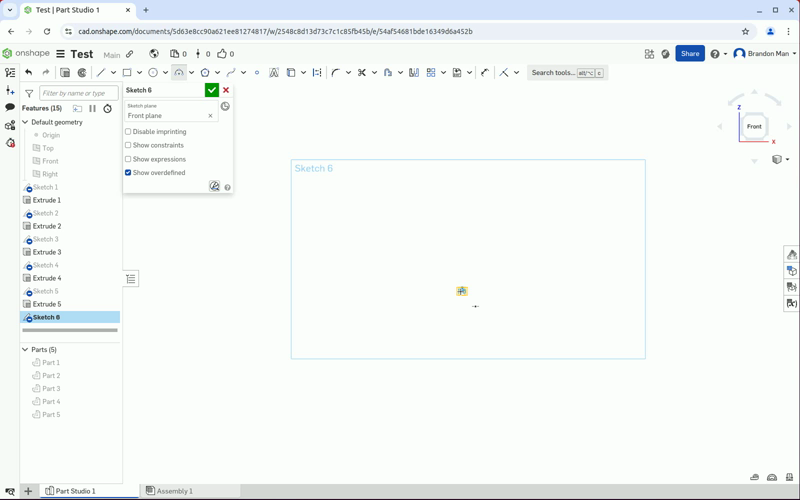
scroll(-6)
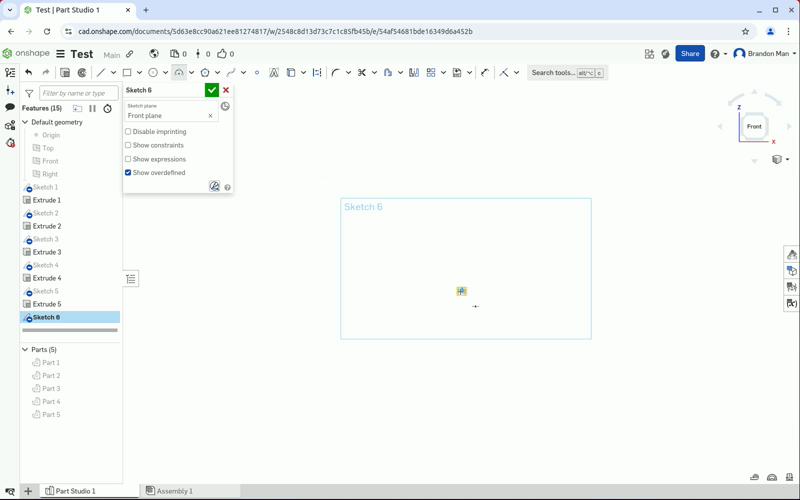
scroll(-6)
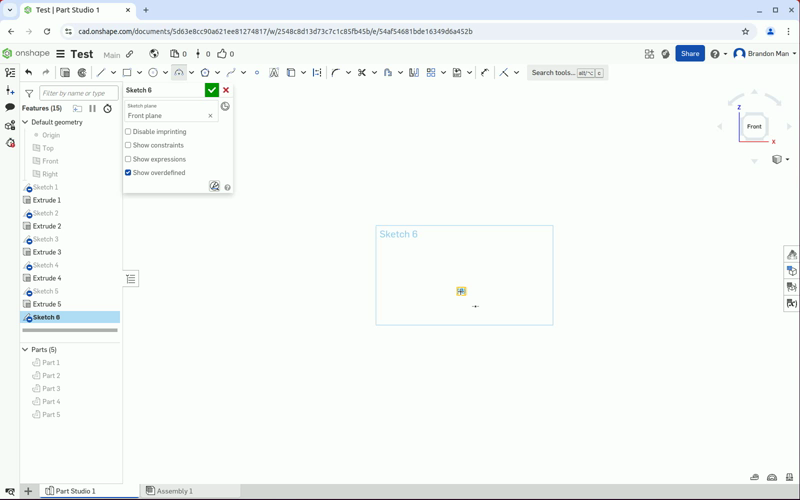
scroll(-6)
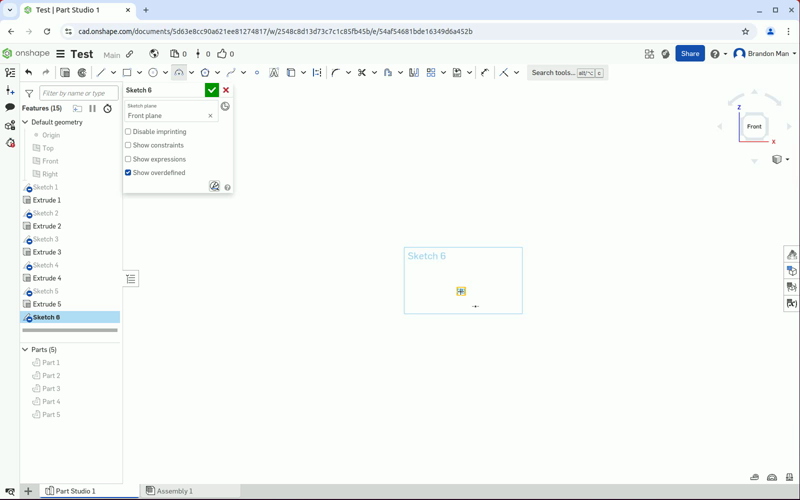
scroll(-6)
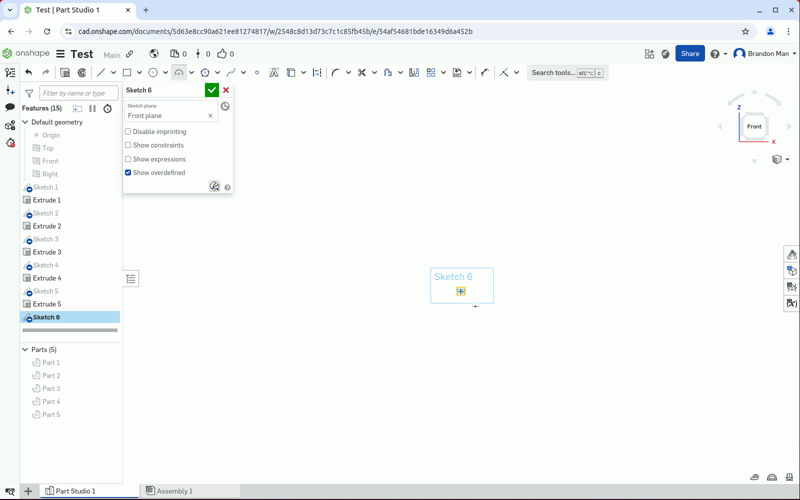
key_down(shift)
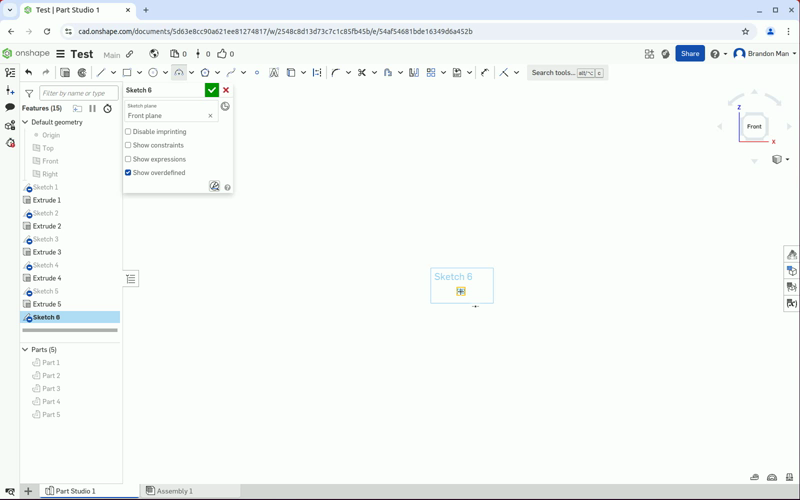
mouse_move(461, 275)
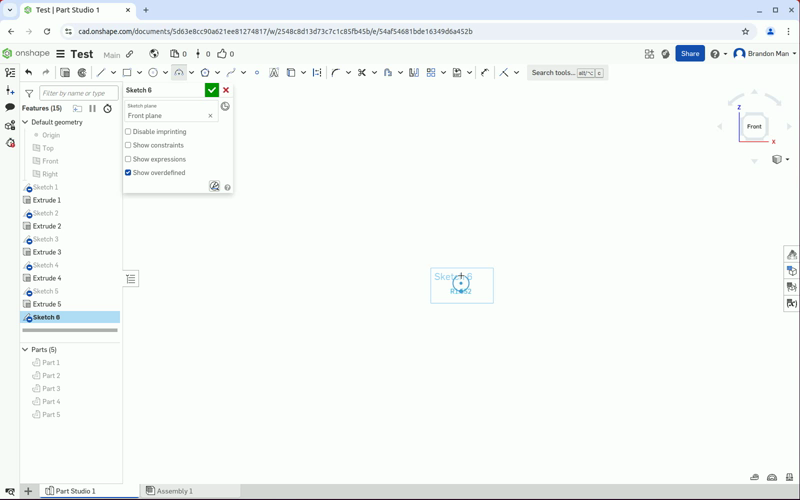
scroll(6)
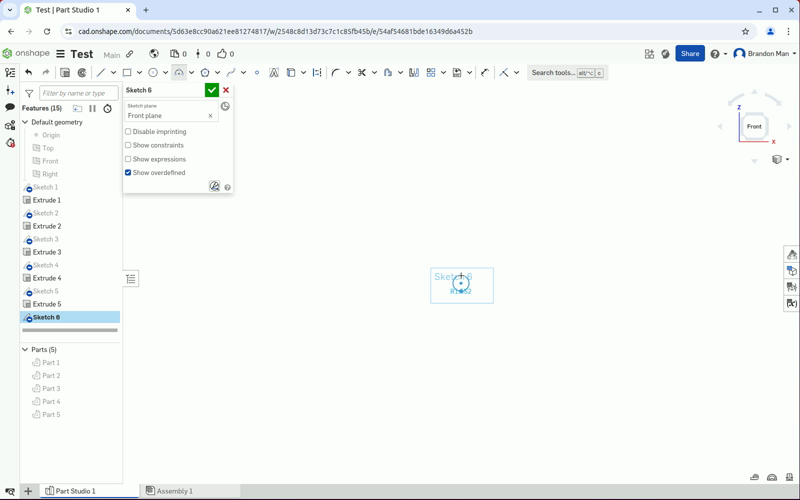
scroll(6)
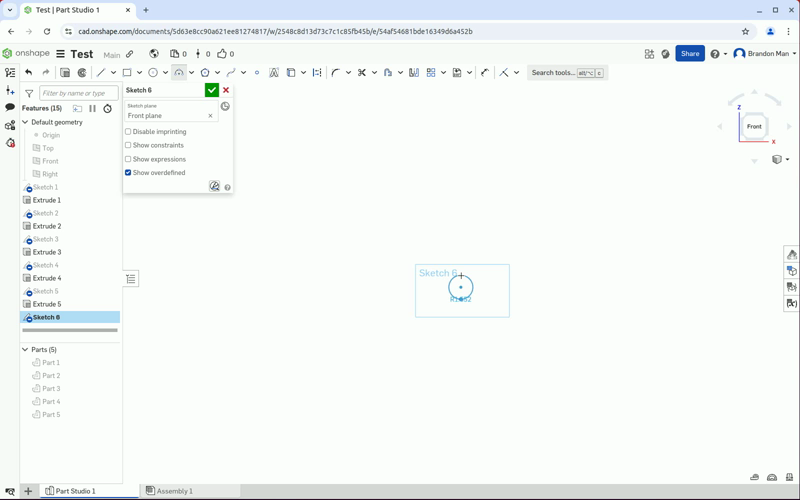
scroll(6)
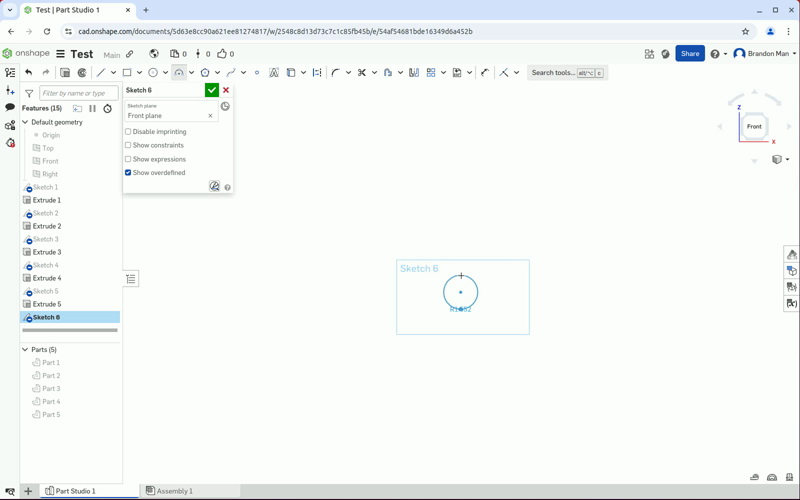
scroll(6)
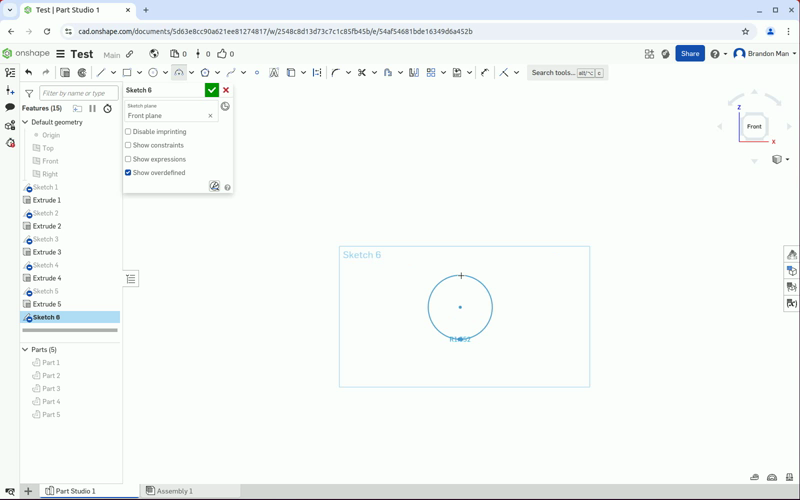
scroll(6)
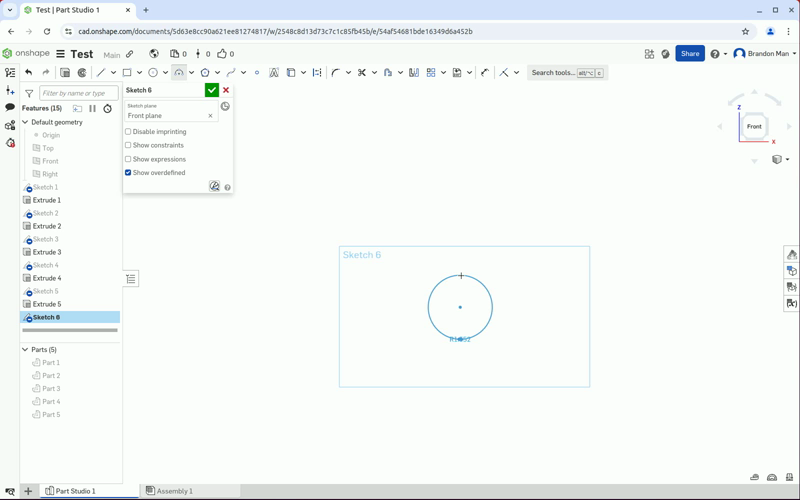
scroll(6)
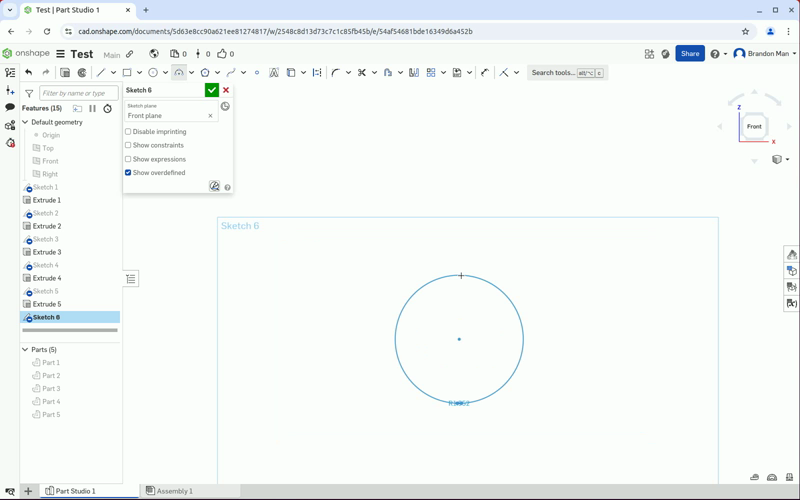
scroll(6)
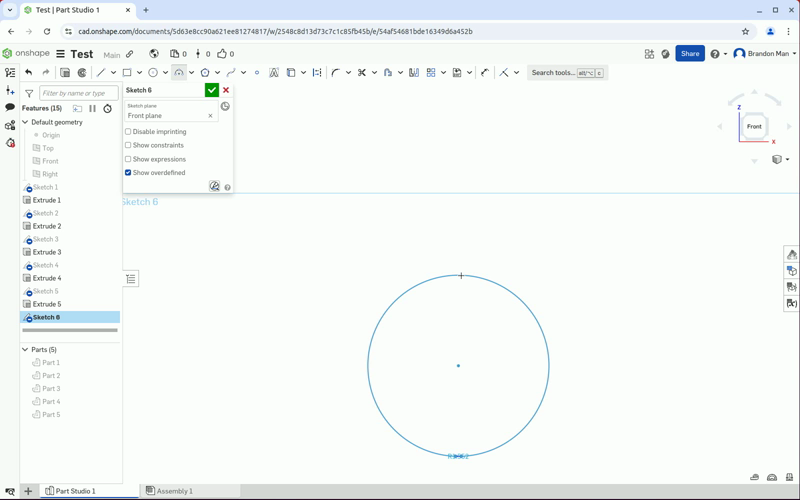
click(461, 275)
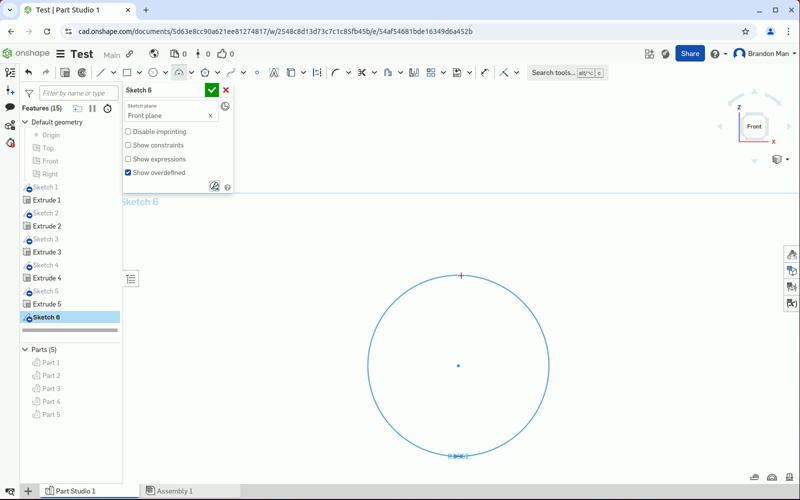
scroll(-6)
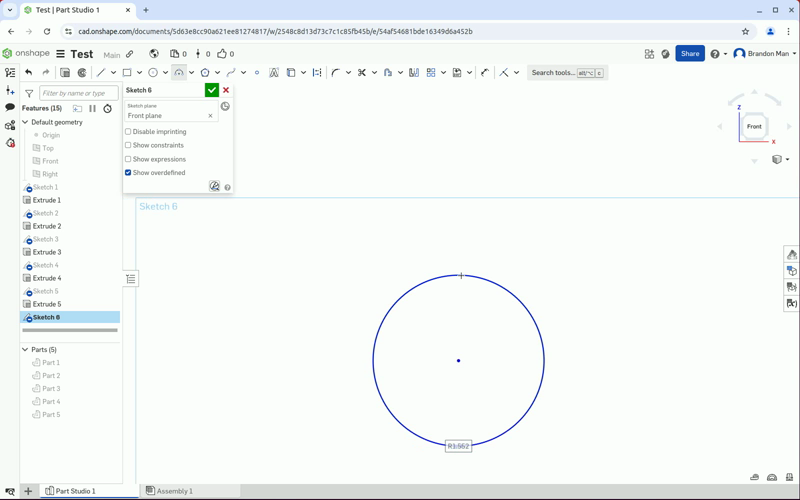
scroll(-6)
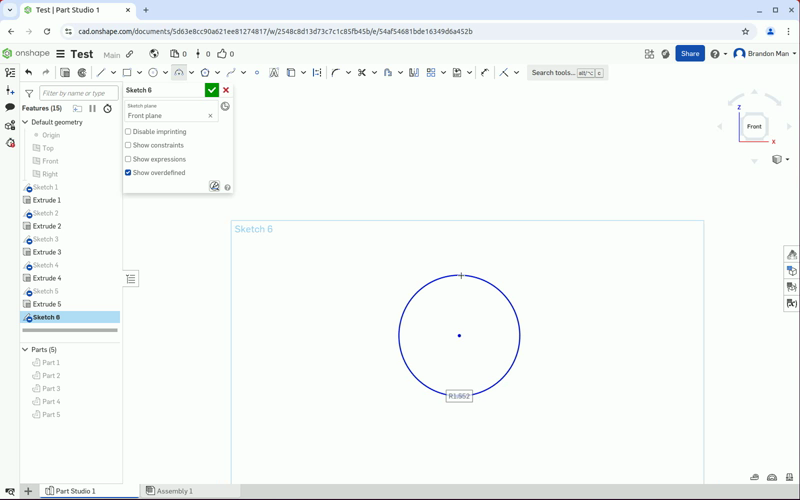
scroll(-6)
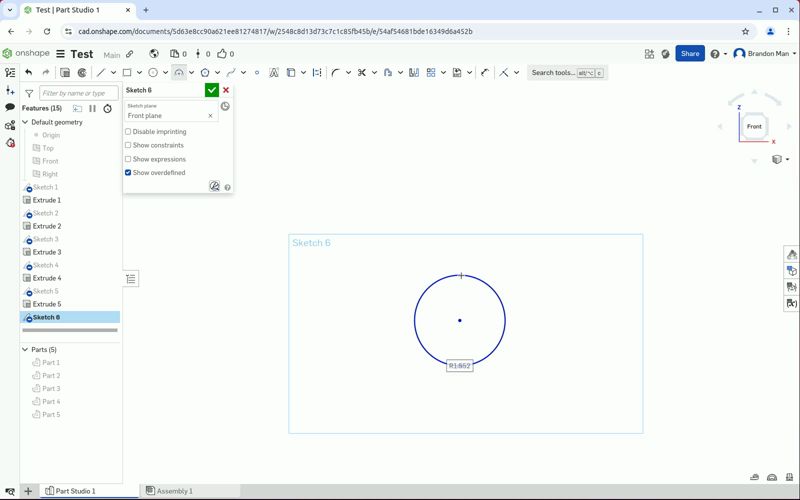
scroll(-6)
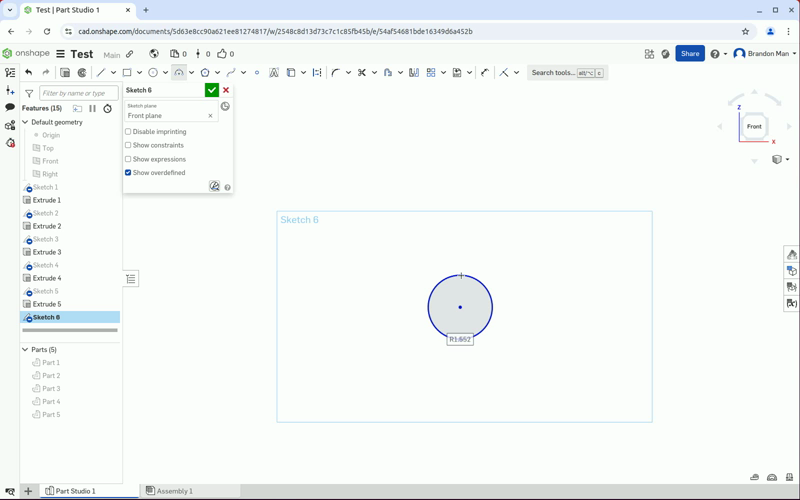
scroll(-6)
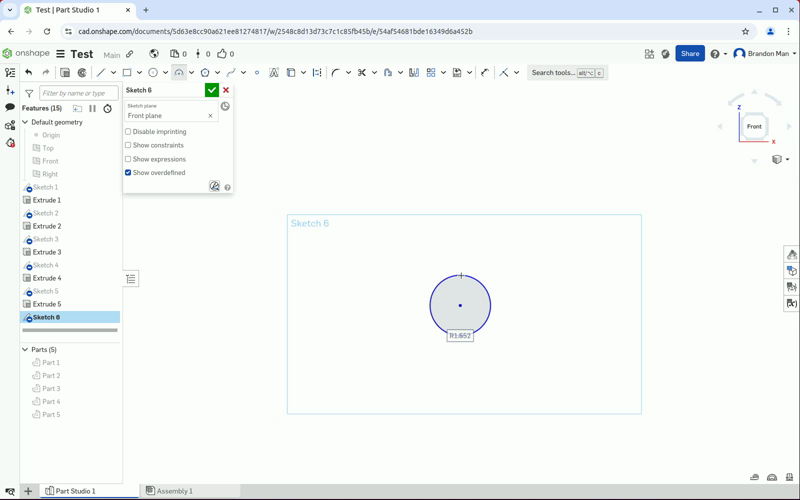
scroll(-6)
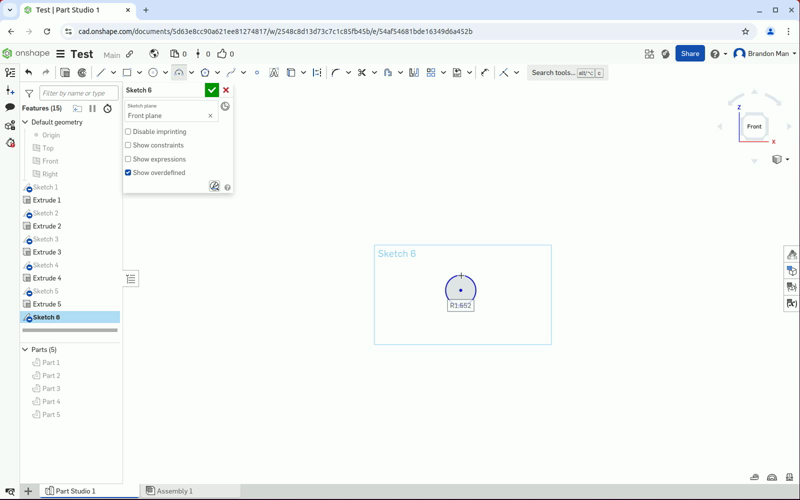
scroll(-6)
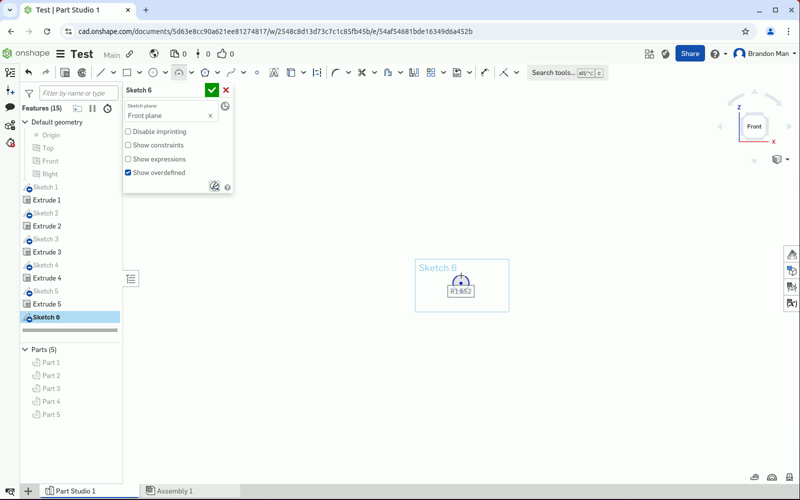
key_up(shift)
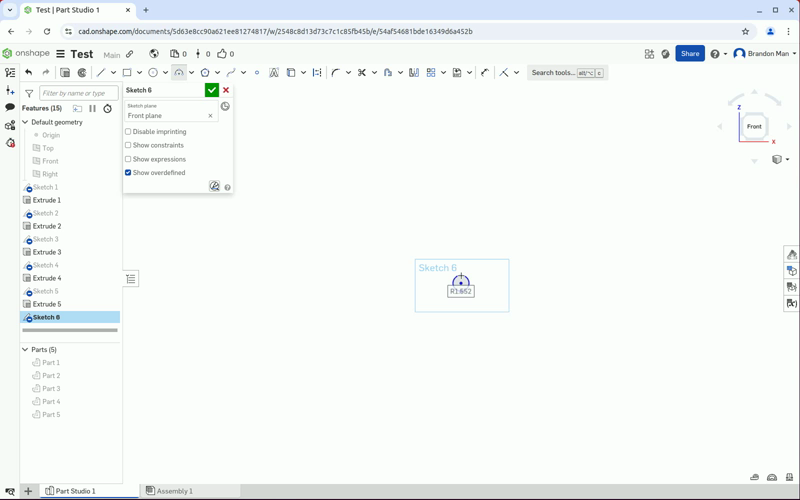
key(esc)
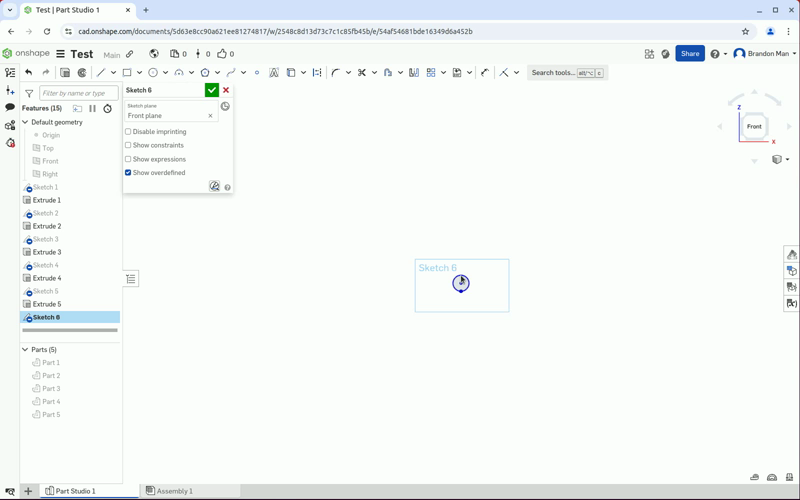
key(c)
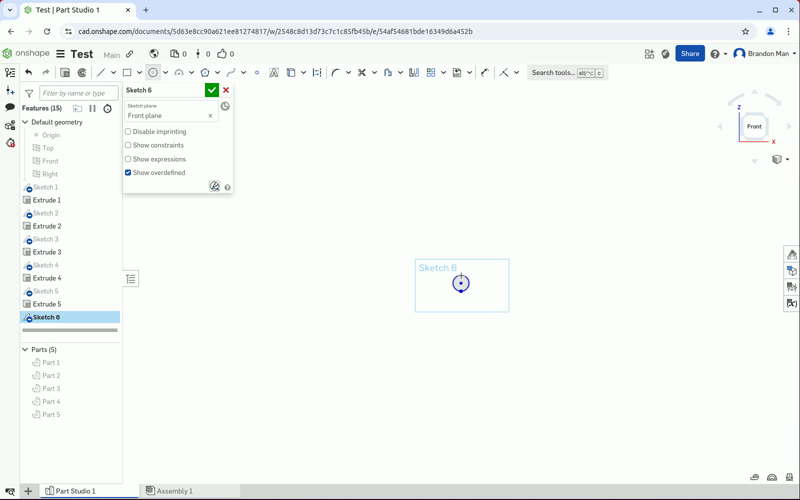
key_down(shift)
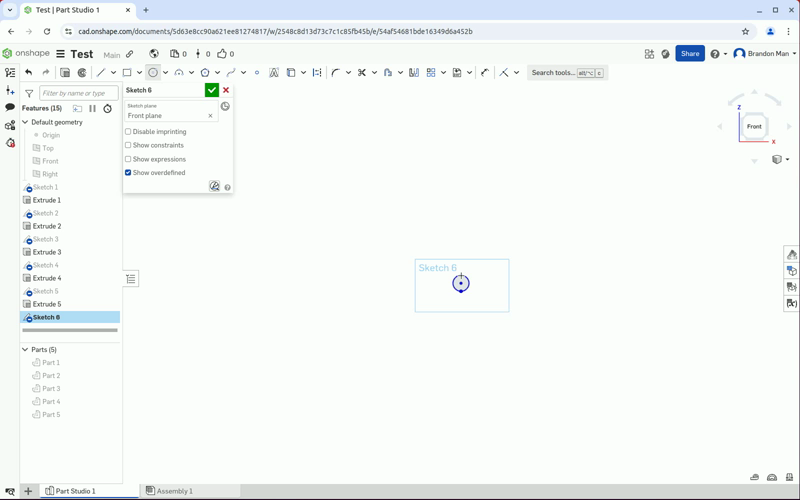
mouse_move(460, 281)
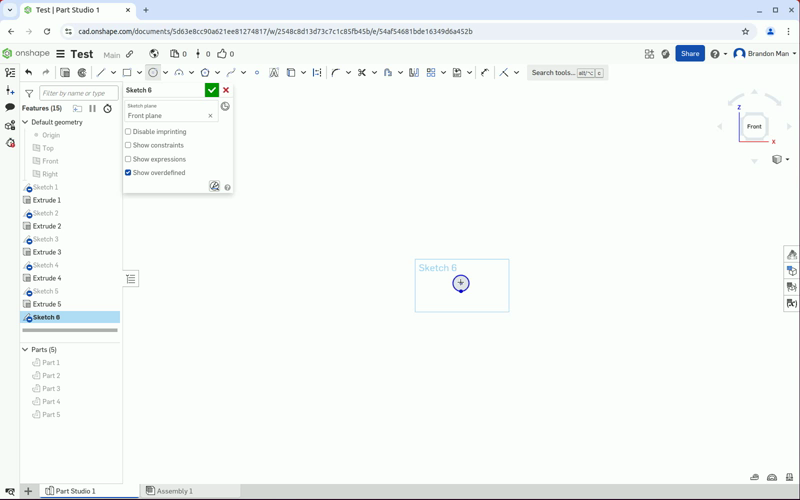
scroll(6)
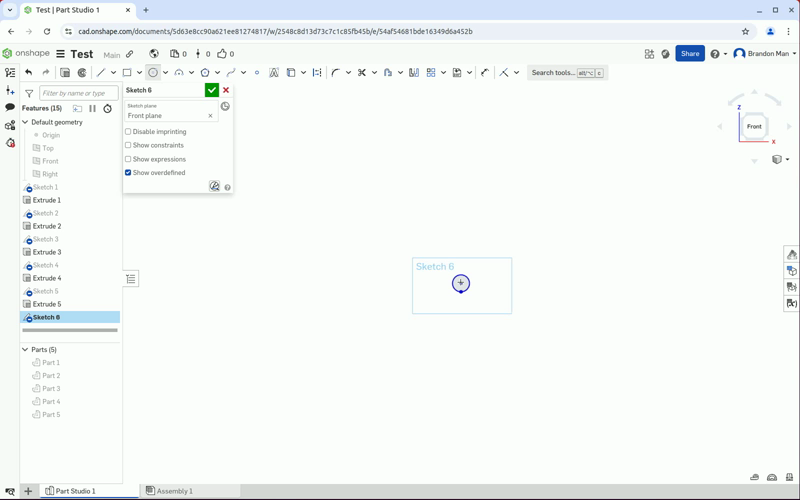
scroll(6)
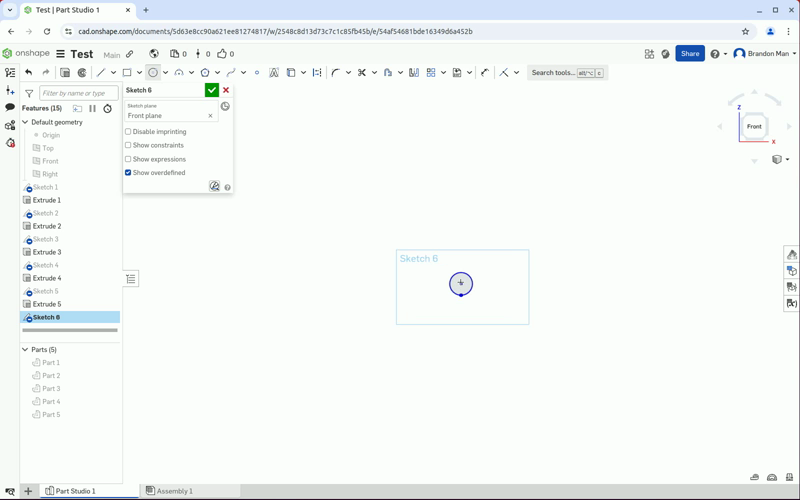
scroll(6)
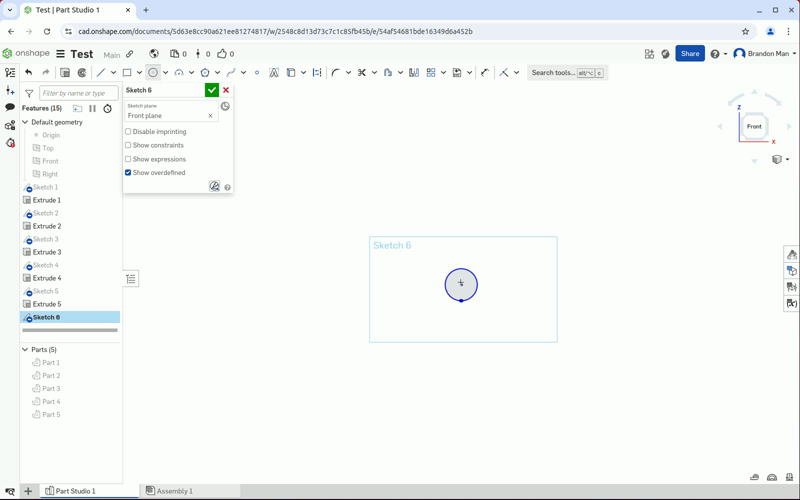
scroll(6)
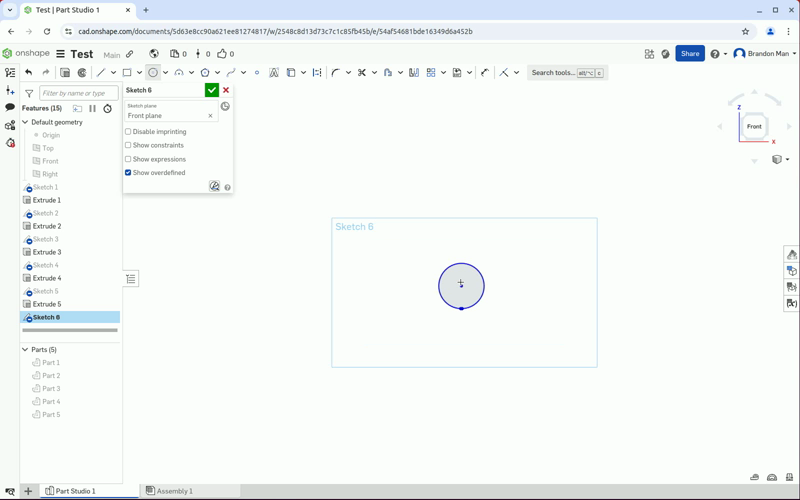
scroll(6)
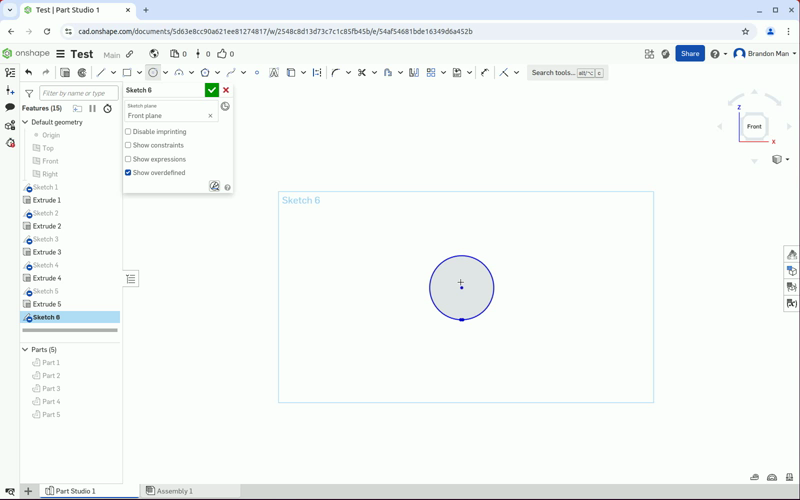
scroll(6)
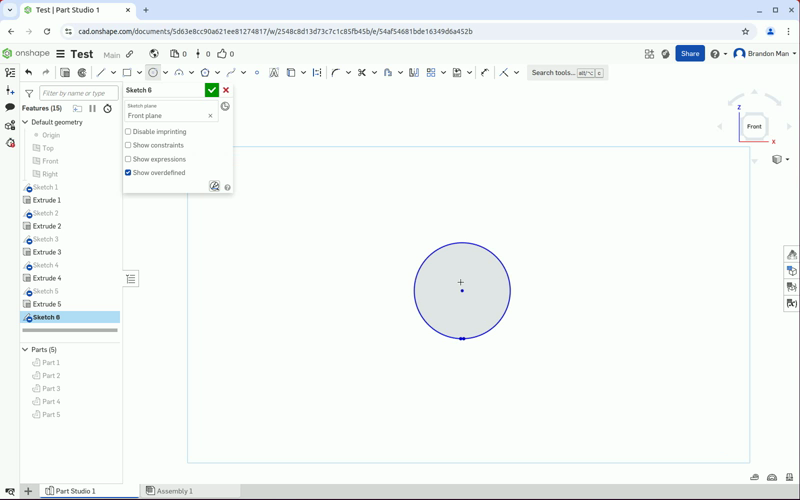
scroll(6)
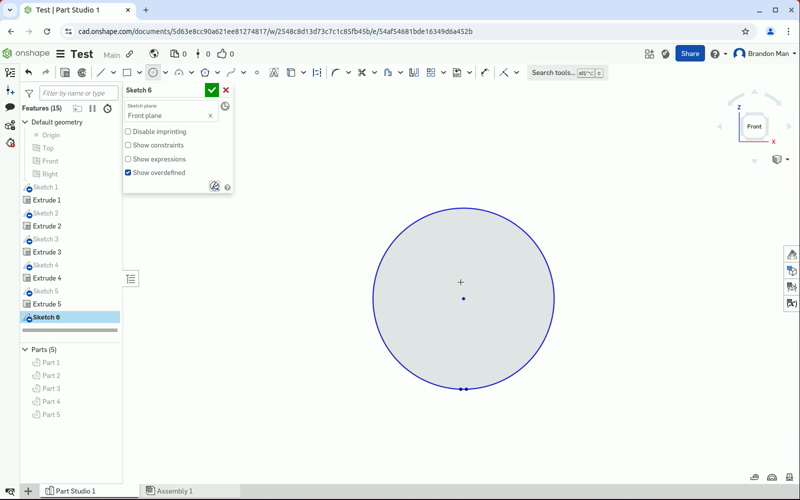
click(460, 281)
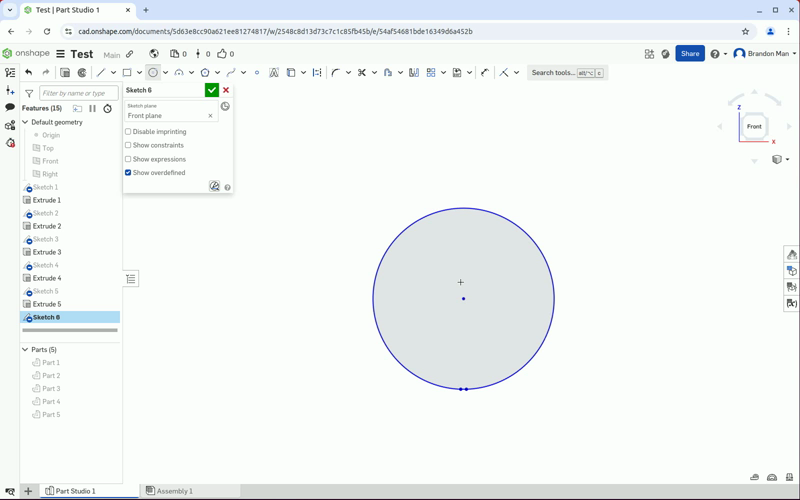
scroll(-6)
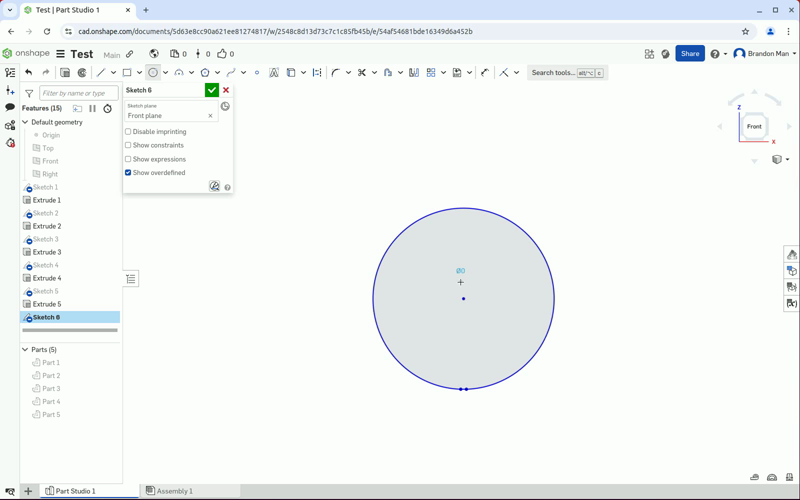
scroll(-6)
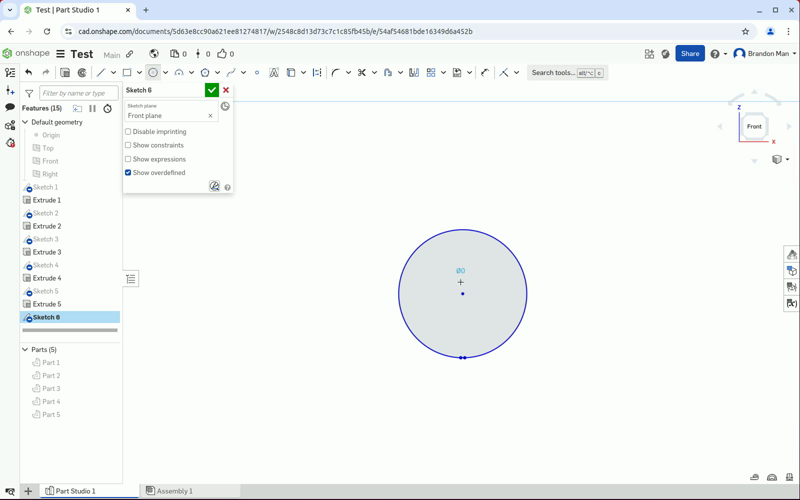
scroll(-6)
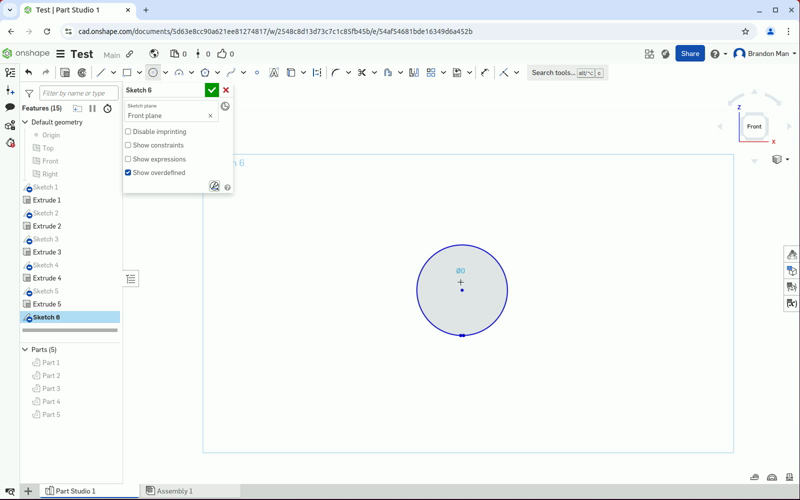
scroll(-6)
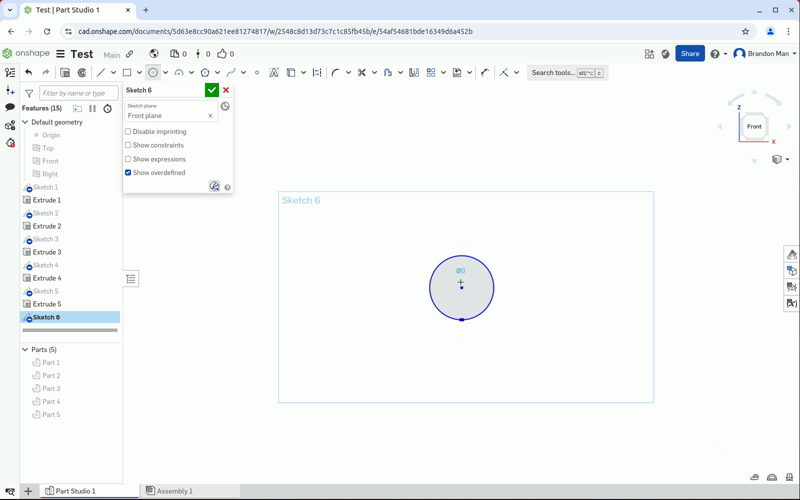
scroll(-6)
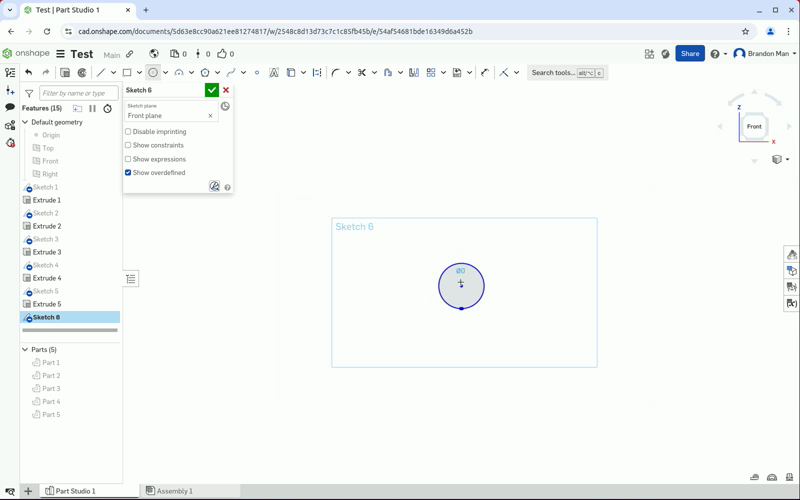
scroll(-6)
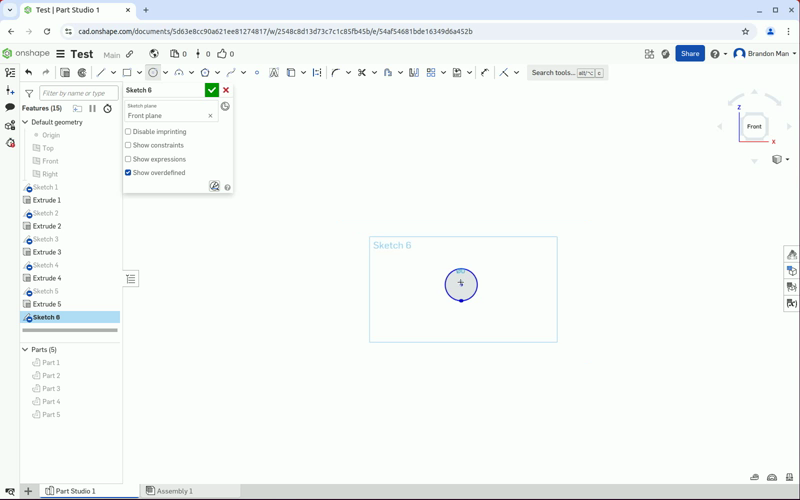
scroll(-6)
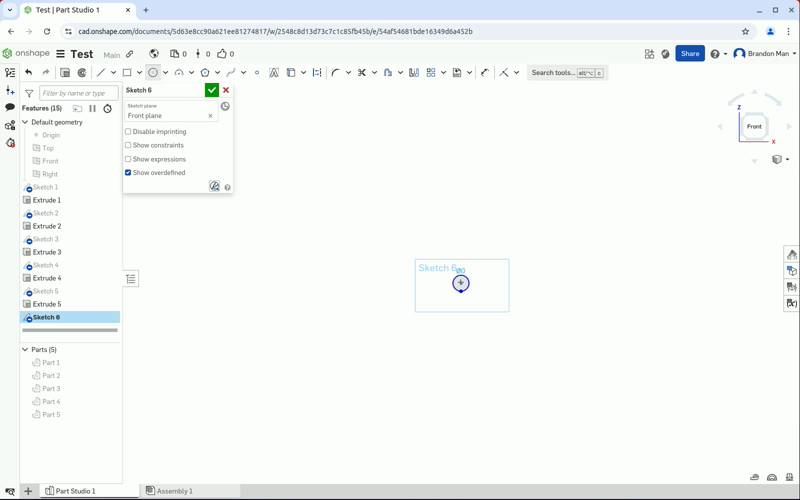
key_up(shift)
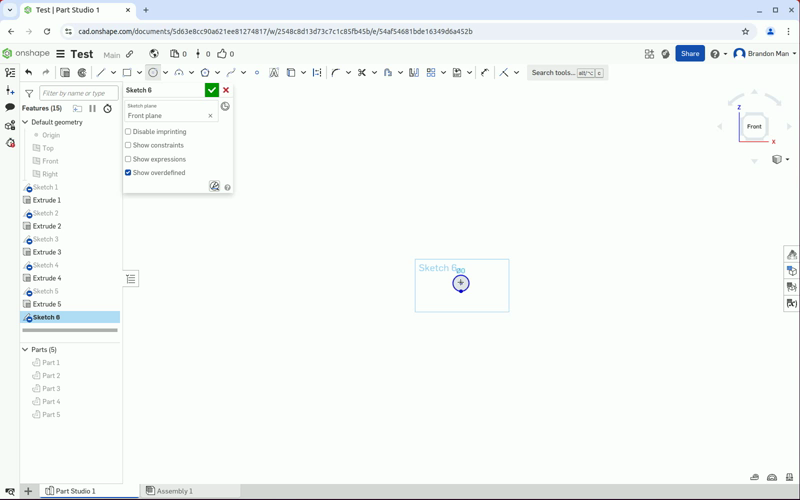
mouse_move(463, 281)
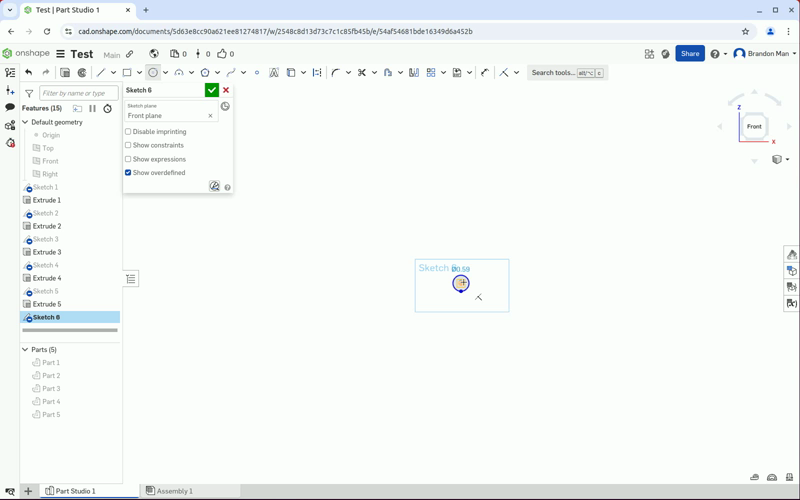
scroll(6)
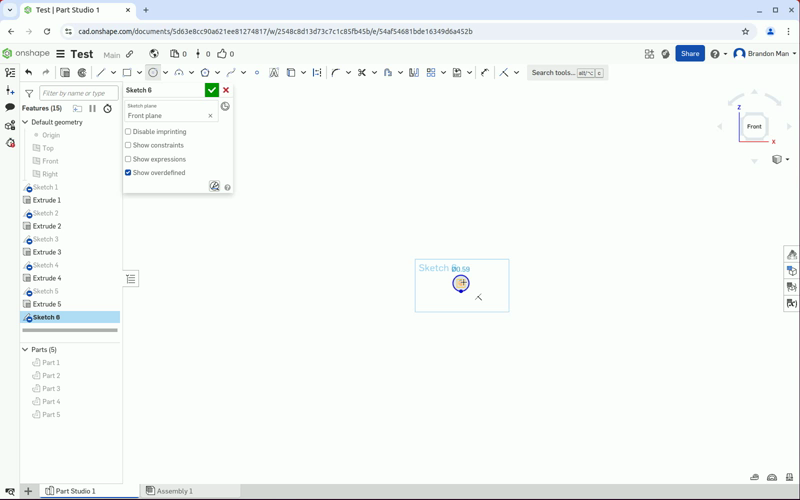
scroll(6)
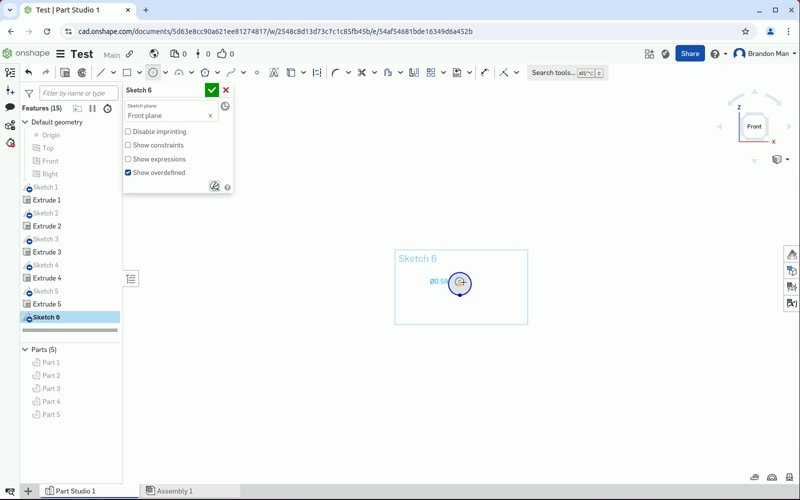
scroll(6)
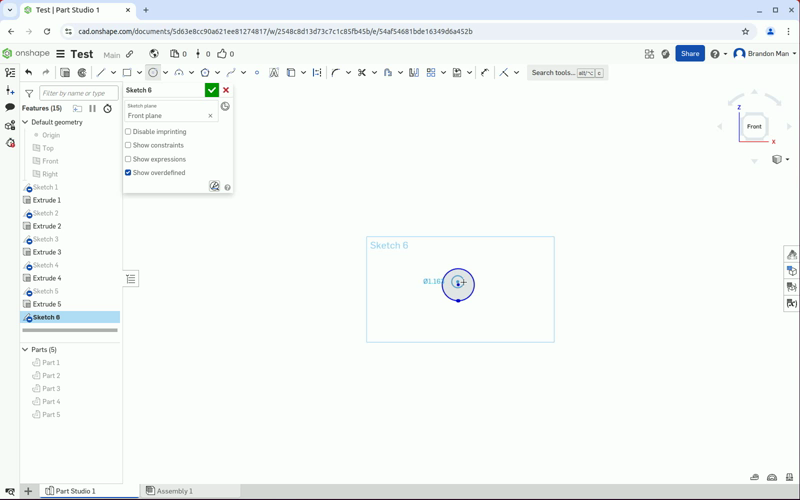
scroll(6)
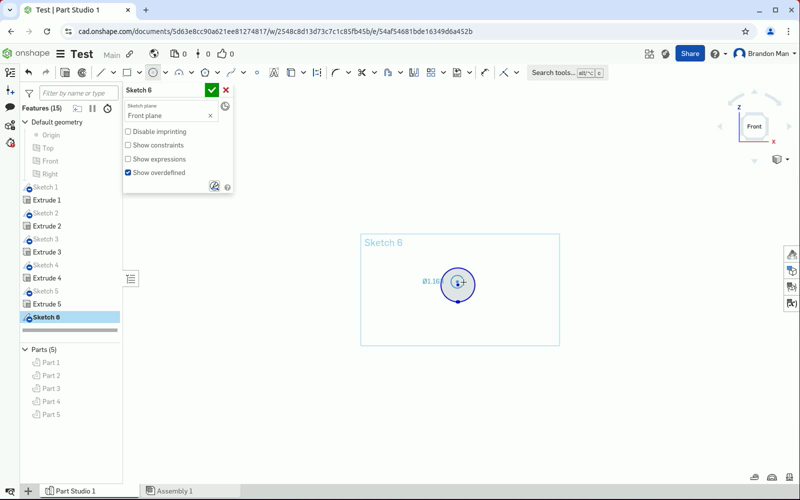
scroll(6)
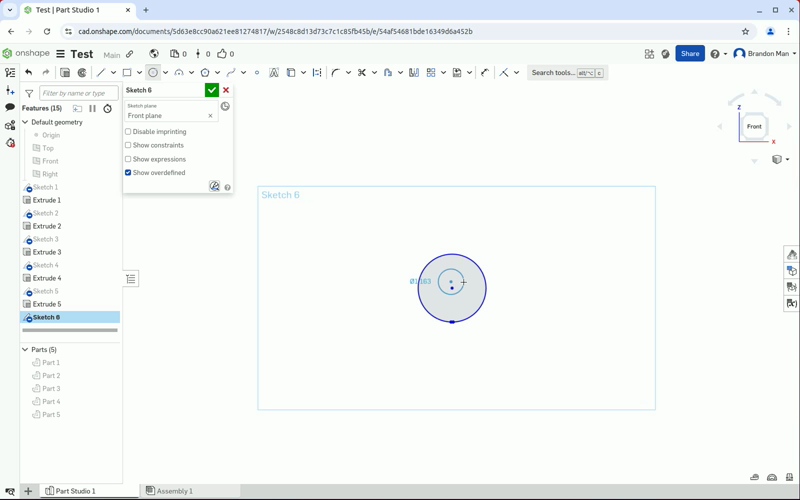
scroll(6)
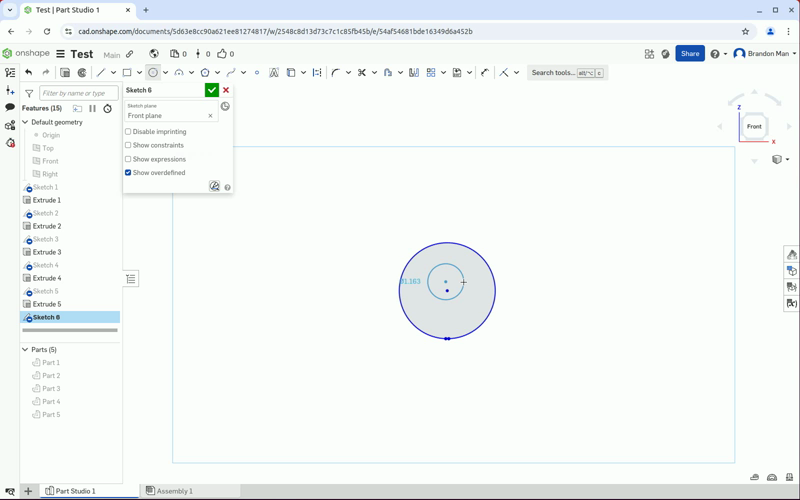
scroll(6)
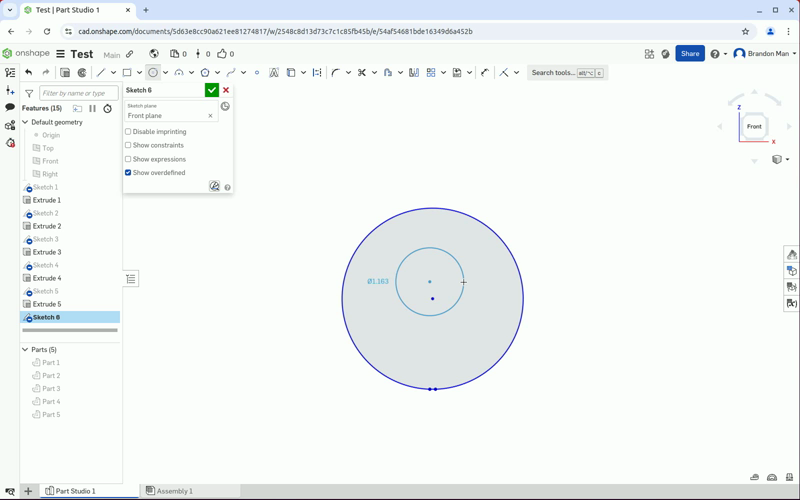
click(463, 281)
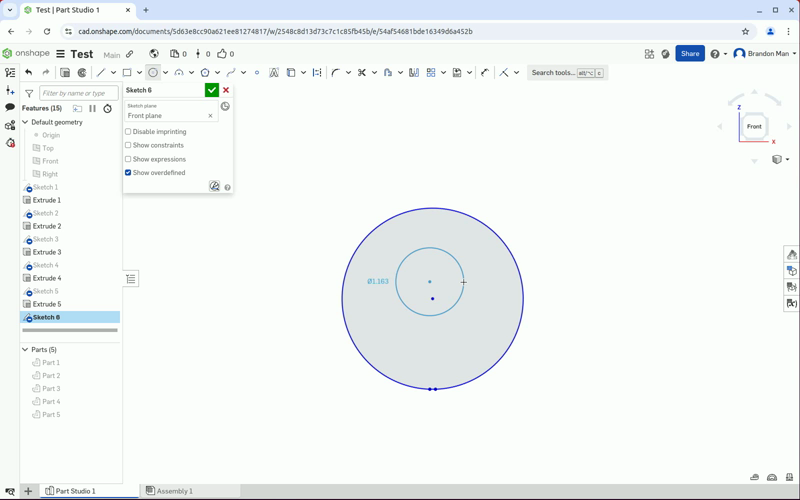
scroll(-6)
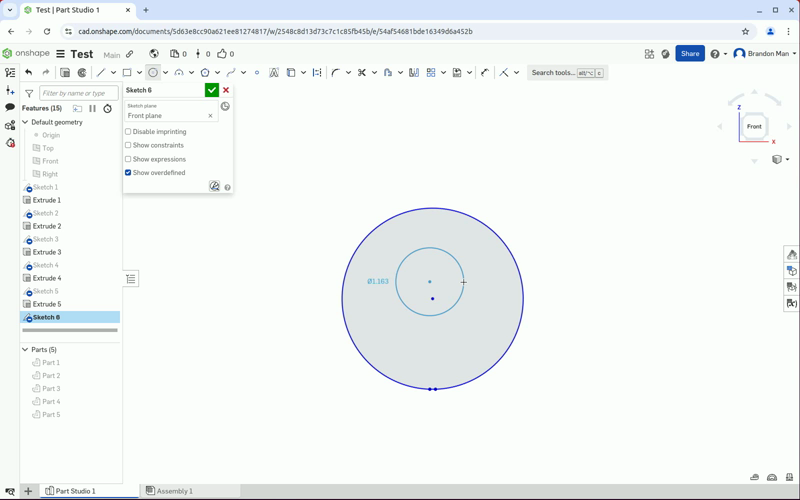
scroll(-6)
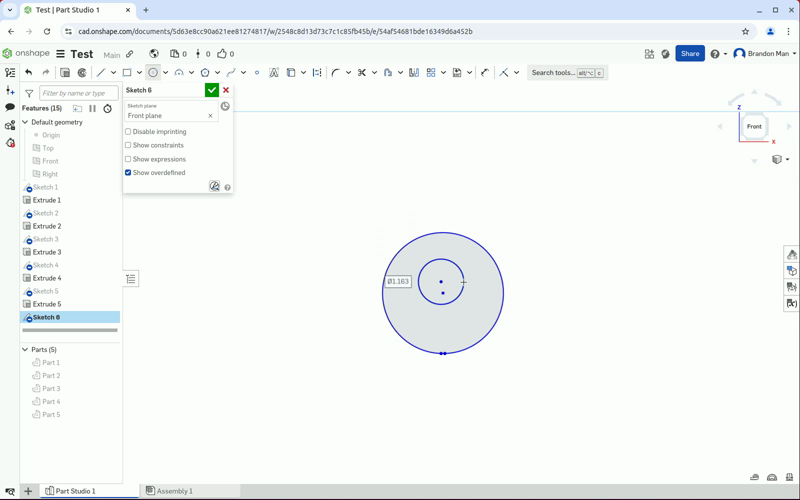
scroll(-6)
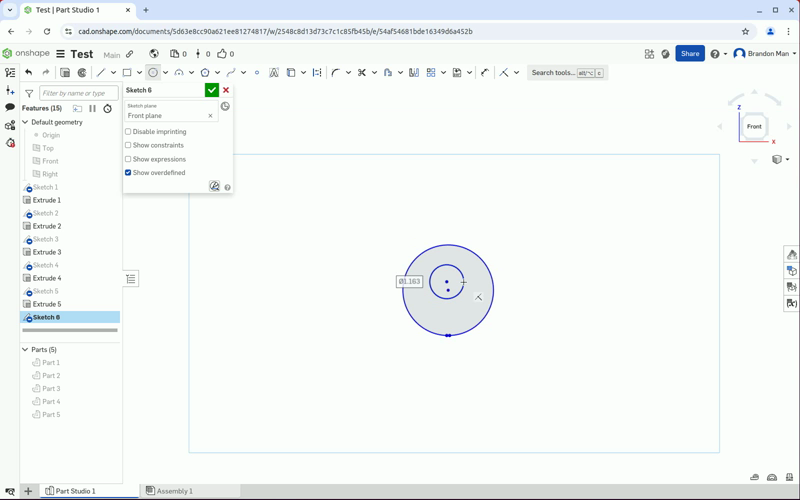
scroll(-6)
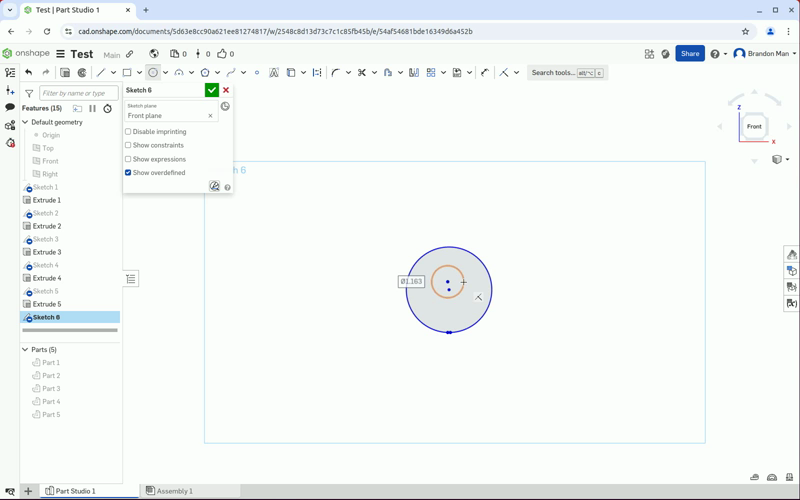
scroll(-6)
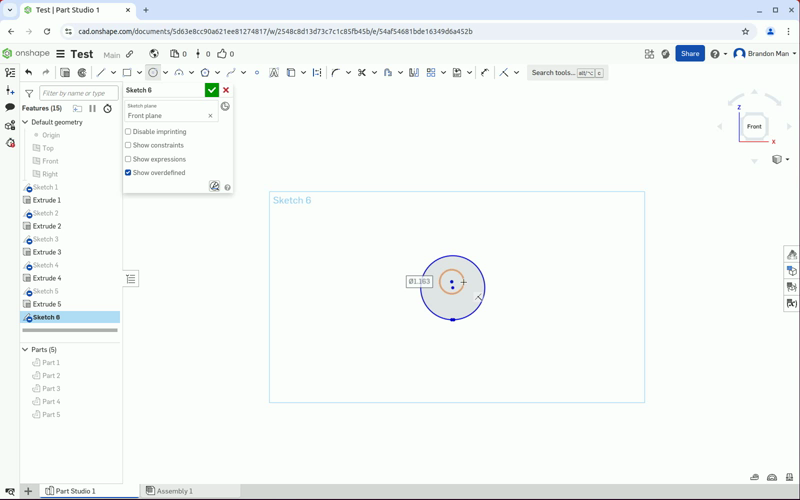
scroll(-6)
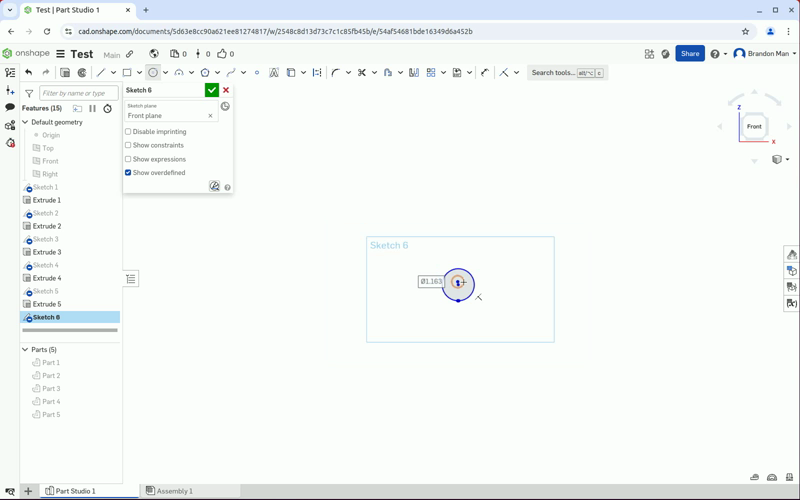
scroll(-6)
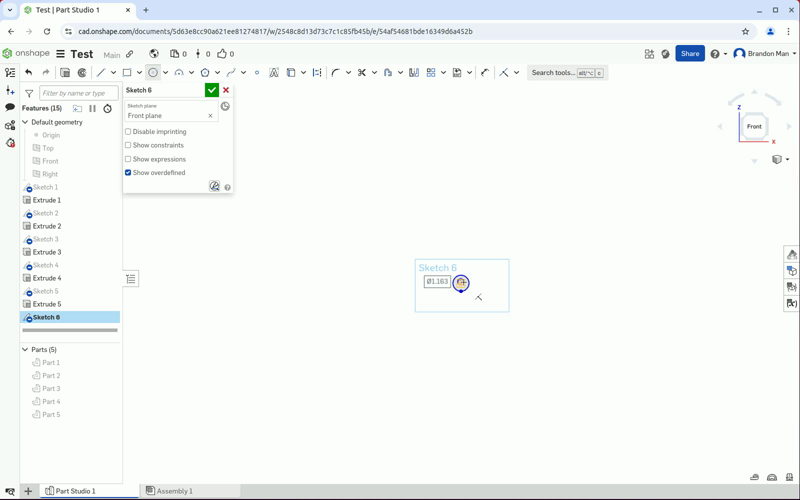
key(esc)
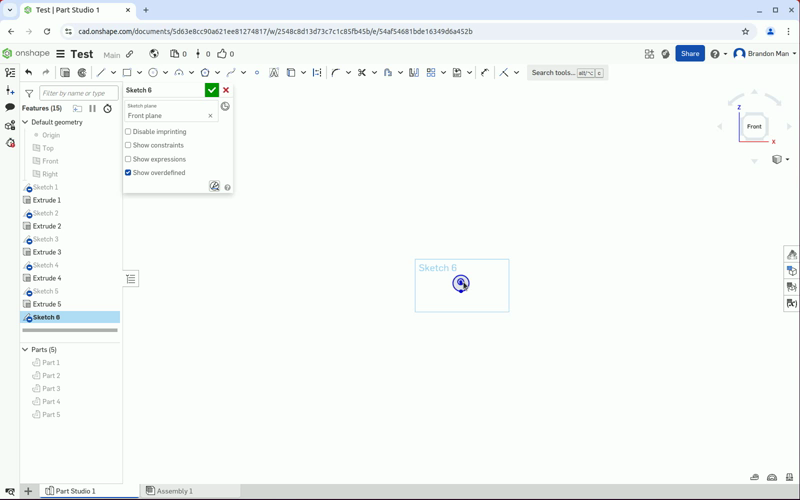
mouse_move(461, 276)
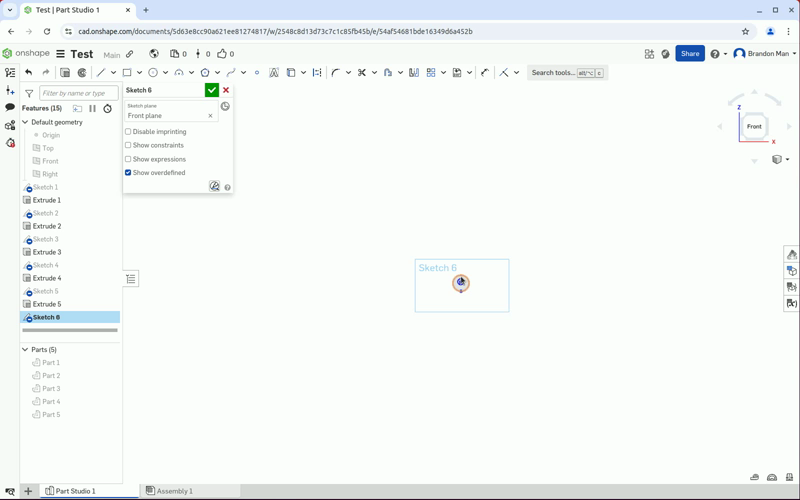
scroll(6)
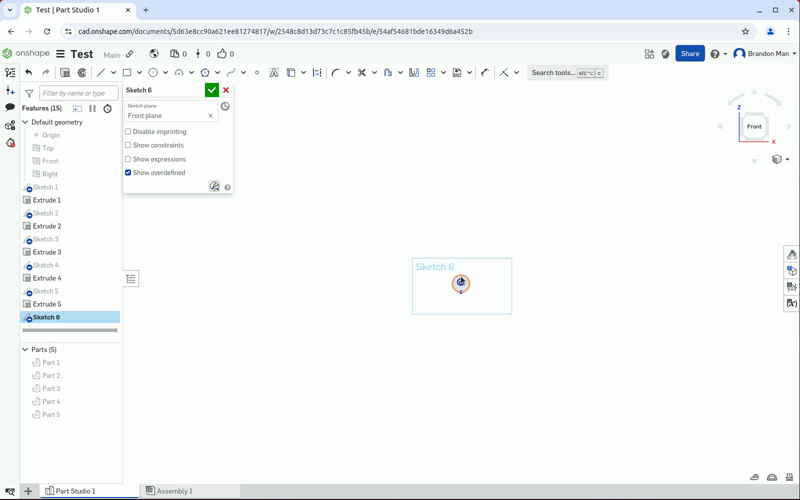
scroll(6)
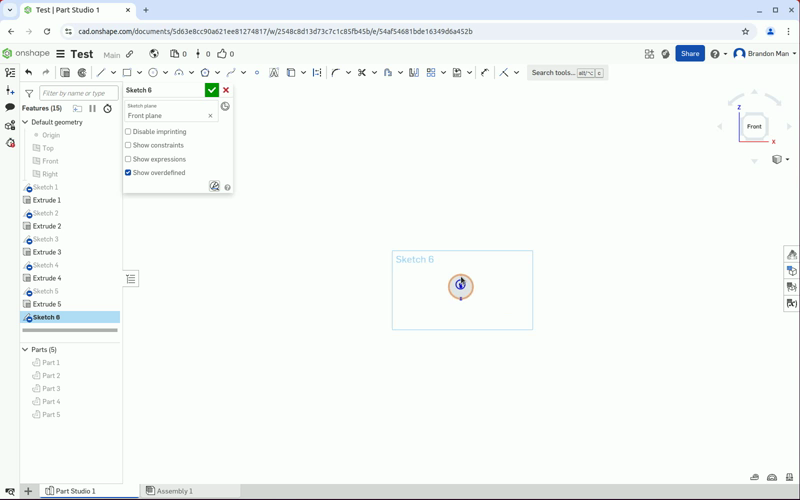
scroll(6)
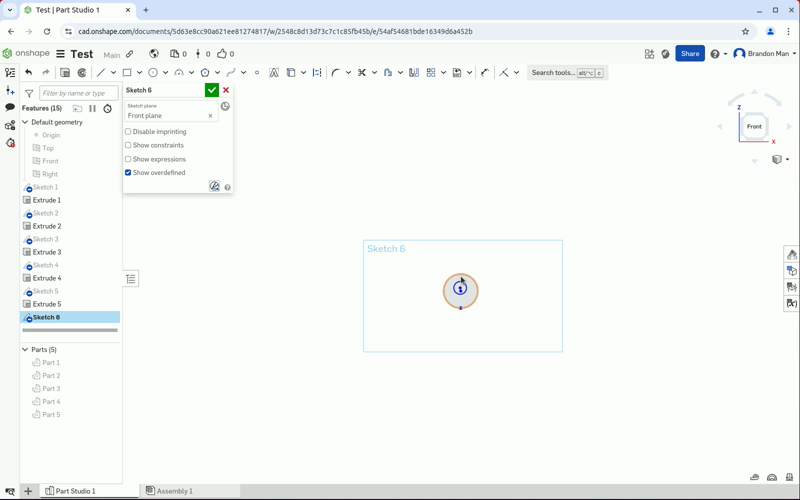
scroll(6)
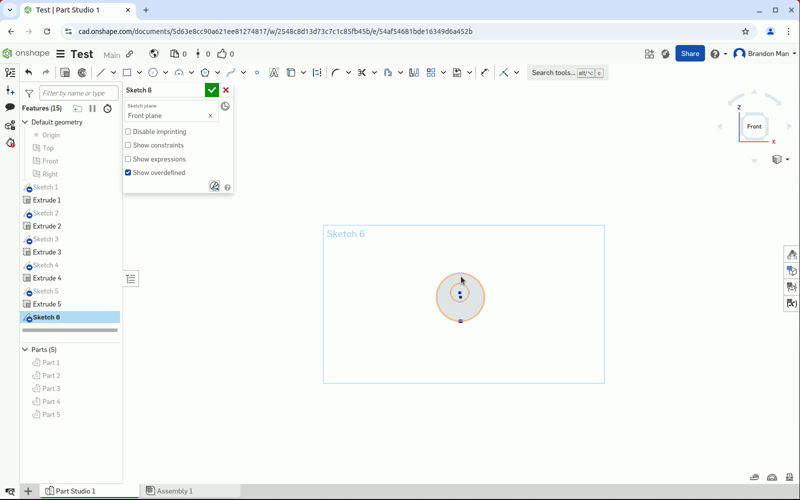
scroll(6)
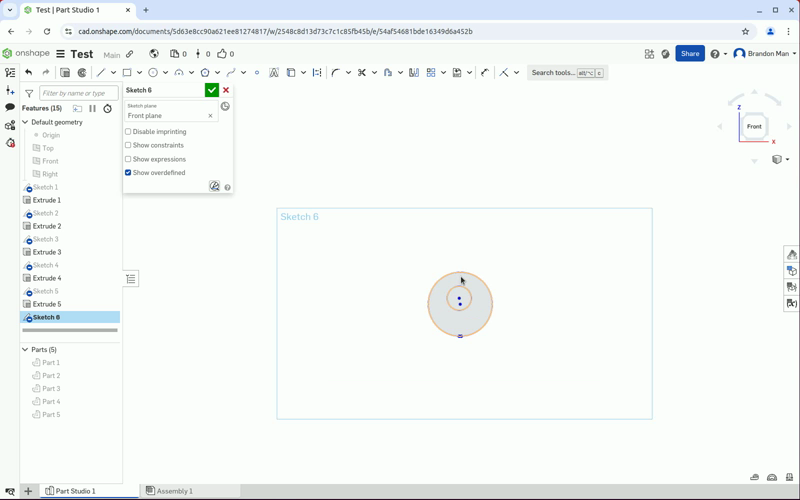
scroll(6)
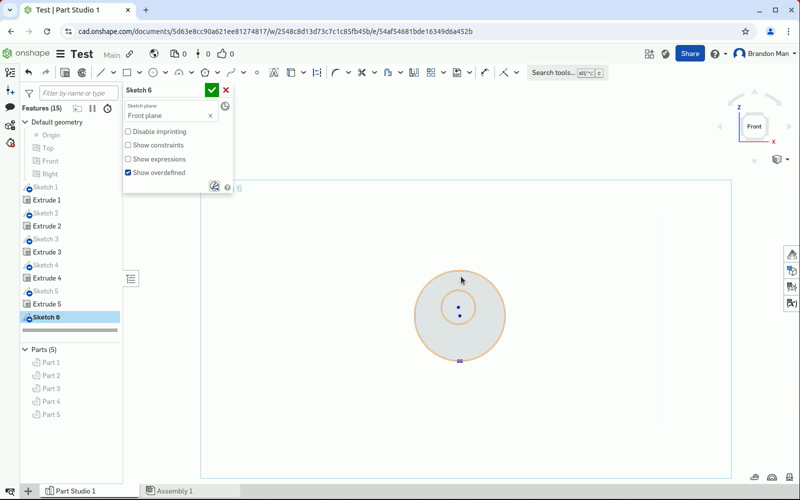
scroll(6)
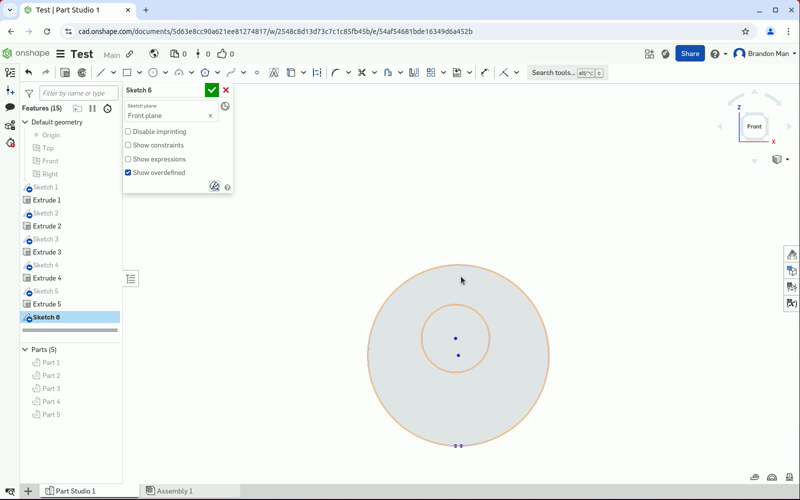
click(461, 276)
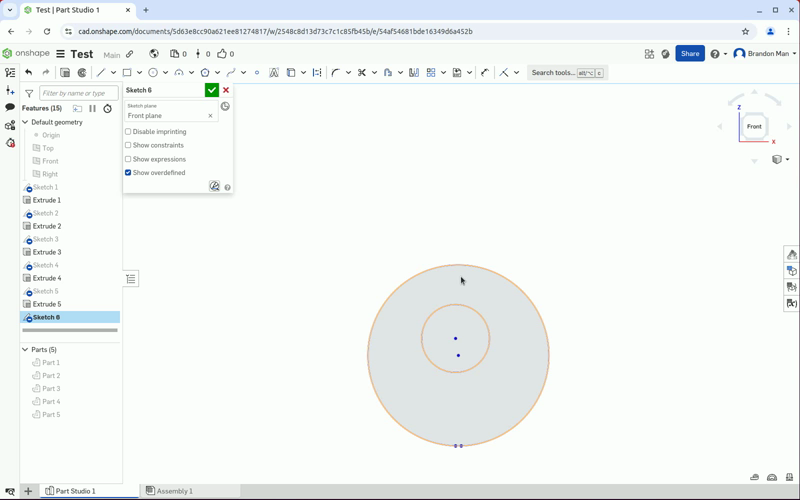
scroll(-6)
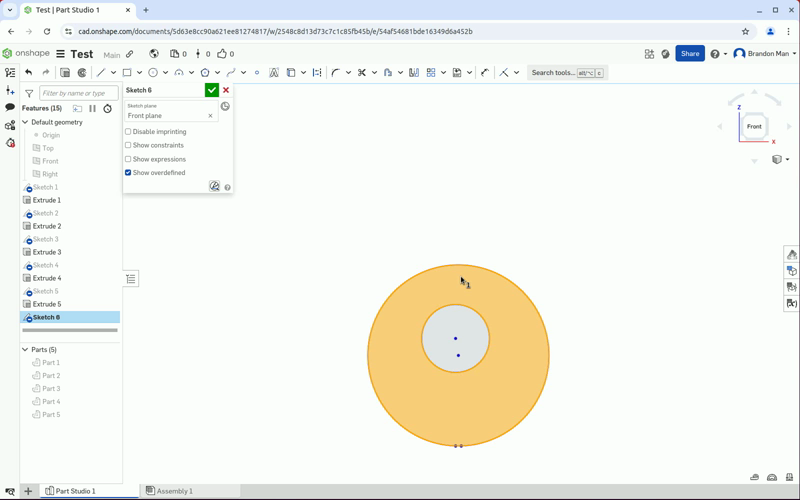
scroll(-6)
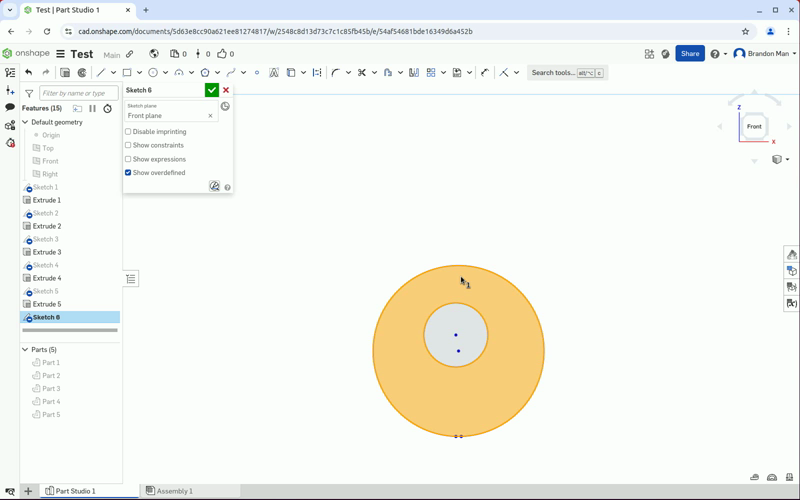
scroll(-6)
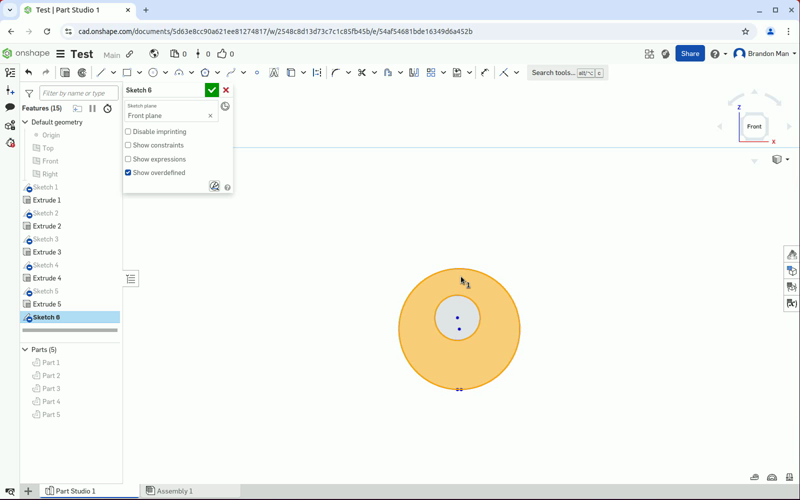
scroll(-6)
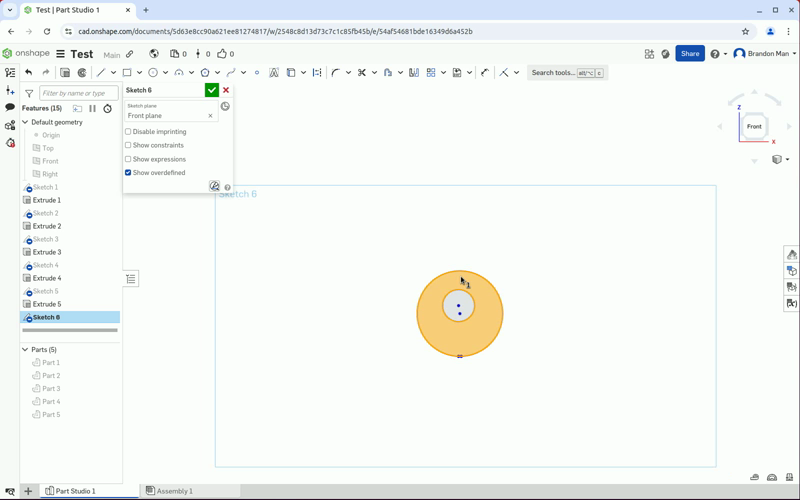
scroll(-6)
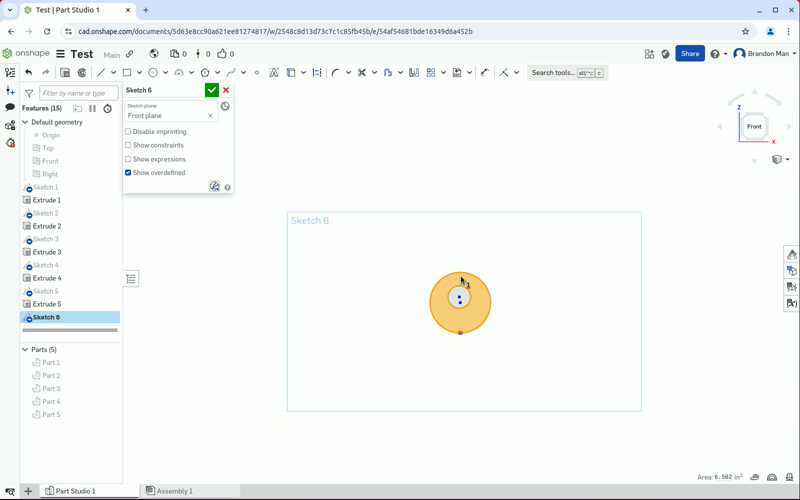
scroll(-6)
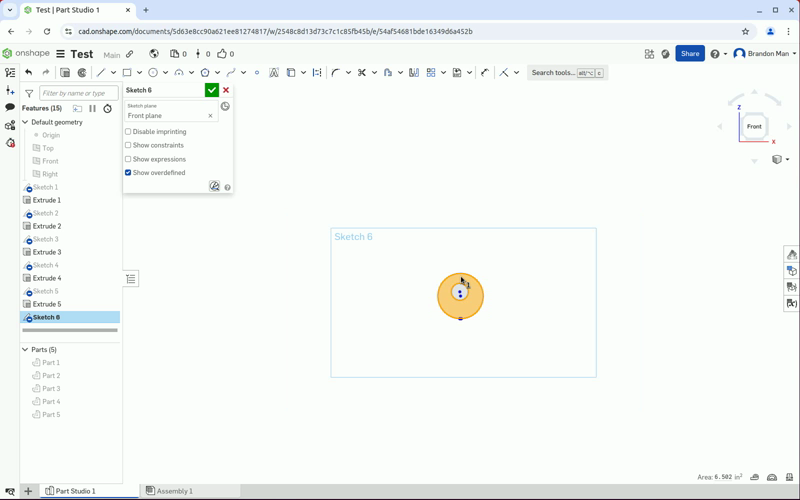
scroll(-6)
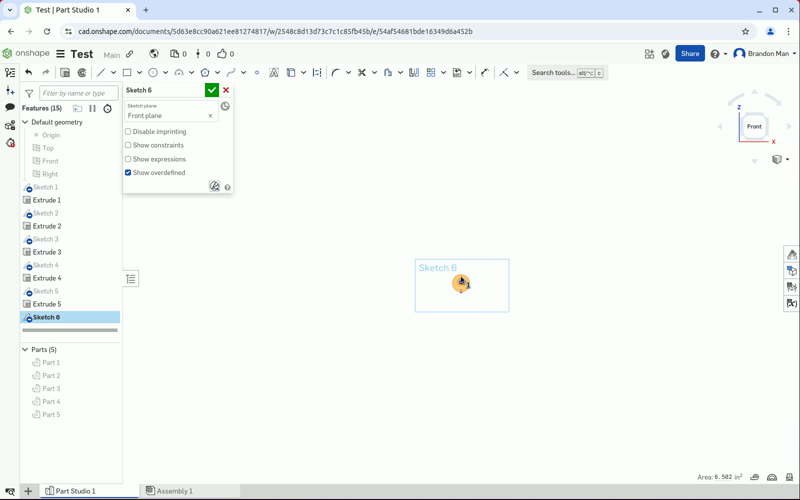
mouse_move(73, 352)
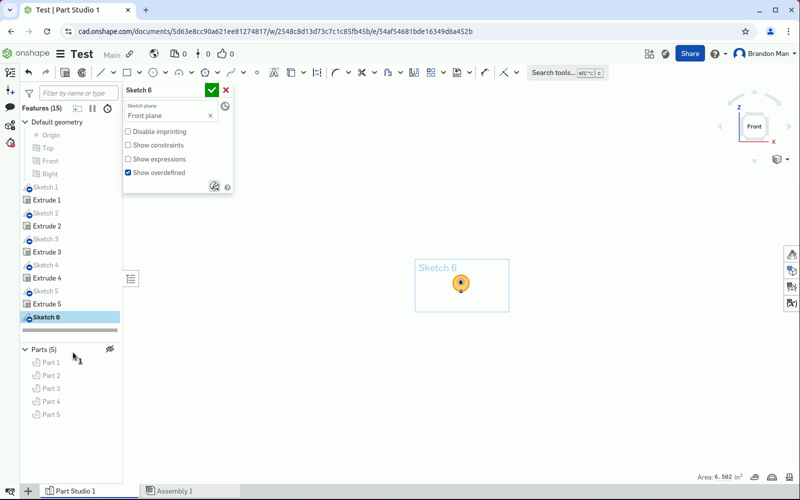
key(shift+y)
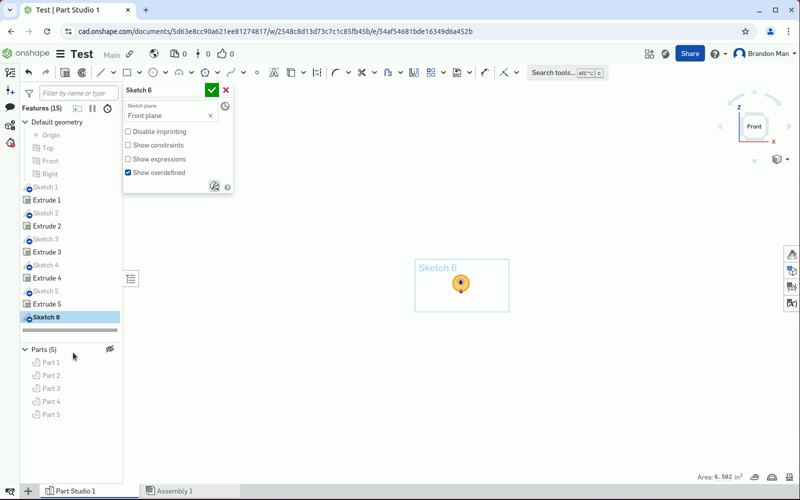
key(shift+e)
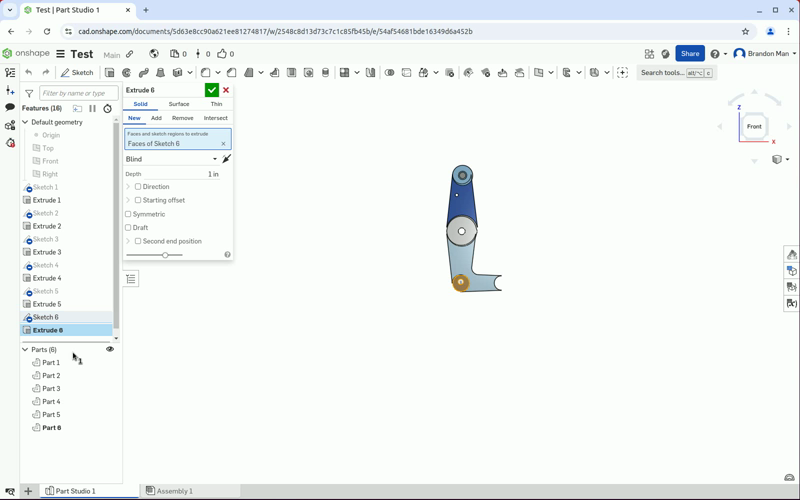
mouse_move(143, 106)
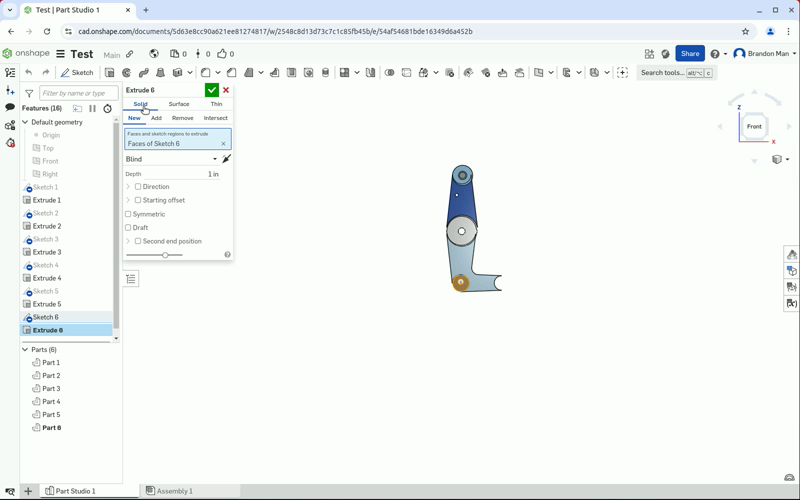
click(143, 106)
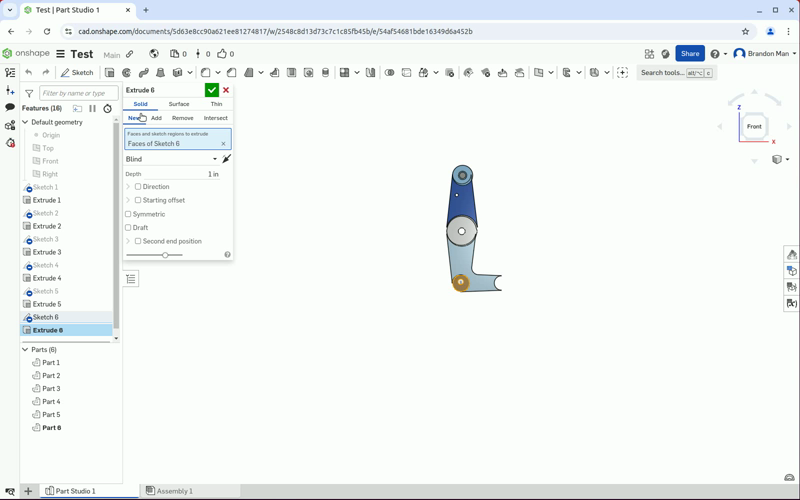
mouse_move(137, 120)
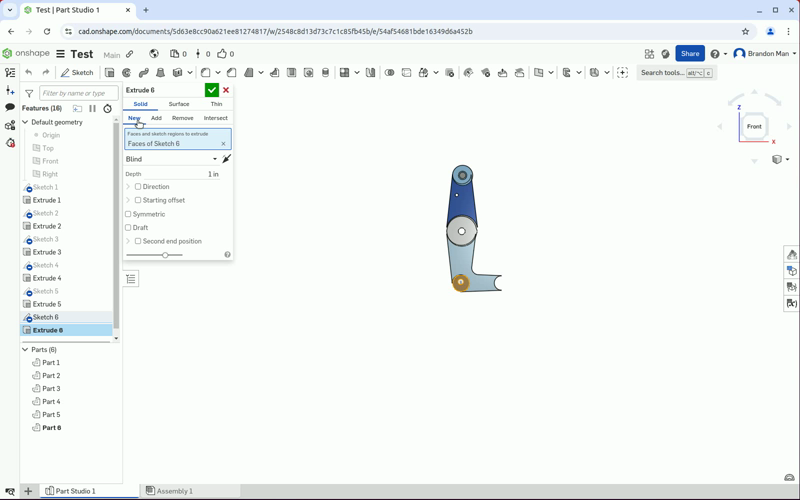
click(137, 120)
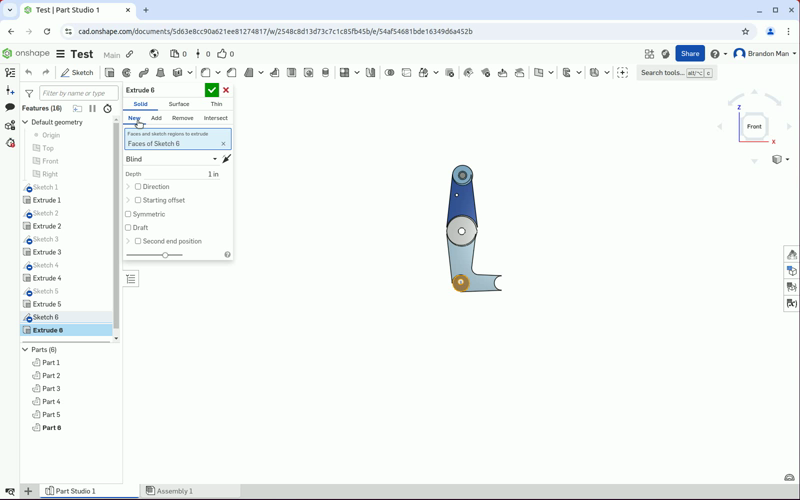
key(tab, 4)
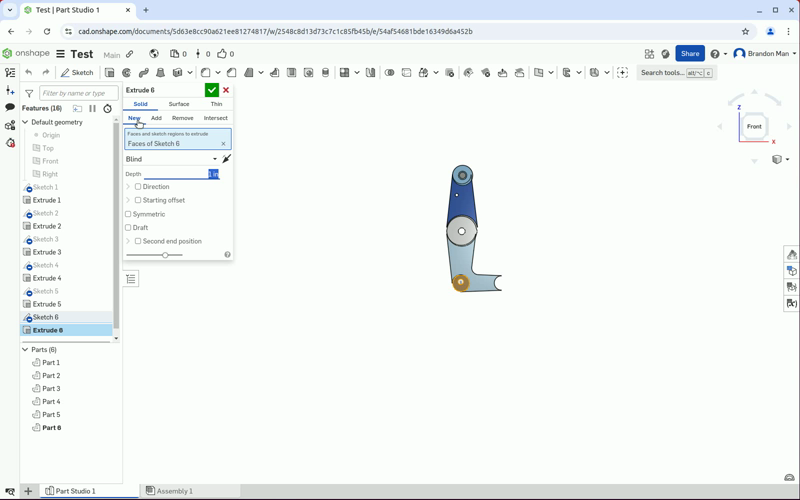
text(0.481)
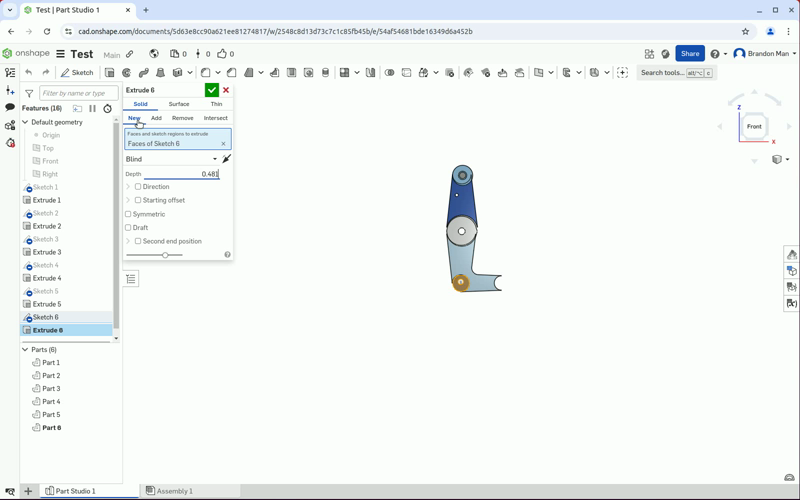
key(enter)
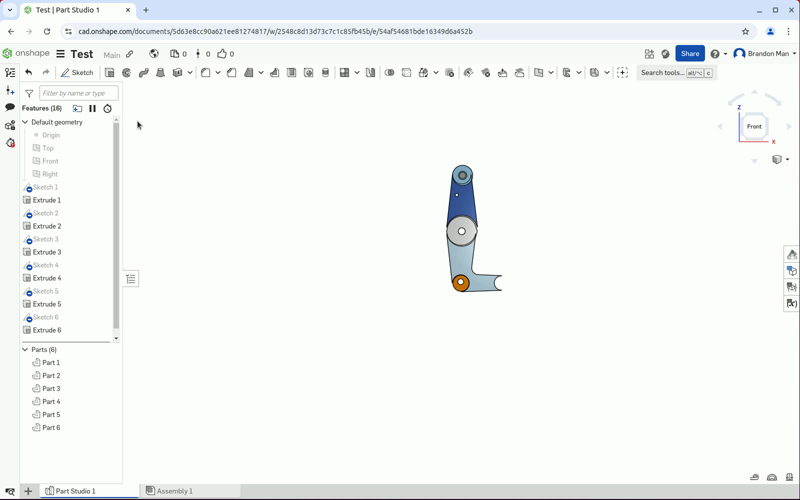
key(shift+h)
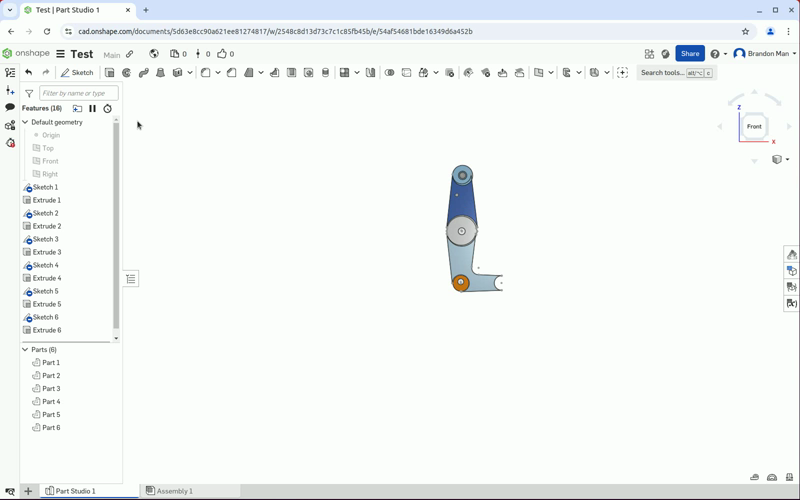
key(shift+h)
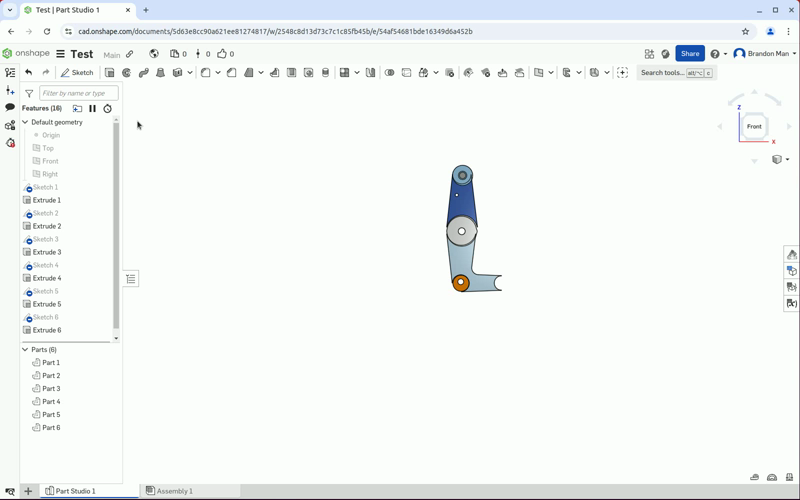
mouse_move(69, 189)
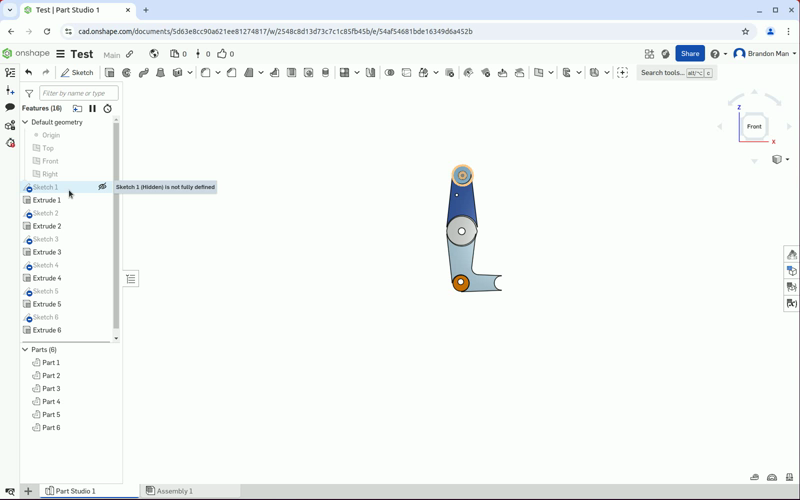
click(69, 189)
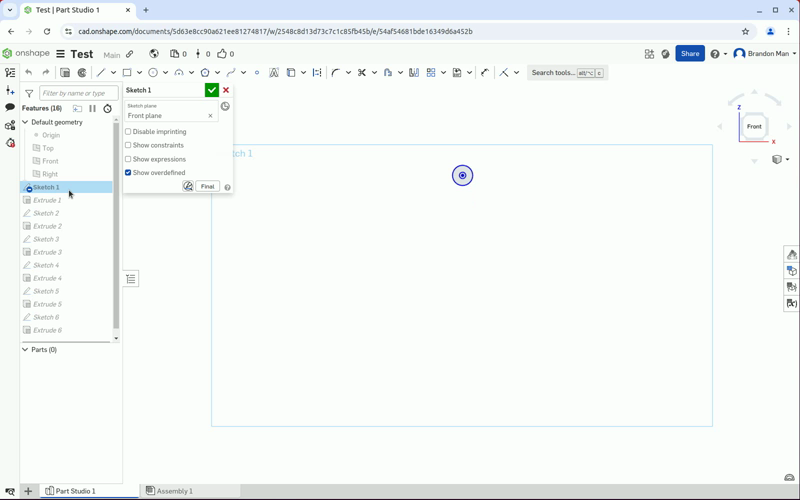
mouse_move(229, 92)
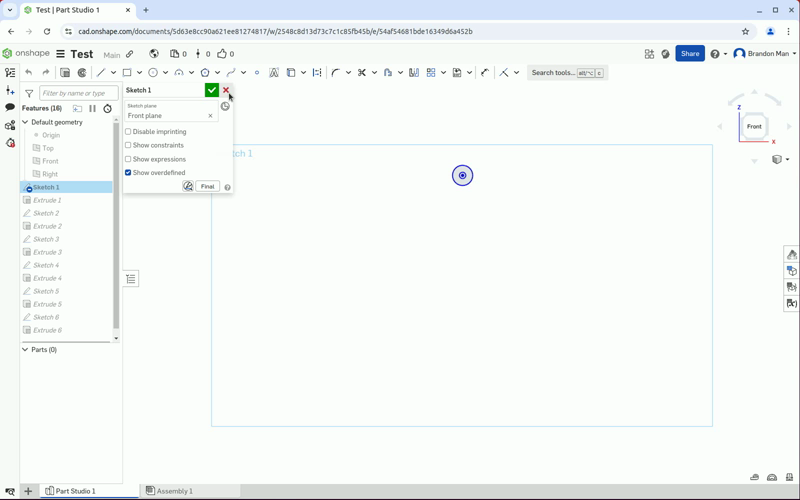
click(229, 92)
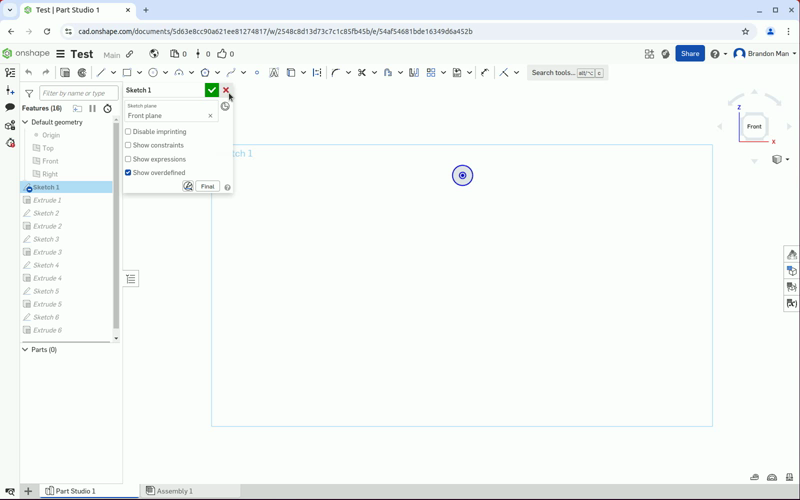
key(shift+s)
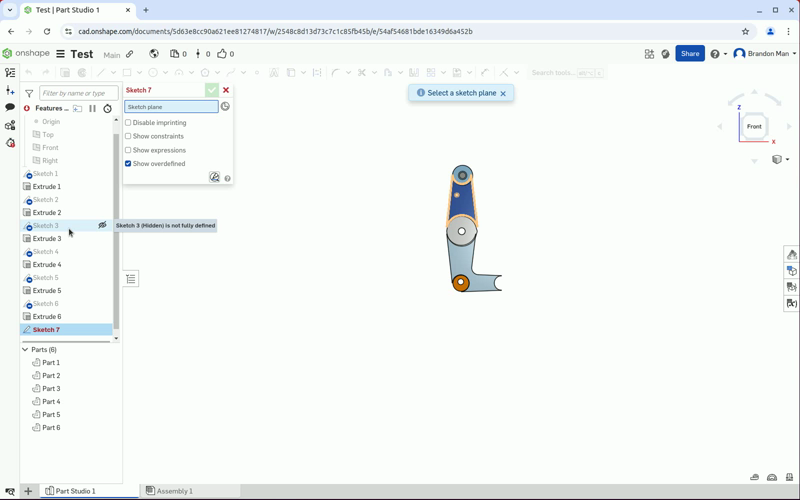
scroll(3)
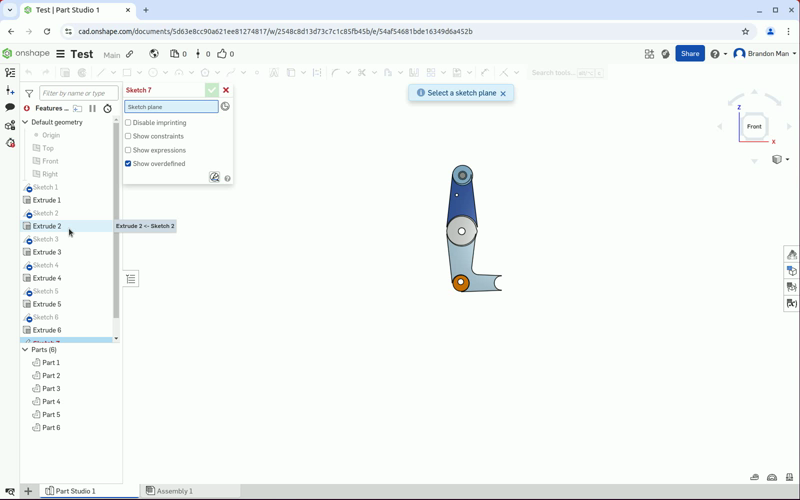
mouse_move(69, 163)
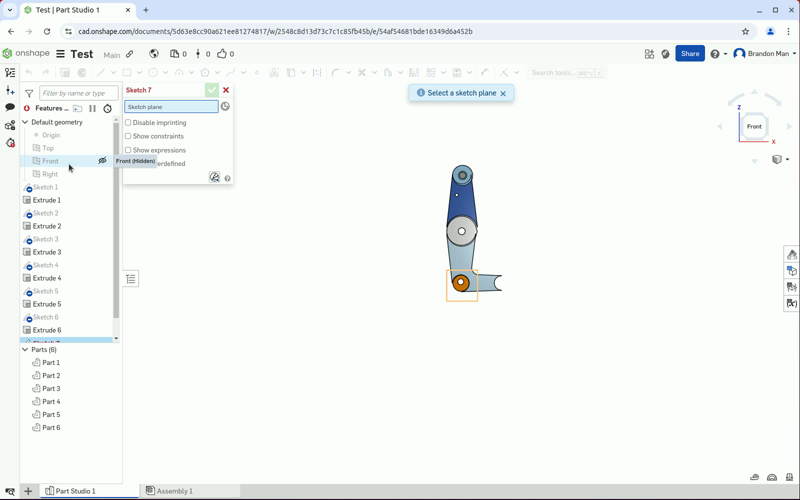
click(69, 163)
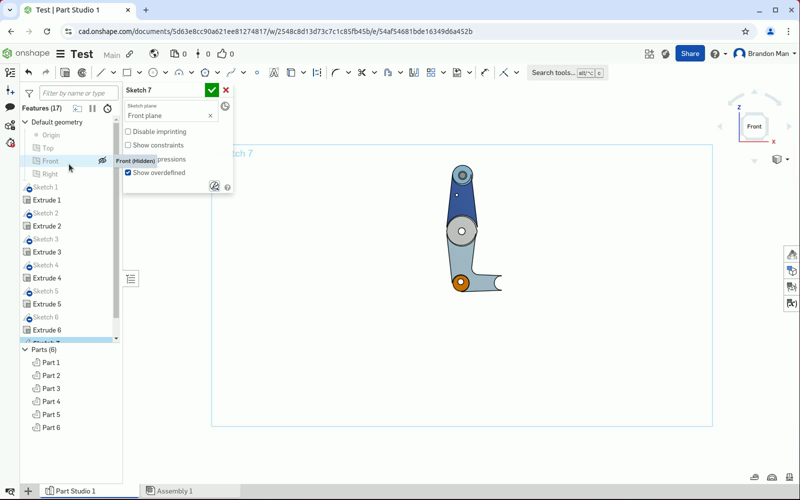
mouse_move(73, 352)
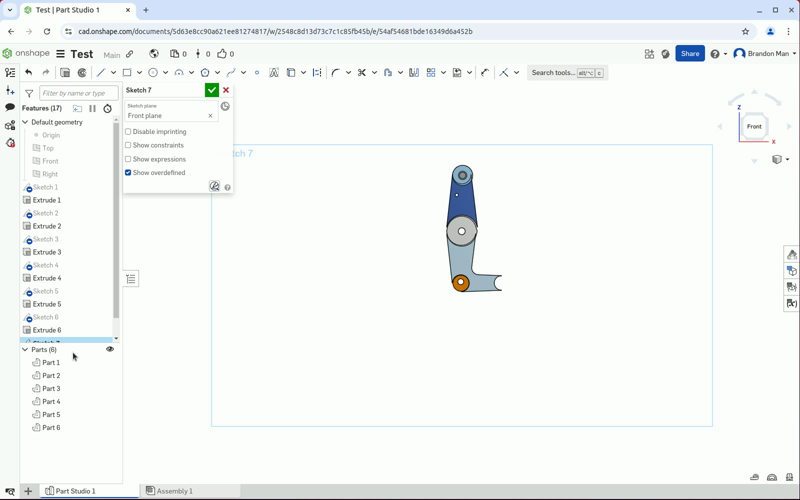
key(y)
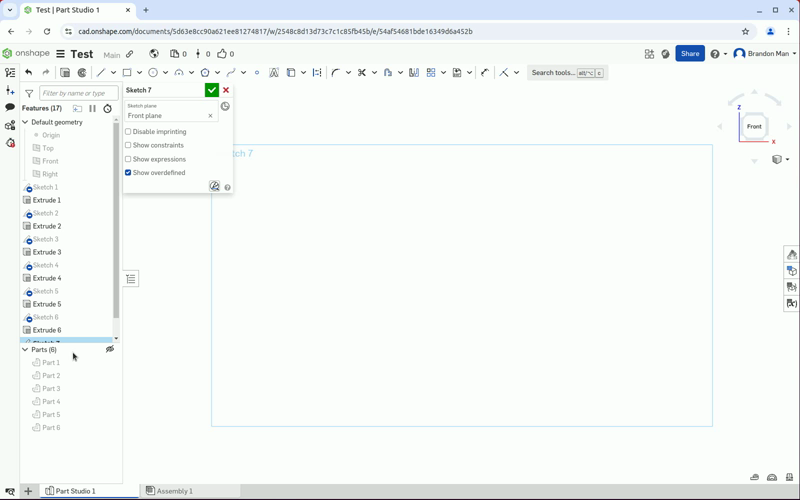
key(c)
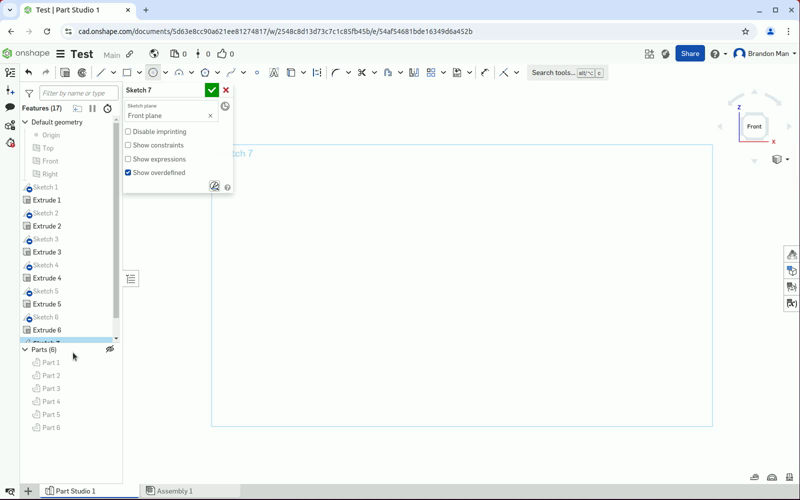
key_down(shift)
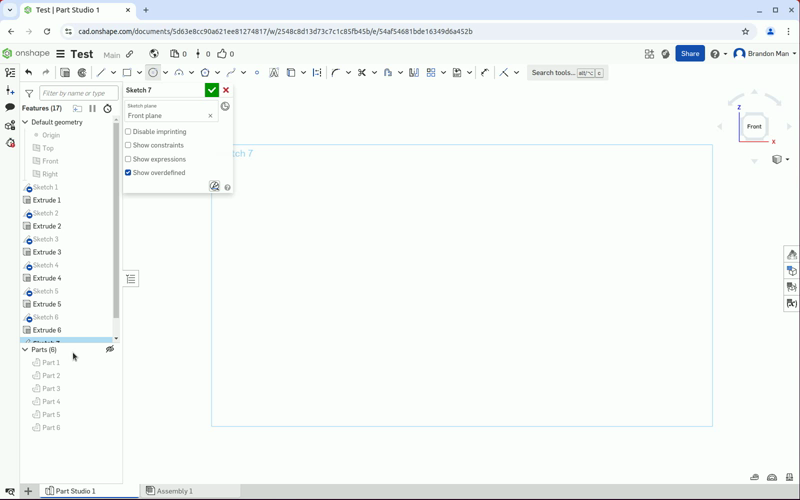
mouse_move(501, 282)
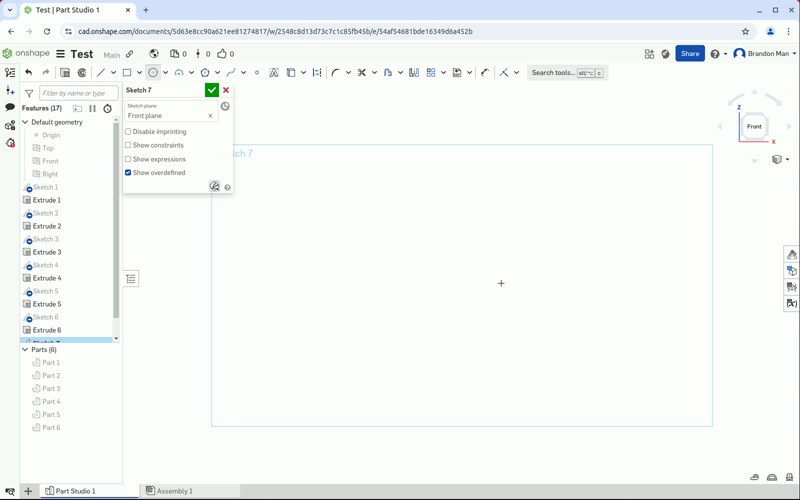
click(501, 282)
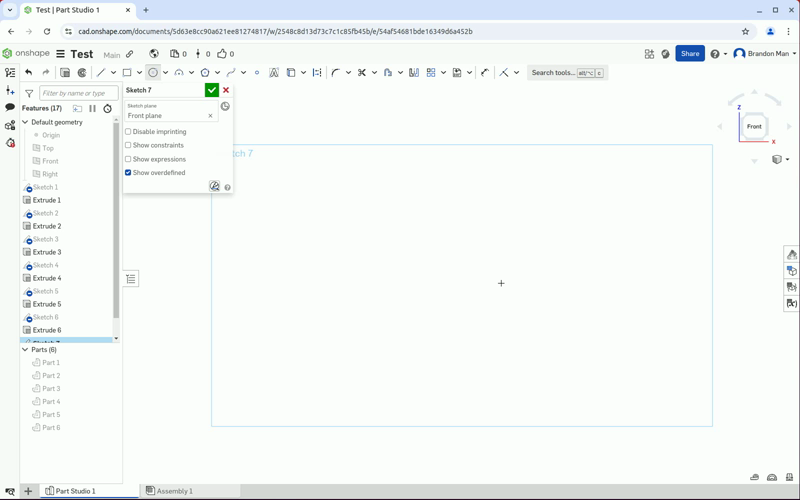
key_up(shift)
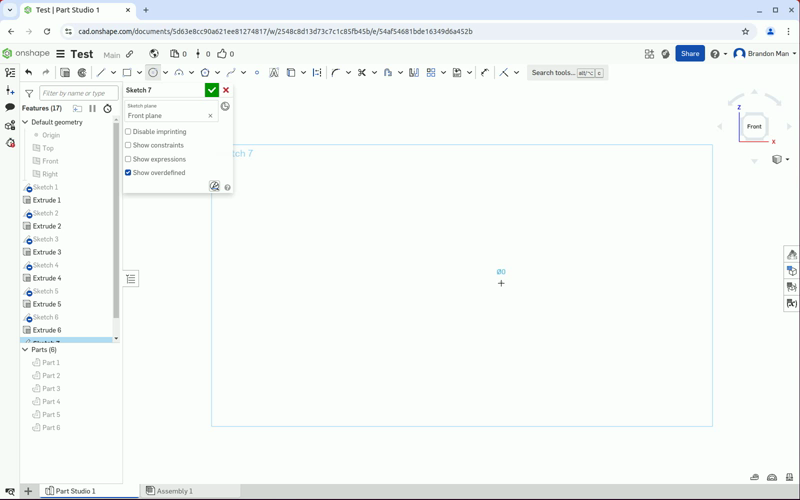
mouse_move(508, 282)
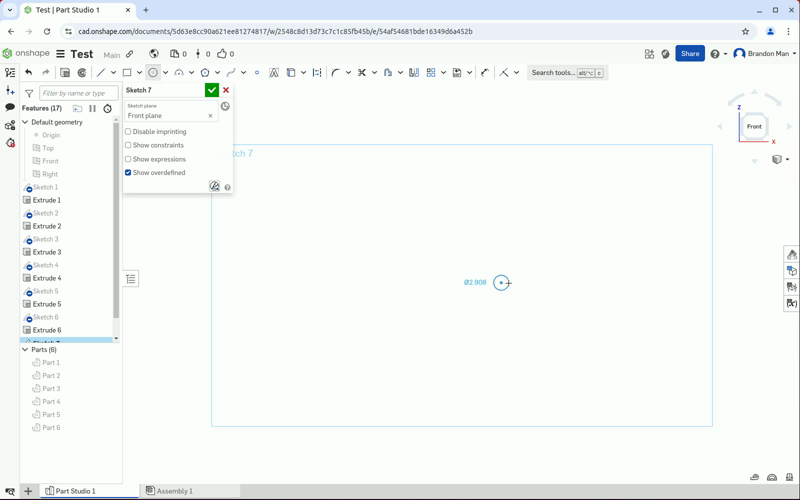
click(508, 282)
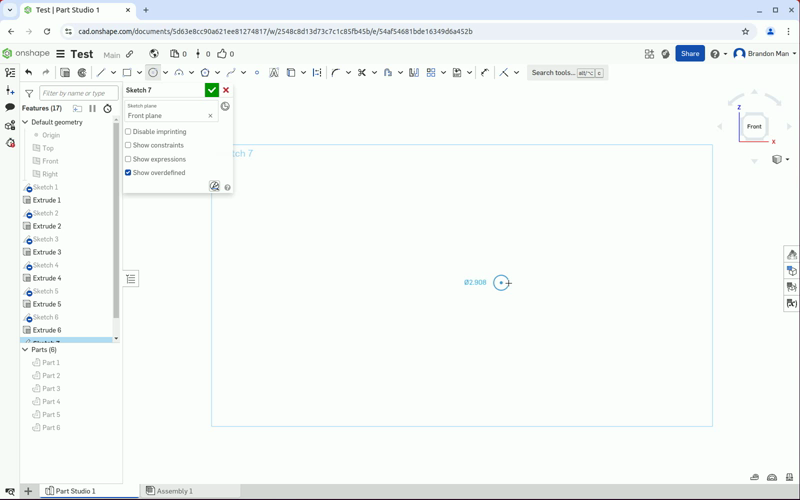
key(esc)
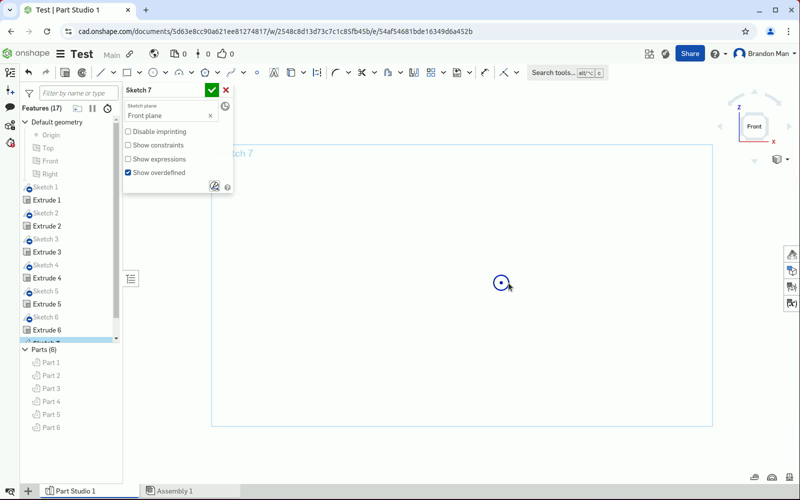
key(c)
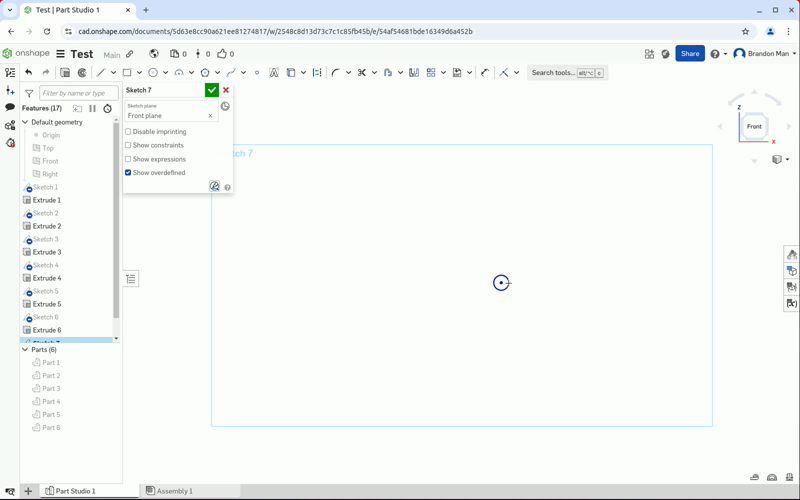
key_down(shift)
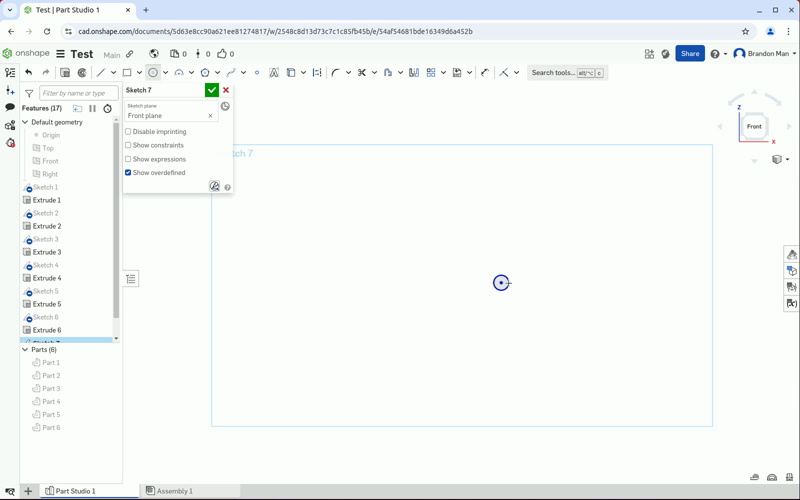
mouse_move(501, 282)
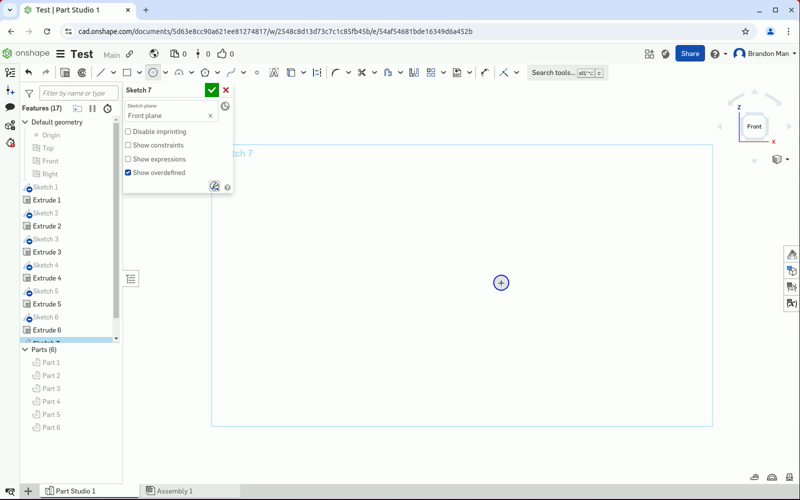
click(501, 282)
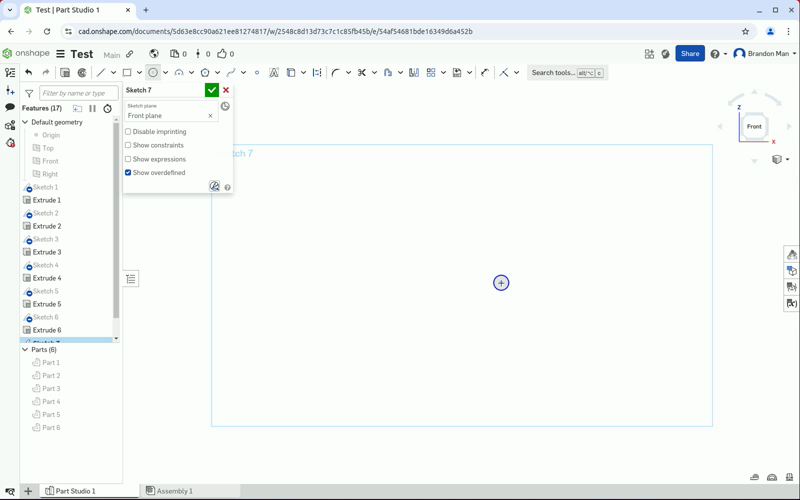
key_up(shift)
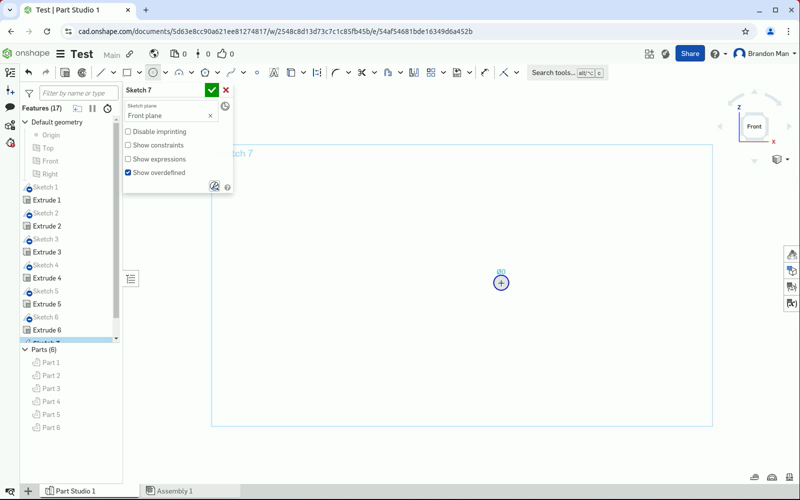
mouse_move(504, 282)
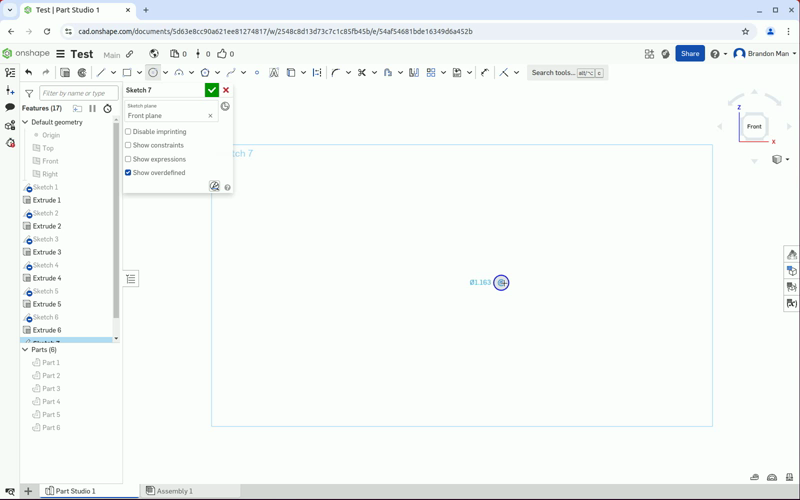
scroll(6)
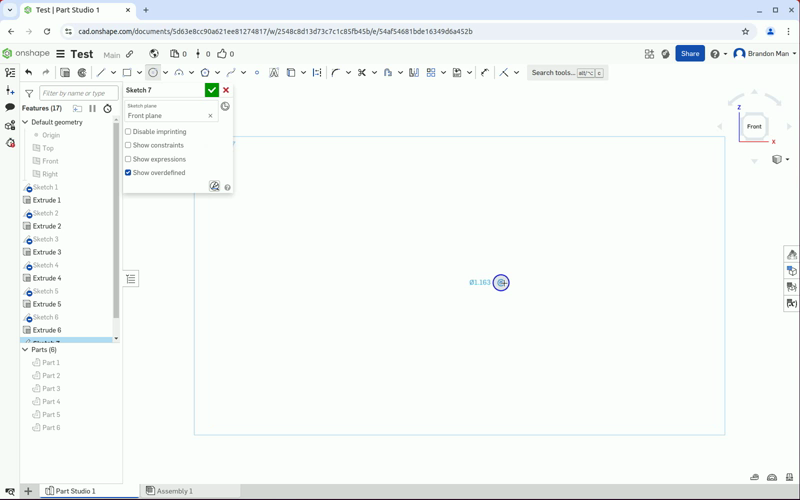
scroll(6)
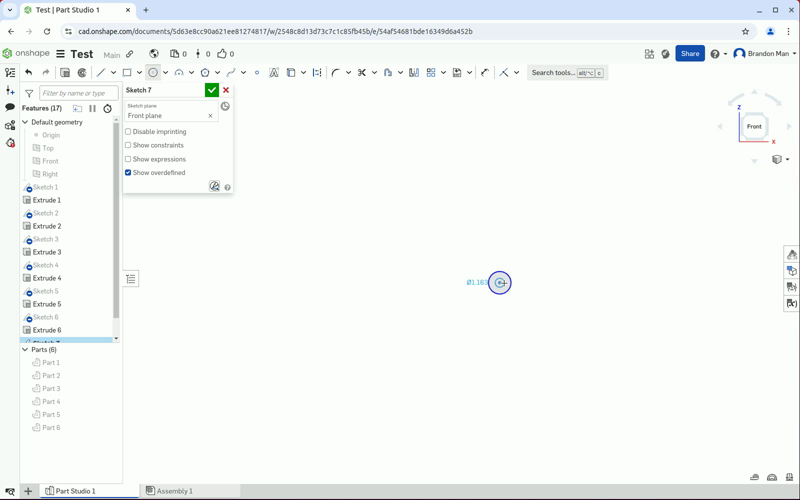
scroll(6)
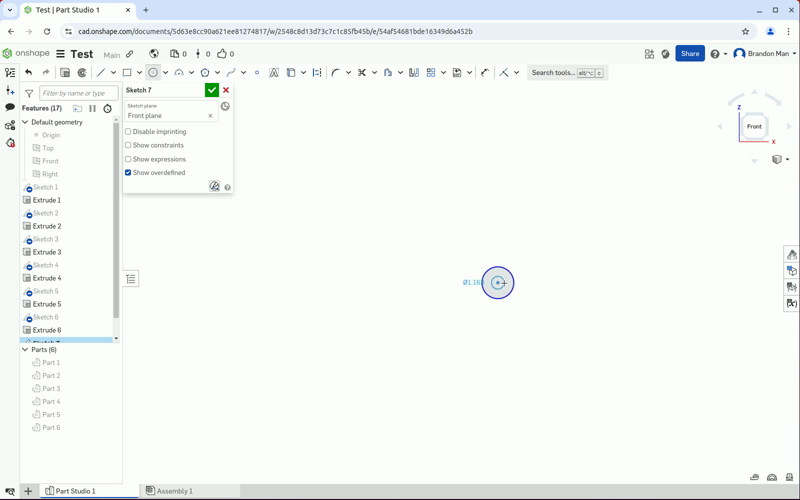
scroll(6)
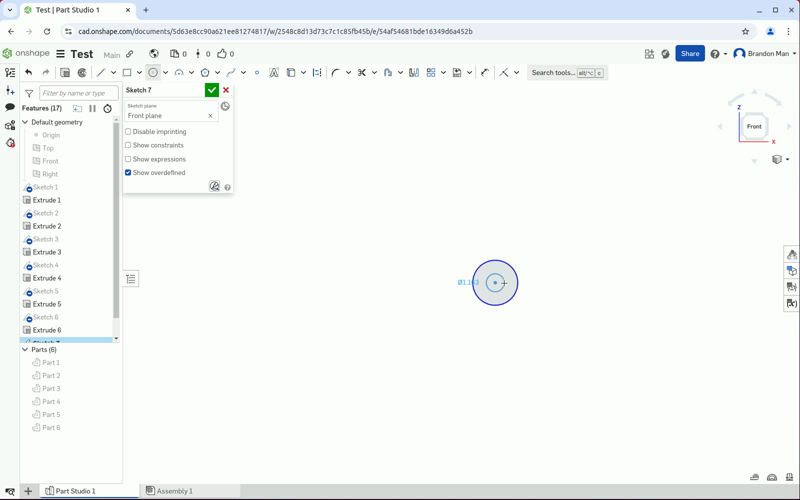
scroll(6)
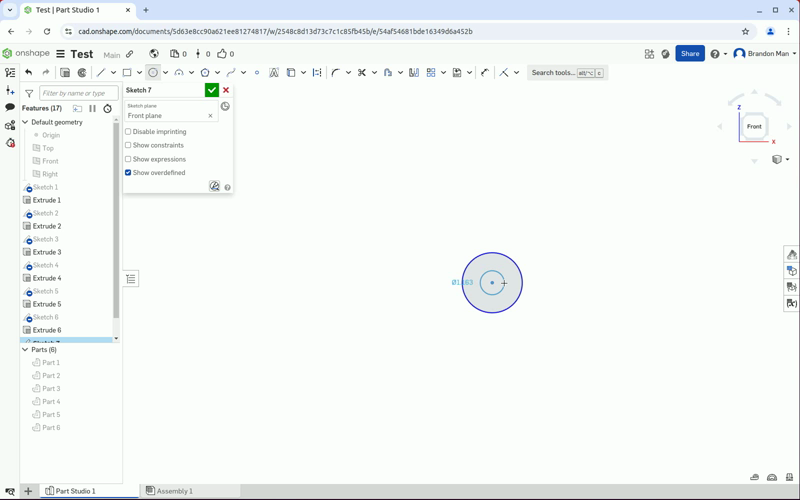
scroll(6)
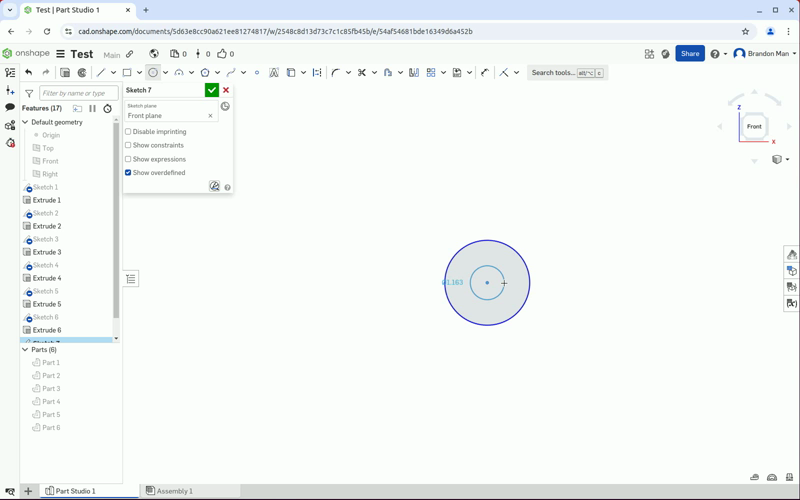
scroll(6)
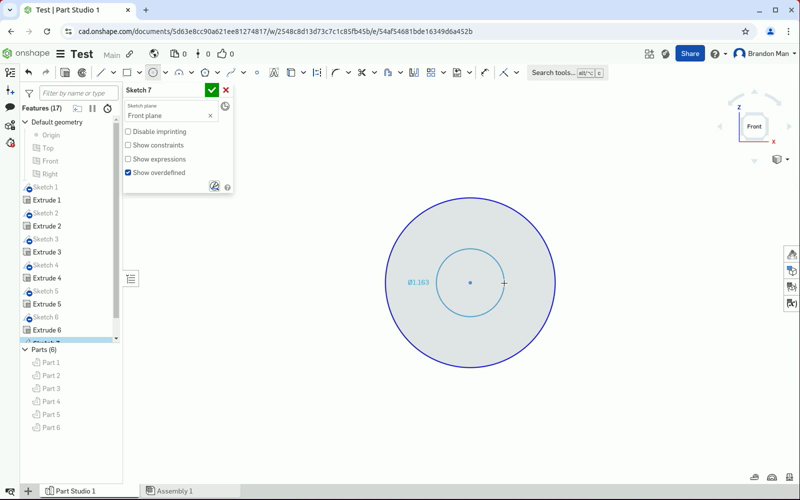
click(504, 282)
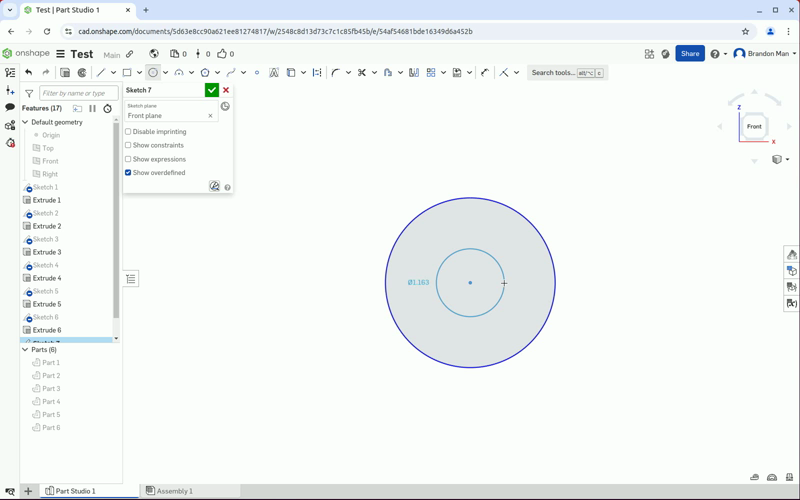
scroll(-6)
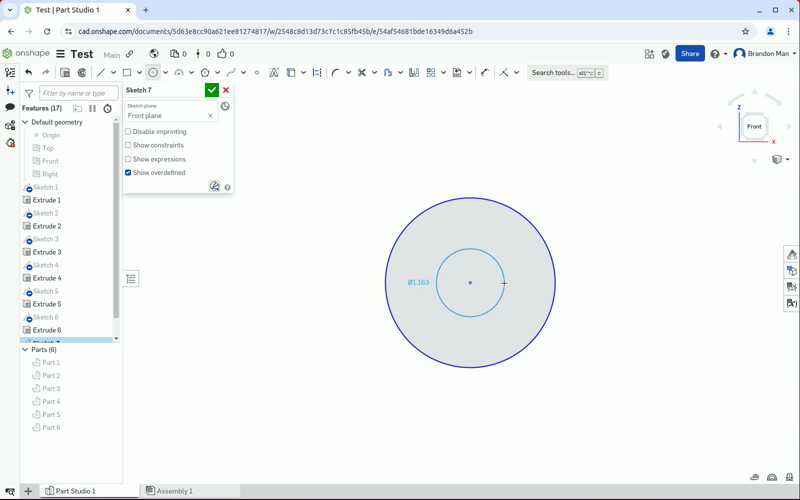
scroll(-6)
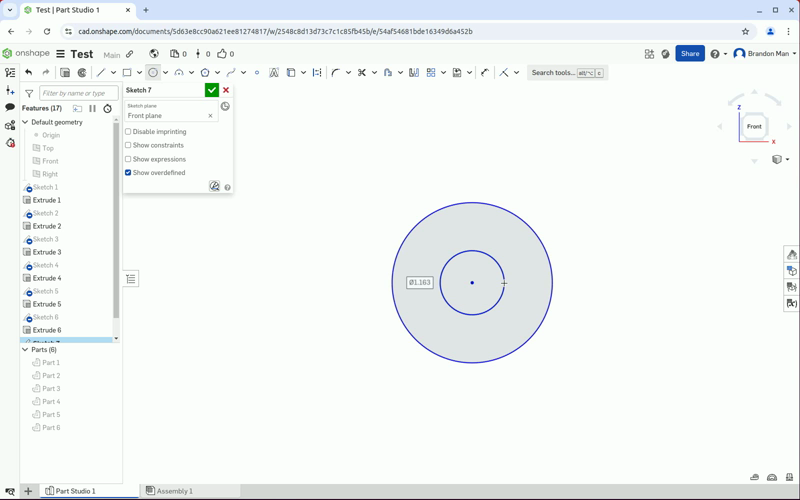
scroll(-6)
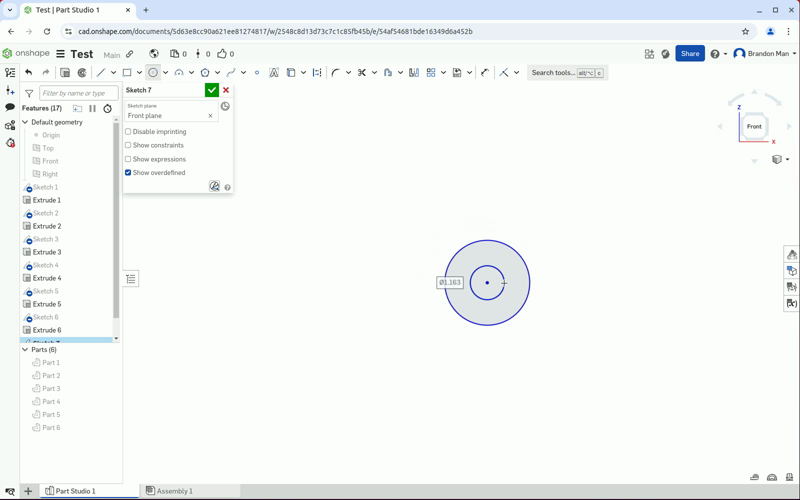
scroll(-6)
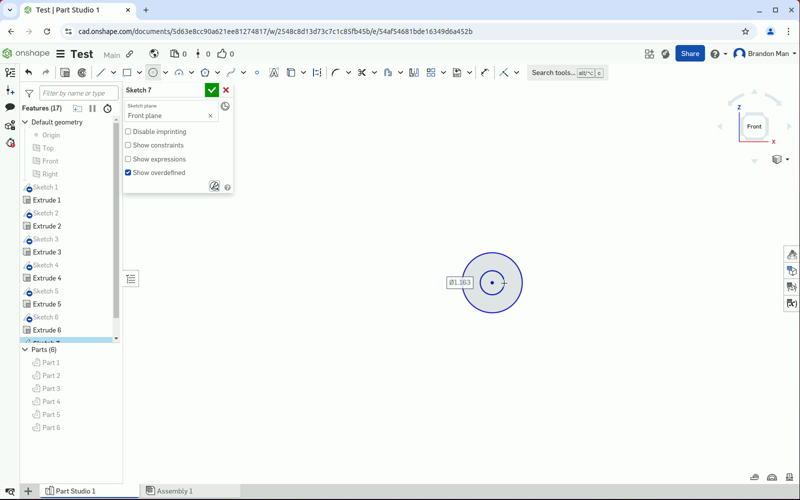
scroll(-6)
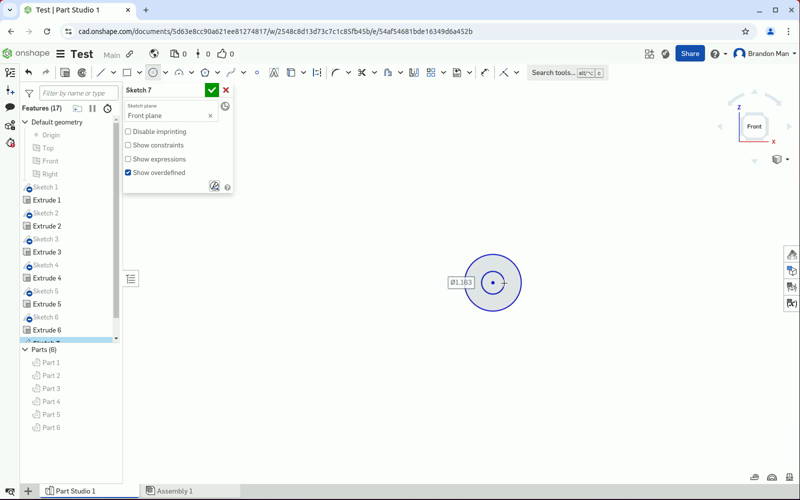
scroll(-6)
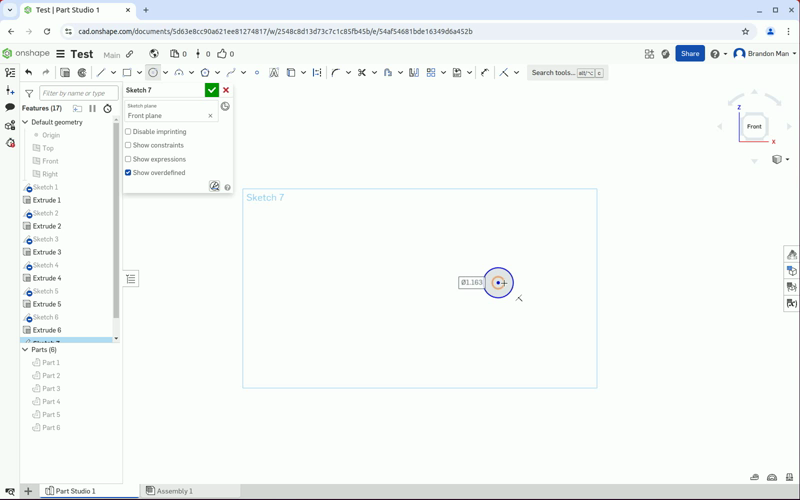
scroll(-6)
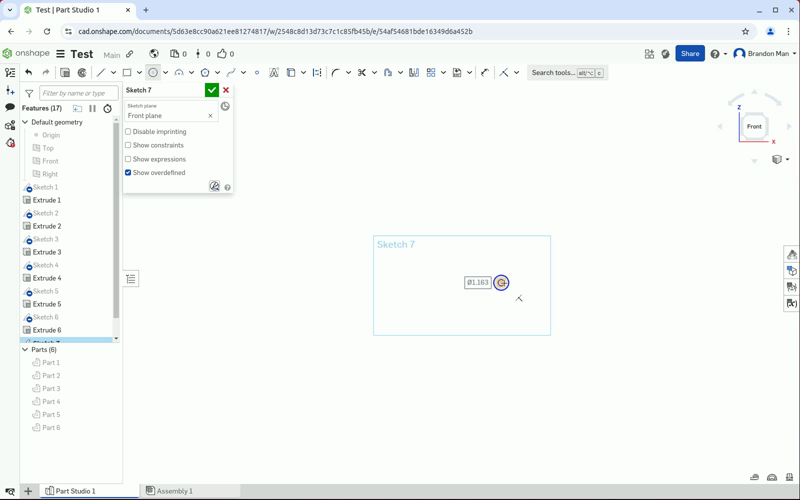
key(esc)
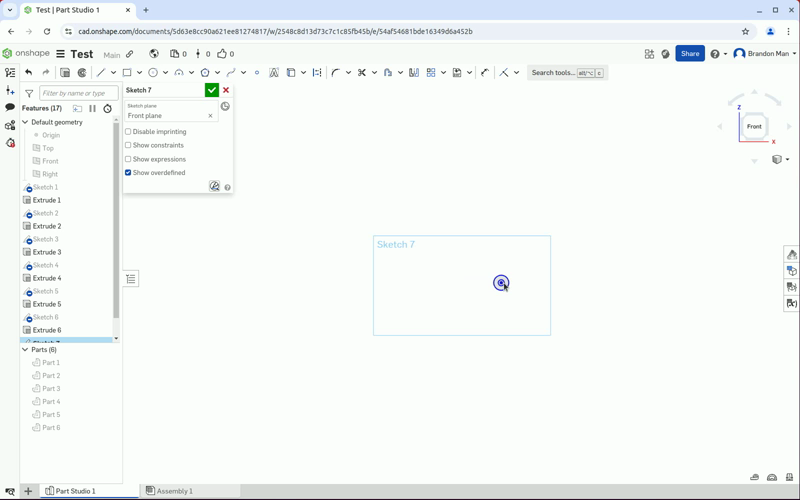
mouse_move(503, 275)
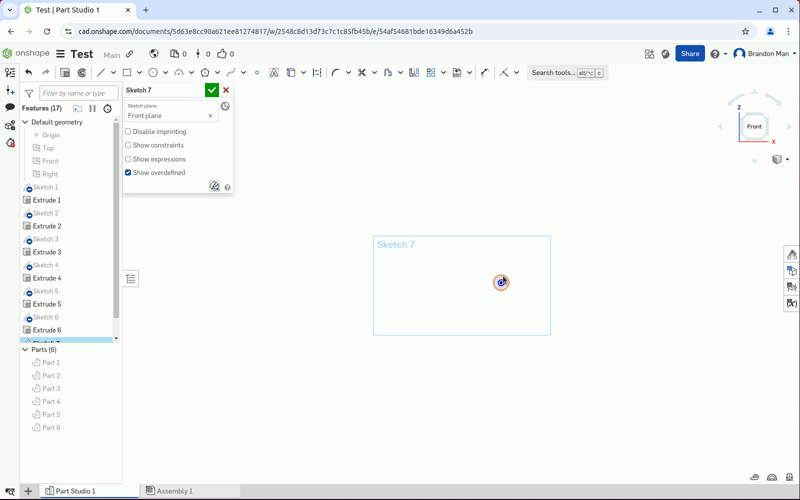
scroll(6)
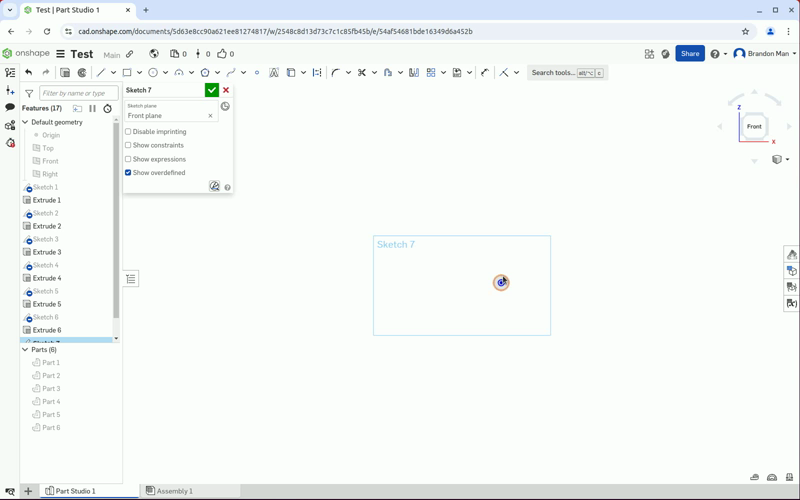
scroll(6)
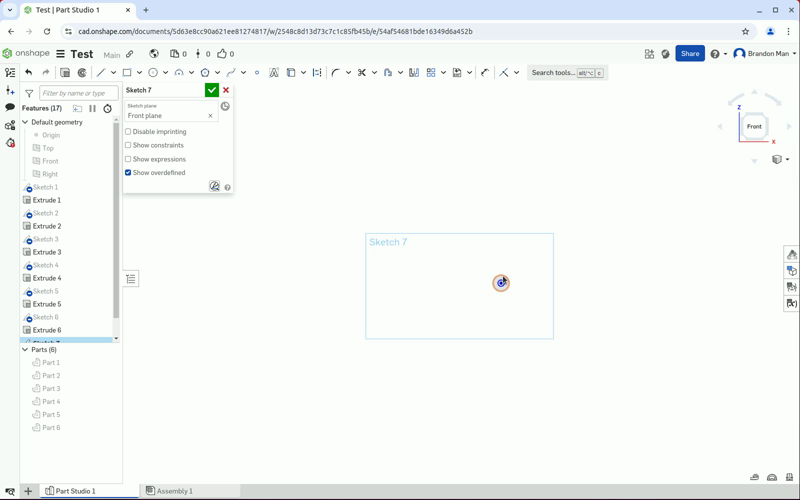
scroll(6)
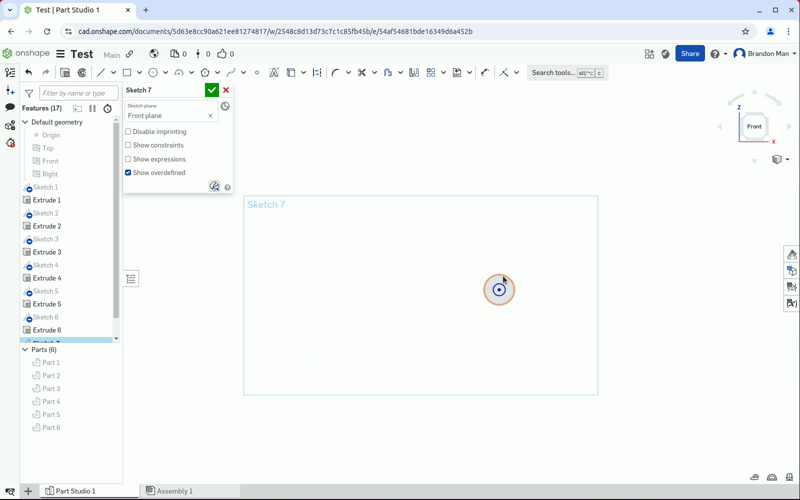
scroll(6)
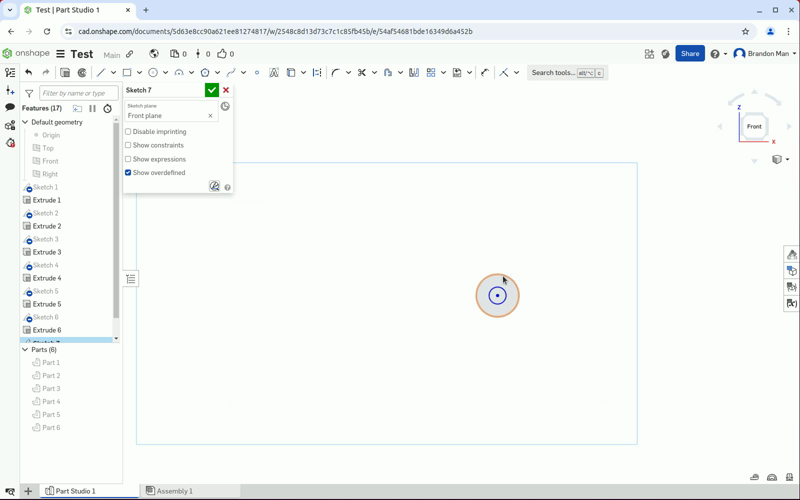
scroll(6)
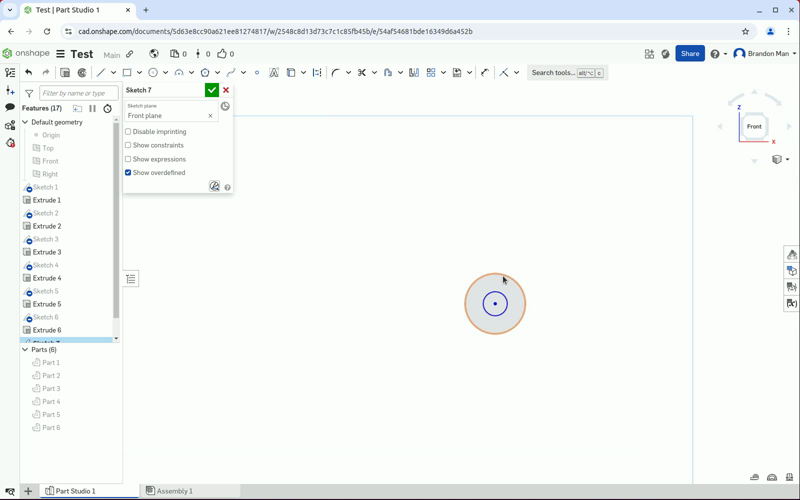
scroll(6)
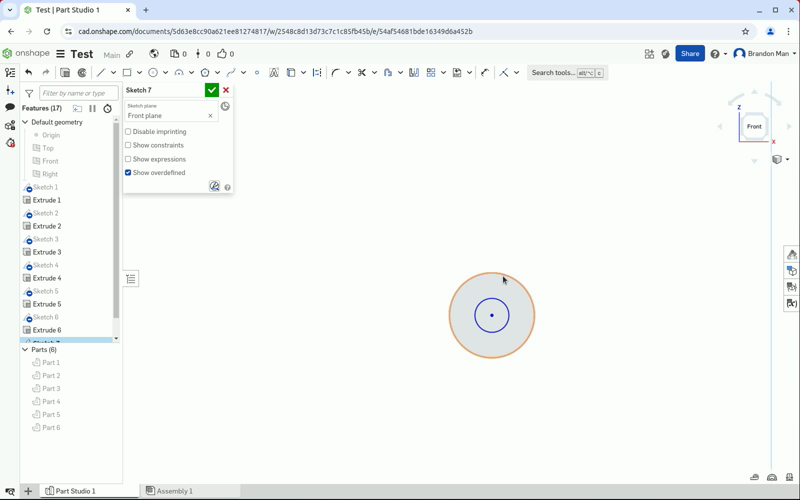
scroll(6)
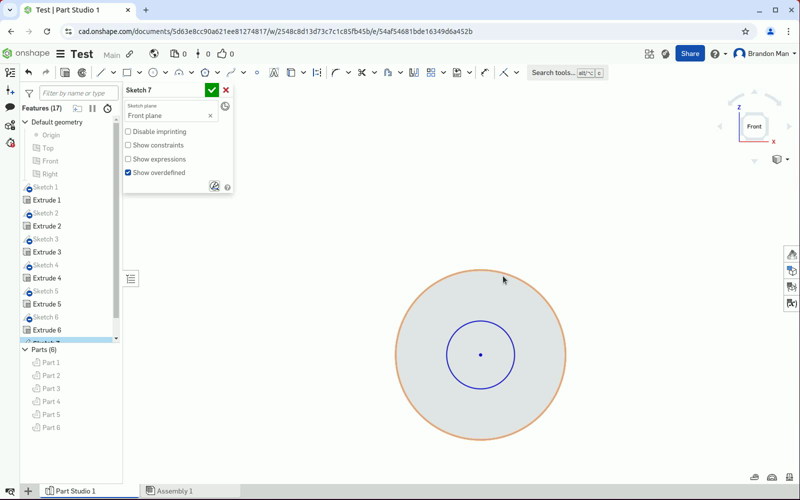
click(503, 275)
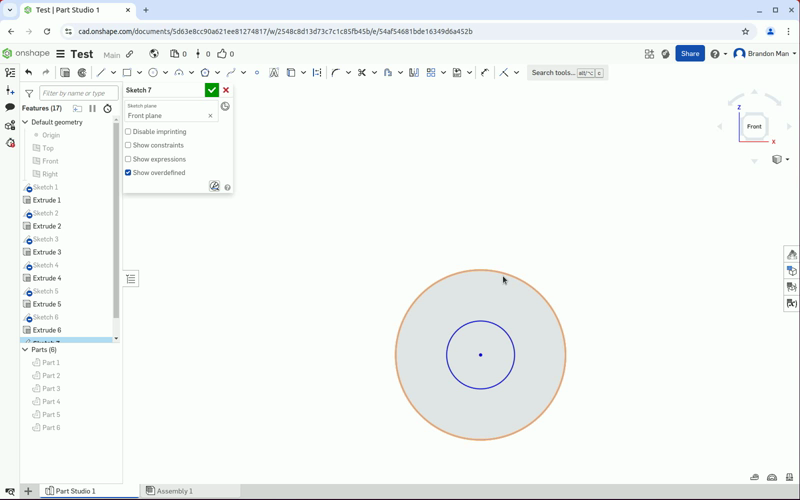
scroll(-6)
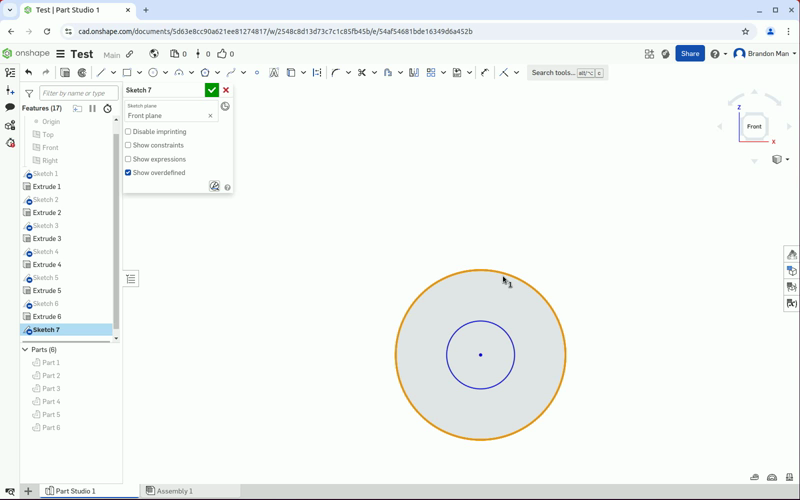
scroll(-6)
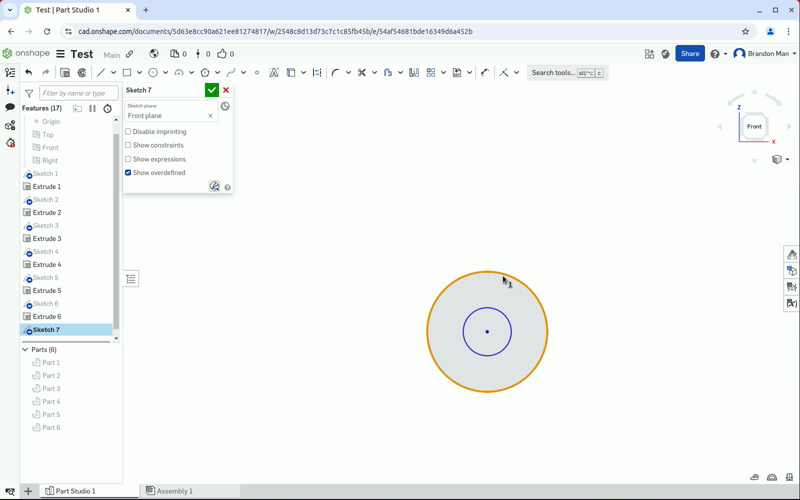
scroll(-6)
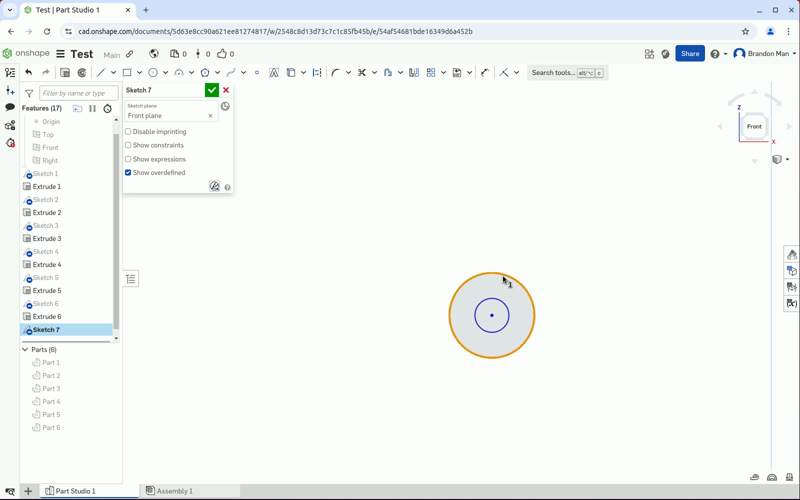
scroll(-6)
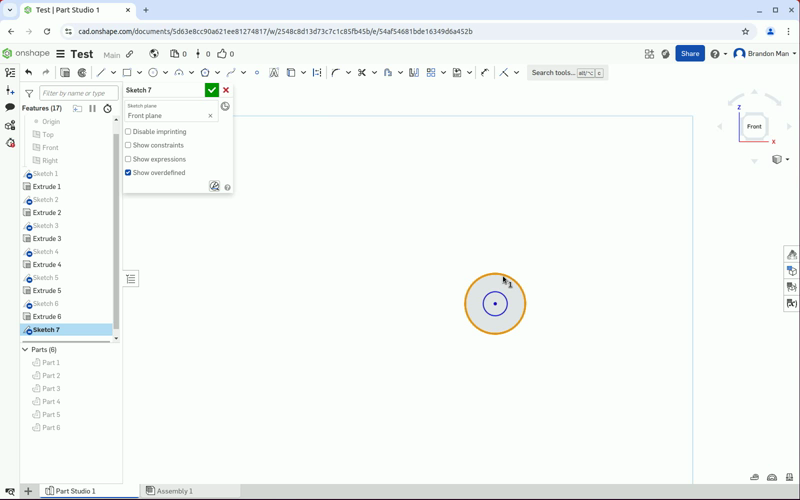
scroll(-6)
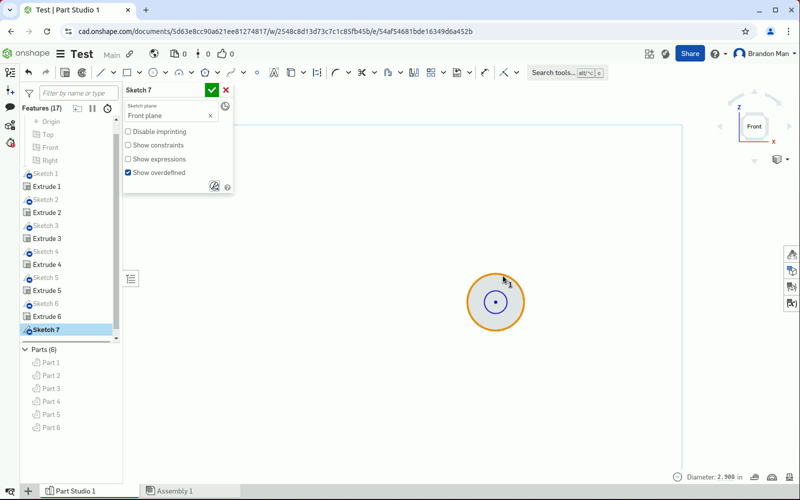
scroll(-6)
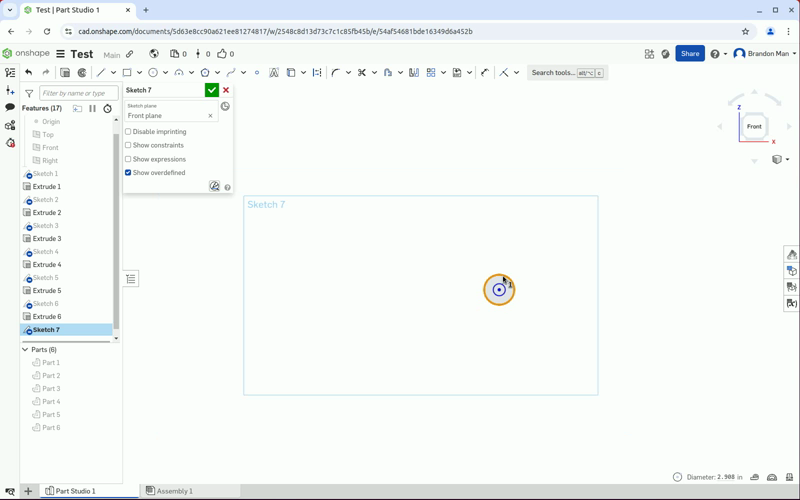
scroll(-6)
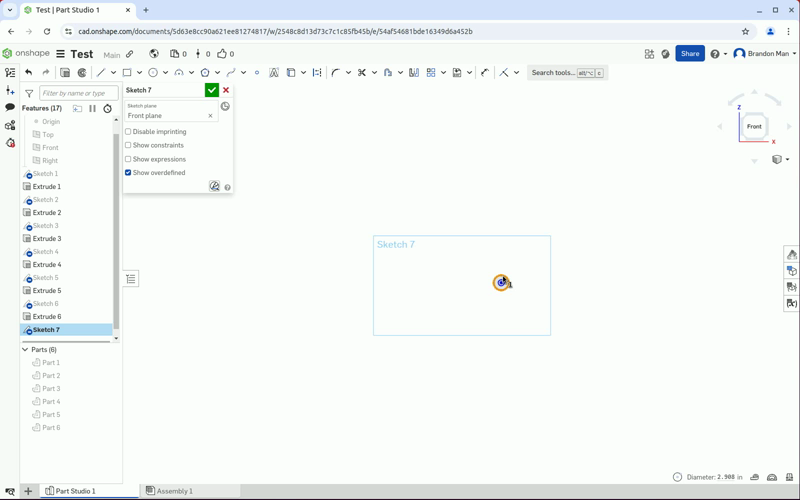
mouse_move(73, 352)
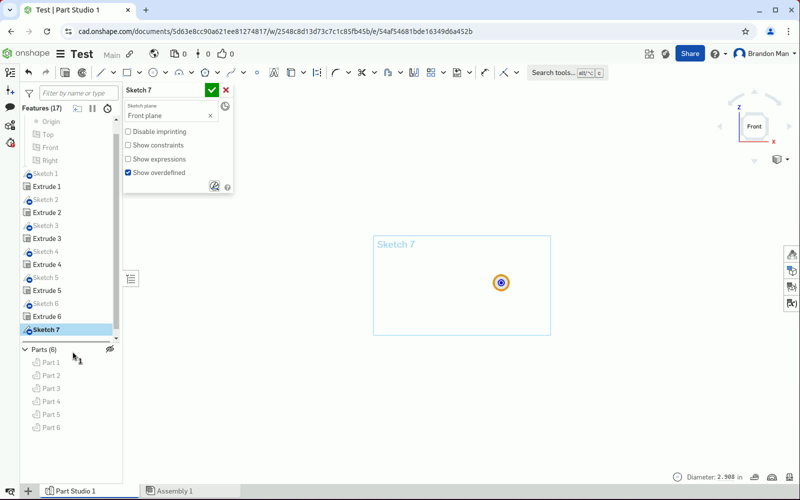
key(shift+y)
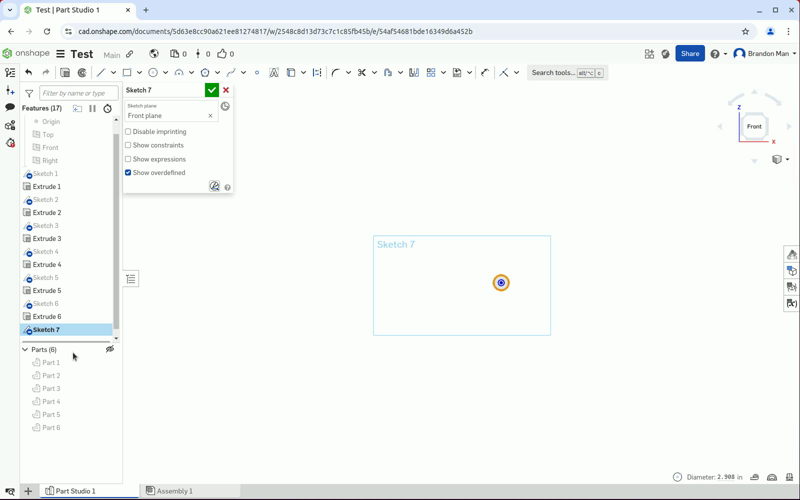
key(shift+e)
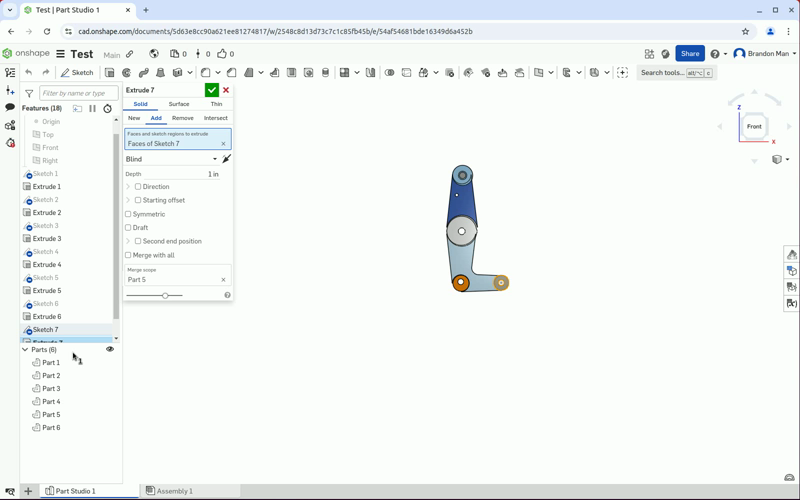
mouse_move(143, 106)
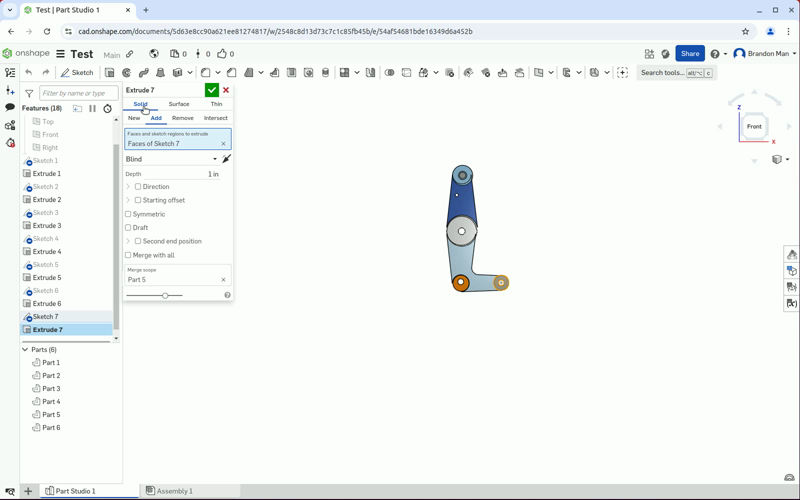
click(143, 106)
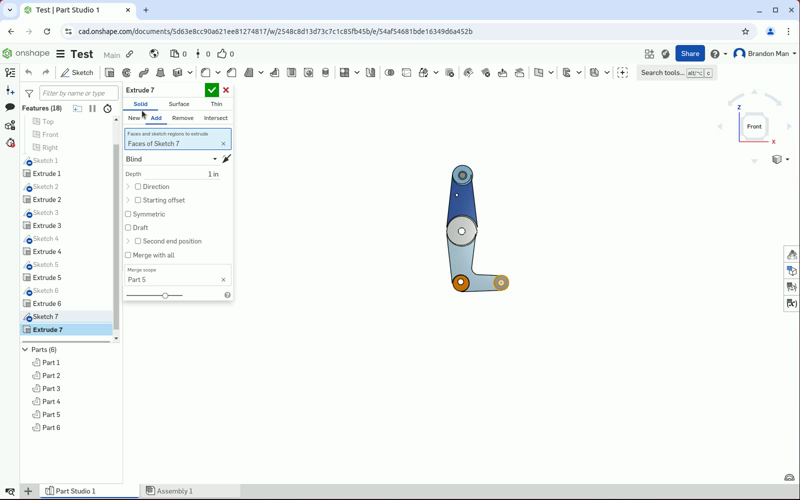
mouse_move(137, 120)
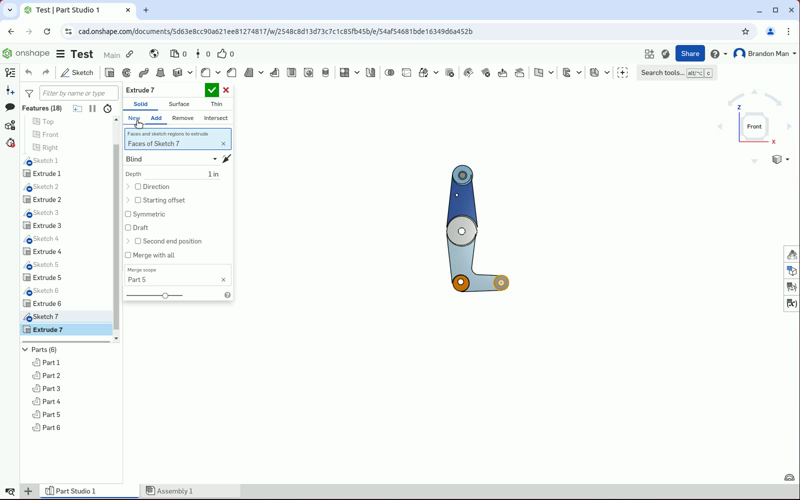
click(137, 120)
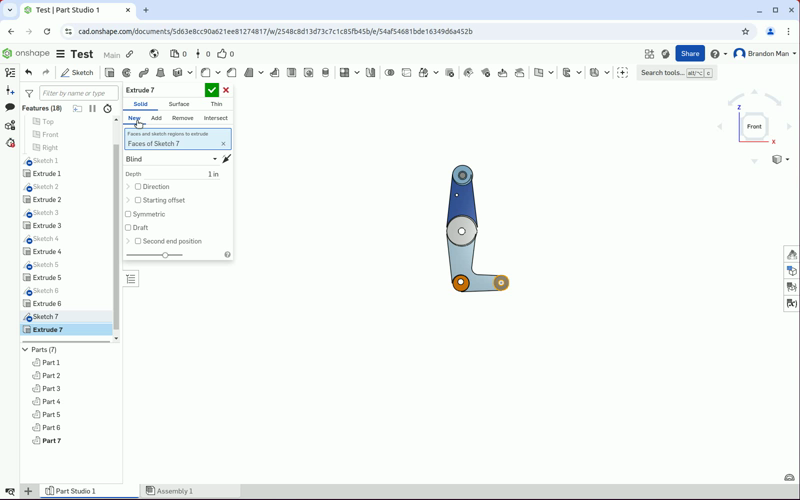
key(tab, 4)
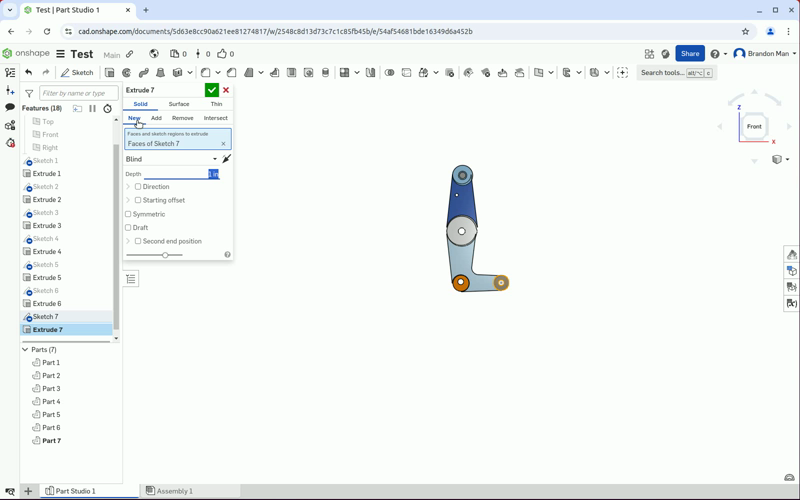
text(0.481)
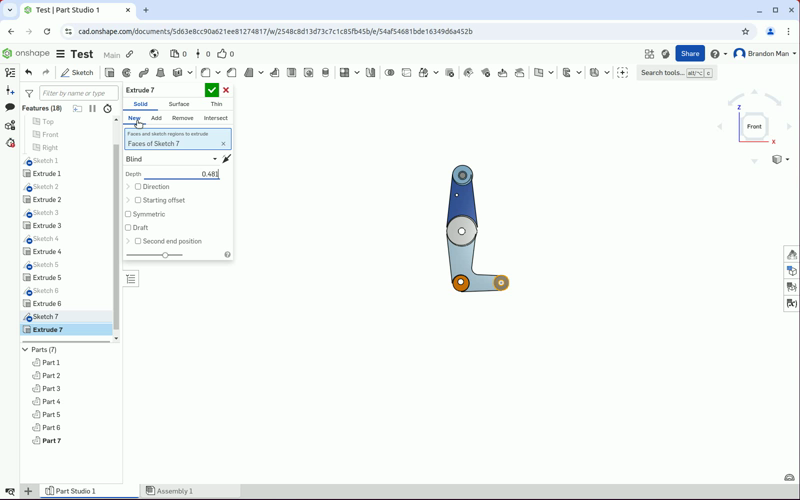
key(enter)
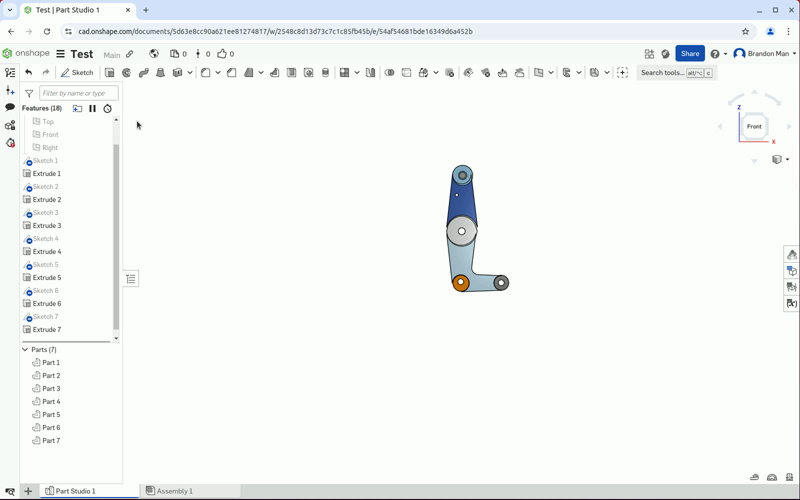
key(shift+h)
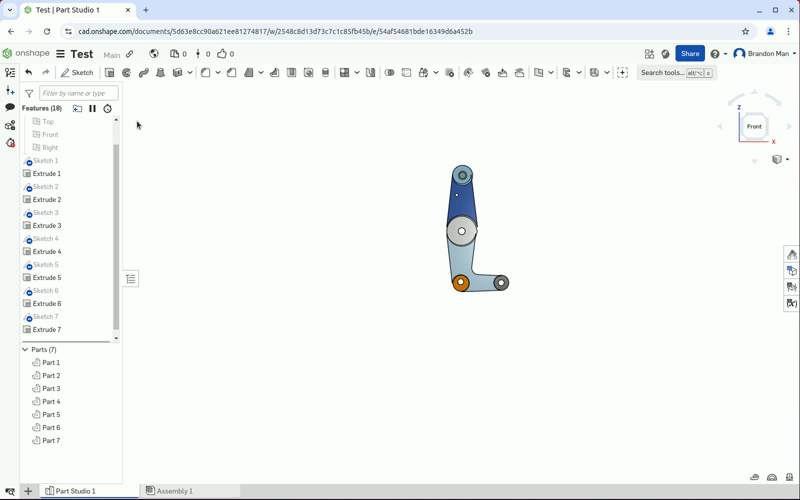
key(shift+h)
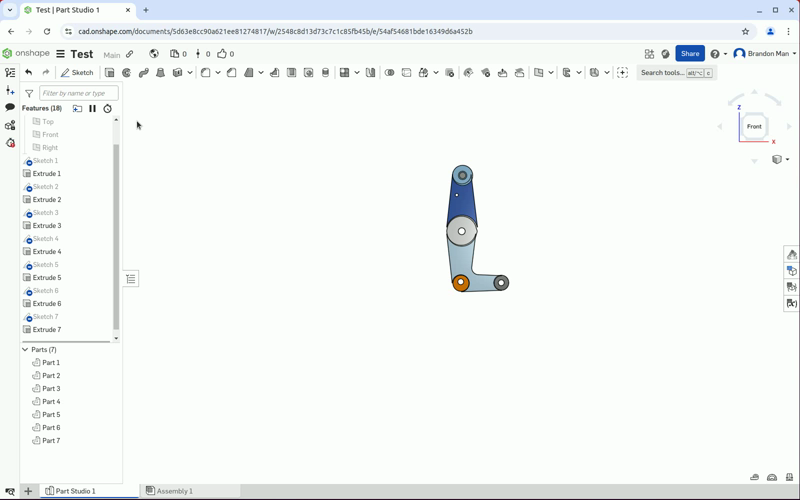
key(shift+7)
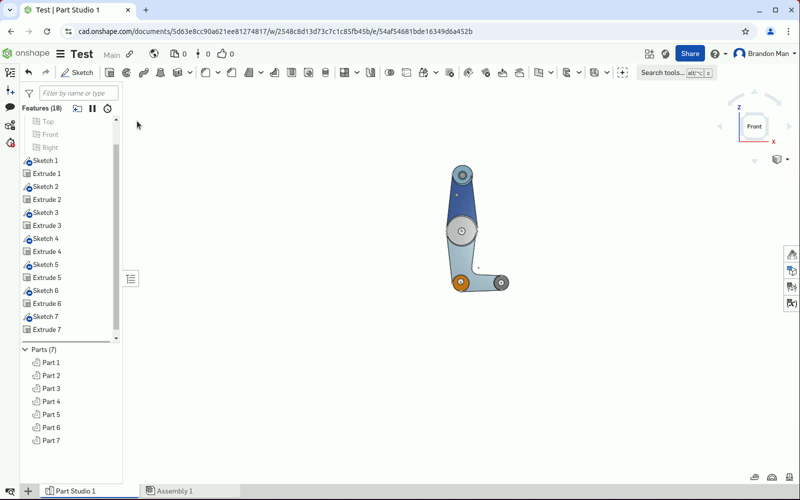
key(left, 2)
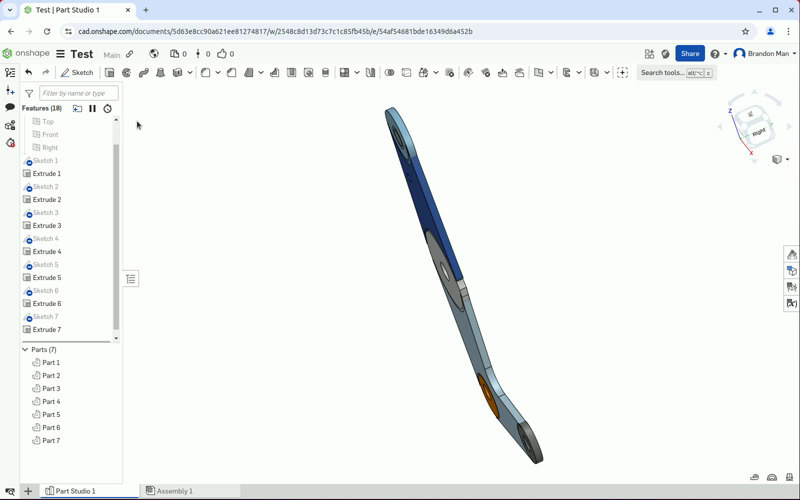
key(down, 2)
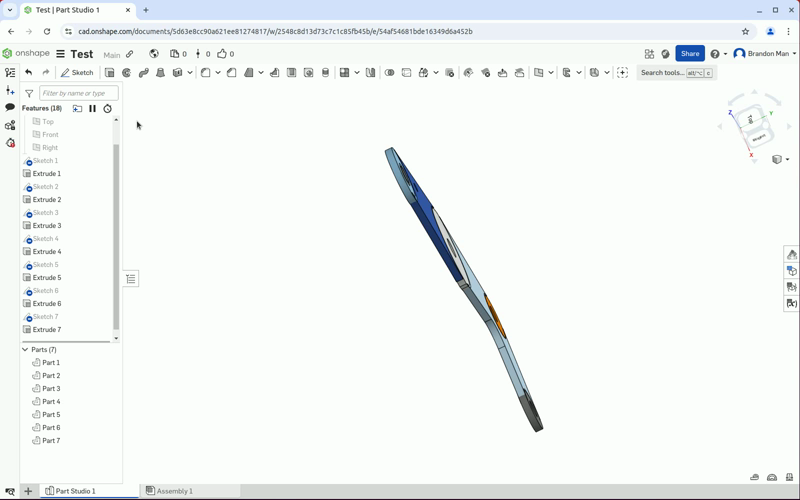
key(up, 2)
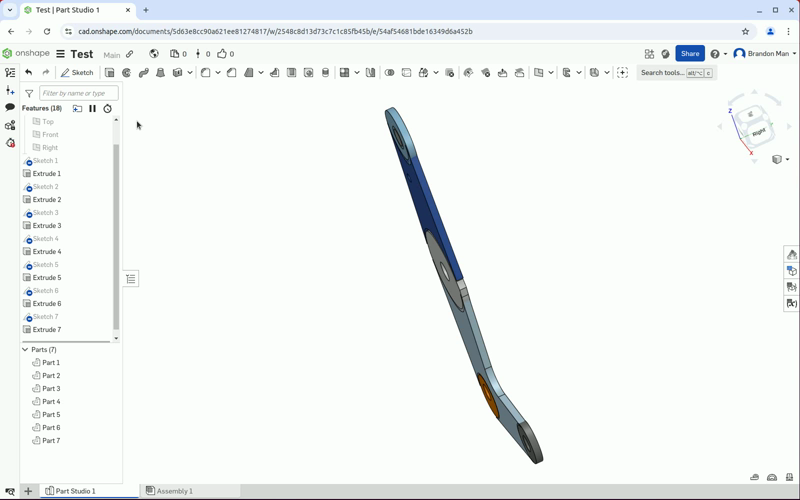
key(right, 2)
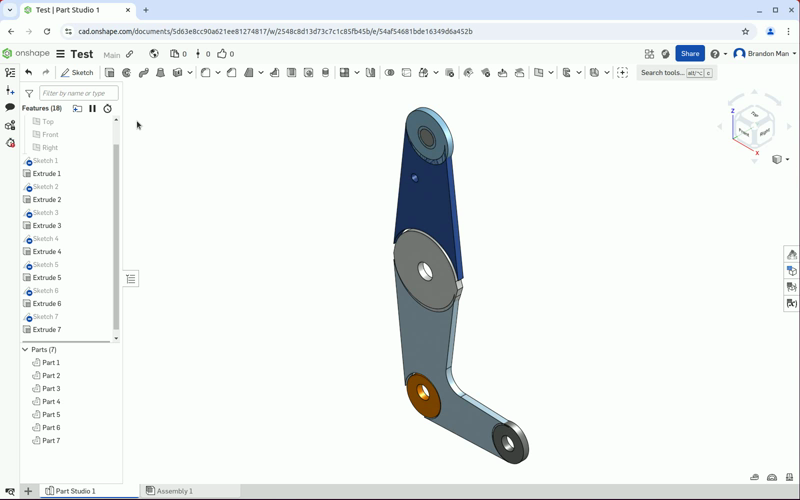
mouse_move(69, 163)
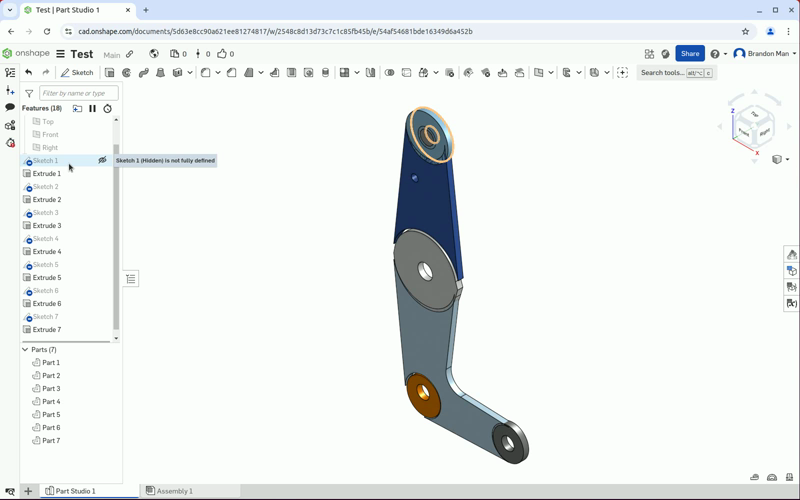
click(69, 163)